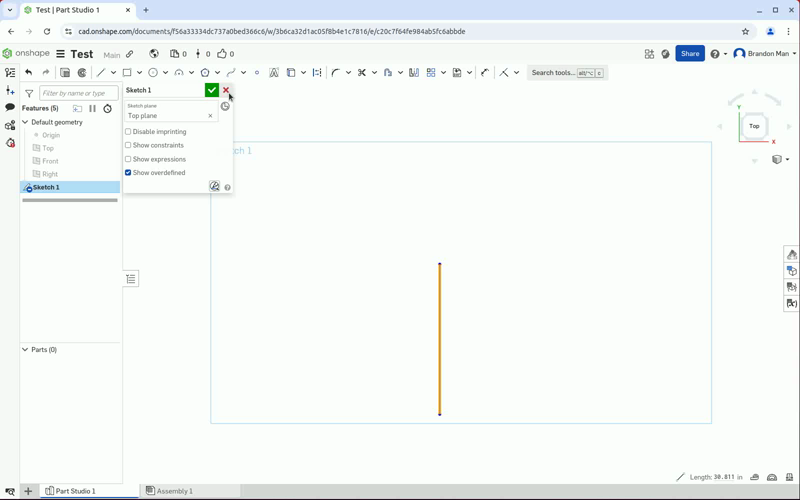
key(shift+h)
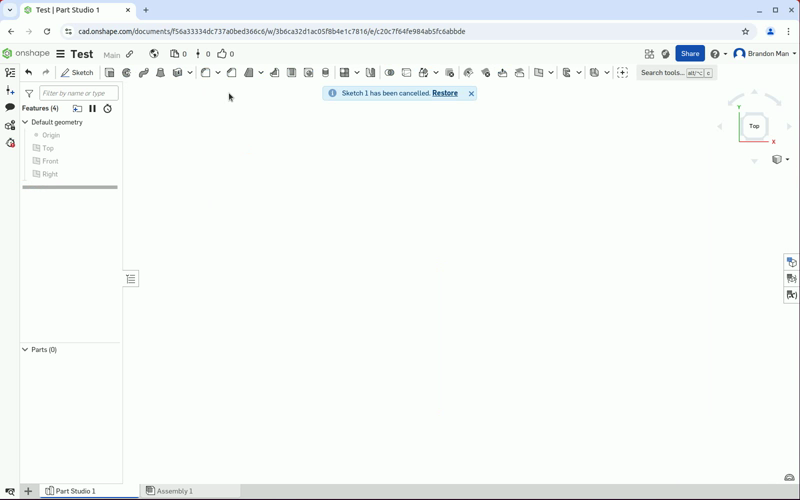
mouse_move(73, 352)
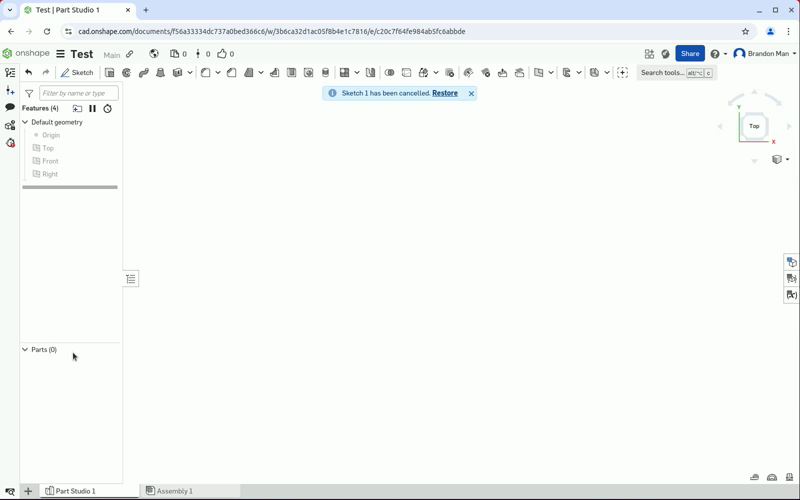
key(y)
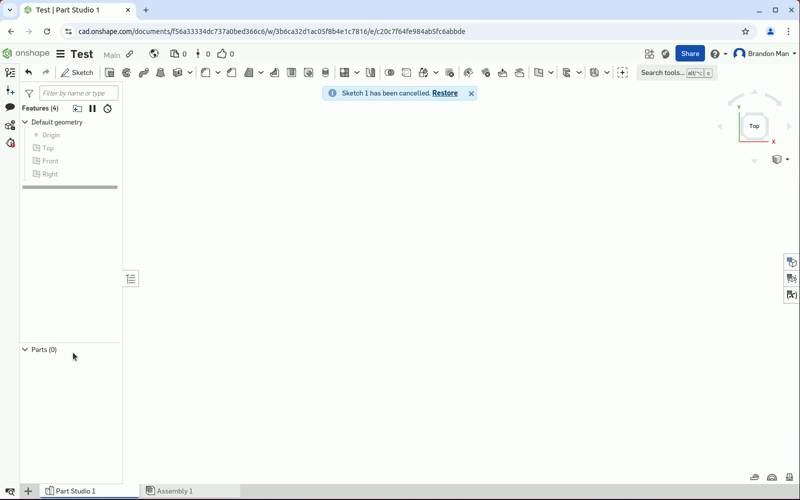
key(shift+p)
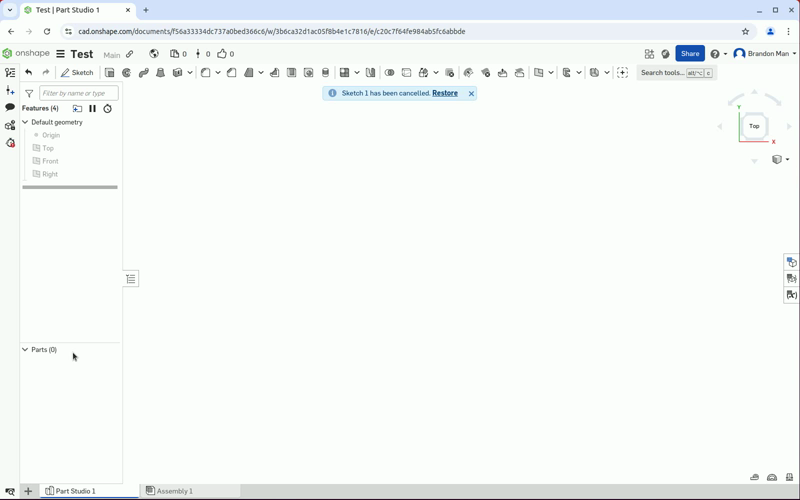
key(space)
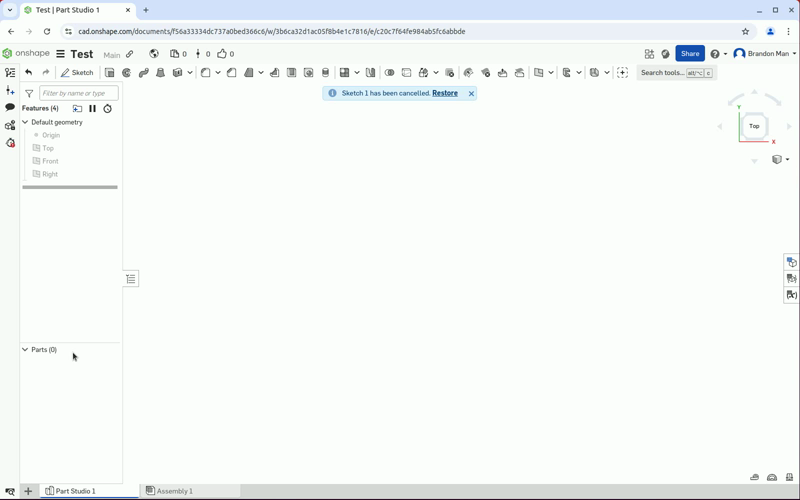
key_down(shift)
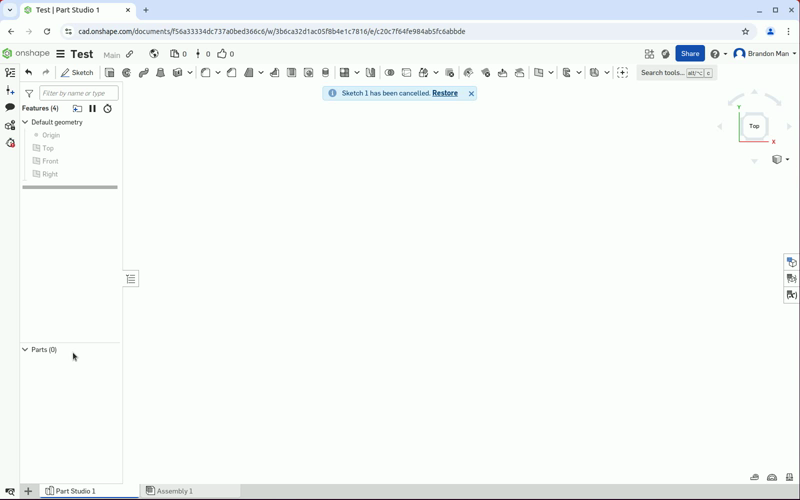
key(up)
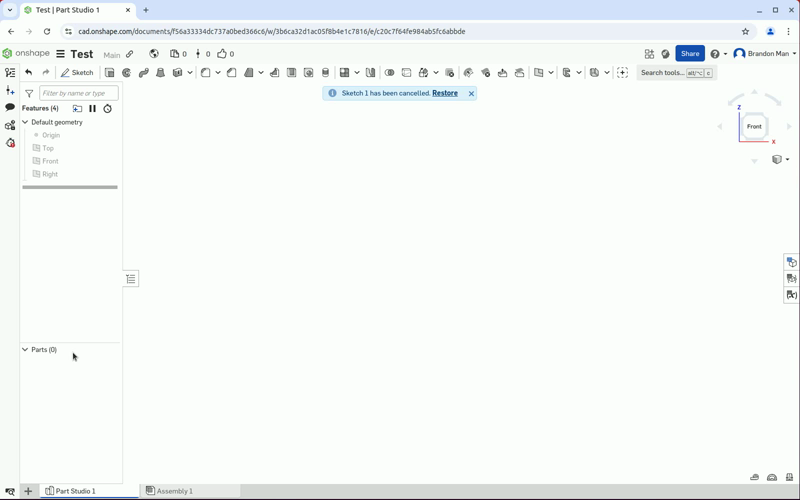
key_up(shift)
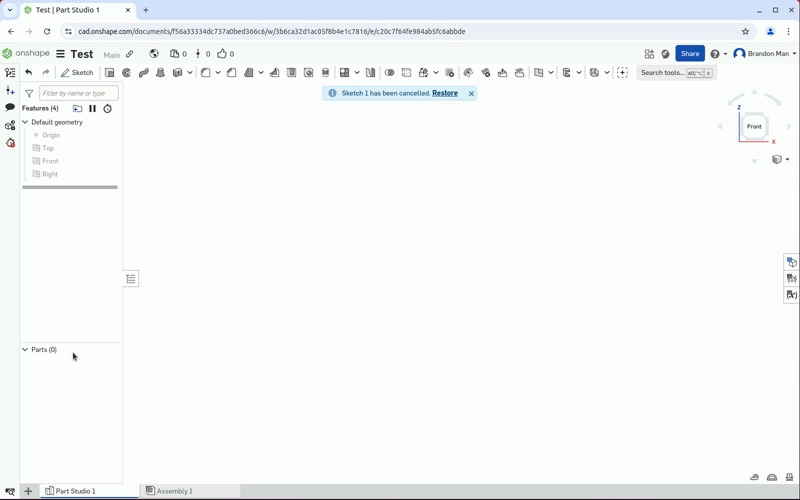
mouse_move(73, 352)
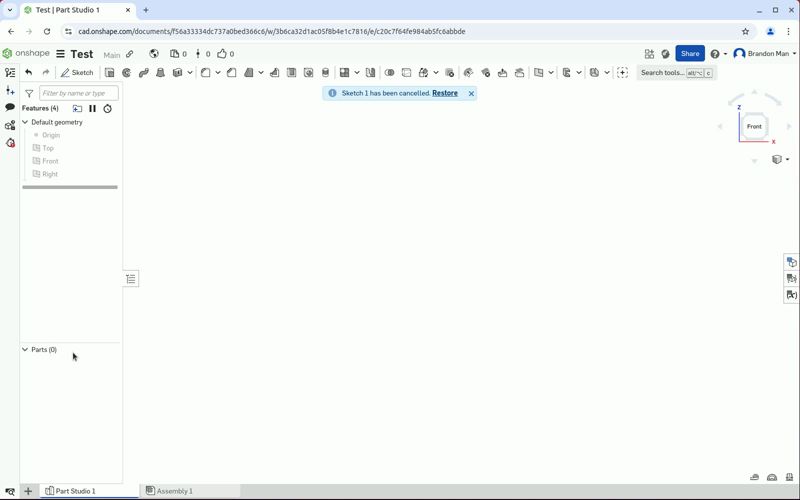
key(shift+y)
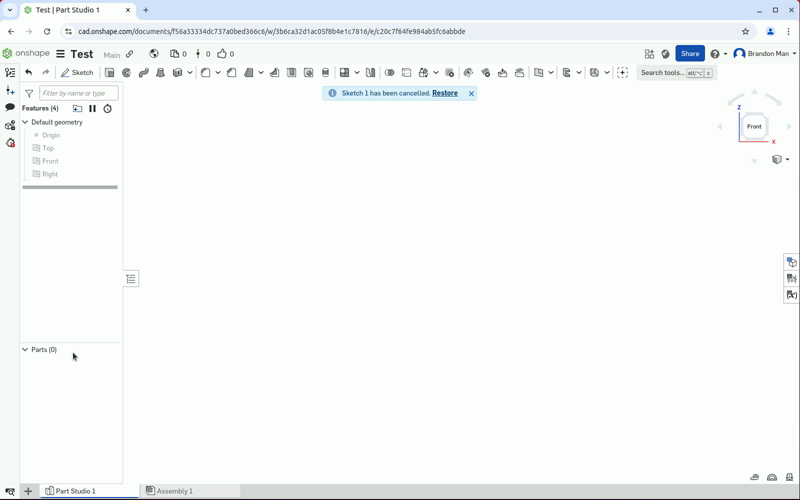
key(shift+s)
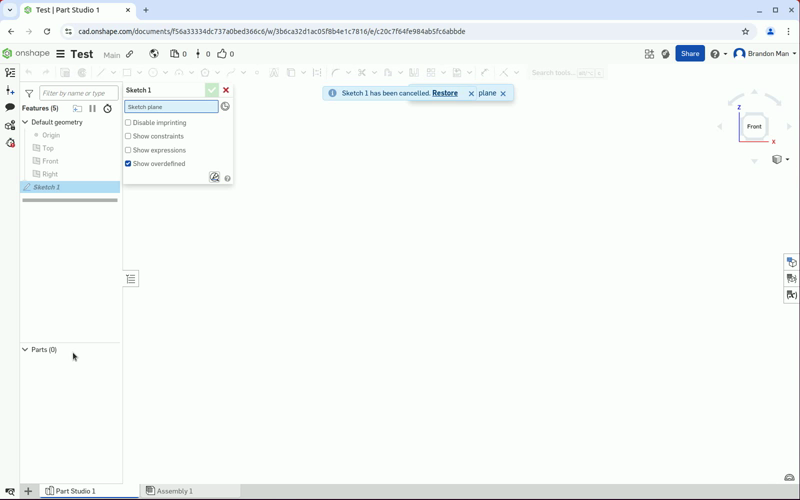
mouse_move(73, 163)
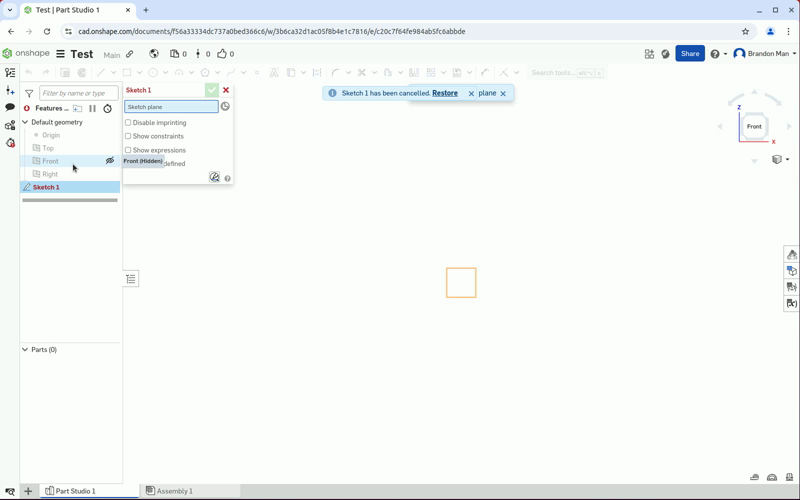
click(73, 163)
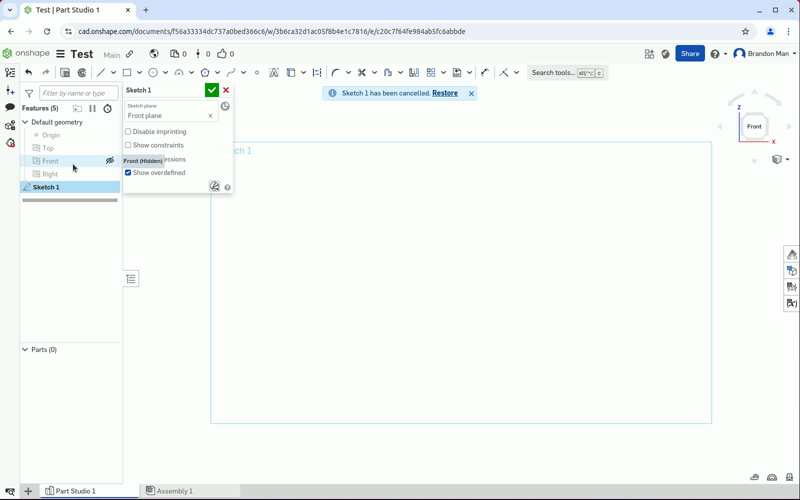
mouse_move(73, 352)
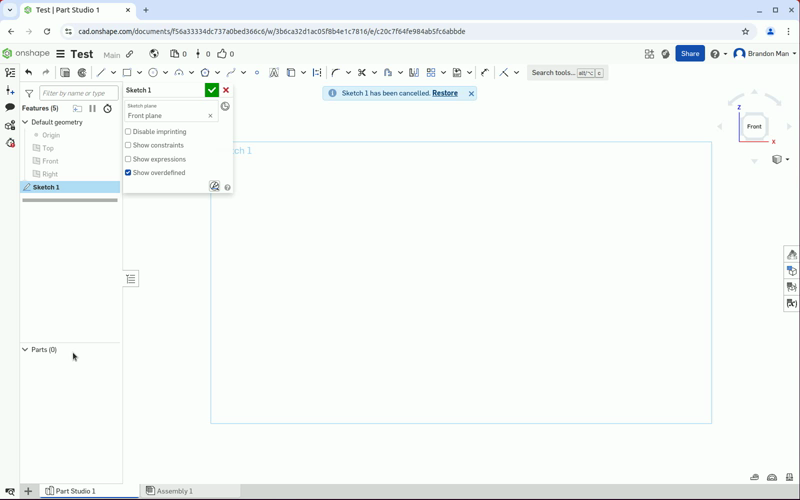
key(y)
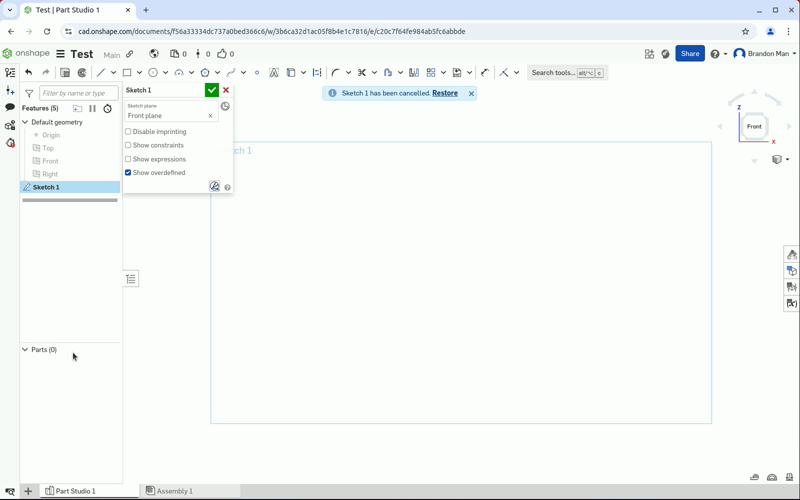
key(l)
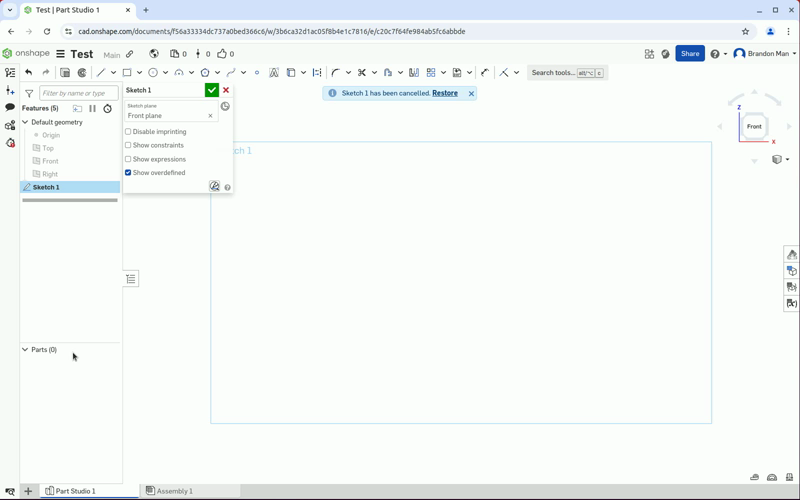
key_down(shift)
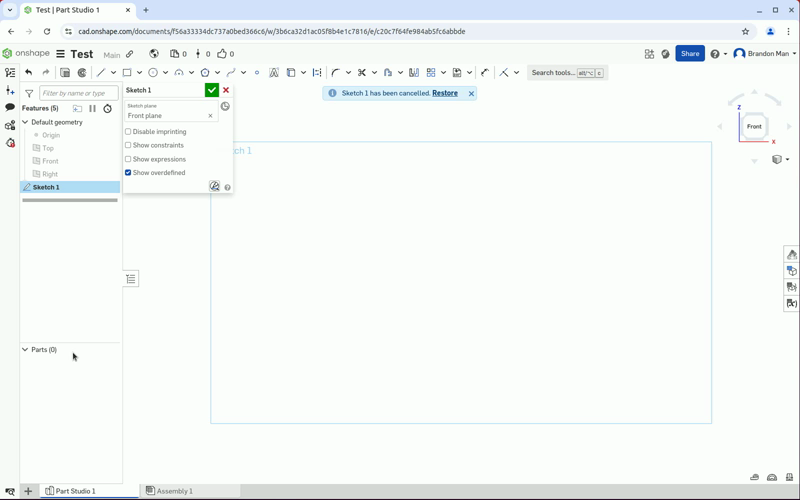
mouse_move(468, 177)
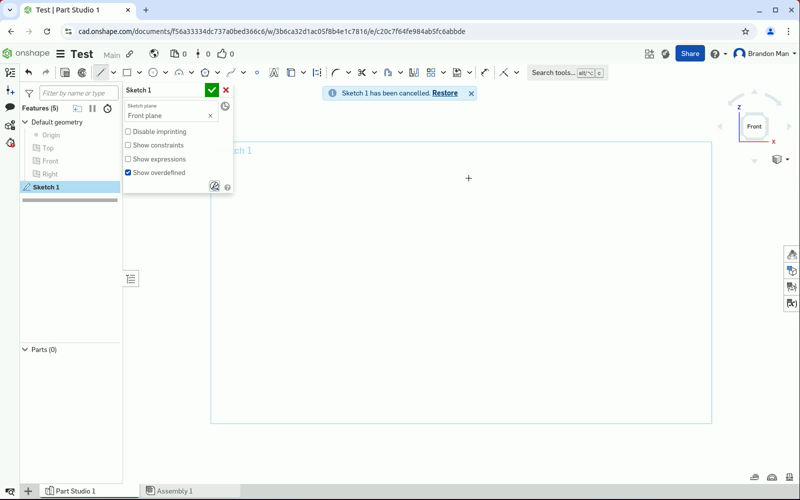
click(468, 177)
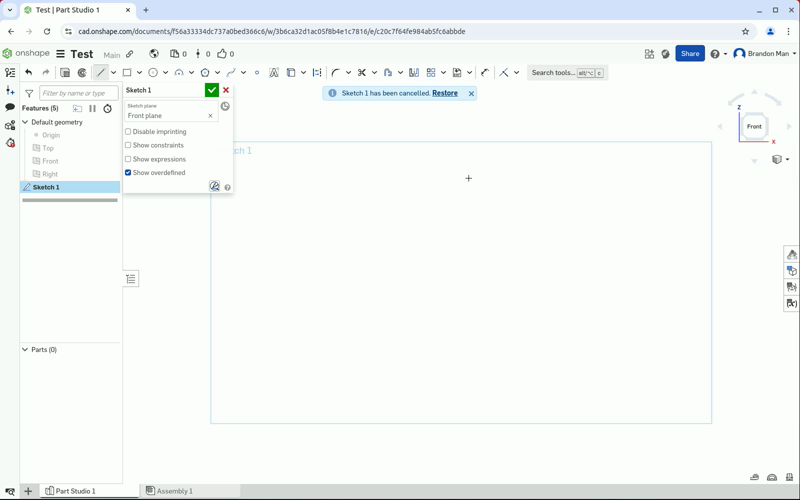
key_up(shift)
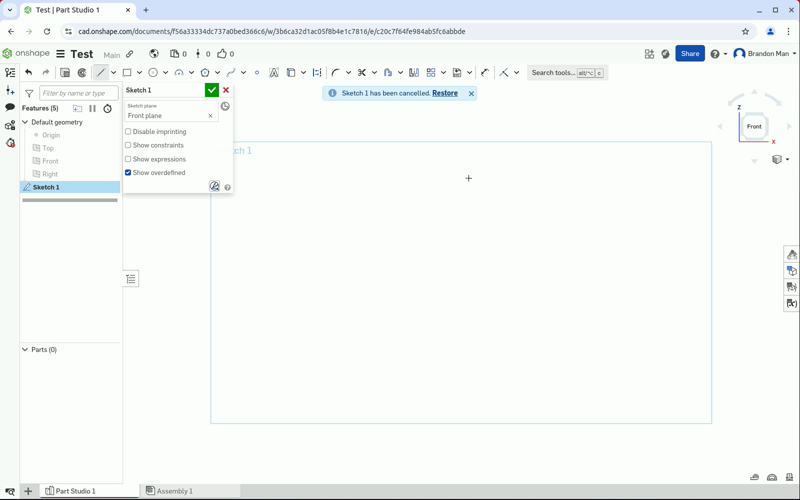
key_down(shift)
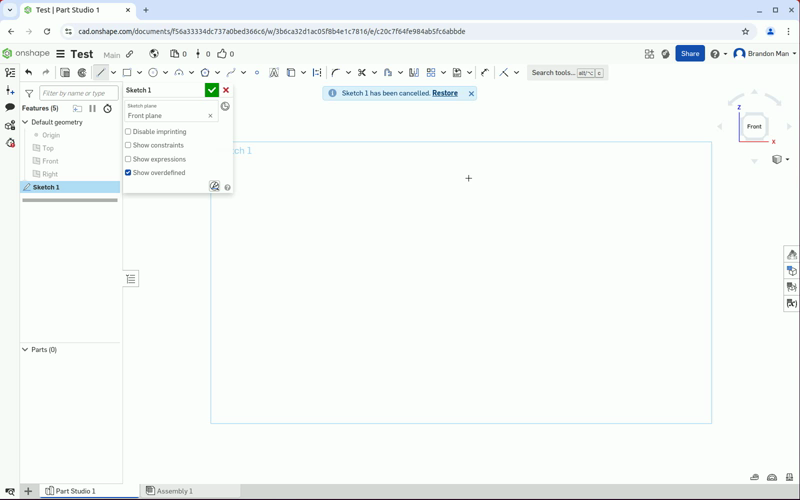
mouse_move(498, 177)
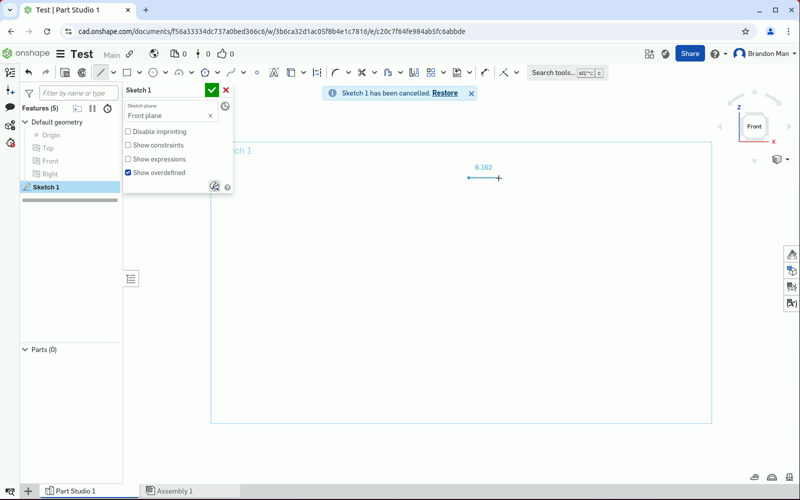
mouse_move(469, 178)
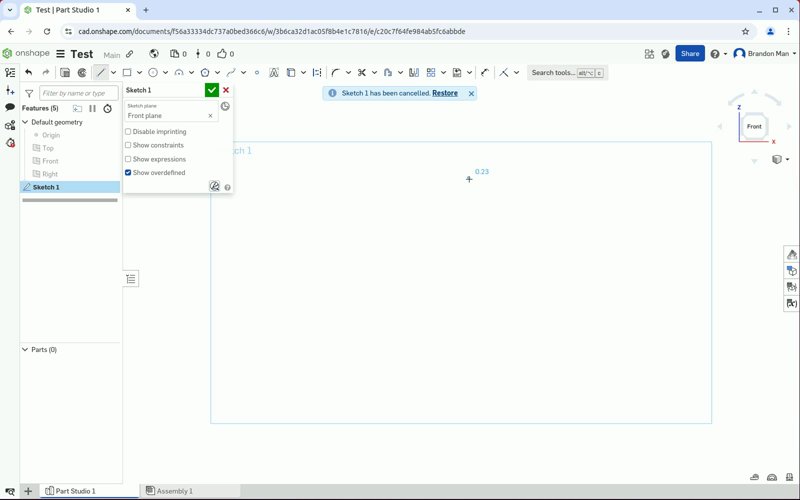
scroll(6)
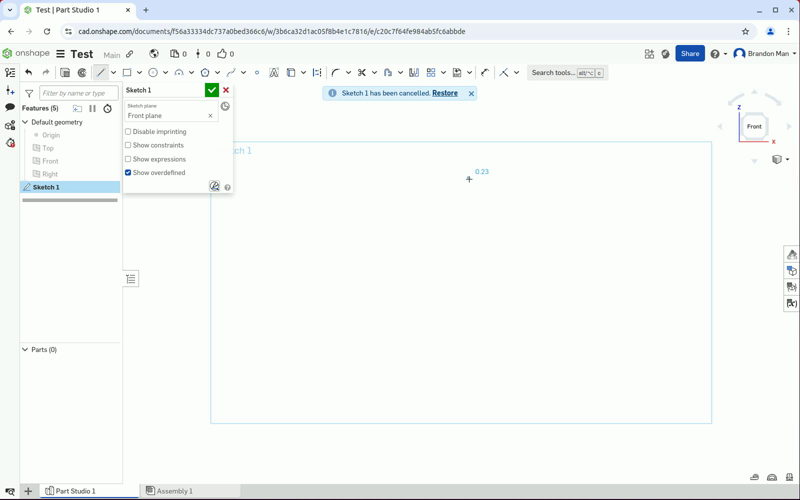
scroll(6)
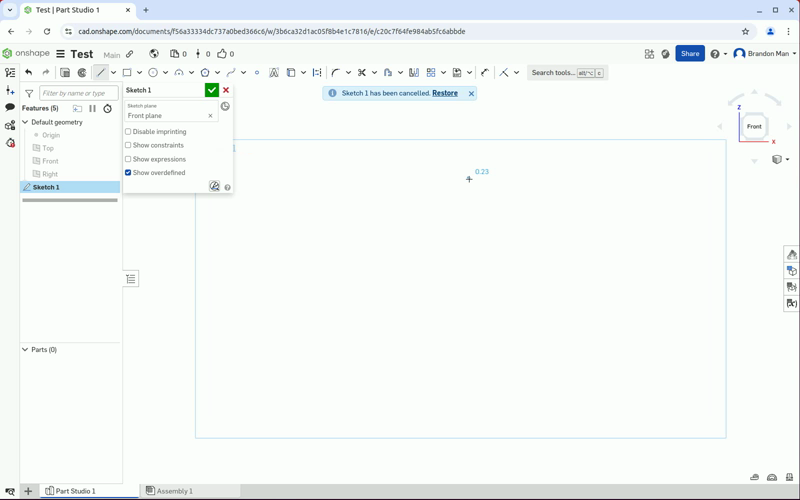
scroll(6)
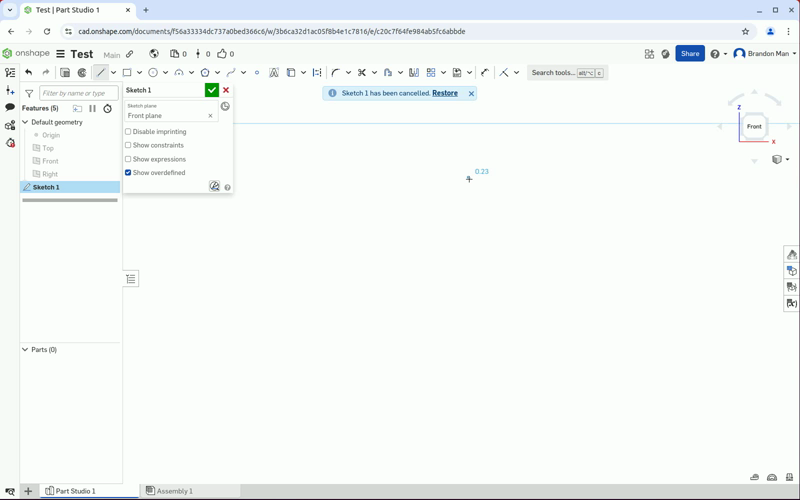
scroll(6)
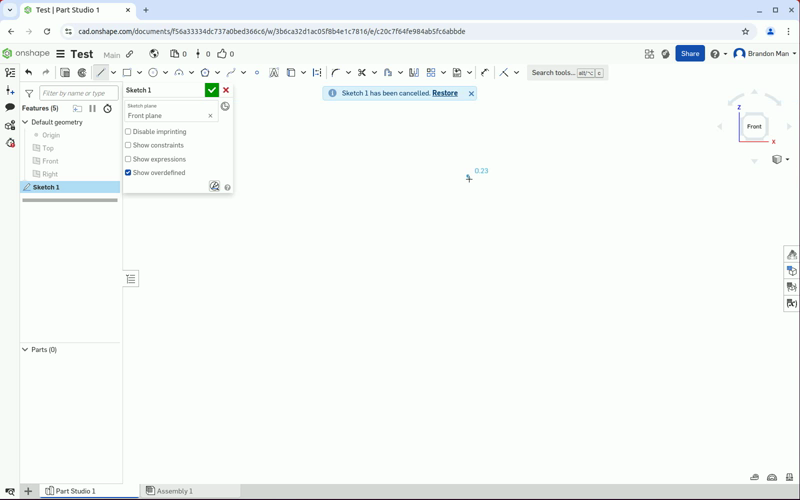
scroll(6)
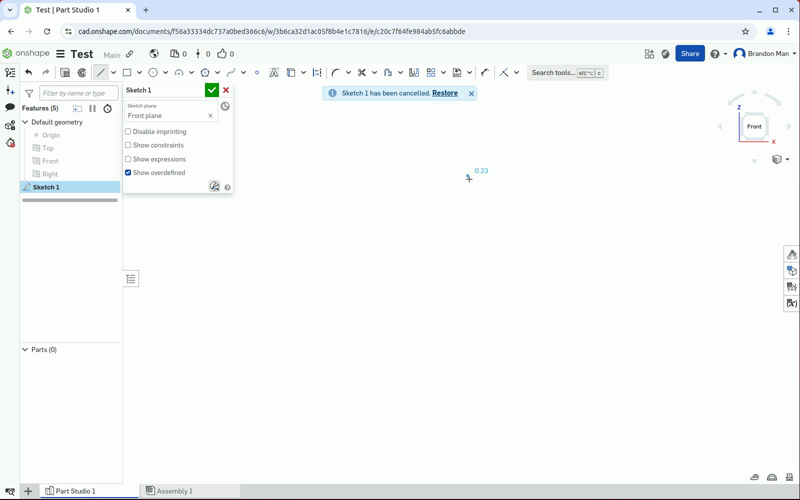
scroll(6)
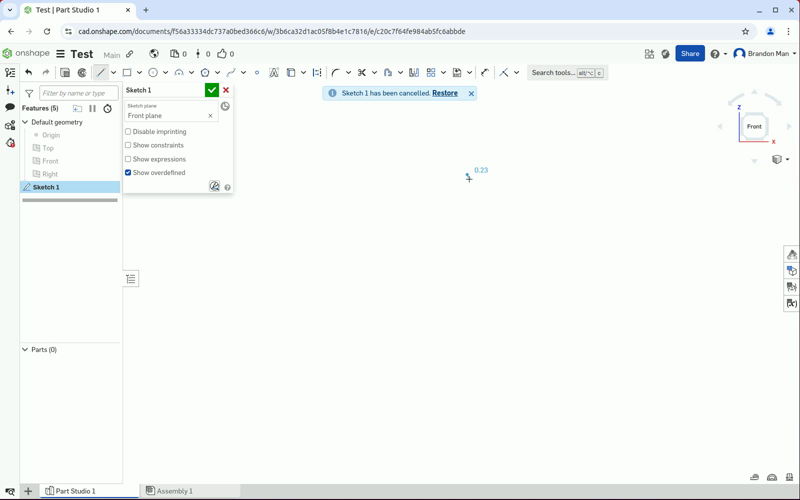
scroll(6)
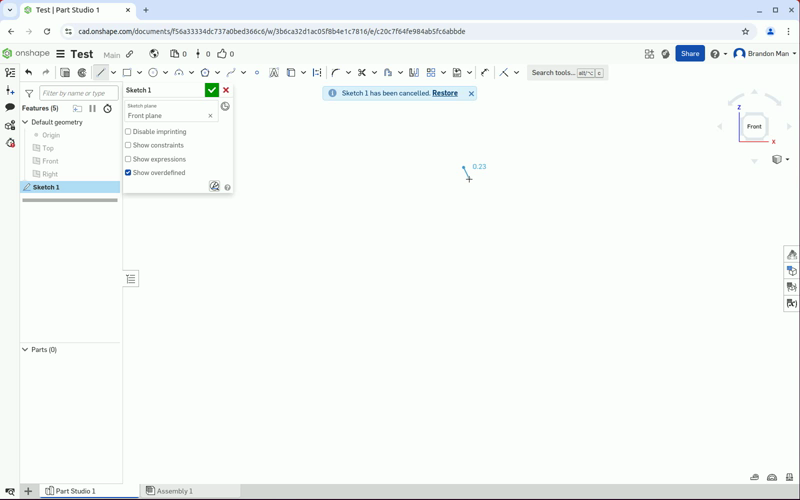
click(469, 178)
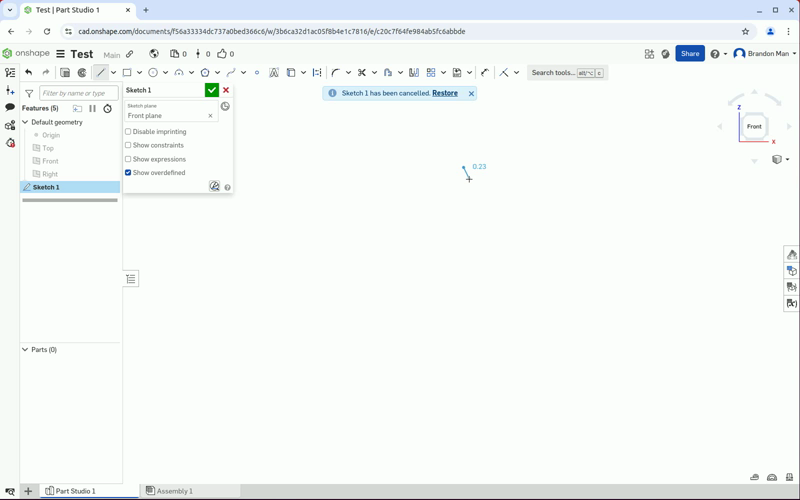
scroll(-6)
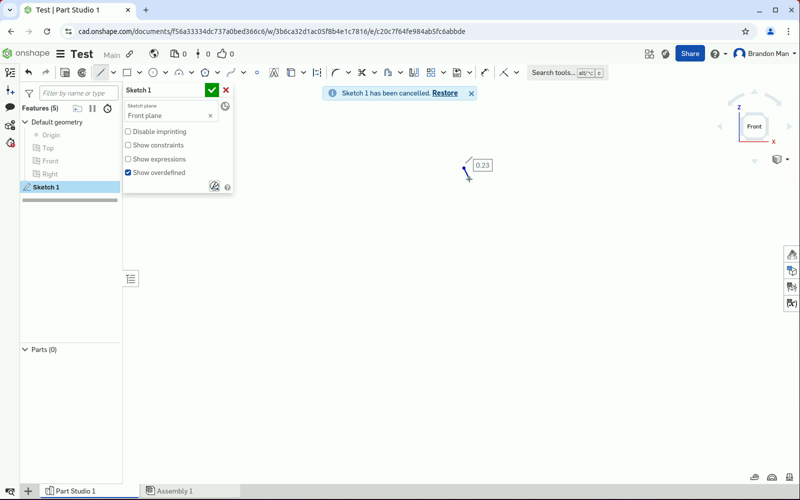
scroll(-6)
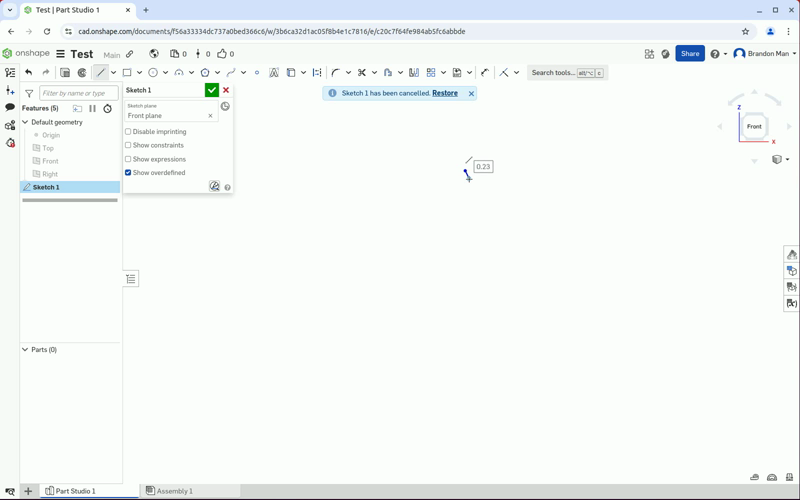
scroll(-6)
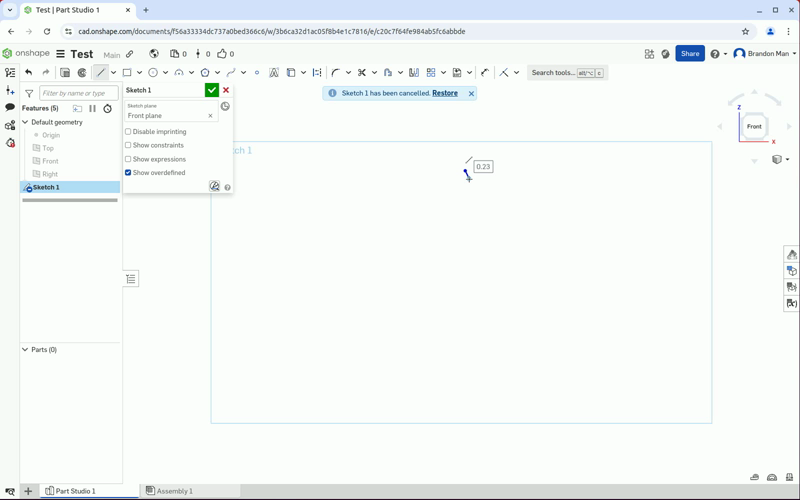
scroll(-6)
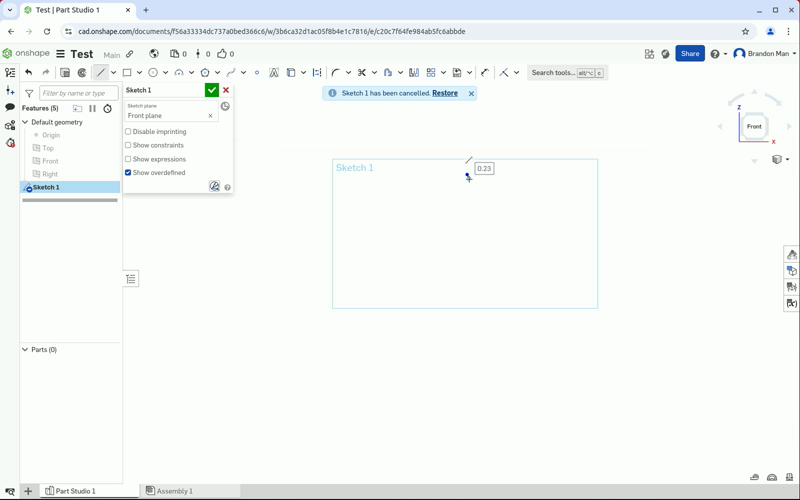
scroll(-6)
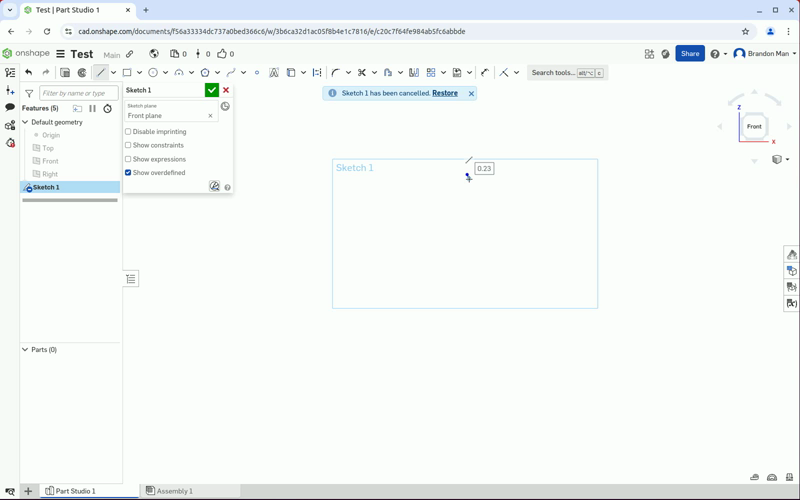
scroll(-6)
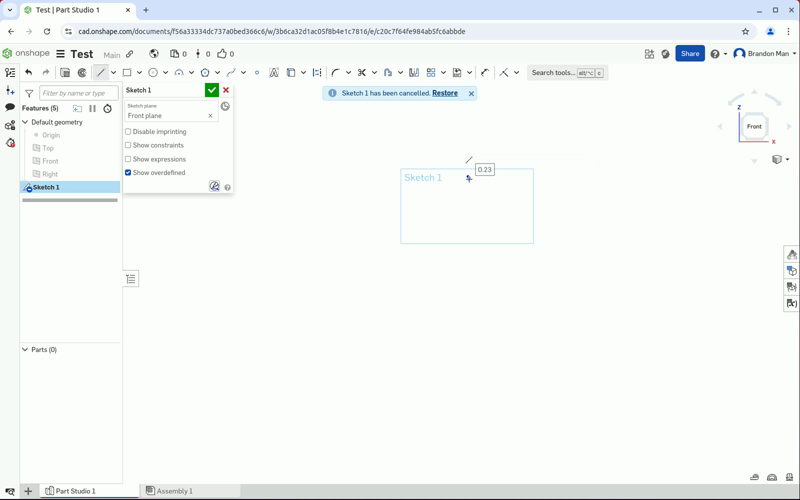
scroll(-6)
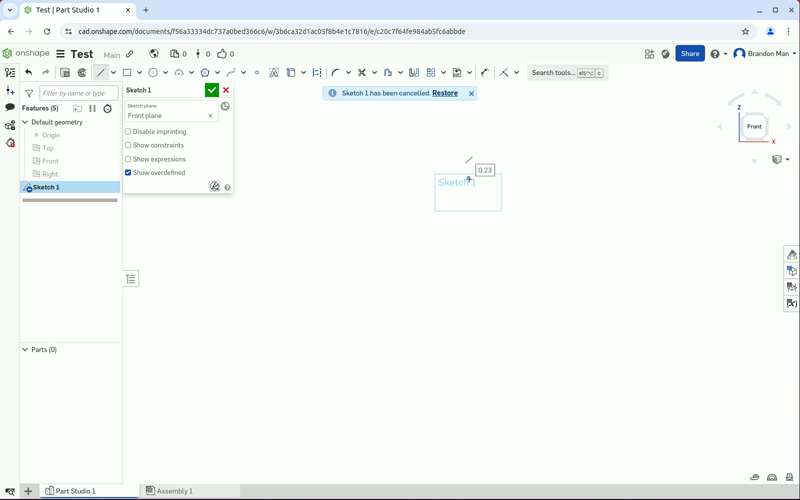
key_up(shift)
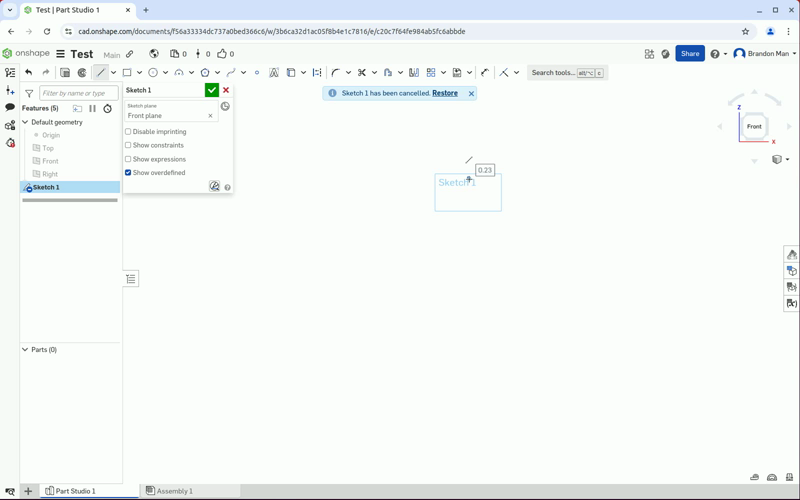
key(esc)
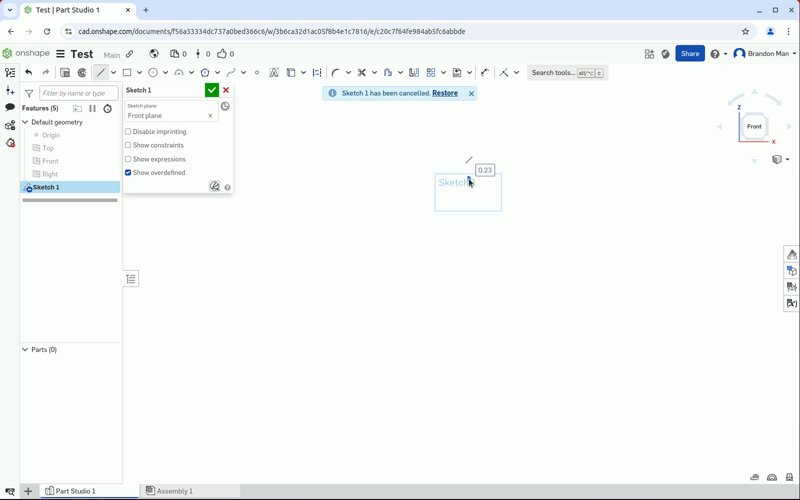
key(a)
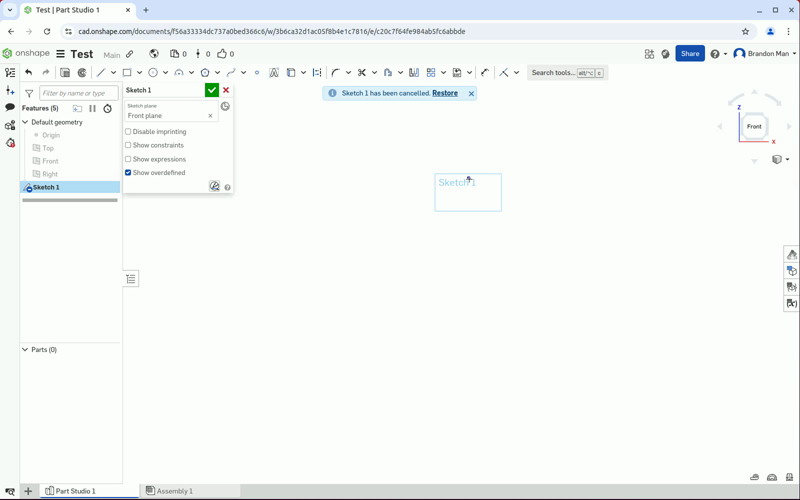
mouse_move(469, 178)
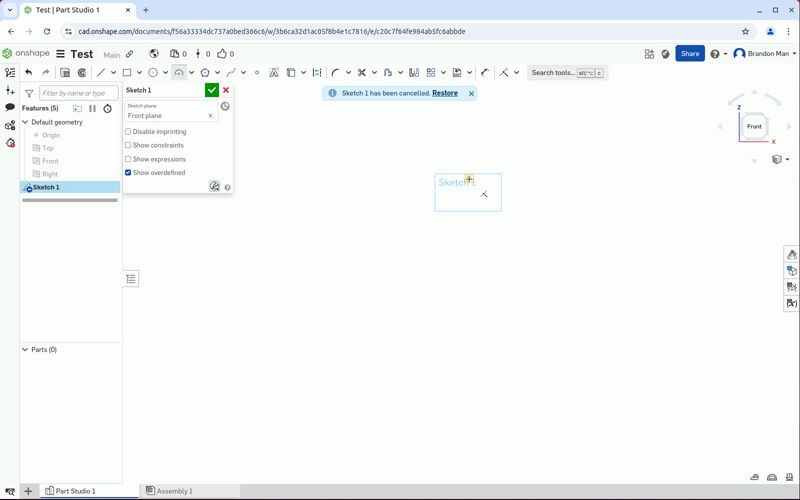
scroll(6)
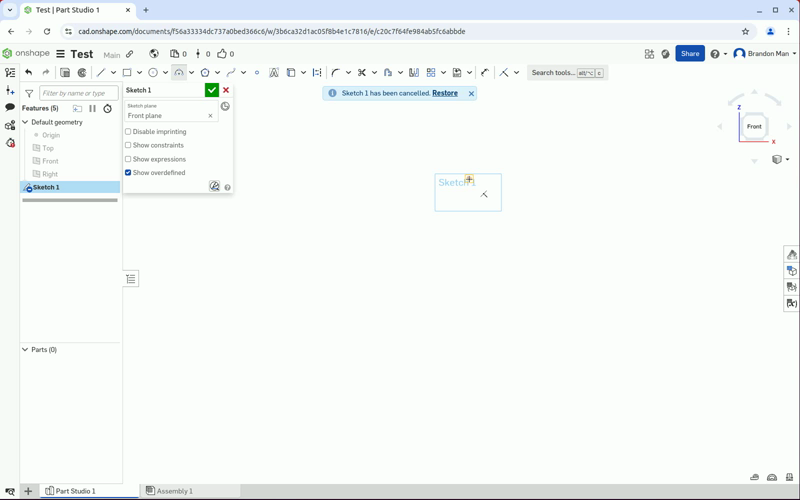
scroll(6)
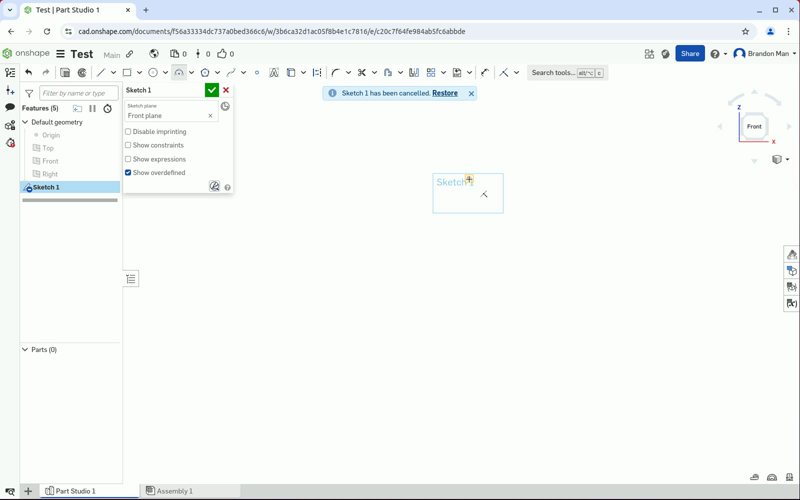
scroll(6)
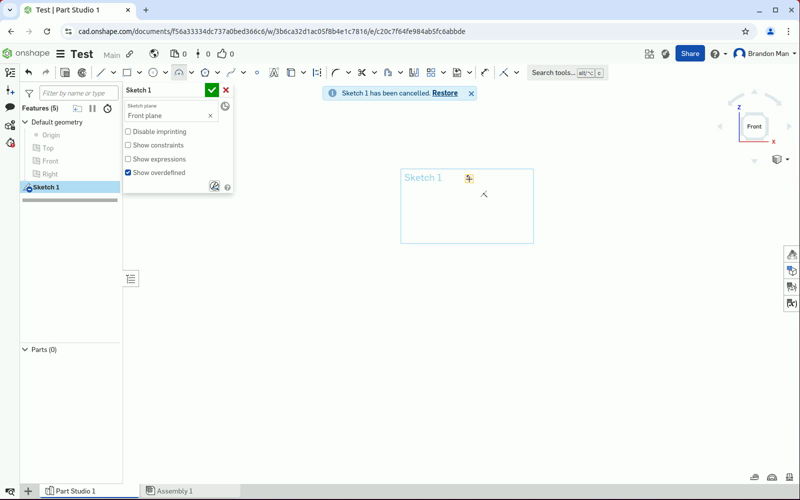
scroll(6)
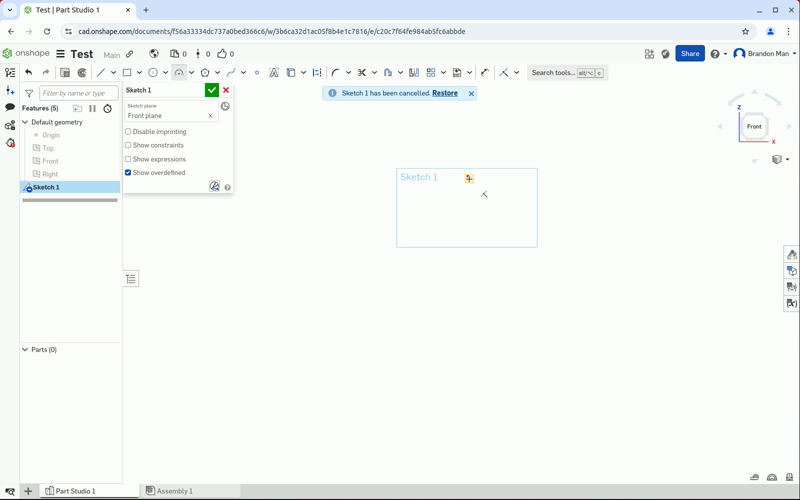
scroll(6)
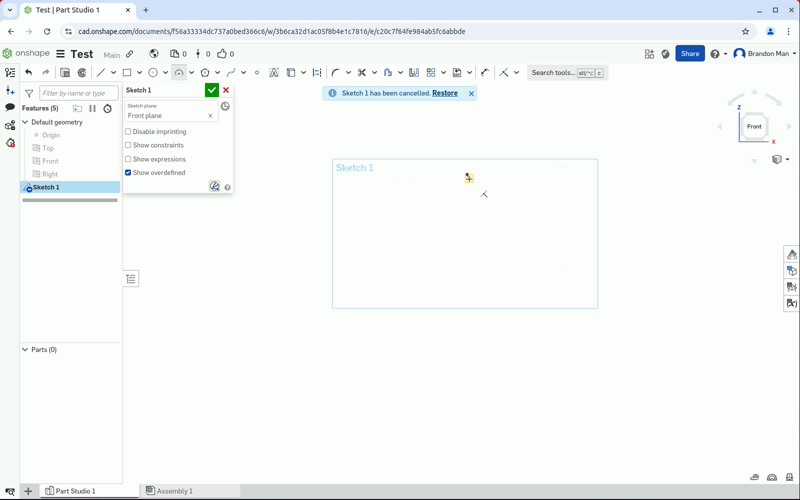
scroll(6)
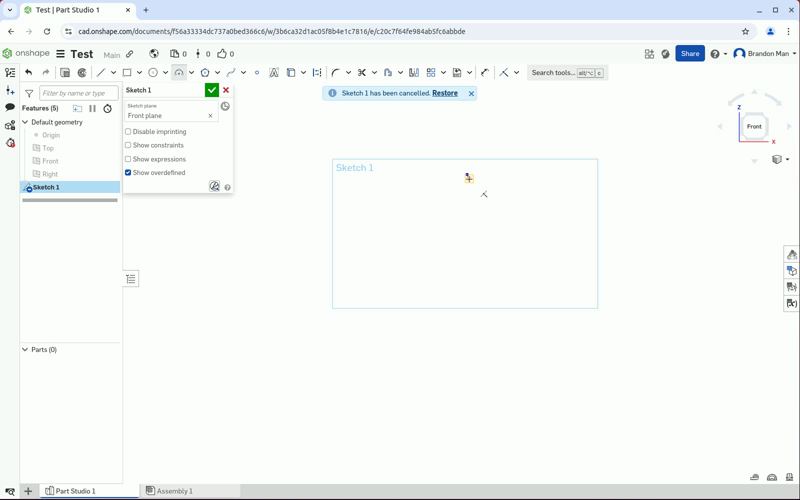
scroll(6)
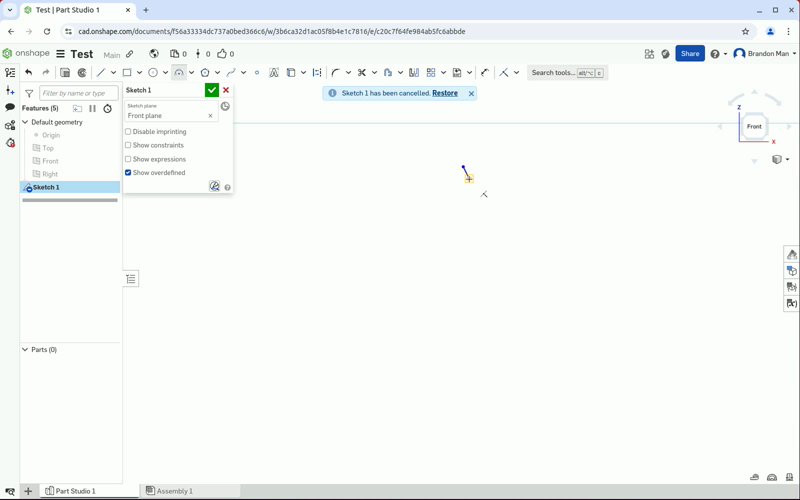
click(469, 178)
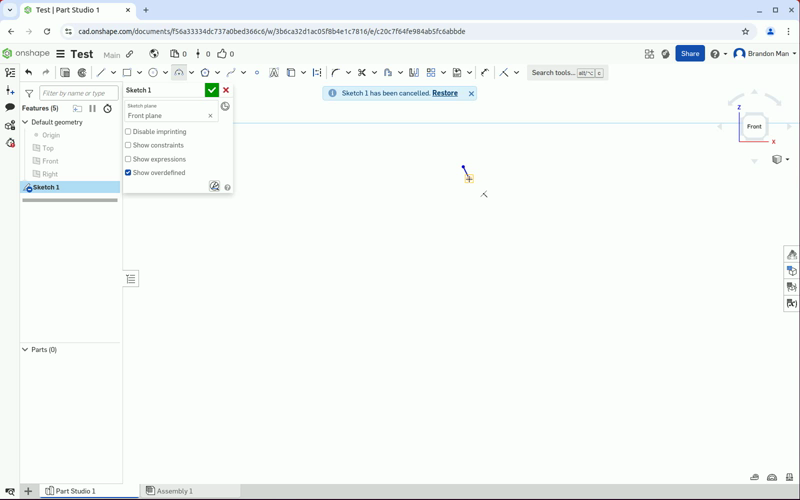
scroll(-6)
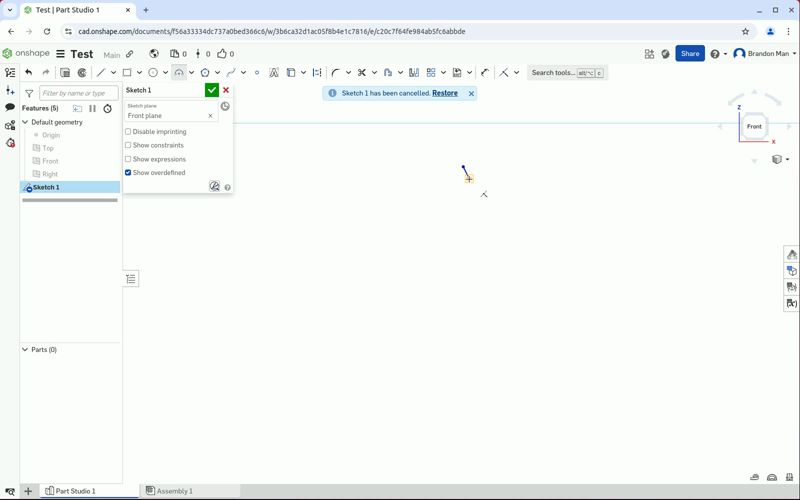
scroll(-6)
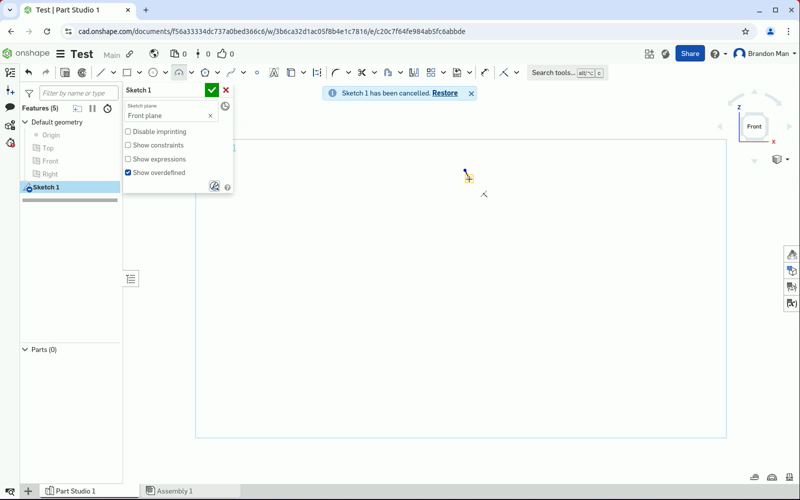
scroll(-6)
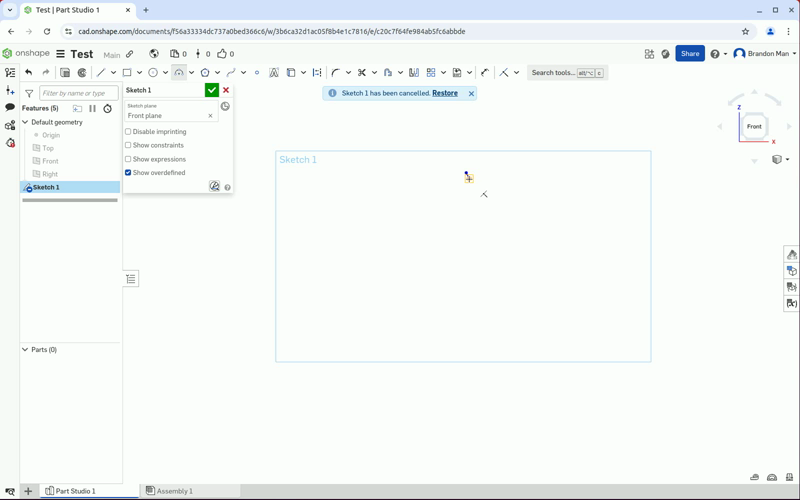
scroll(-6)
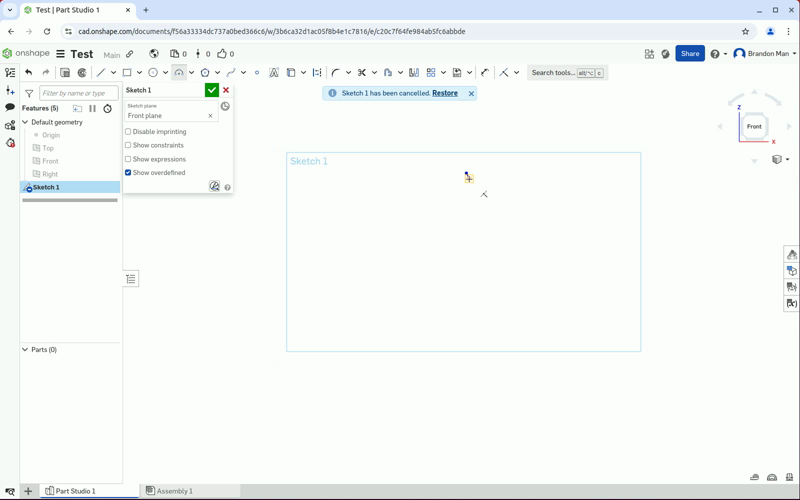
scroll(-6)
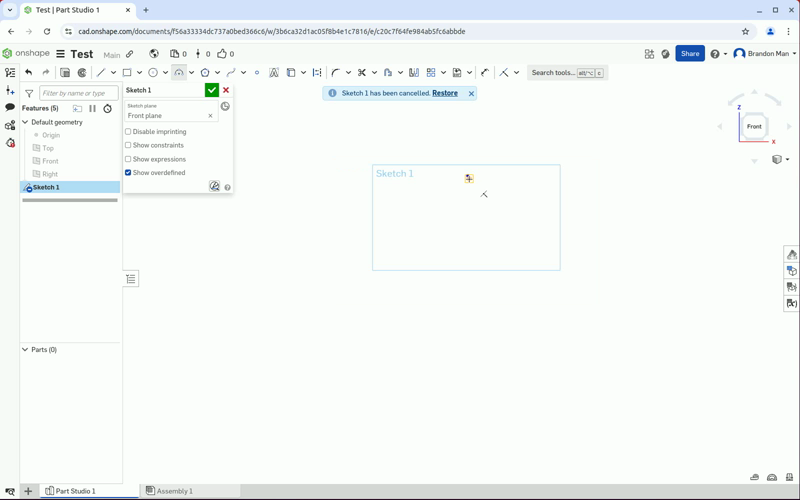
scroll(-6)
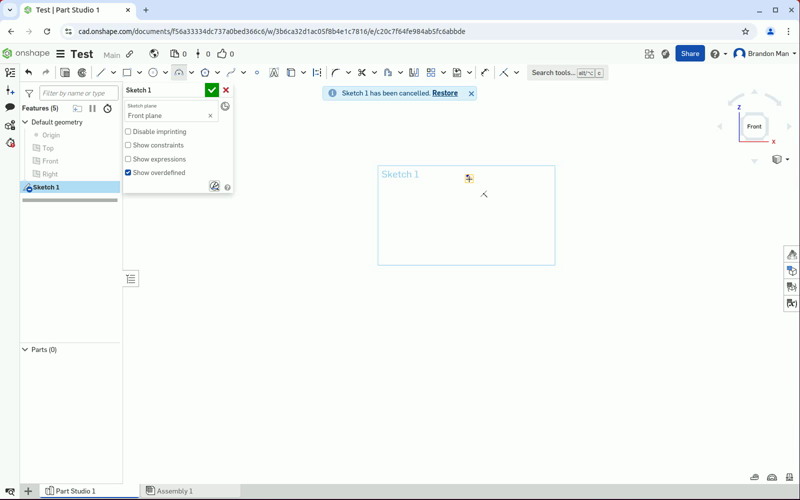
scroll(-6)
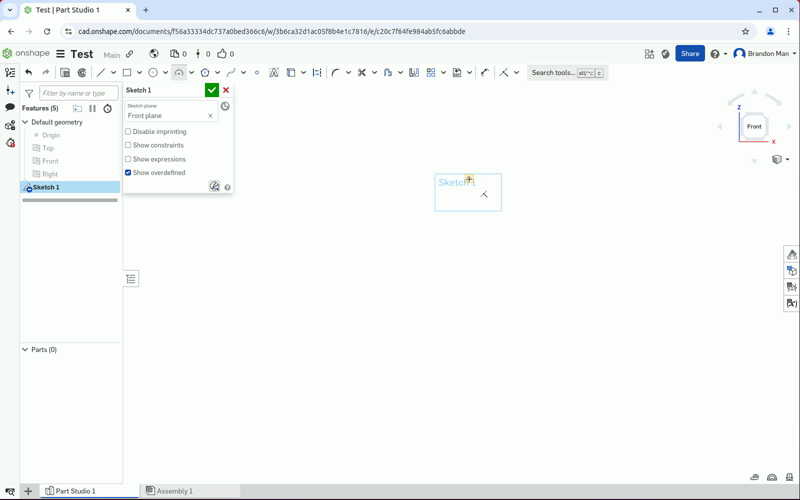
mouse_move(468, 177)
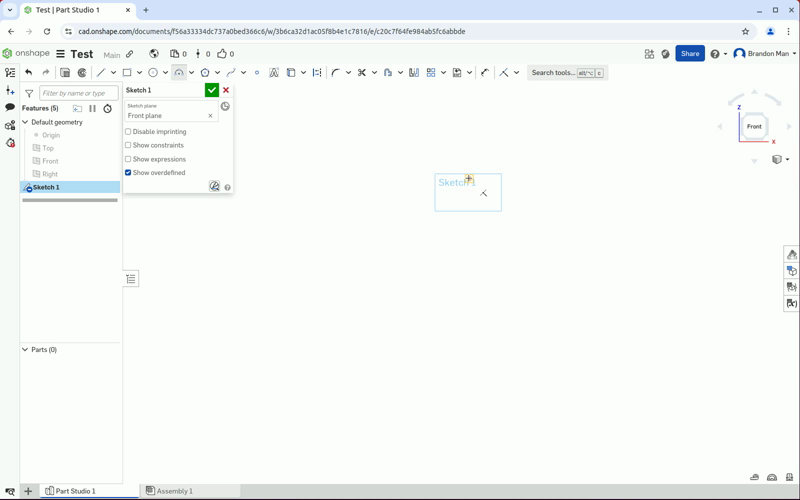
scroll(6)
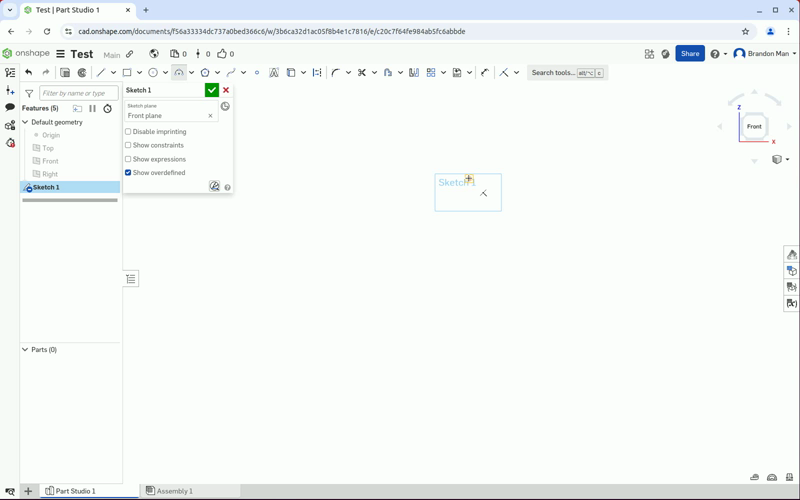
scroll(6)
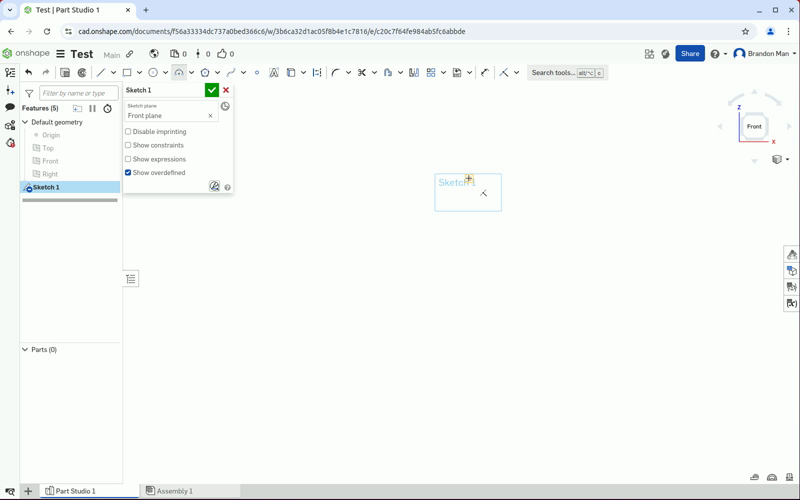
scroll(6)
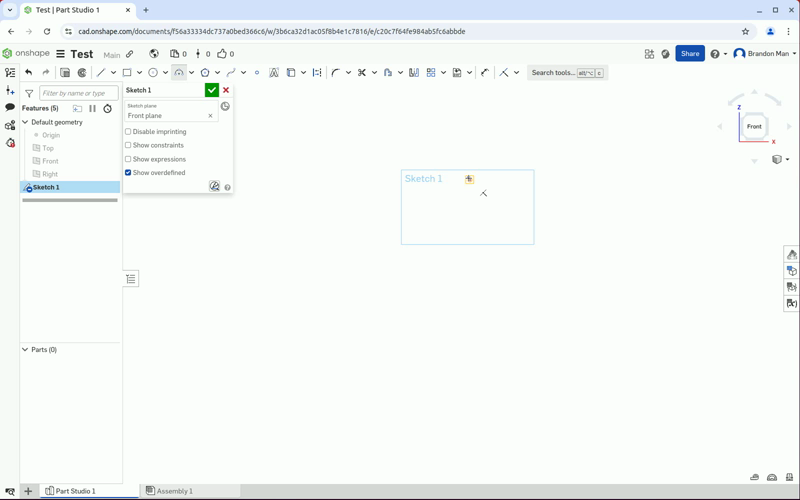
scroll(6)
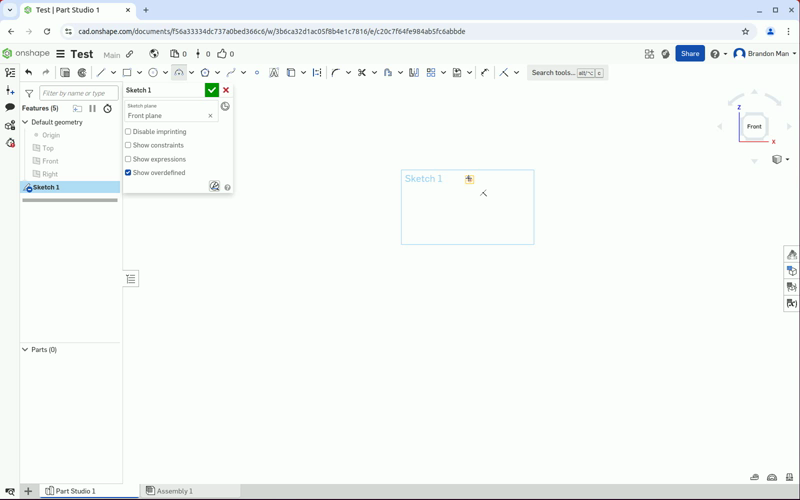
scroll(6)
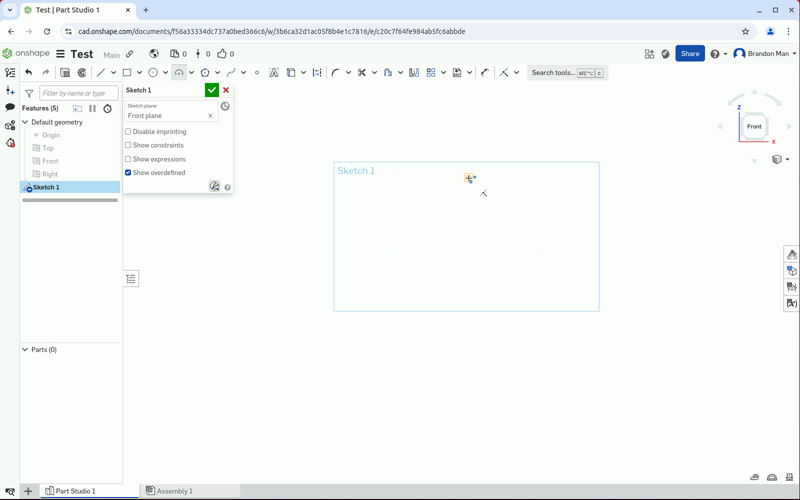
scroll(6)
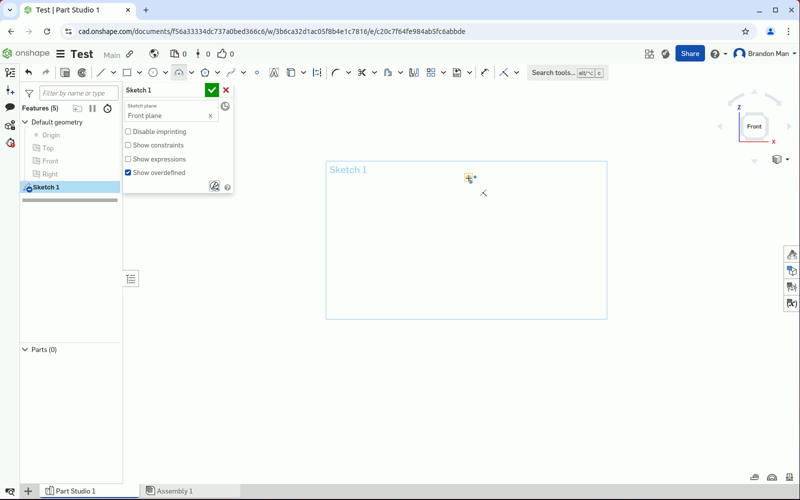
scroll(6)
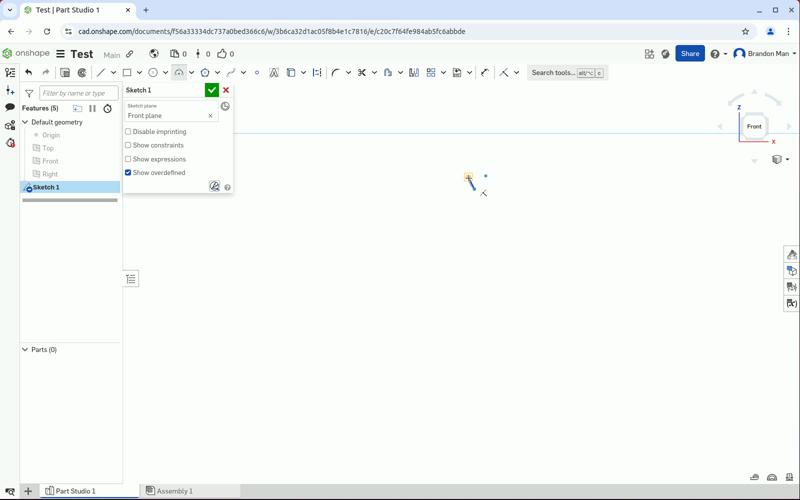
click(468, 177)
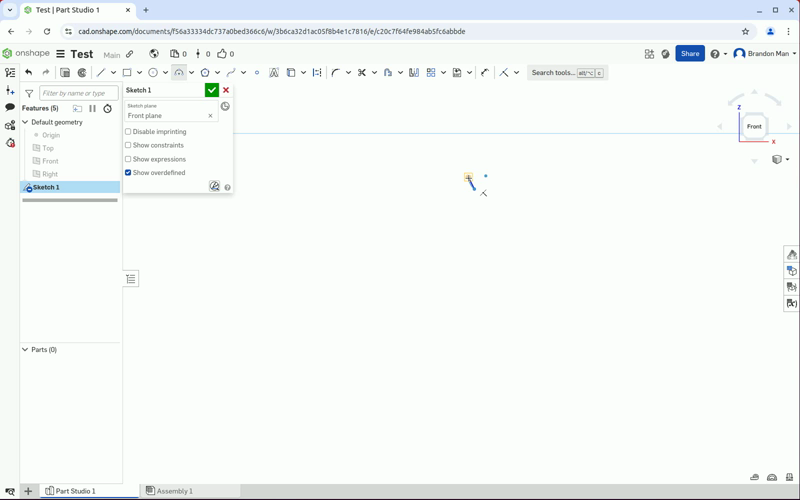
scroll(-6)
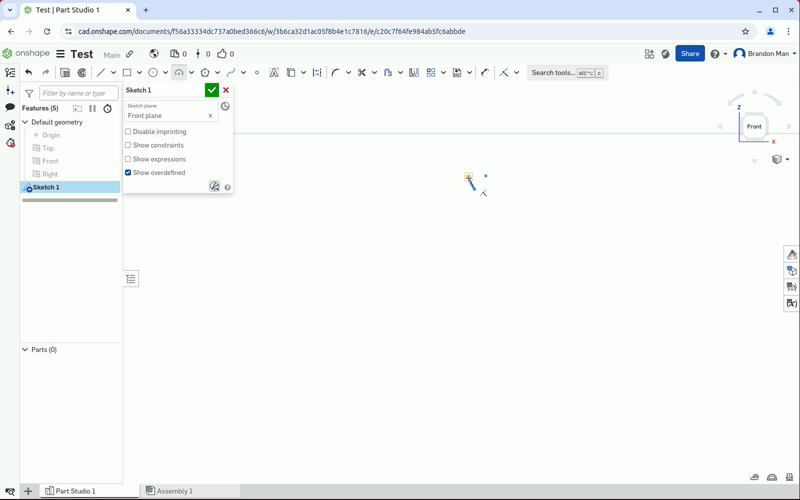
scroll(-6)
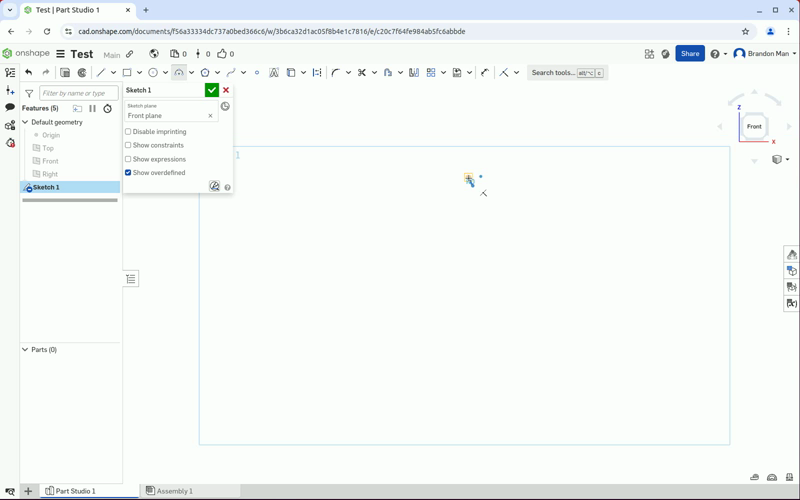
scroll(-6)
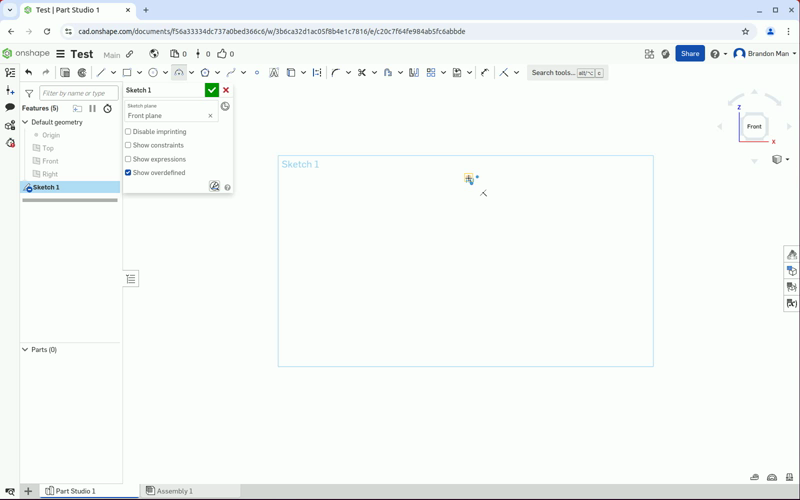
scroll(-6)
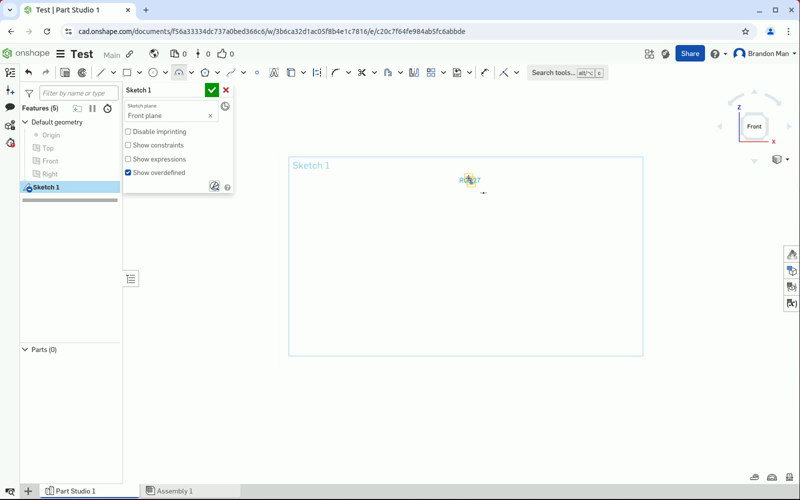
scroll(-6)
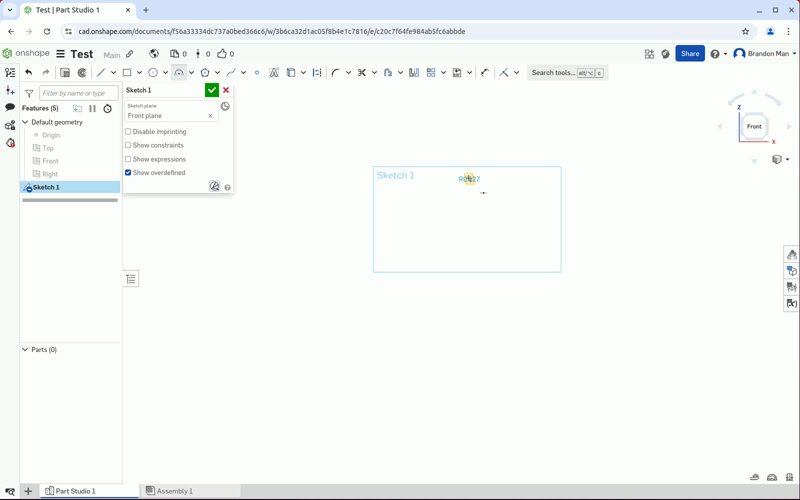
scroll(-6)
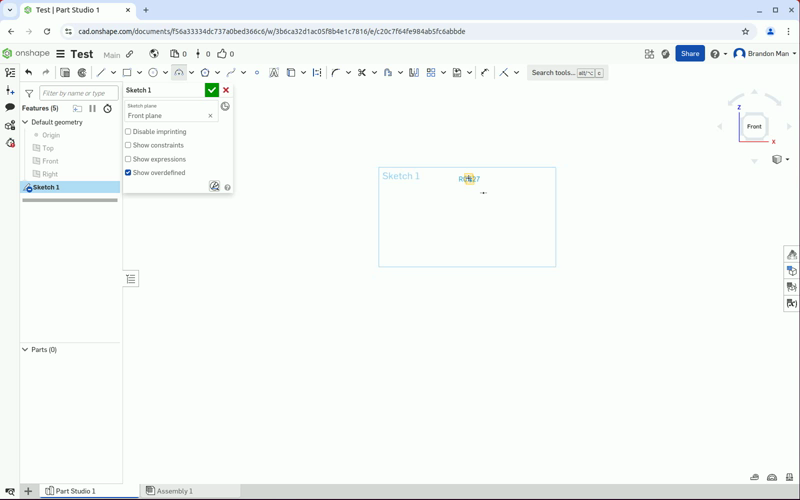
scroll(-6)
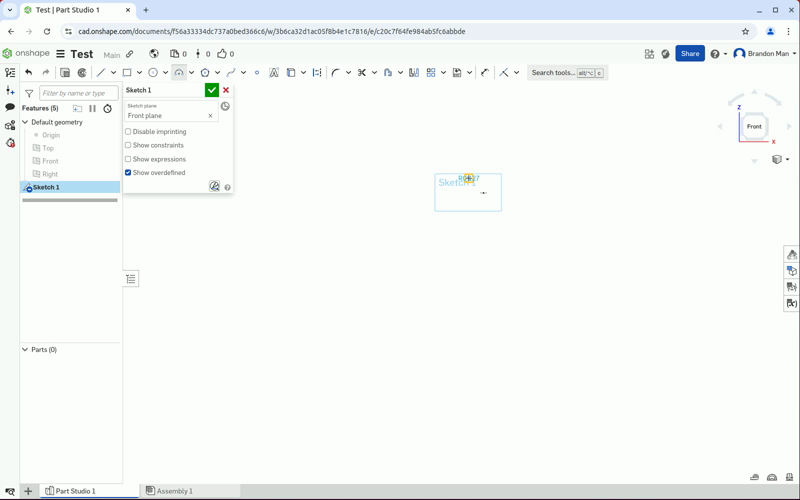
key_down(shift)
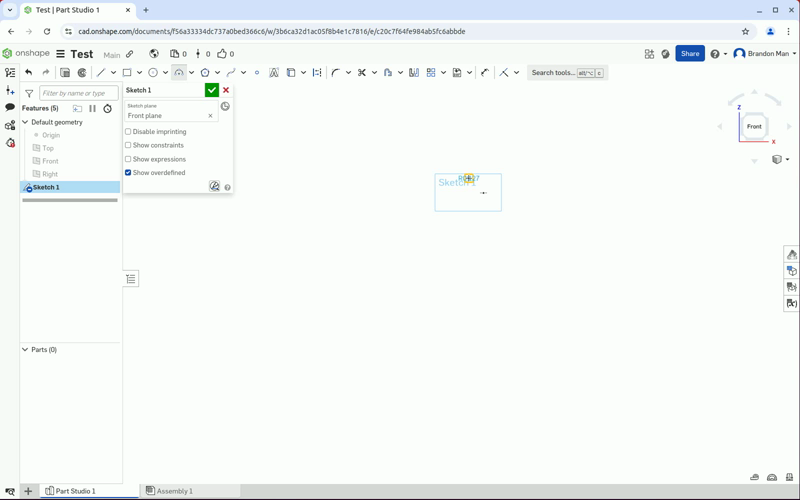
mouse_move(469, 177)
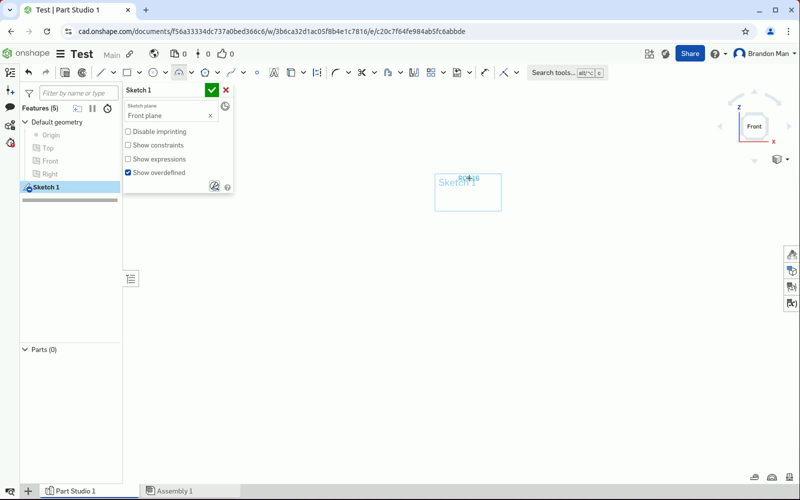
scroll(6)
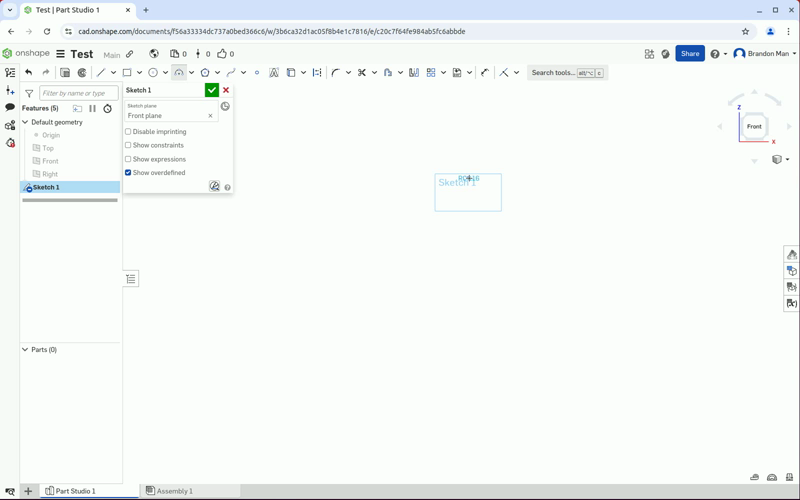
scroll(6)
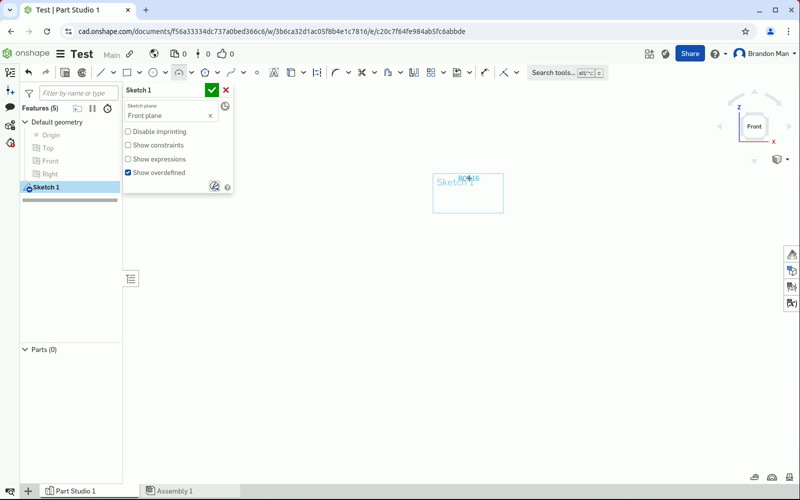
scroll(6)
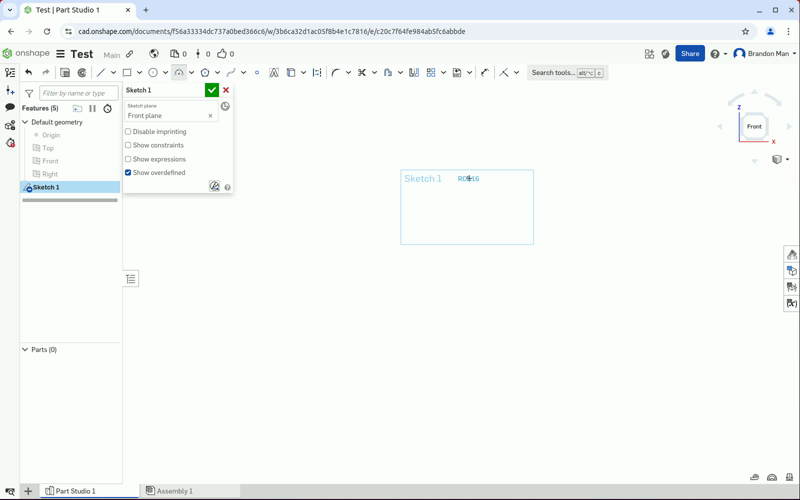
scroll(6)
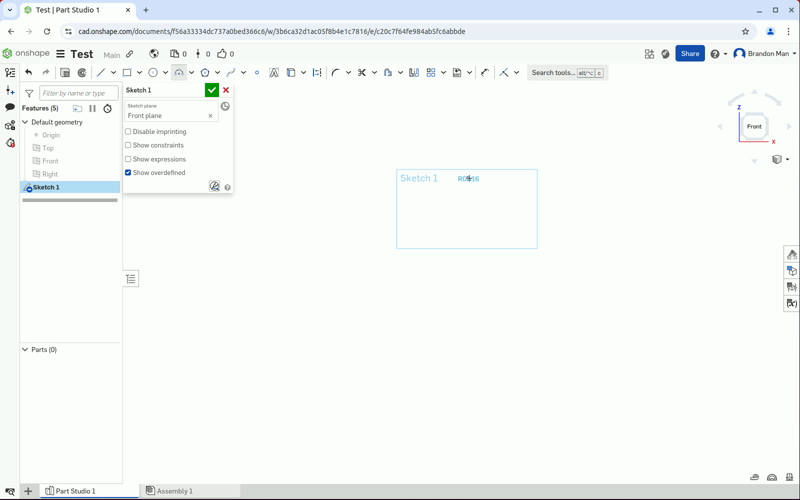
scroll(6)
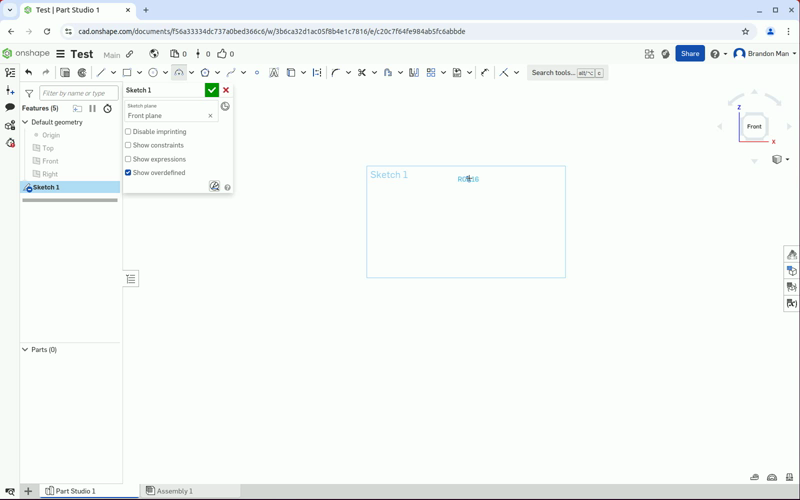
scroll(6)
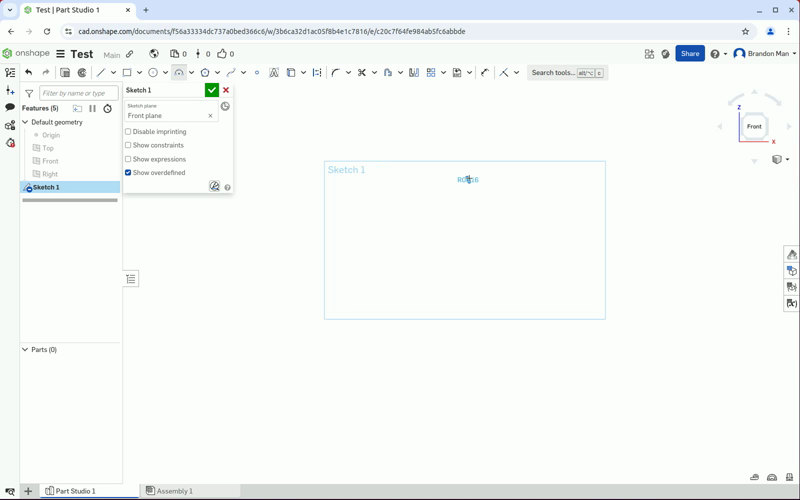
scroll(6)
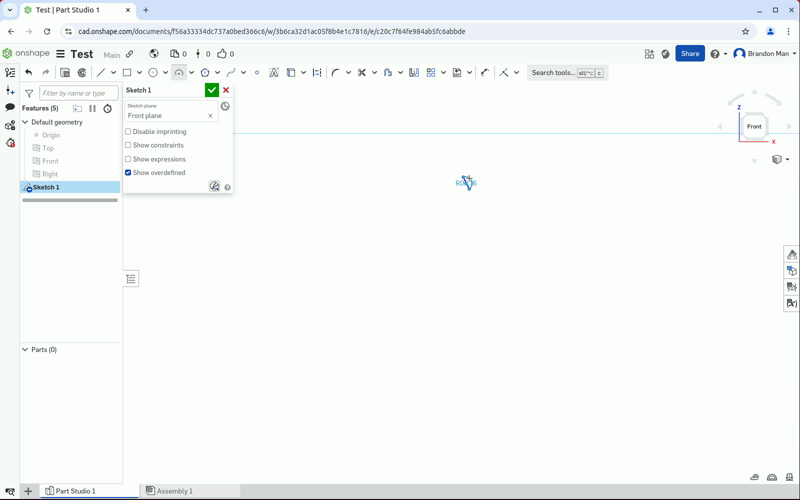
click(469, 177)
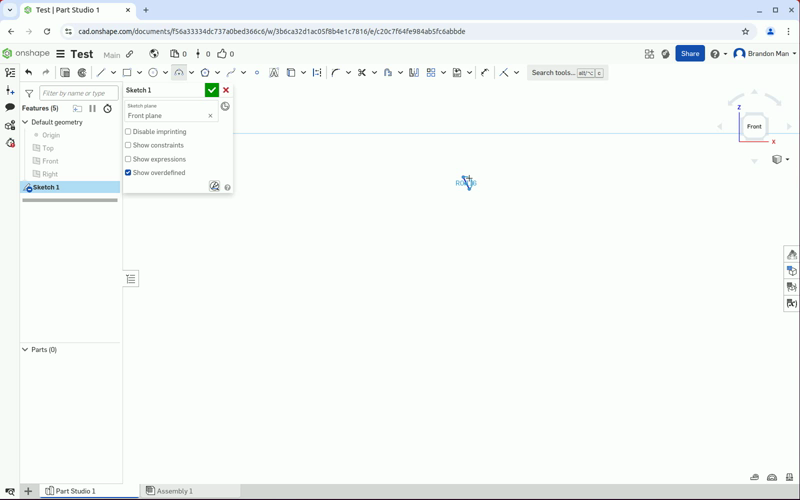
scroll(-6)
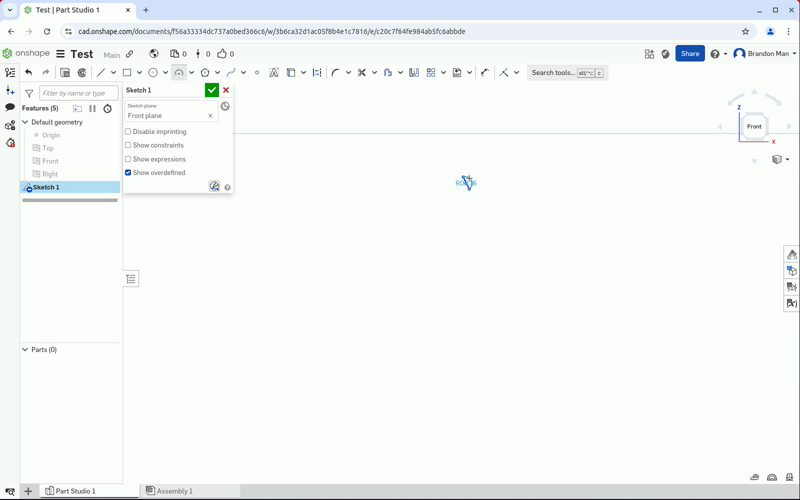
scroll(-6)
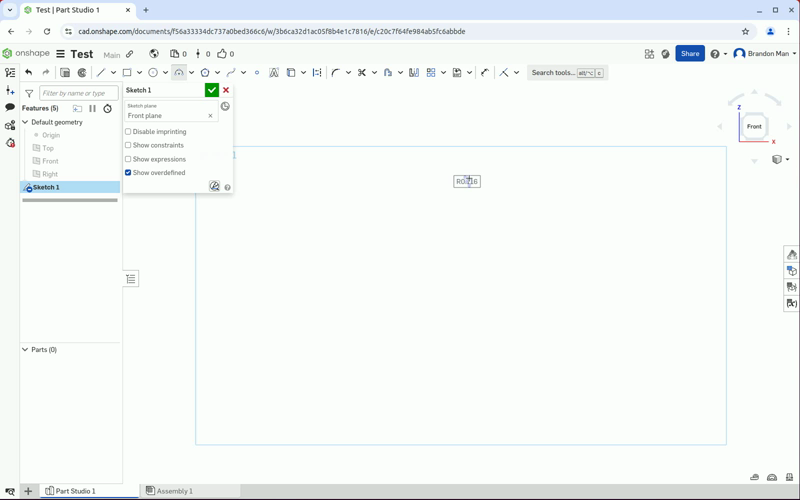
scroll(-6)
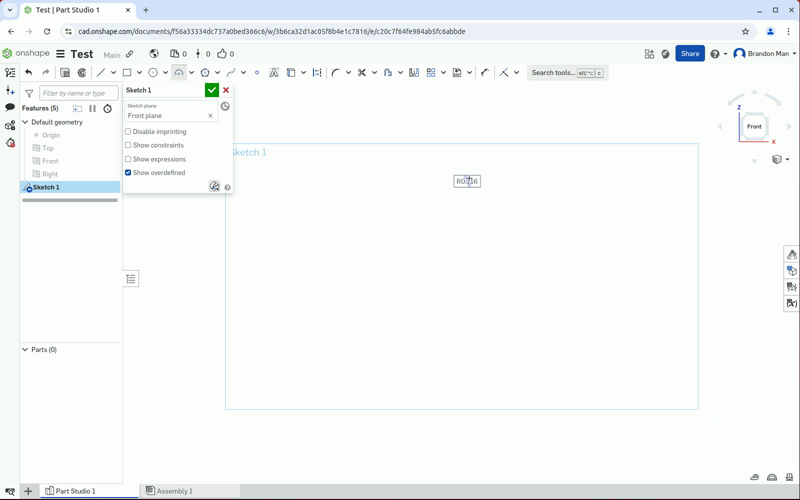
scroll(-6)
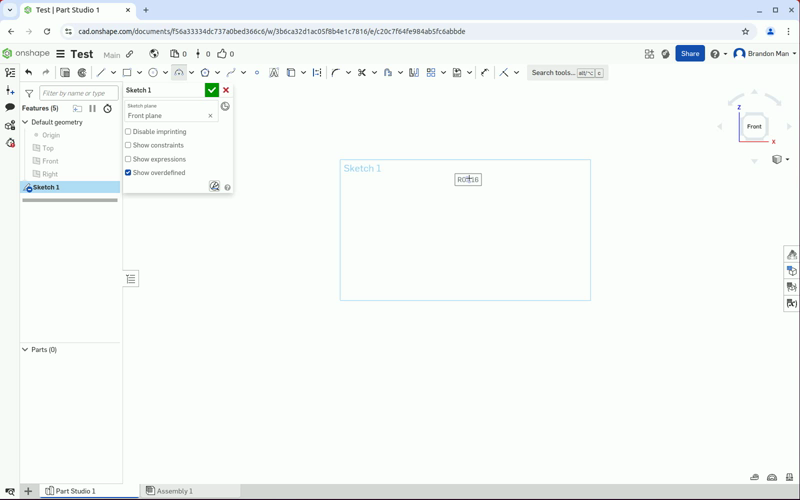
scroll(-6)
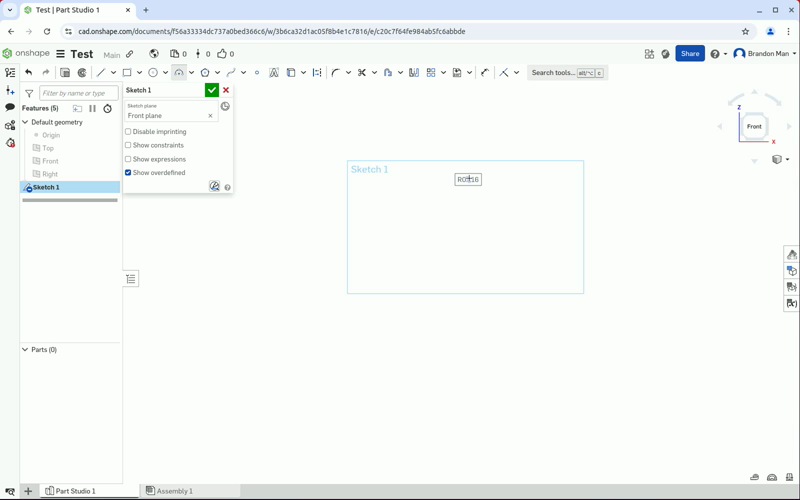
scroll(-6)
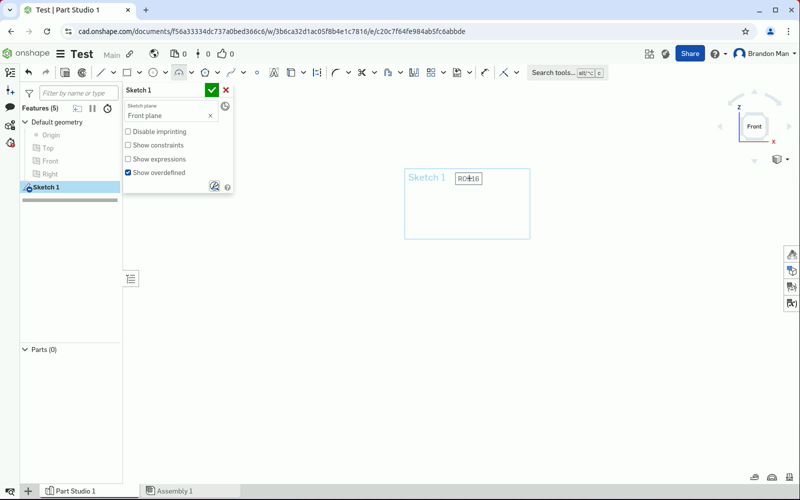
scroll(-6)
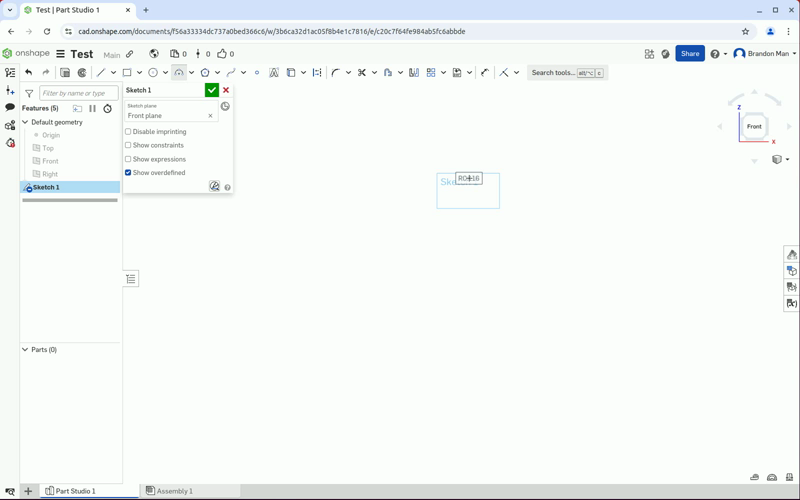
key_up(shift)
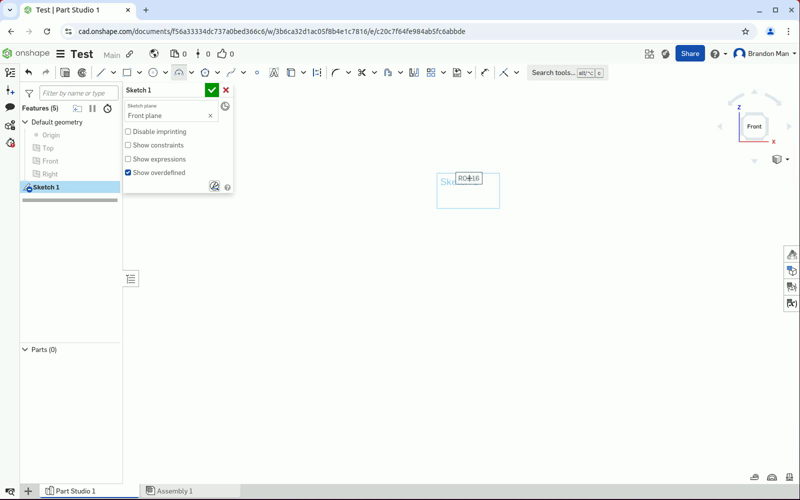
key(esc)
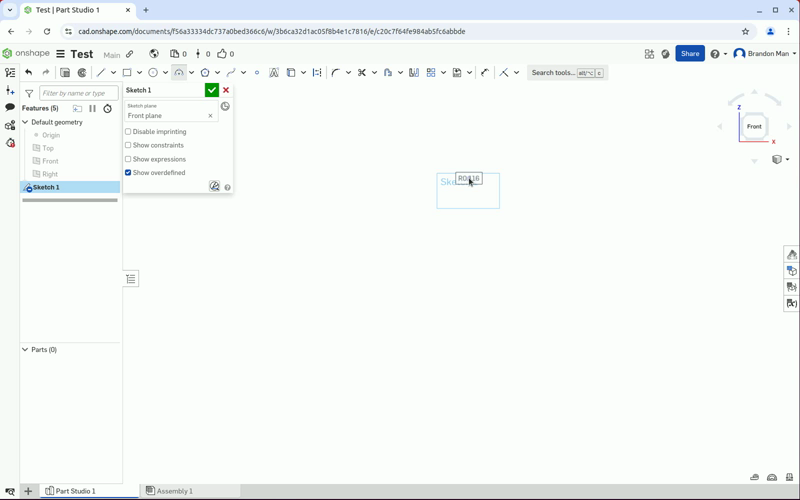
mouse_move(469, 177)
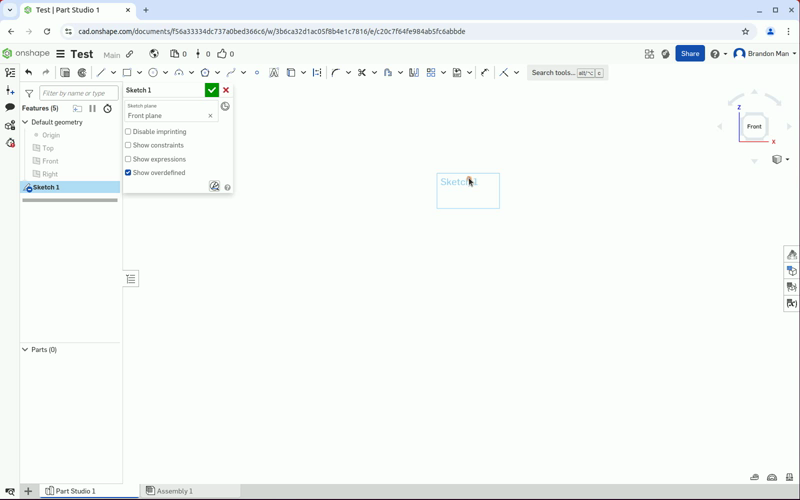
scroll(6)
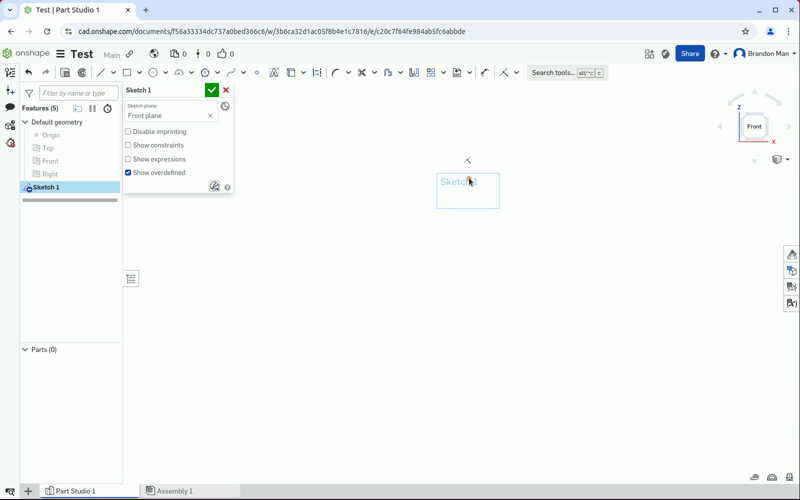
scroll(6)
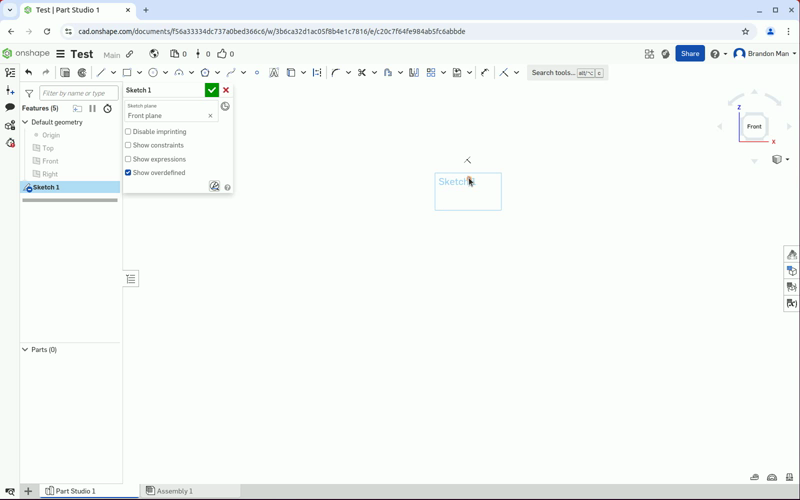
scroll(6)
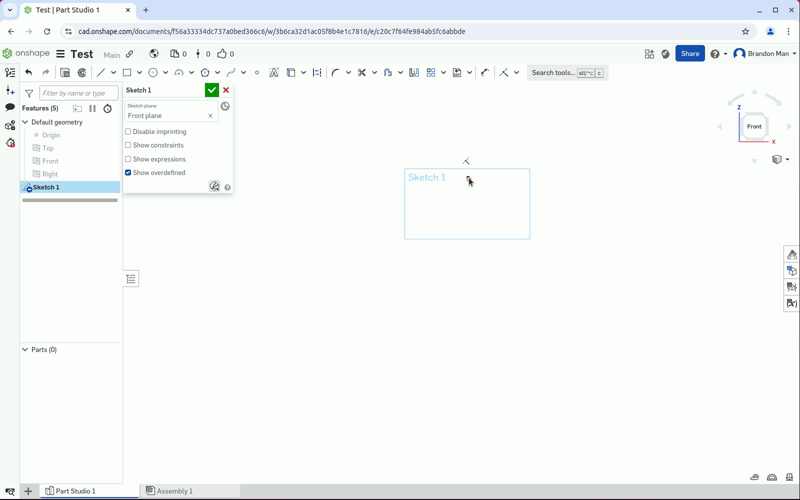
scroll(6)
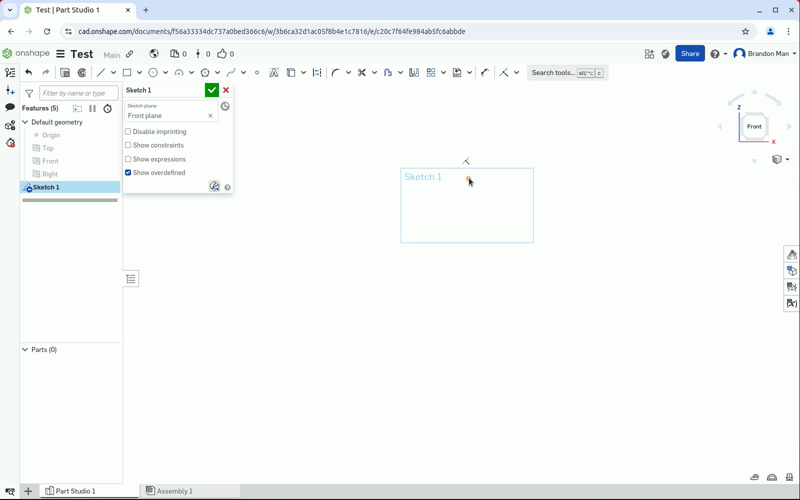
scroll(6)
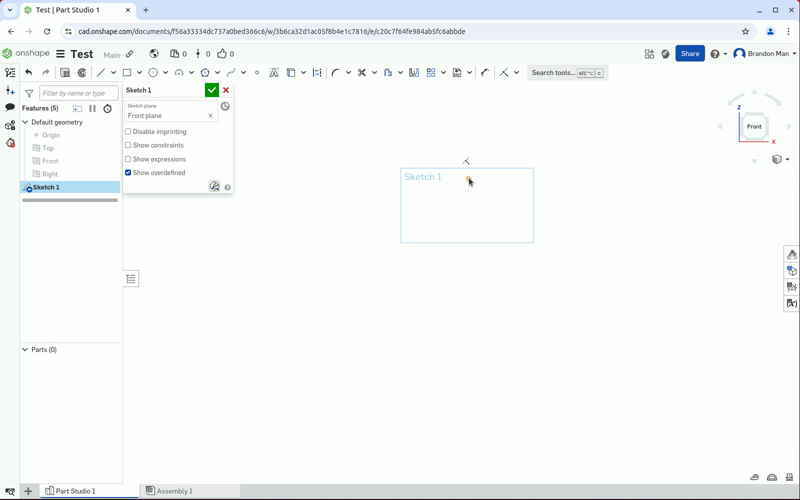
scroll(6)
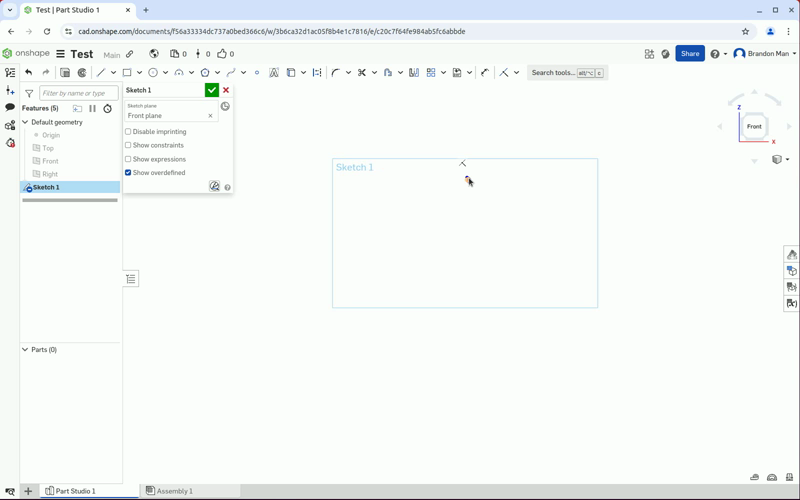
scroll(6)
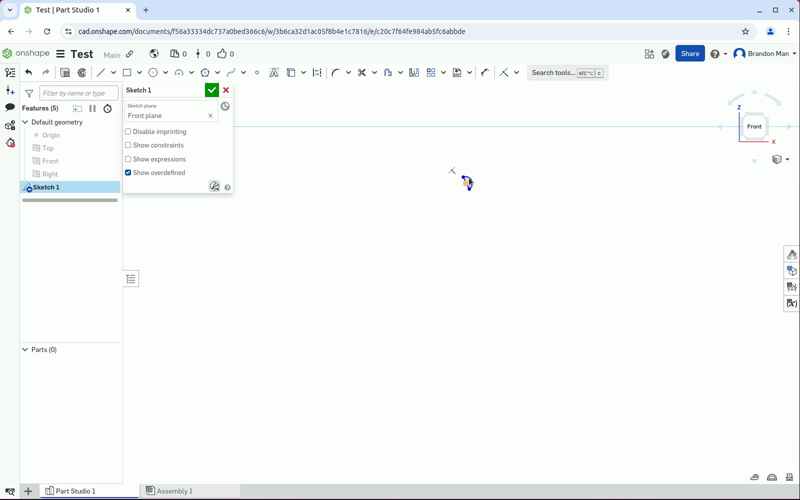
click(469, 177)
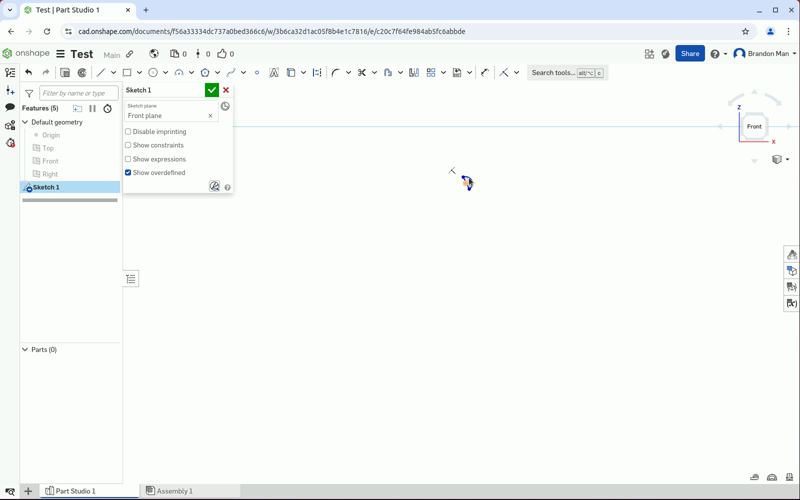
scroll(-6)
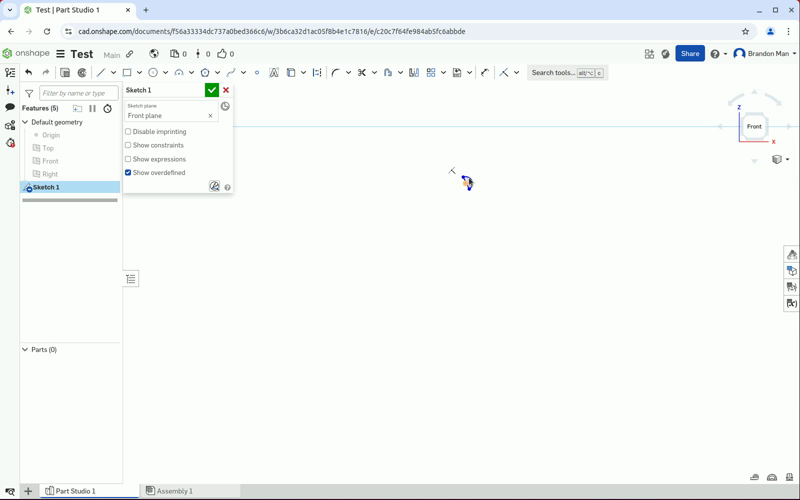
scroll(-6)
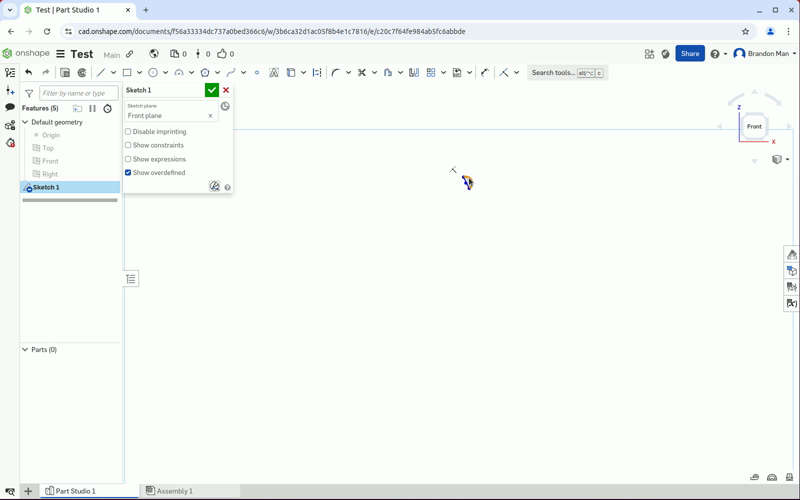
scroll(-6)
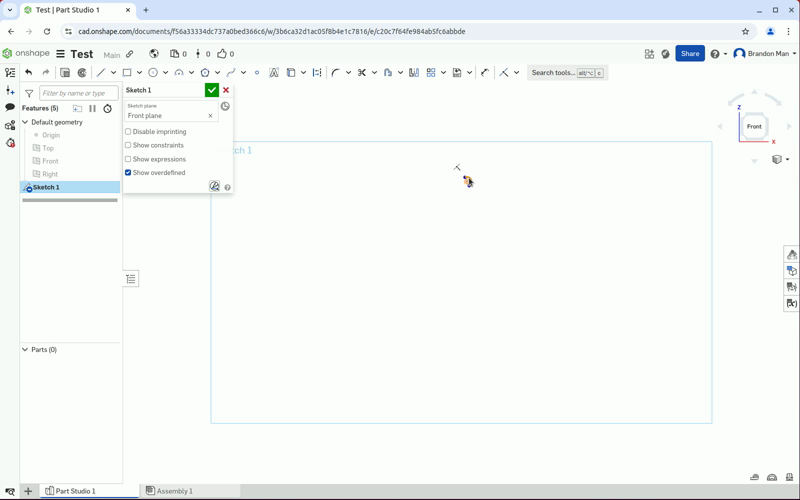
scroll(-6)
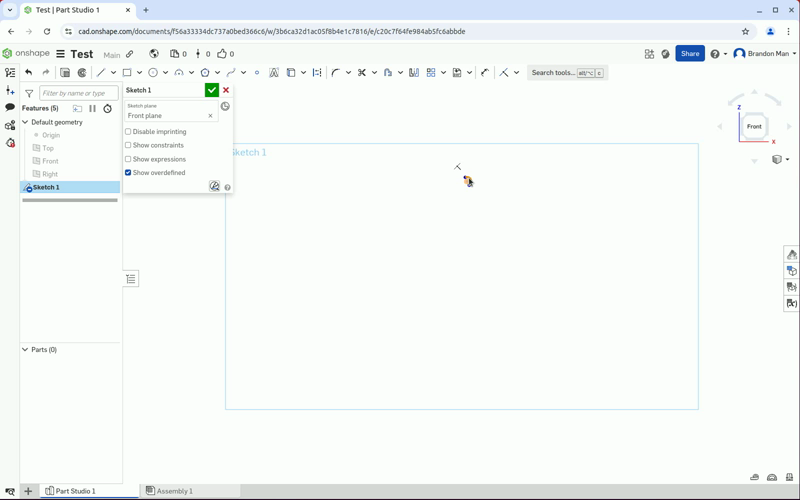
scroll(-6)
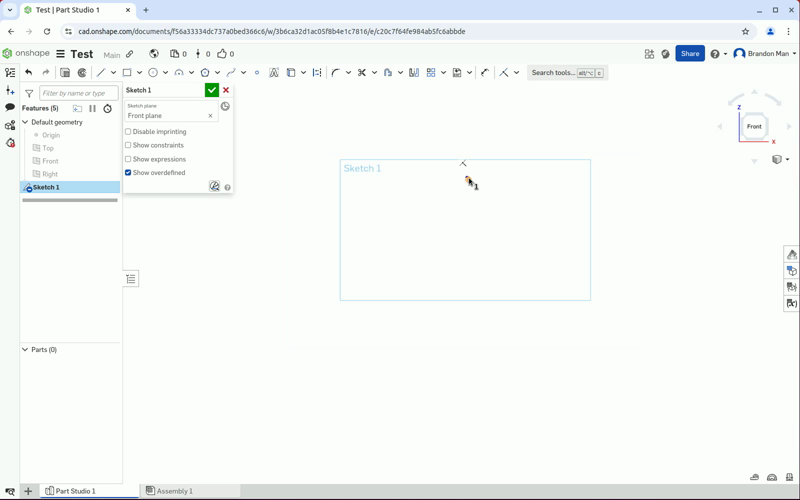
scroll(-6)
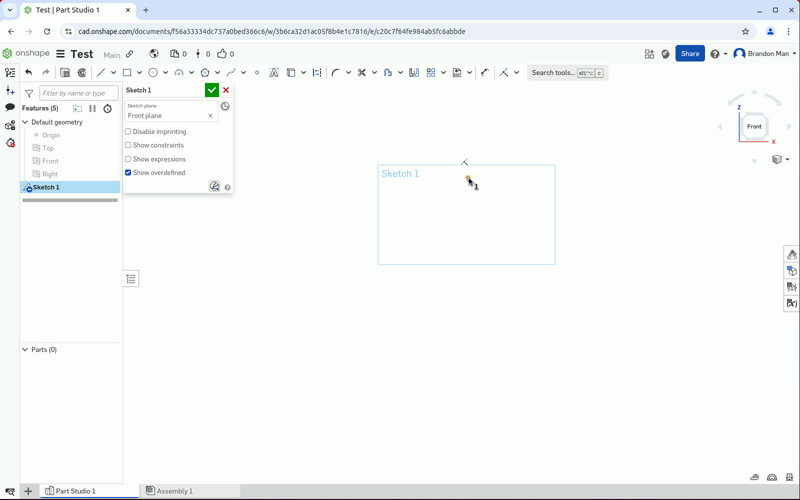
scroll(-6)
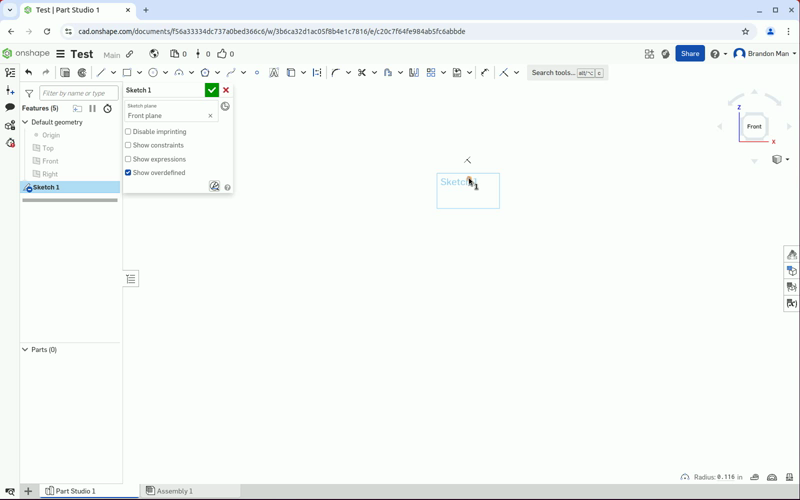
mouse_move(73, 352)
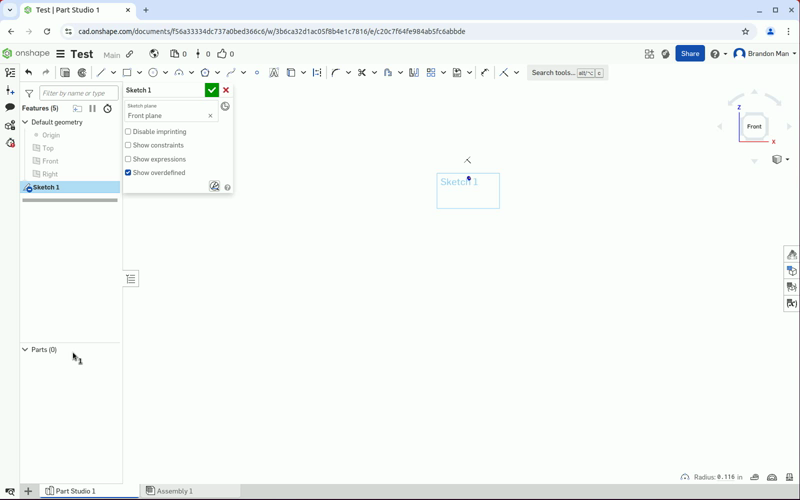
key(shift+y)
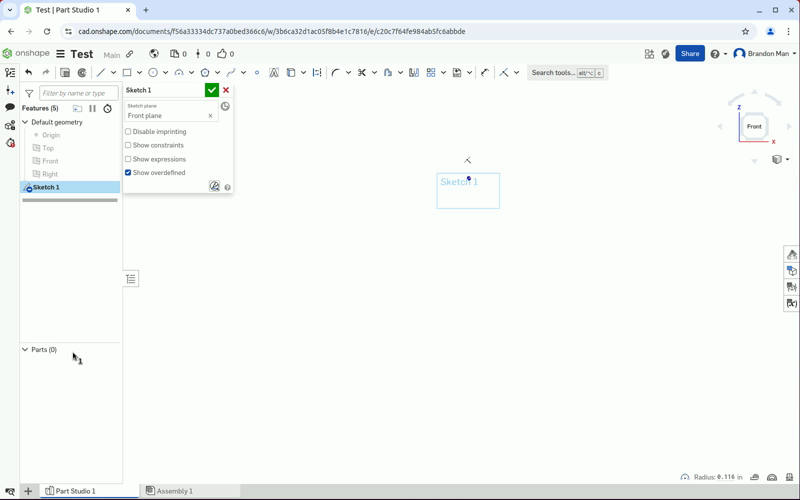
key(shift+e)
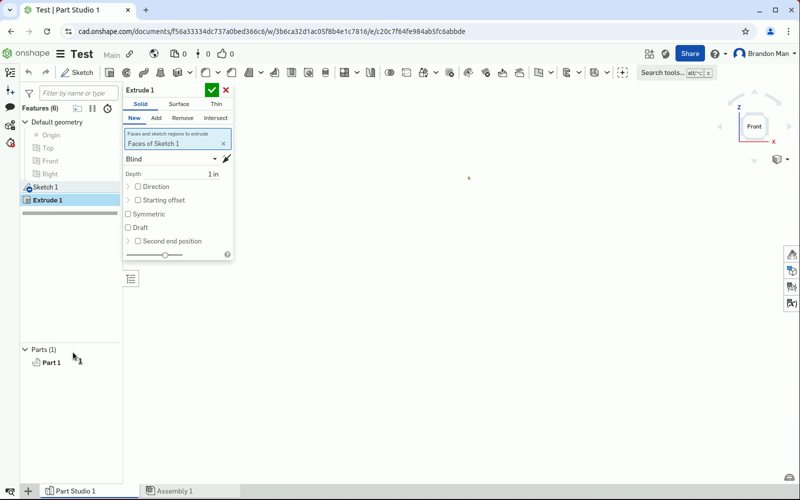
mouse_move(143, 106)
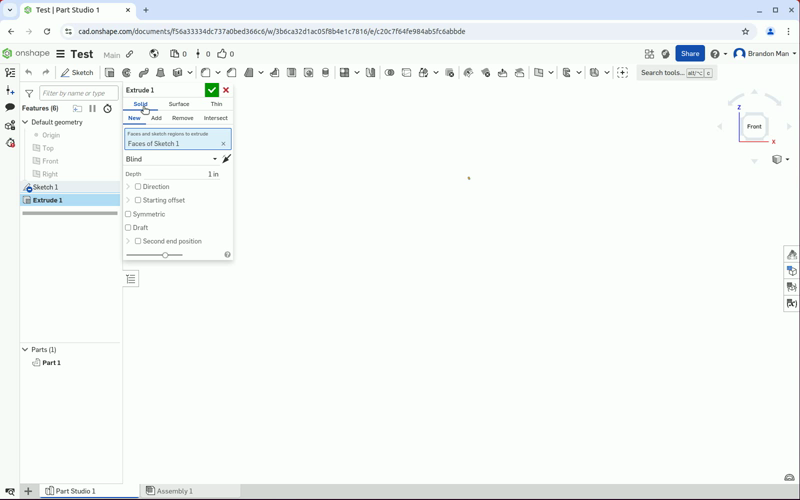
click(143, 106)
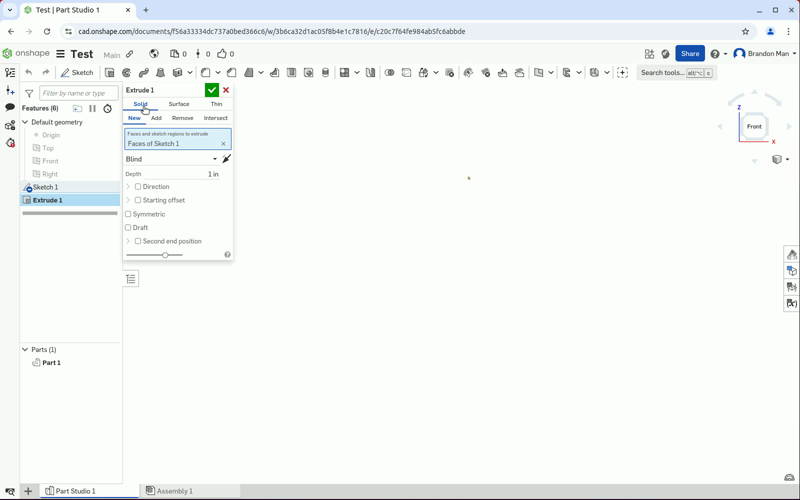
mouse_move(137, 120)
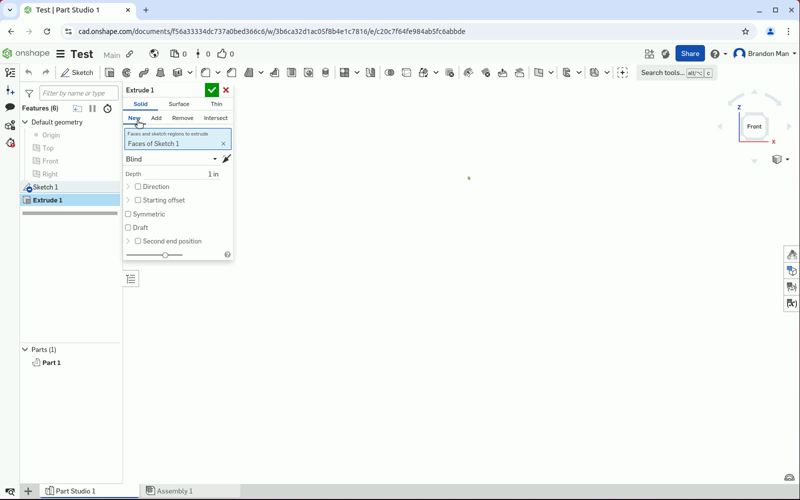
click(137, 120)
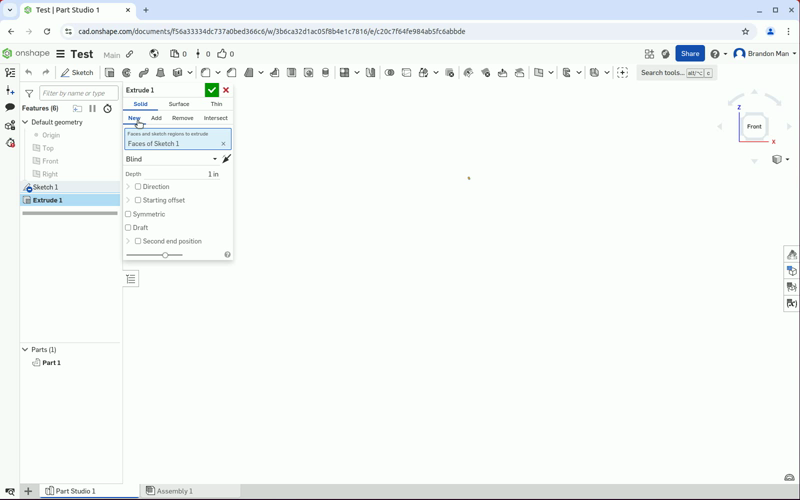
key(tab, 4)
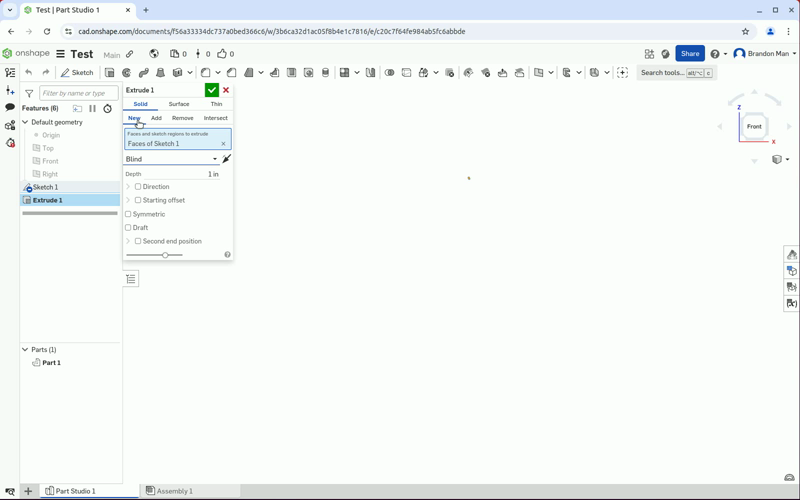
text(0.481)
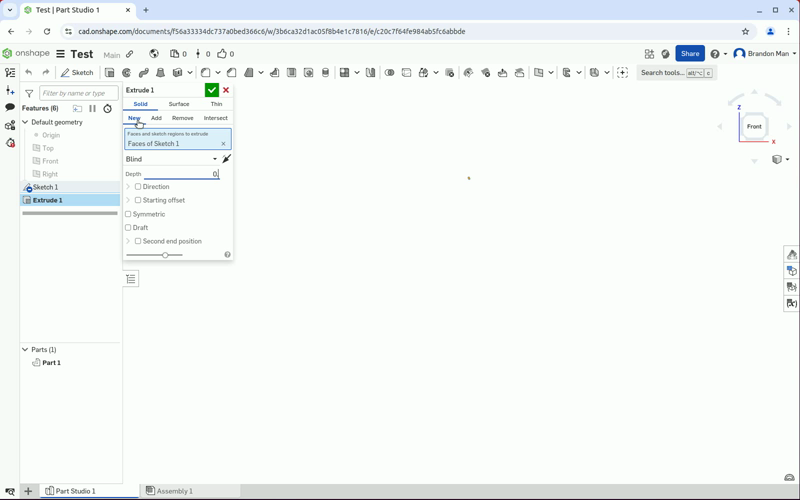
key(enter)
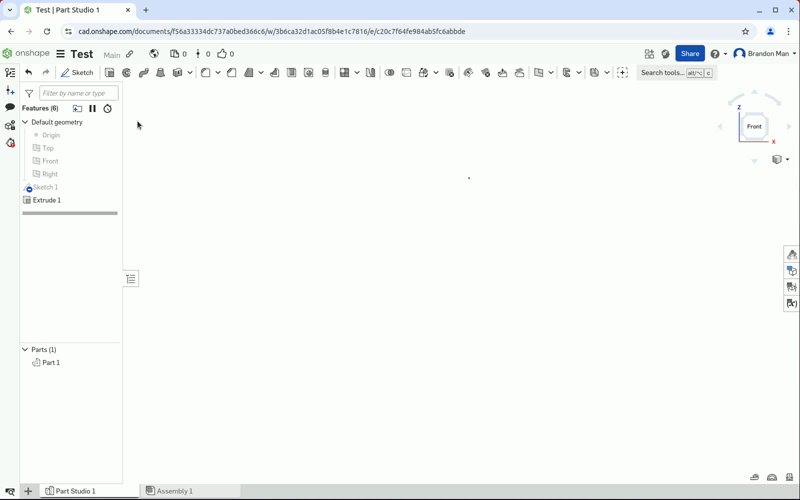
key(shift+h)
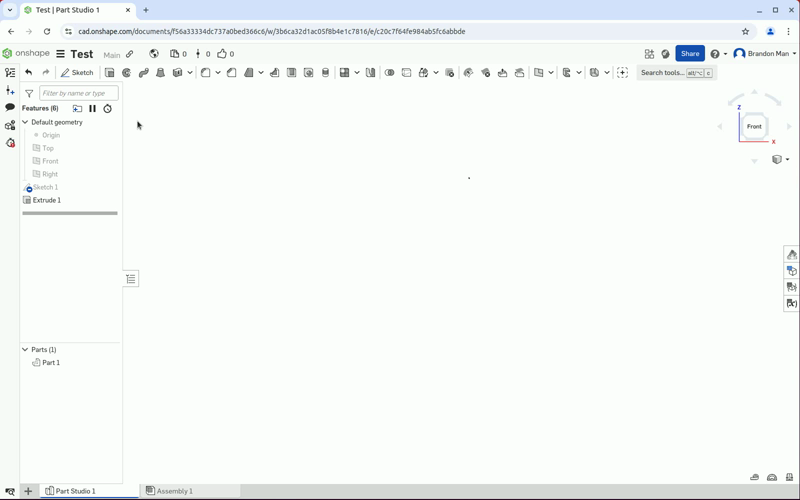
key(shift+h)
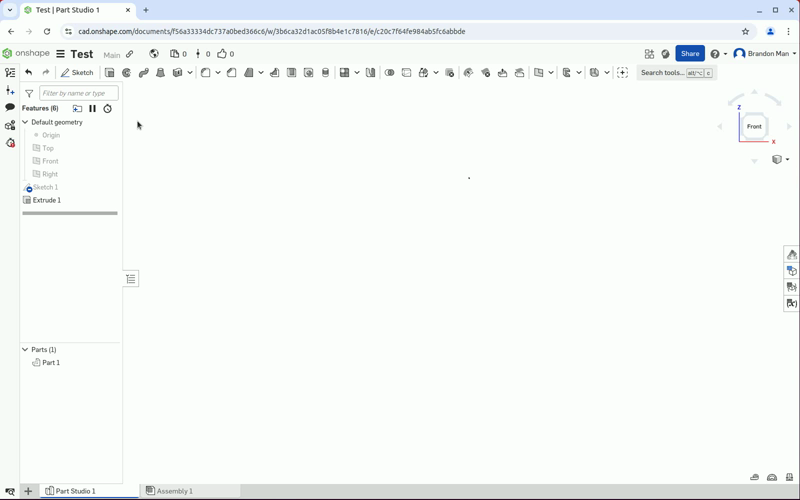
mouse_move(73, 189)
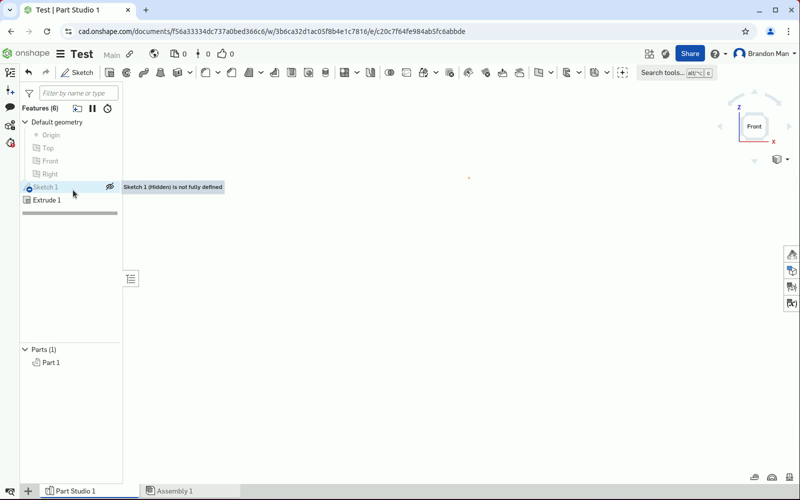
click(73, 189)
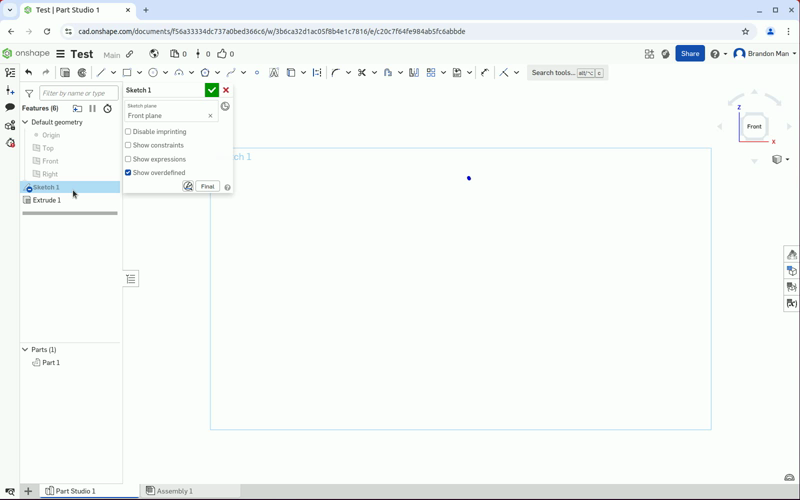
mouse_move(229, 92)
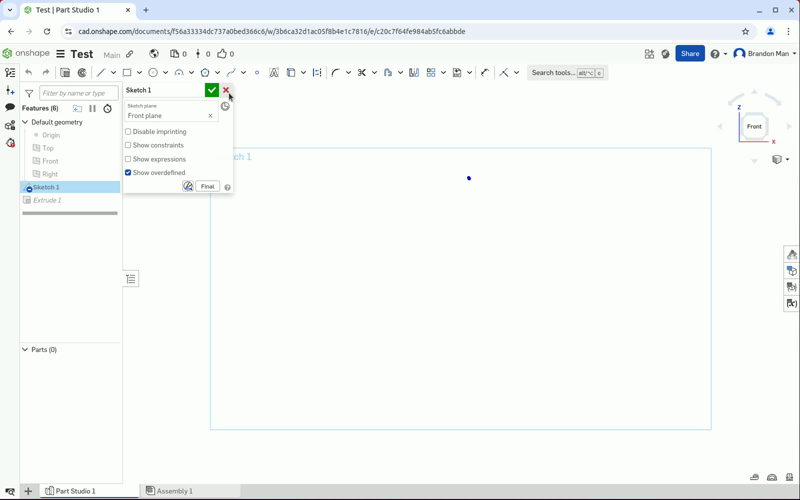
click(229, 92)
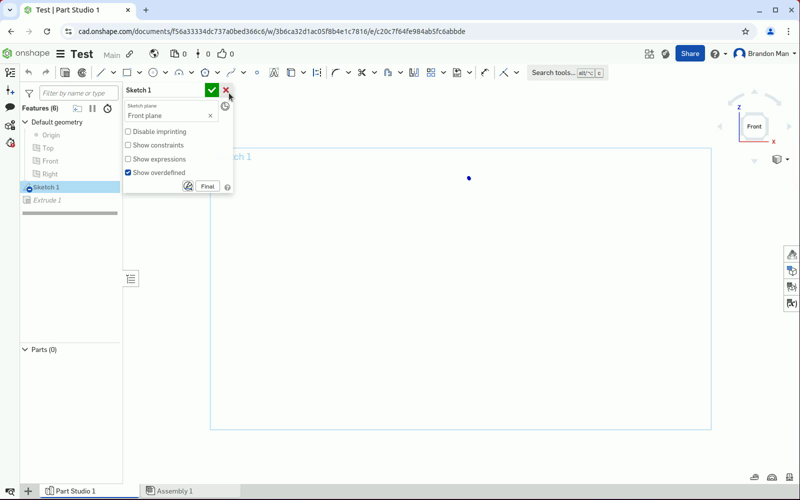
key(shift+s)
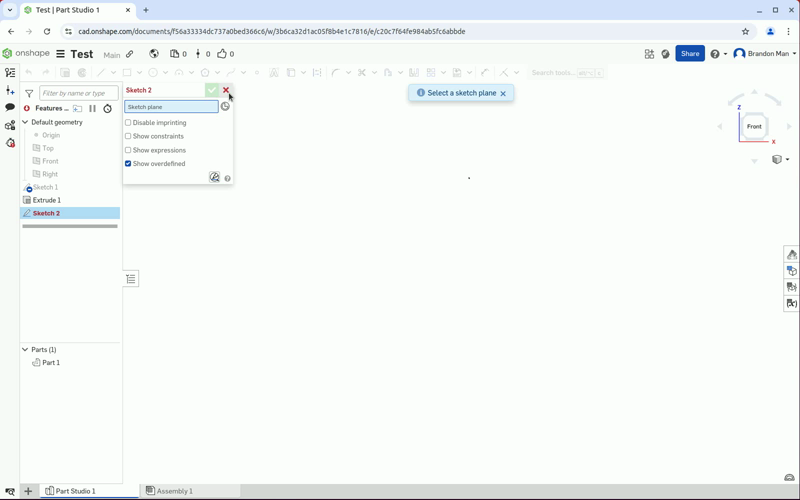
mouse_move(73, 163)
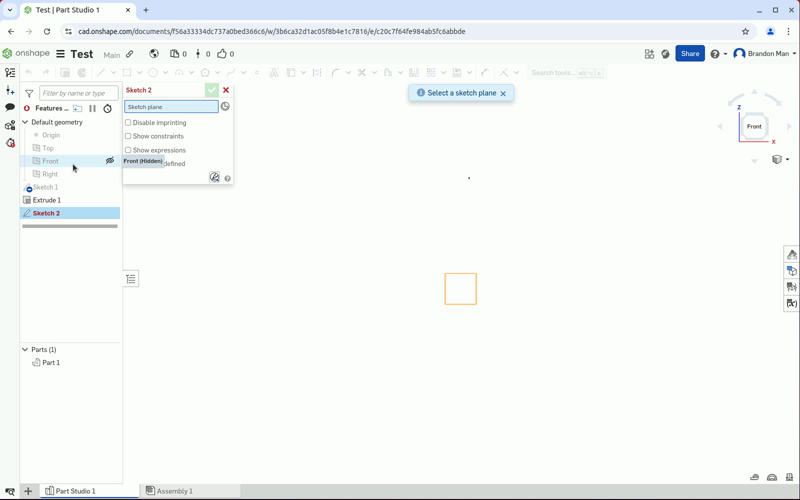
click(73, 163)
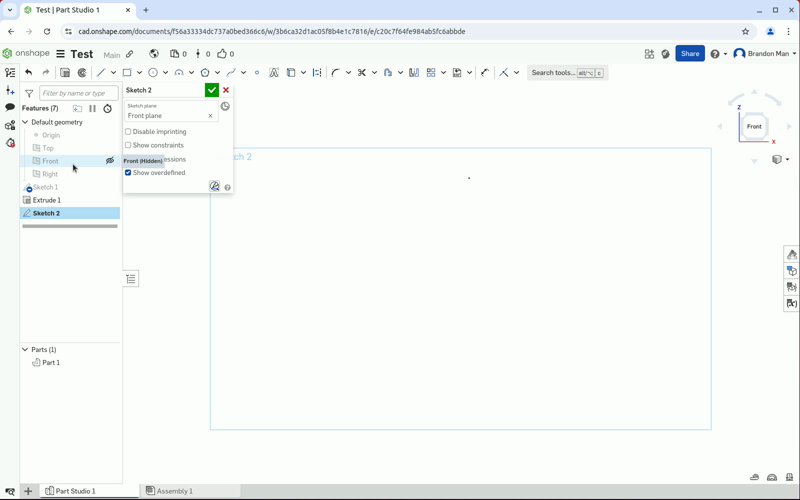
mouse_move(73, 352)
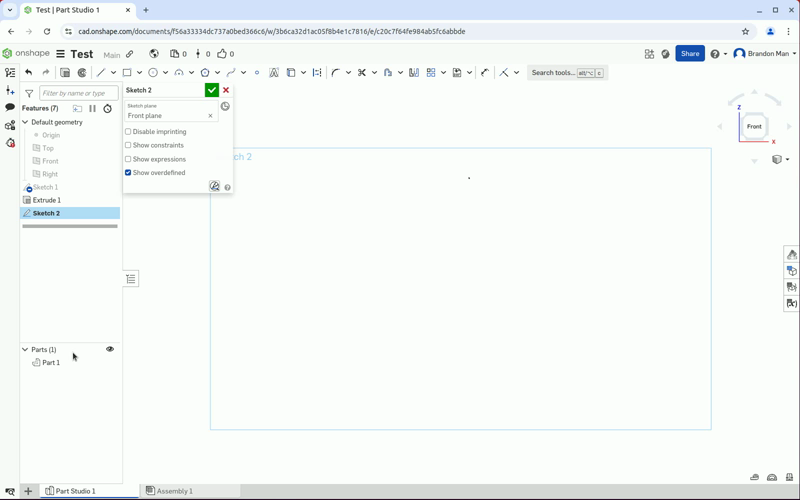
key(y)
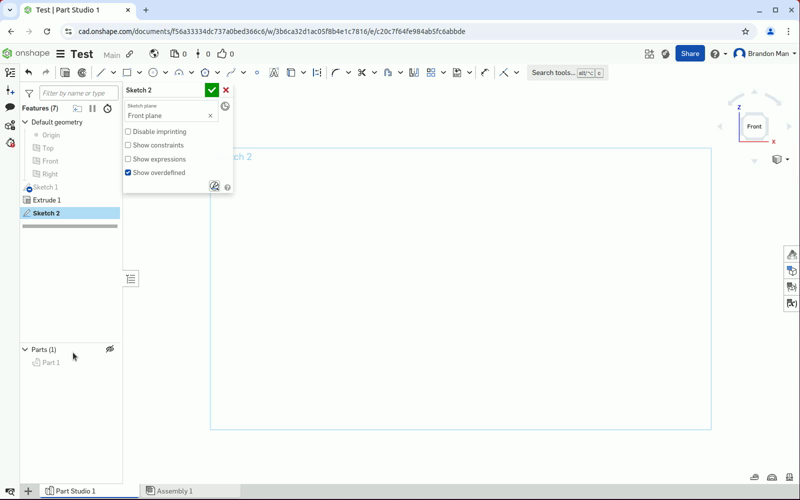
key(a)
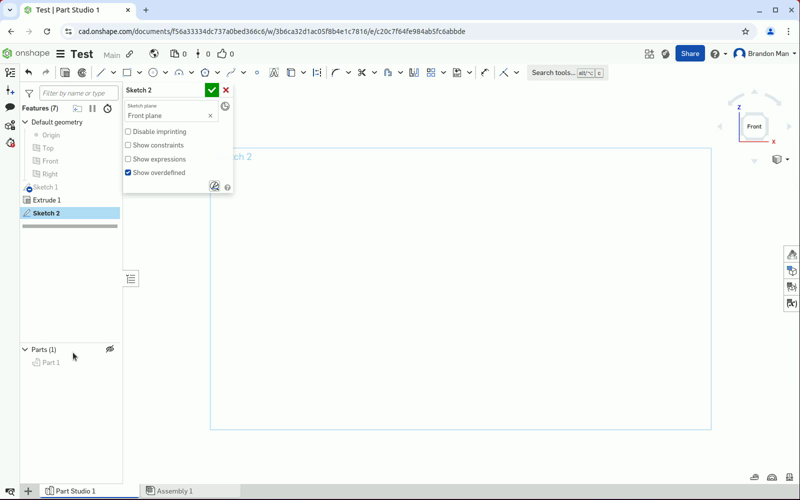
key_down(shift)
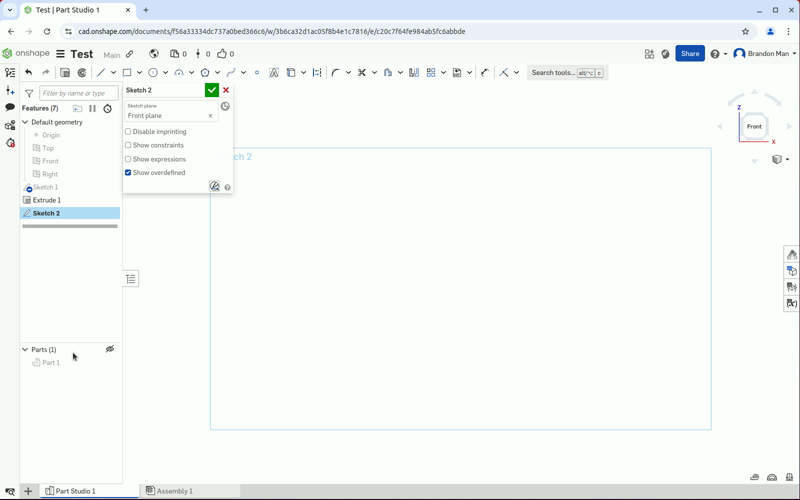
mouse_move(452, 178)
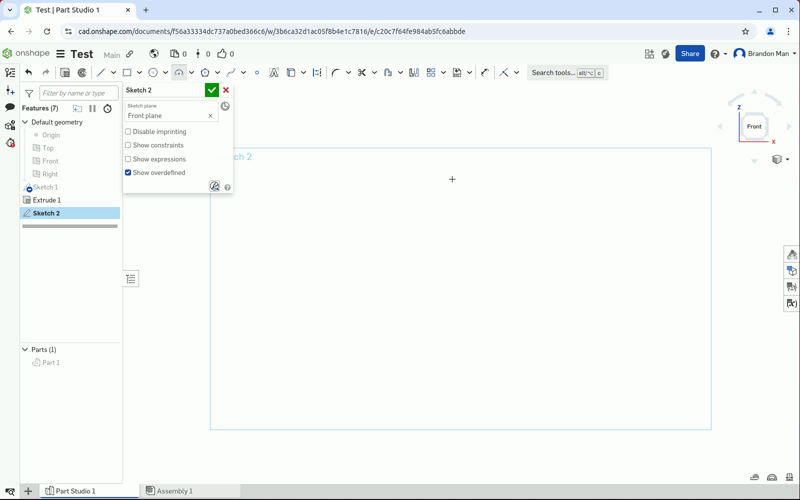
click(452, 178)
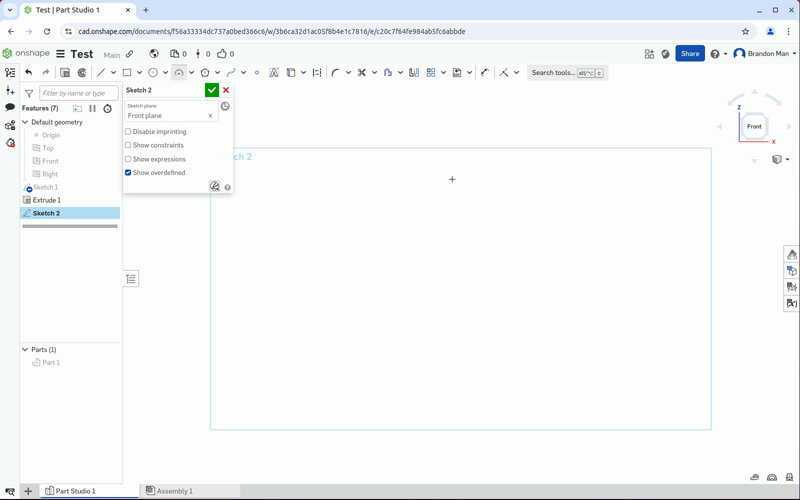
key_up(shift)
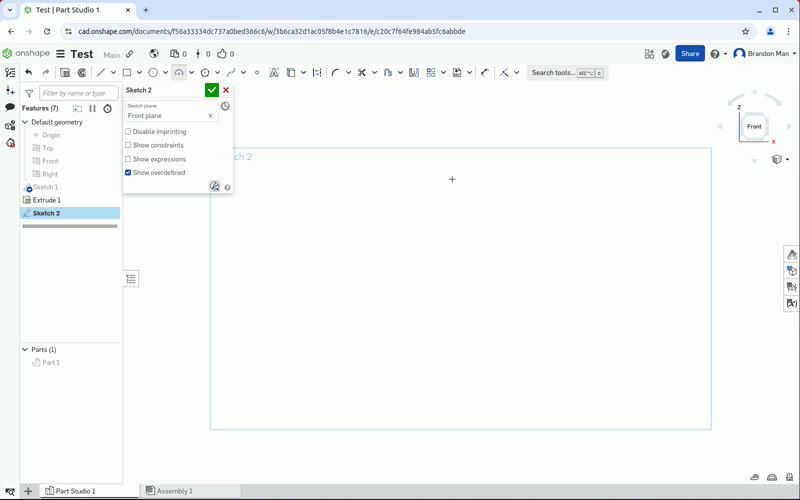
key_down(shift)
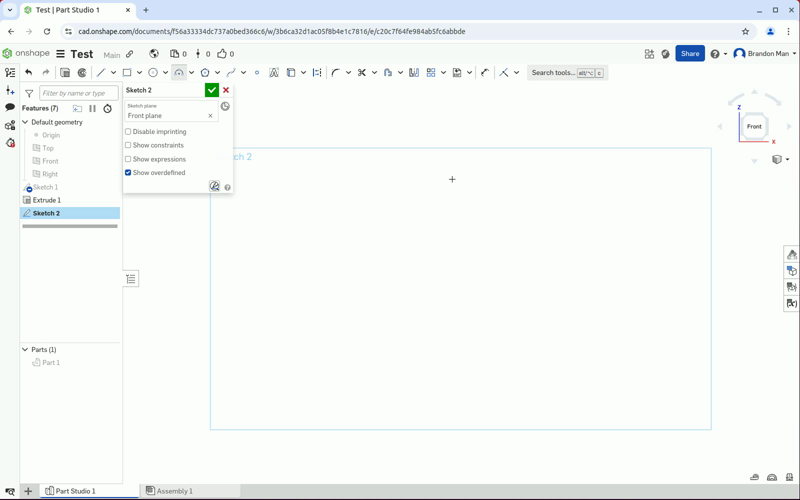
mouse_move(452, 177)
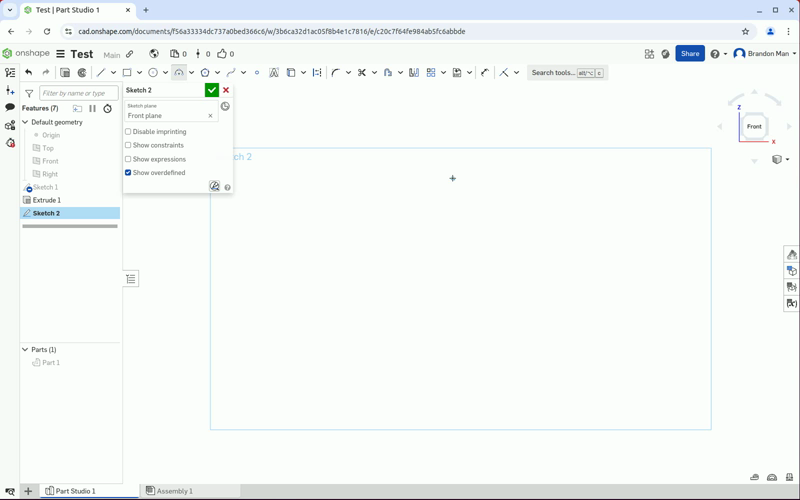
scroll(6)
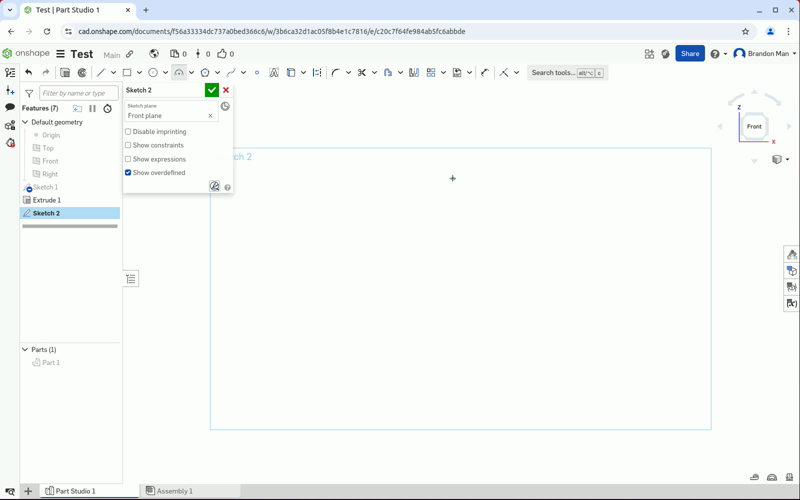
scroll(6)
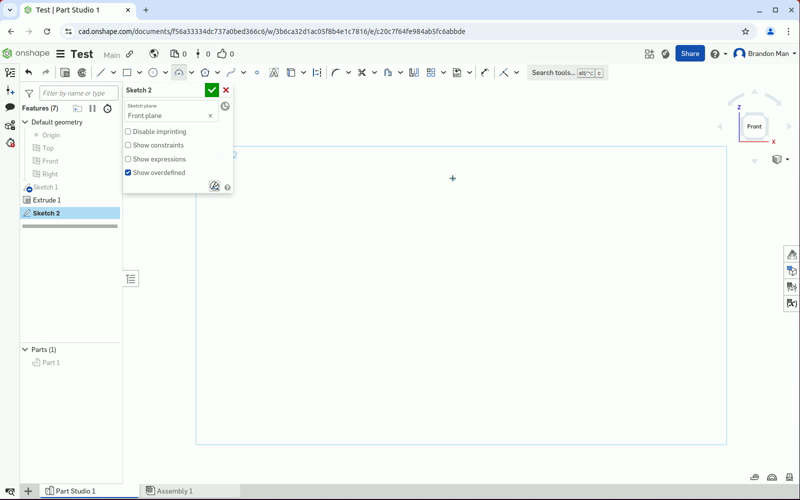
scroll(6)
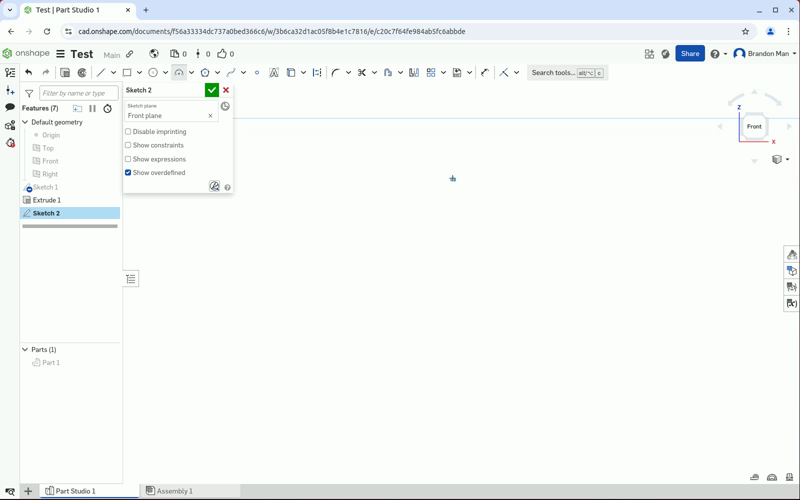
scroll(6)
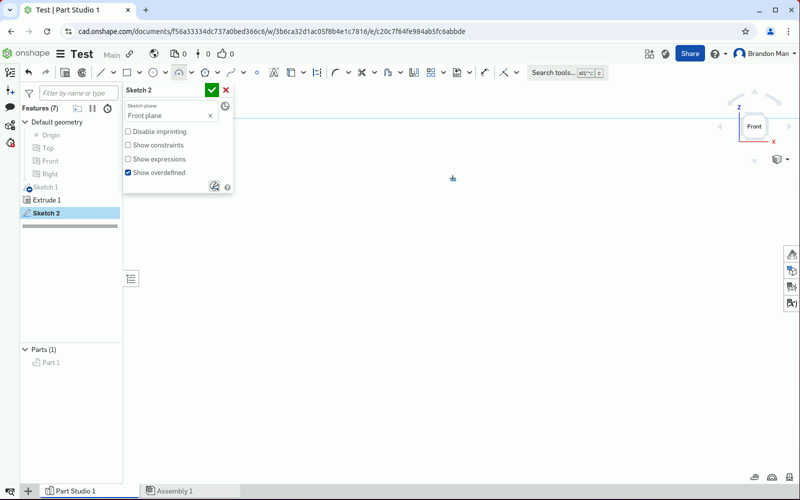
scroll(6)
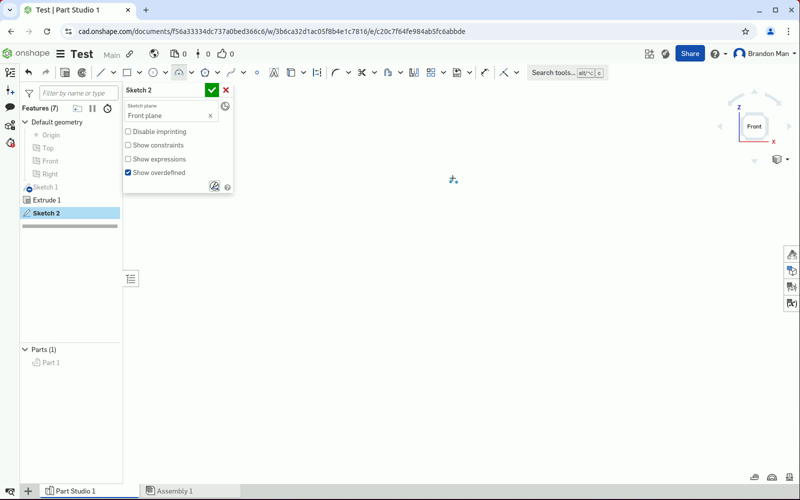
scroll(6)
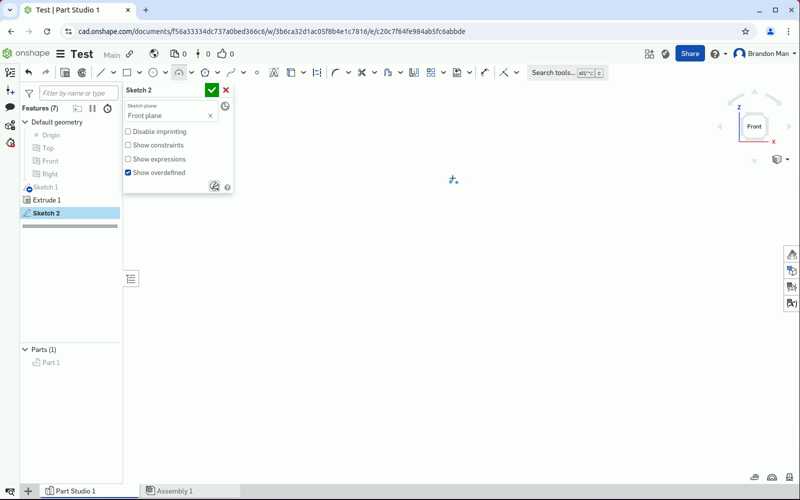
scroll(6)
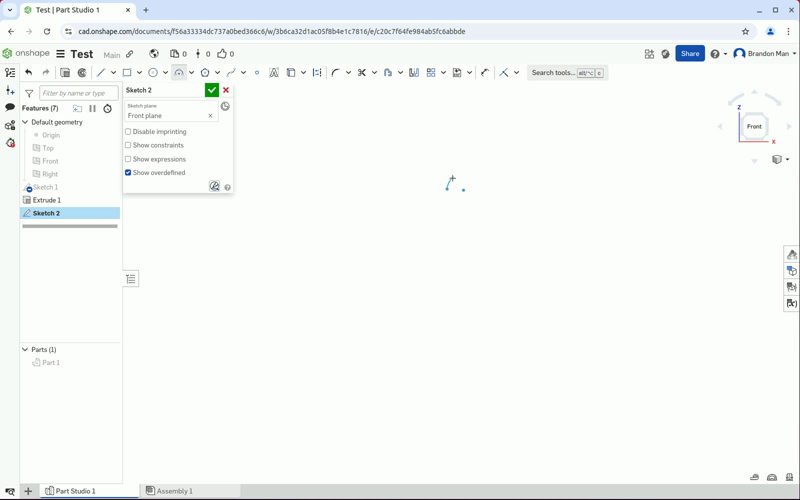
click(452, 177)
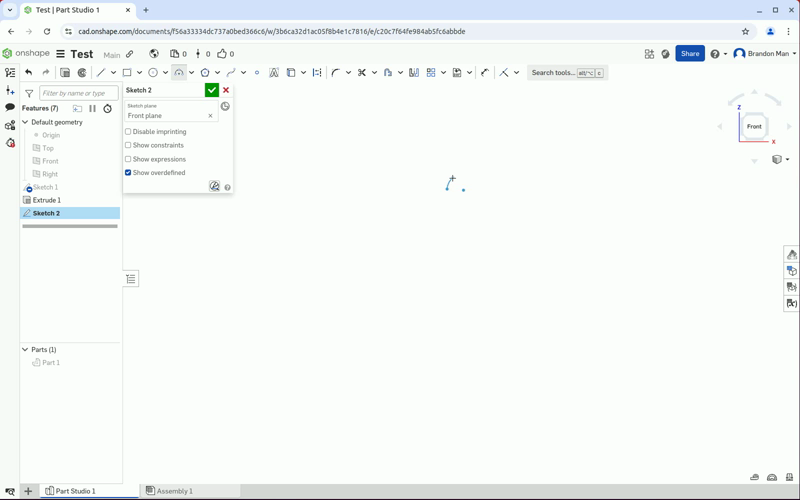
scroll(-6)
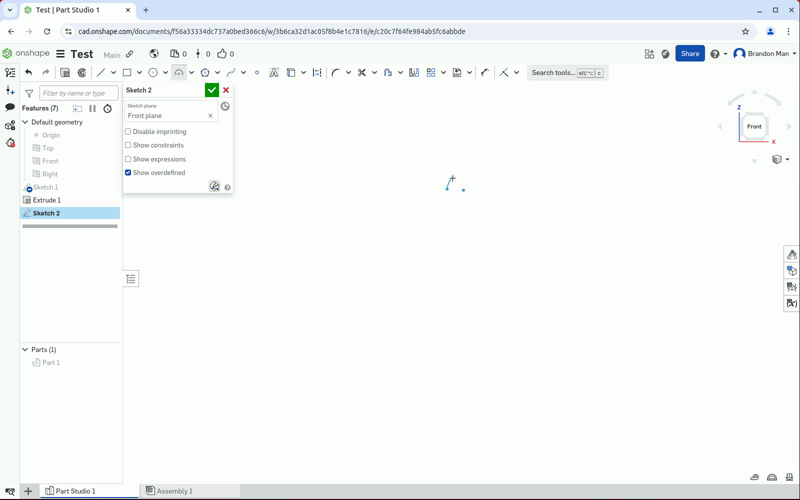
scroll(-6)
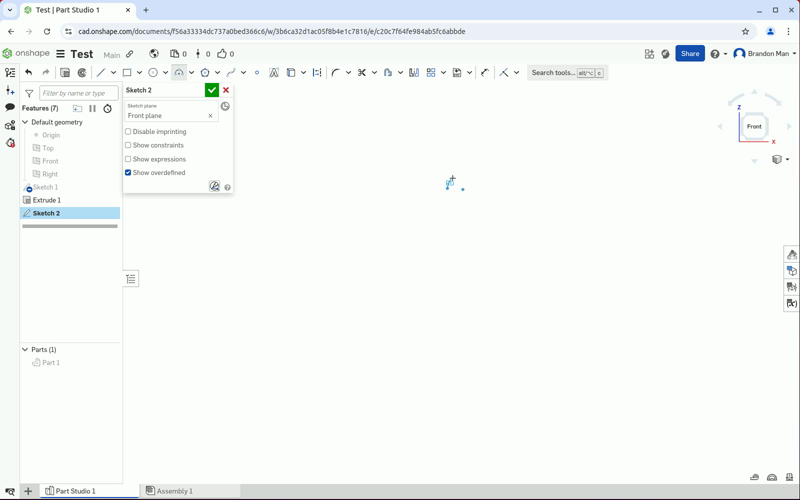
scroll(-6)
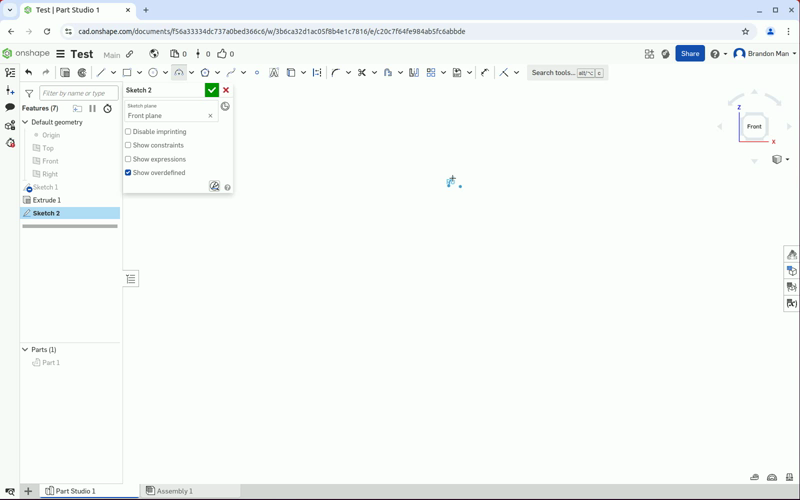
scroll(-6)
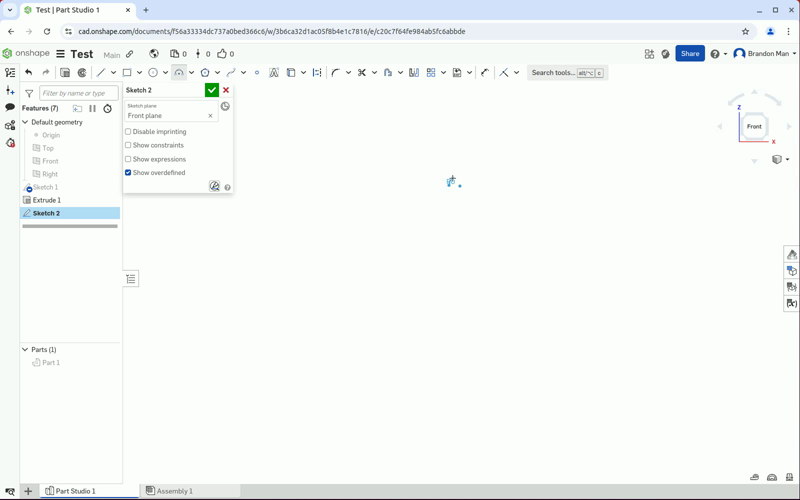
scroll(-6)
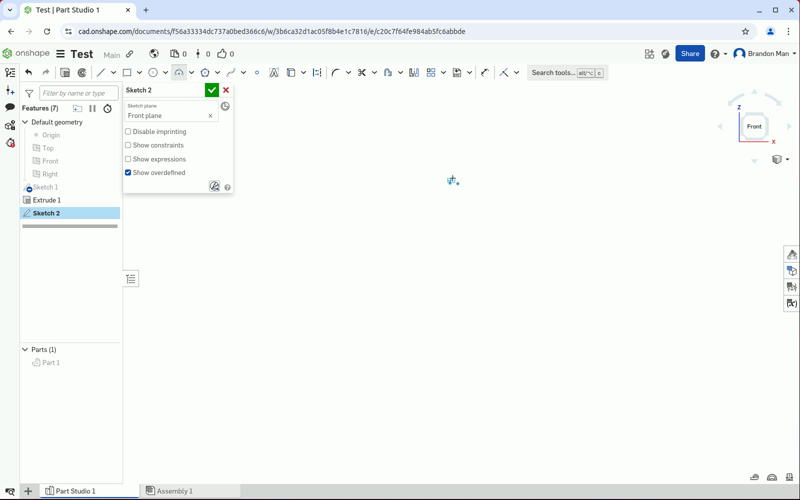
scroll(-6)
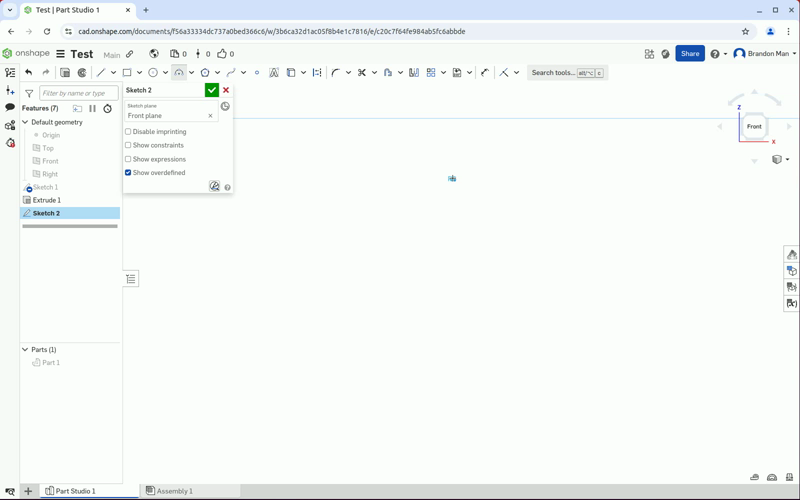
scroll(-6)
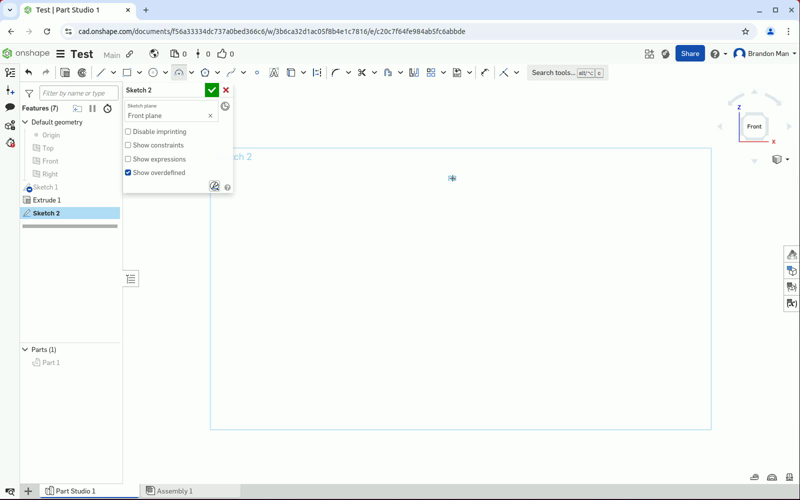
mouse_move(452, 178)
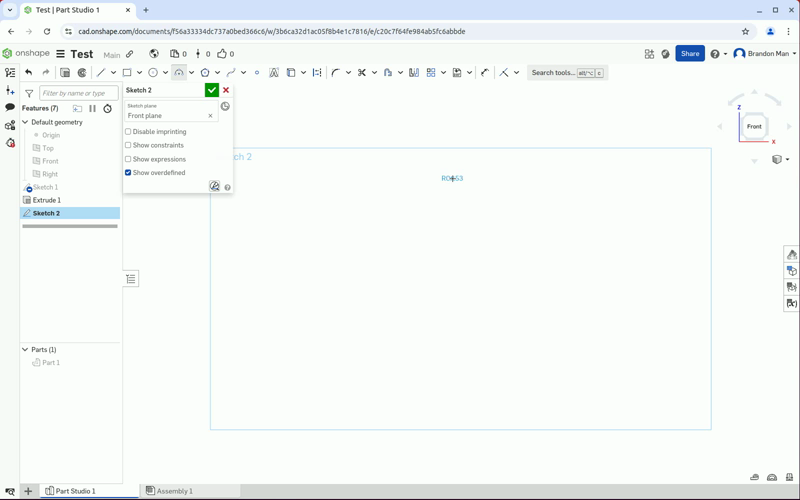
scroll(6)
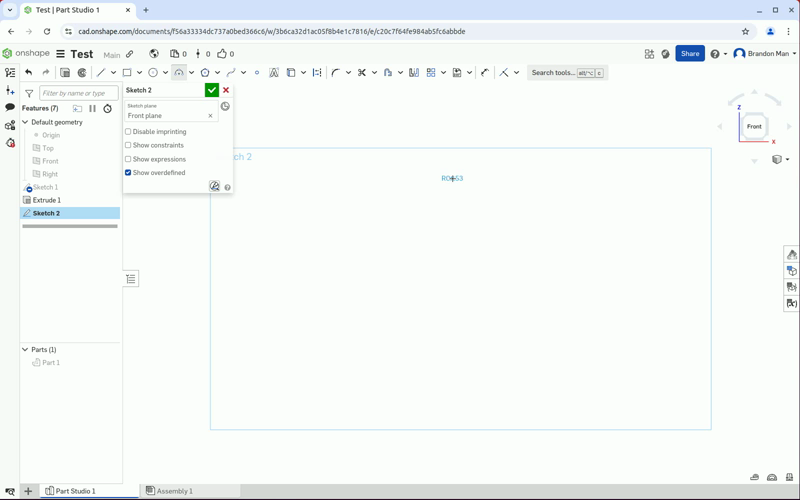
scroll(6)
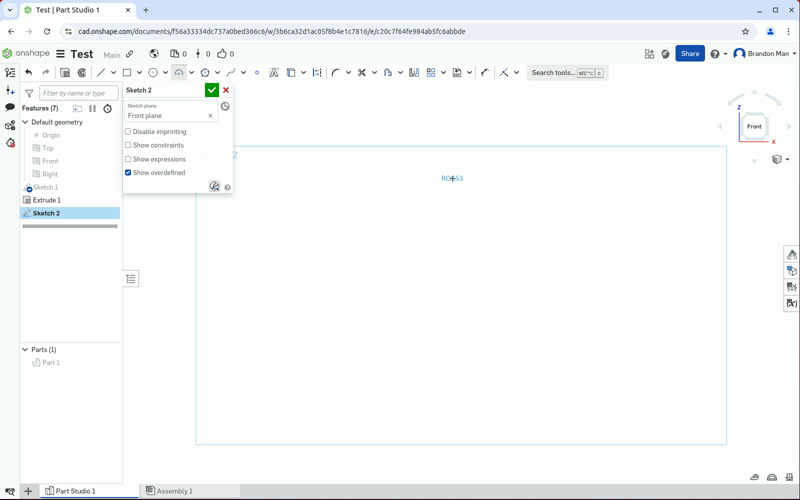
scroll(6)
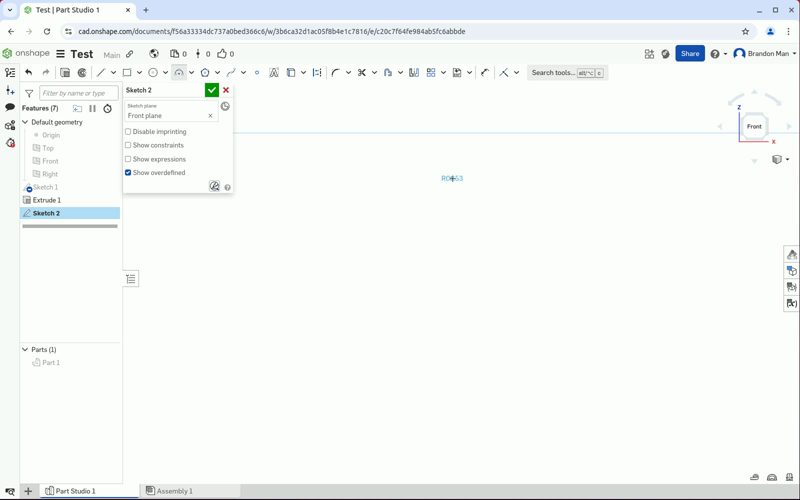
scroll(6)
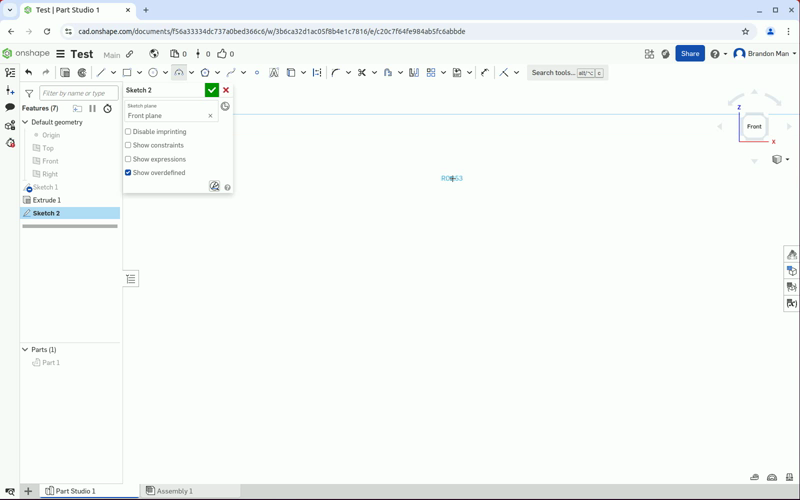
scroll(6)
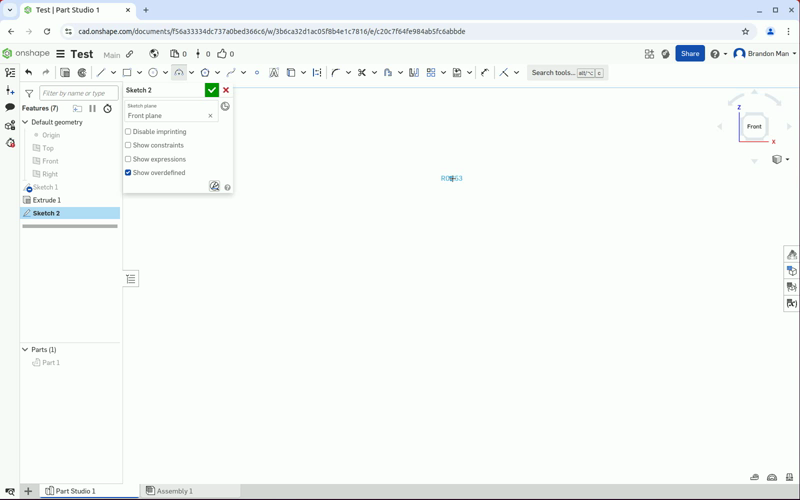
scroll(6)
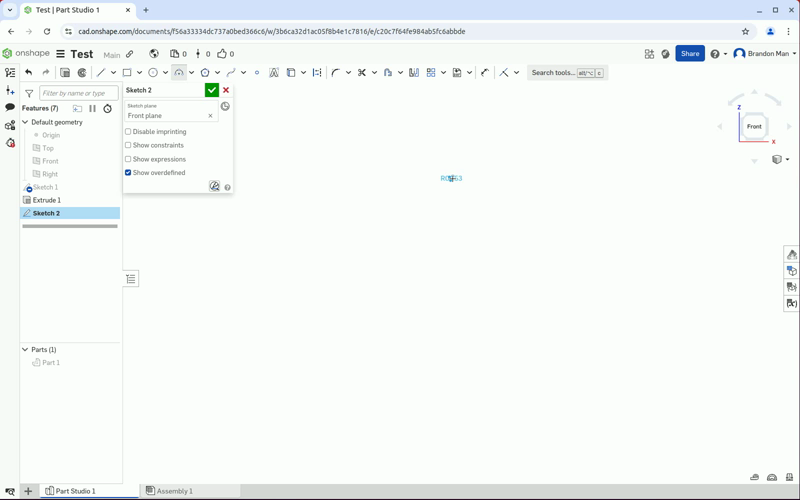
scroll(6)
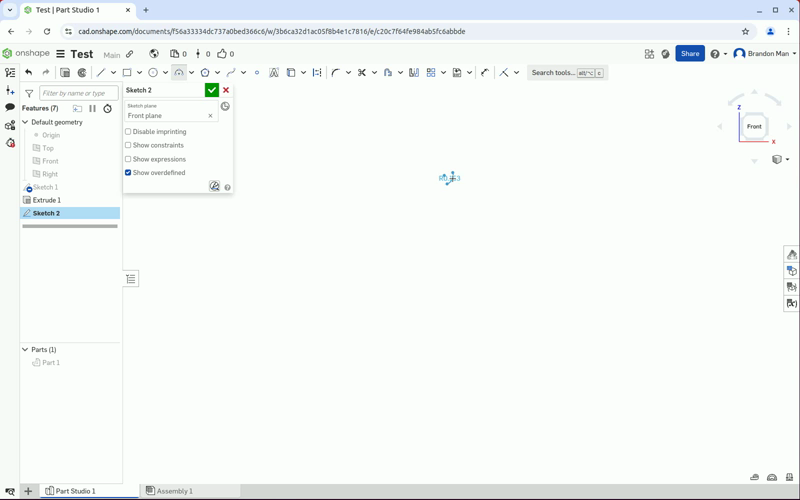
click(452, 178)
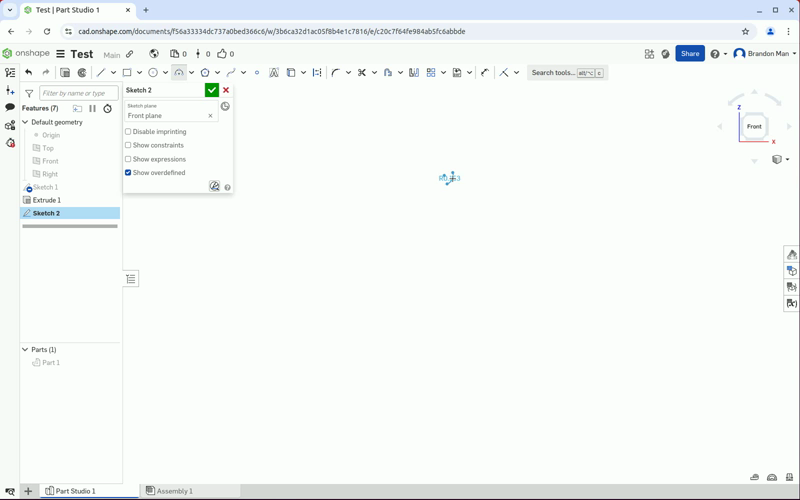
scroll(-6)
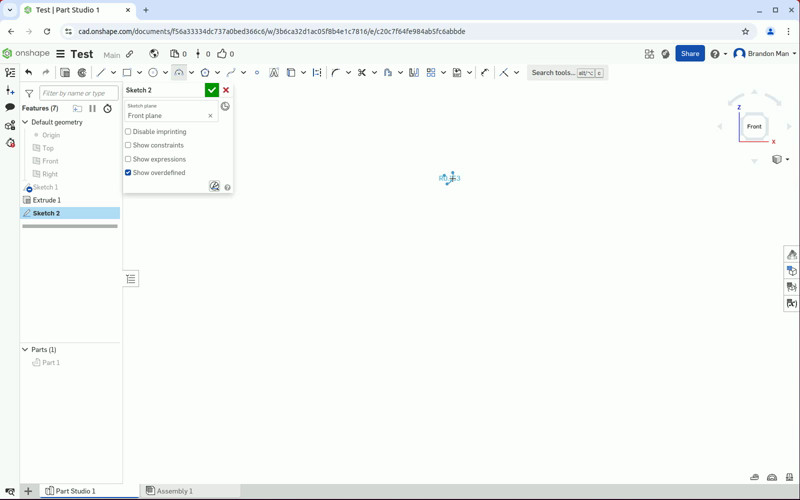
scroll(-6)
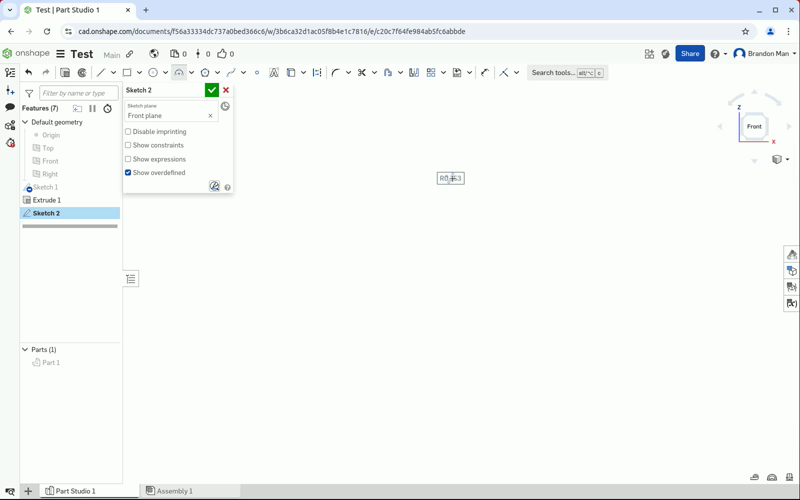
scroll(-6)
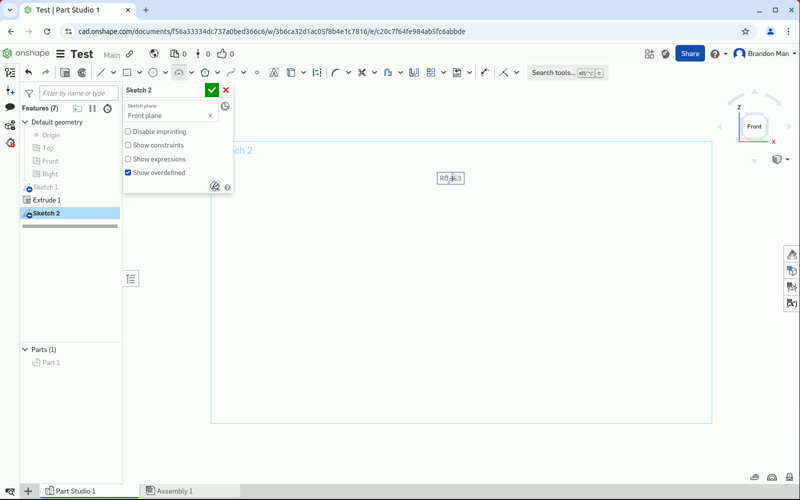
scroll(-6)
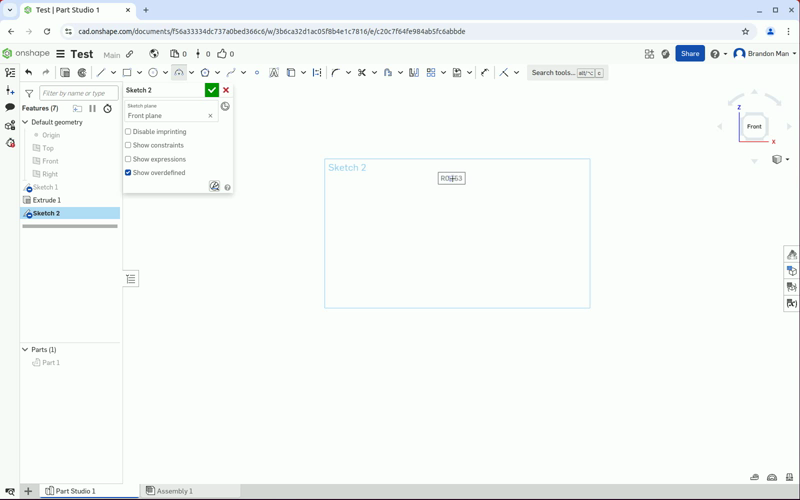
scroll(-6)
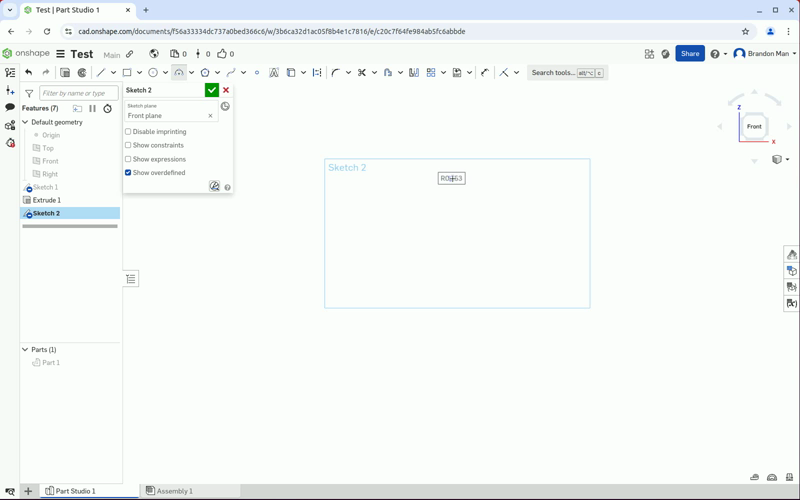
scroll(-6)
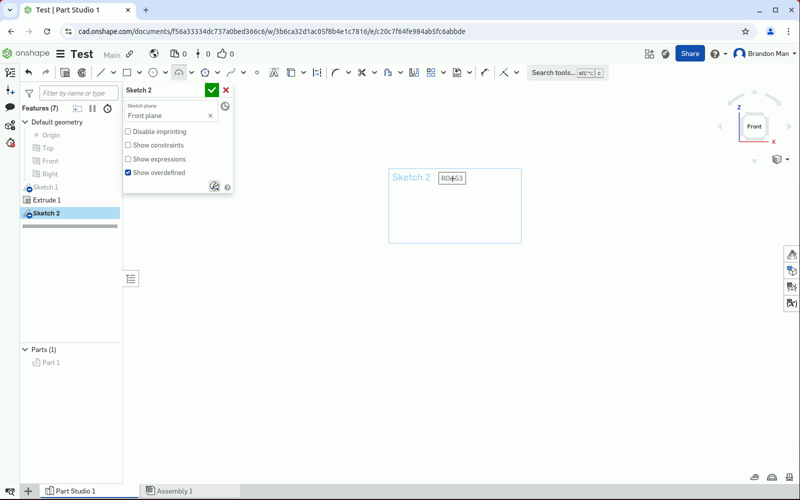
scroll(-6)
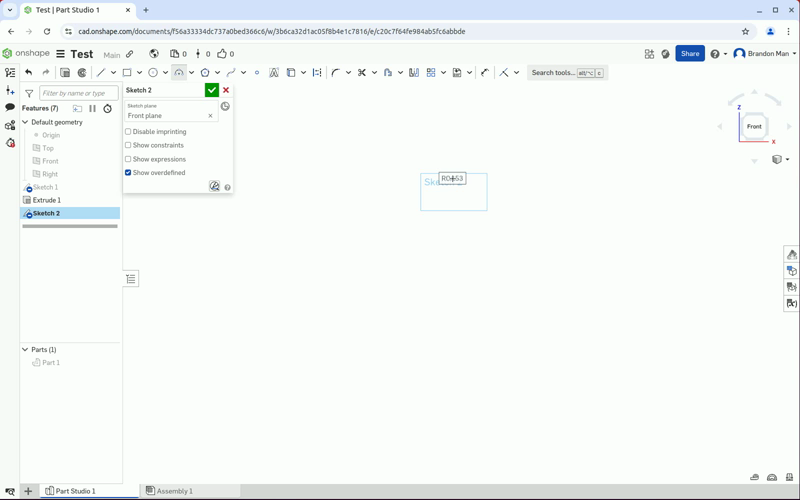
key_up(shift)
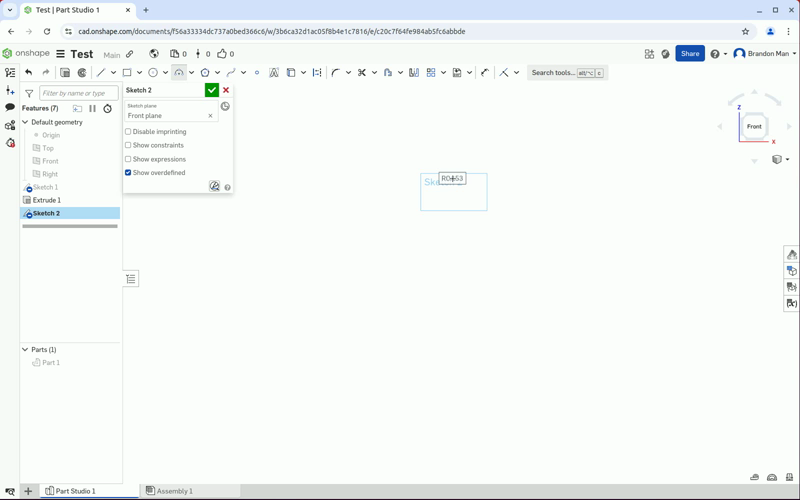
key(esc)
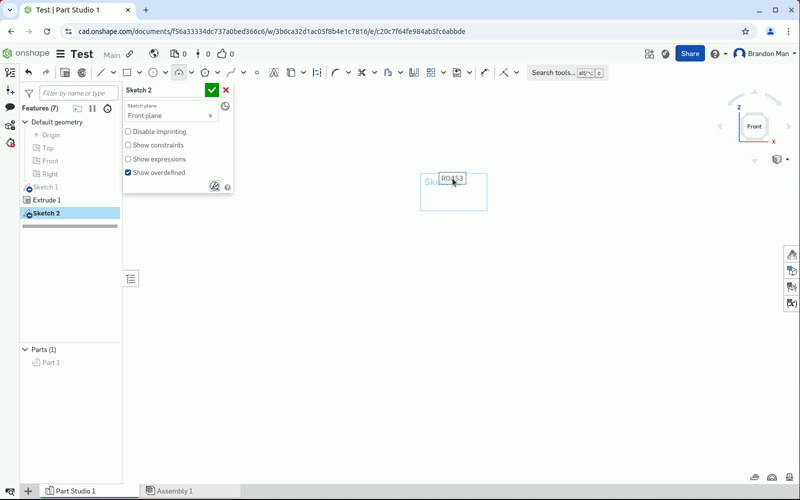
key(l)
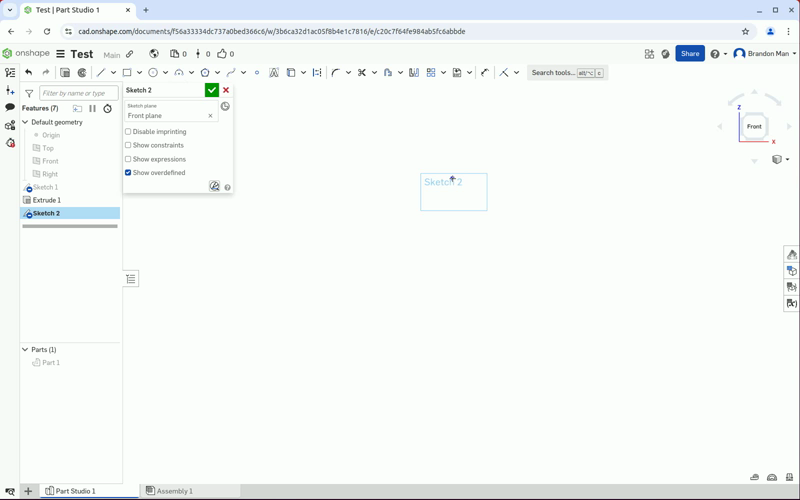
mouse_move(452, 177)
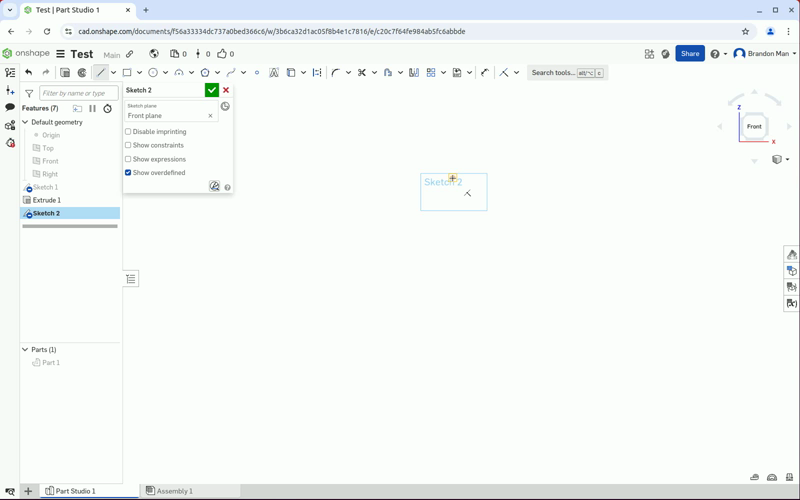
scroll(6)
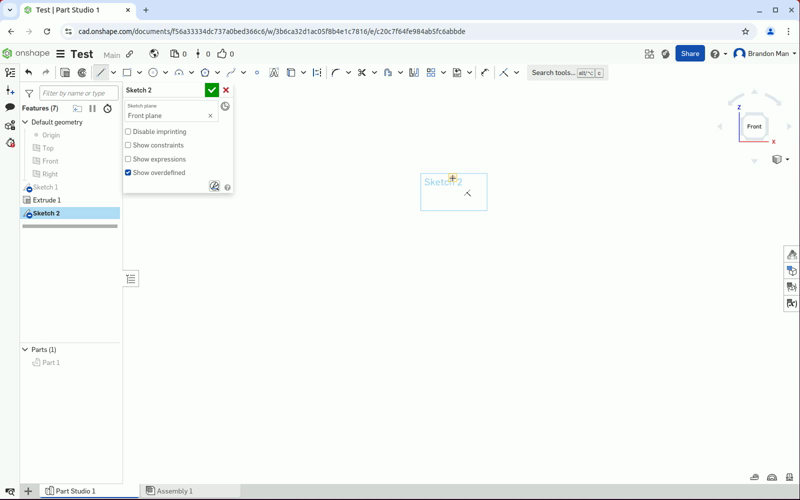
scroll(6)
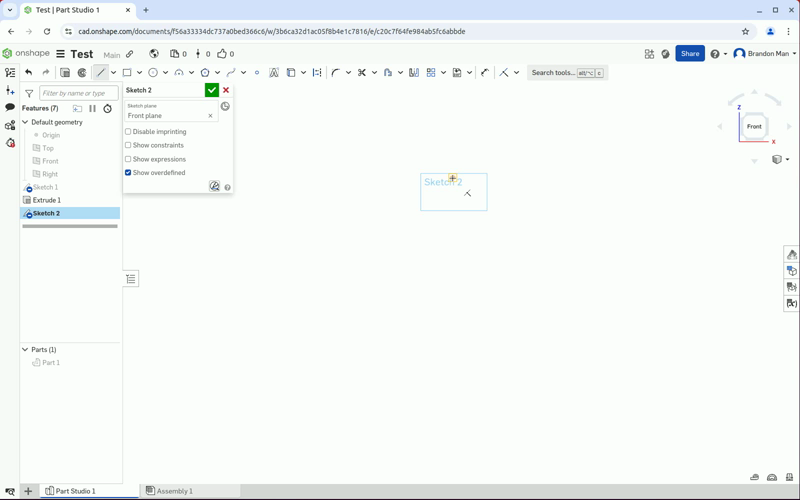
scroll(6)
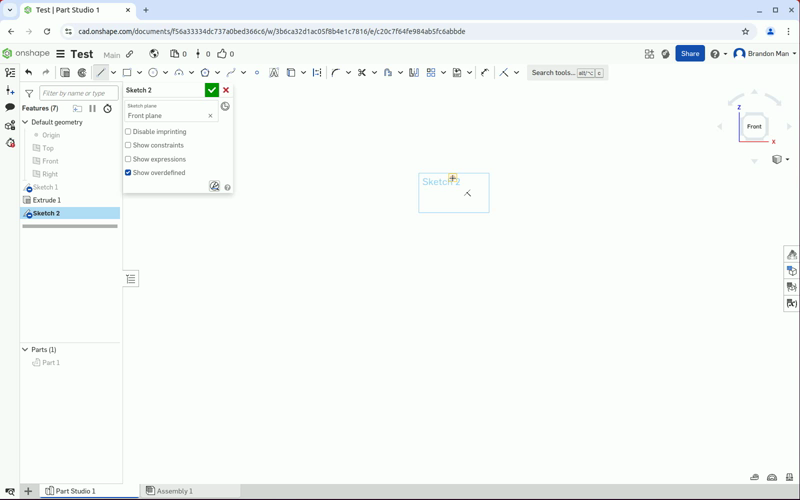
scroll(6)
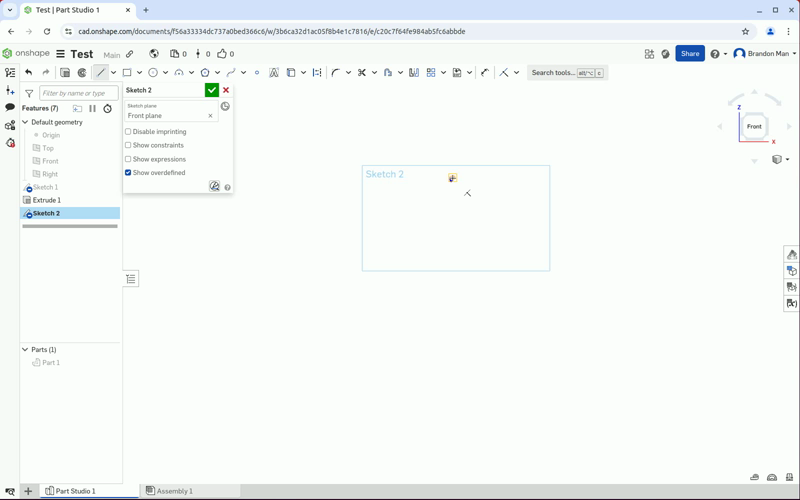
scroll(6)
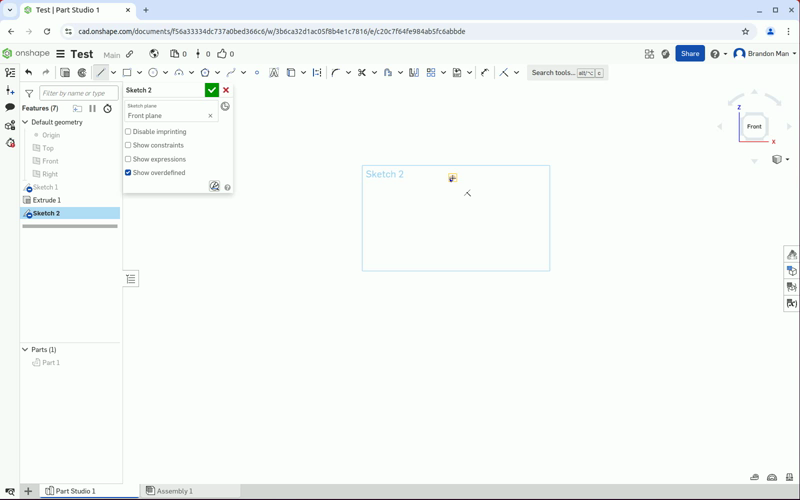
scroll(6)
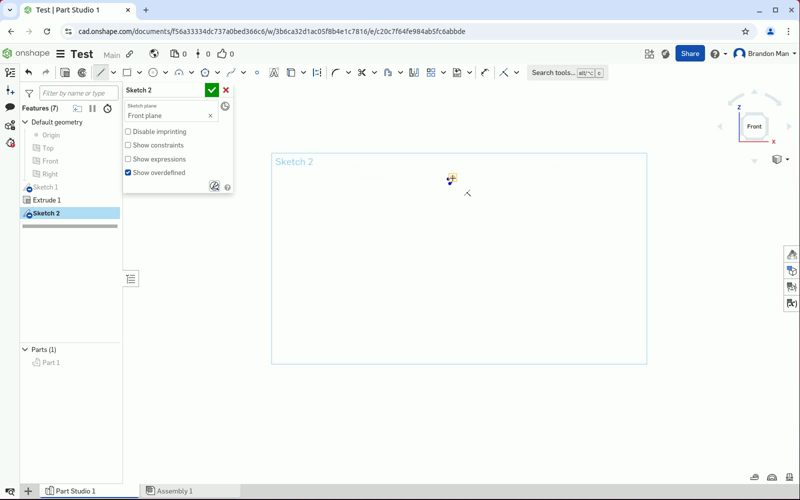
scroll(6)
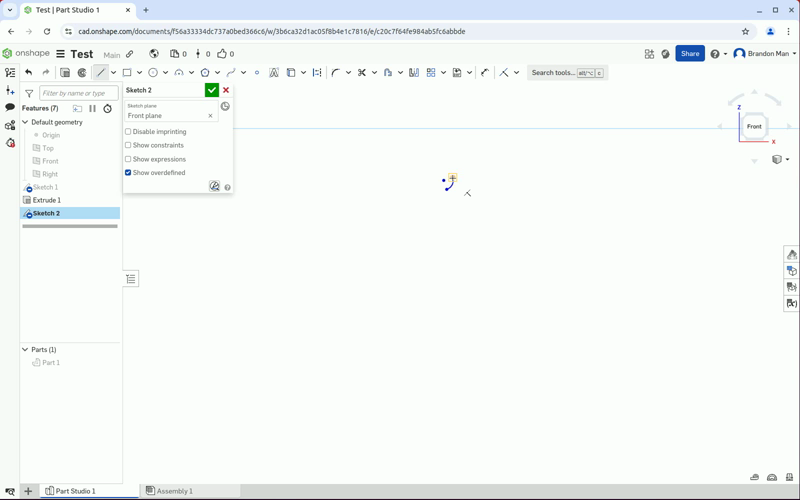
click(452, 177)
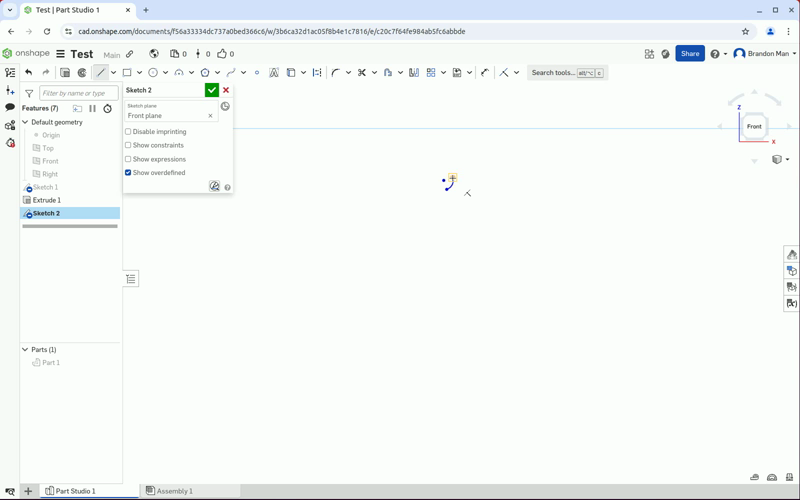
scroll(-6)
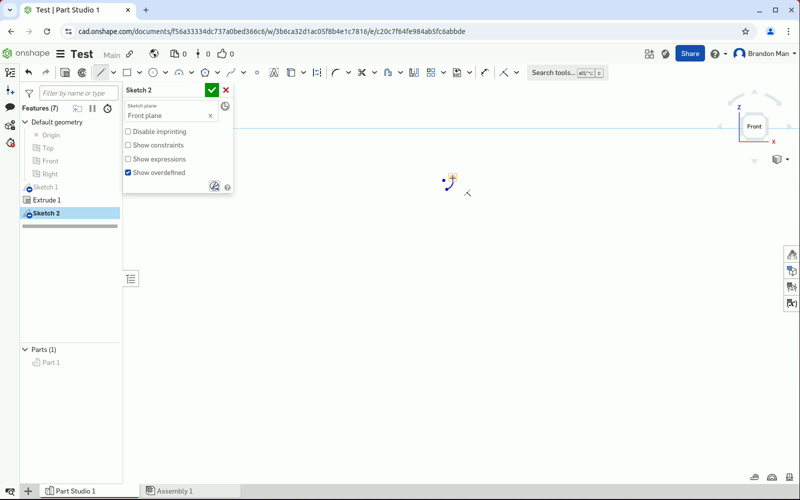
scroll(-6)
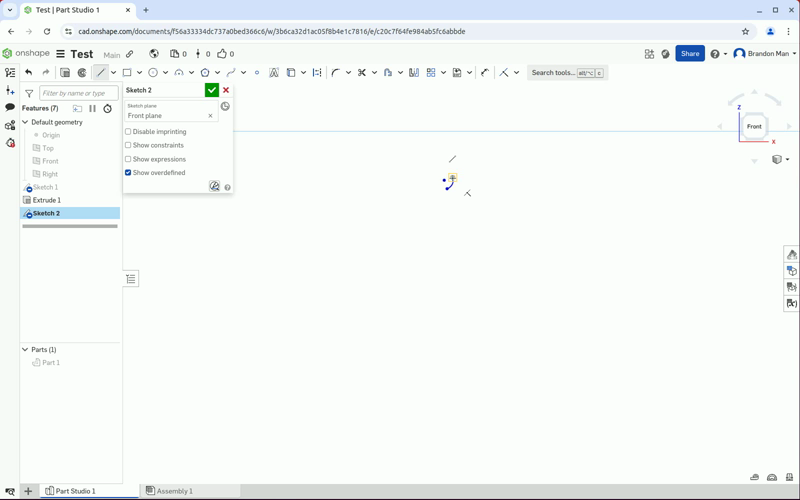
scroll(-6)
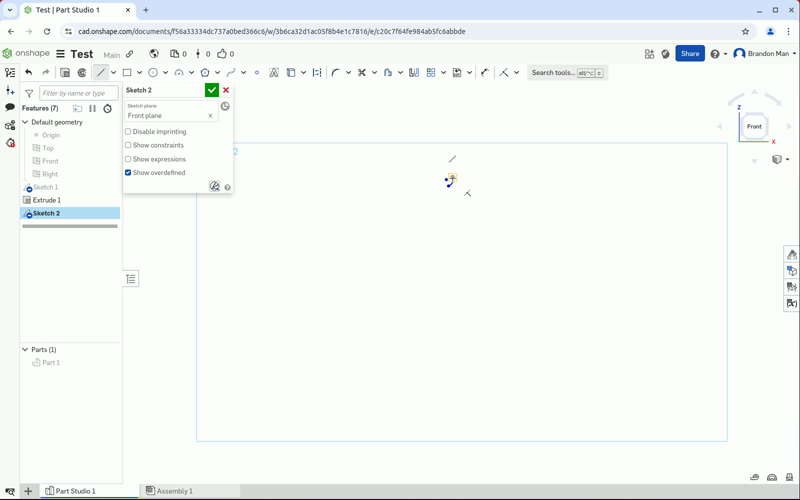
scroll(-6)
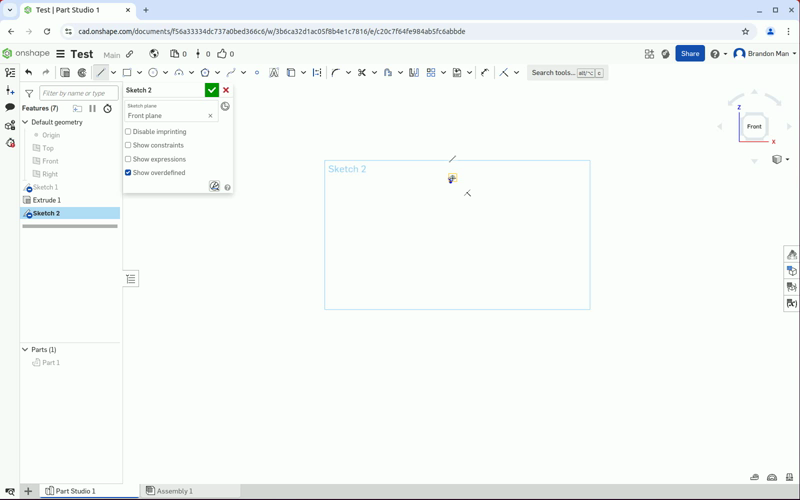
scroll(-6)
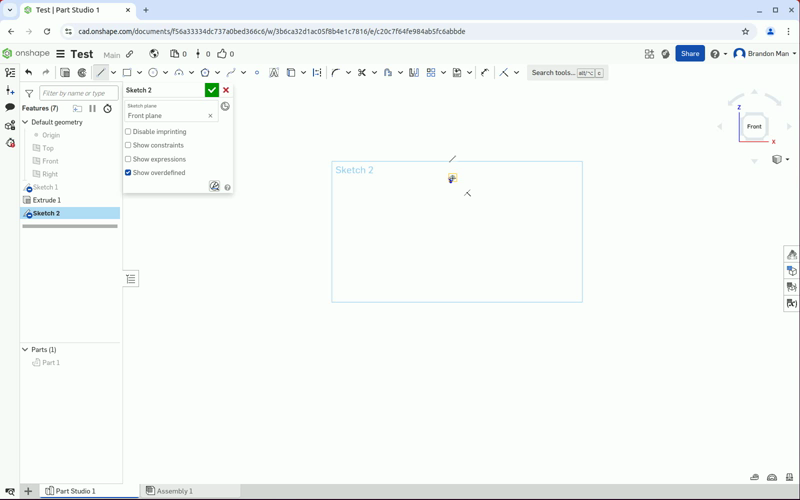
scroll(-6)
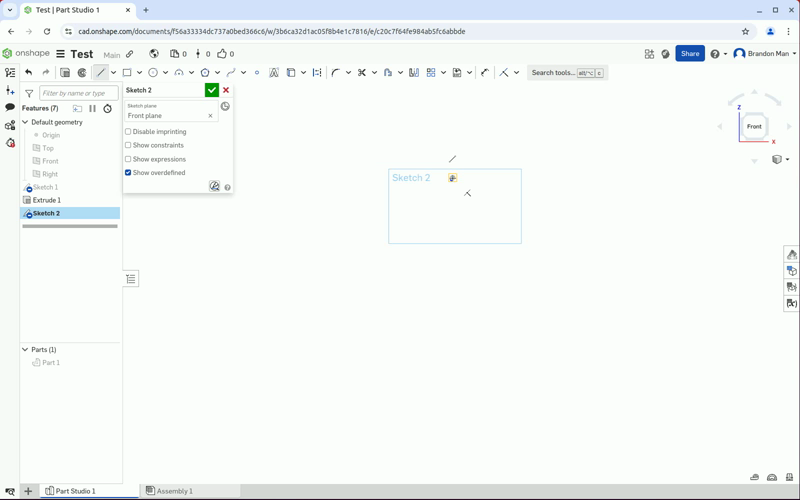
scroll(-6)
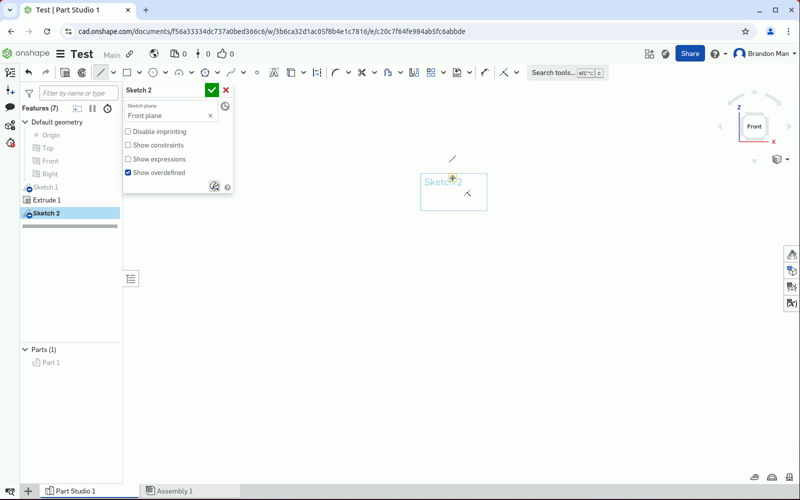
mouse_move(482, 177)
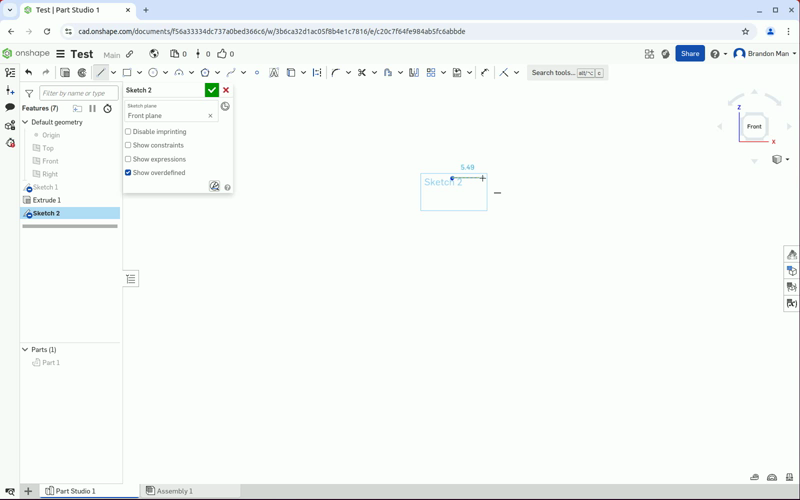
key_down(shift)
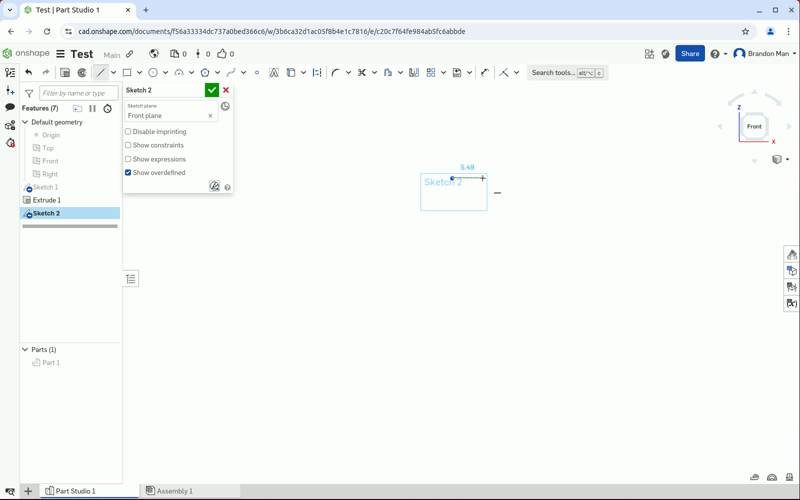
mouse_move(452, 178)
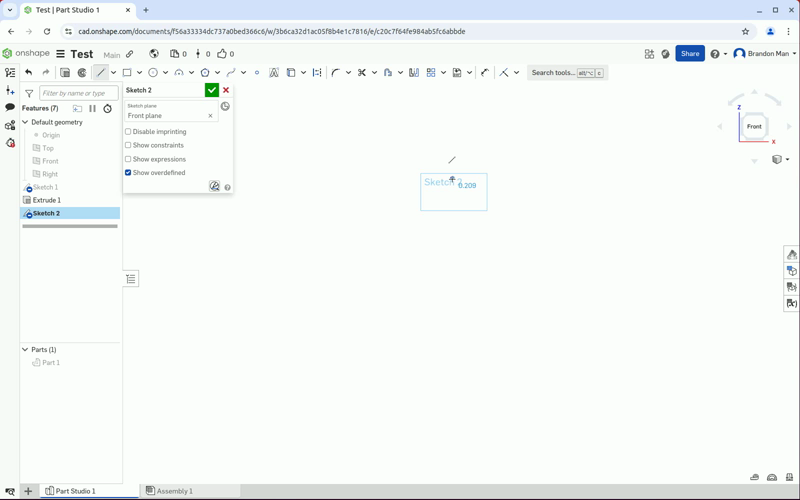
scroll(6)
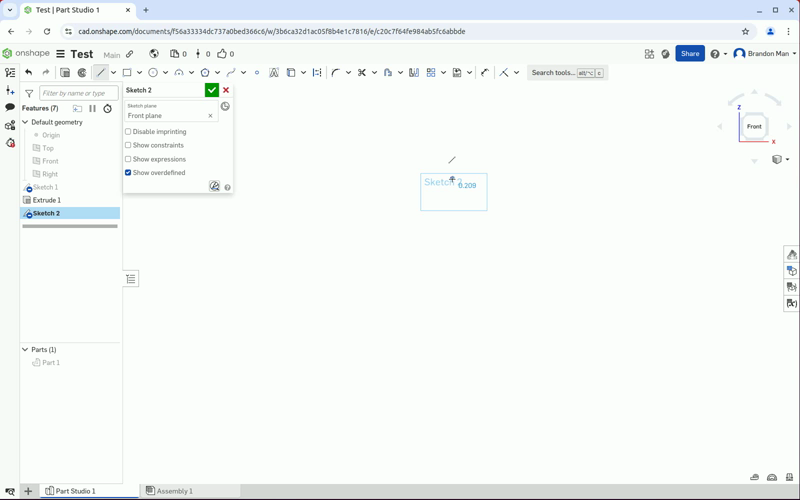
scroll(6)
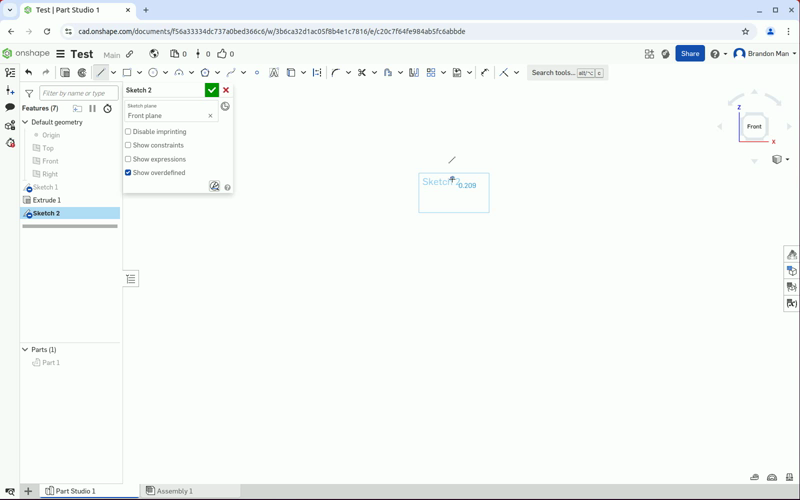
scroll(6)
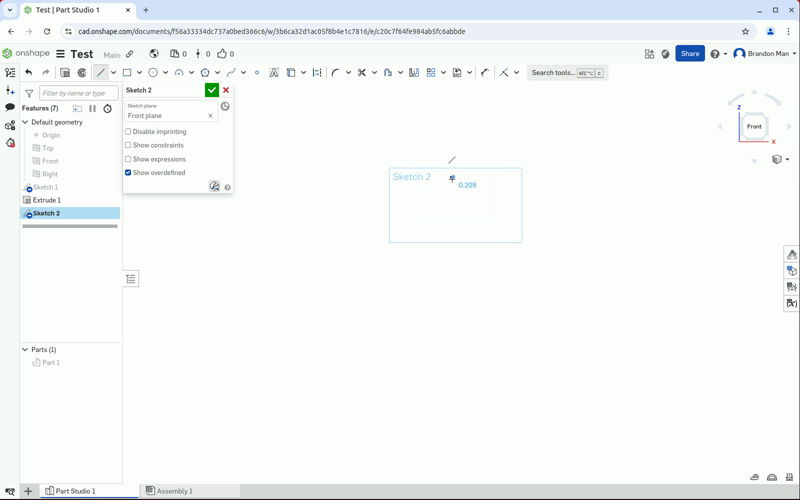
scroll(6)
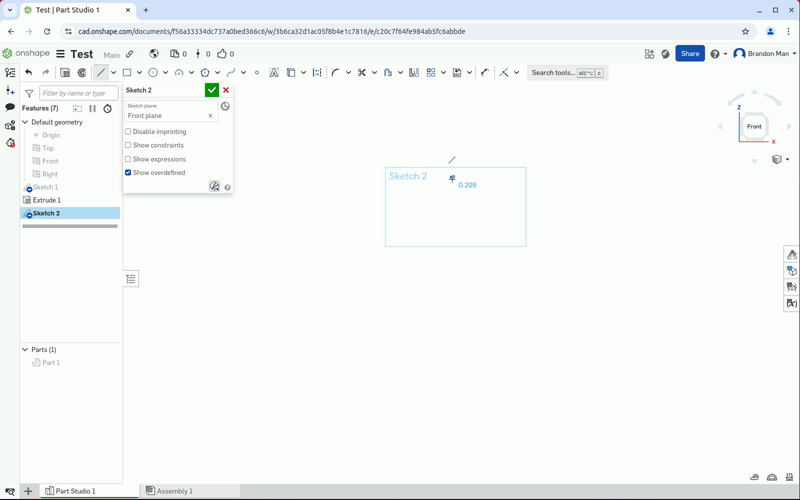
scroll(6)
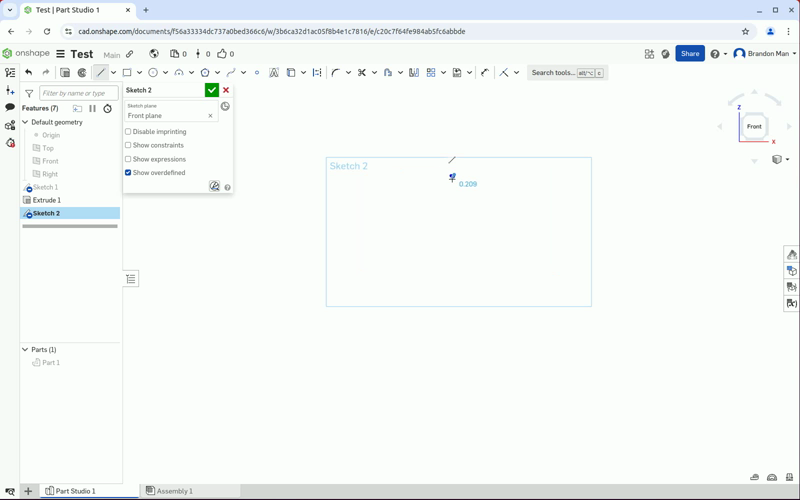
scroll(6)
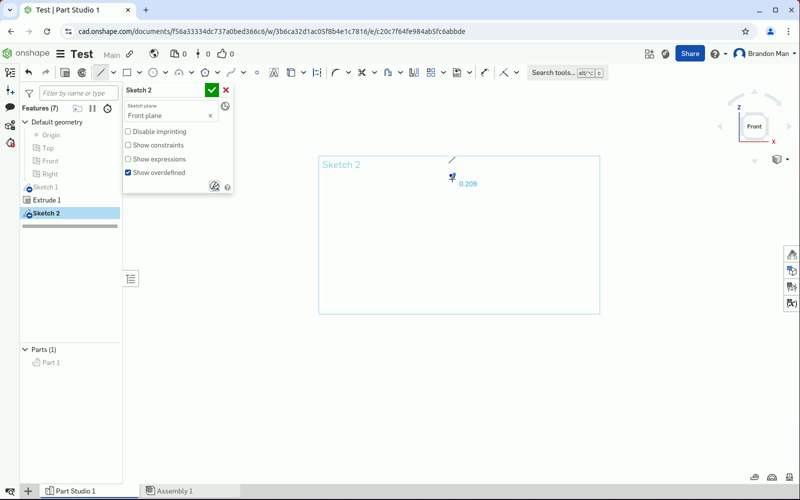
scroll(6)
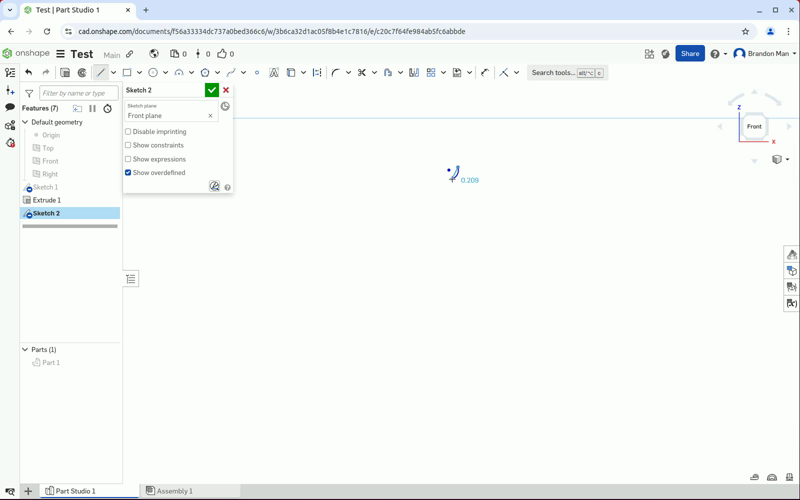
key_up(shift)
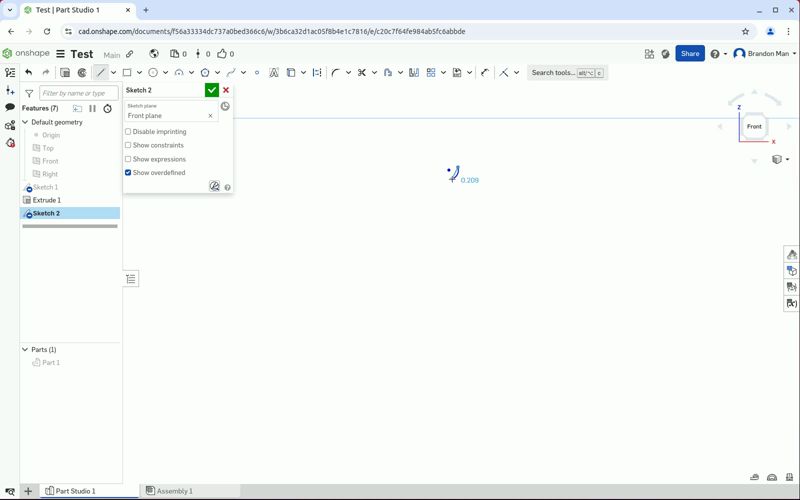
click(452, 178)
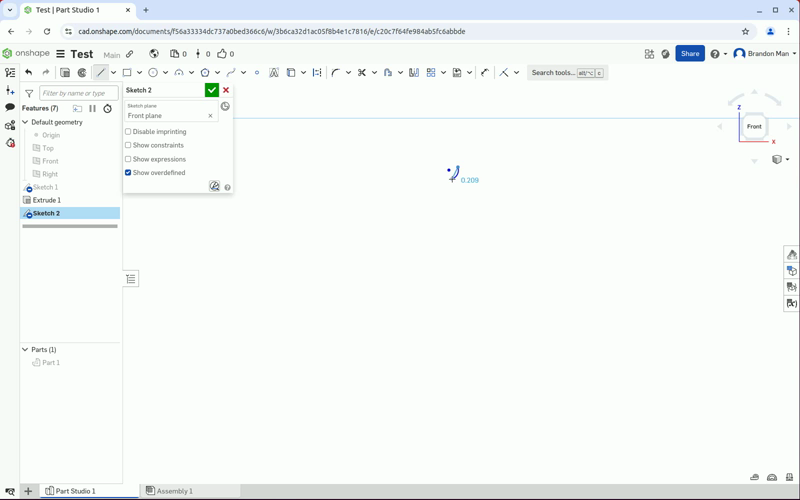
scroll(-6)
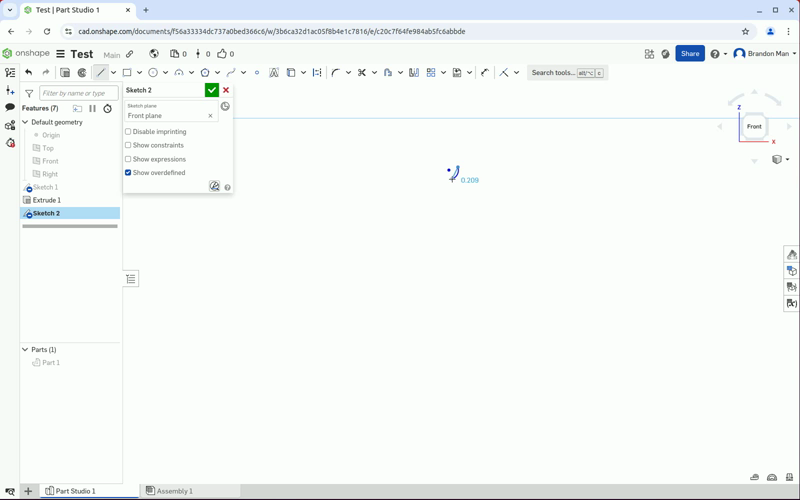
scroll(-6)
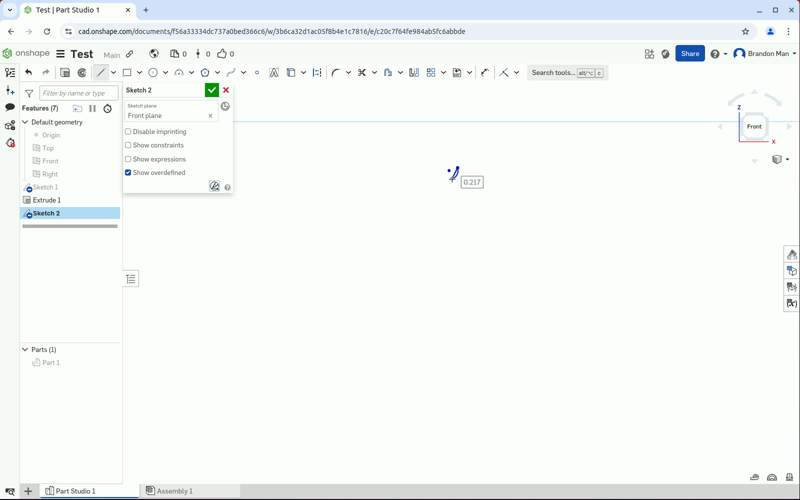
scroll(-6)
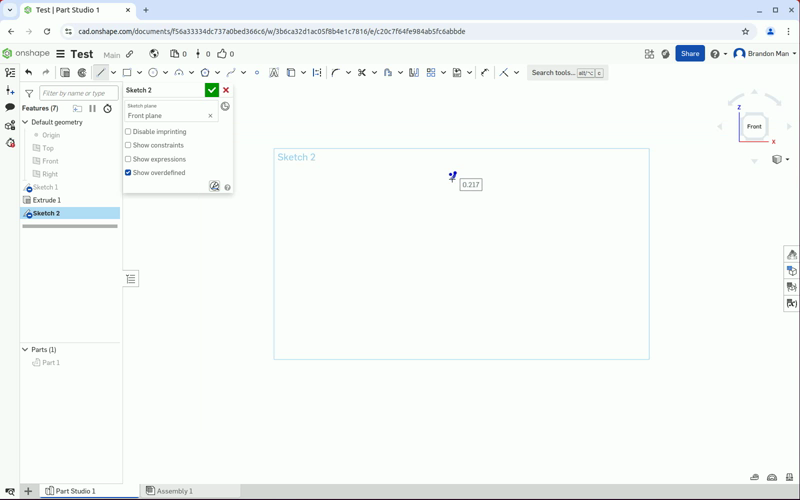
scroll(-6)
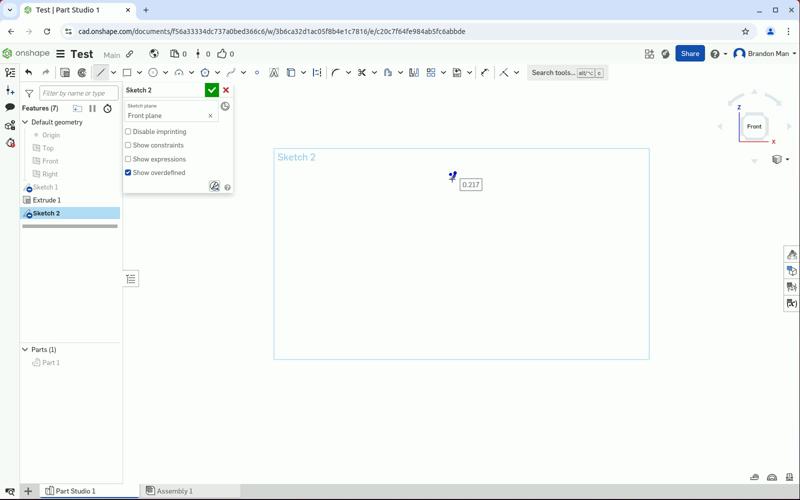
scroll(-6)
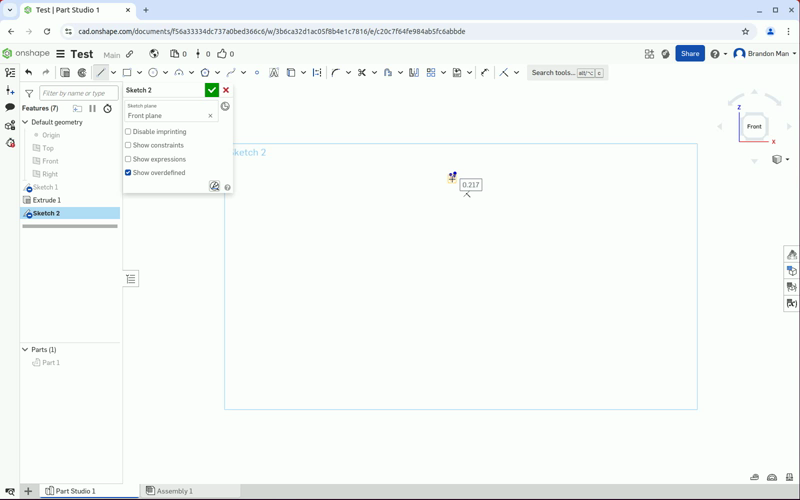
scroll(-6)
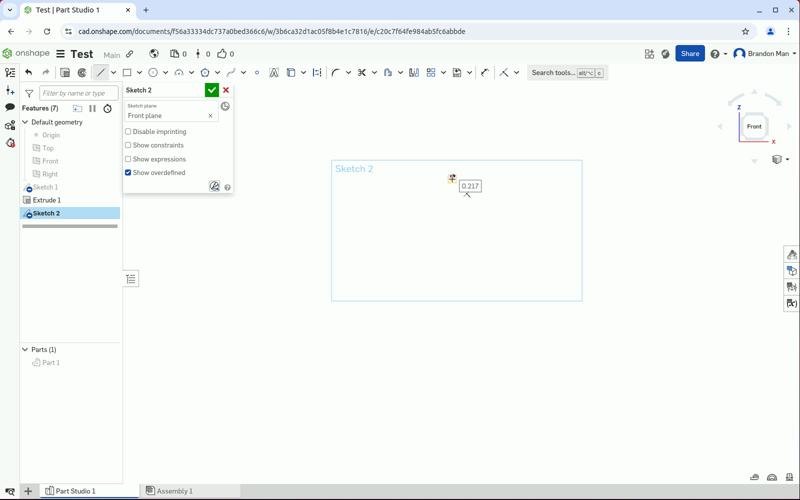
scroll(-6)
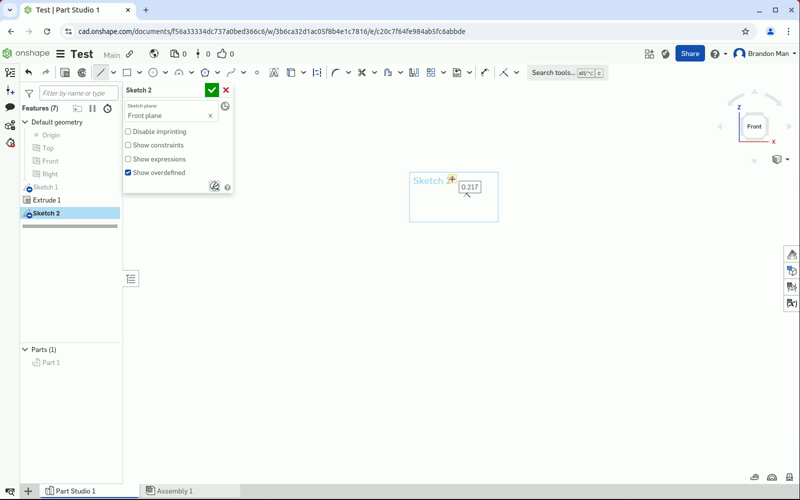
key(esc)
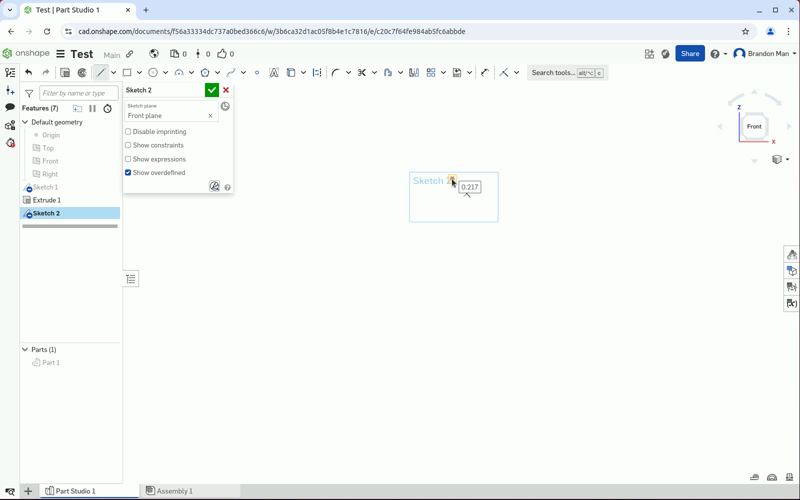
mouse_move(452, 177)
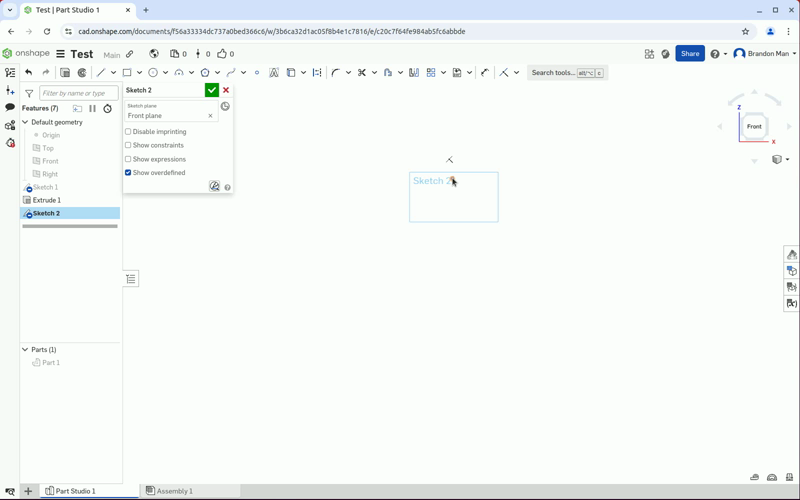
scroll(6)
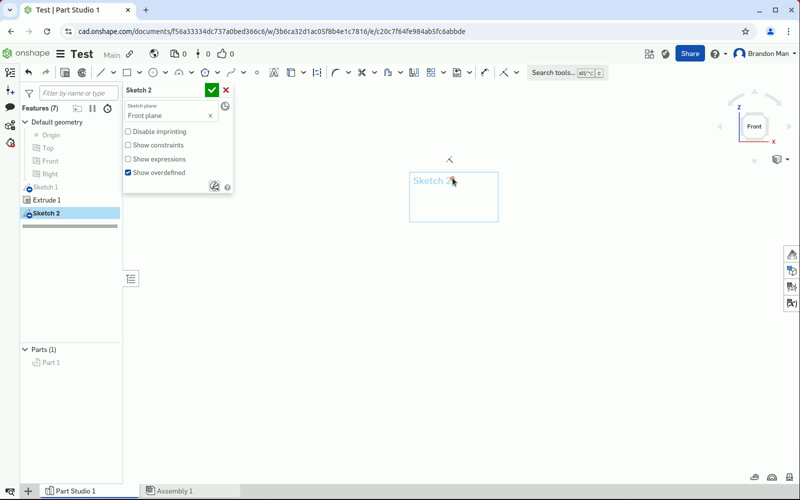
scroll(6)
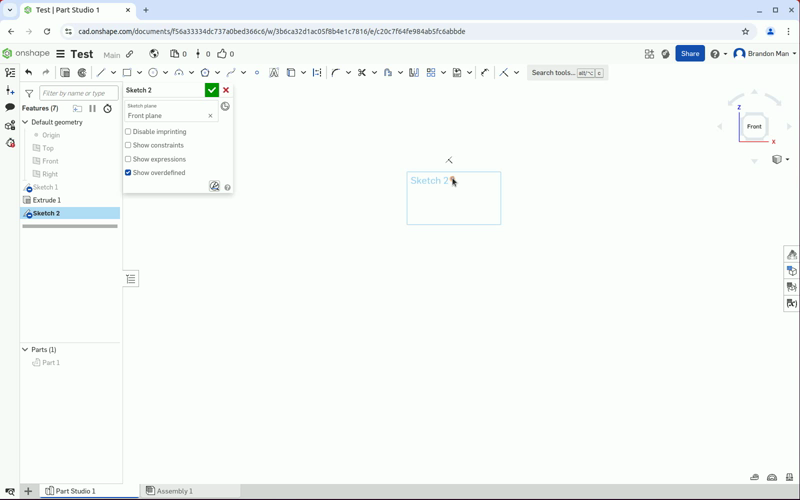
scroll(6)
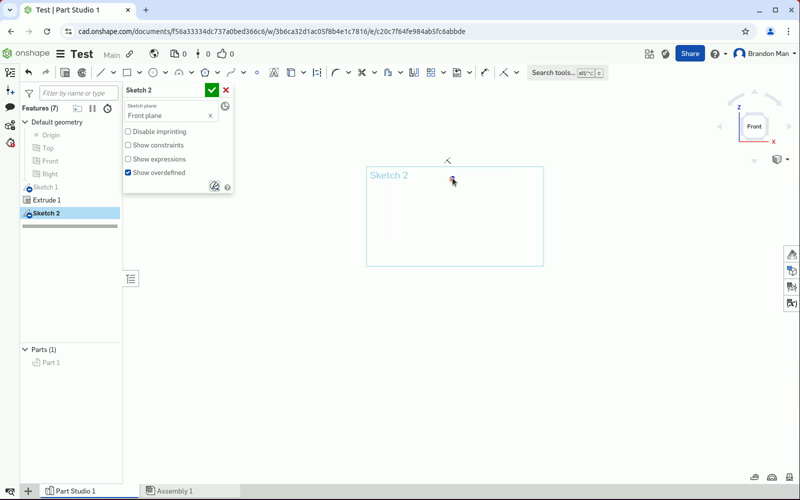
scroll(6)
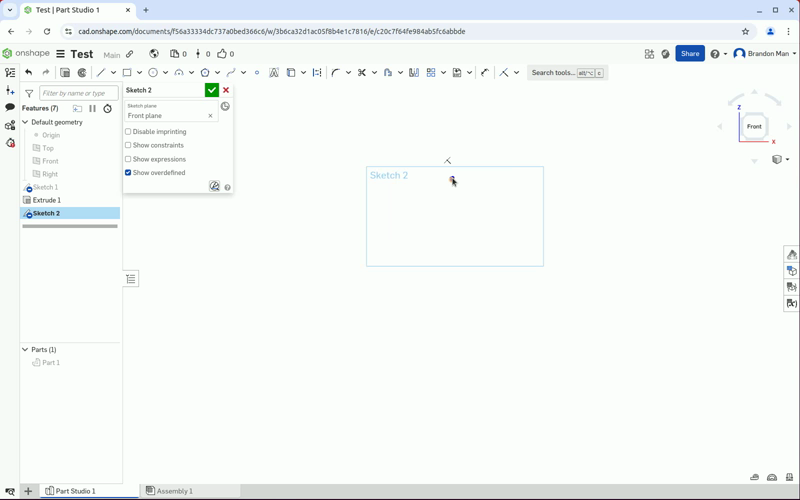
scroll(6)
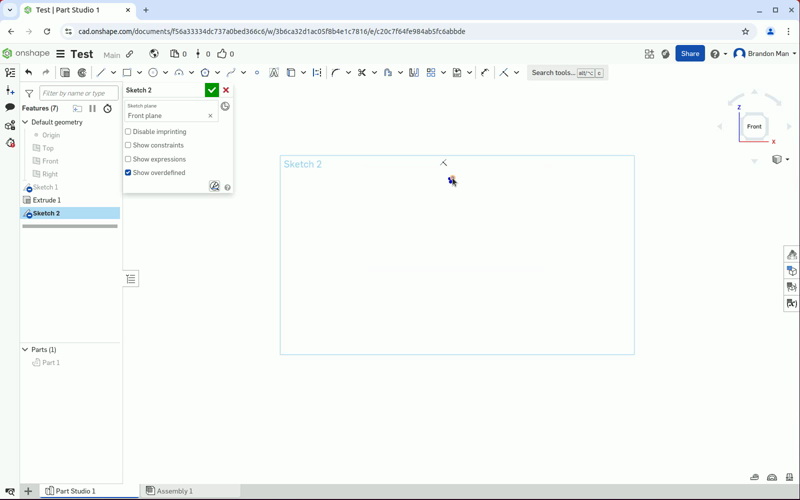
scroll(6)
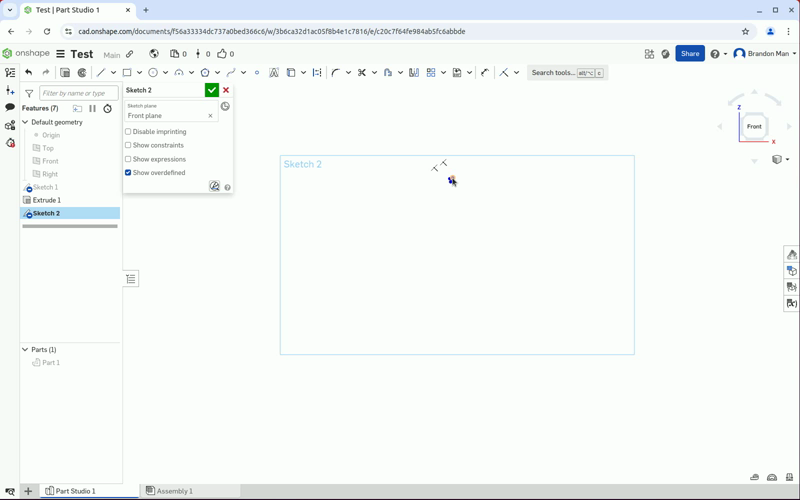
scroll(6)
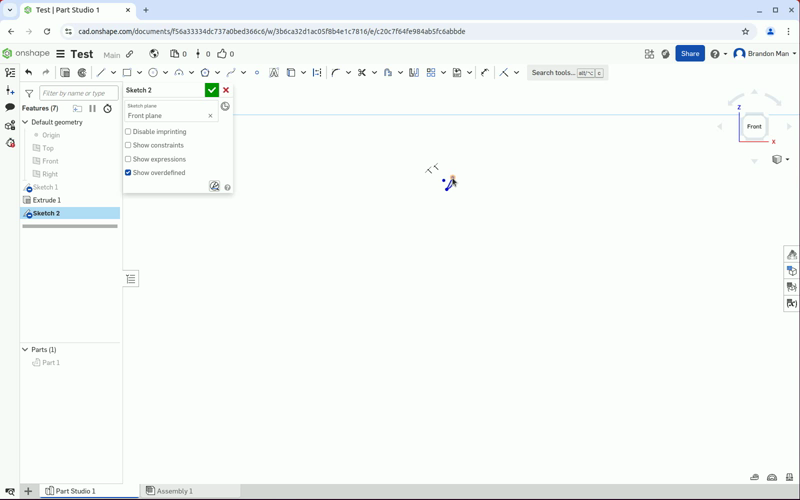
click(452, 177)
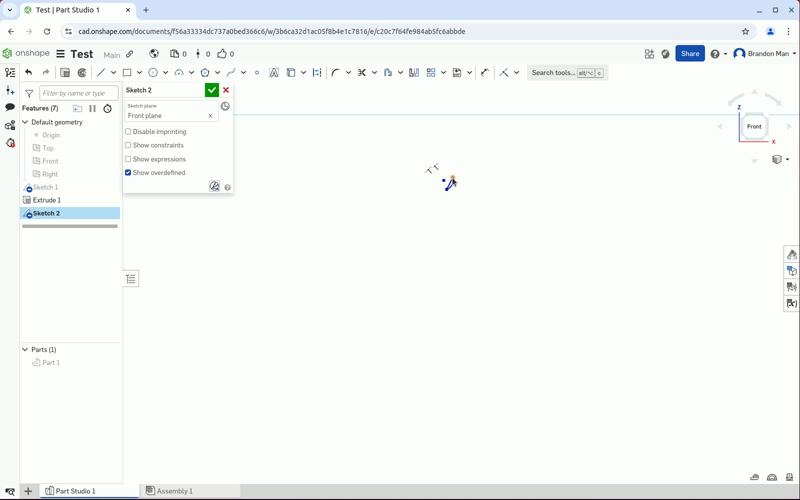
scroll(-6)
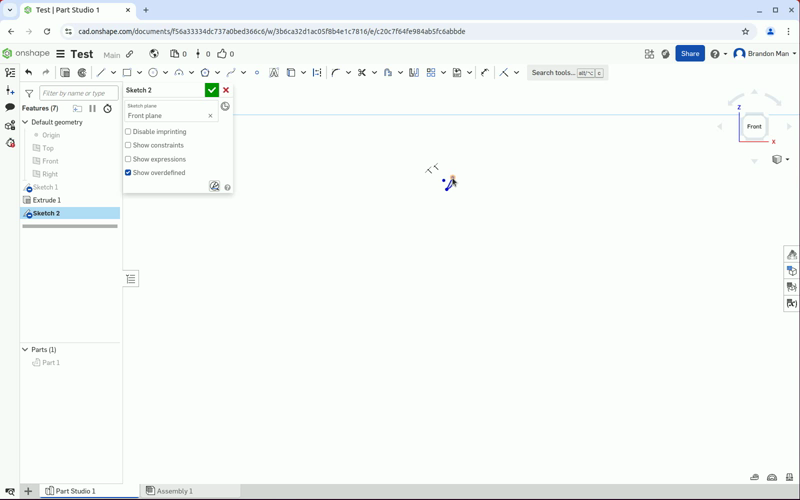
scroll(-6)
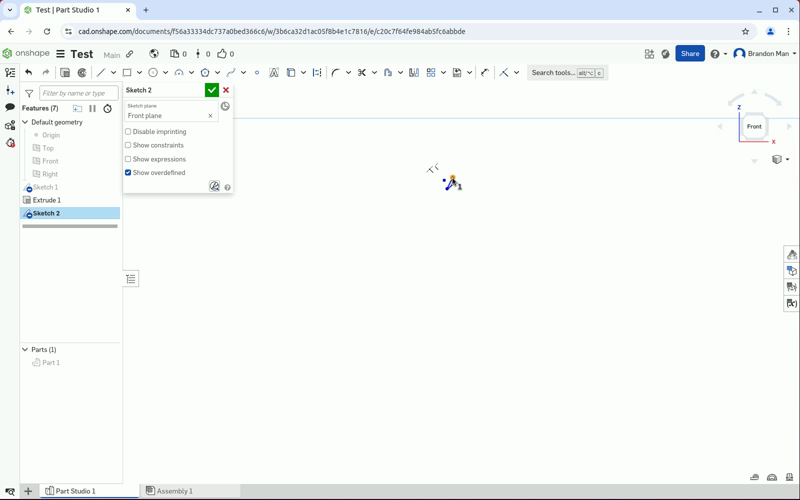
scroll(-6)
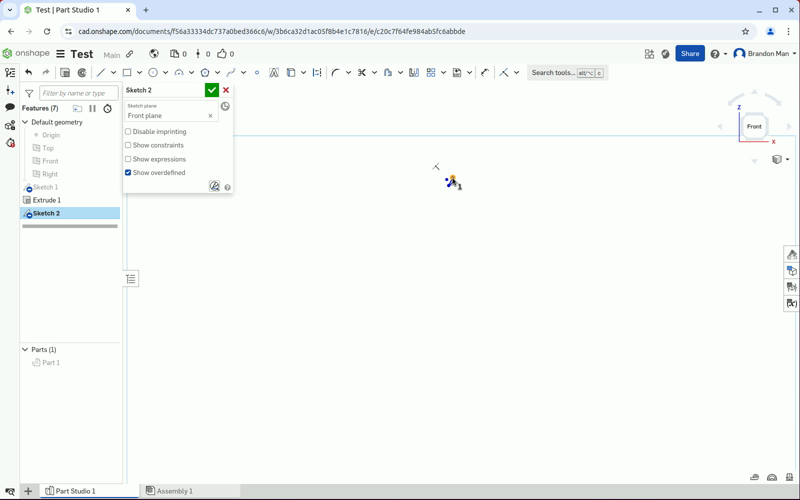
scroll(-6)
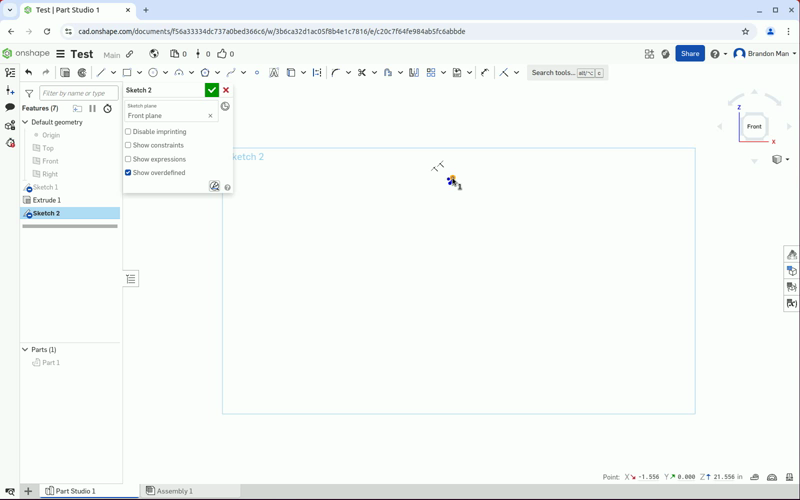
scroll(-6)
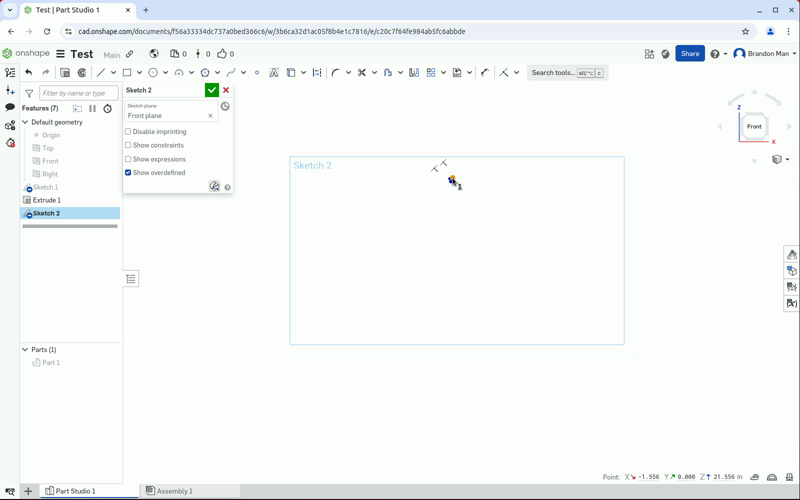
scroll(-6)
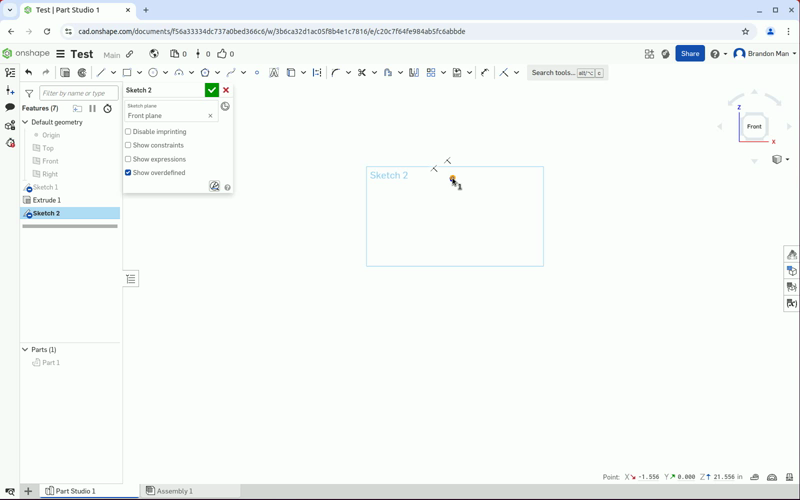
scroll(-6)
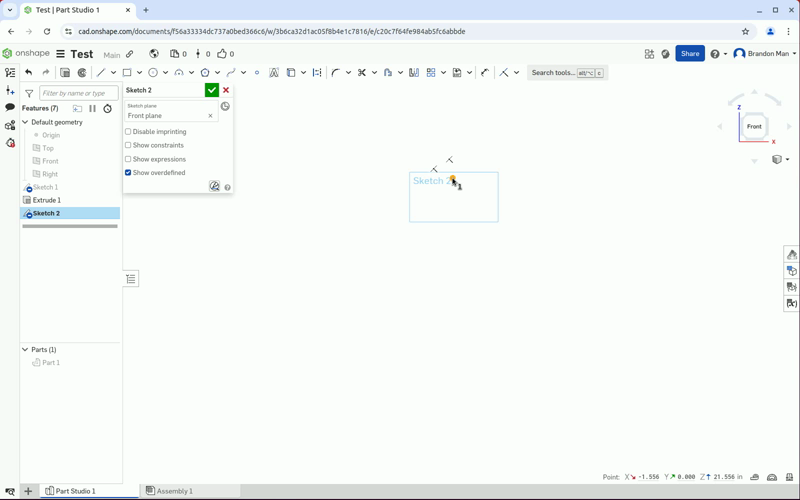
mouse_move(73, 352)
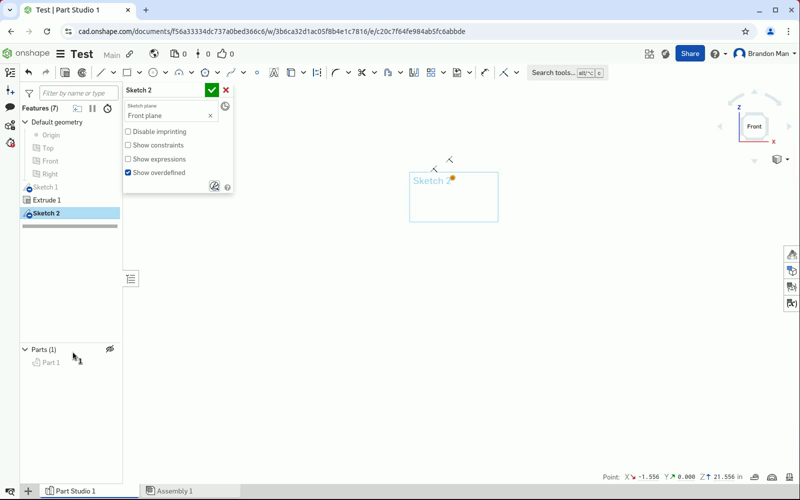
key(shift+y)
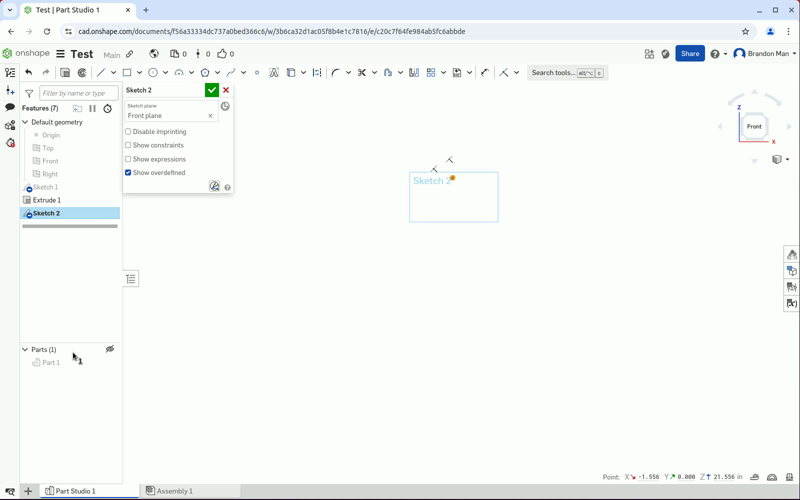
key(shift+e)
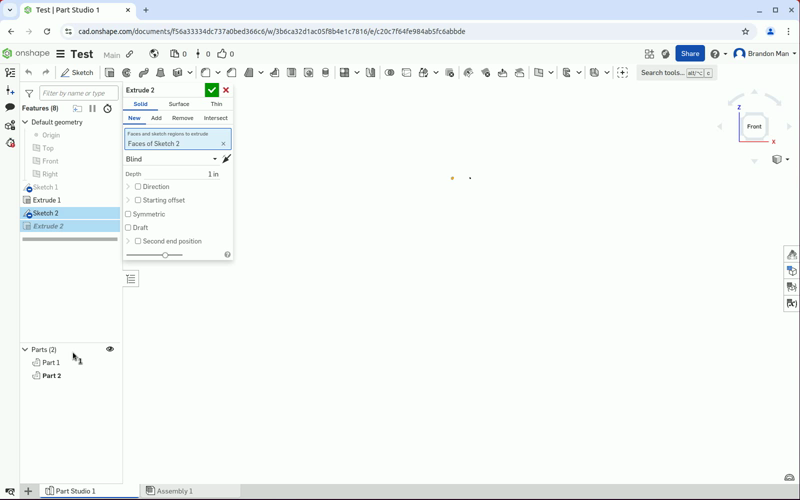
mouse_move(143, 106)
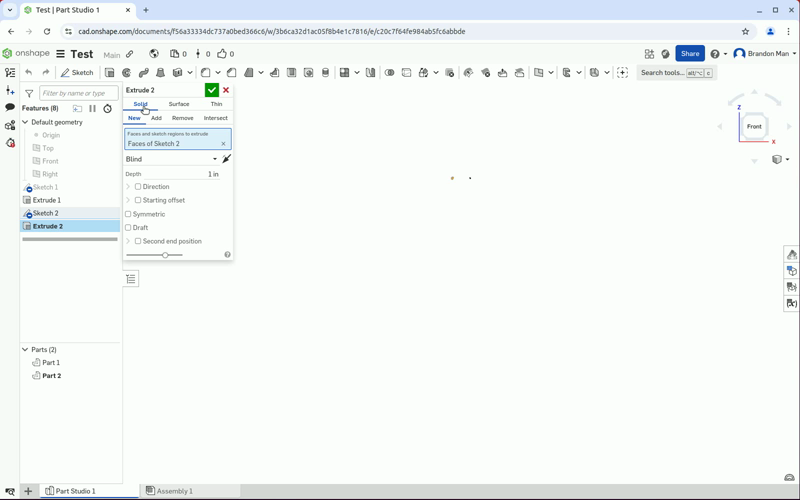
click(143, 106)
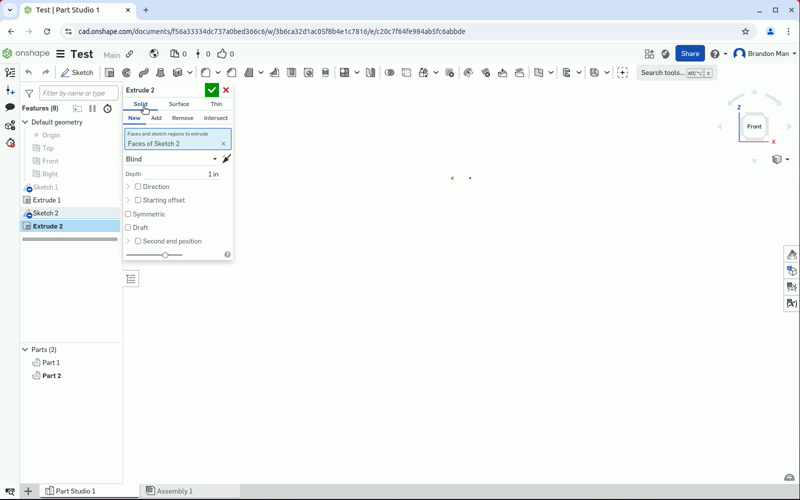
mouse_move(137, 120)
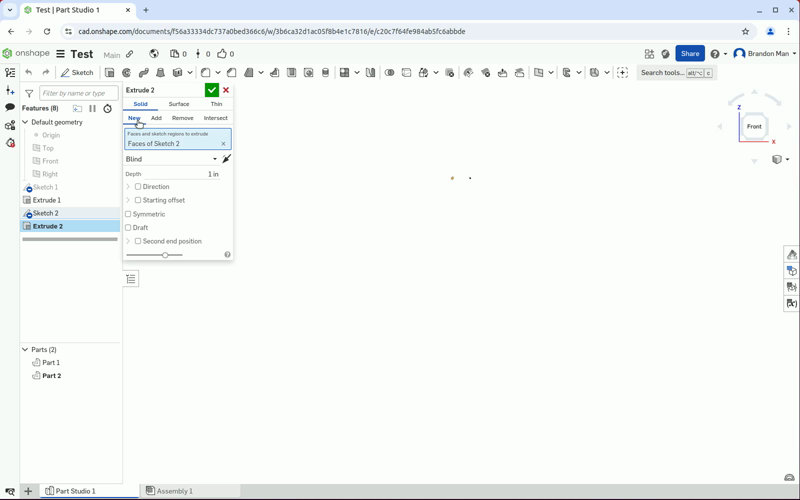
click(137, 120)
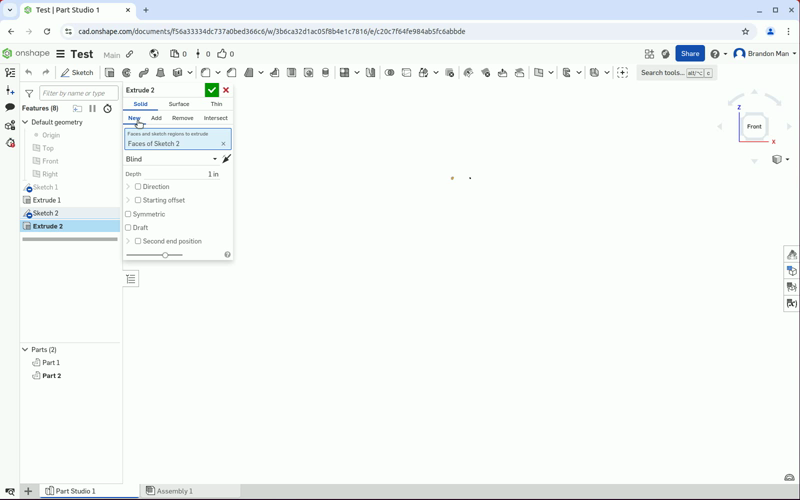
key(tab, 4)
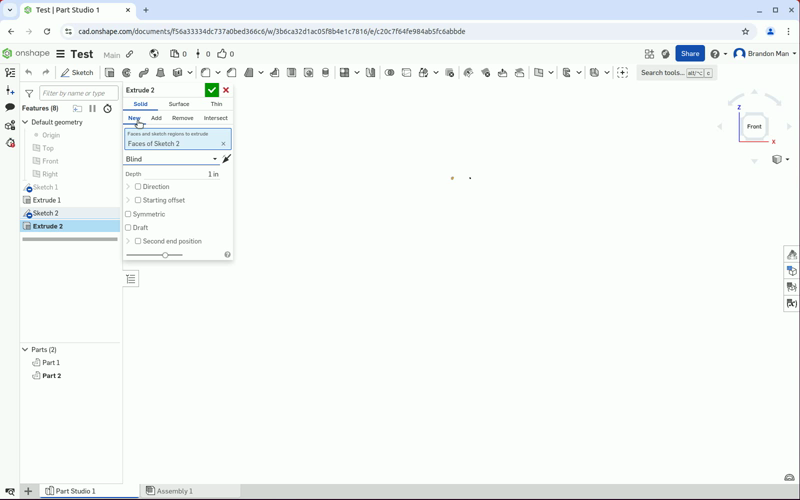
text(0.481)
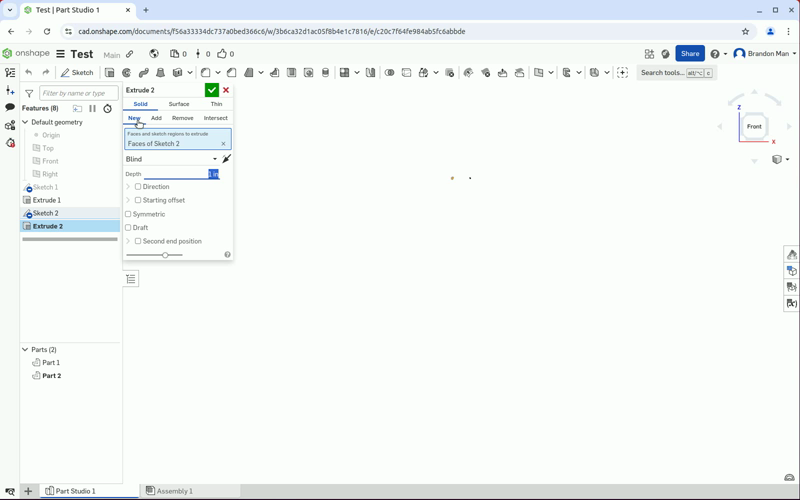
key(enter)
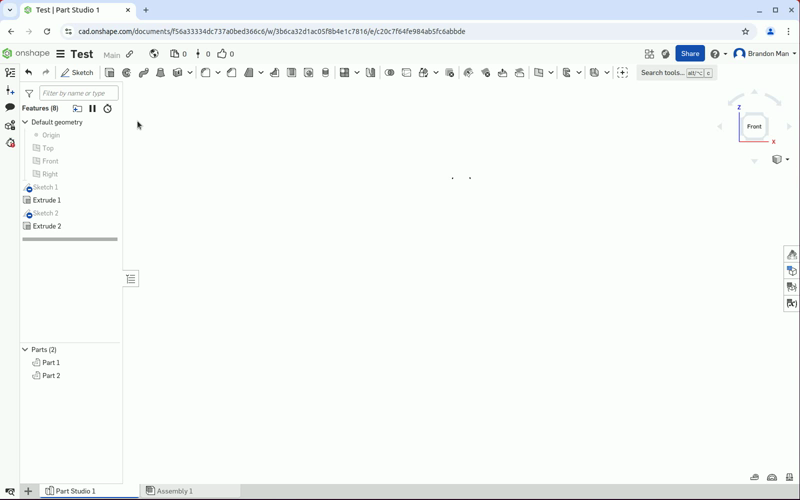
key(shift+h)
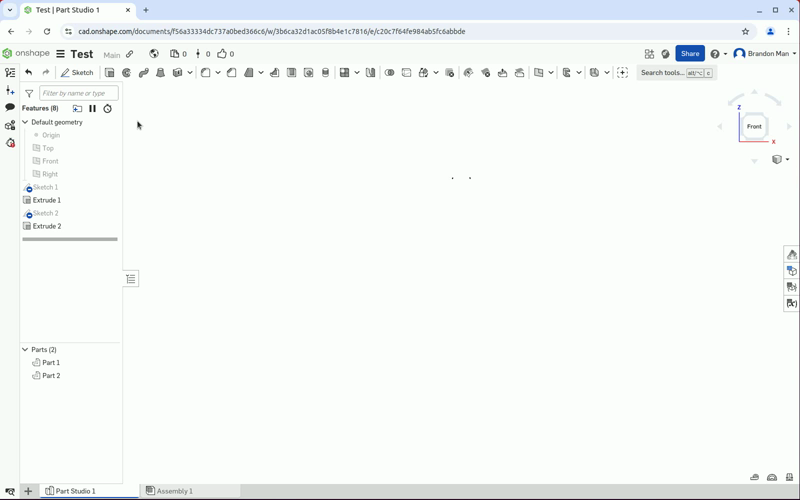
key(shift+h)
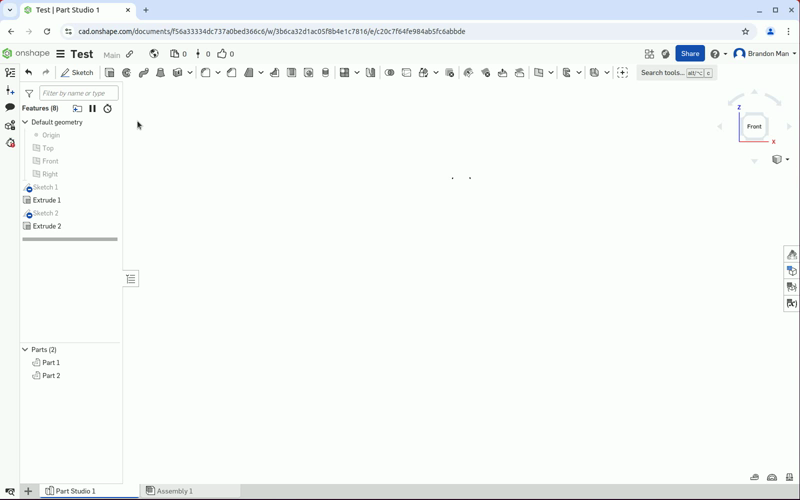
mouse_move(73, 189)
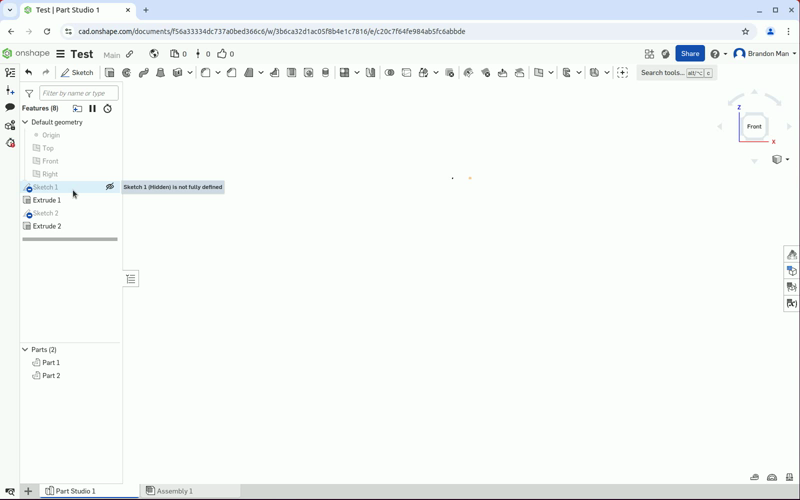
click(73, 189)
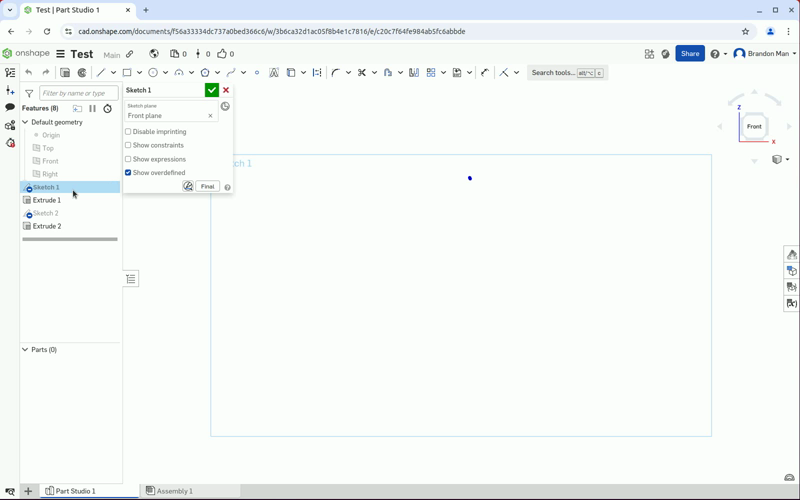
mouse_move(229, 92)
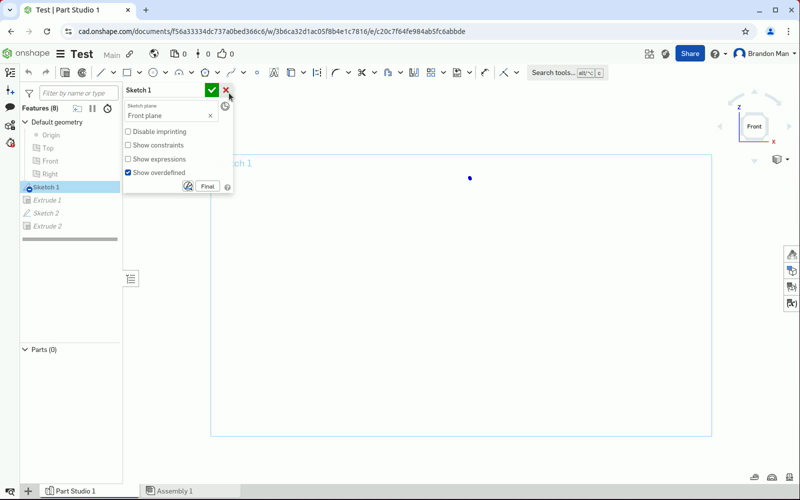
click(229, 92)
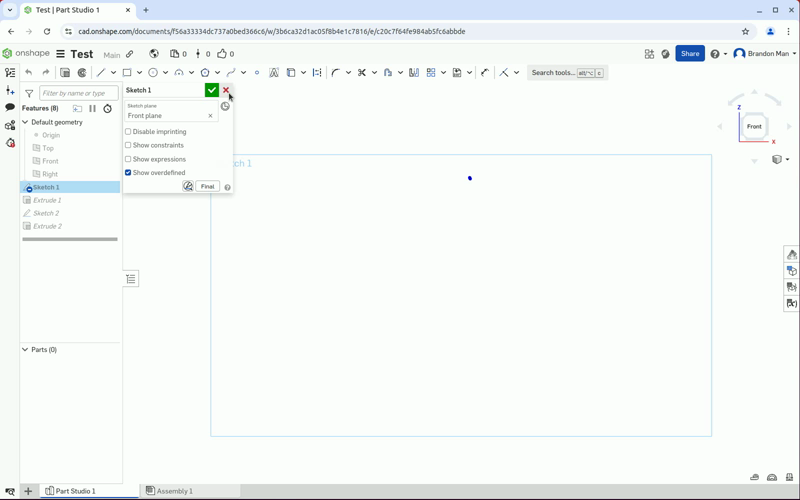
key(shift+s)
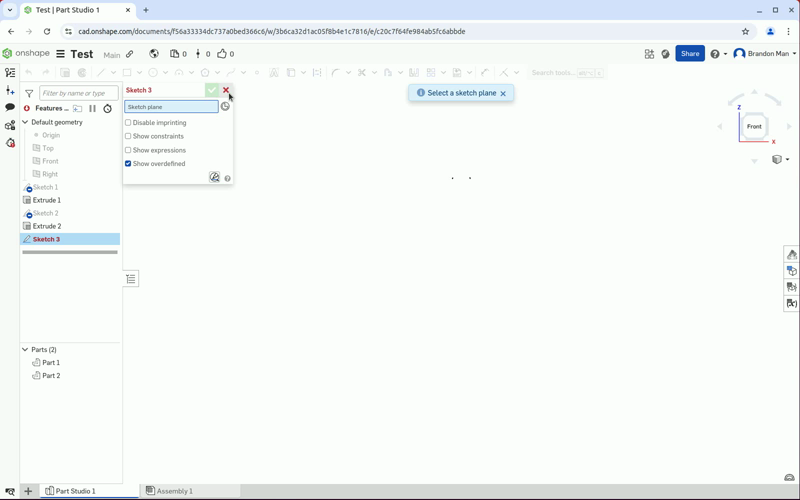
mouse_move(73, 163)
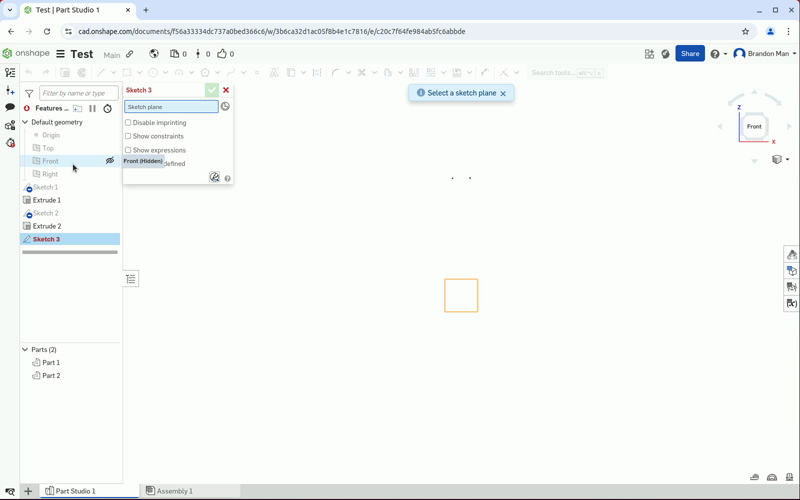
click(73, 163)
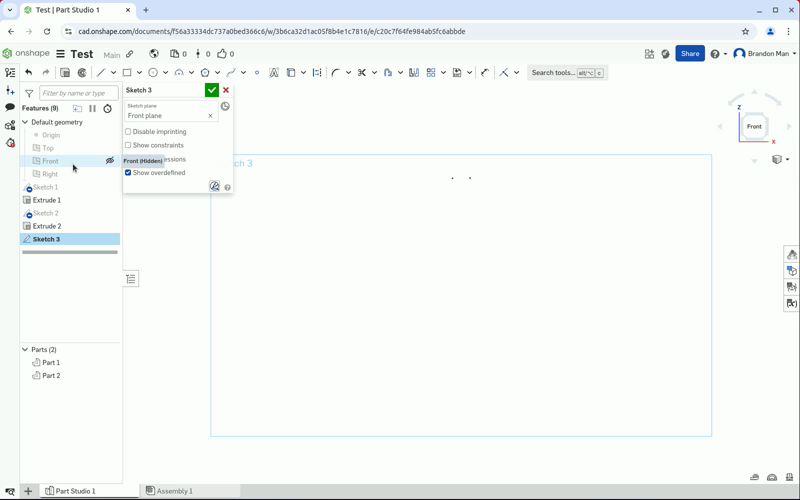
mouse_move(73, 352)
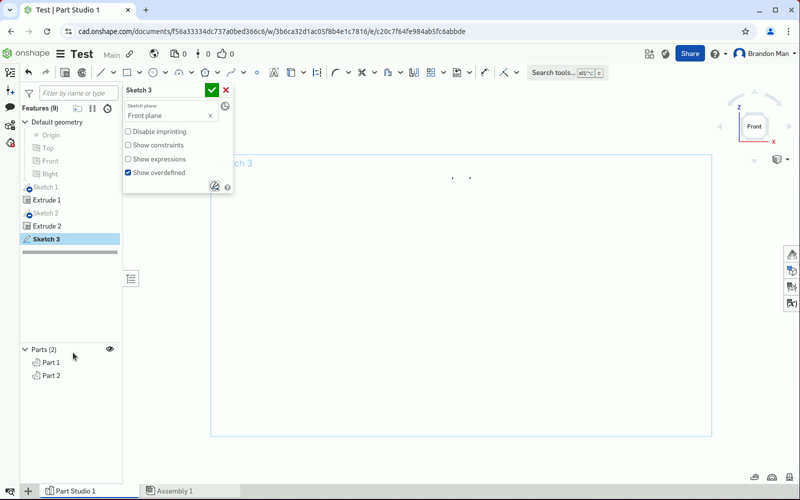
key(y)
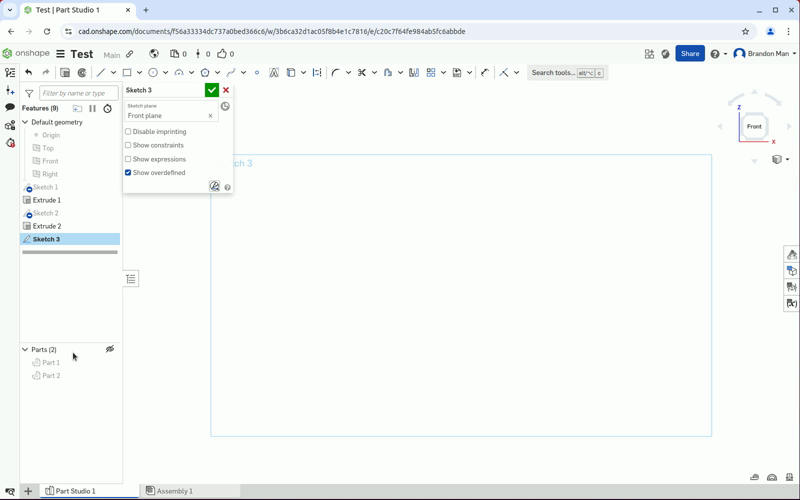
key(c)
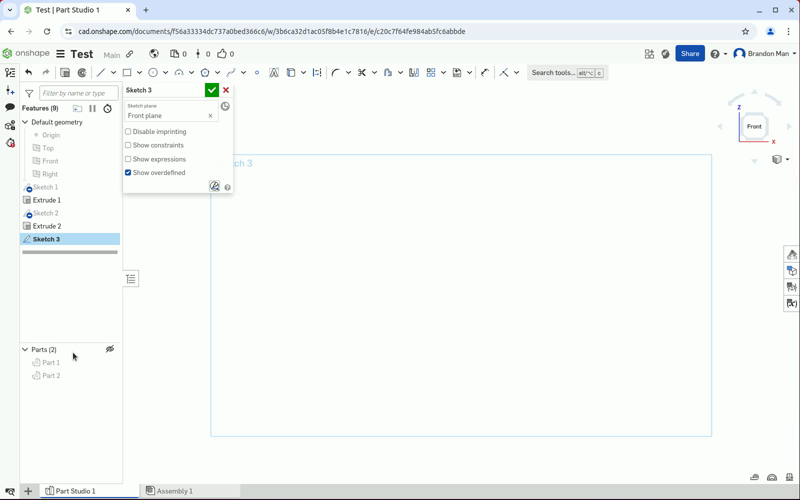
key_down(shift)
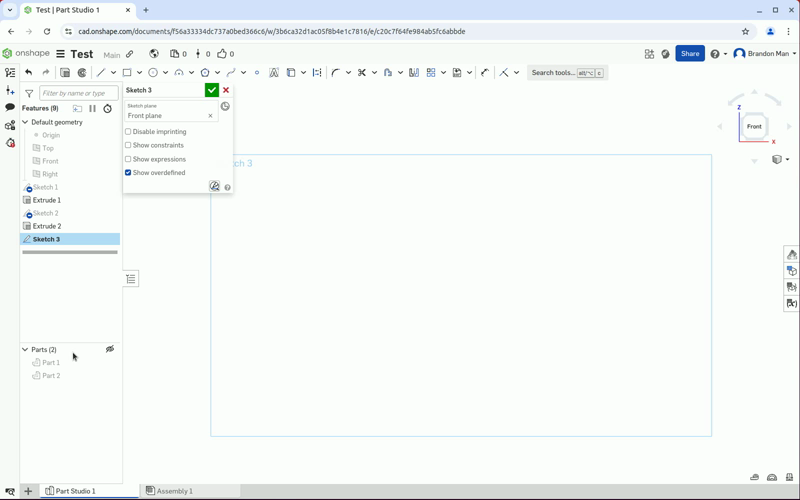
mouse_move(461, 282)
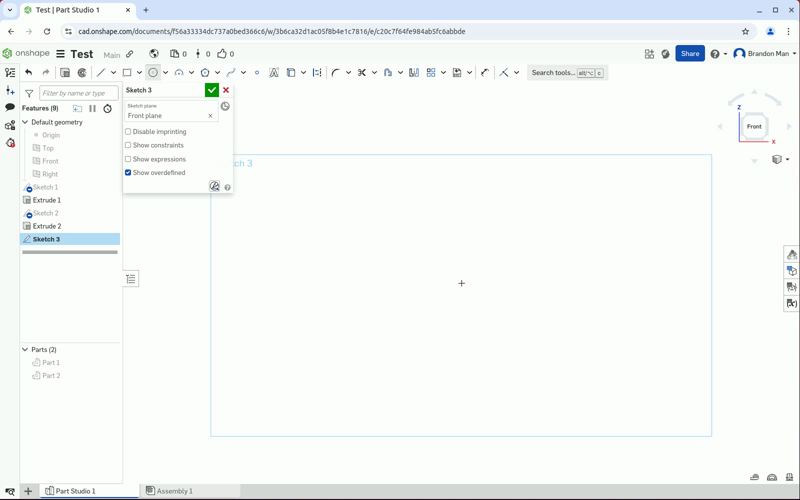
click(461, 282)
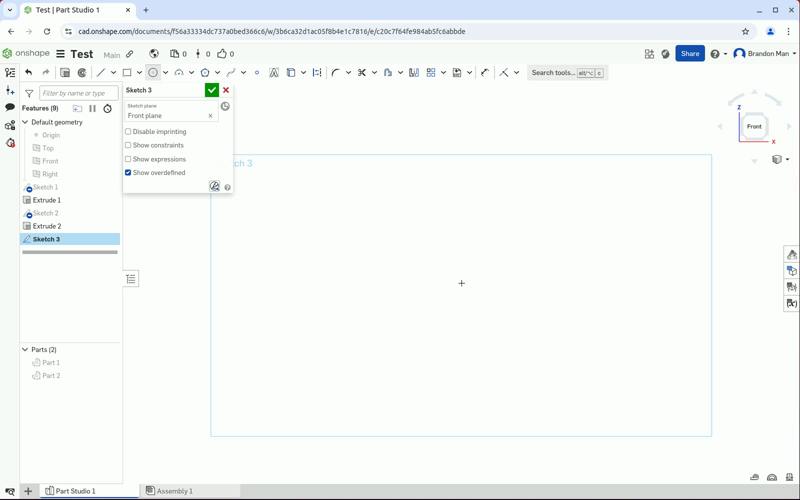
key_up(shift)
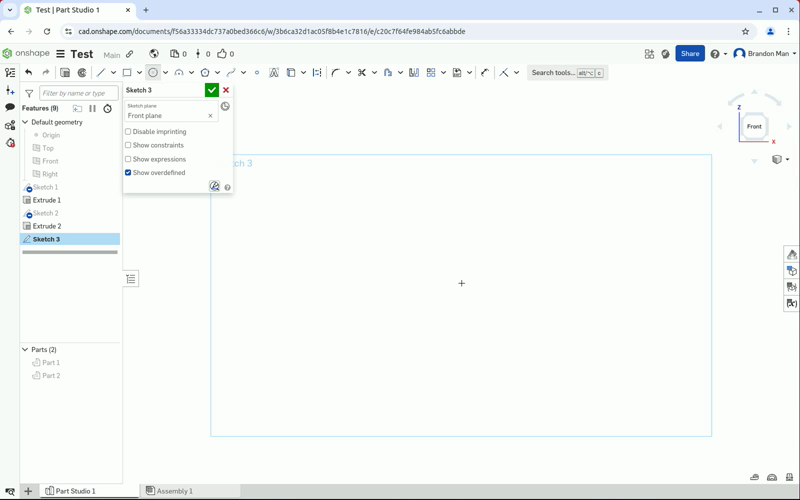
mouse_move(471, 282)
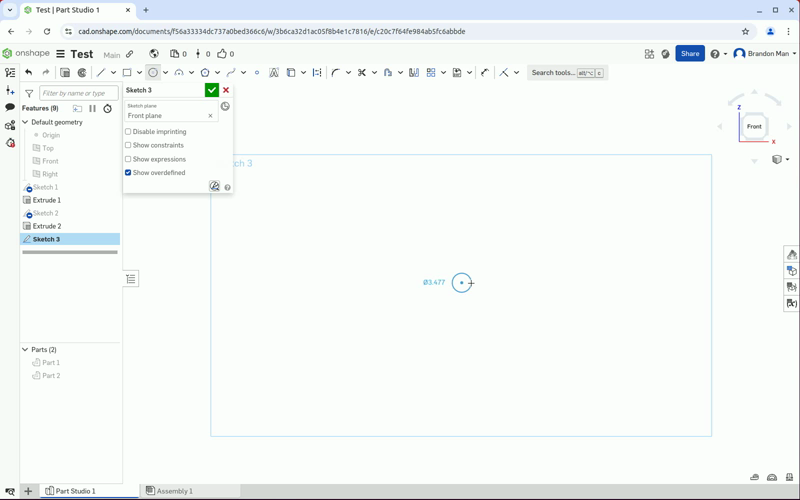
click(471, 282)
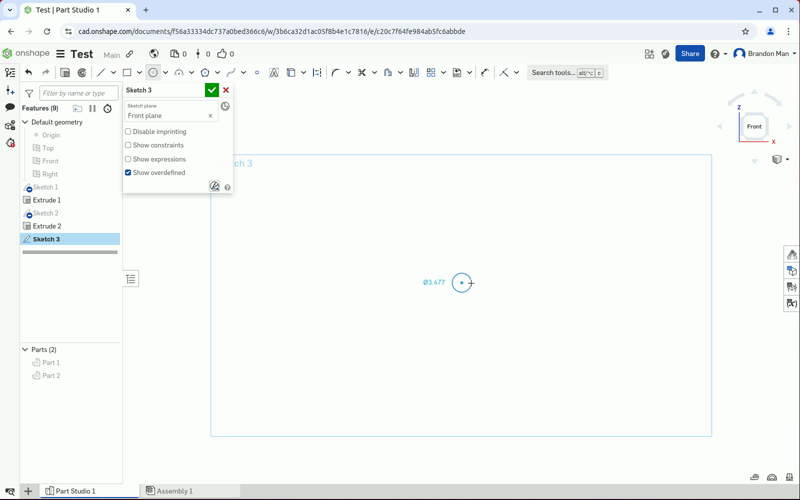
key(esc)
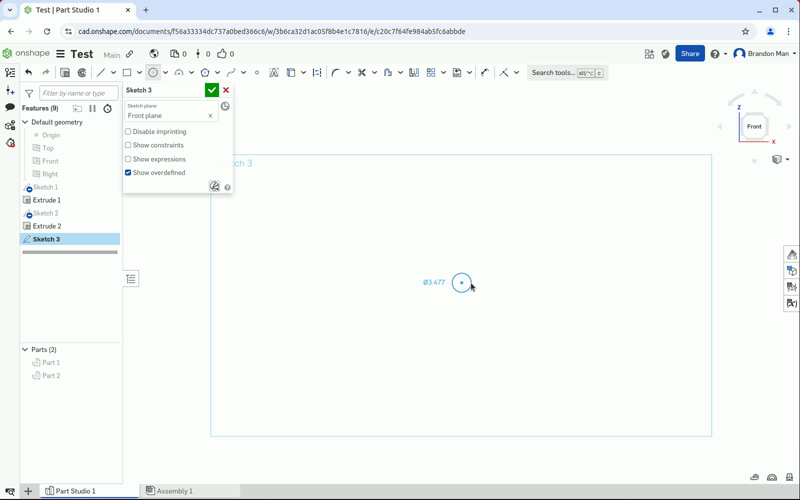
key(c)
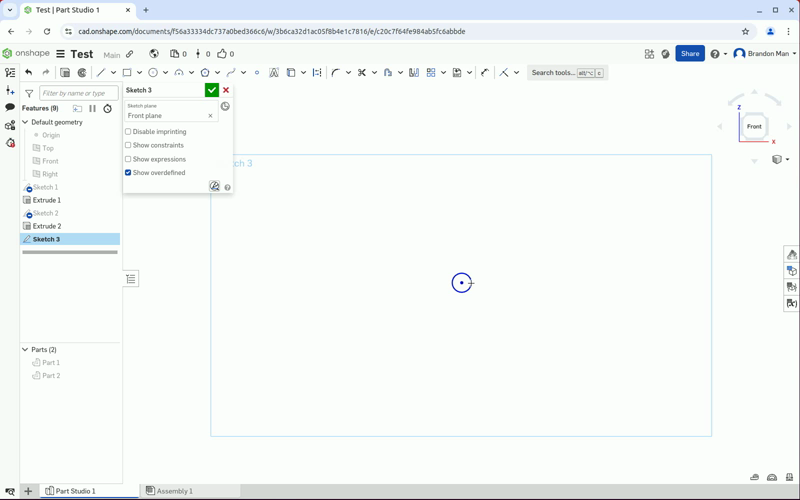
key_down(shift)
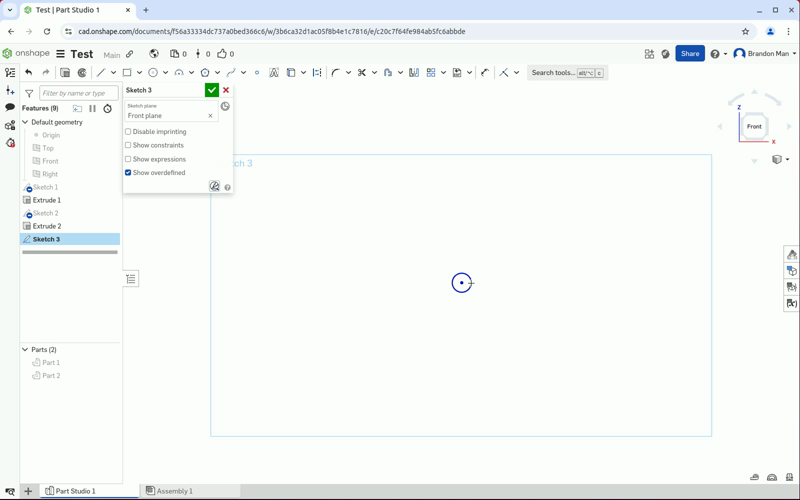
mouse_move(461, 282)
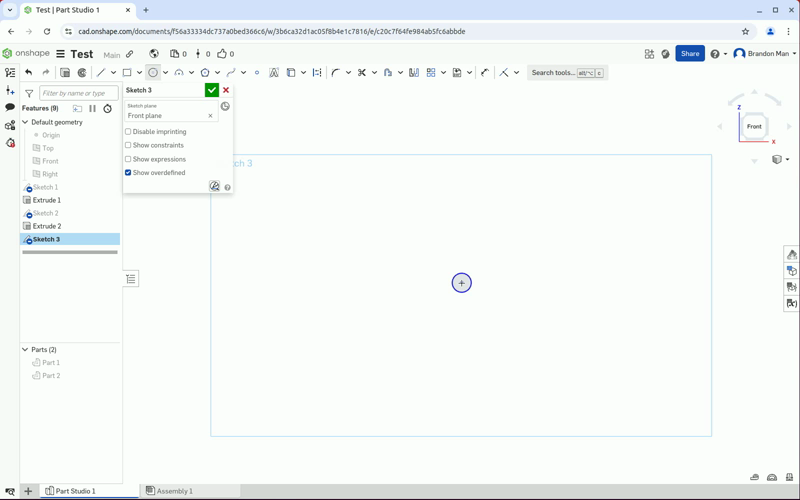
click(461, 282)
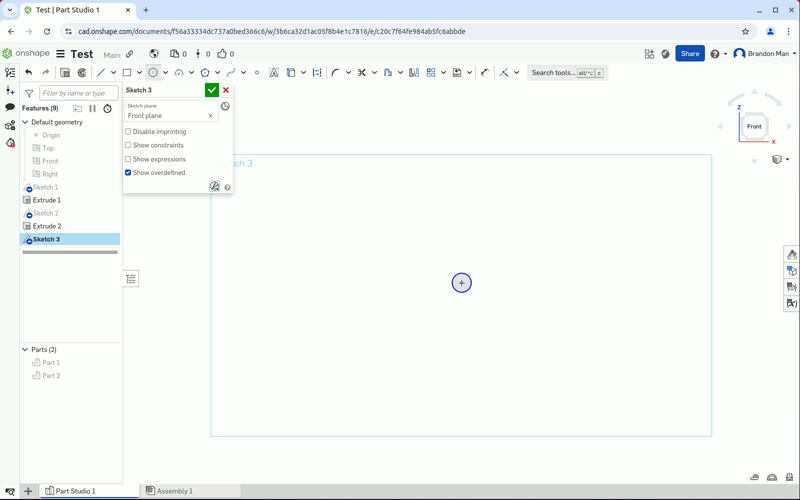
key_up(shift)
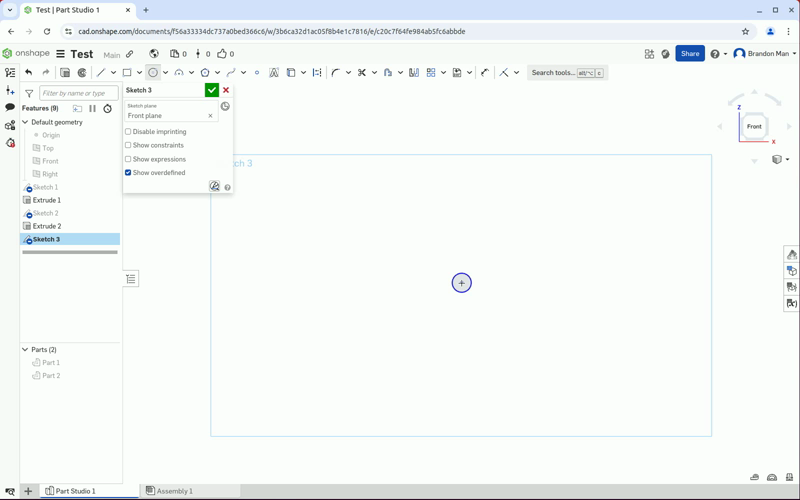
mouse_move(464, 282)
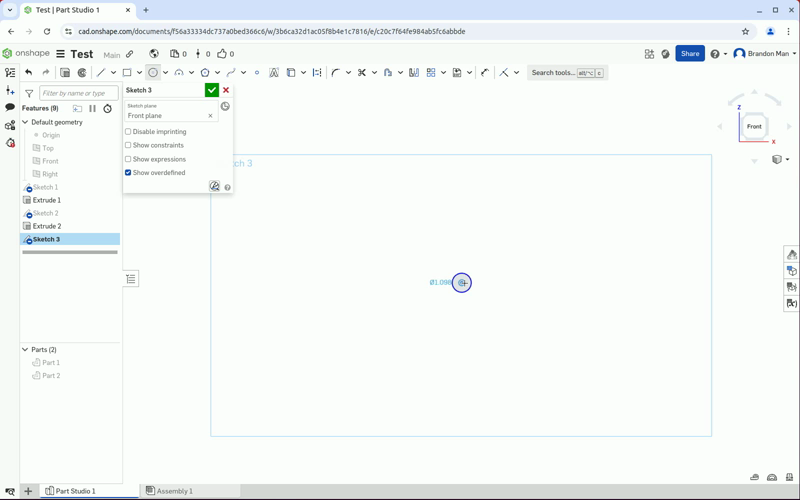
scroll(6)
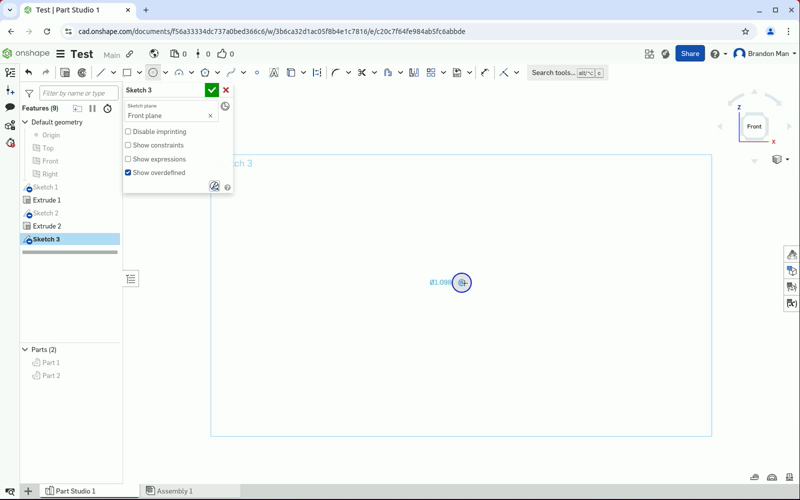
scroll(6)
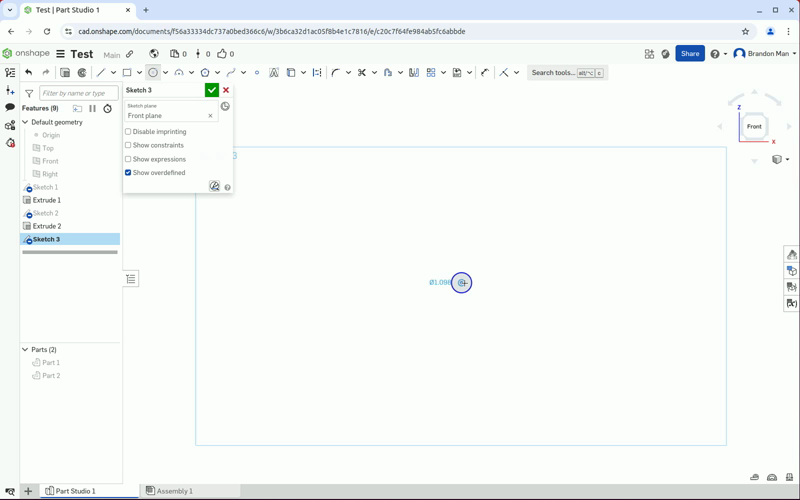
scroll(6)
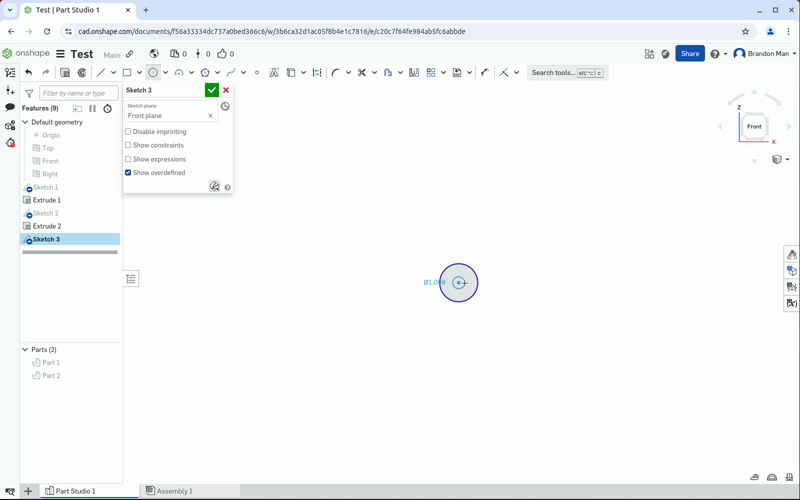
scroll(6)
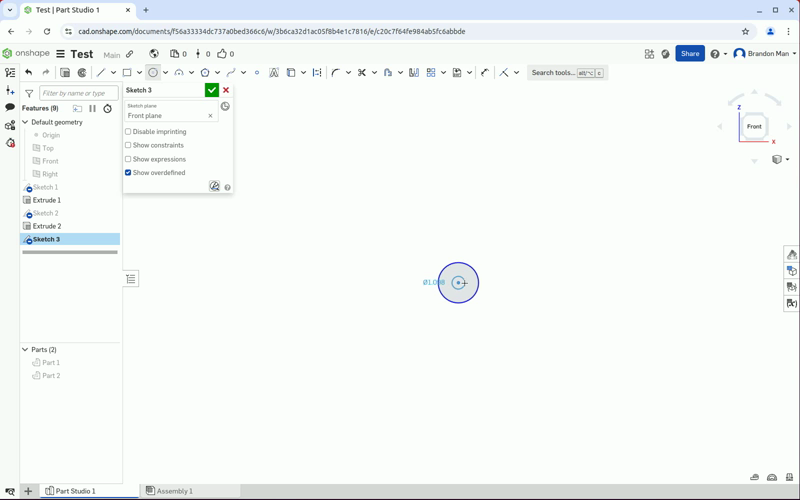
scroll(6)
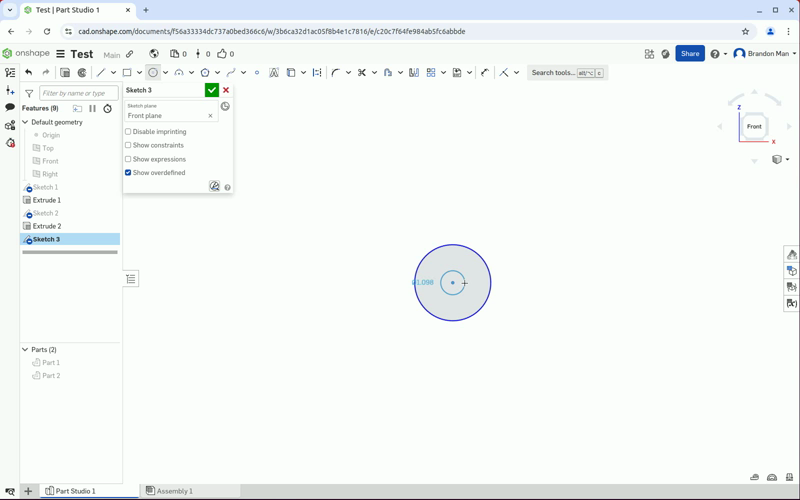
scroll(6)
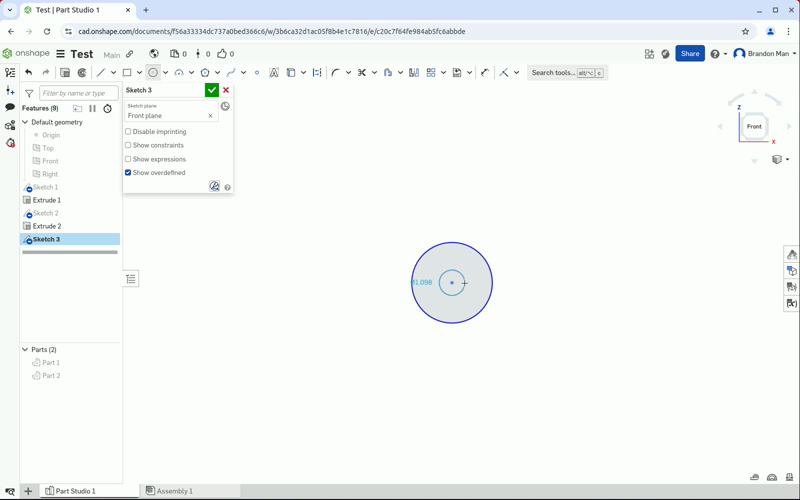
scroll(6)
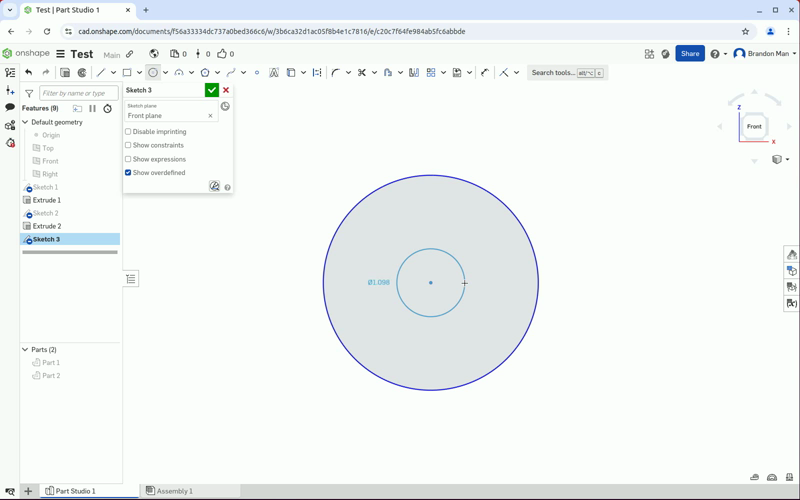
click(464, 282)
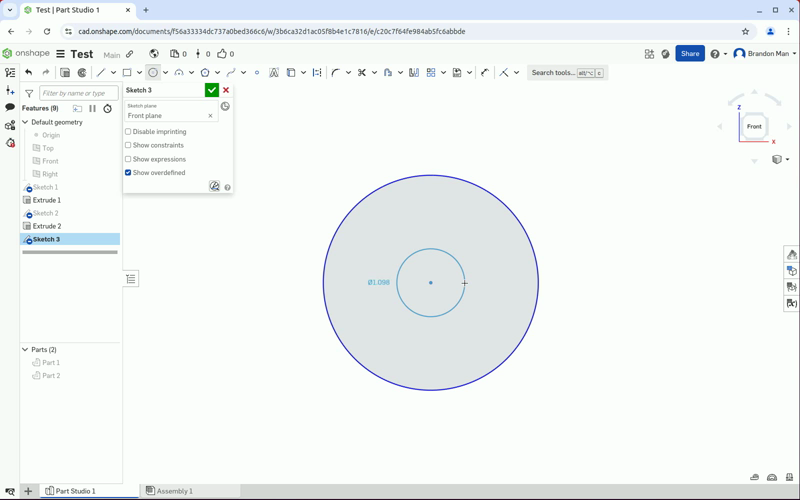
scroll(-6)
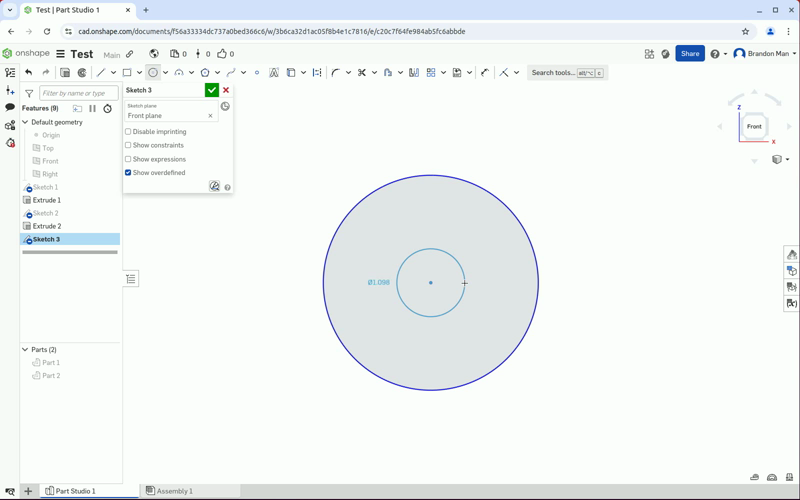
scroll(-6)
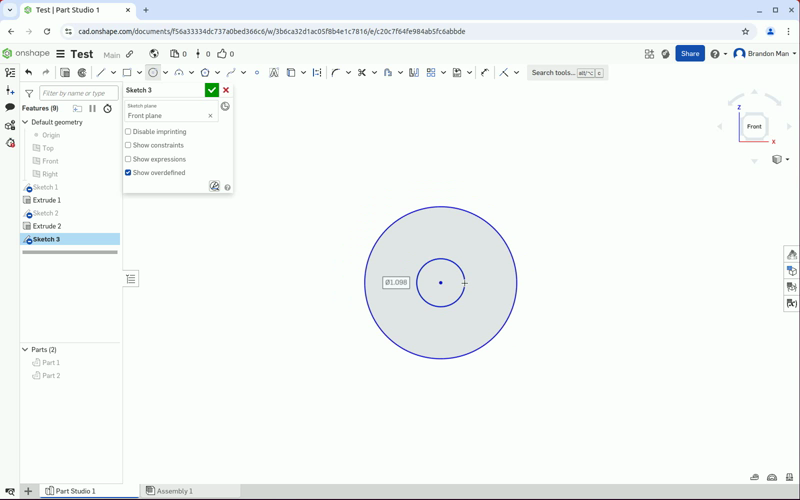
scroll(-6)
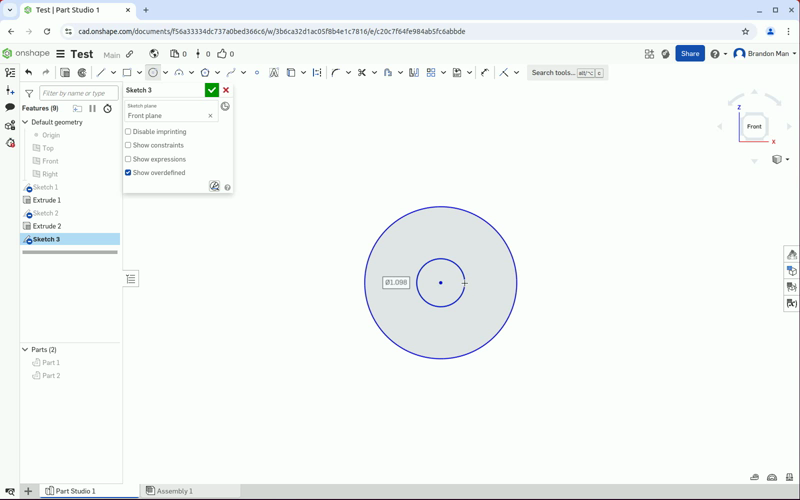
scroll(-6)
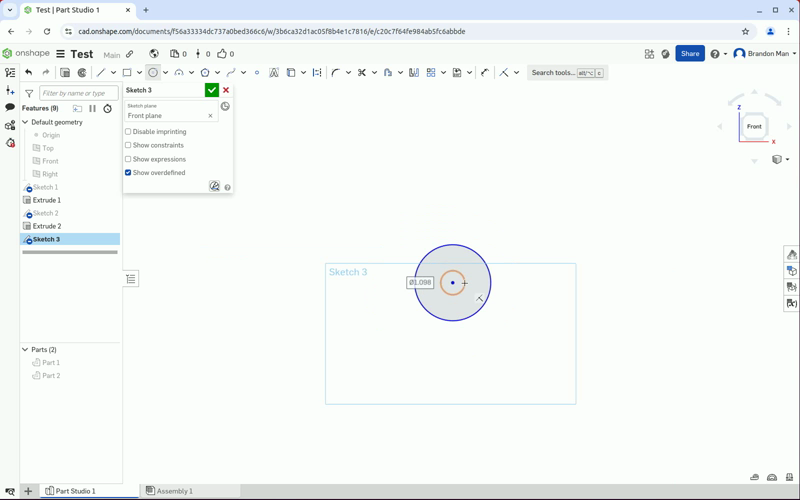
scroll(-6)
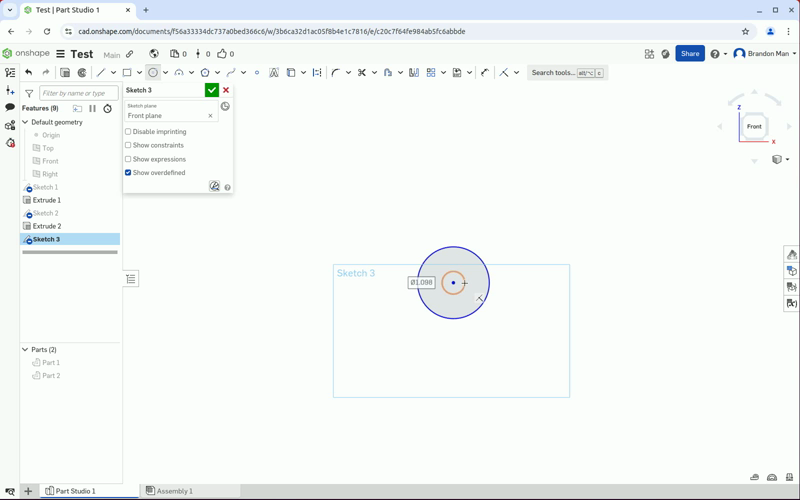
scroll(-6)
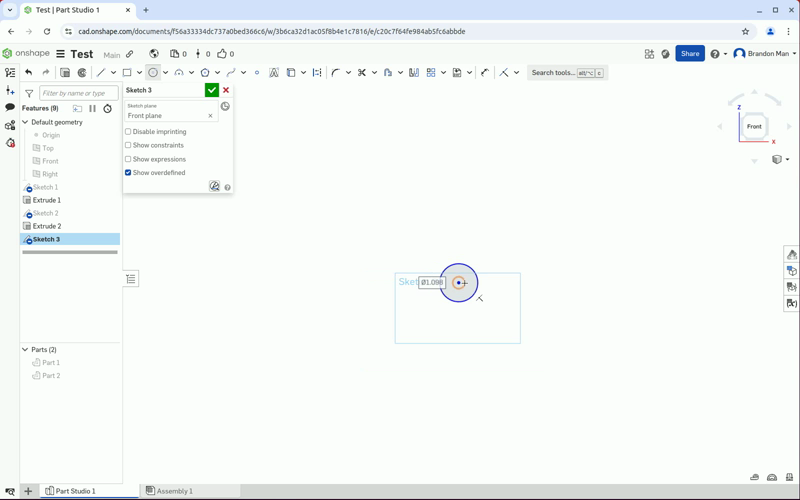
scroll(-6)
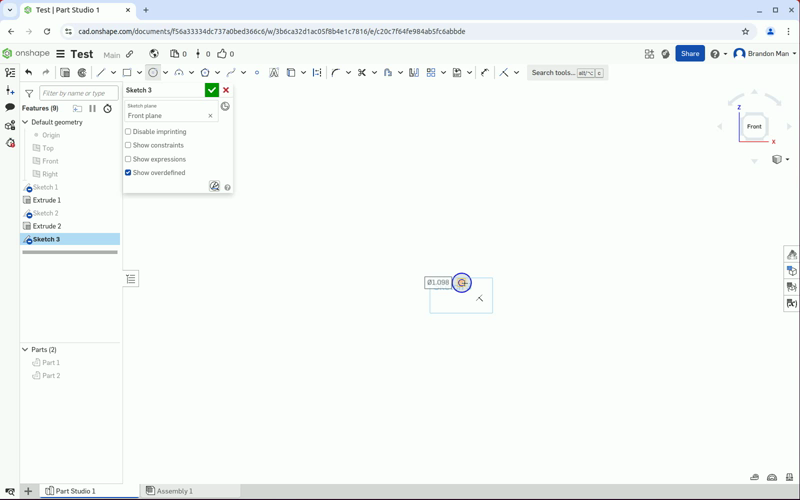
key(esc)
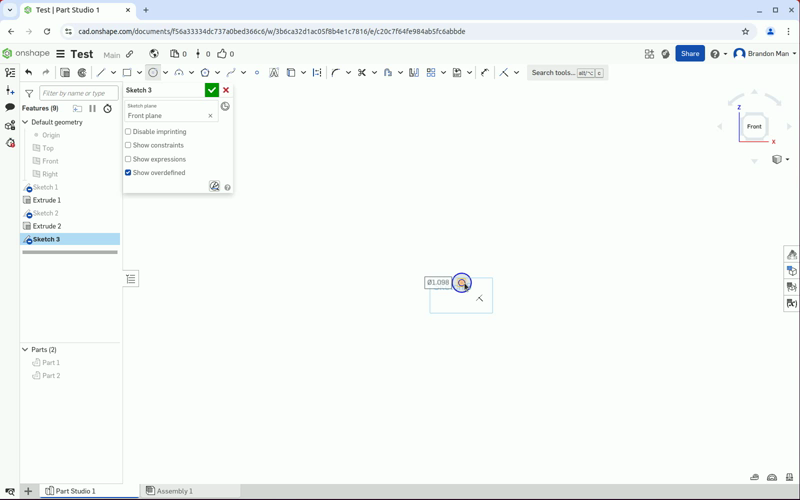
mouse_move(458, 281)
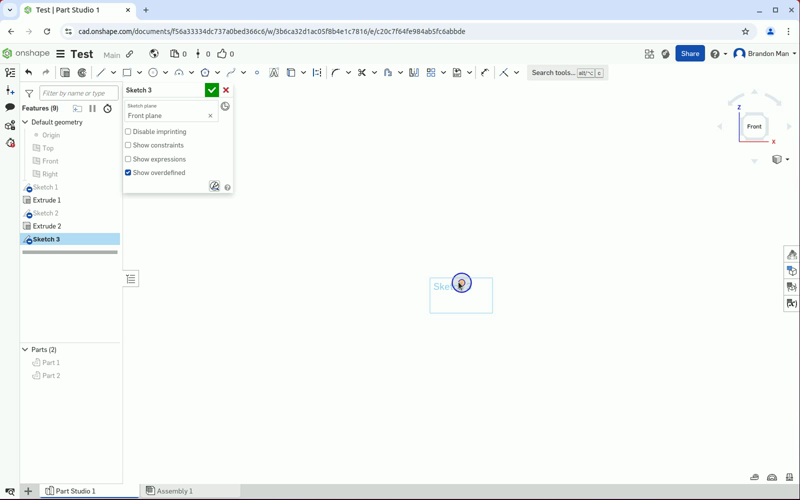
scroll(6)
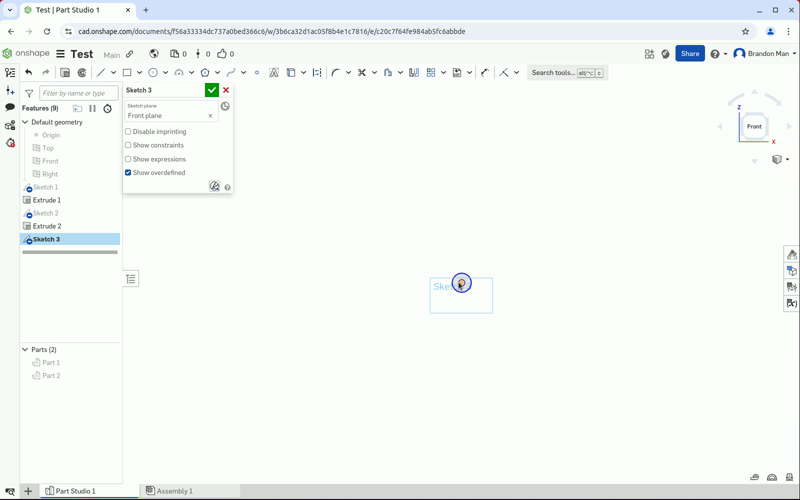
scroll(6)
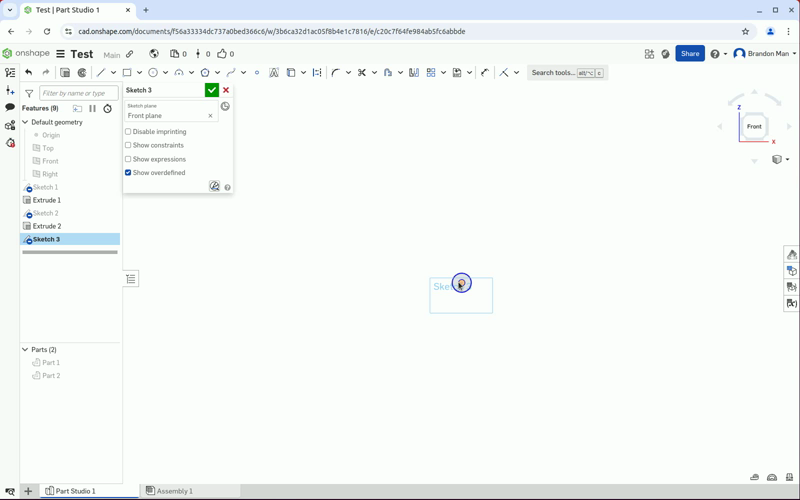
scroll(6)
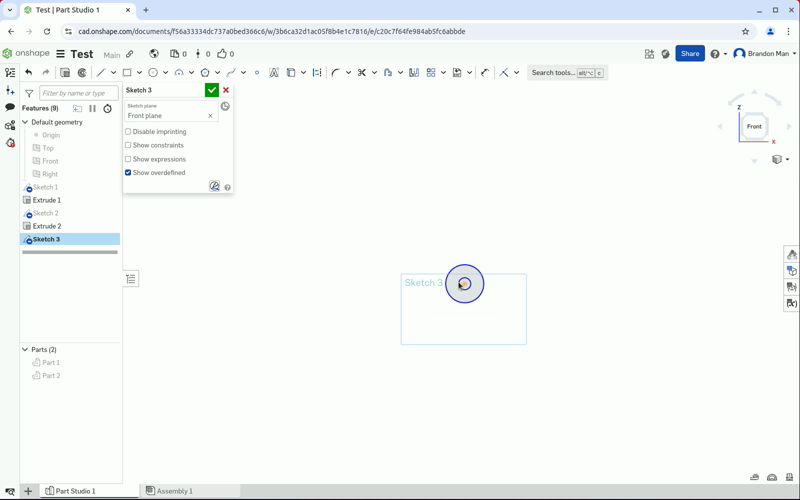
scroll(6)
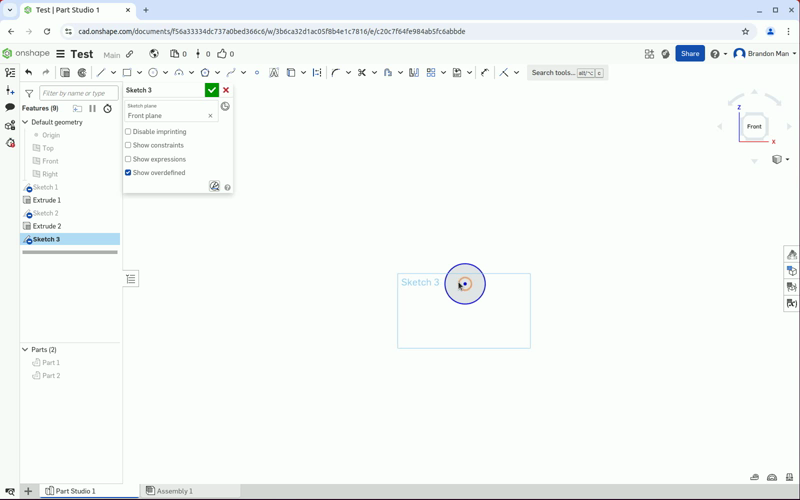
scroll(6)
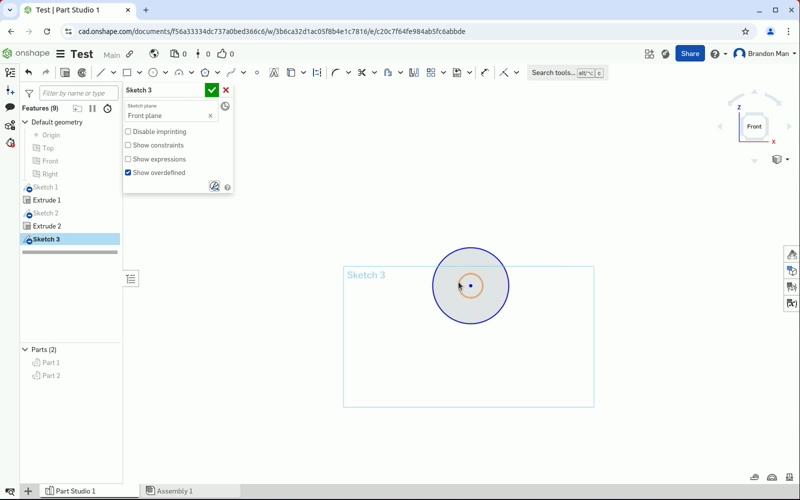
scroll(6)
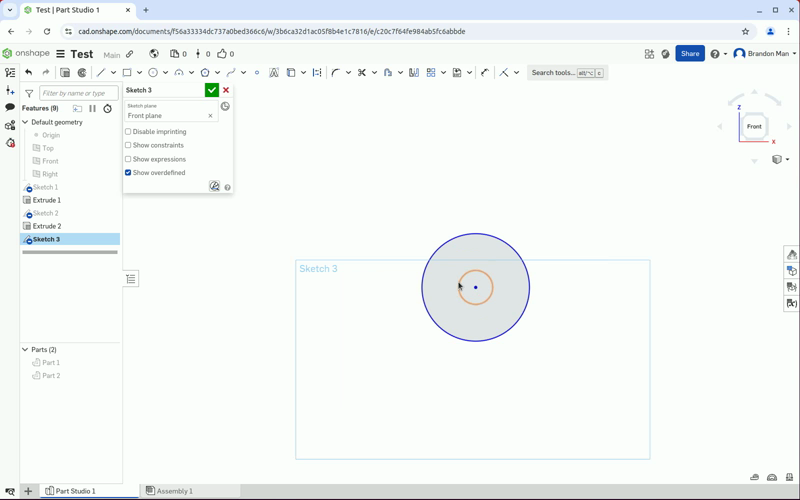
scroll(6)
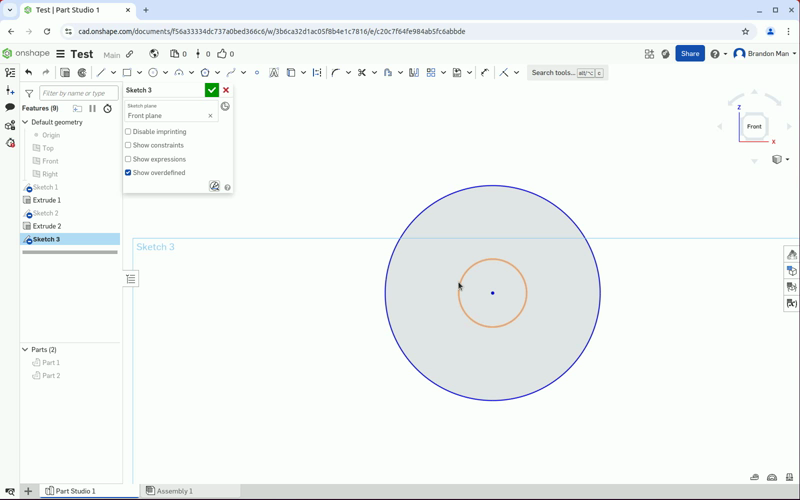
click(458, 281)
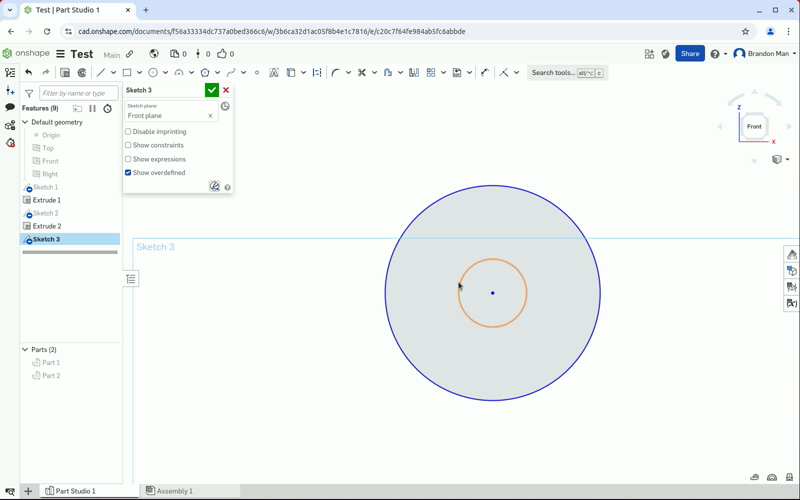
scroll(-6)
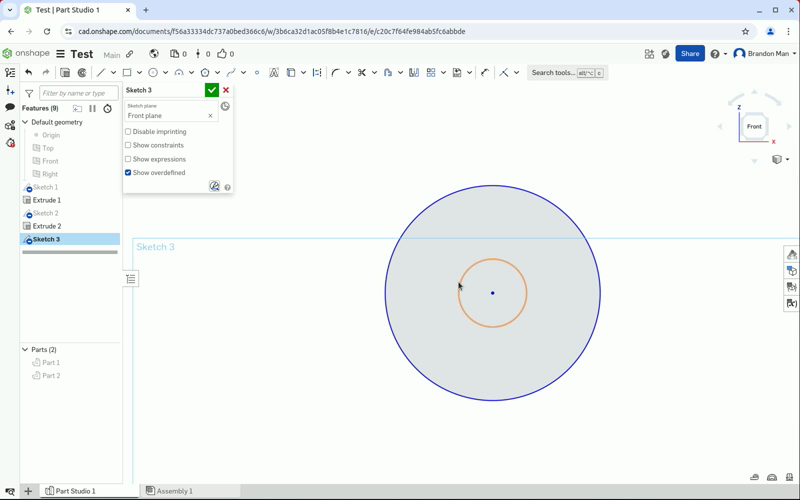
scroll(-6)
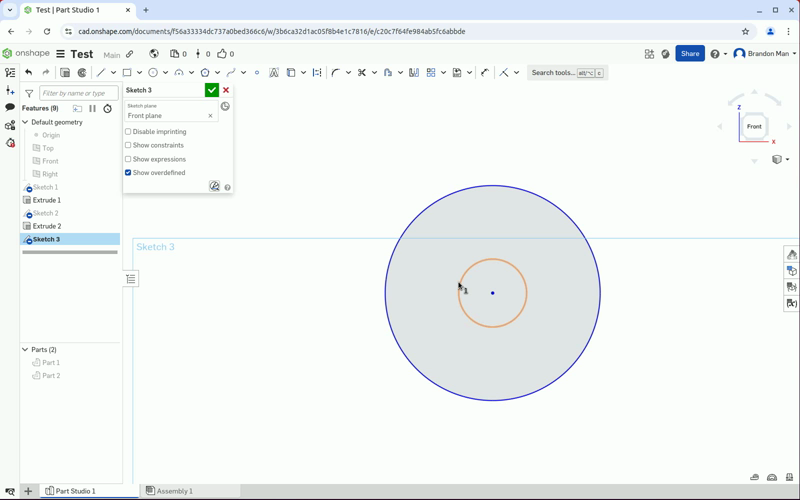
scroll(-6)
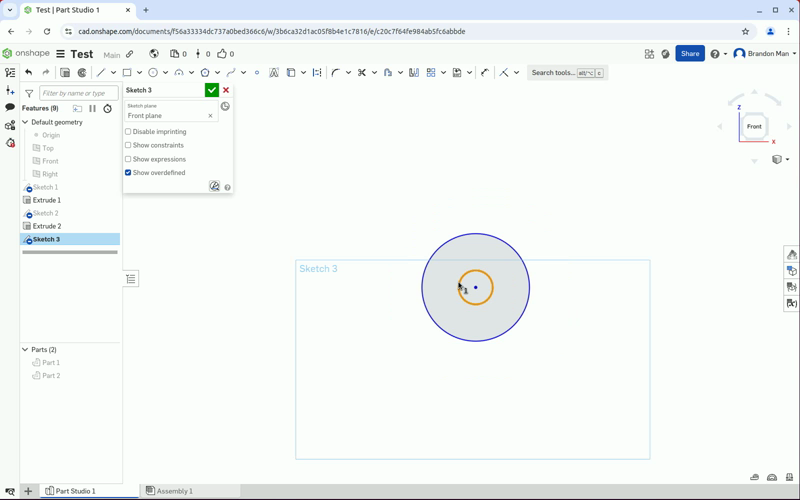
scroll(-6)
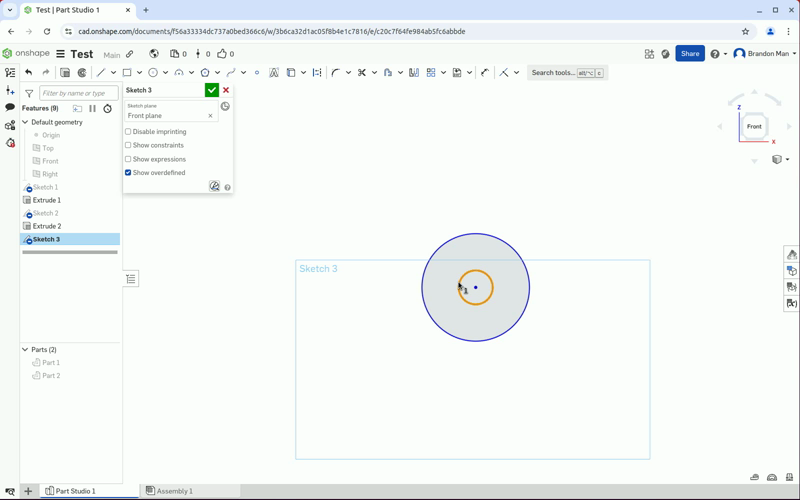
scroll(-6)
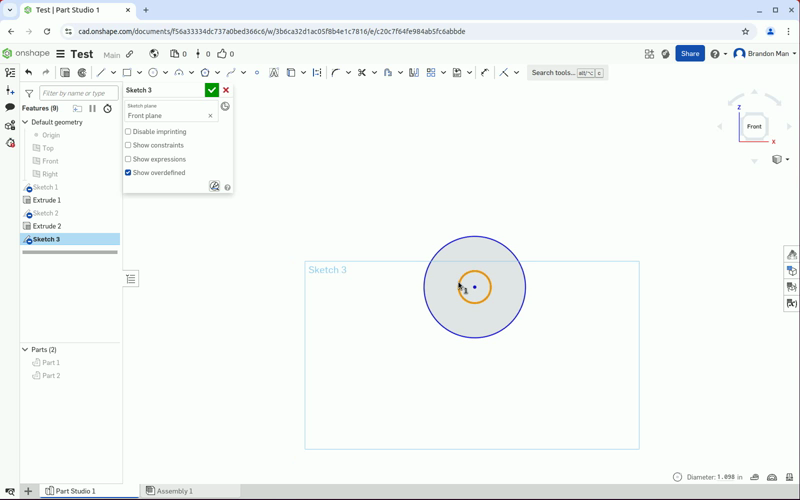
scroll(-6)
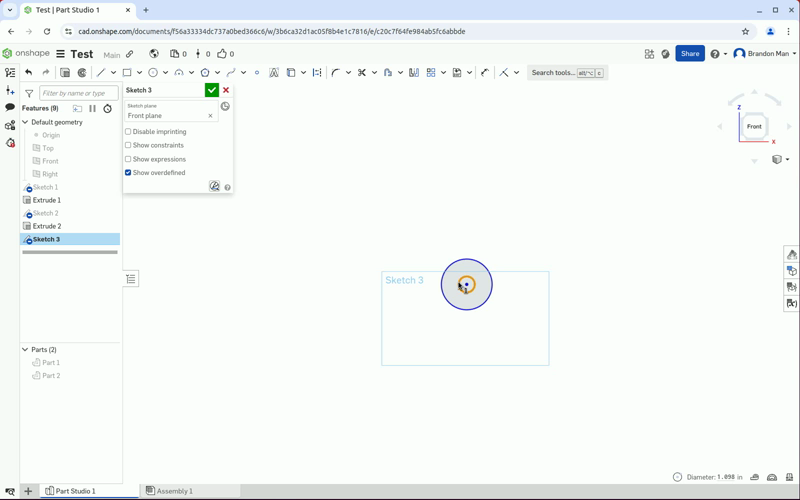
scroll(-6)
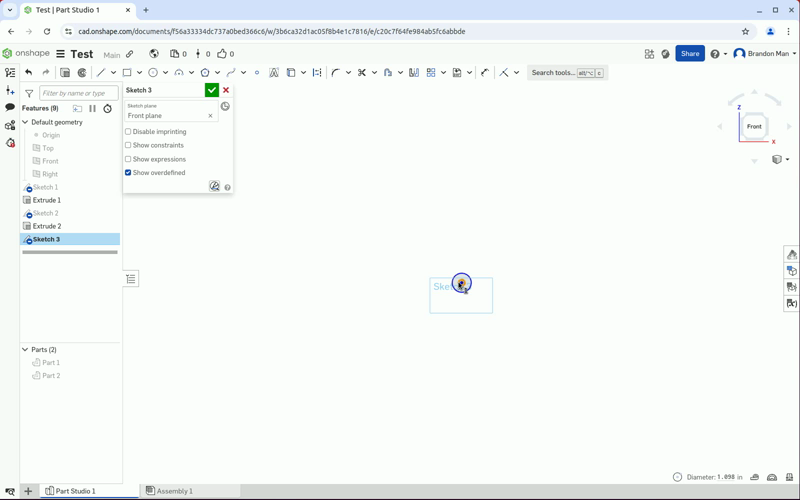
mouse_move(73, 352)
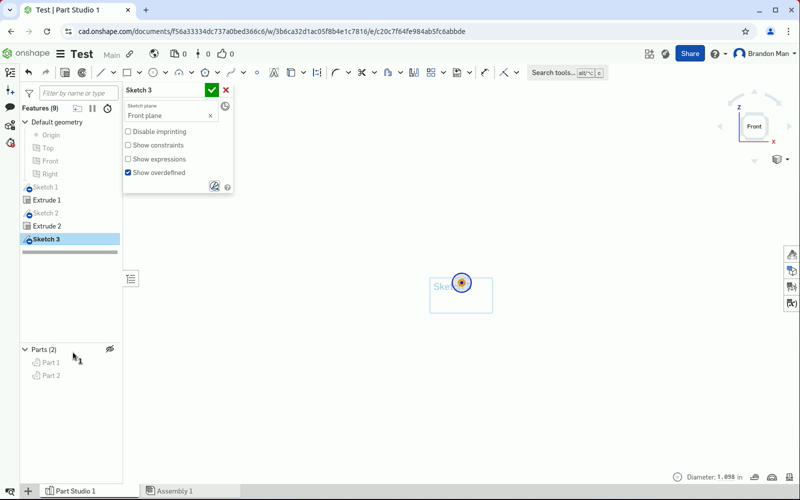
key(shift+y)
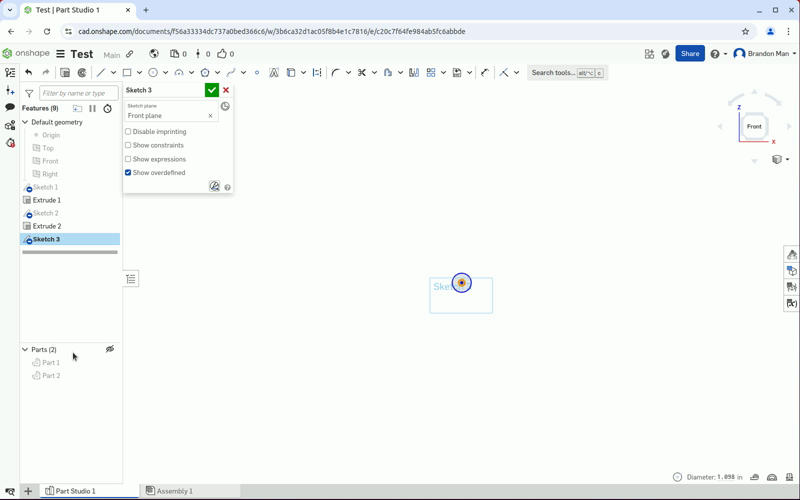
key(shift+e)
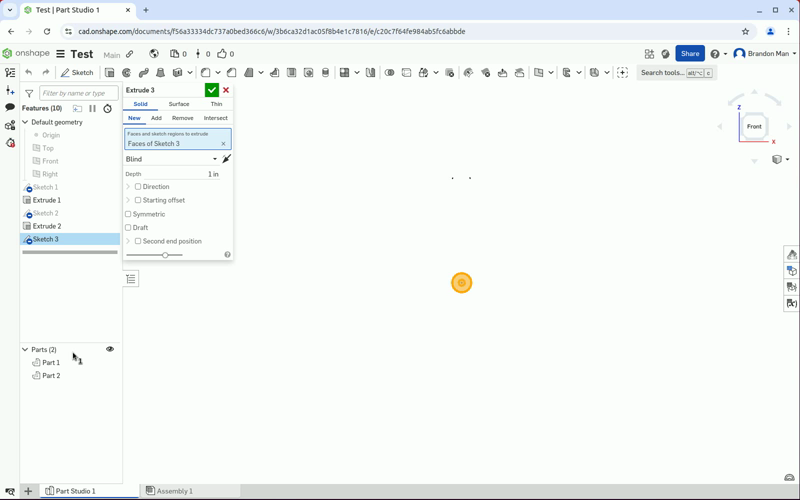
mouse_move(143, 106)
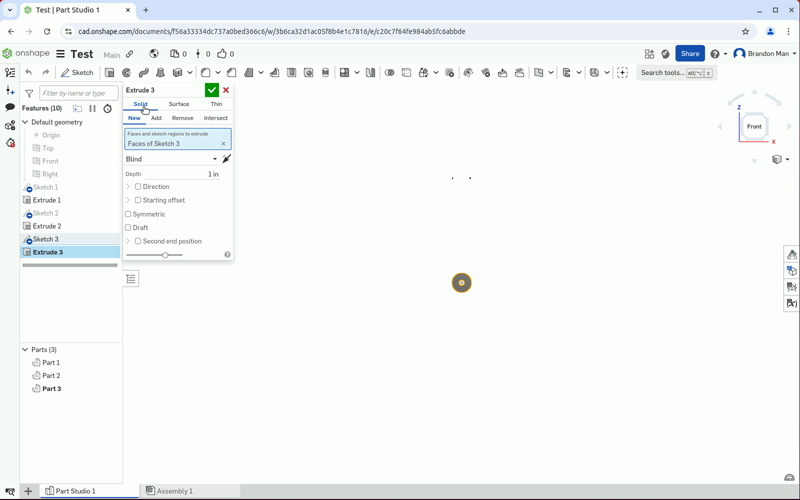
click(143, 106)
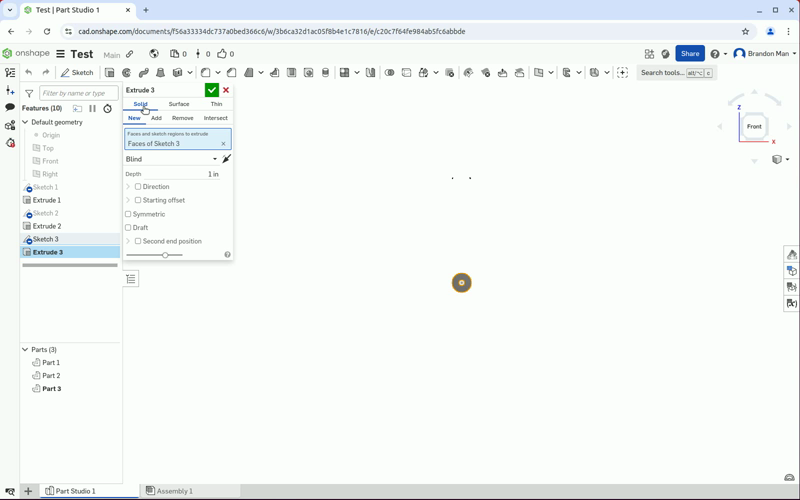
mouse_move(137, 120)
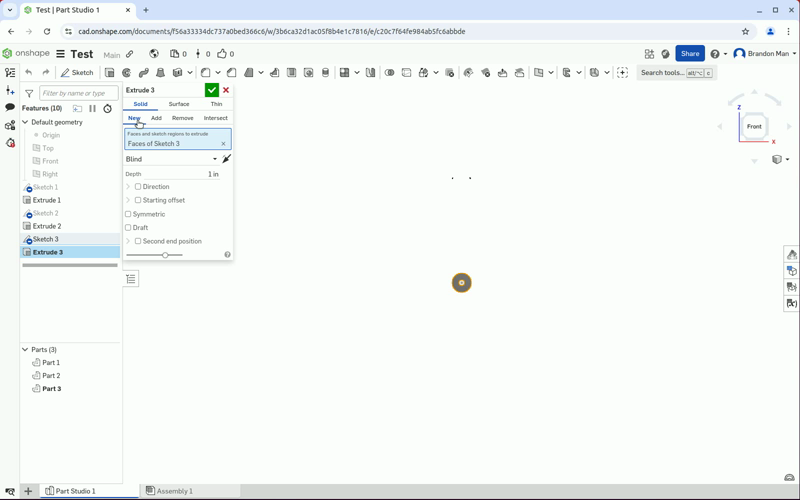
click(137, 120)
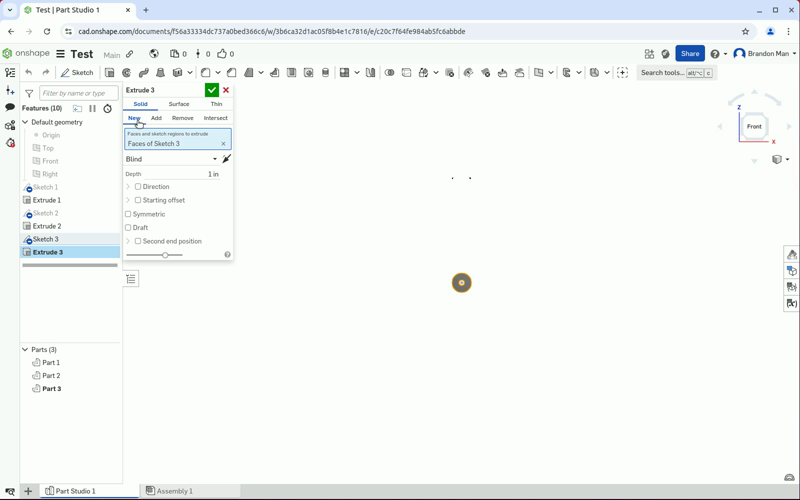
key(tab, 4)
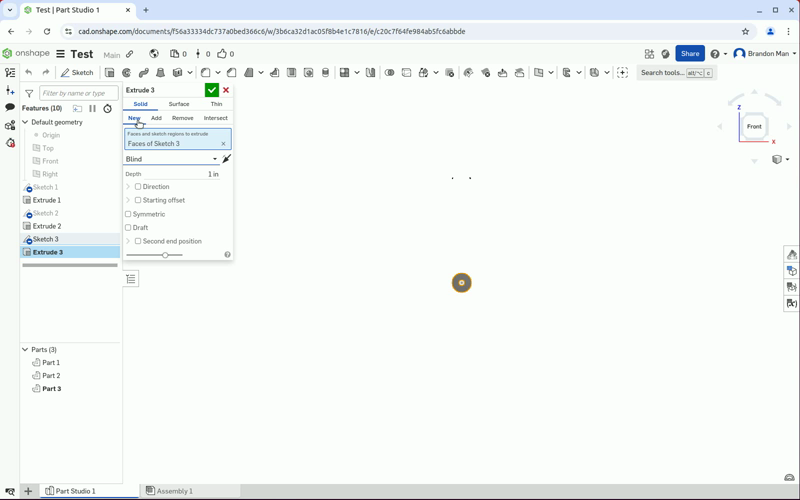
text(0.481)
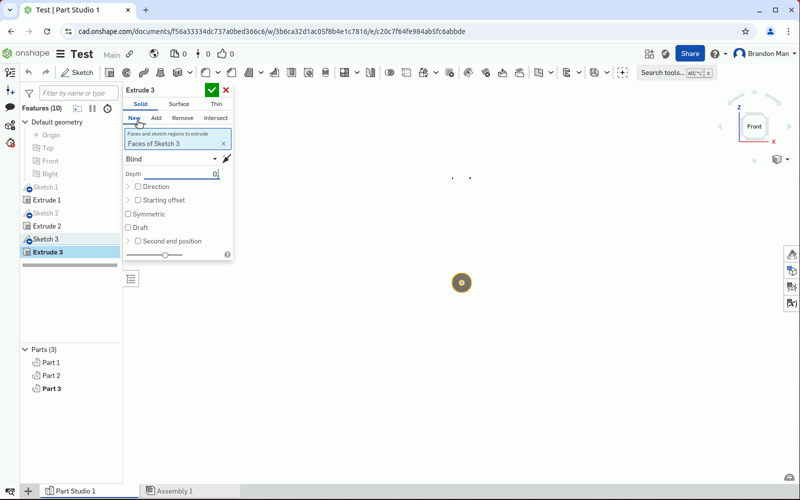
key(enter)
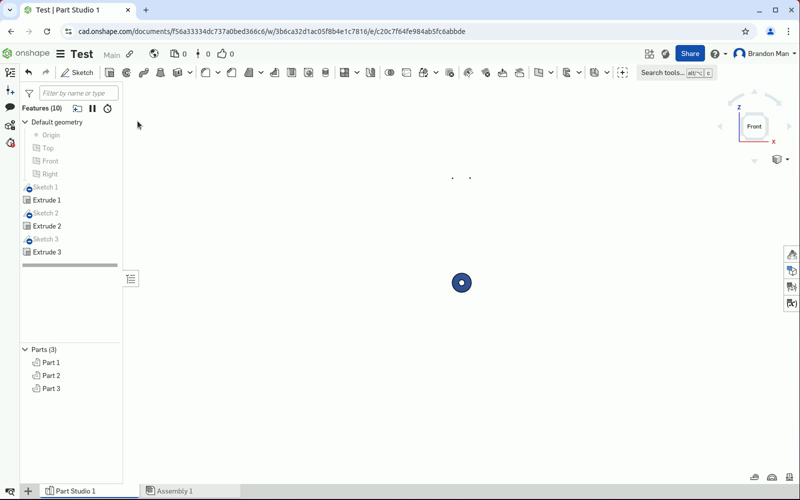
key(shift+h)
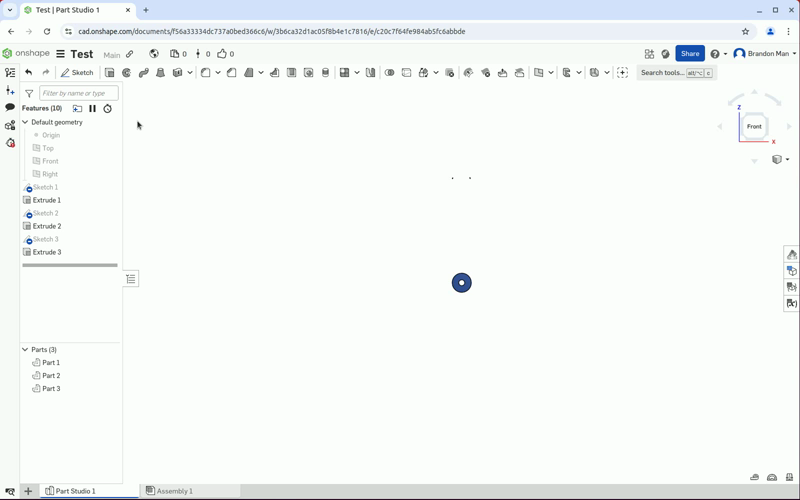
key(shift+h)
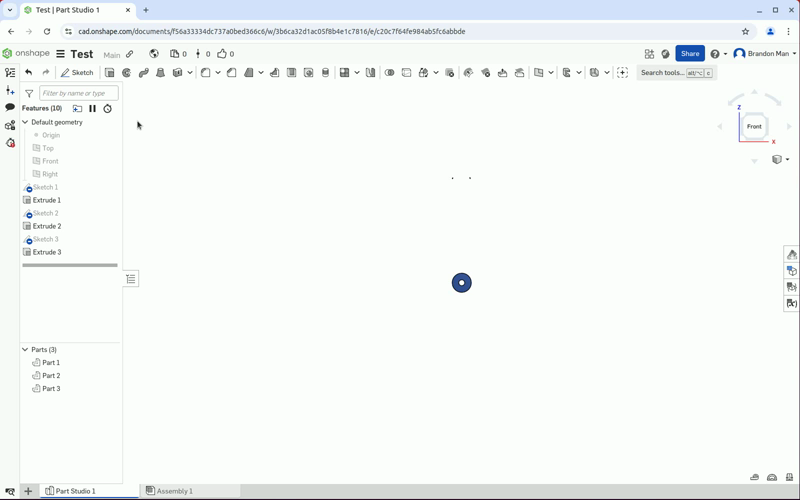
mouse_move(73, 189)
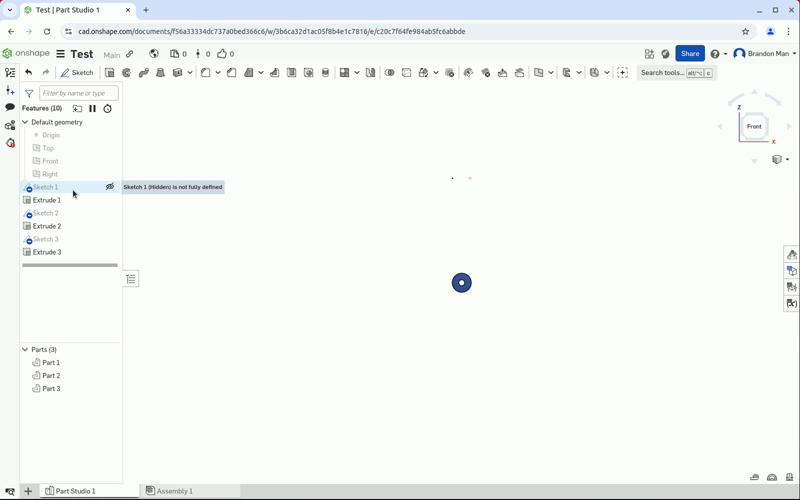
click(73, 189)
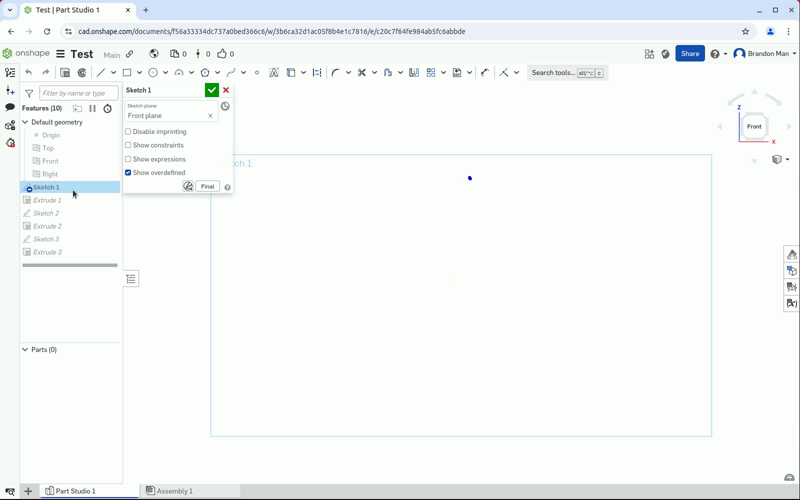
mouse_move(229, 92)
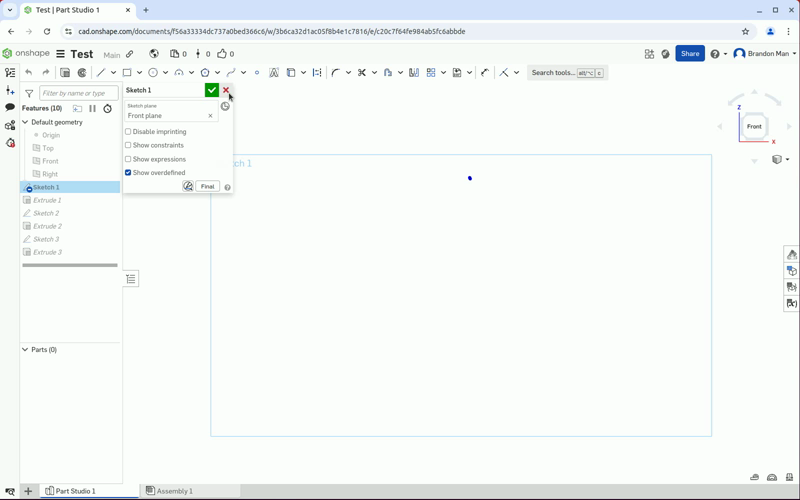
click(229, 92)
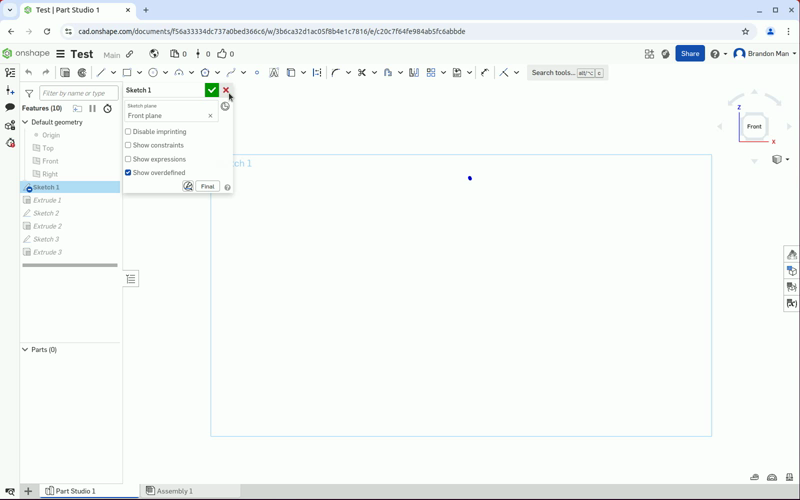
key(shift+s)
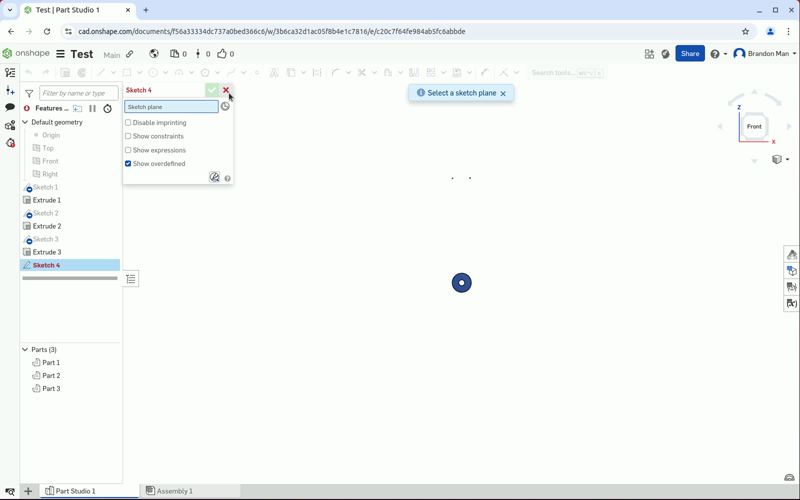
mouse_move(73, 163)
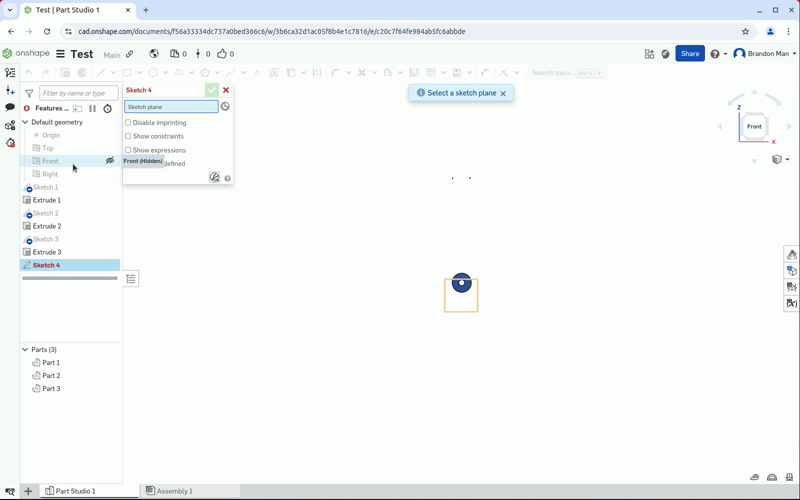
click(73, 163)
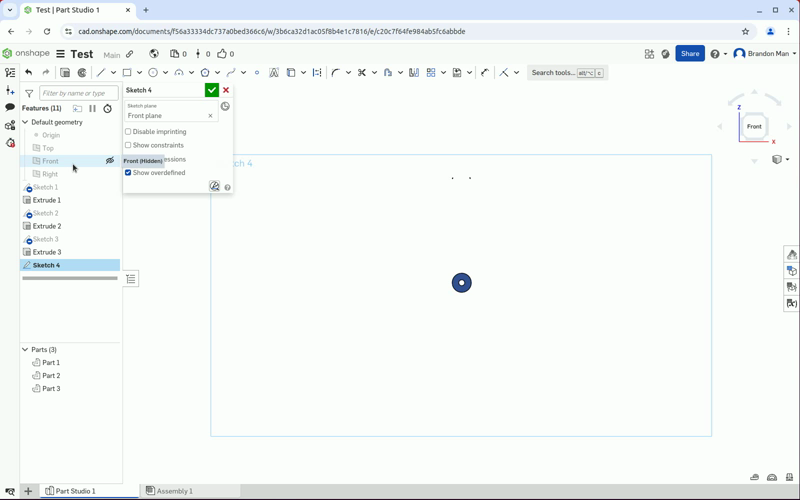
mouse_move(73, 352)
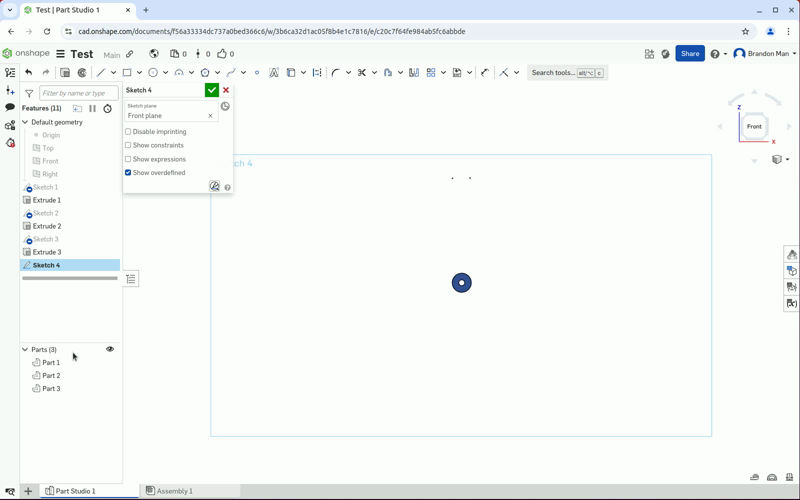
key(y)
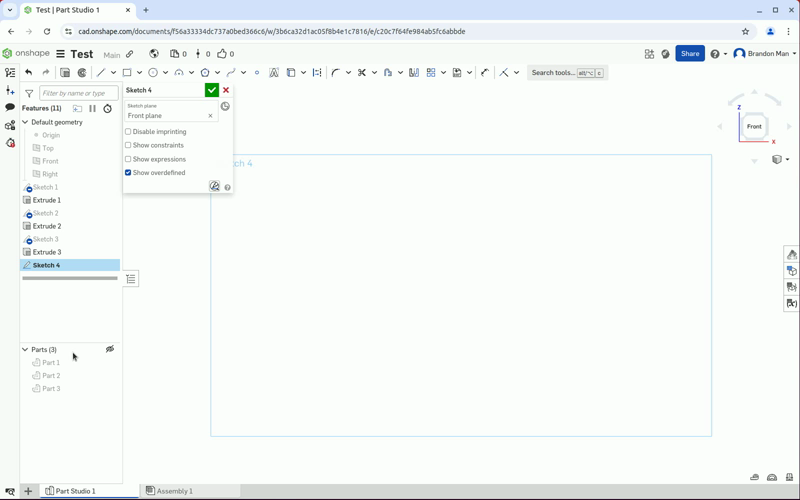
key(c)
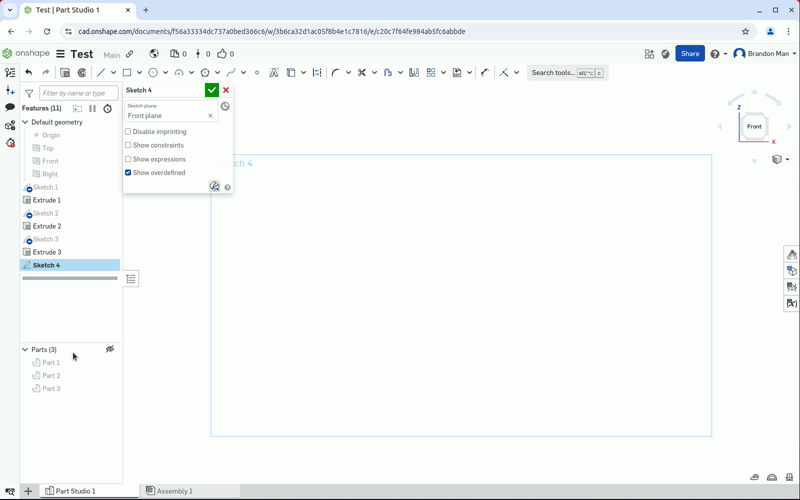
key_down(shift)
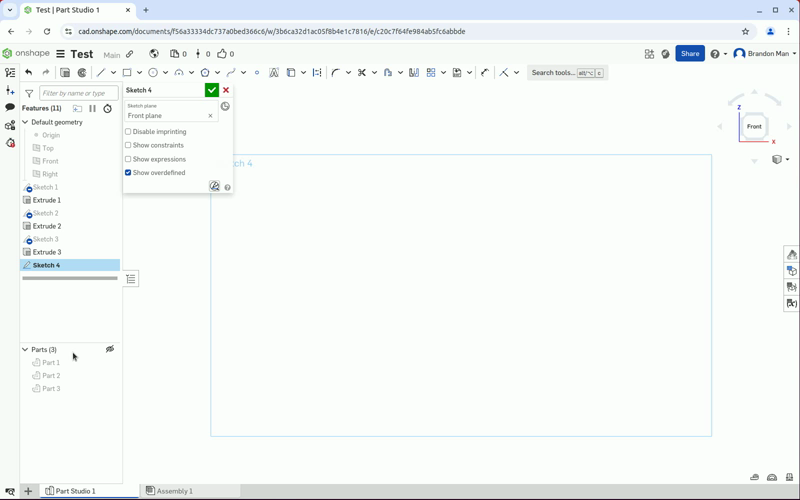
mouse_move(501, 282)
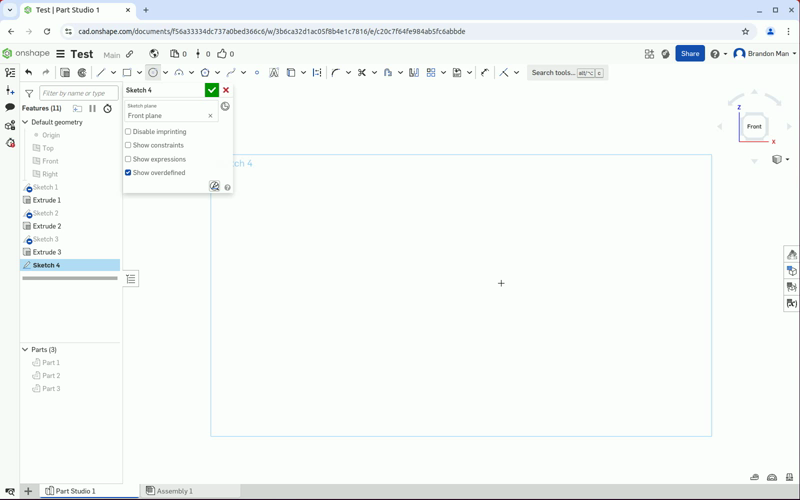
click(501, 282)
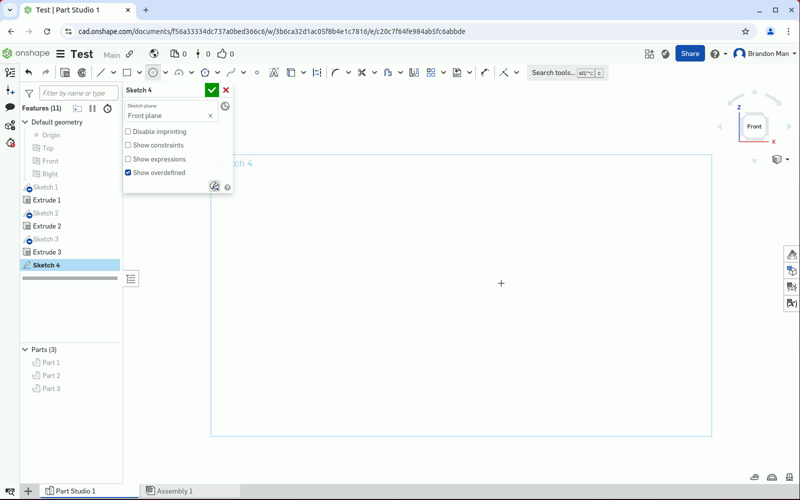
key_up(shift)
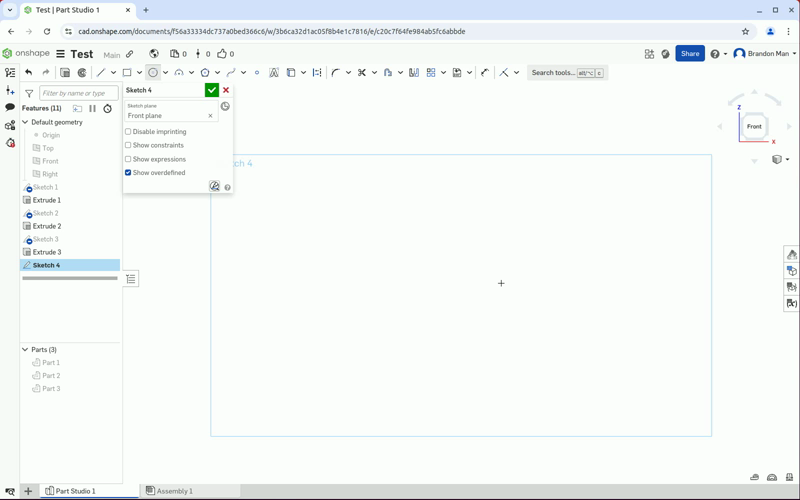
mouse_move(508, 282)
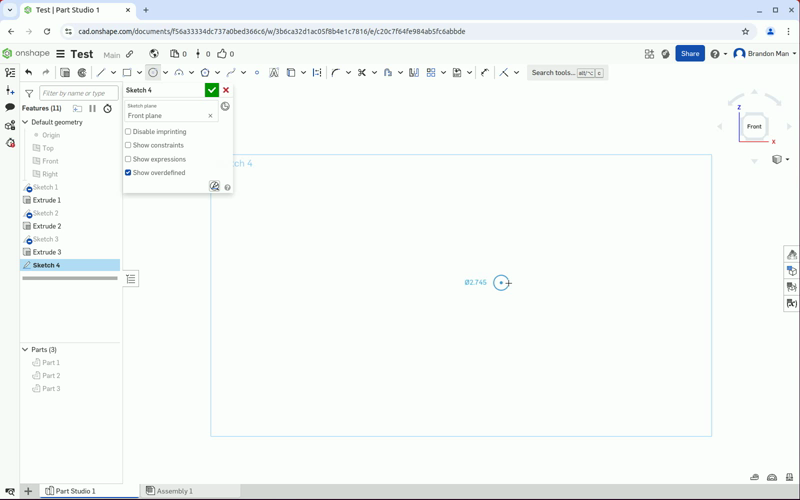
click(508, 282)
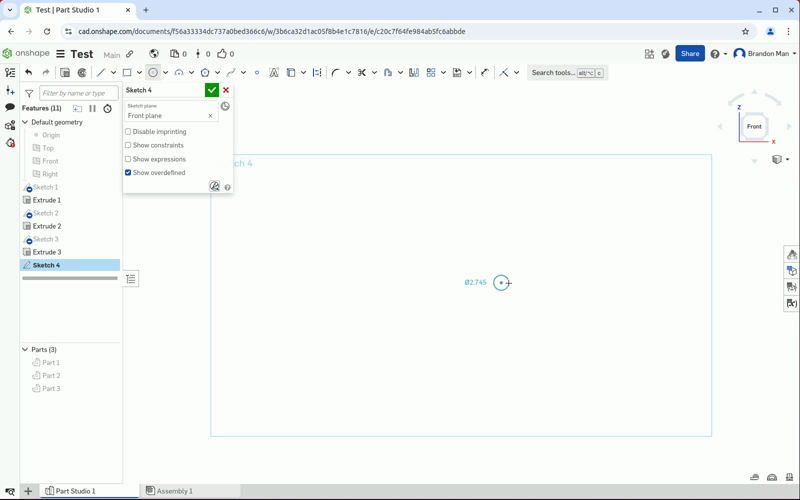
key(esc)
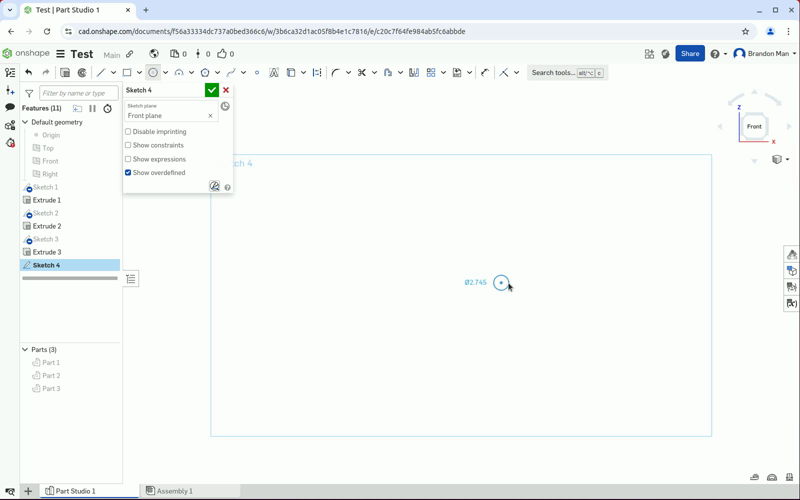
key(c)
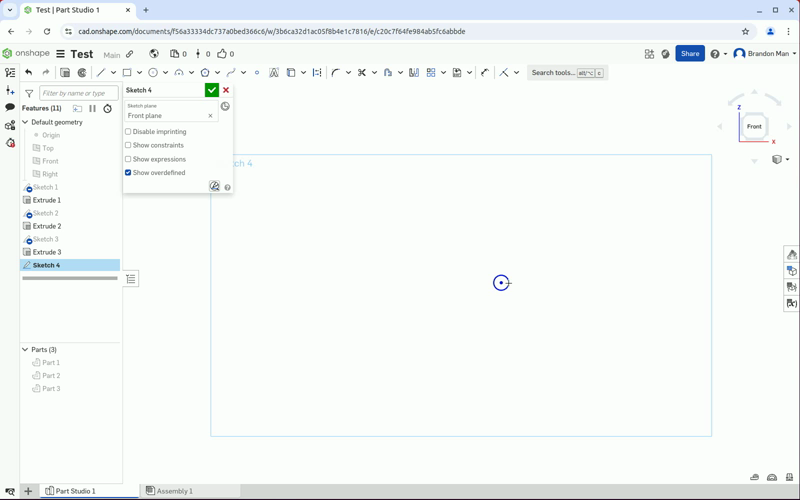
key_down(shift)
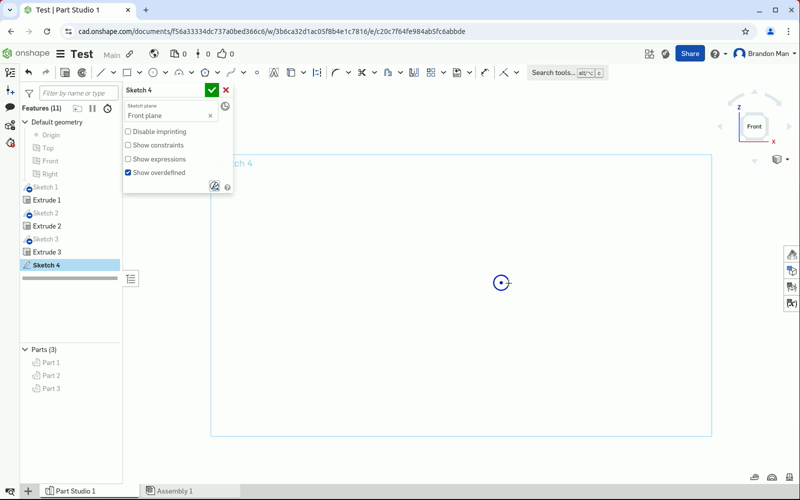
mouse_move(501, 282)
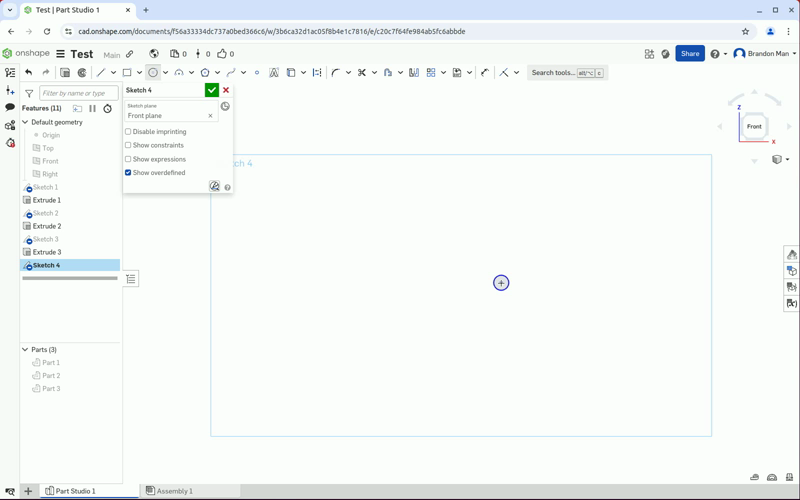
click(501, 282)
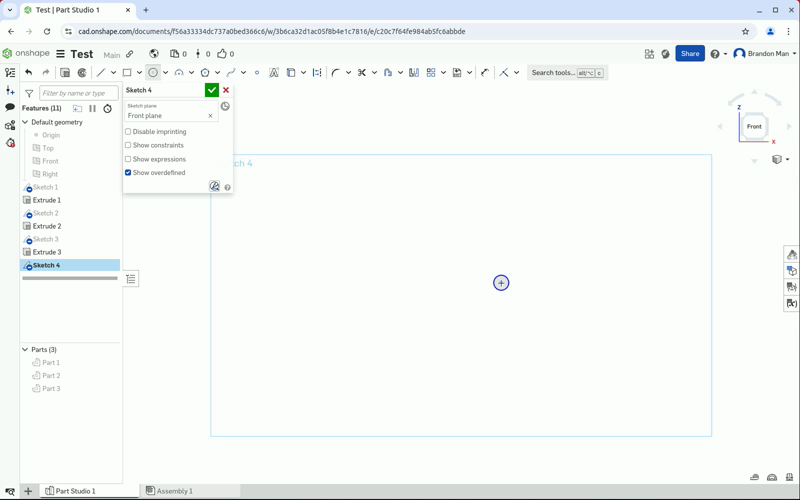
key_up(shift)
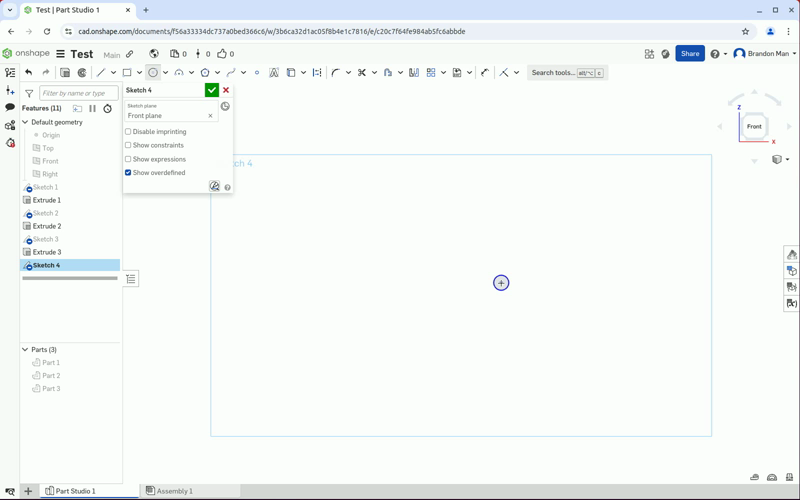
mouse_move(504, 282)
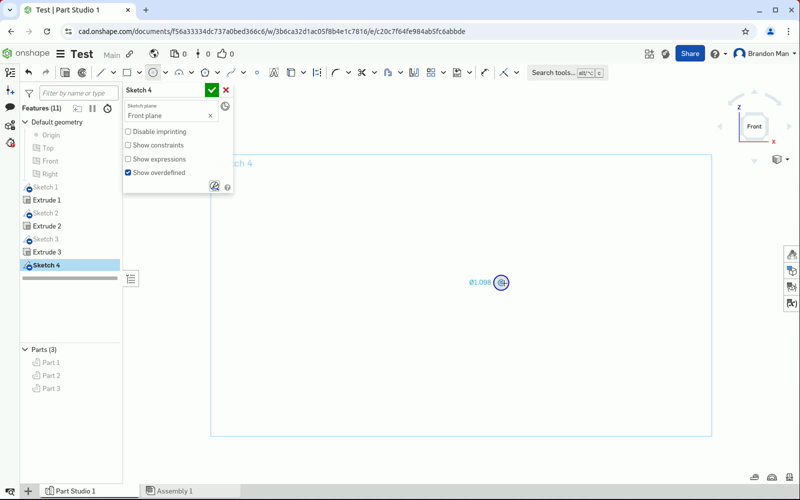
scroll(6)
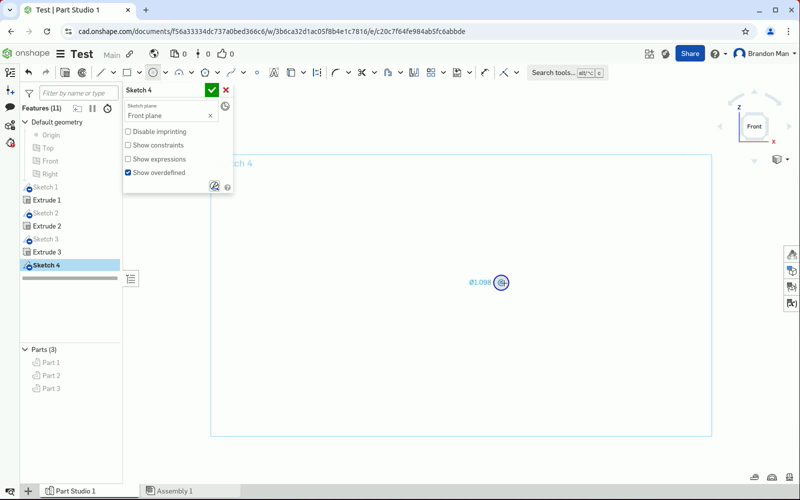
scroll(6)
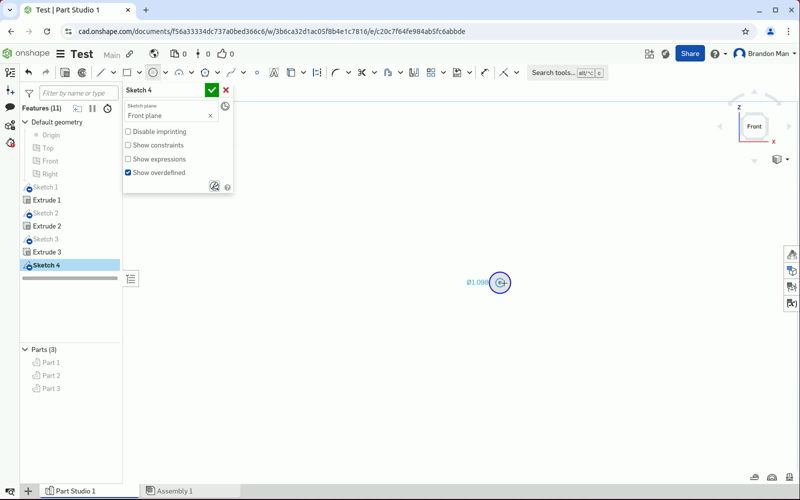
scroll(6)
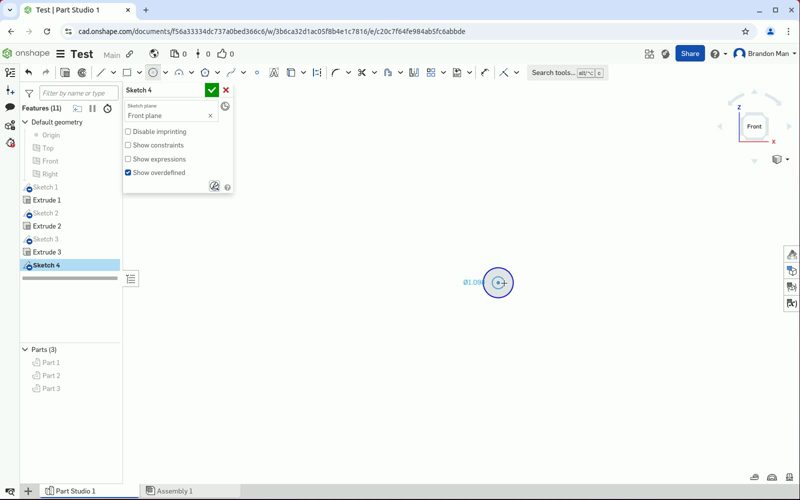
scroll(6)
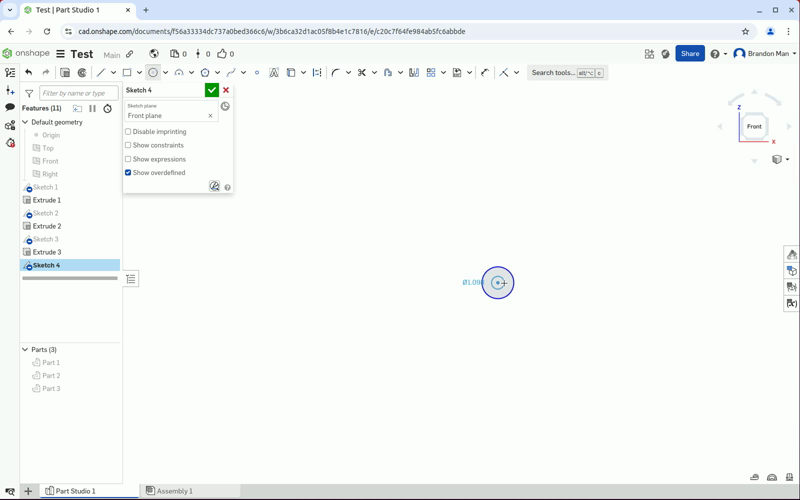
scroll(6)
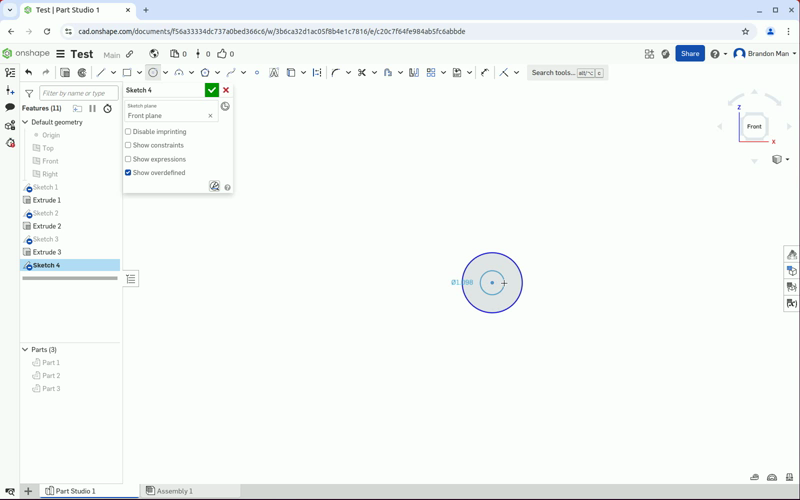
scroll(6)
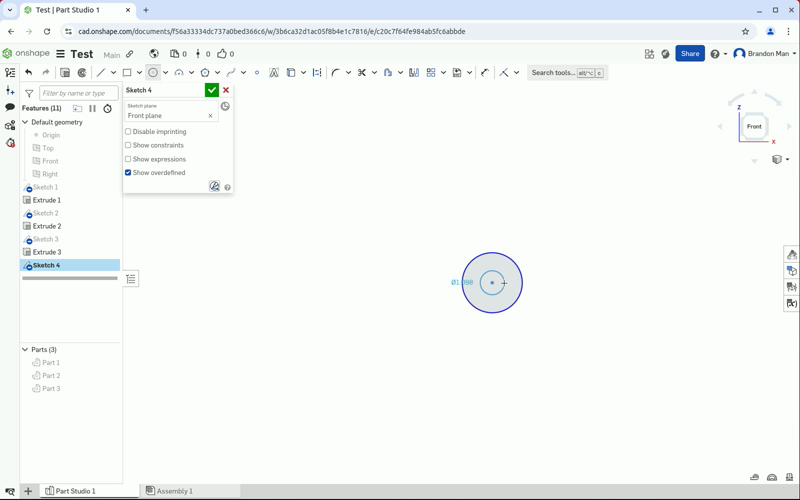
scroll(6)
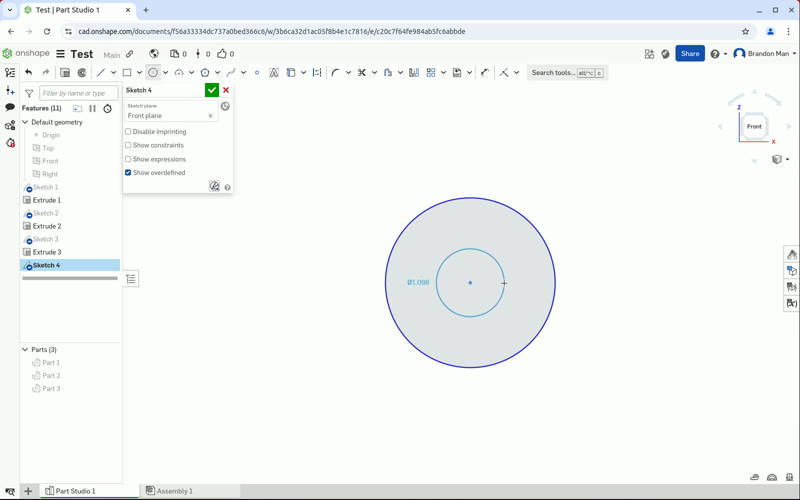
click(504, 282)
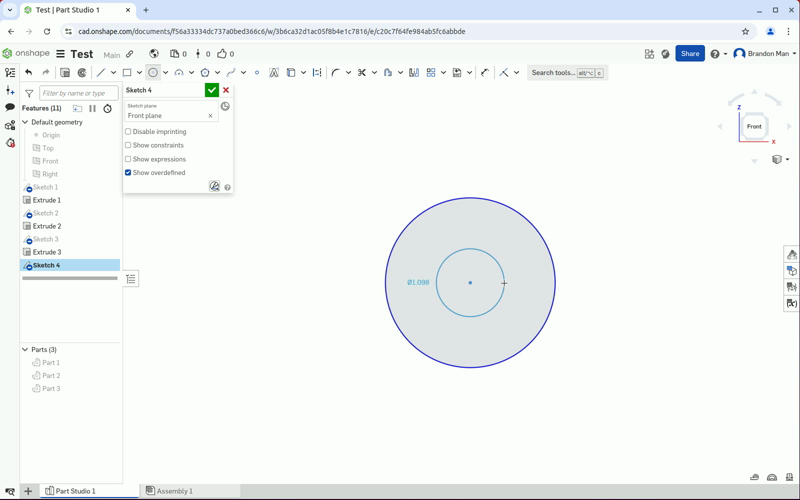
scroll(-6)
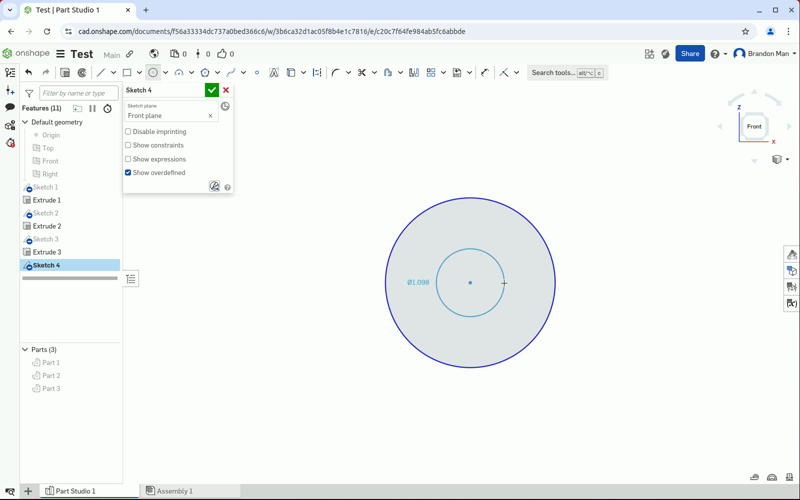
scroll(-6)
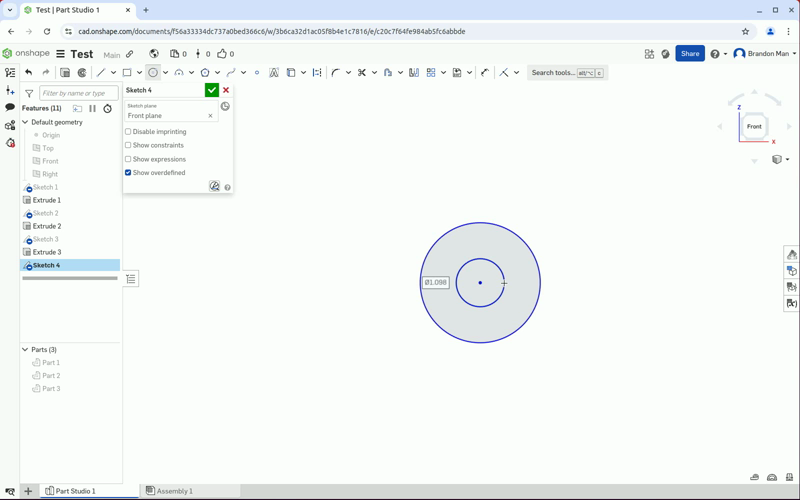
scroll(-6)
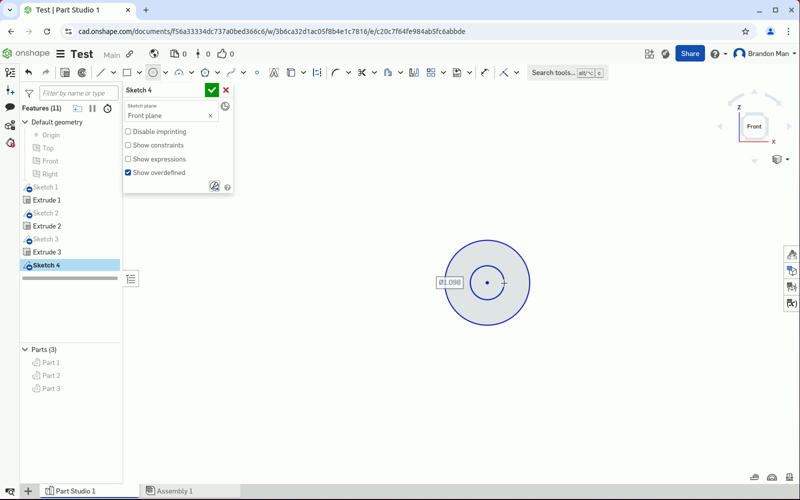
scroll(-6)
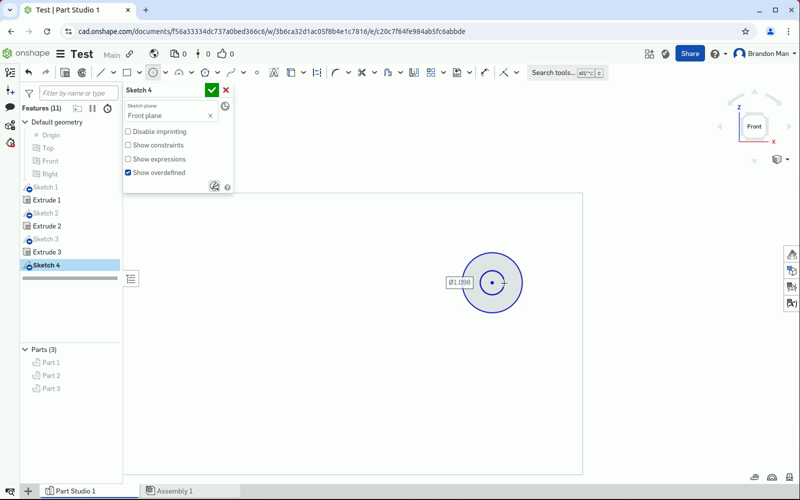
scroll(-6)
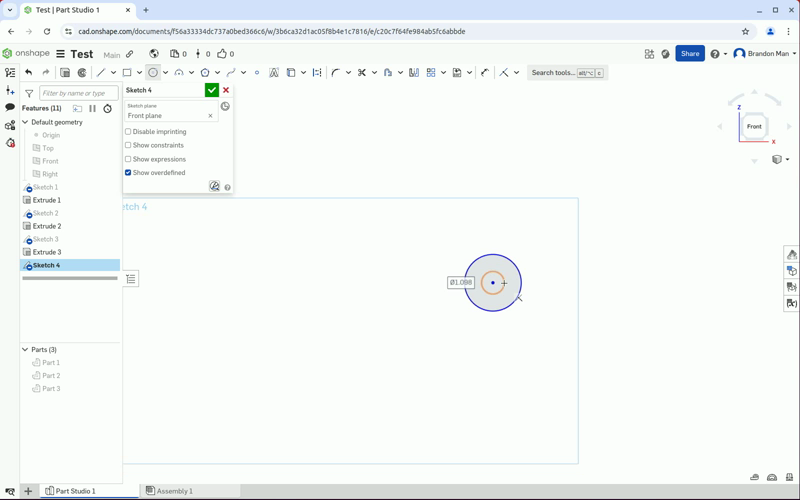
scroll(-6)
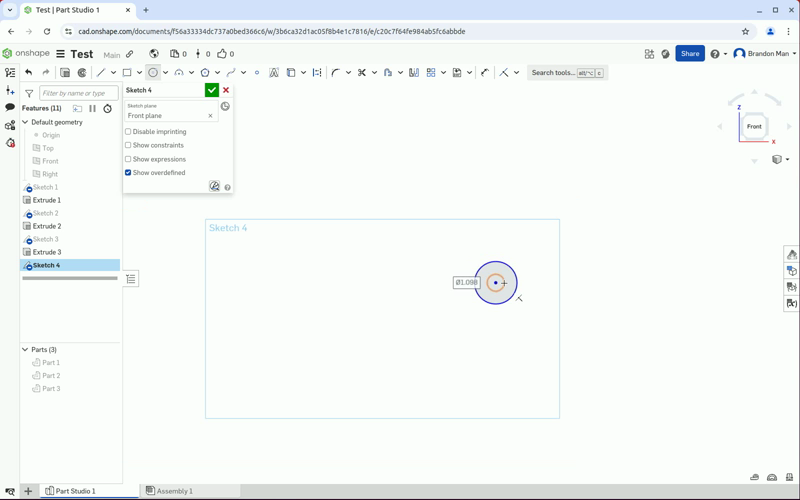
scroll(-6)
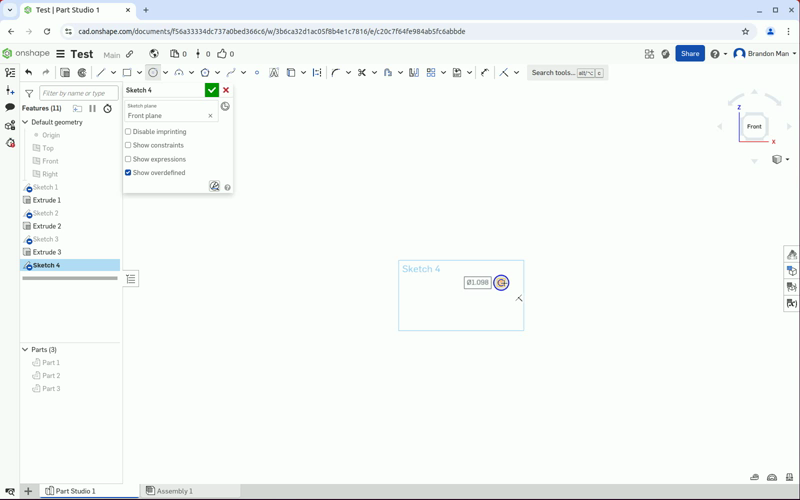
key(esc)
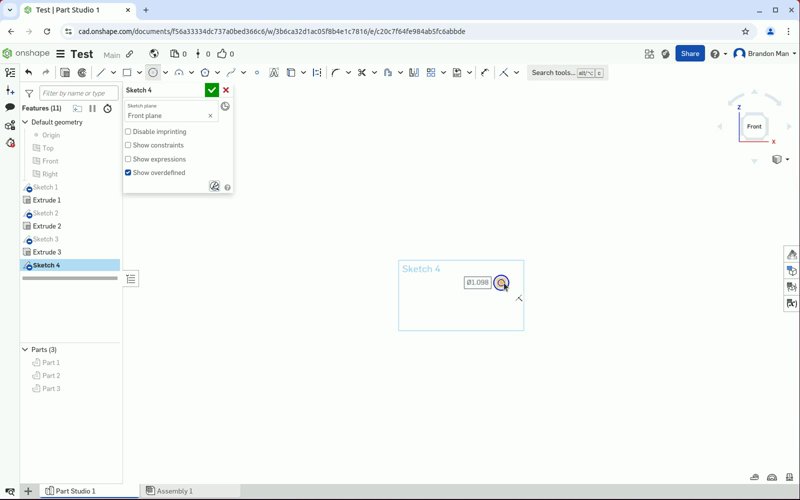
mouse_move(494, 280)
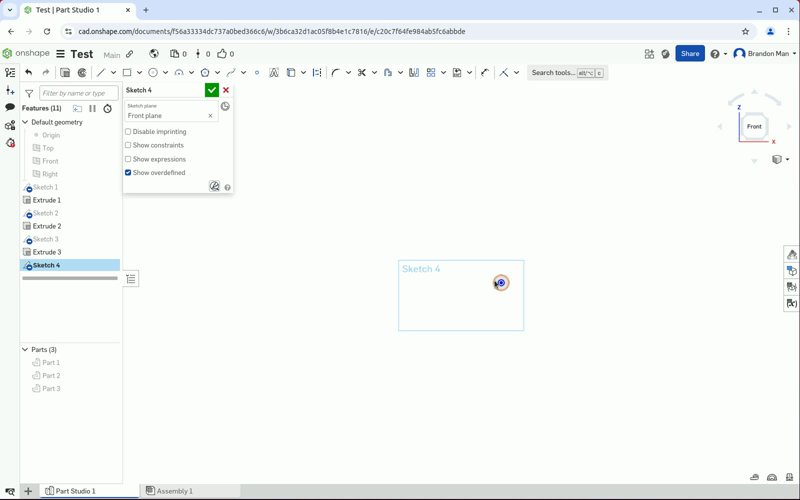
scroll(6)
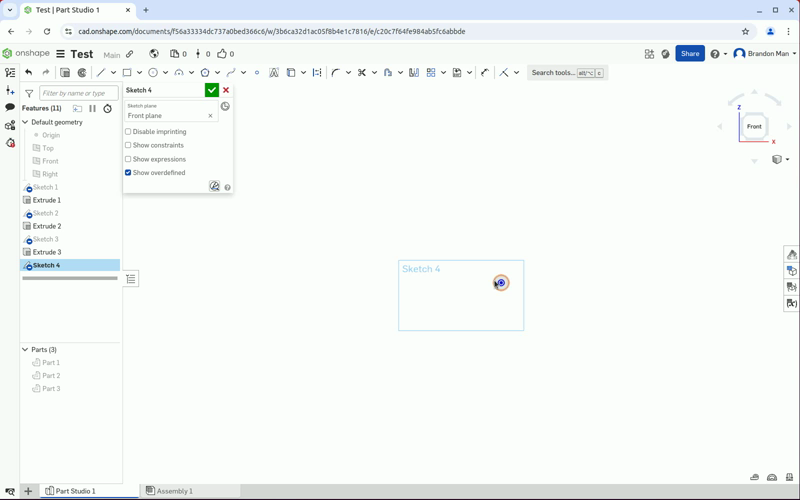
scroll(6)
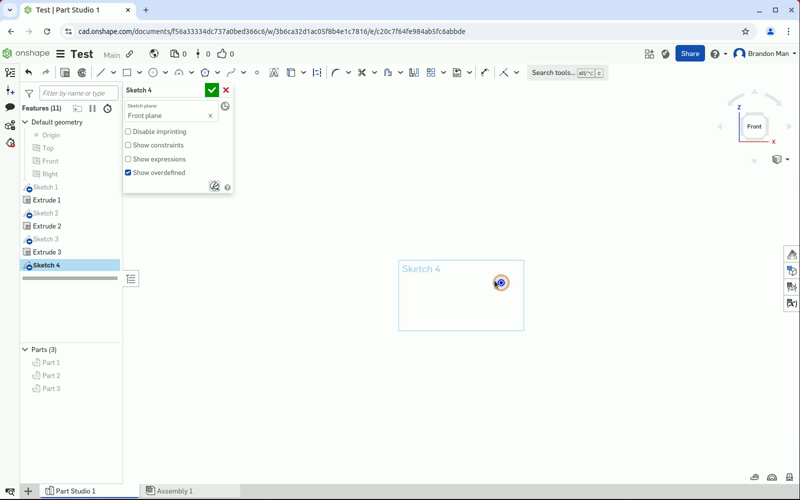
scroll(6)
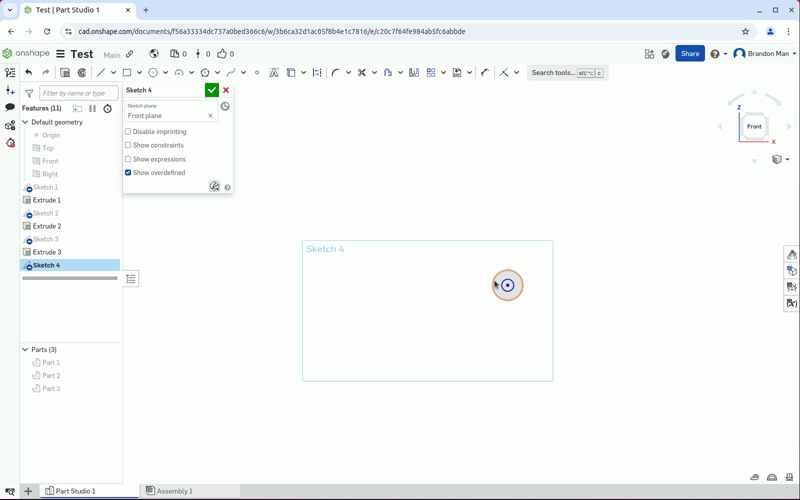
scroll(6)
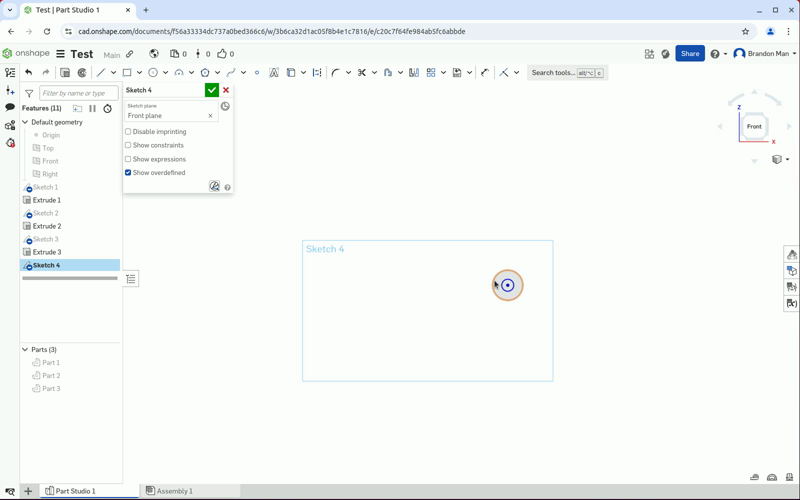
scroll(6)
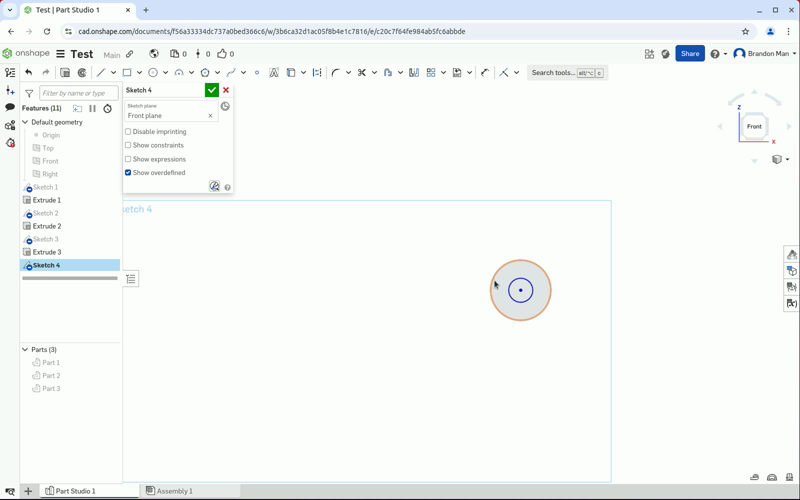
scroll(6)
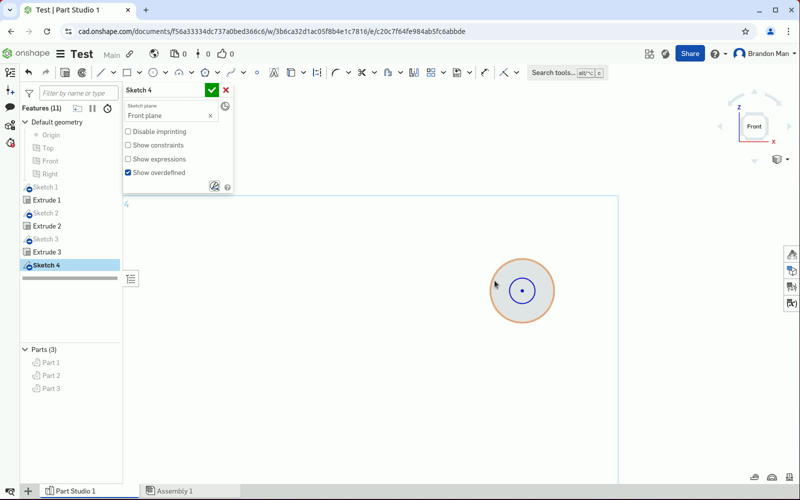
scroll(6)
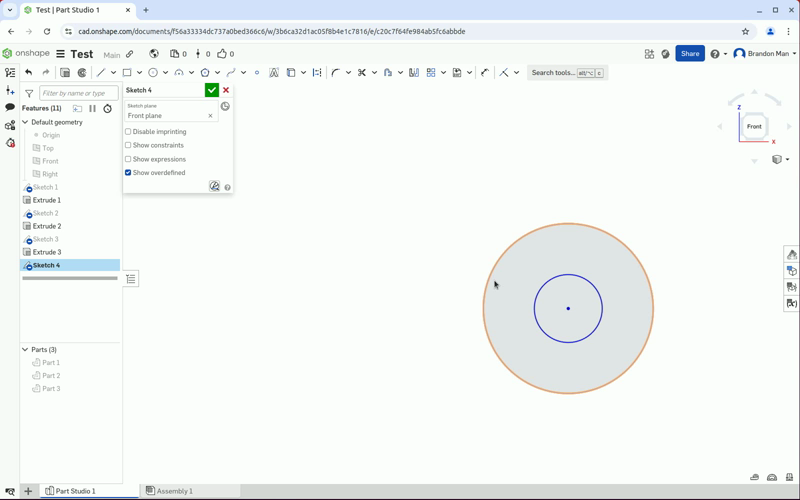
click(494, 280)
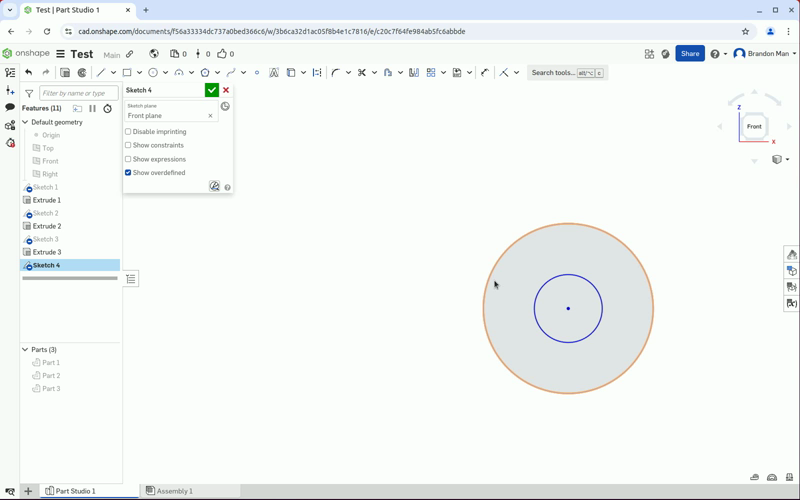
scroll(-6)
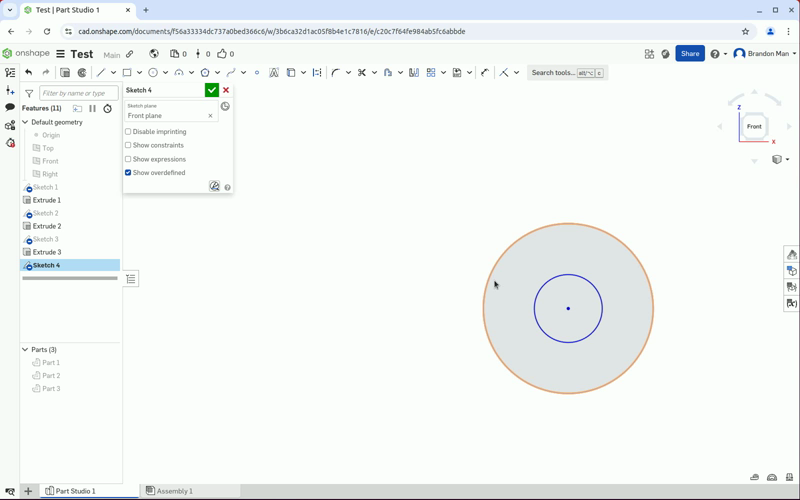
scroll(-6)
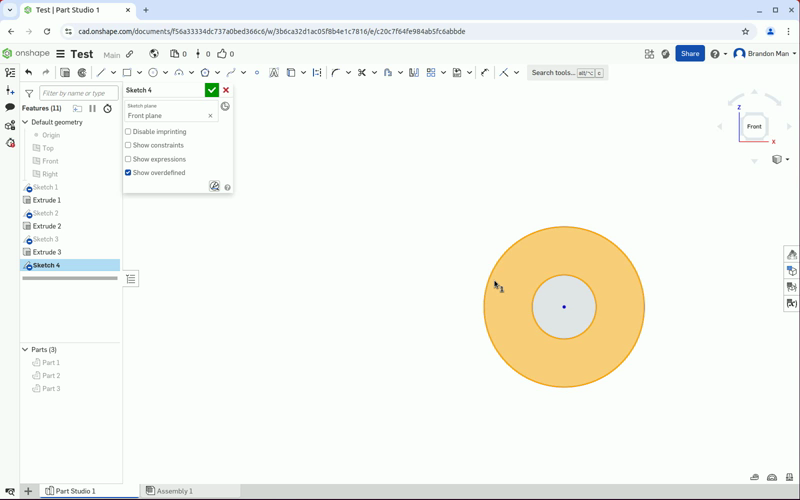
scroll(-6)
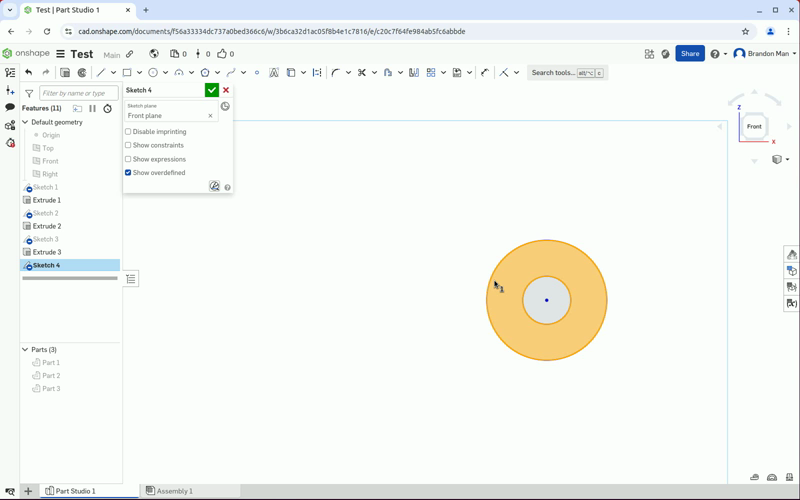
scroll(-6)
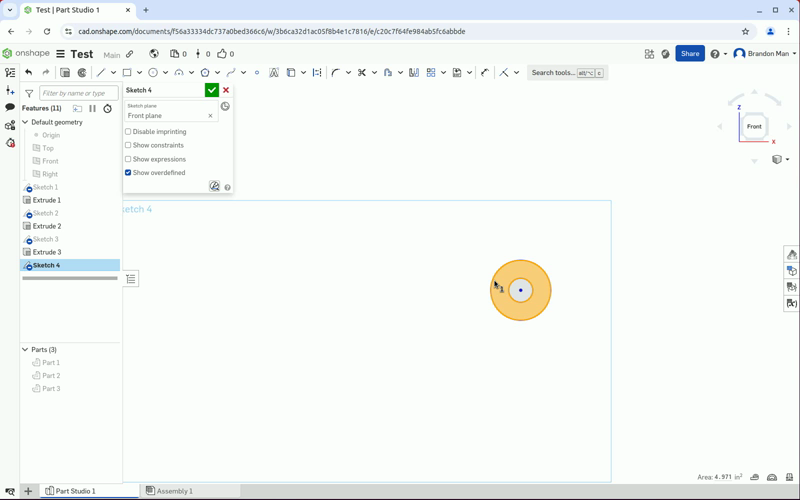
scroll(-6)
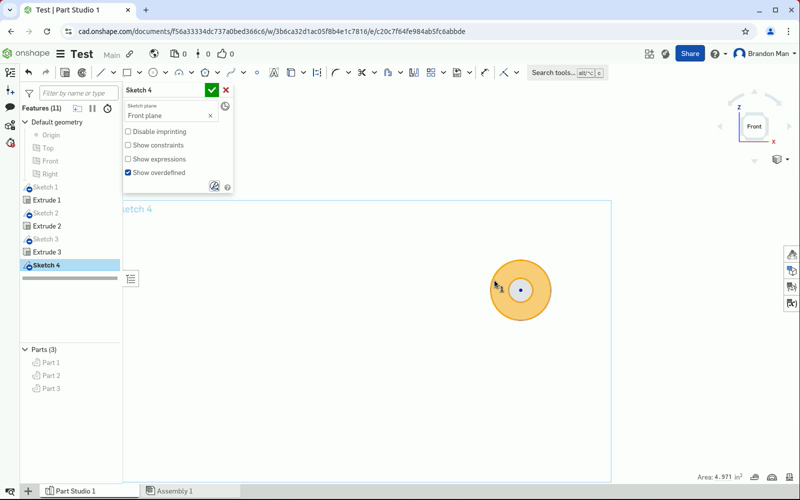
scroll(-6)
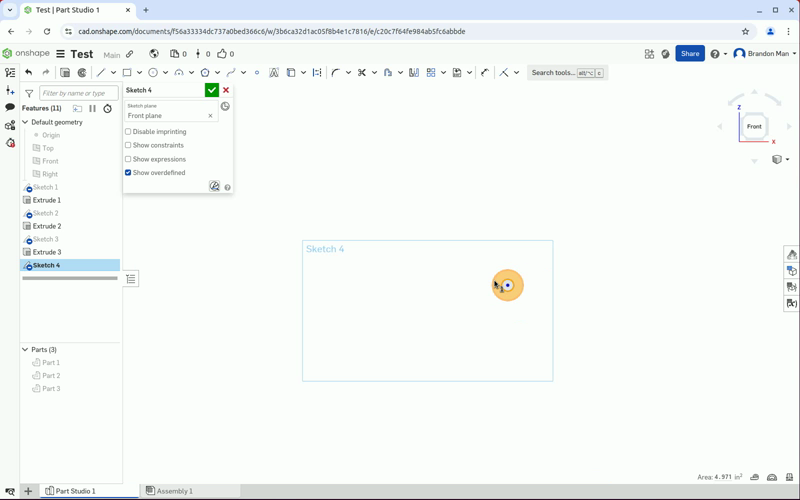
scroll(-6)
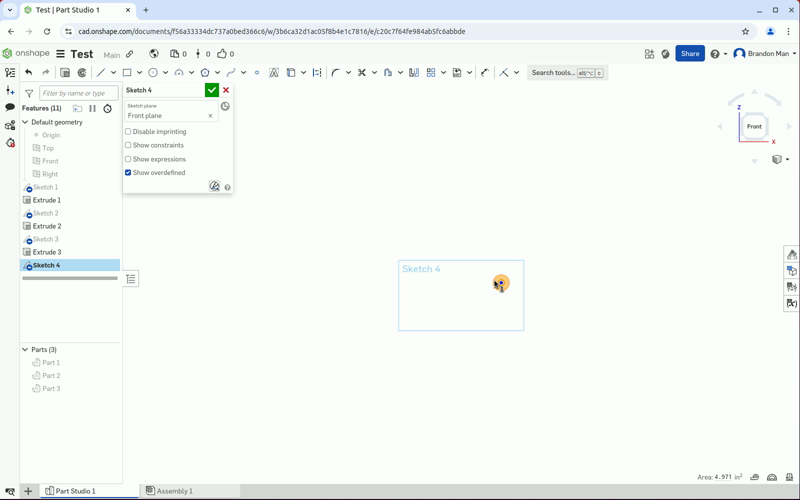
mouse_move(73, 352)
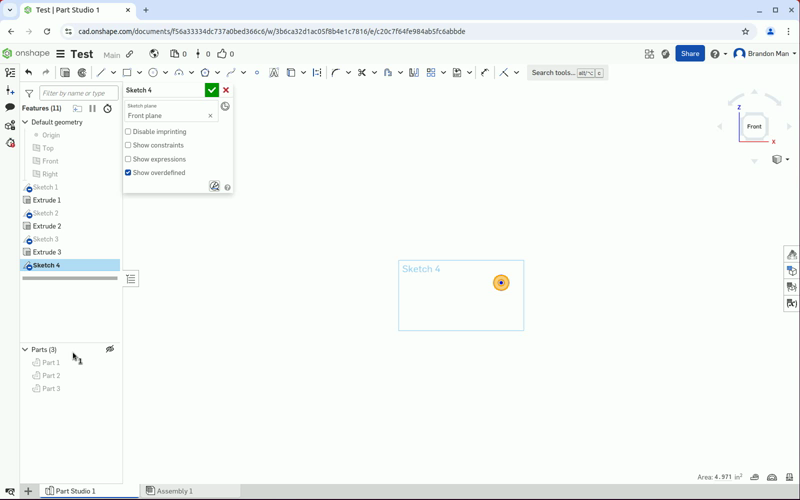
key(shift+y)
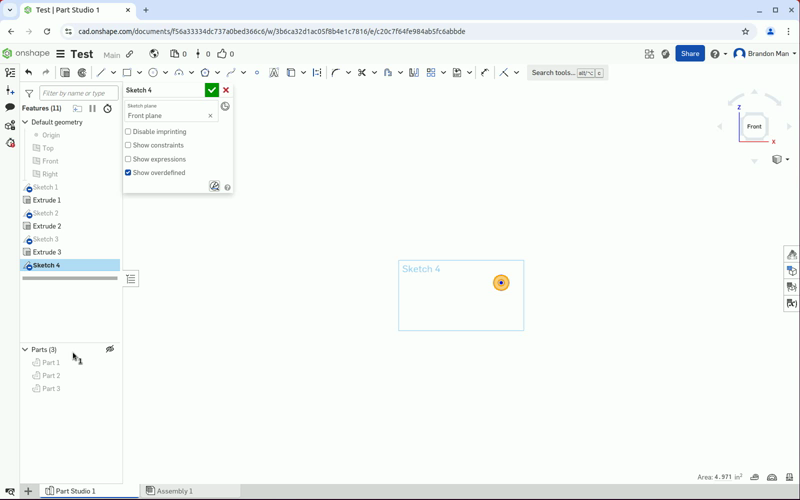
key(shift+e)
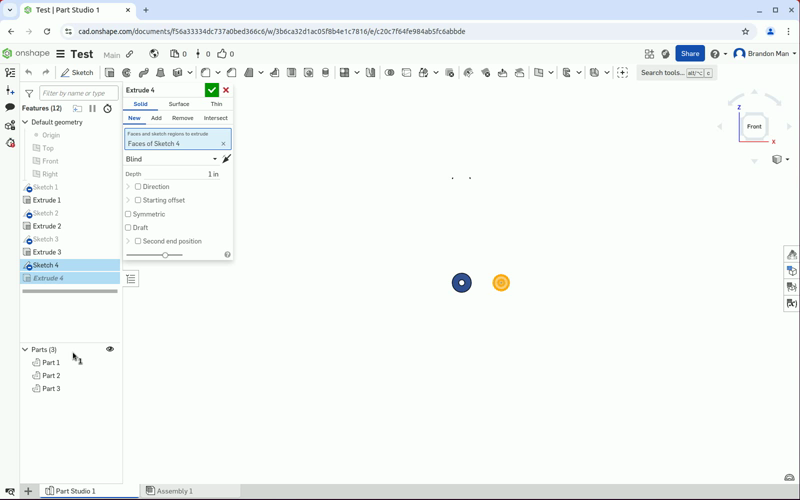
mouse_move(143, 106)
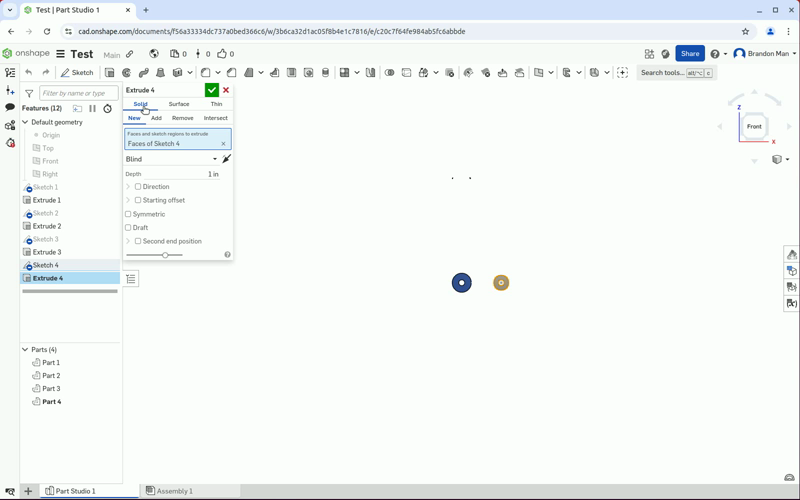
click(143, 106)
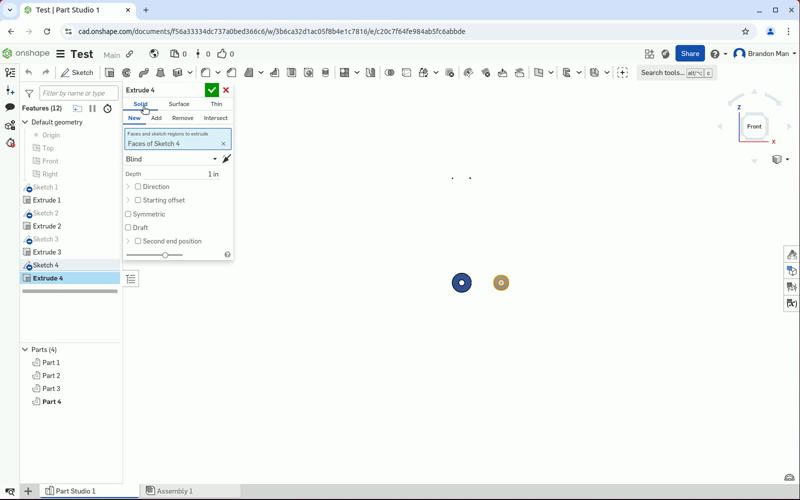
mouse_move(137, 120)
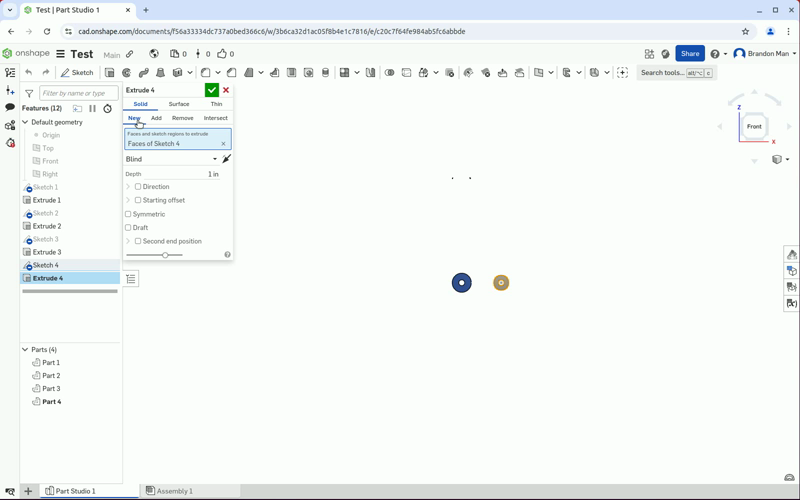
click(137, 120)
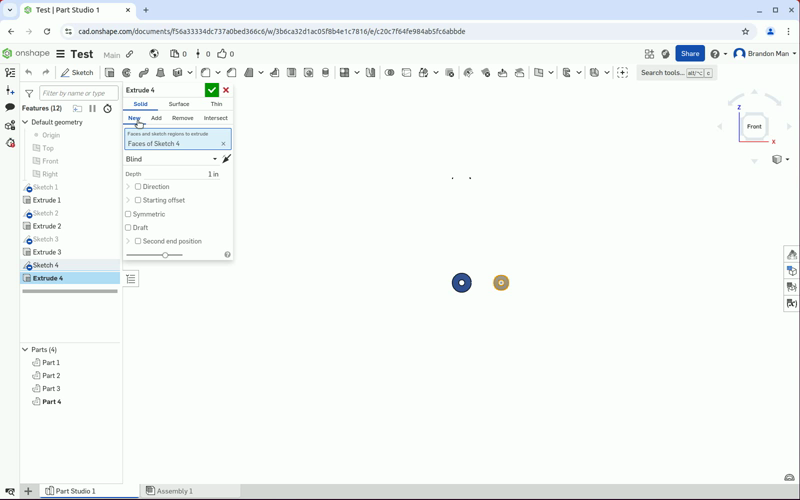
key(tab, 4)
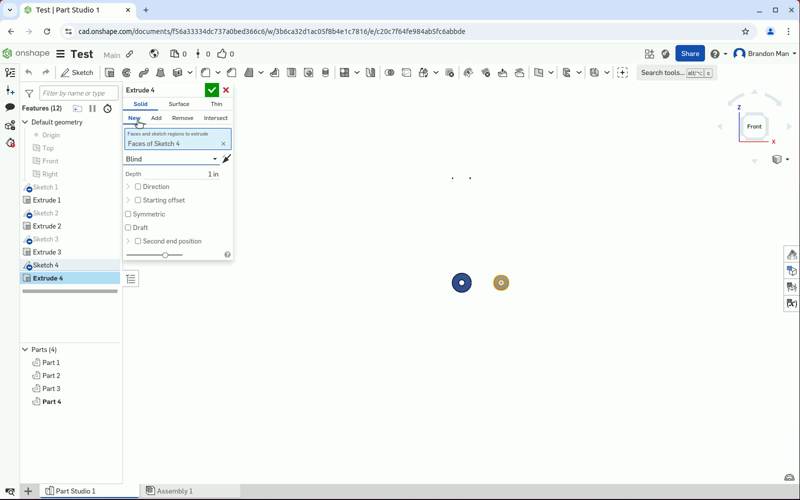
text(0.481)
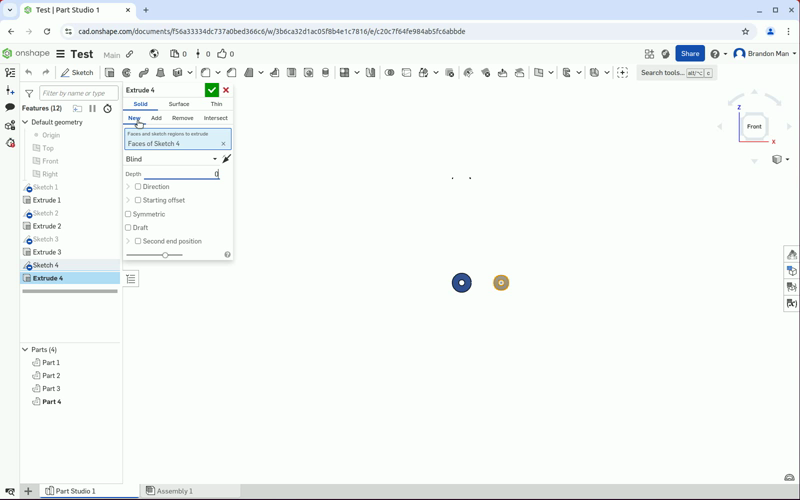
key(enter)
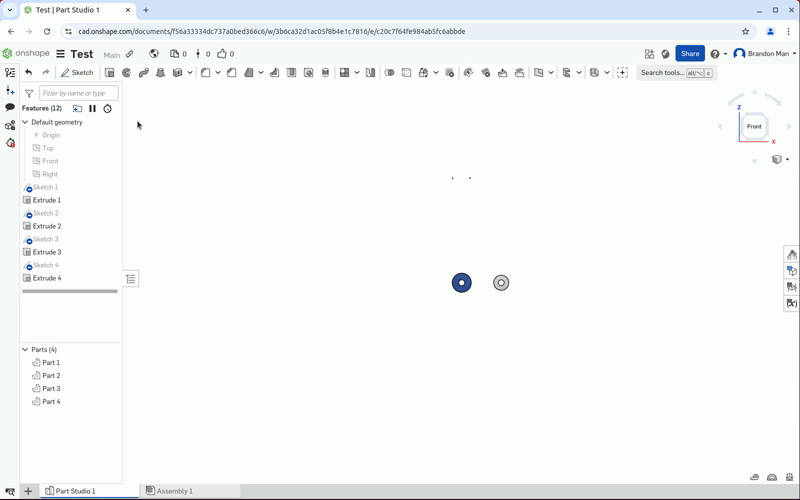
key(shift+h)
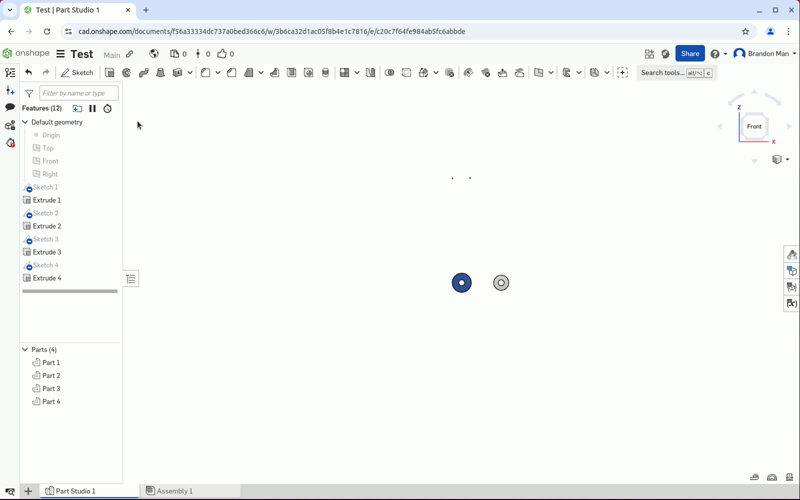
key(shift+h)
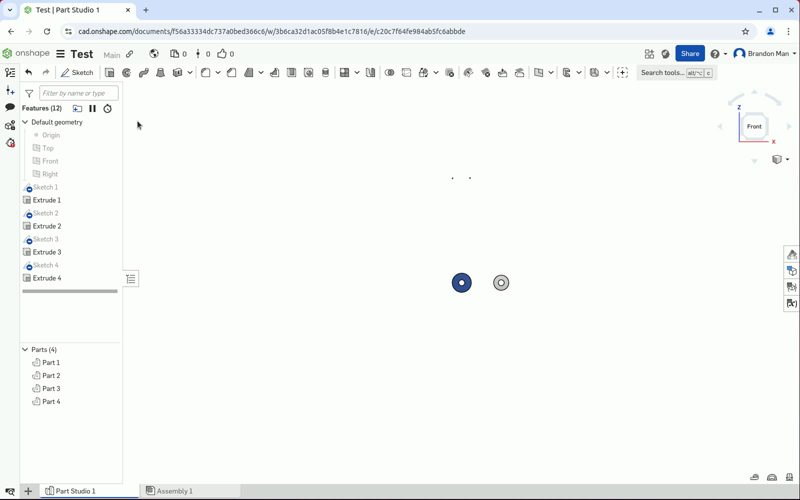
mouse_move(73, 189)
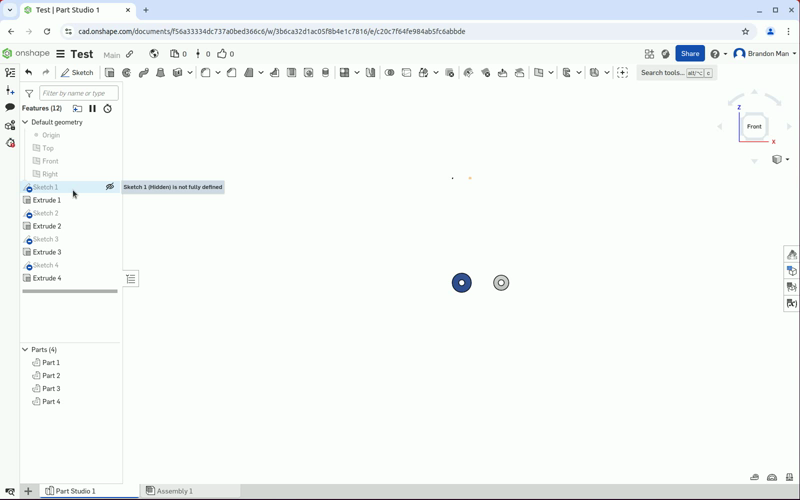
click(73, 189)
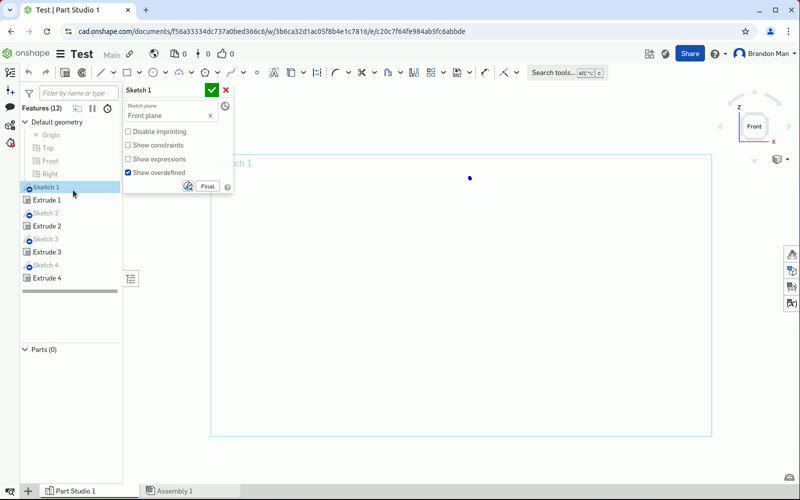
mouse_move(229, 92)
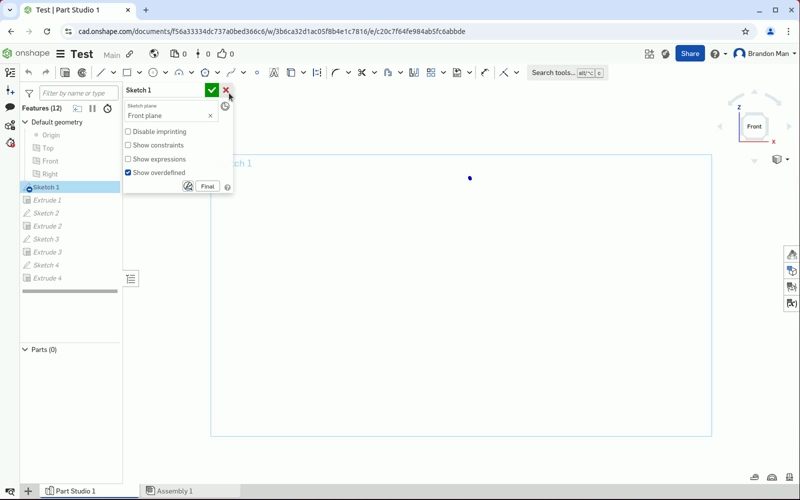
click(229, 92)
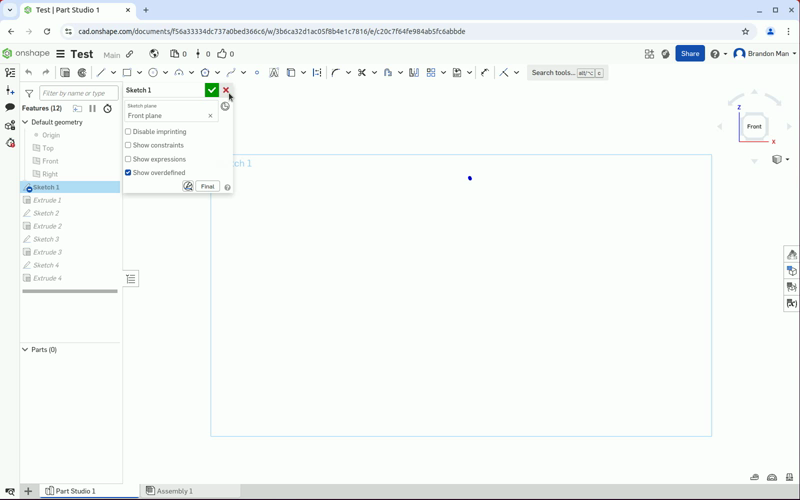
key(shift+s)
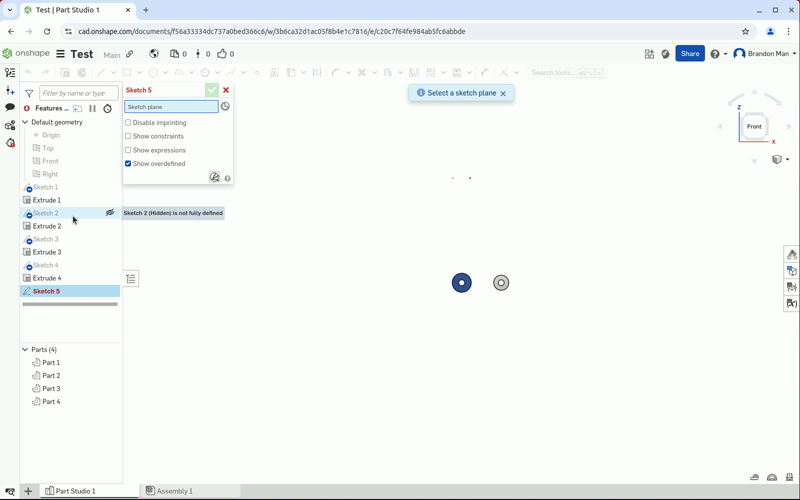
scroll(3)
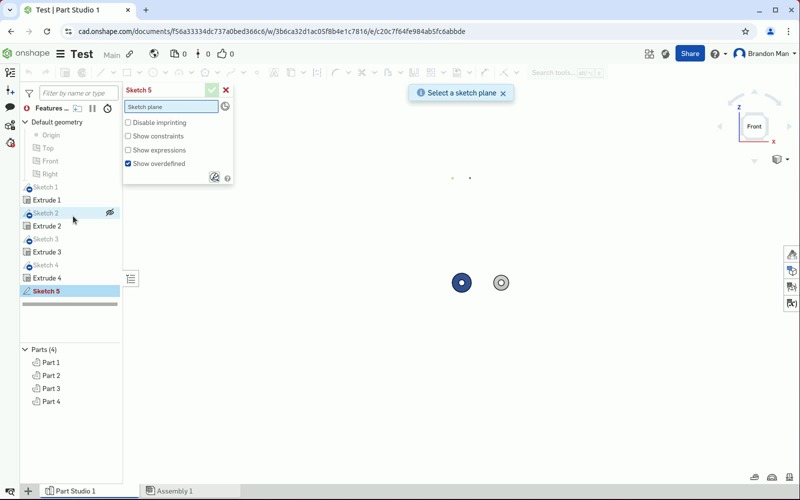
mouse_move(73, 163)
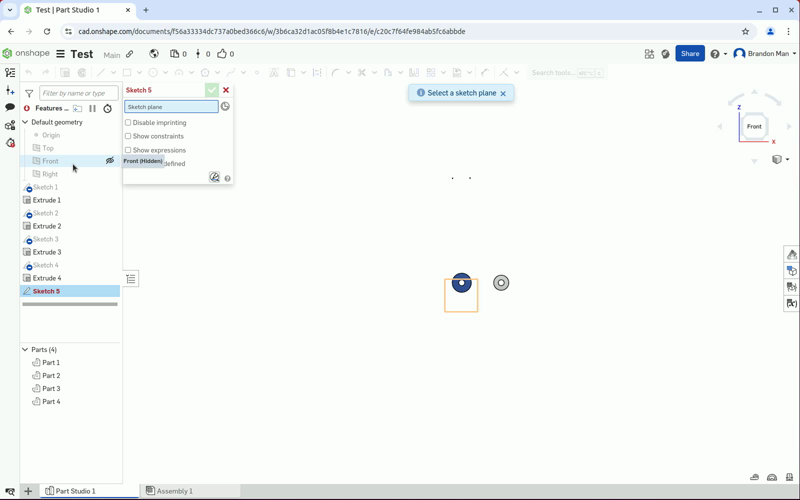
click(73, 163)
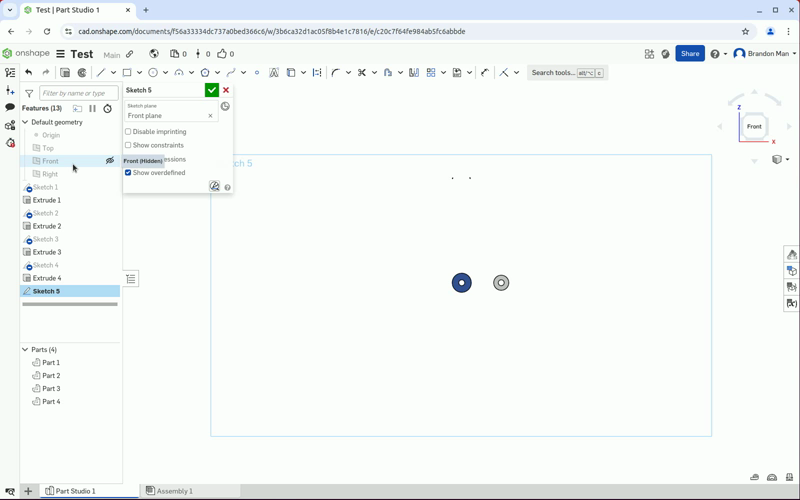
mouse_move(73, 352)
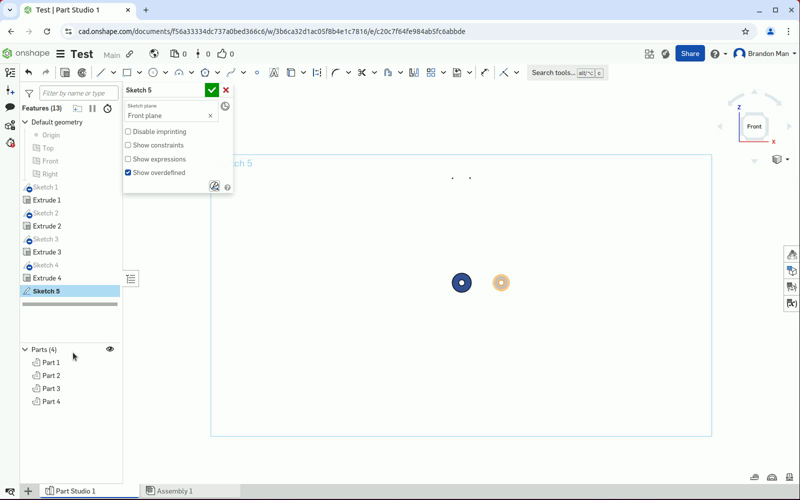
key(y)
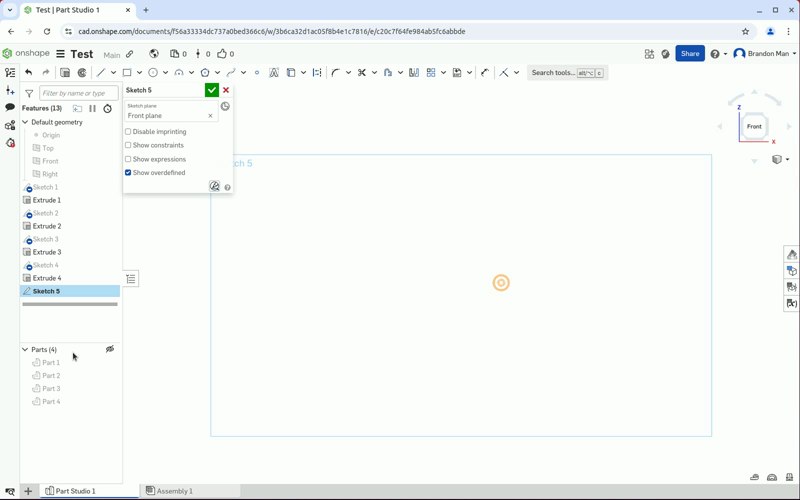
key(l)
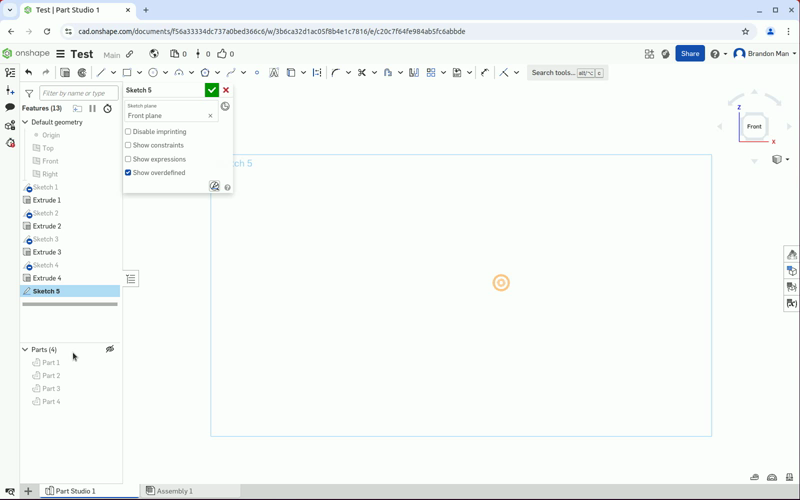
key_down(shift)
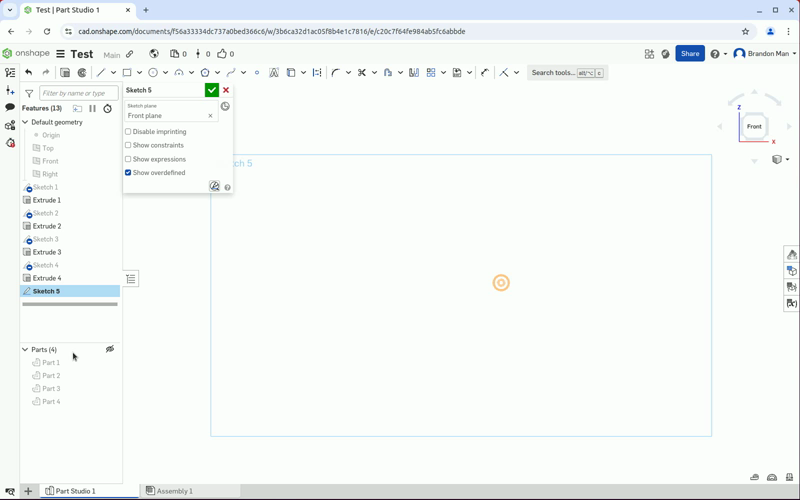
mouse_move(446, 226)
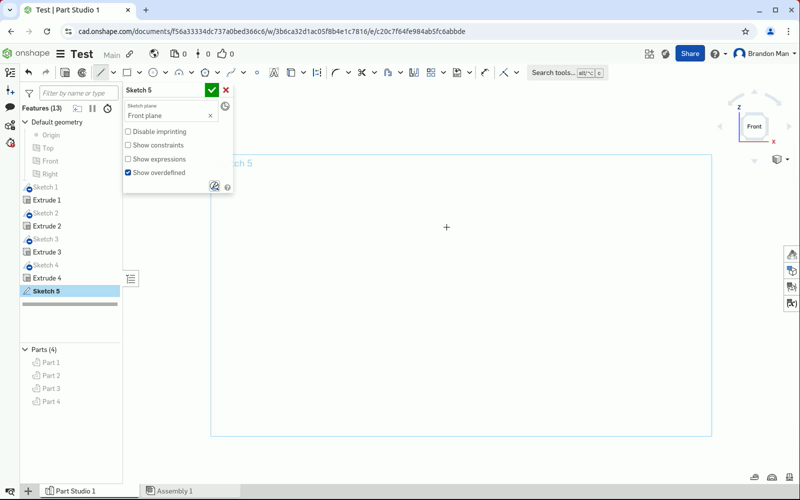
click(446, 226)
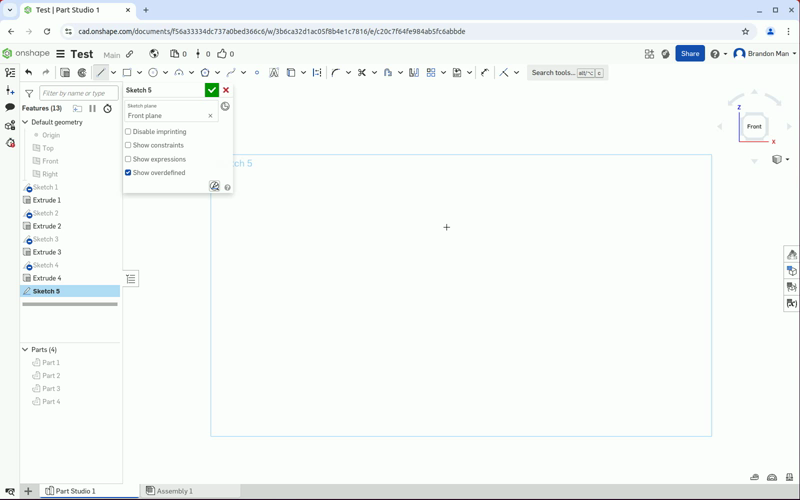
key_up(shift)
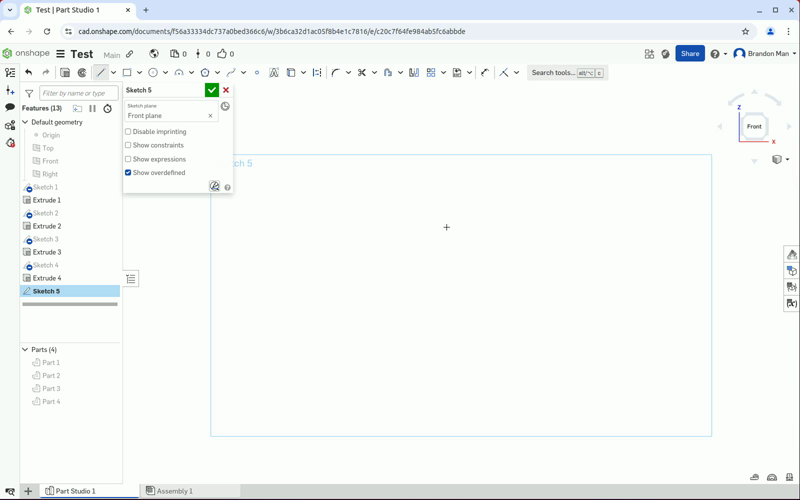
key_down(shift)
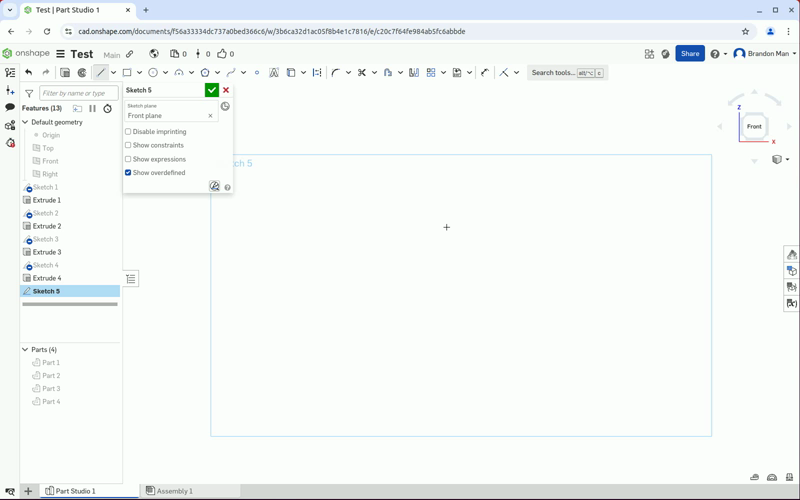
mouse_move(476, 226)
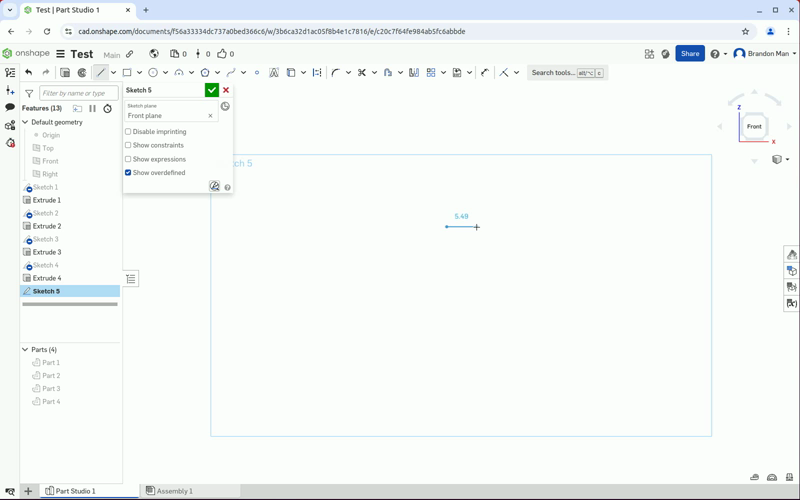
mouse_move(452, 284)
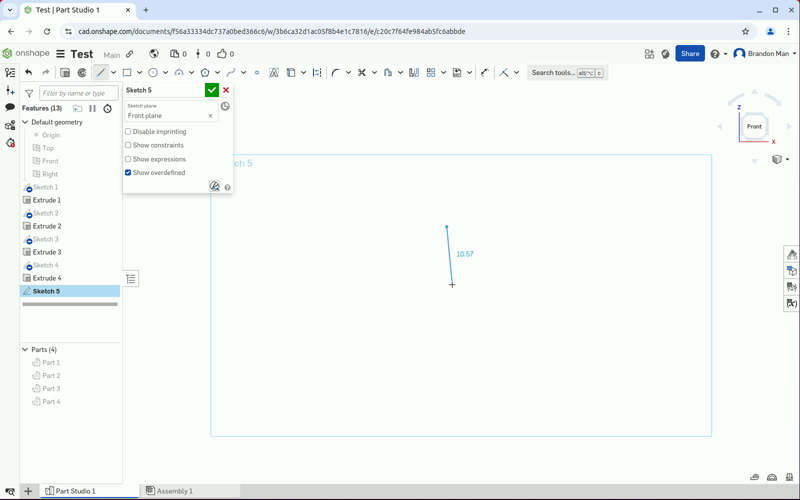
click(452, 284)
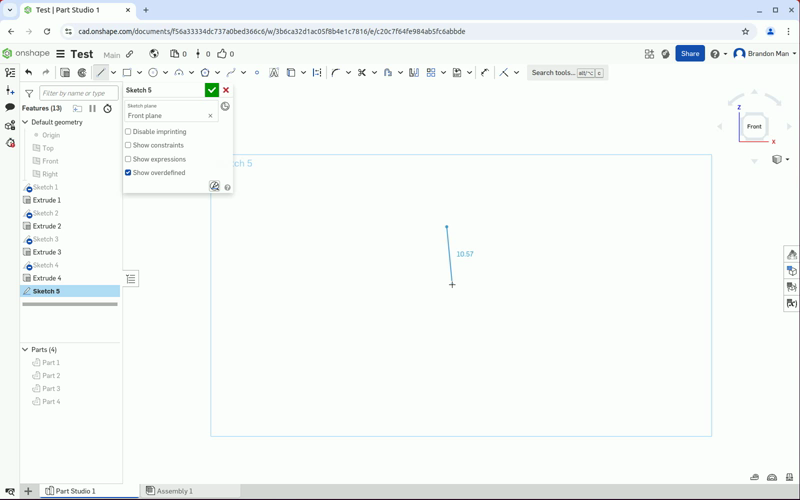
key_up(shift)
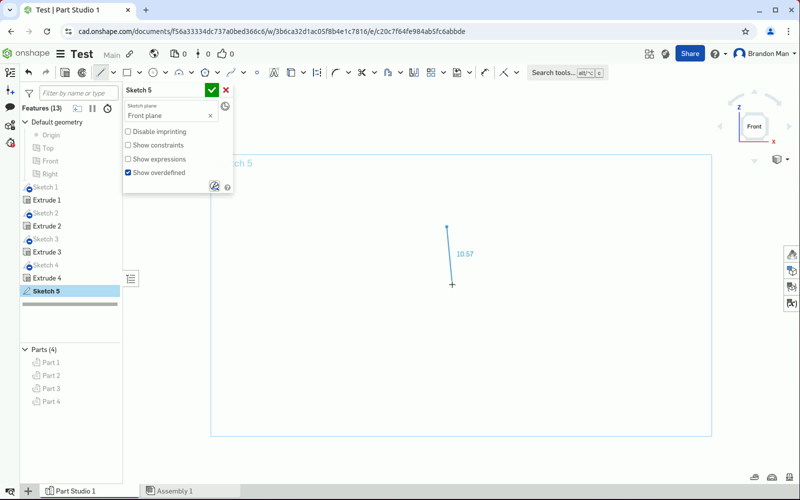
key(esc)
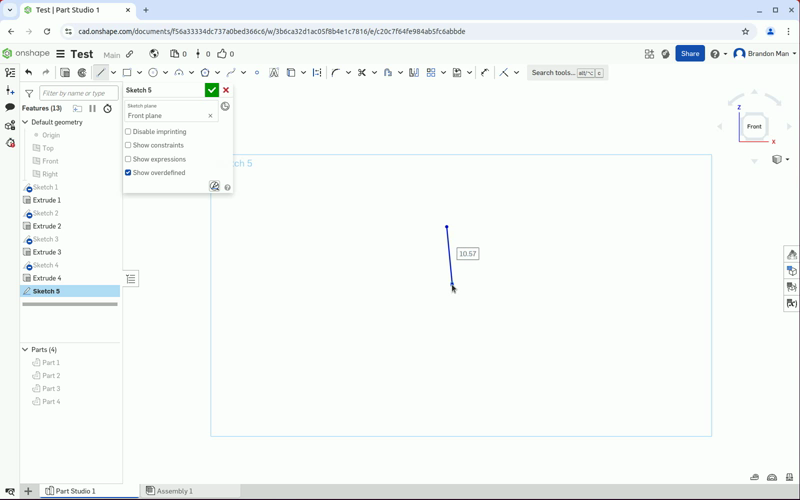
key(a)
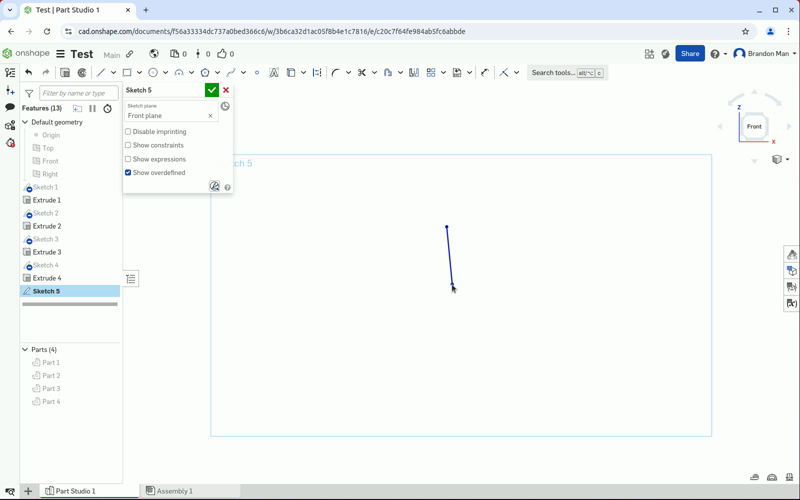
mouse_move(452, 284)
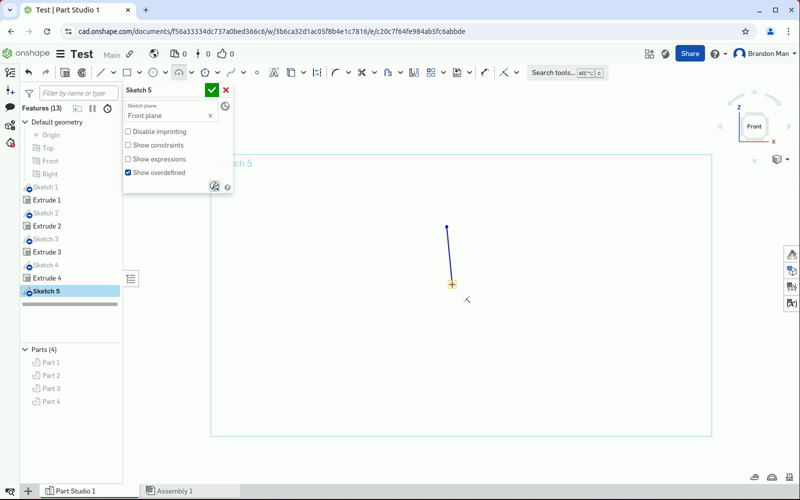
click(452, 284)
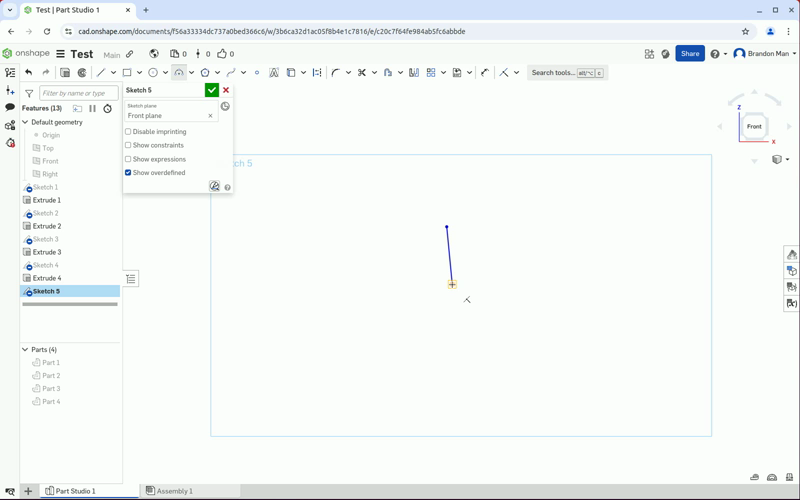
key_down(shift)
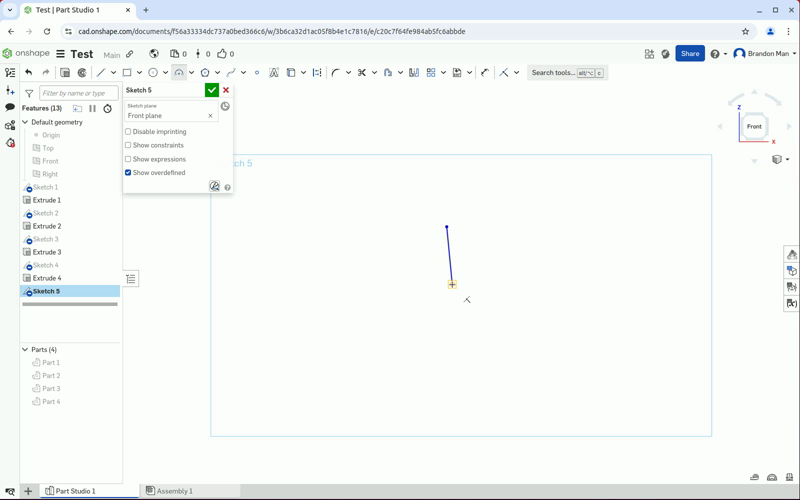
mouse_move(462, 291)
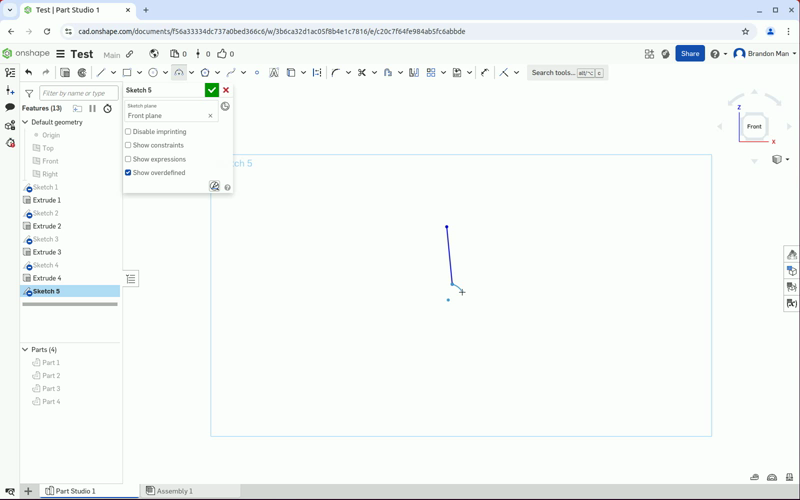
click(462, 291)
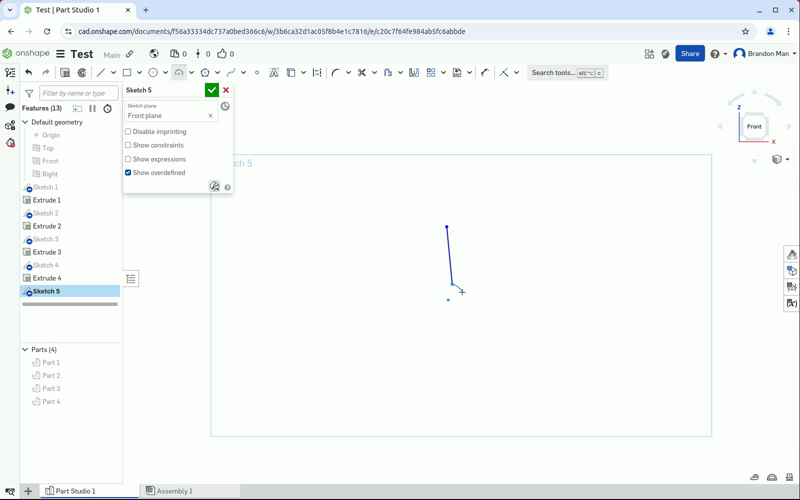
mouse_move(465, 276)
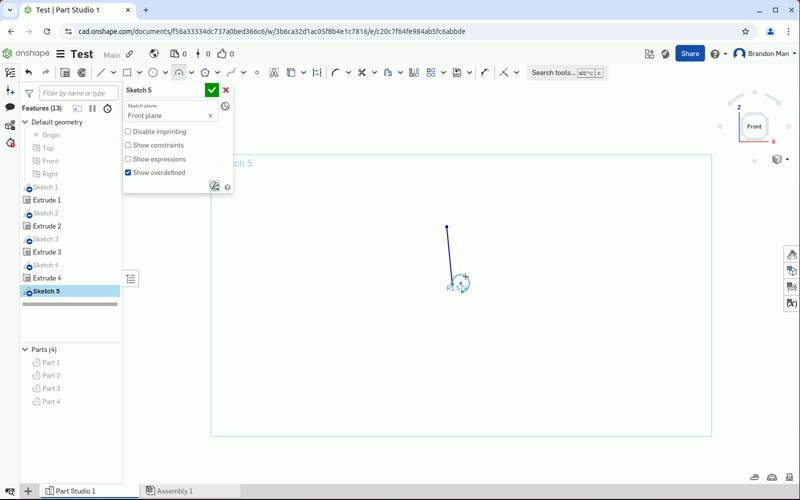
click(465, 276)
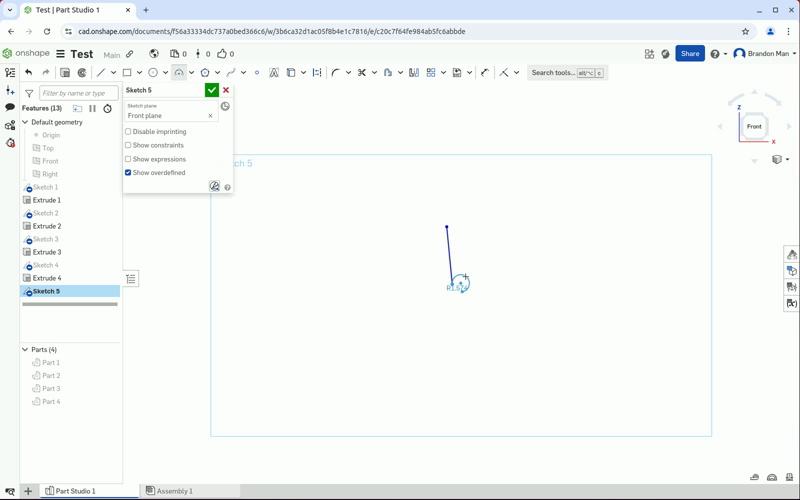
key_up(shift)
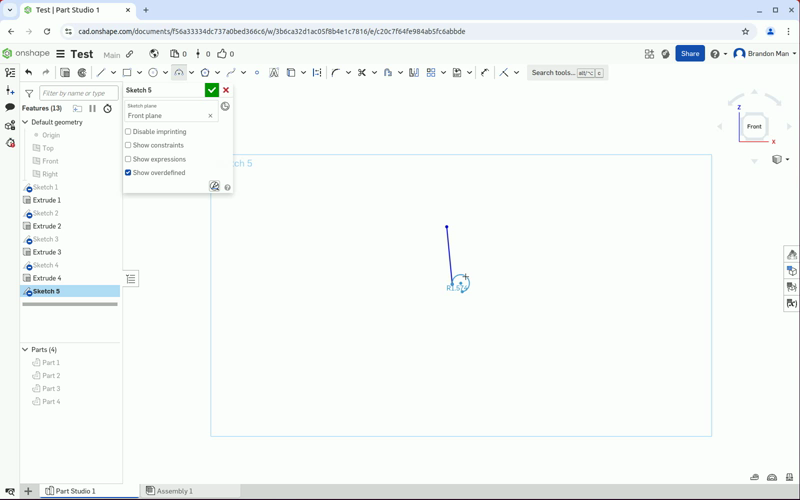
key(esc)
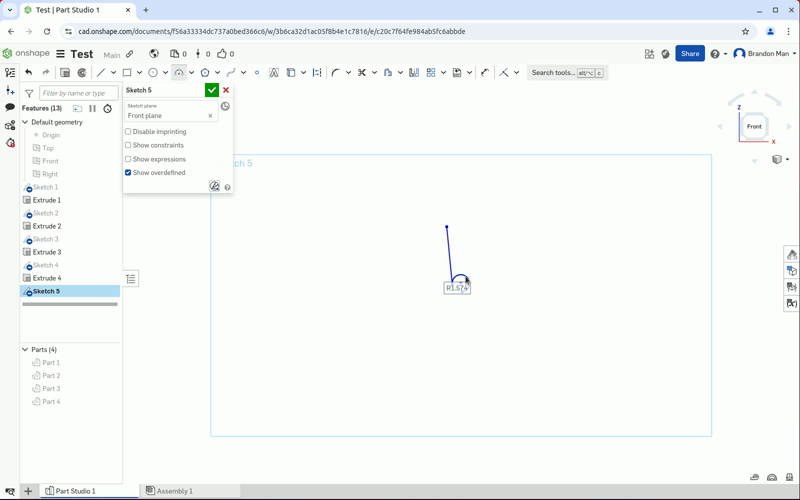
key(l)
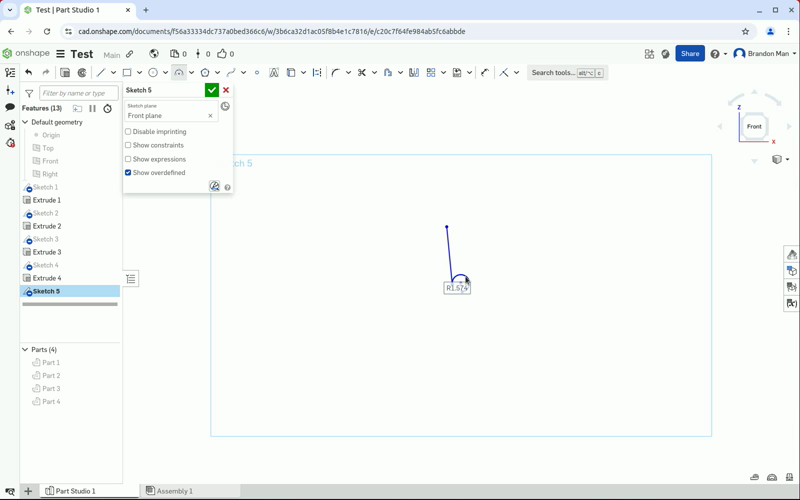
mouse_move(462, 291)
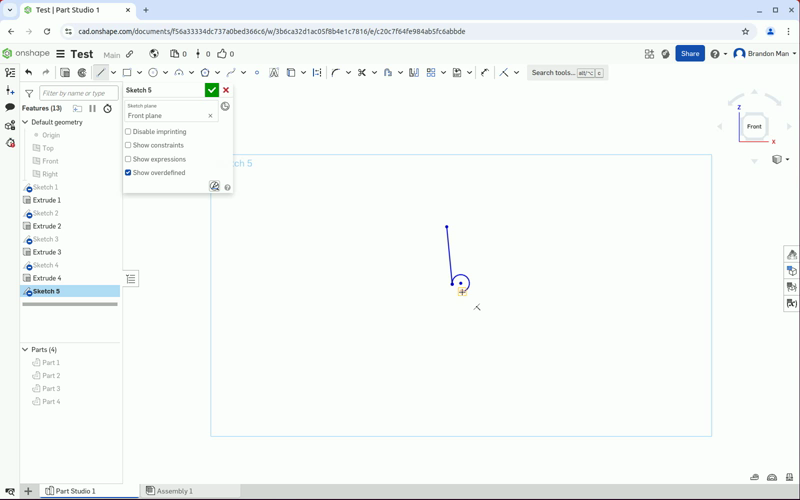
click(462, 291)
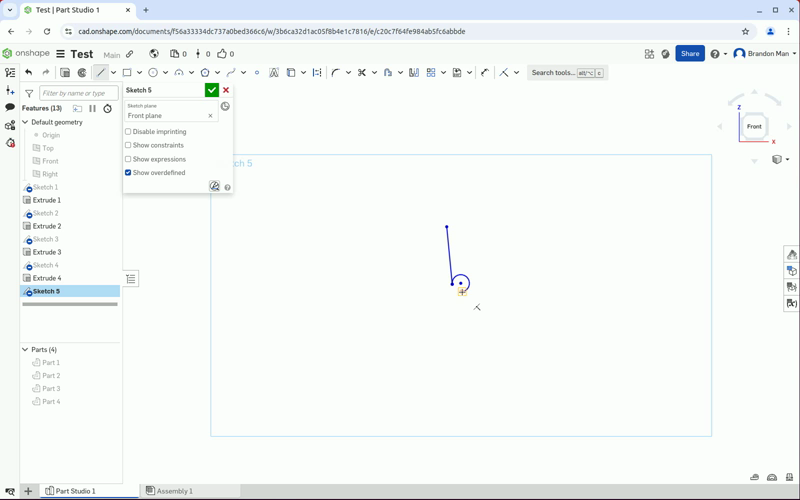
key_down(shift)
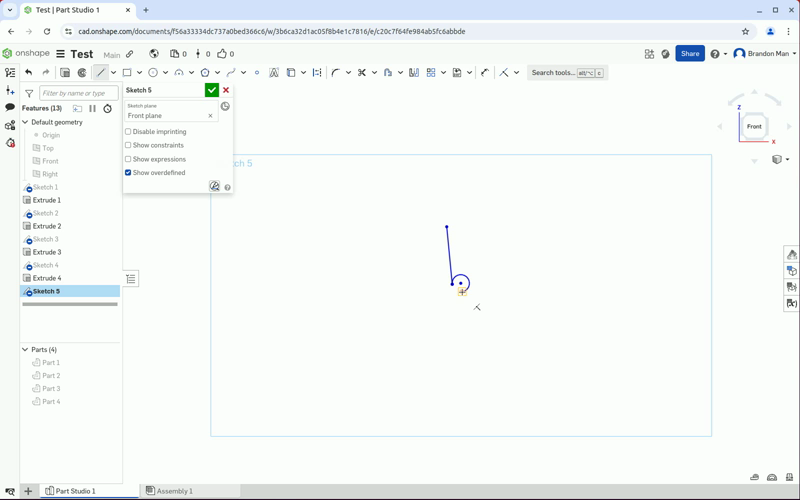
mouse_move(492, 291)
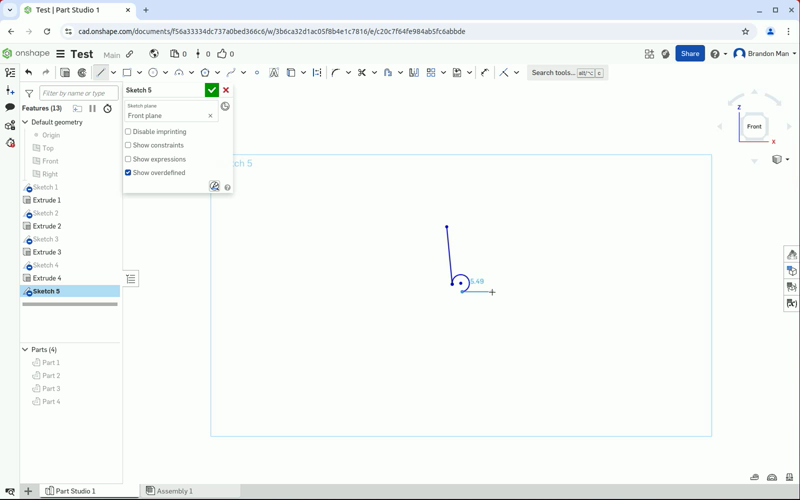
mouse_move(502, 290)
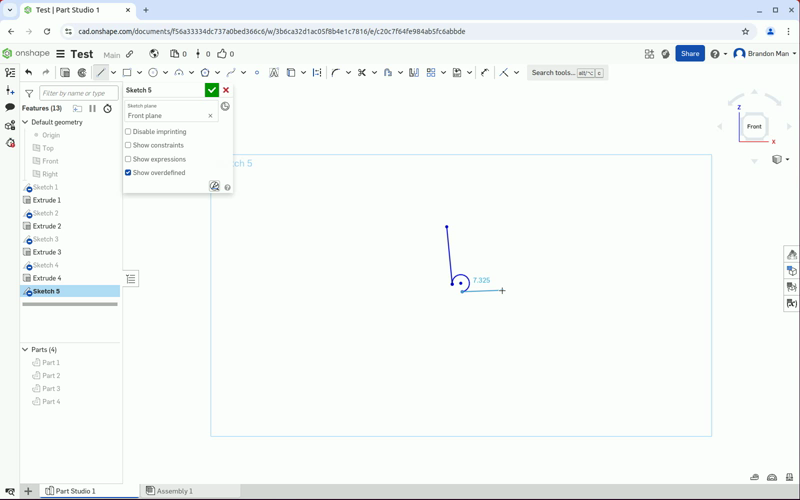
click(502, 290)
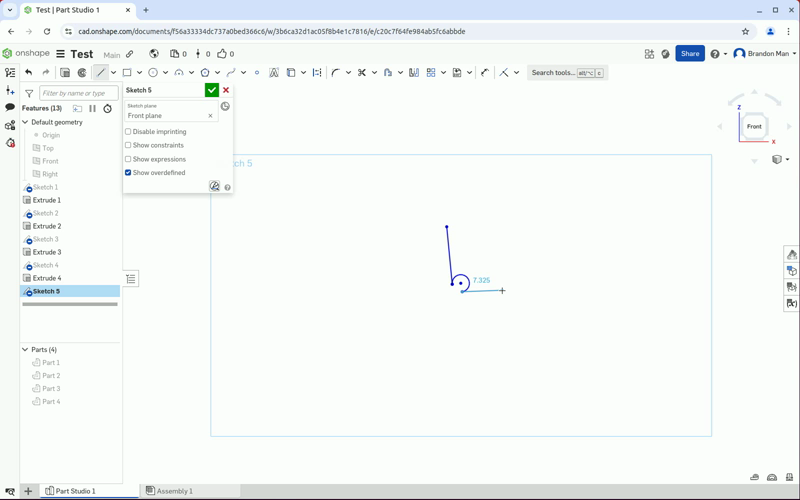
key_up(shift)
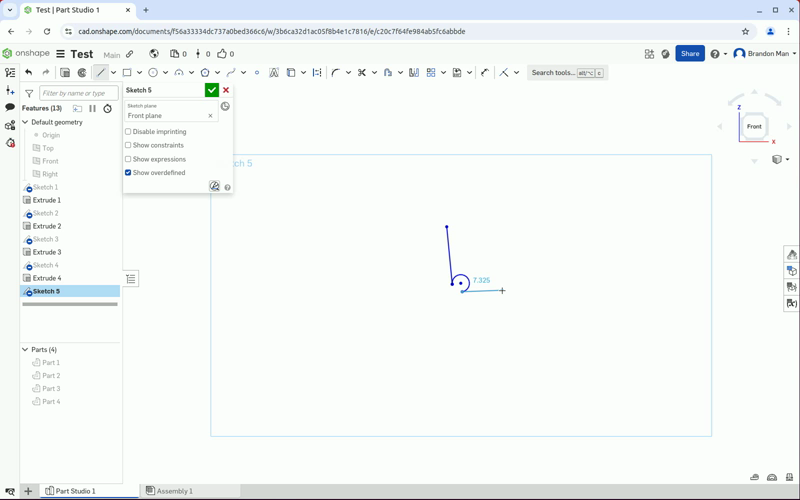
key(esc)
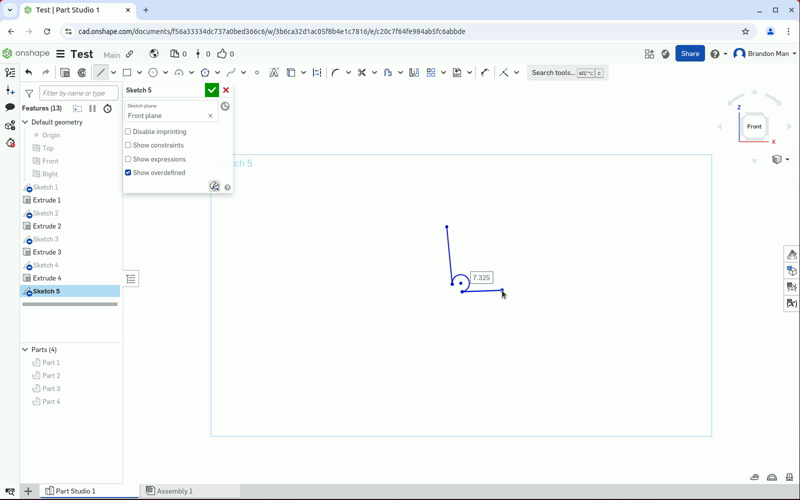
key(a)
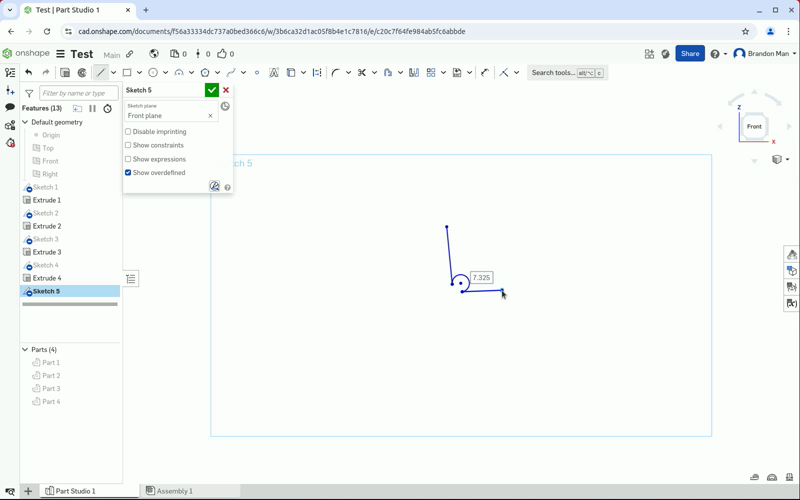
mouse_move(502, 290)
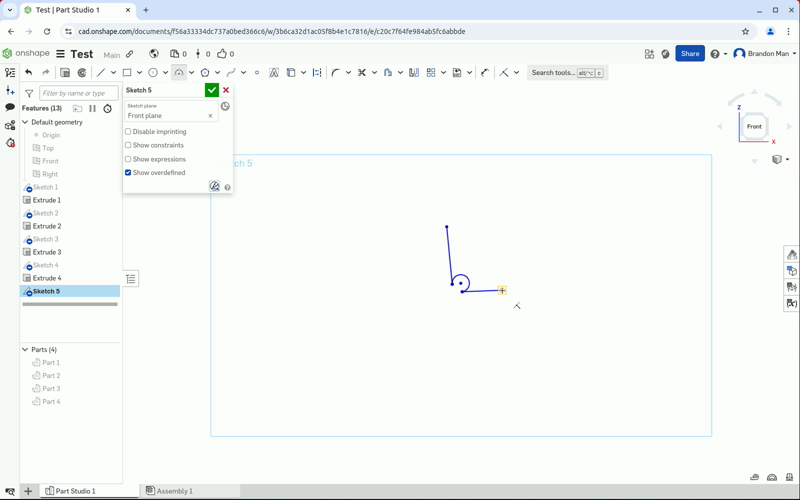
click(502, 290)
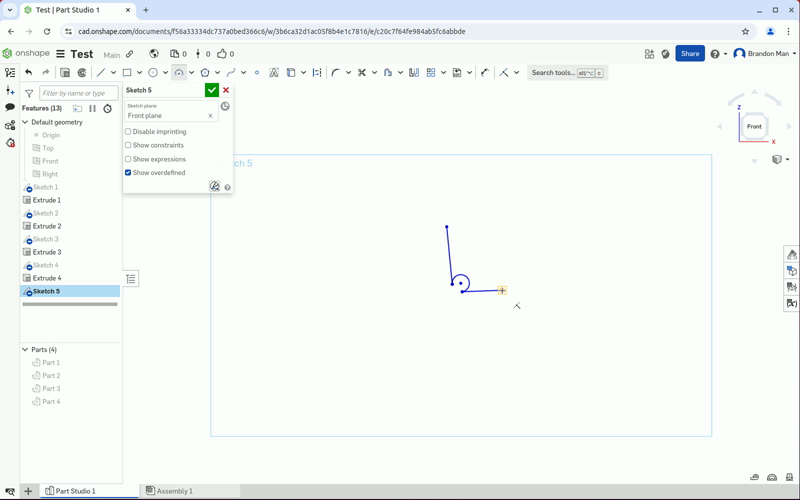
key_down(shift)
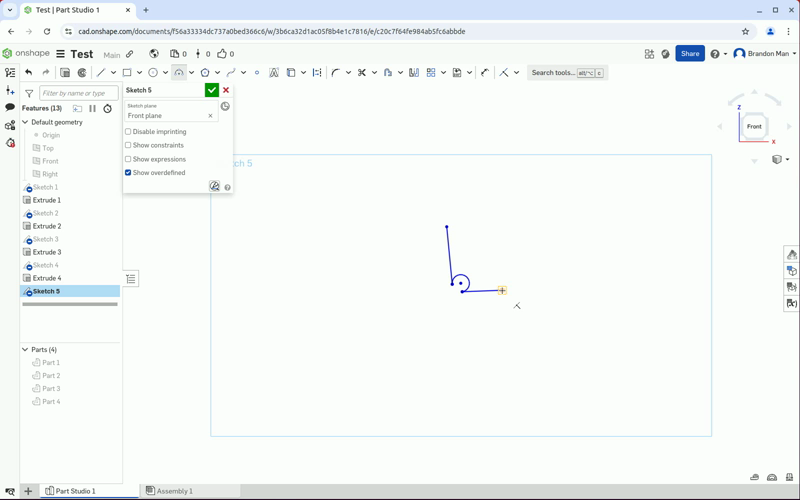
mouse_move(502, 276)
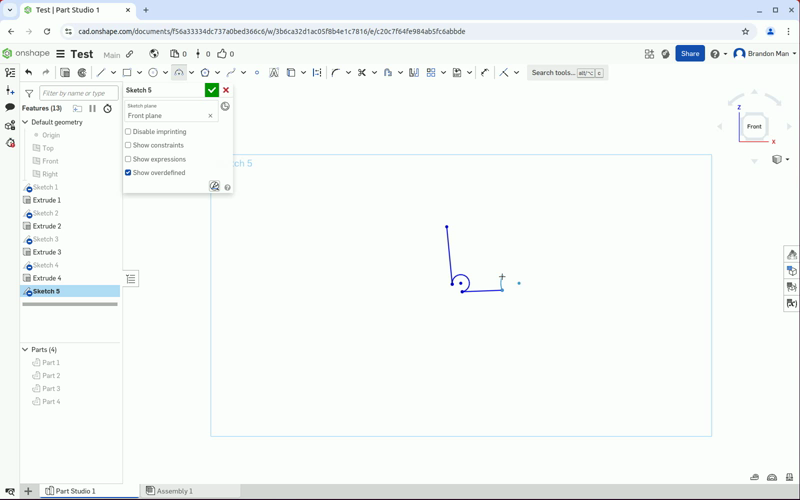
click(502, 276)
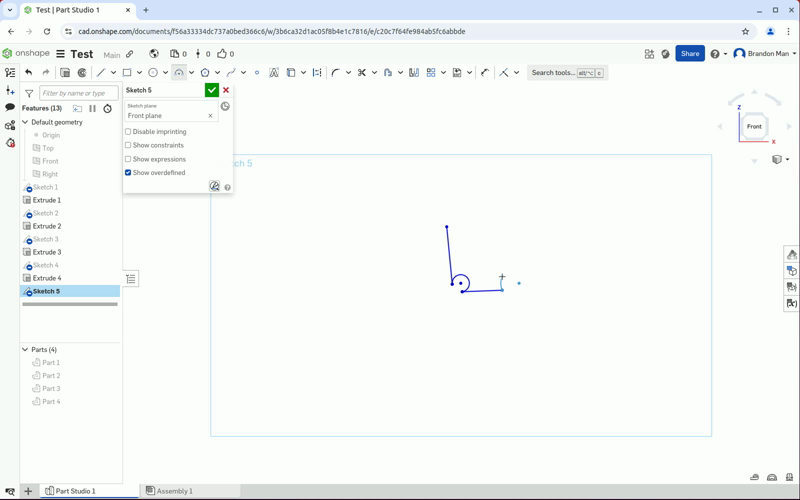
mouse_move(494, 282)
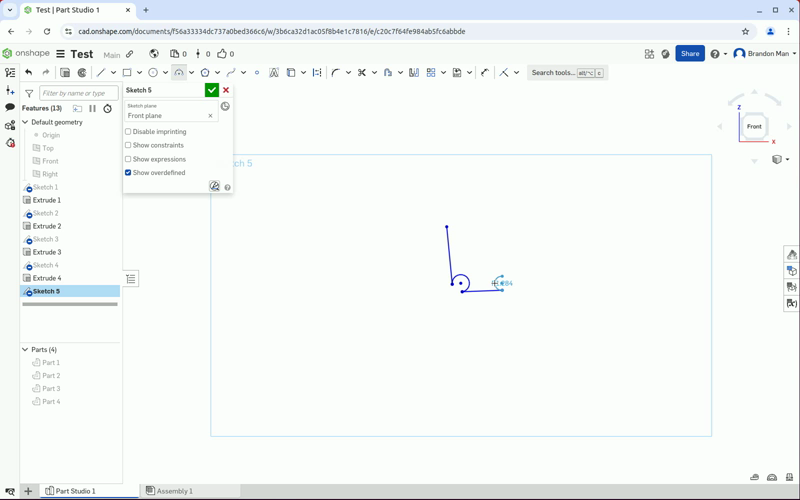
click(494, 282)
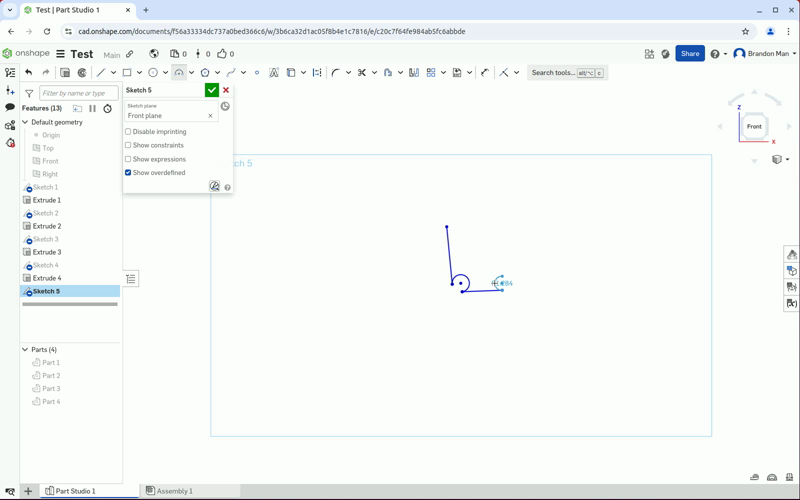
key_up(shift)
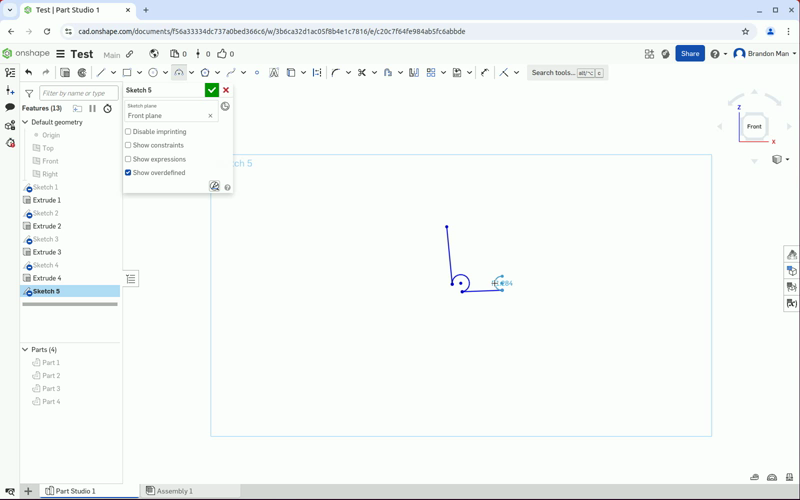
key(esc)
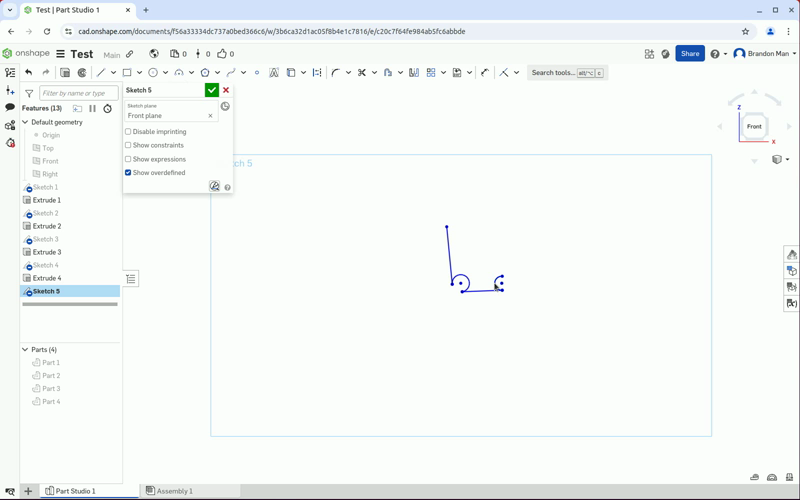
key(l)
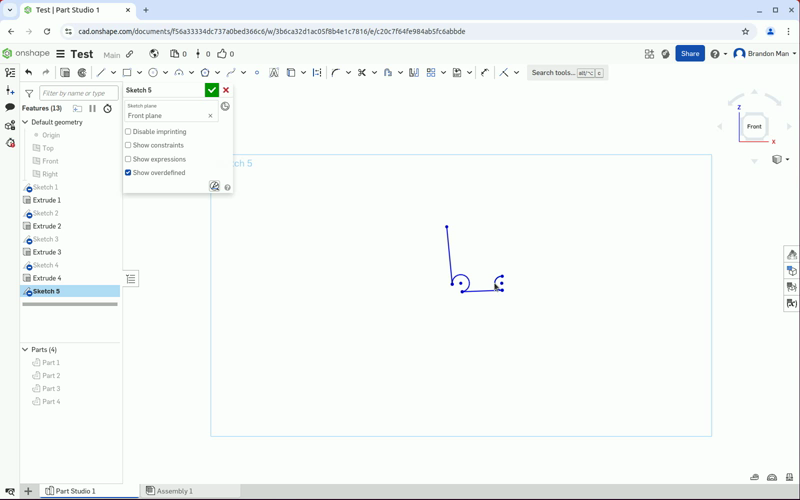
mouse_move(502, 276)
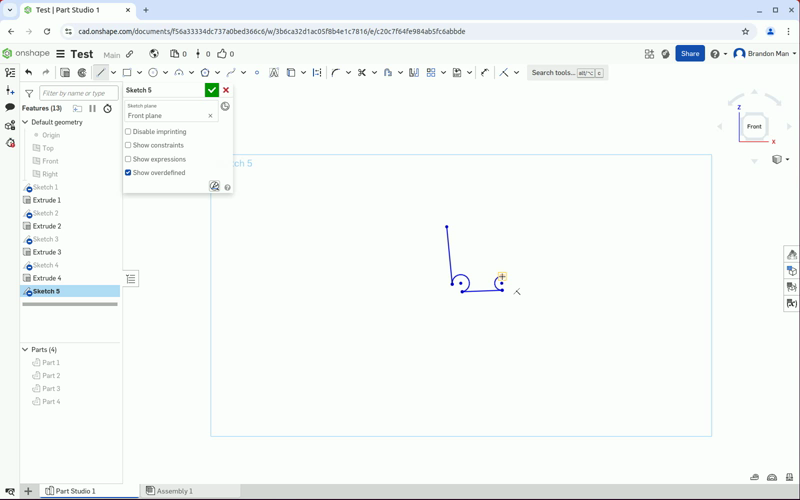
click(502, 276)
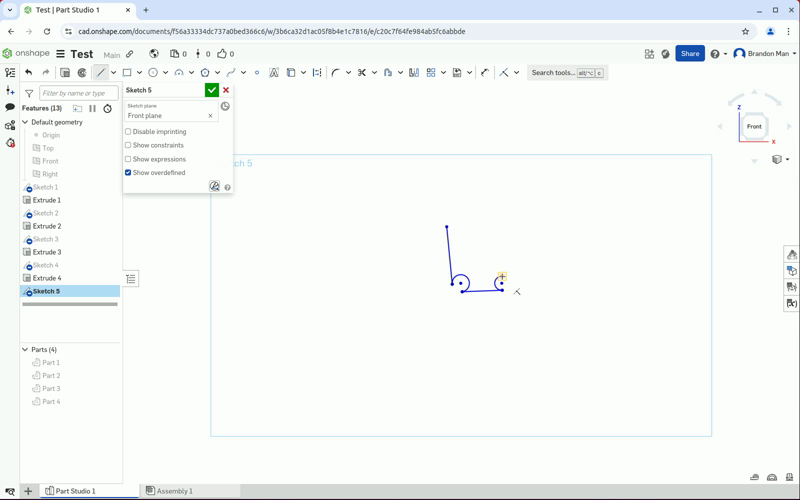
key_down(shift)
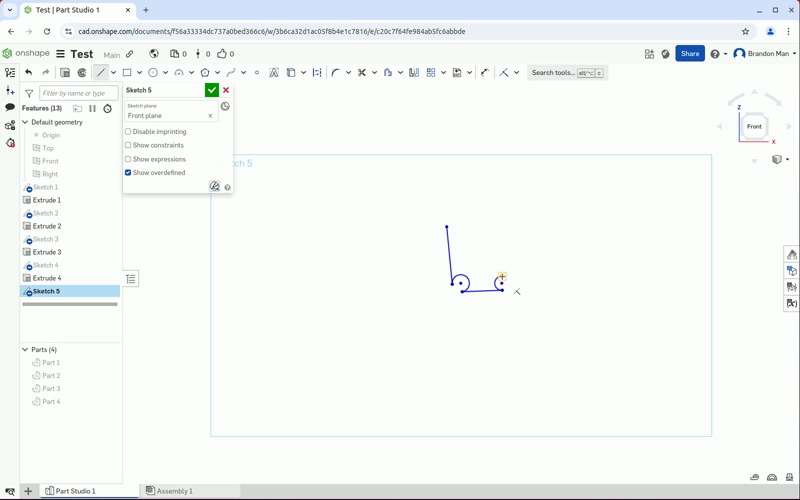
mouse_move(532, 276)
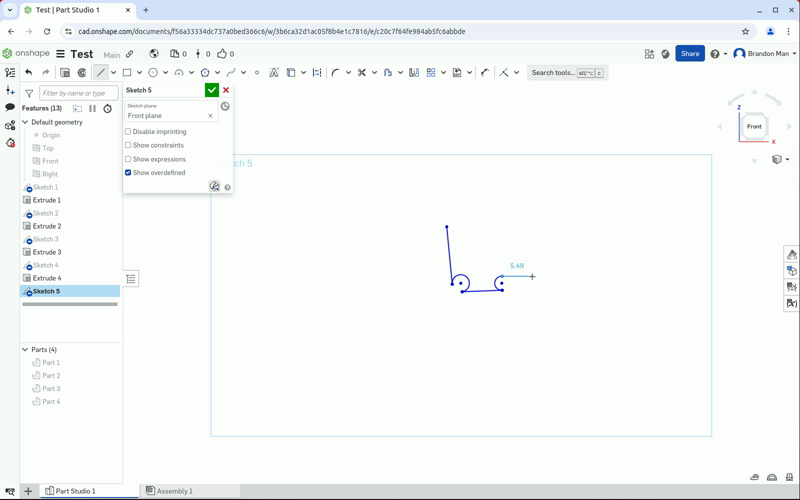
mouse_move(478, 275)
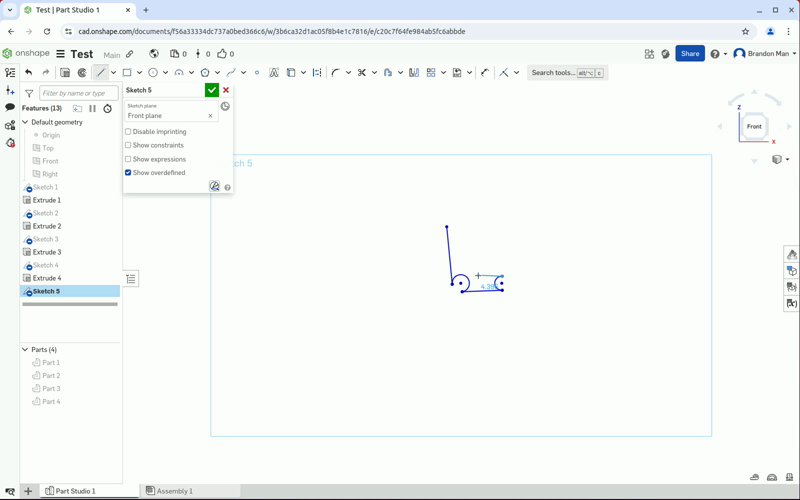
click(478, 275)
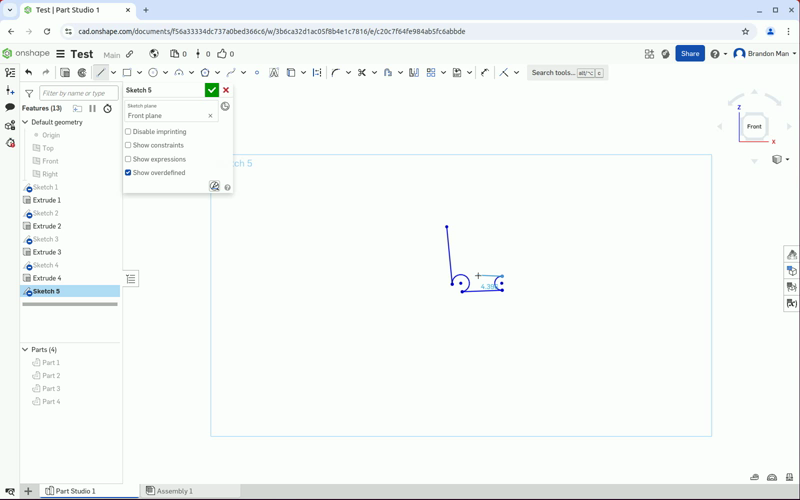
key_up(shift)
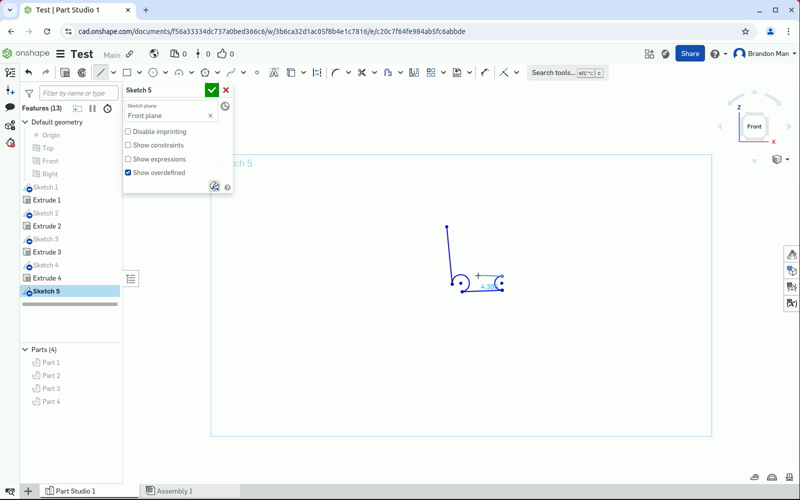
key(esc)
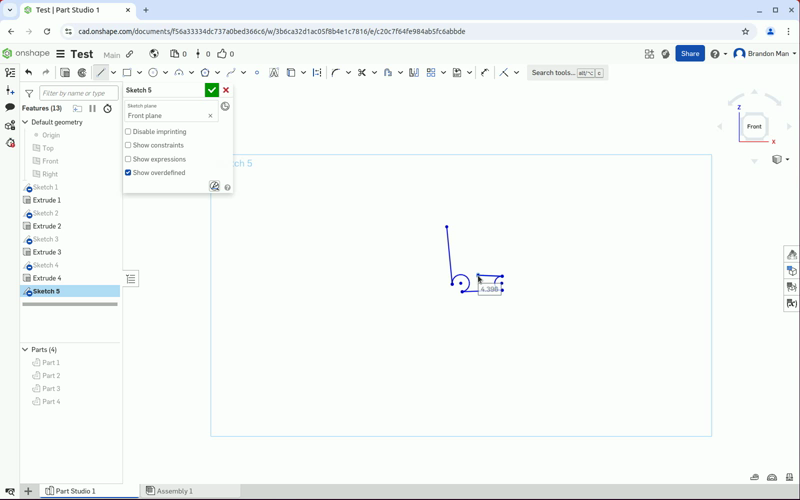
key(a)
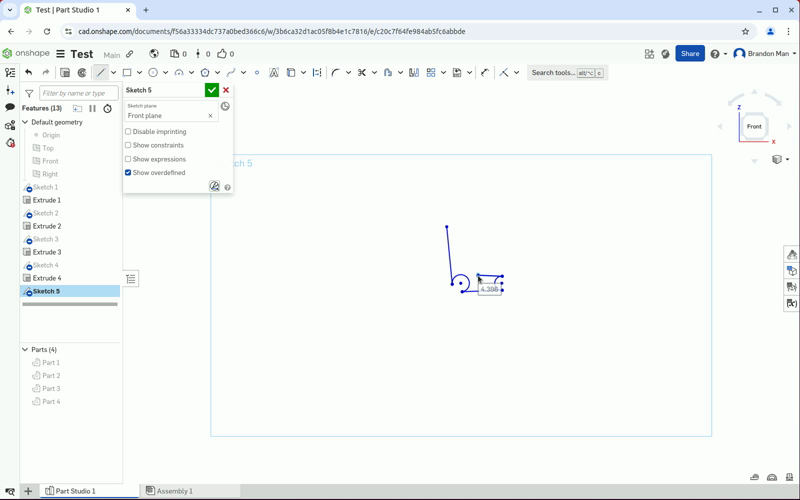
mouse_move(478, 275)
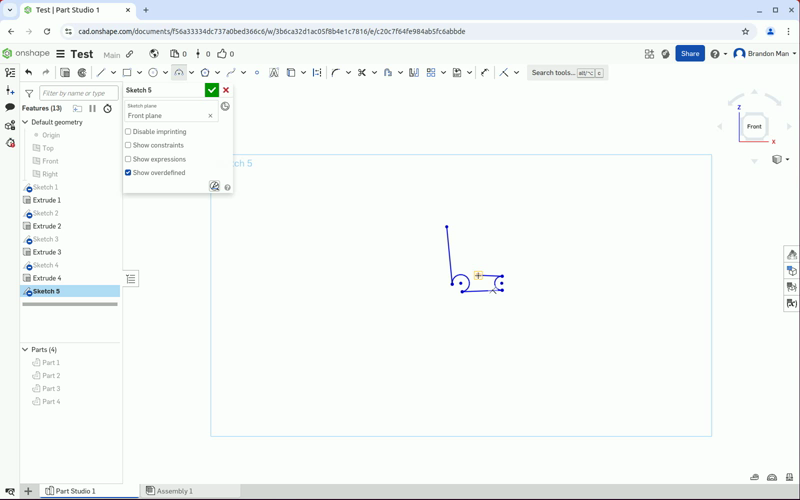
click(478, 275)
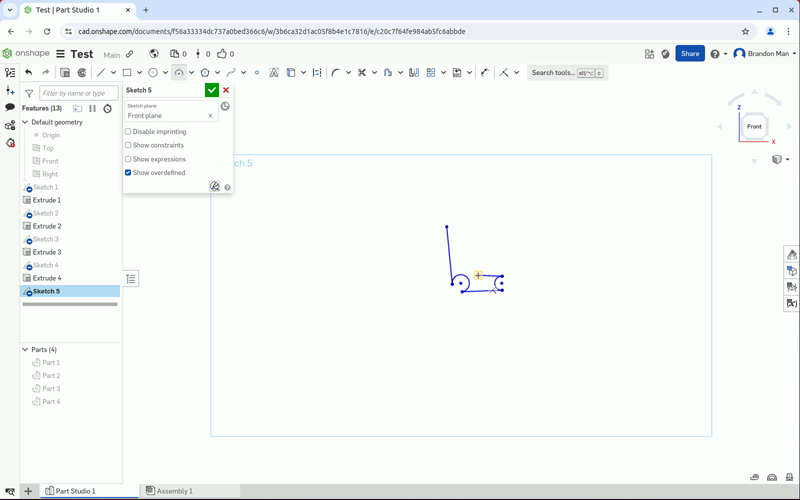
key_down(shift)
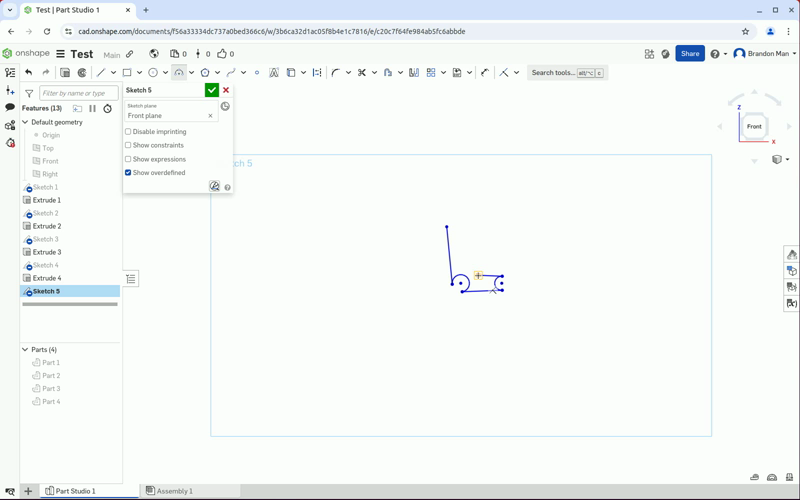
mouse_move(471, 267)
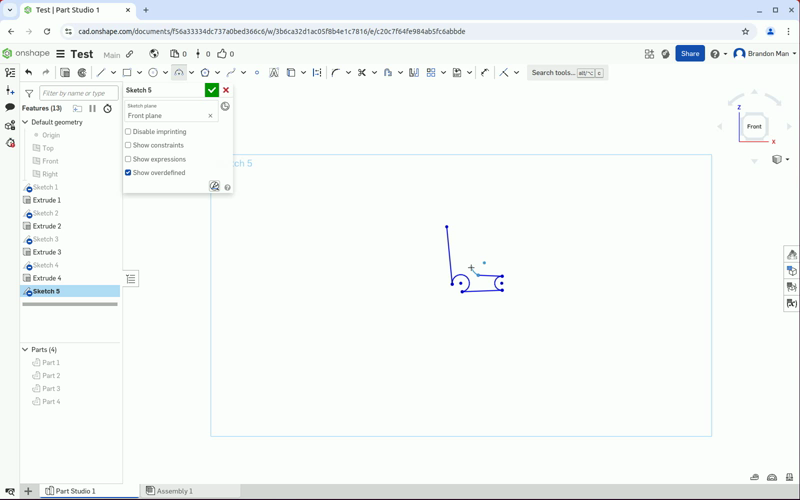
click(471, 267)
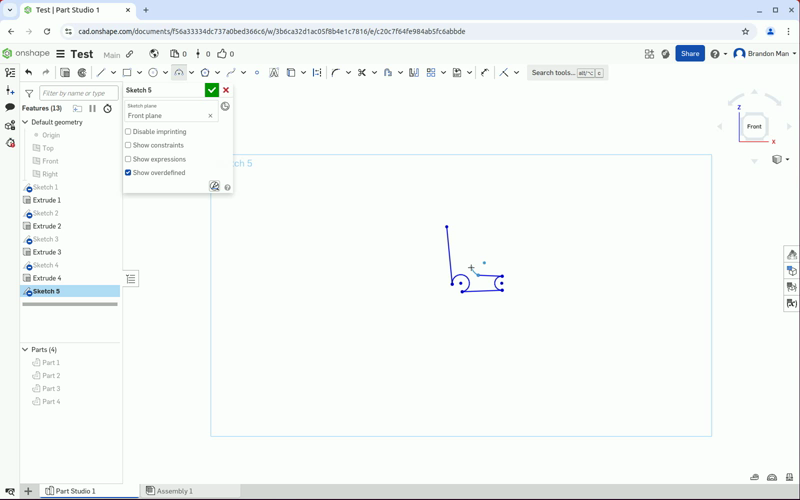
mouse_move(472, 272)
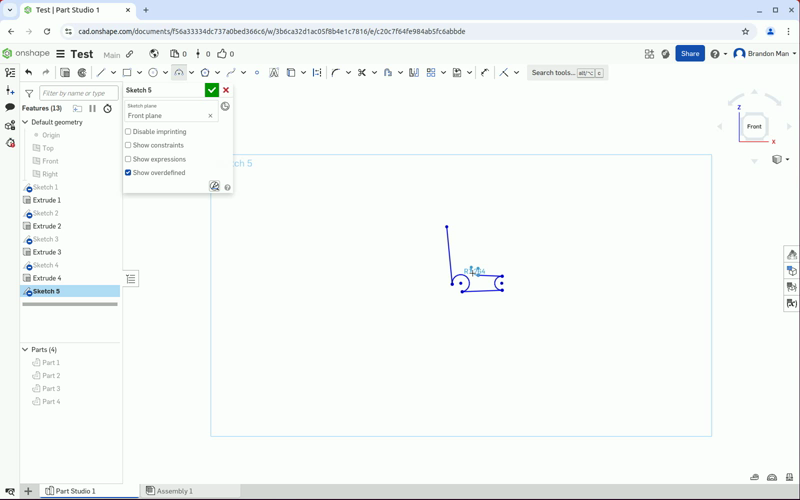
click(472, 272)
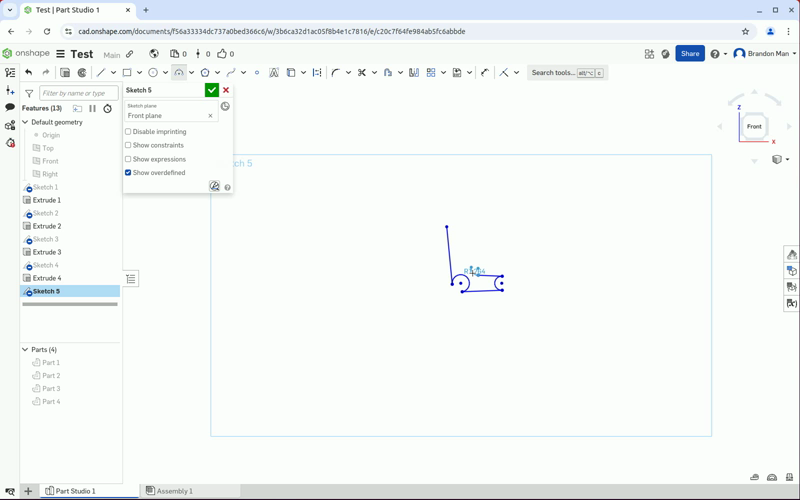
key_up(shift)
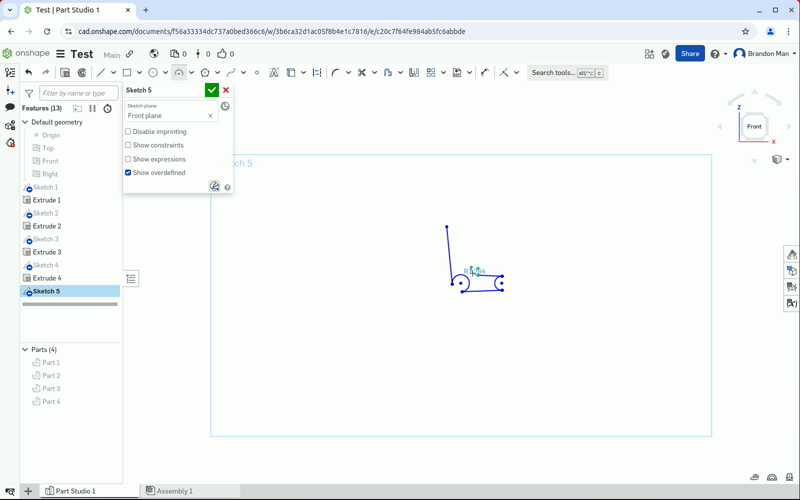
key(esc)
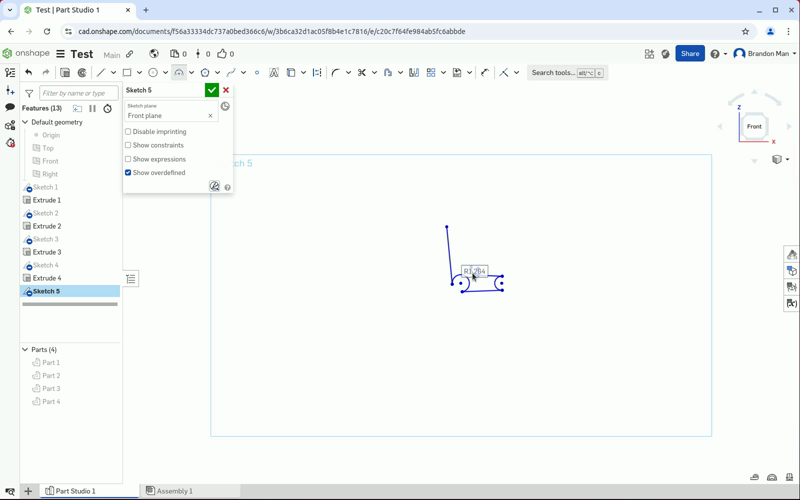
key(l)
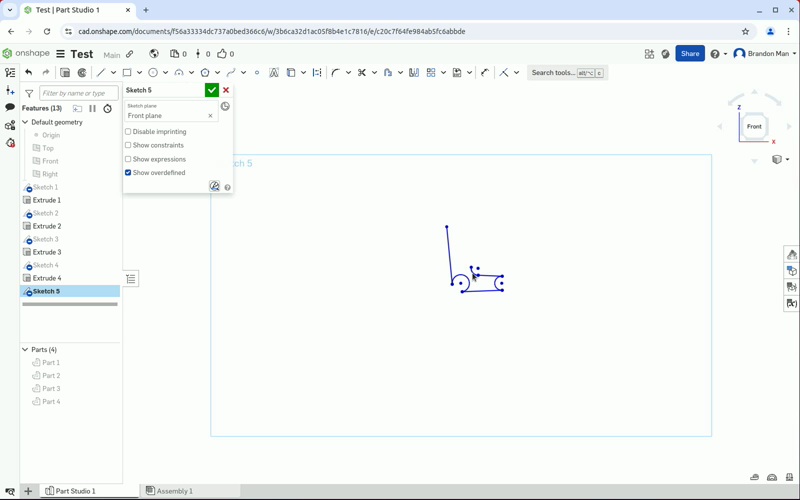
mouse_move(471, 267)
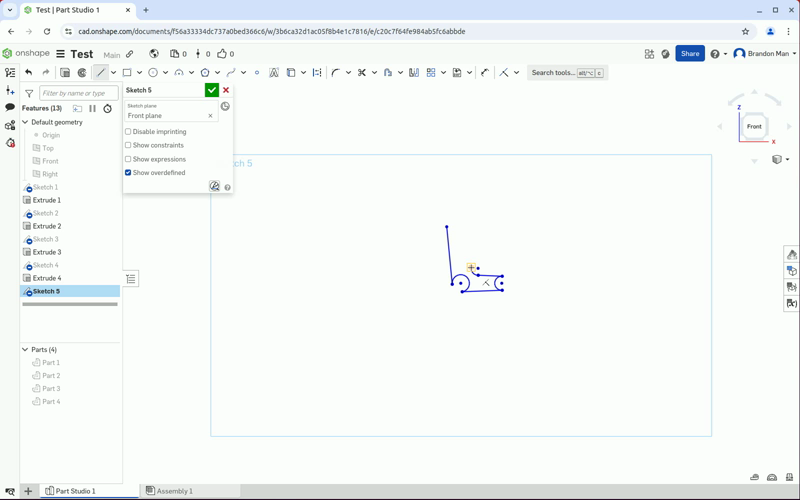
click(471, 267)
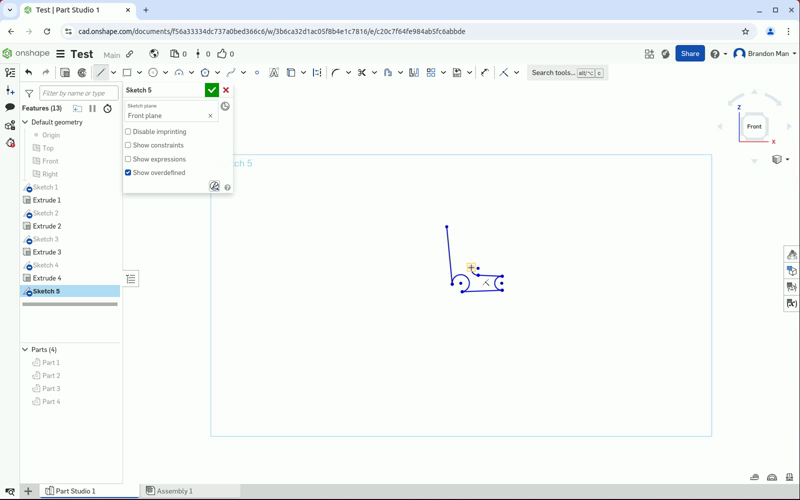
key_down(shift)
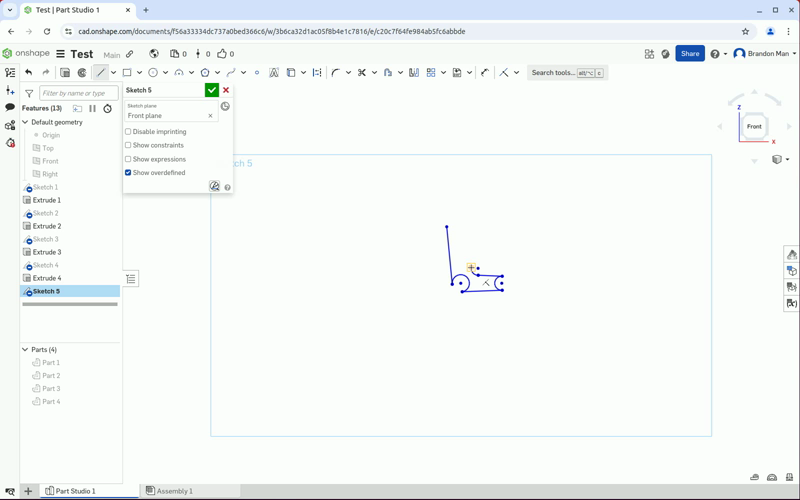
mouse_move(501, 267)
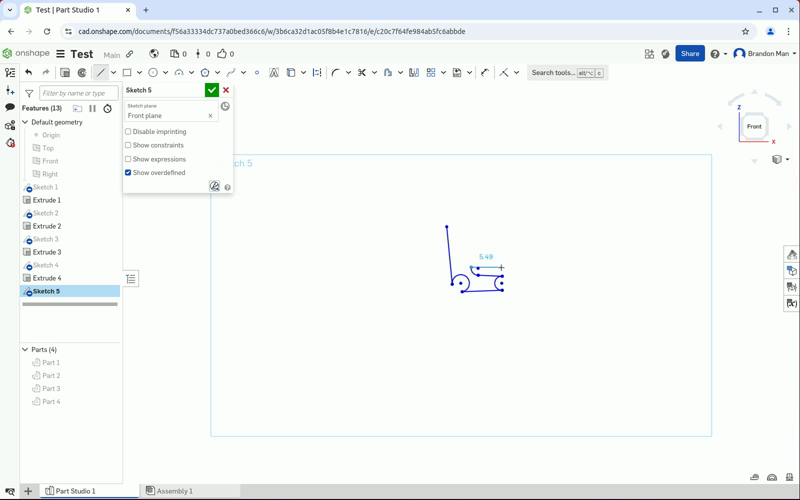
mouse_move(475, 226)
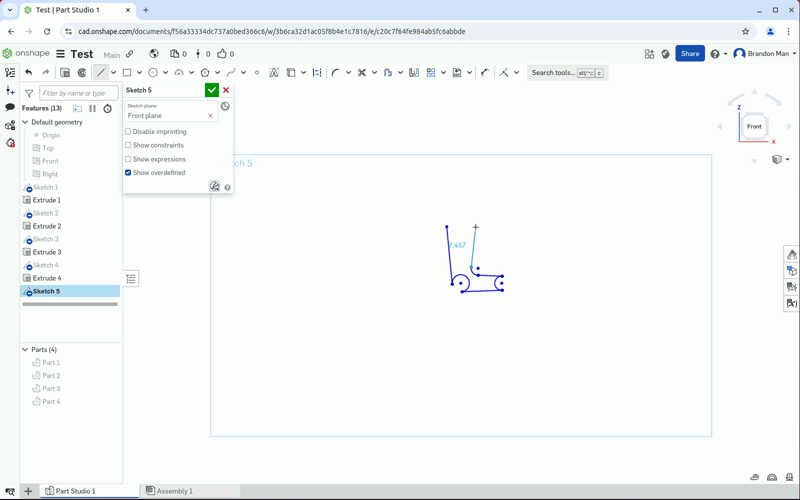
click(475, 226)
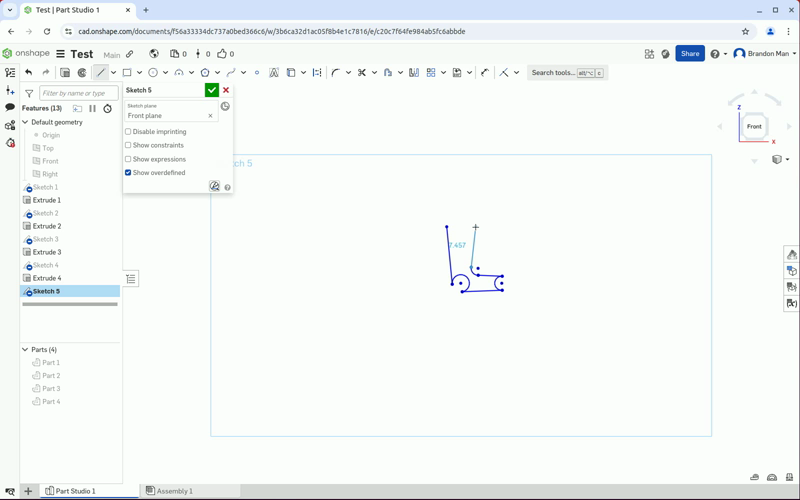
key_up(shift)
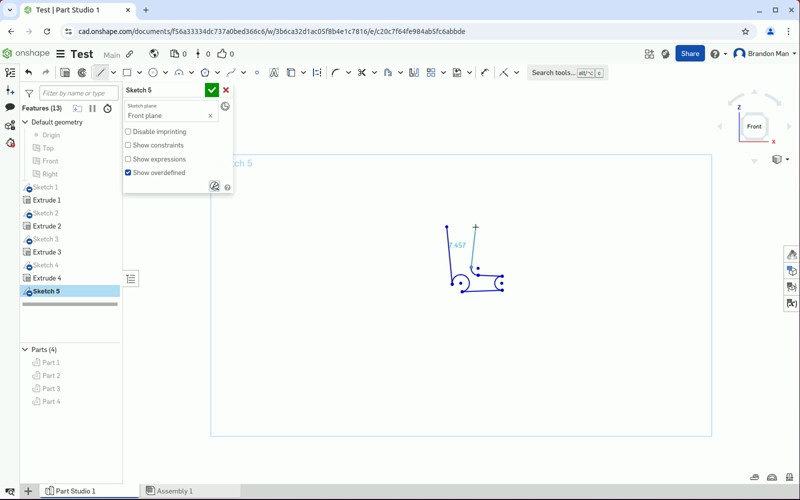
key(esc)
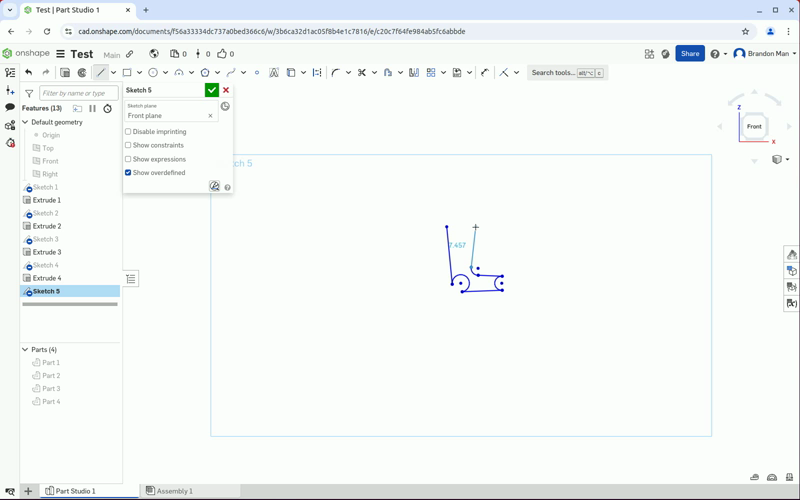
key(a)
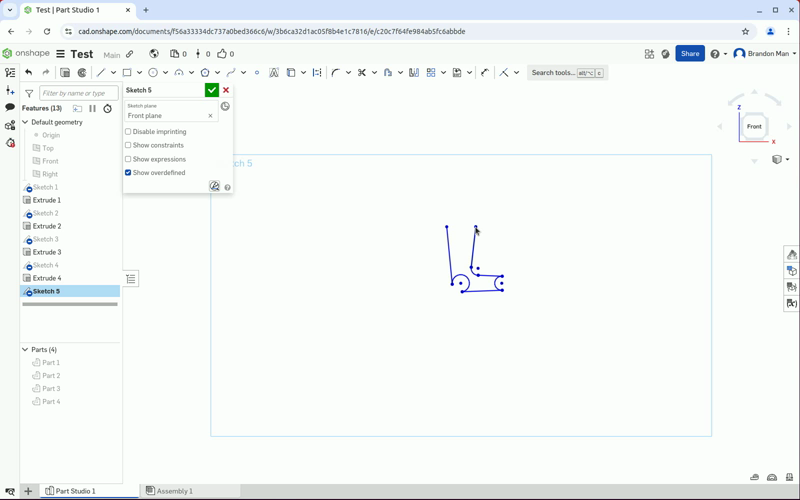
mouse_move(475, 226)
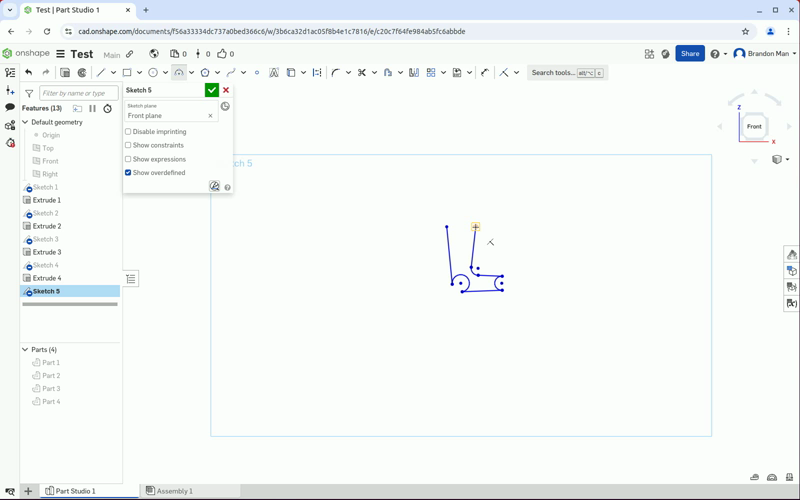
click(475, 226)
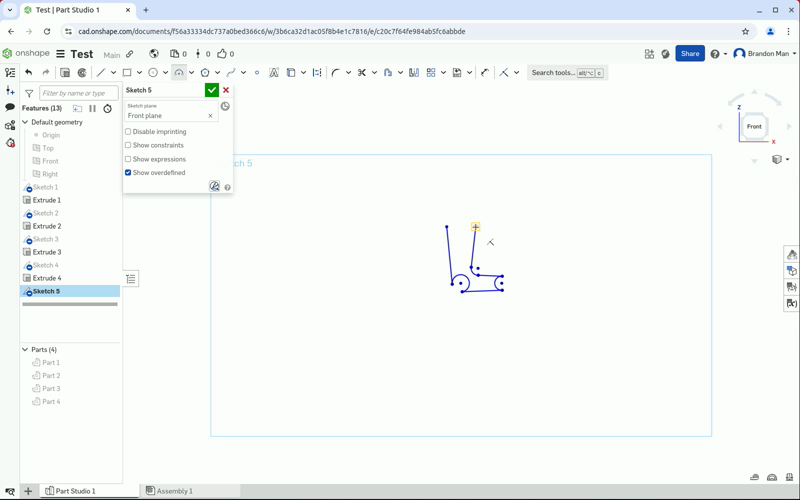
mouse_move(446, 226)
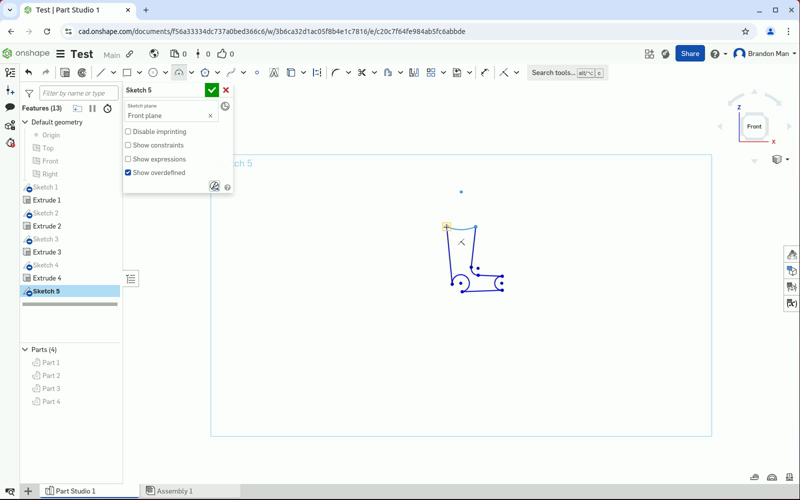
click(446, 226)
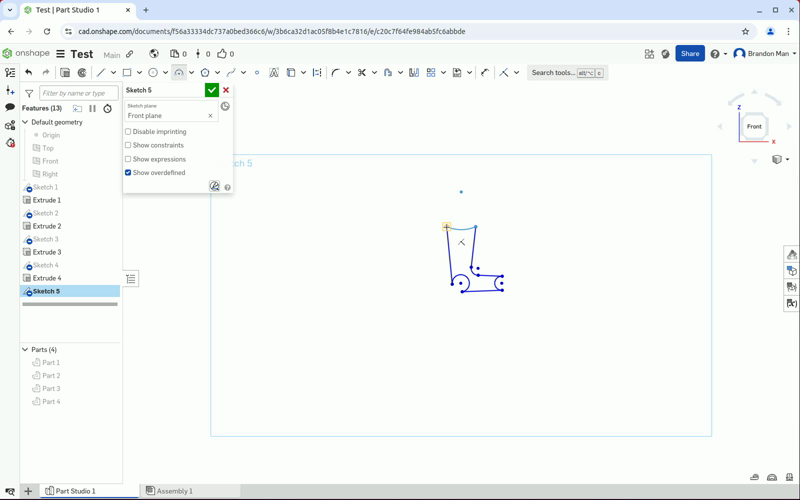
key_down(shift)
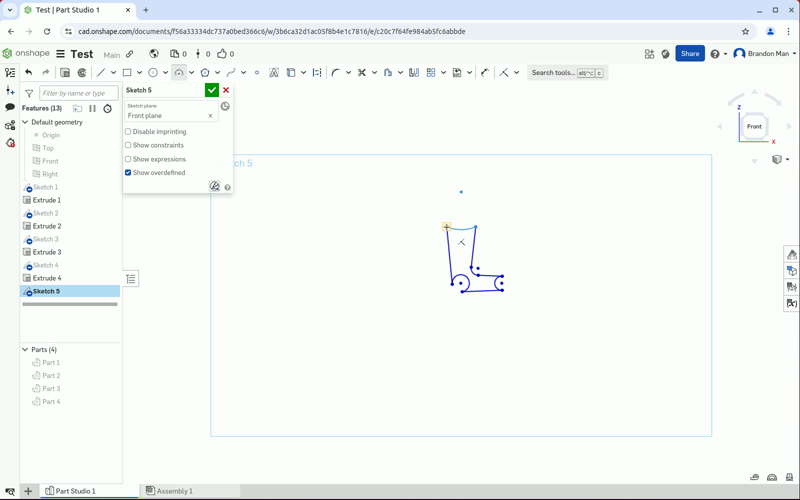
mouse_move(461, 239)
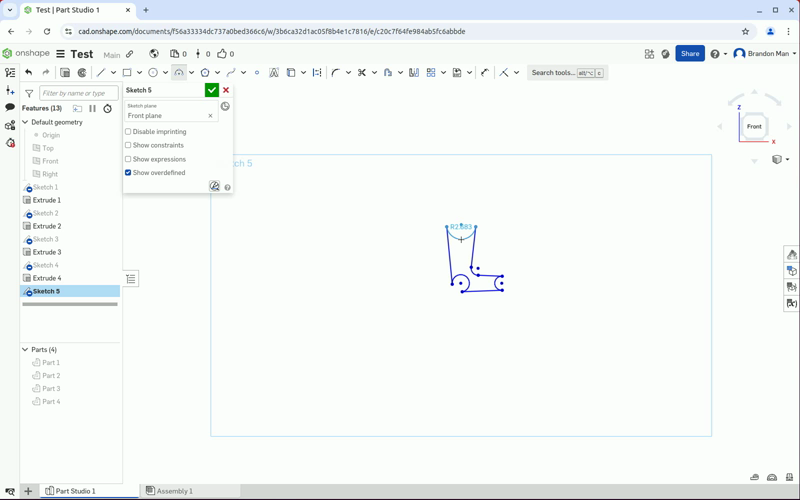
click(461, 239)
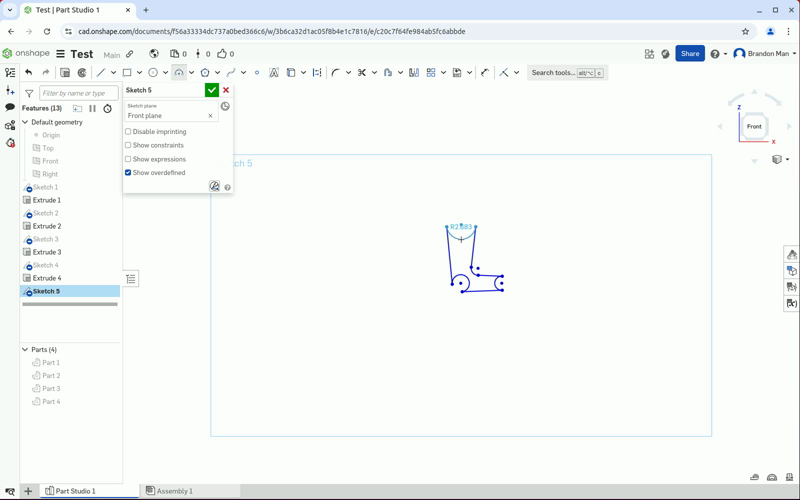
key_up(shift)
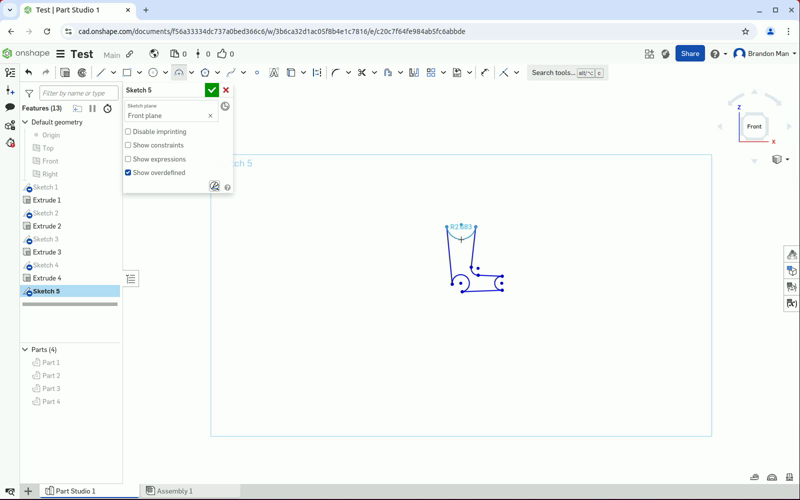
key(esc)
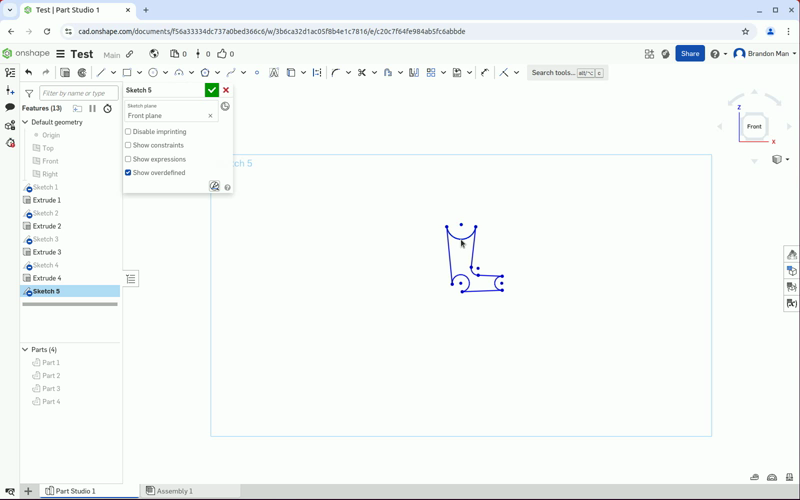
mouse_move(462, 248)
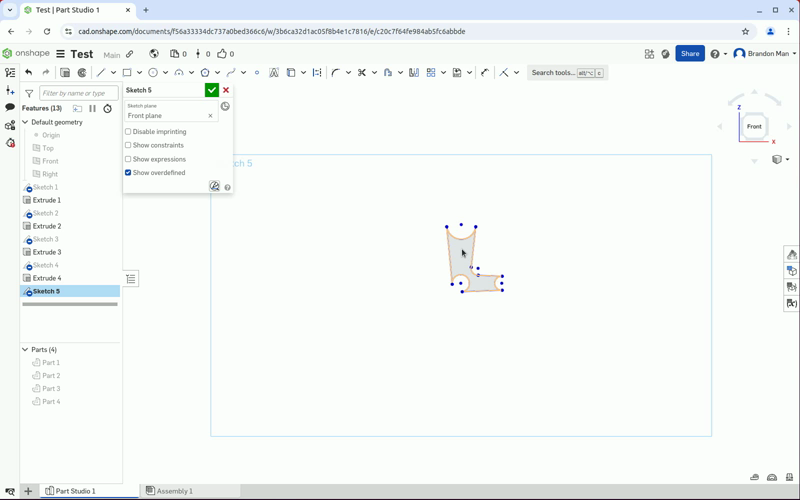
scroll(6)
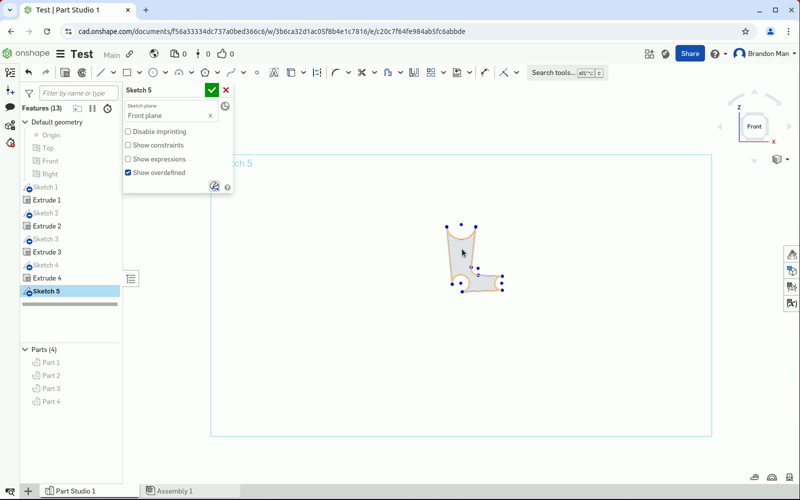
scroll(6)
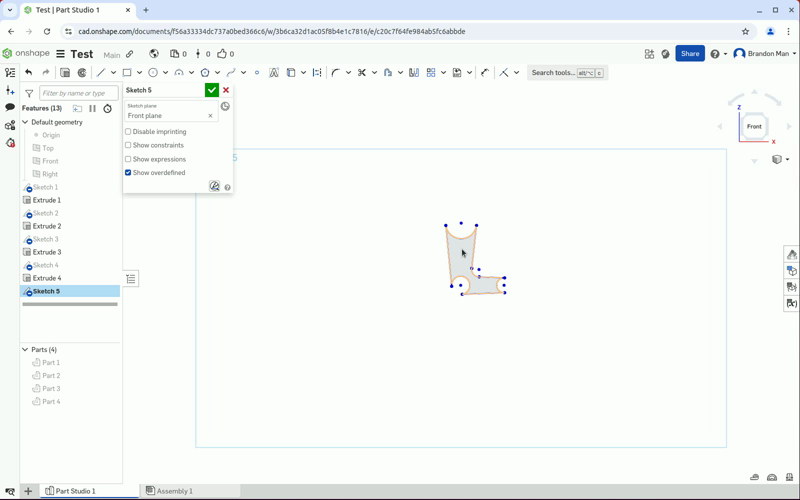
scroll(6)
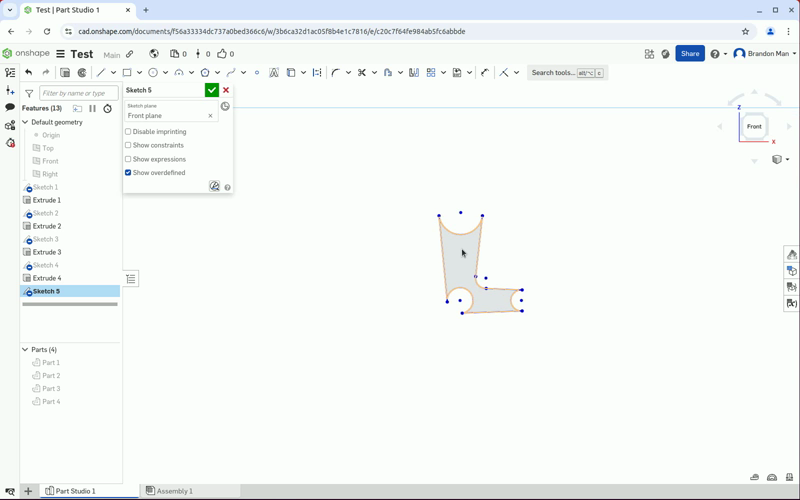
scroll(6)
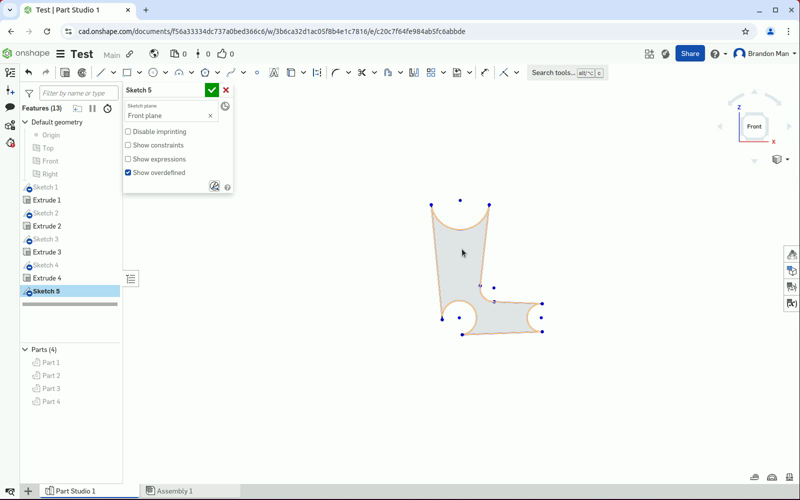
scroll(6)
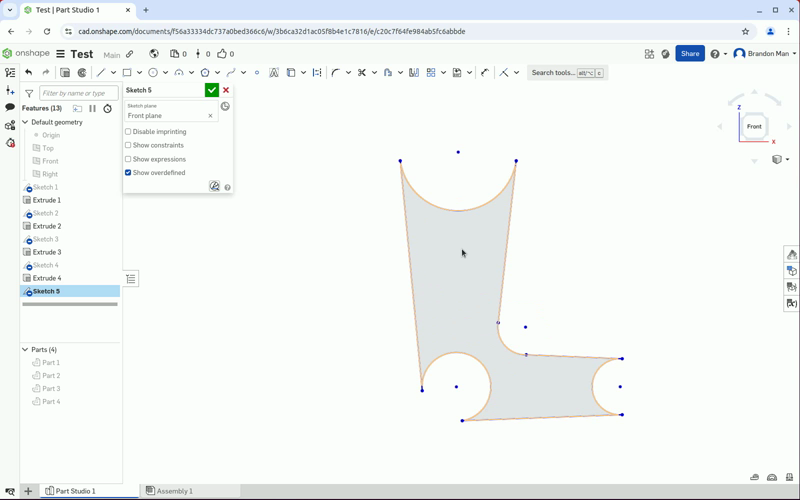
scroll(6)
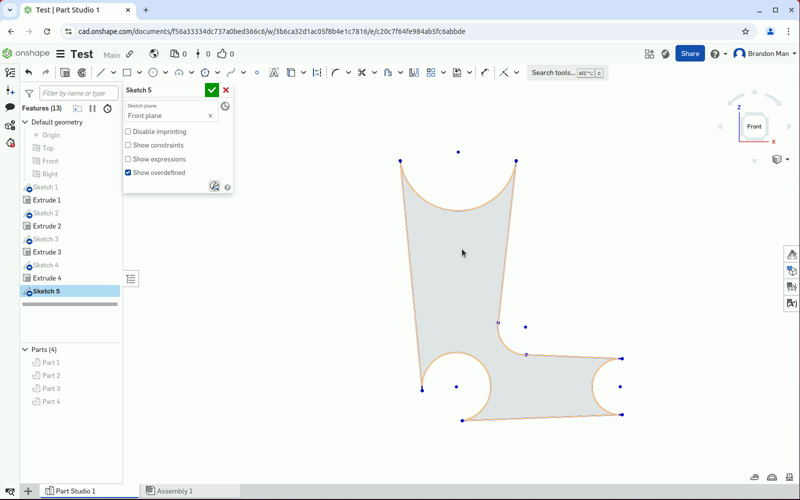
scroll(6)
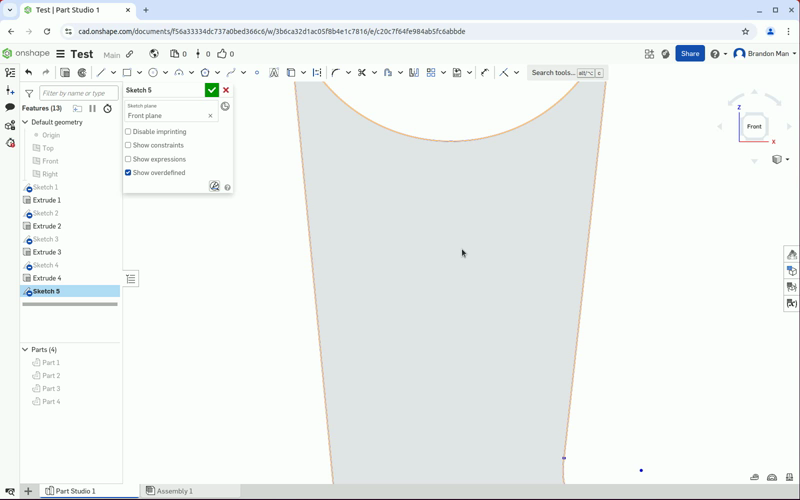
click(462, 248)
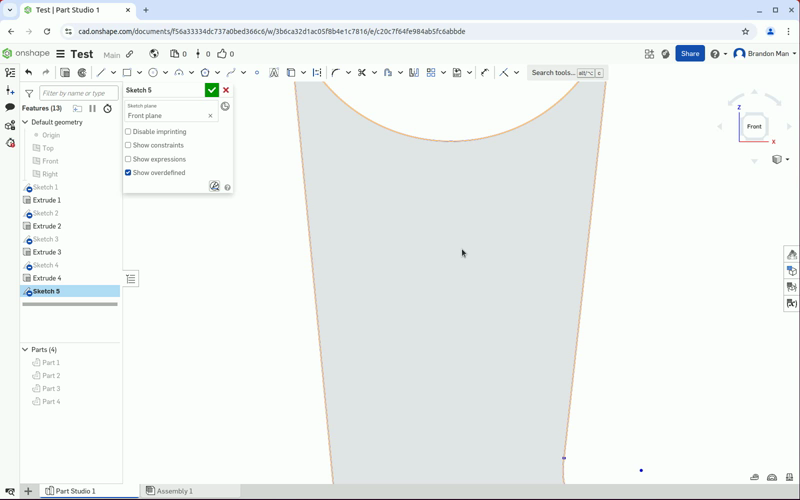
scroll(-6)
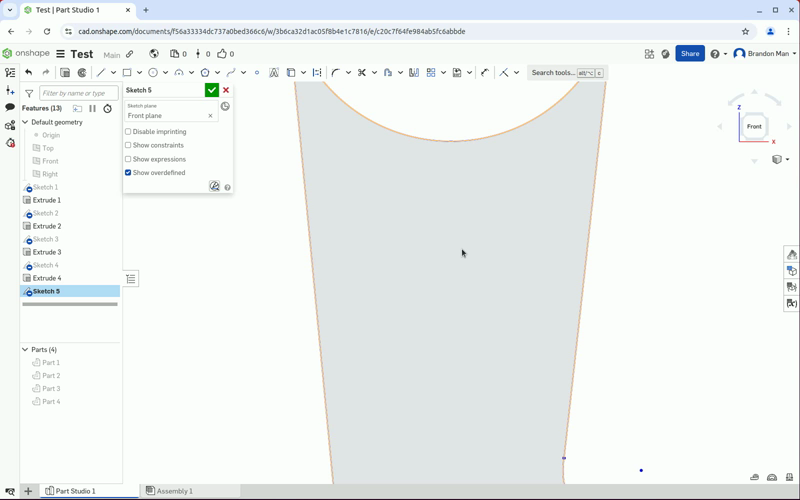
scroll(-6)
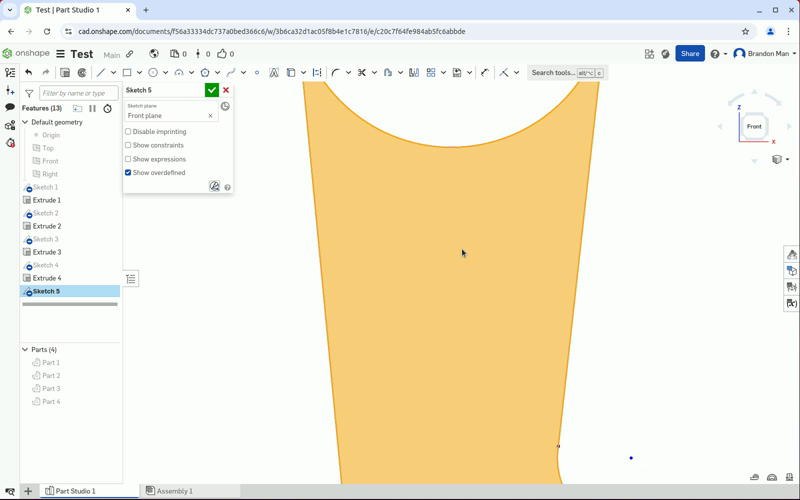
scroll(-6)
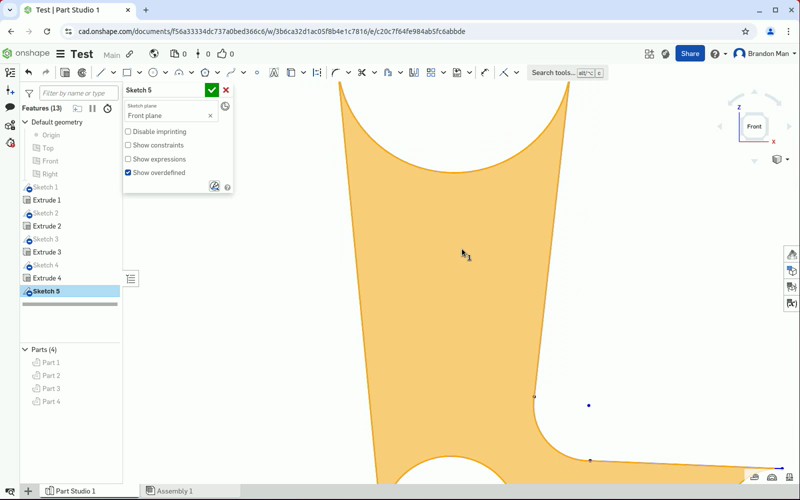
scroll(-6)
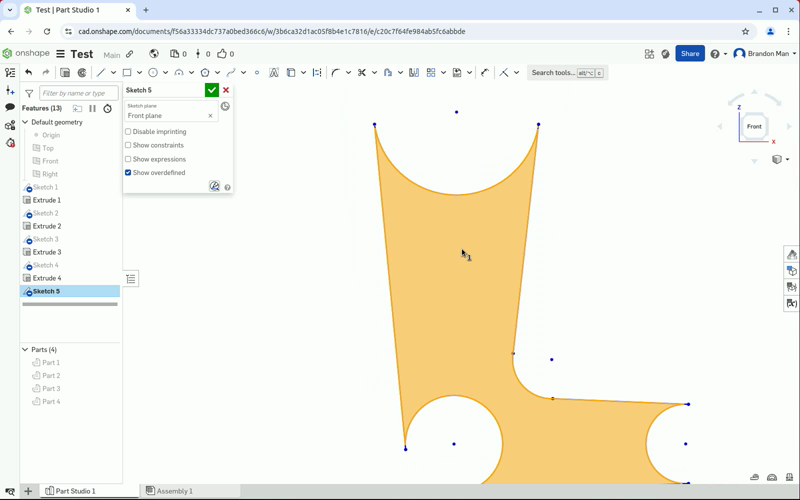
scroll(-6)
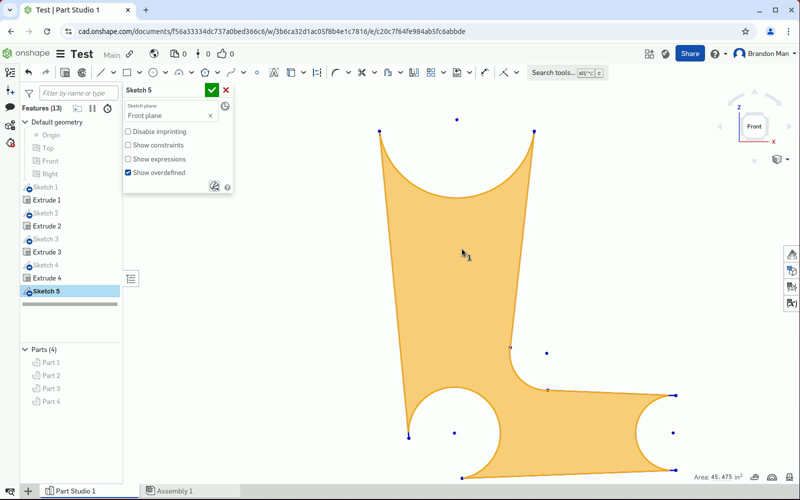
scroll(-6)
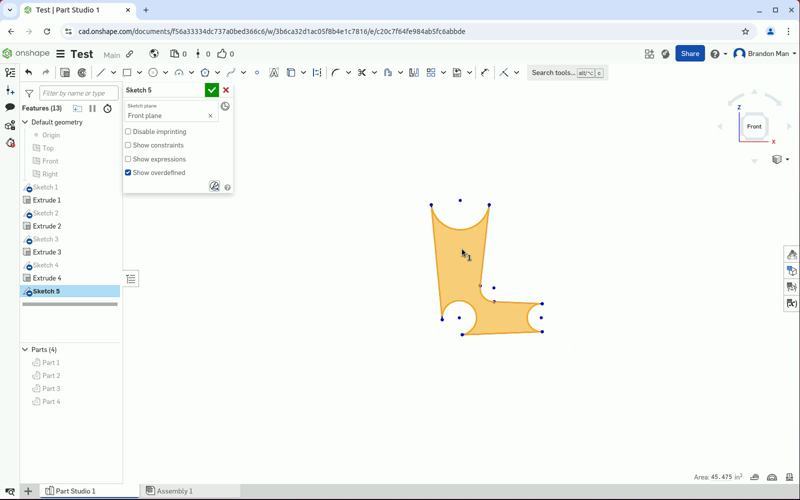
scroll(-6)
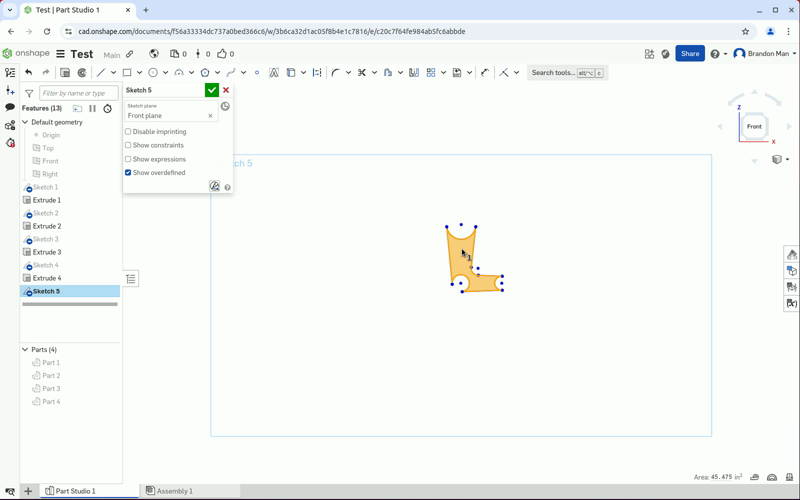
mouse_move(73, 352)
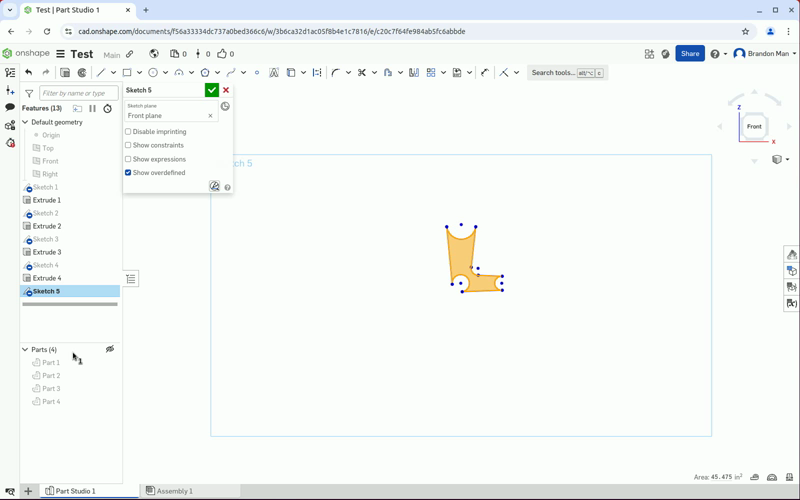
key(shift+y)
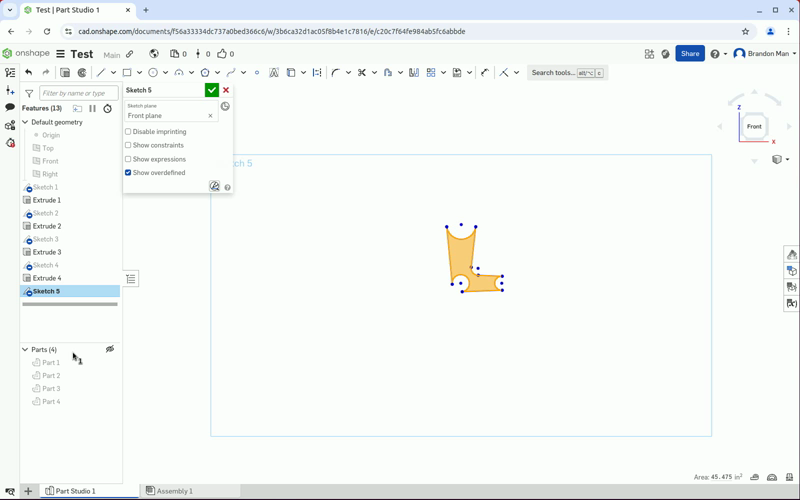
key(shift+e)
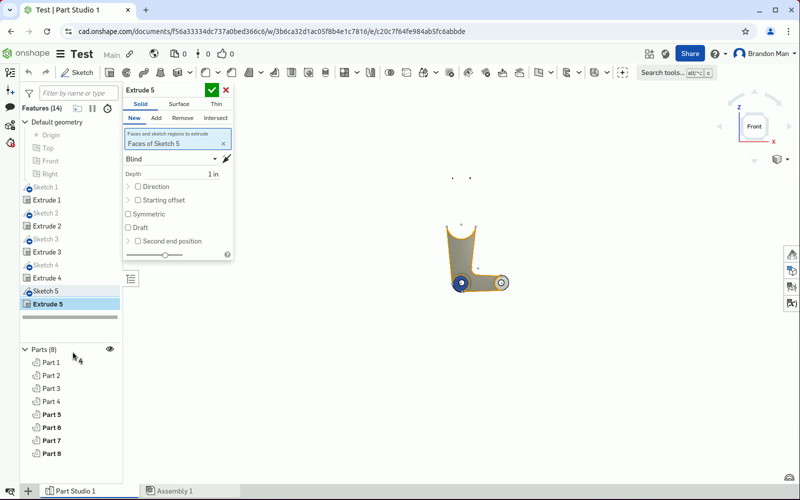
mouse_move(143, 106)
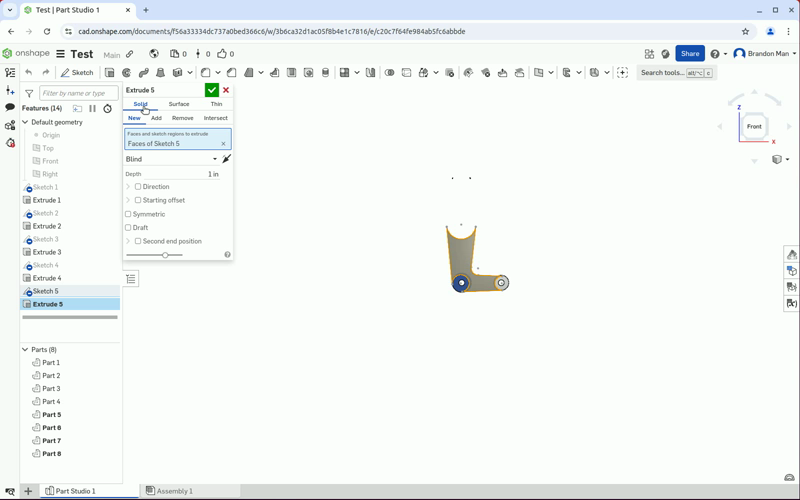
click(143, 106)
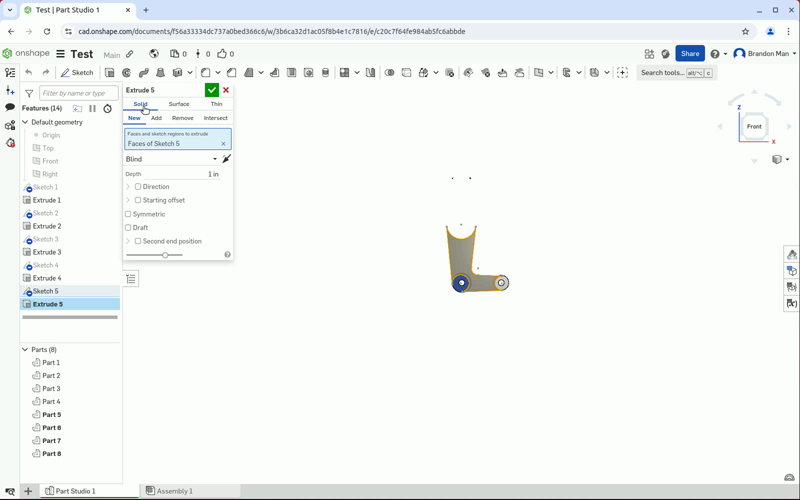
mouse_move(137, 120)
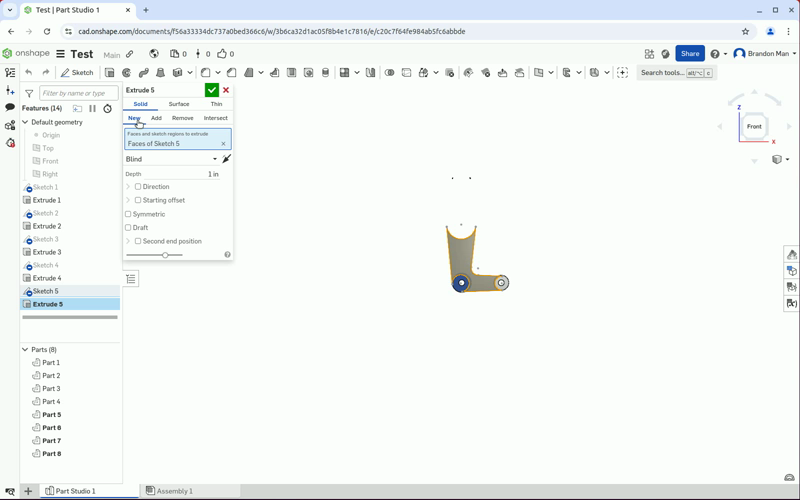
click(137, 120)
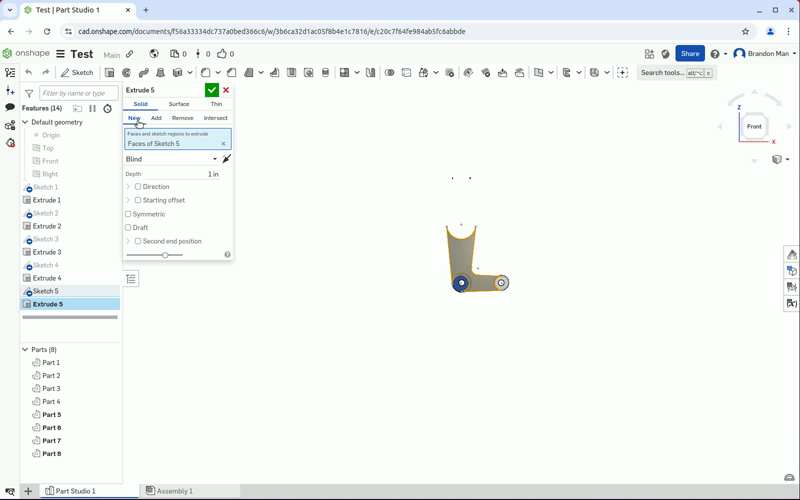
key(tab, 4)
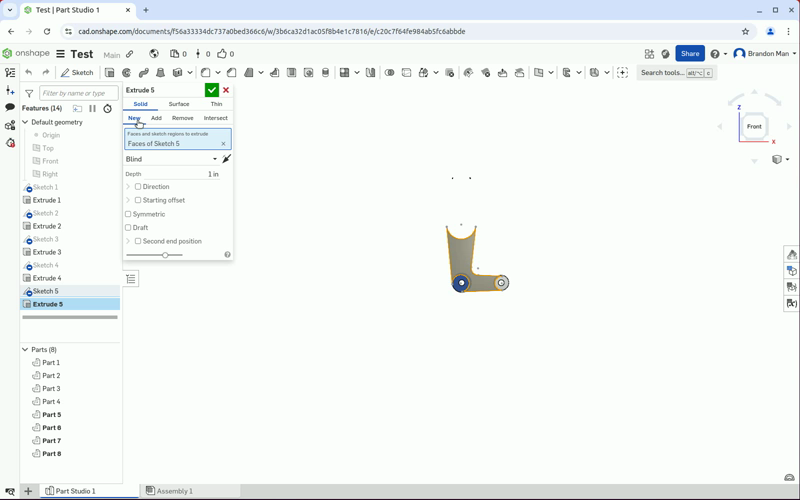
text(0.481)
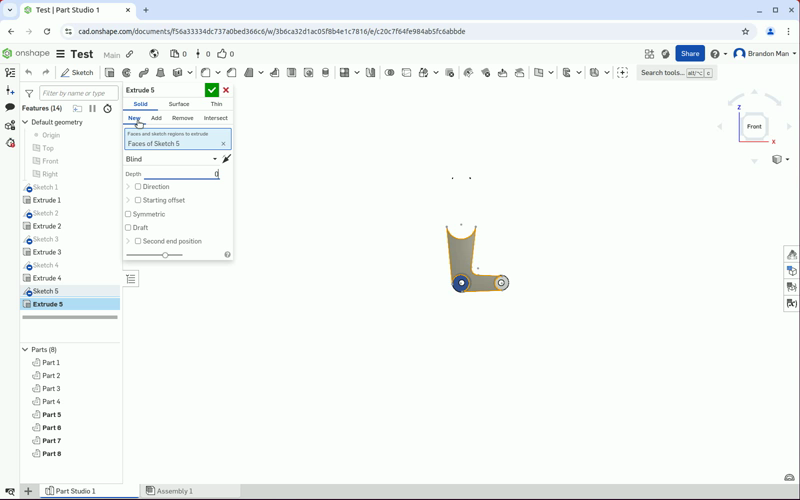
key(enter)
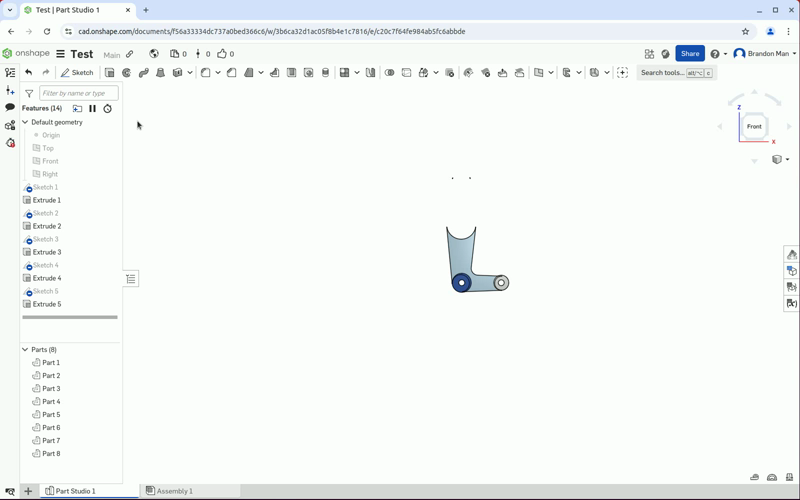
key(shift+h)
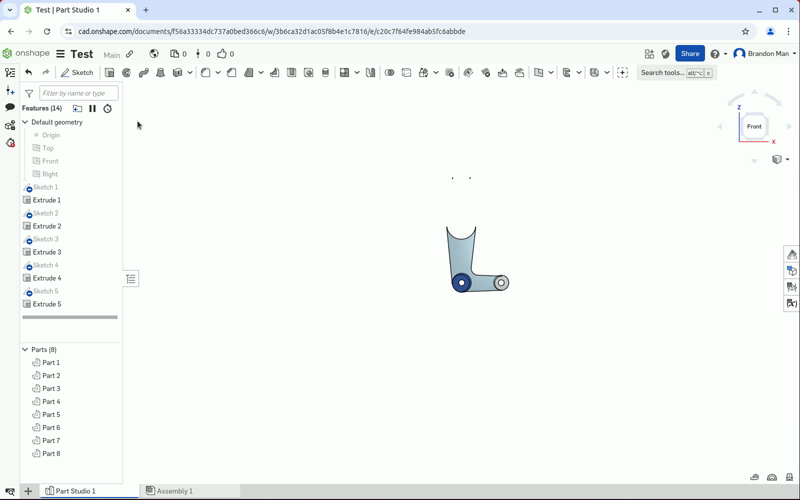
key(shift+h)
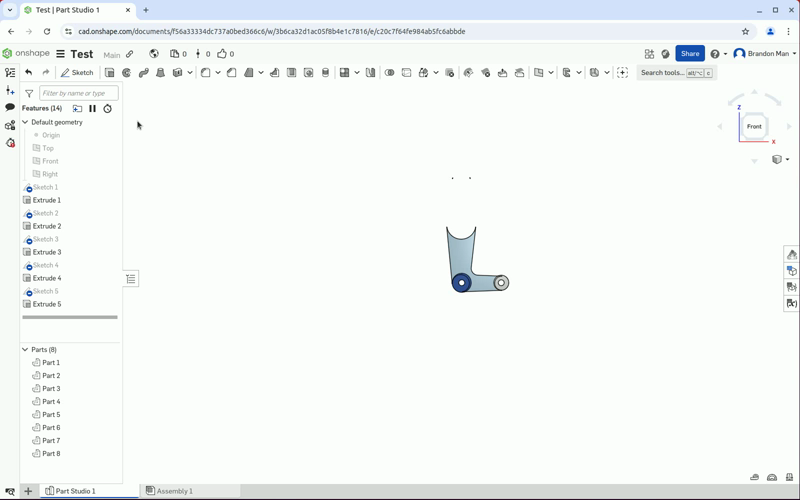
mouse_move(73, 189)
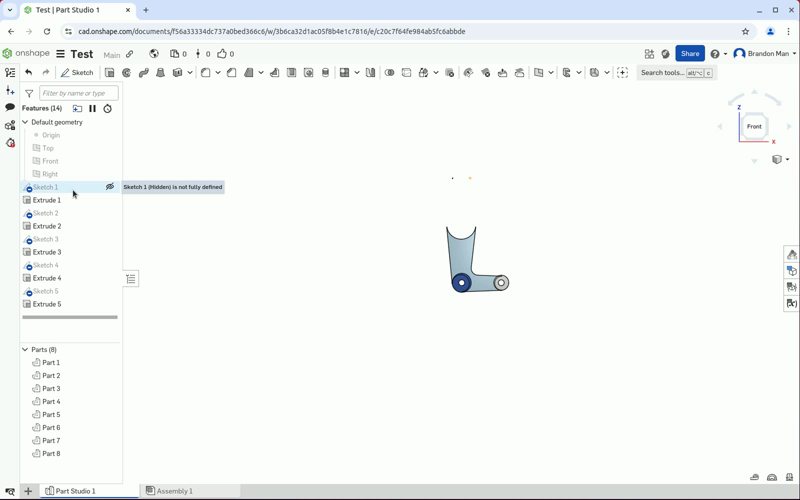
click(73, 189)
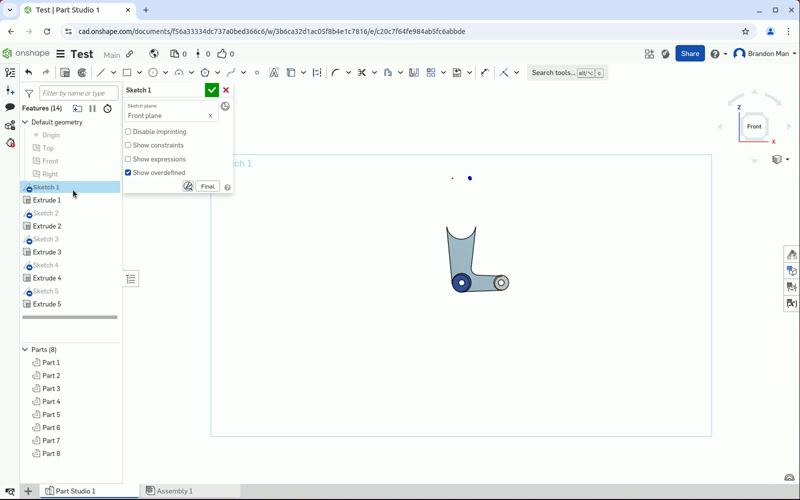
mouse_move(229, 92)
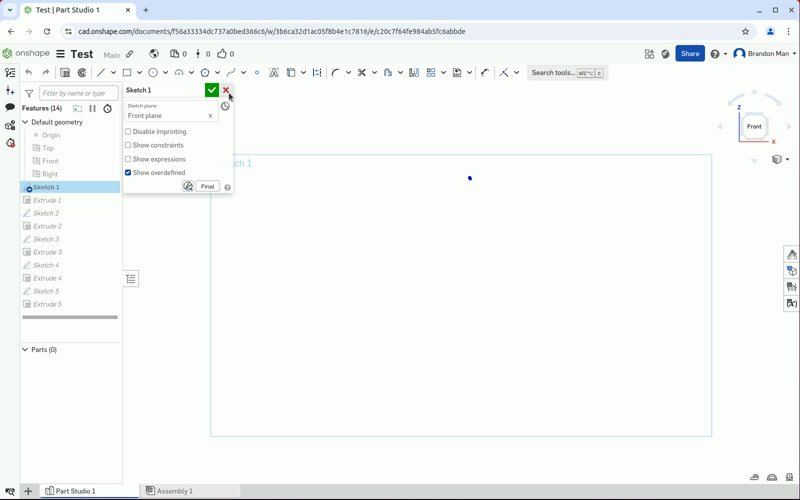
click(229, 92)
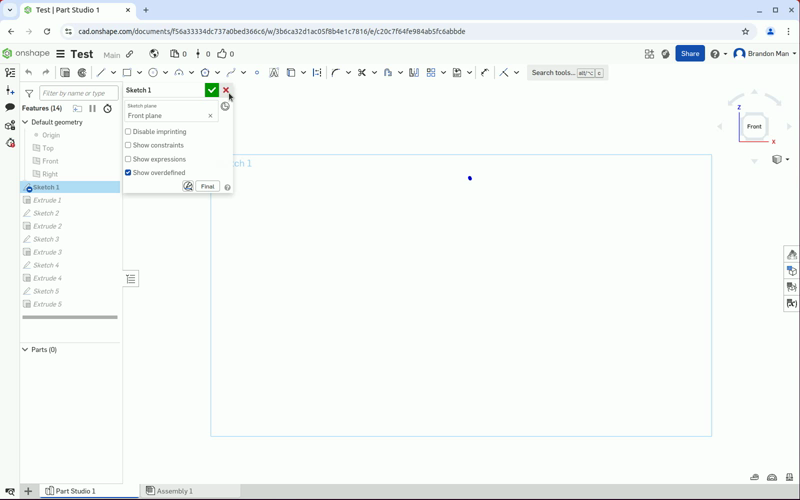
key(shift+s)
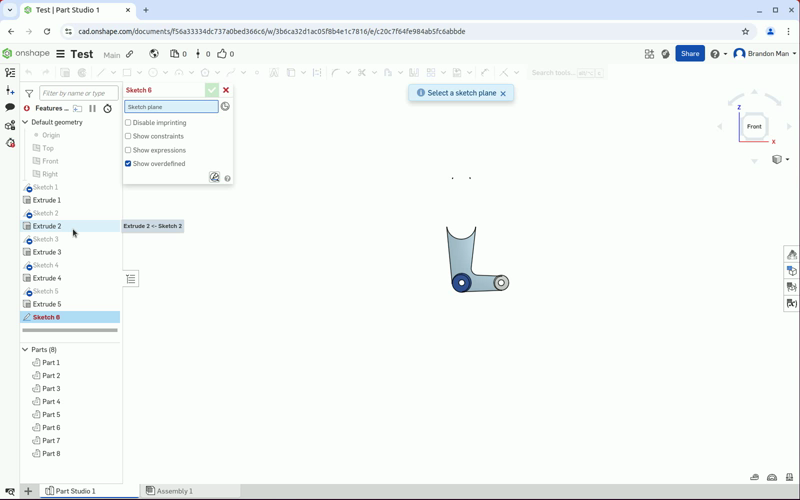
scroll(3)
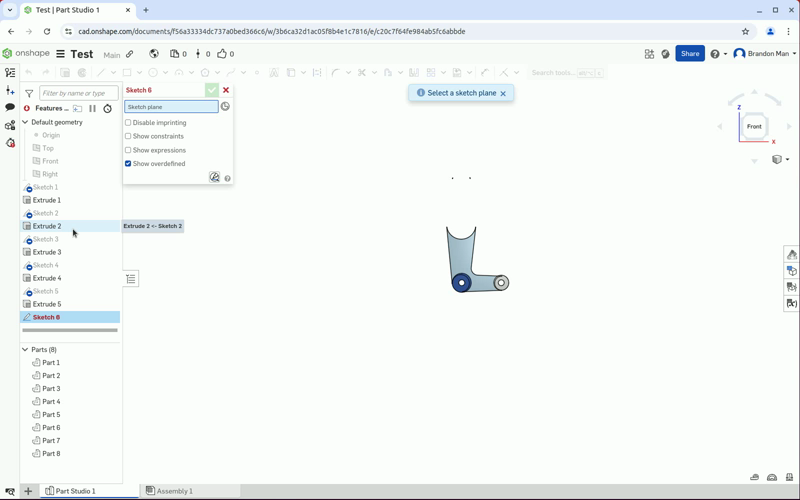
mouse_move(73, 163)
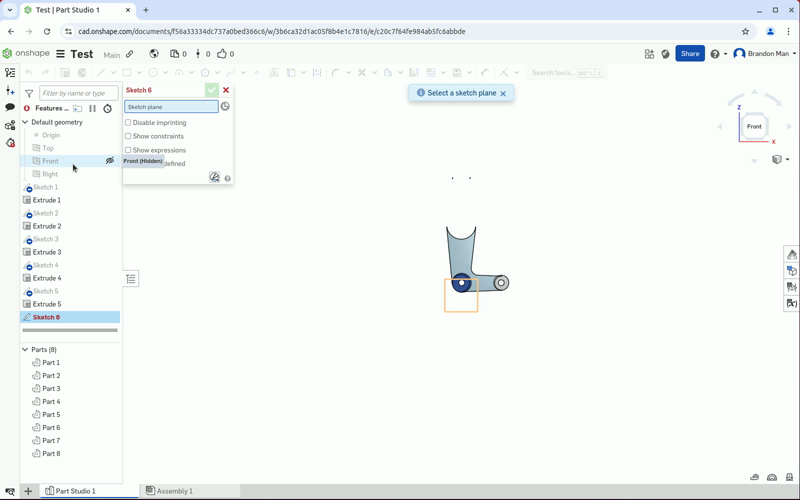
click(73, 163)
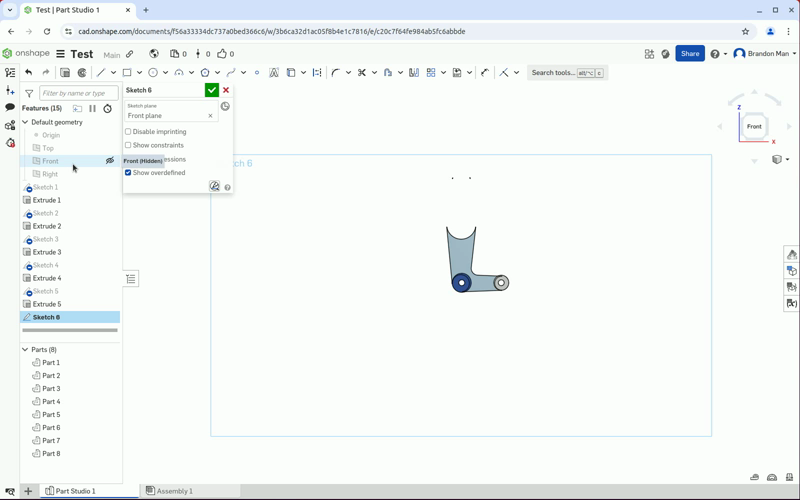
mouse_move(73, 352)
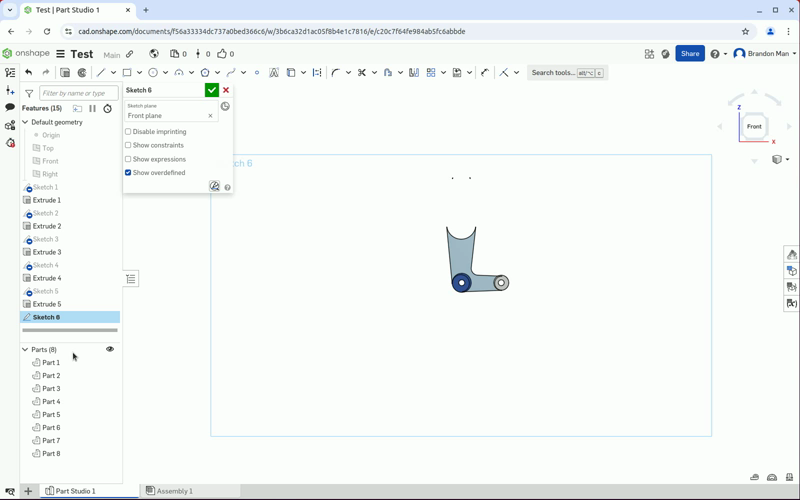
key(y)
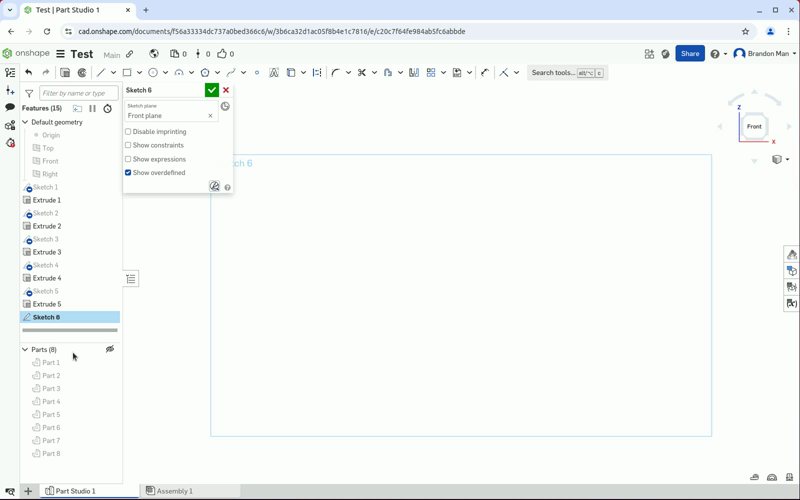
key(a)
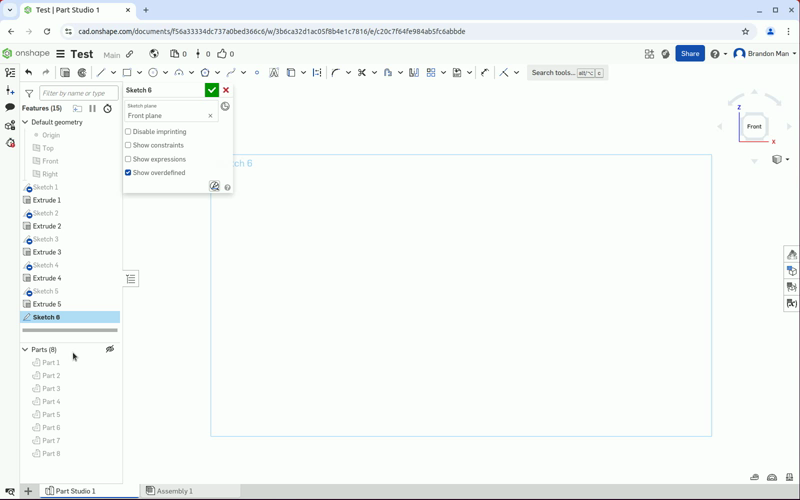
key_down(shift)
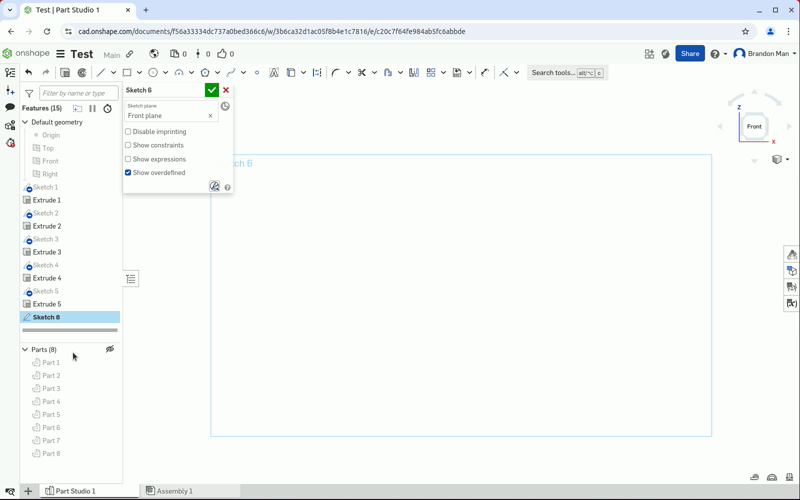
mouse_move(446, 223)
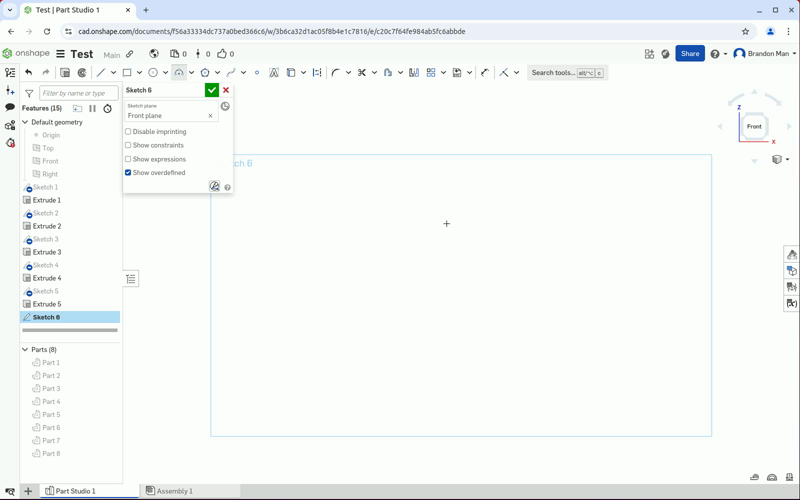
click(446, 223)
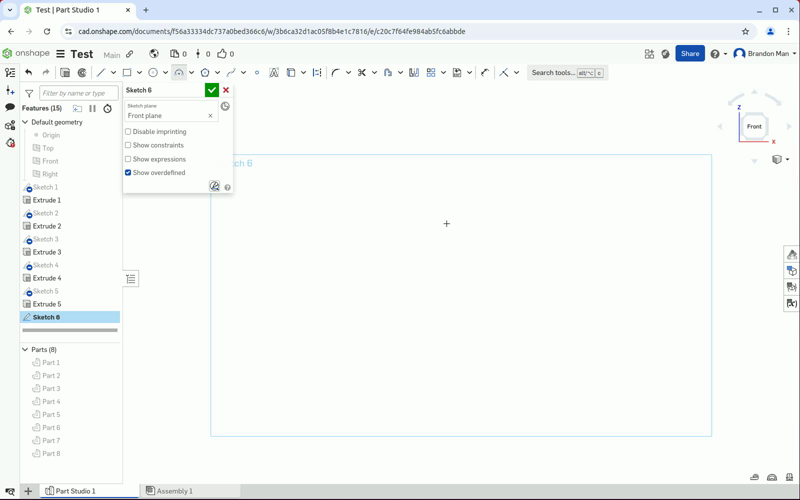
key_up(shift)
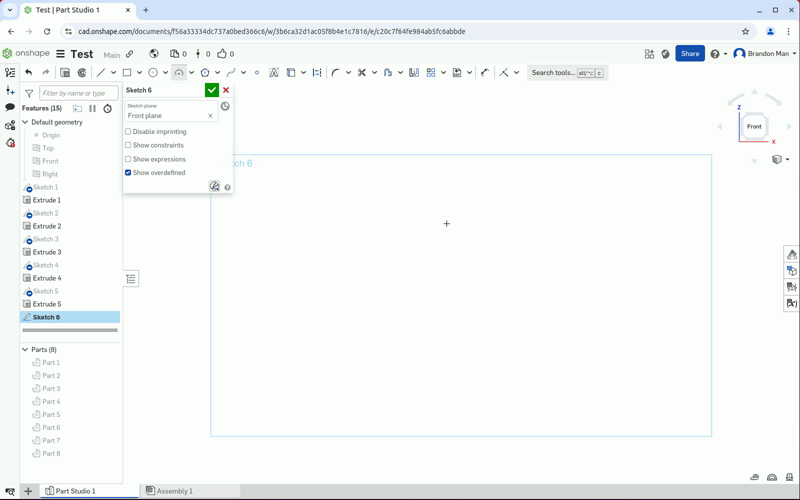
key_down(shift)
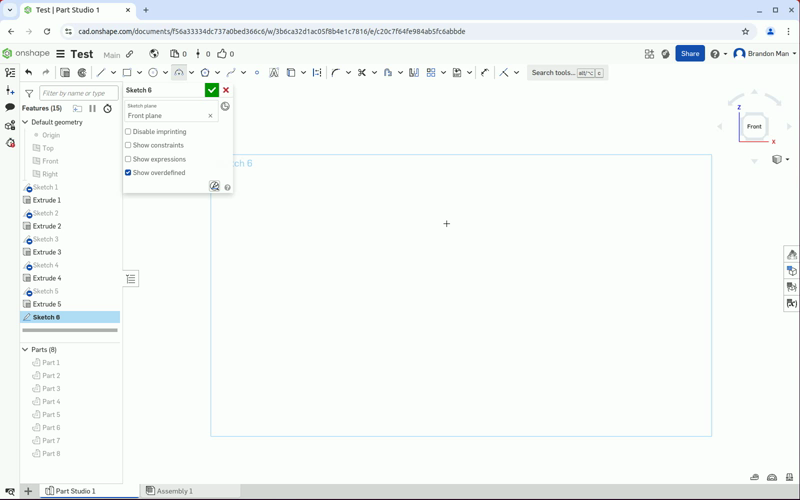
mouse_move(476, 223)
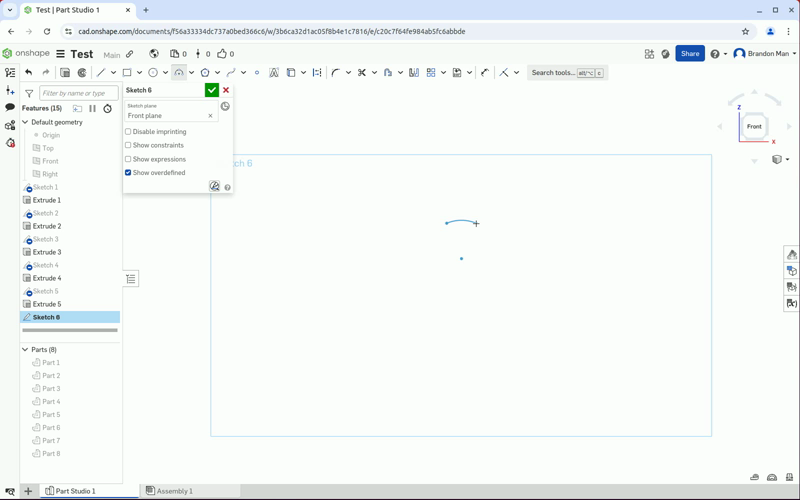
click(476, 223)
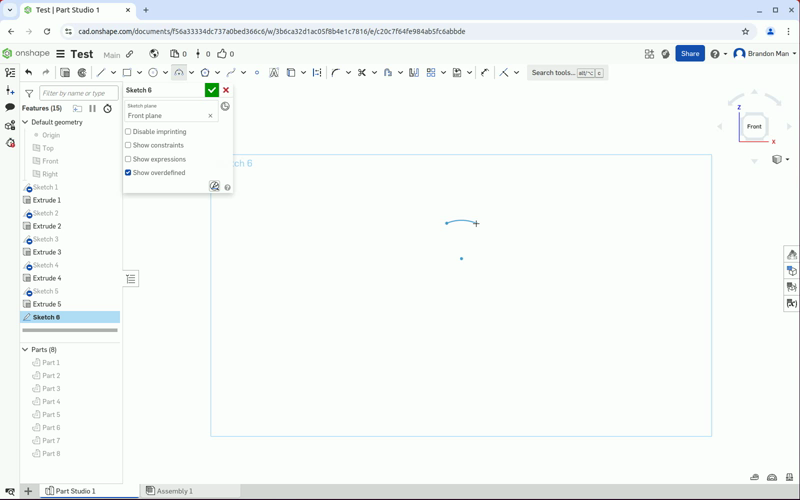
mouse_move(461, 210)
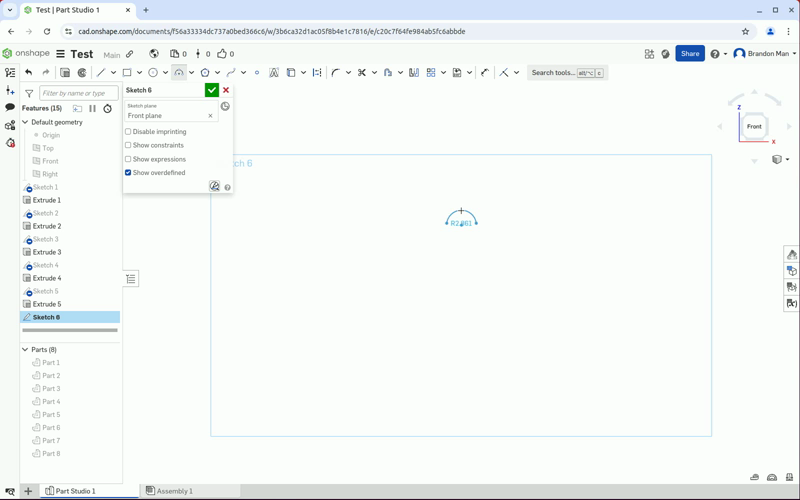
click(461, 210)
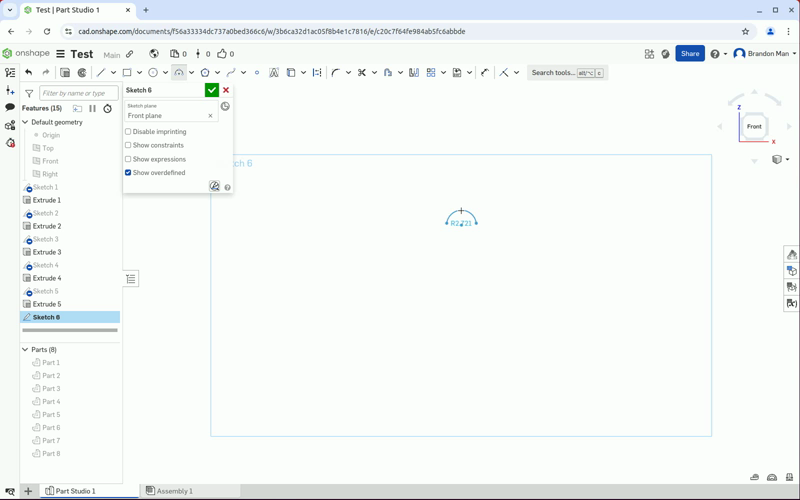
key_up(shift)
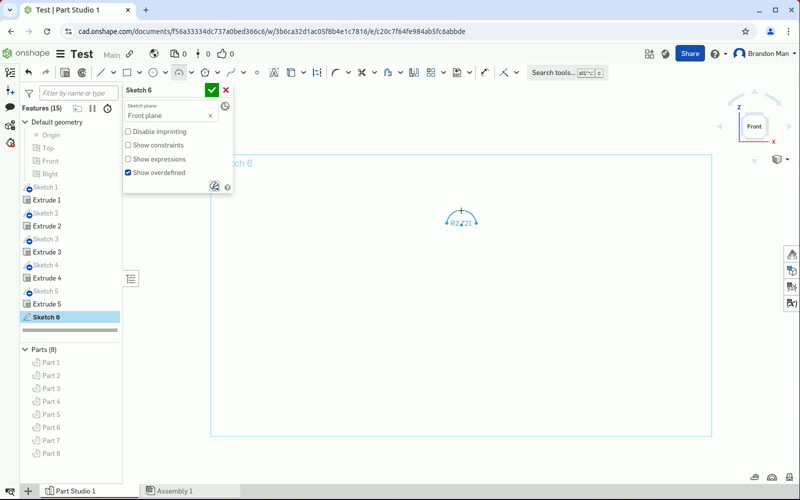
key(esc)
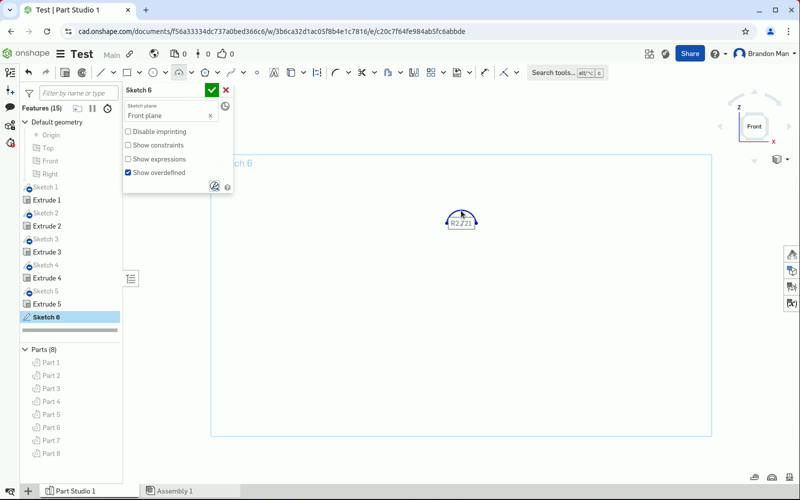
key(l)
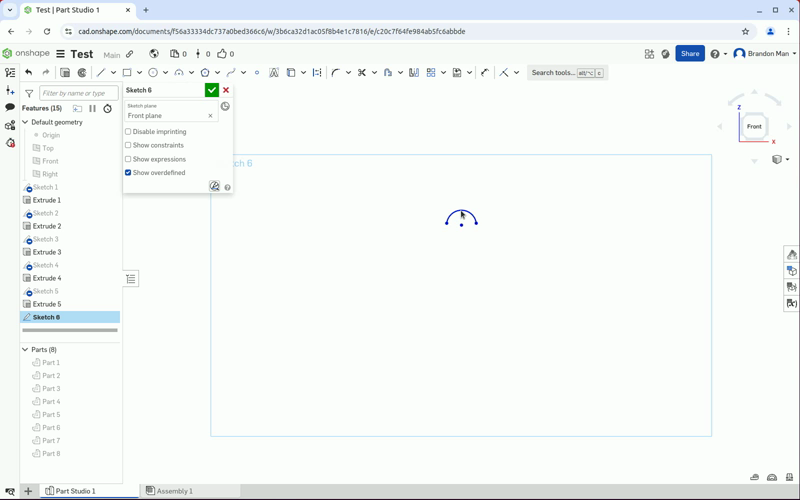
mouse_move(476, 223)
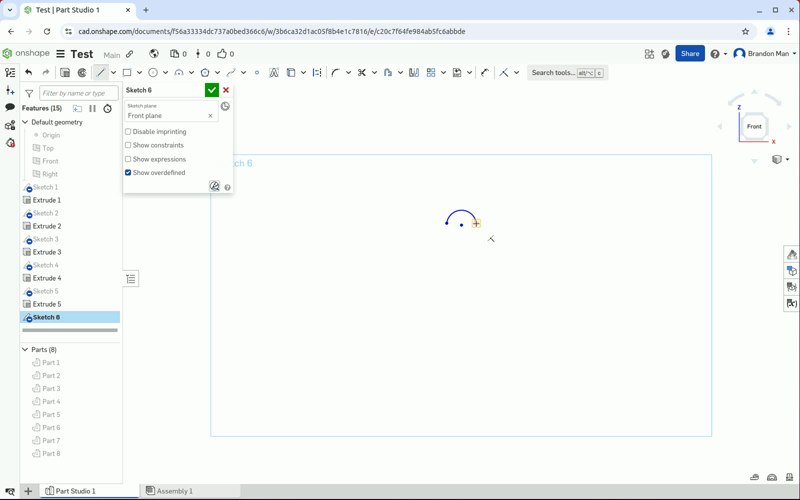
click(476, 223)
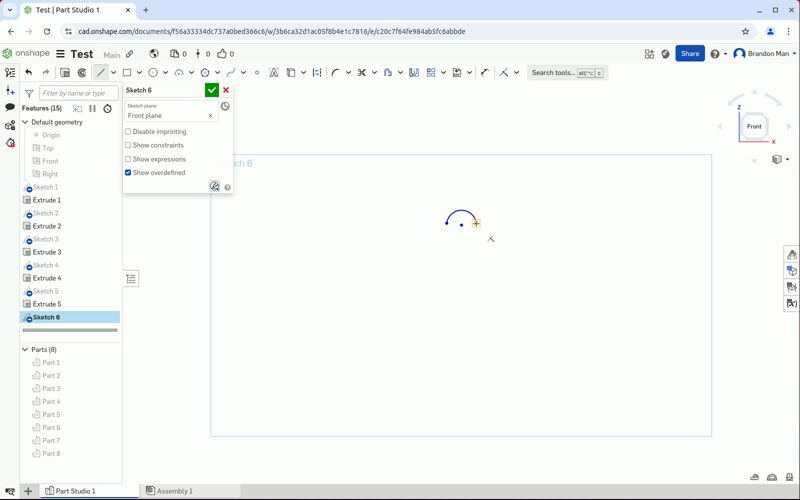
key_down(shift)
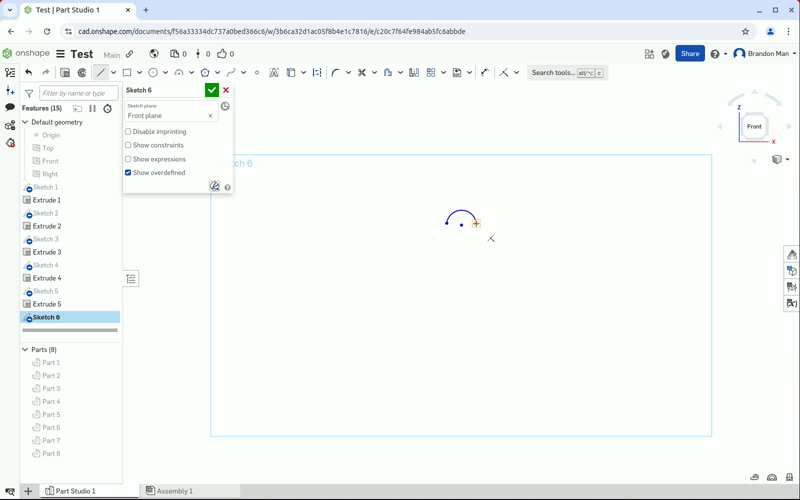
mouse_move(506, 223)
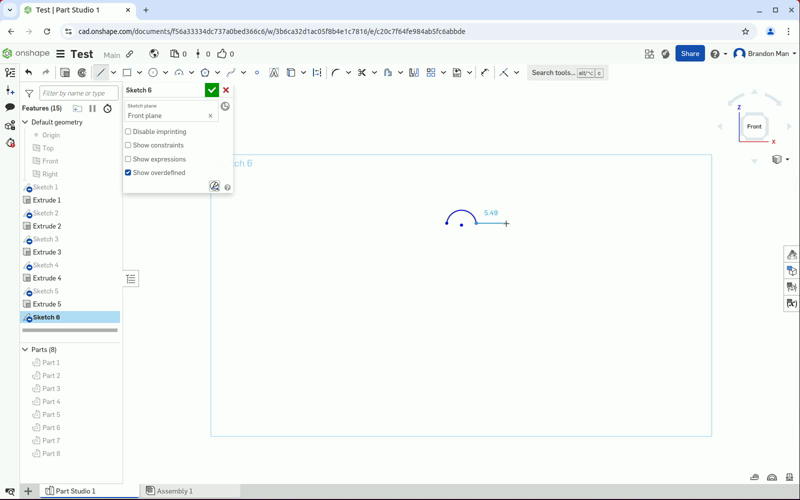
mouse_move(470, 176)
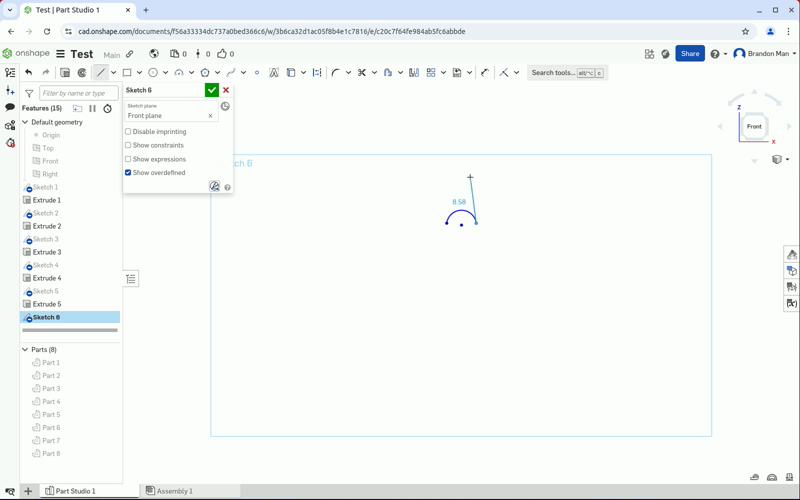
click(470, 176)
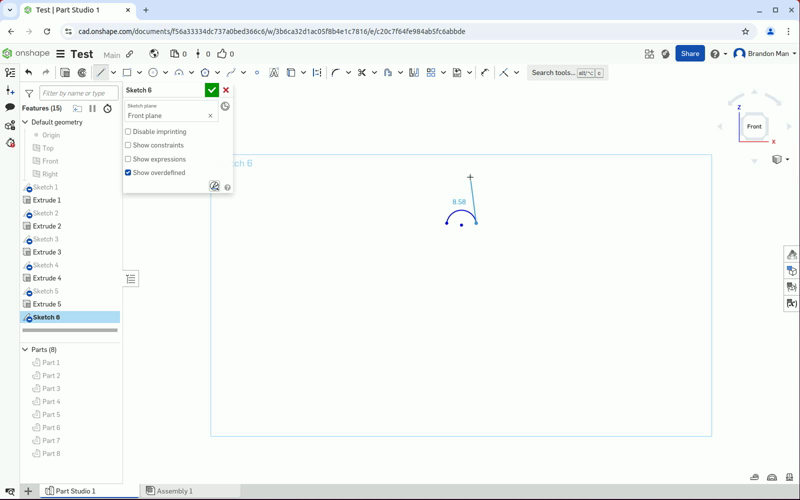
key_up(shift)
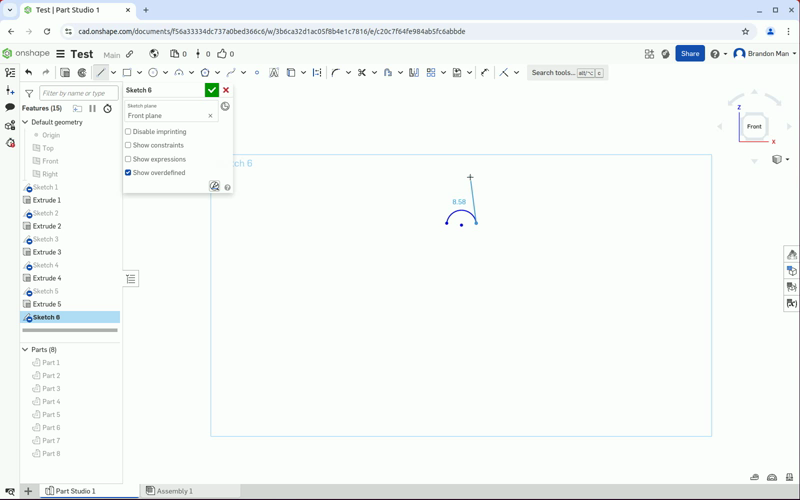
key(esc)
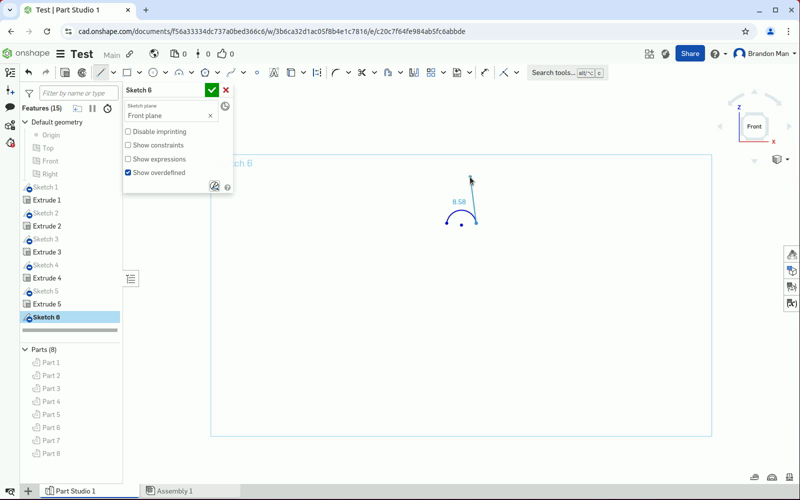
key(a)
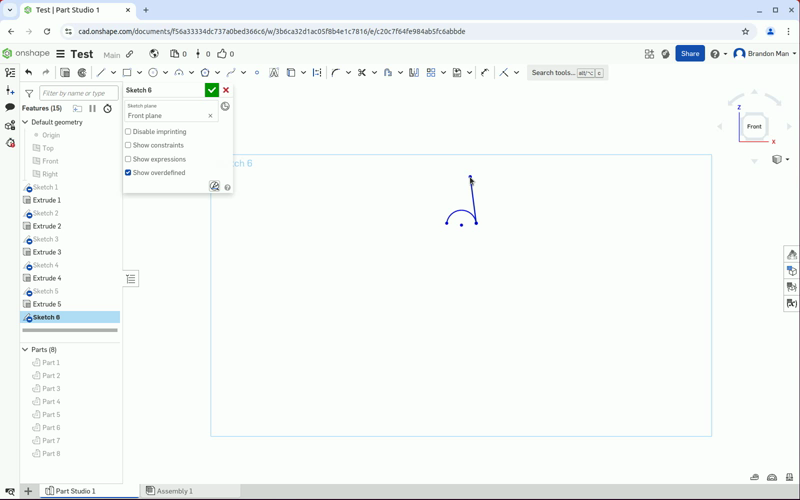
mouse_move(470, 176)
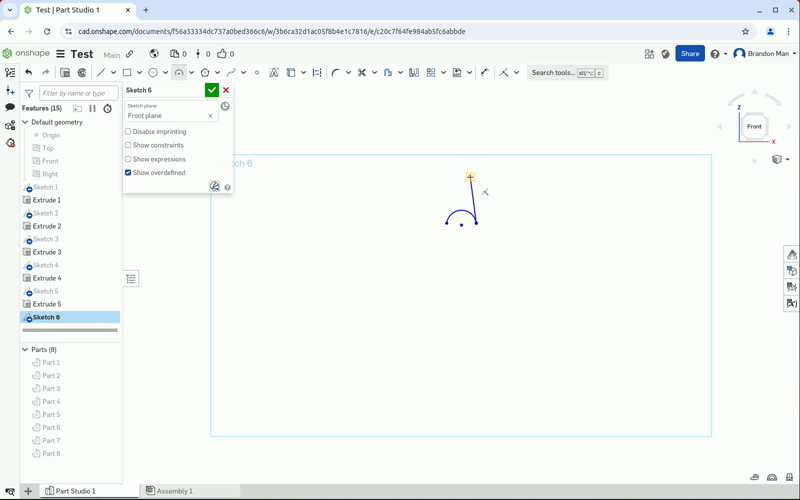
click(470, 176)
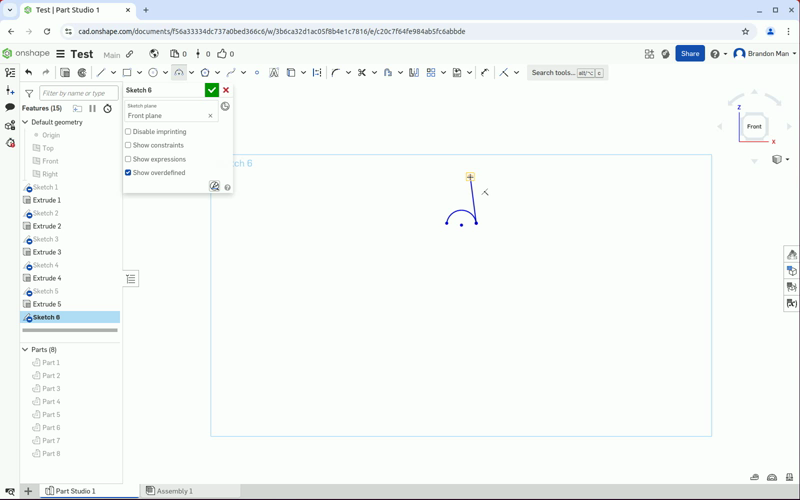
key_down(shift)
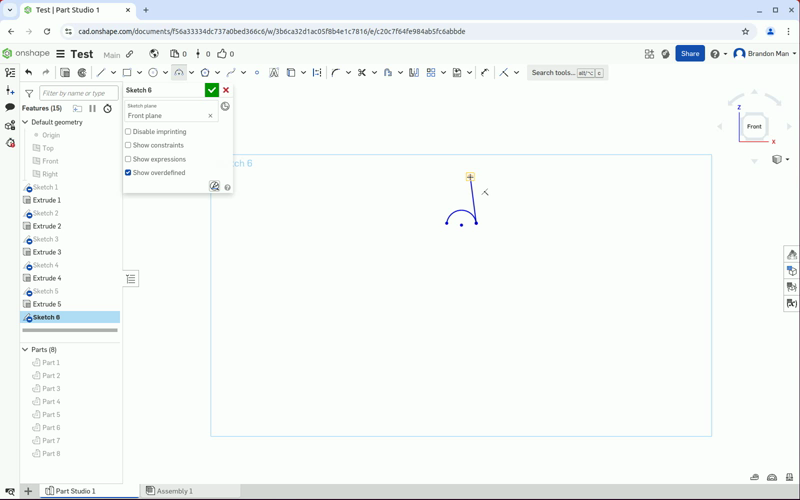
mouse_move(452, 176)
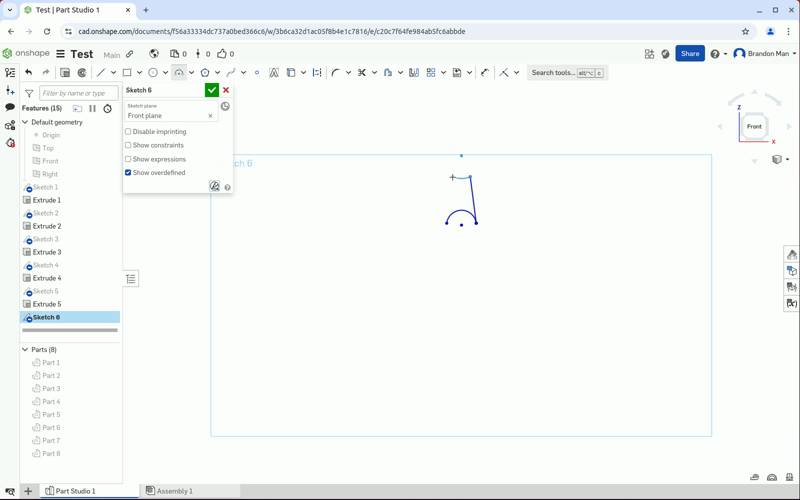
click(452, 176)
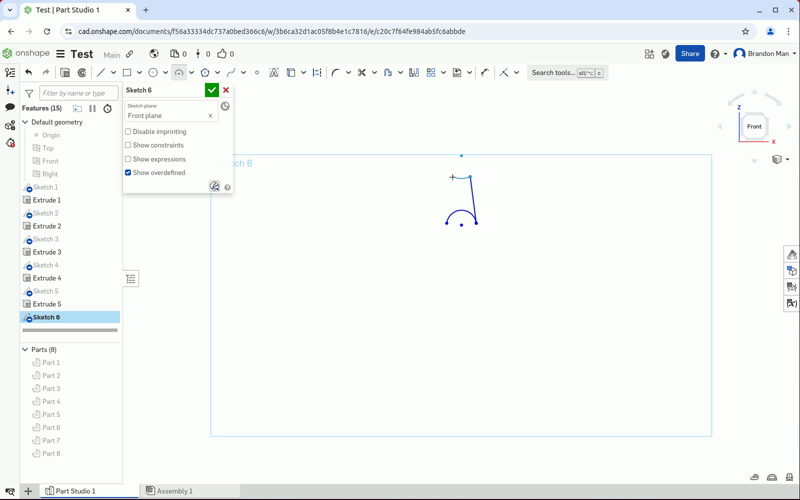
mouse_move(461, 186)
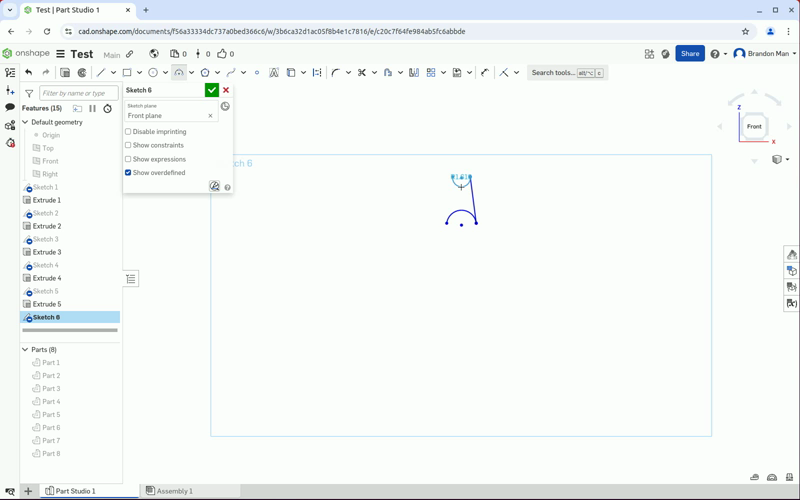
click(461, 186)
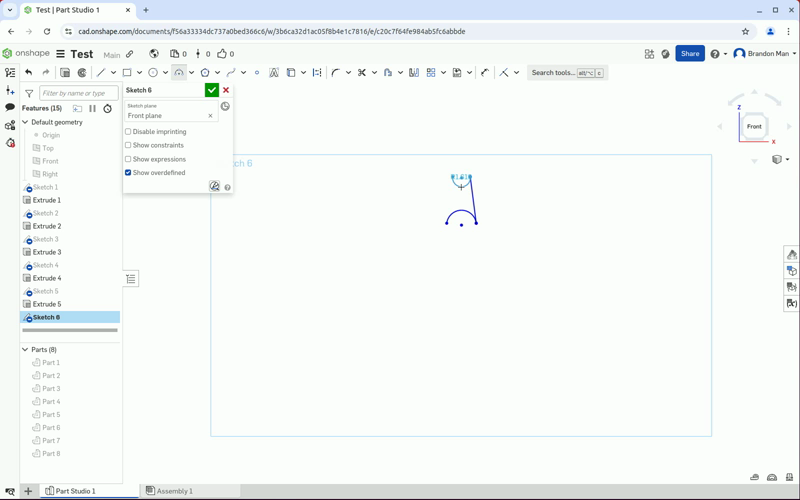
key_up(shift)
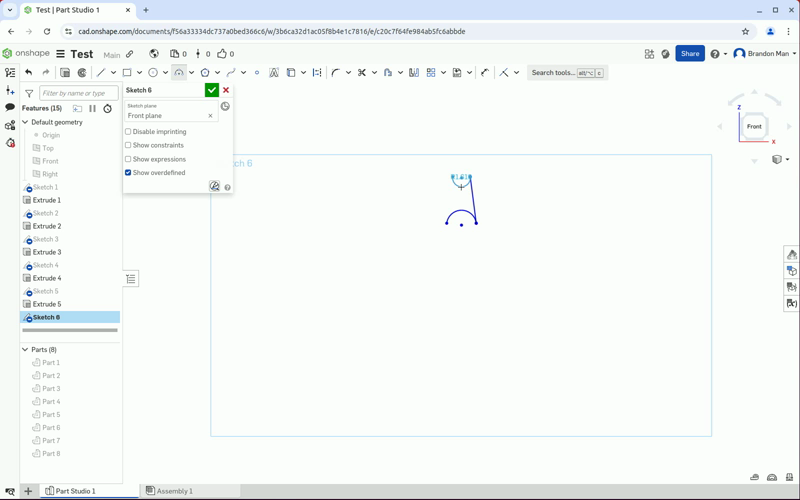
key(esc)
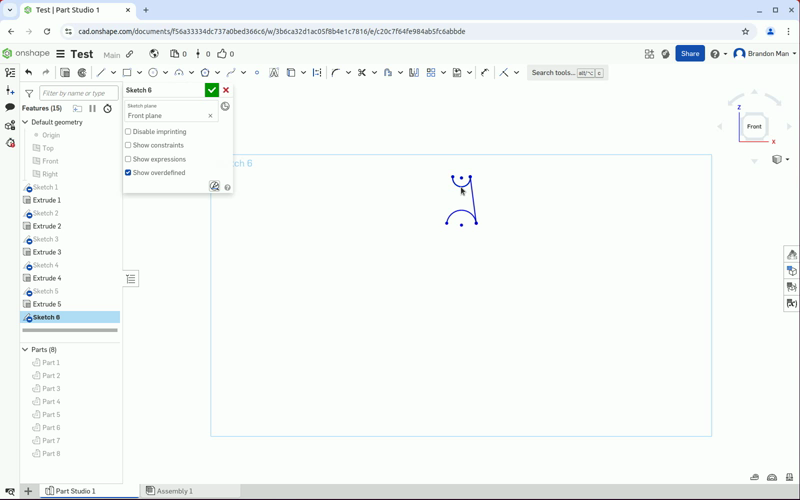
key(l)
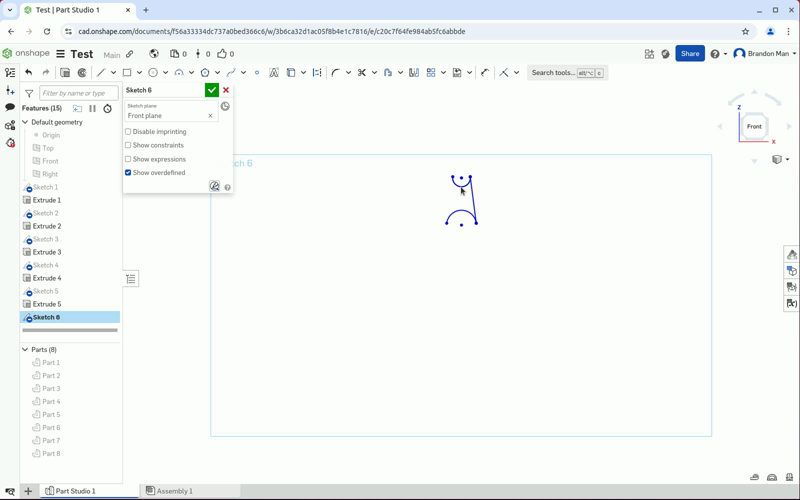
mouse_move(452, 176)
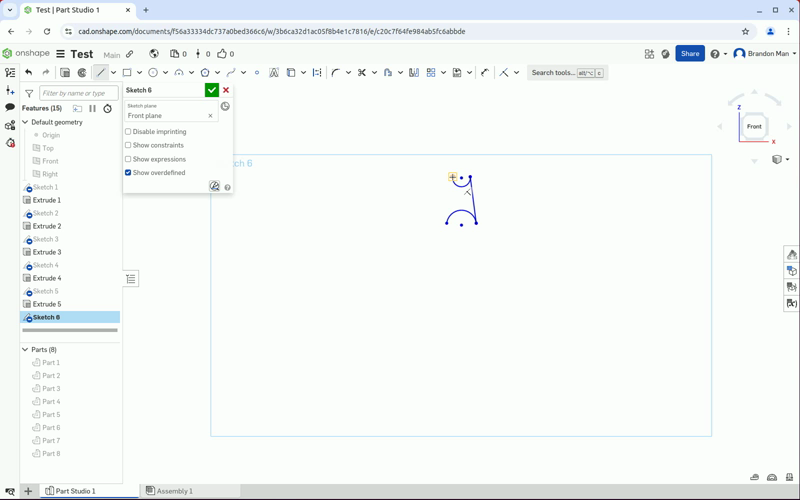
click(452, 176)
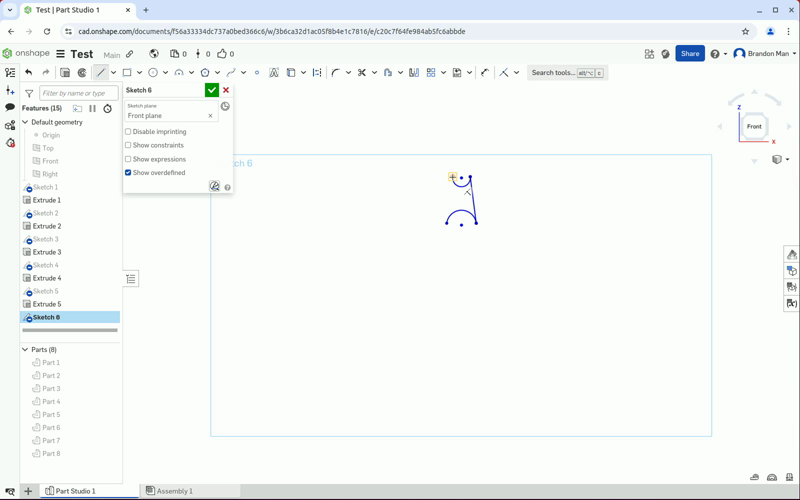
mouse_move(482, 176)
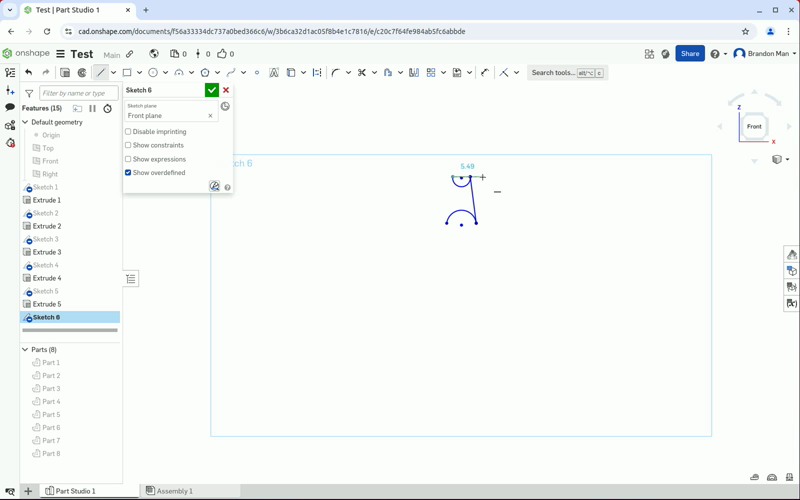
key_down(shift)
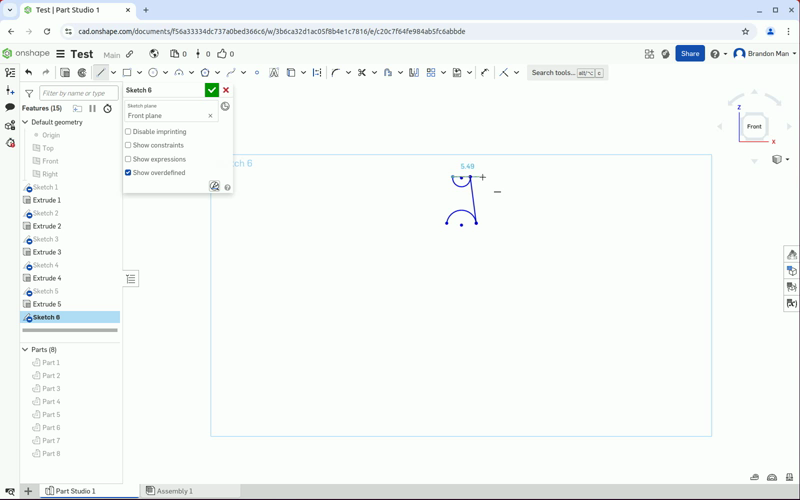
mouse_move(446, 223)
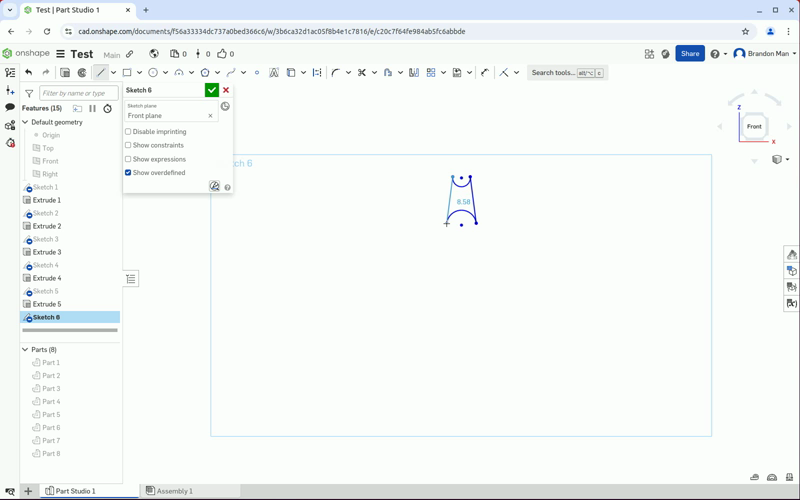
key_up(shift)
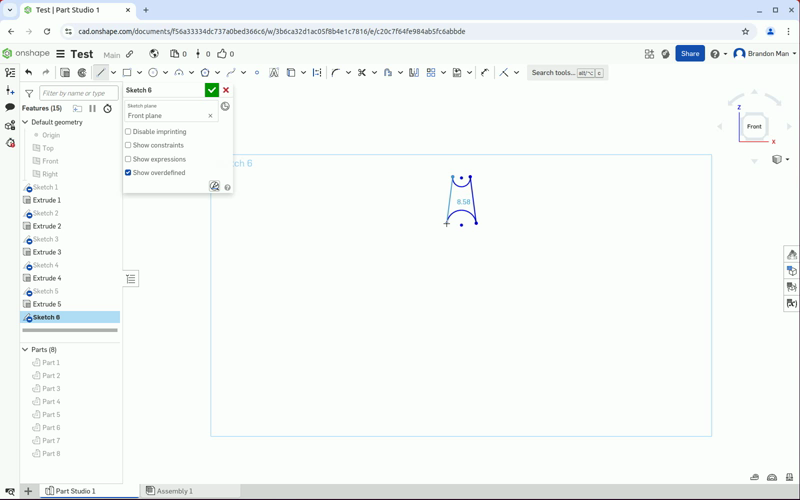
click(446, 223)
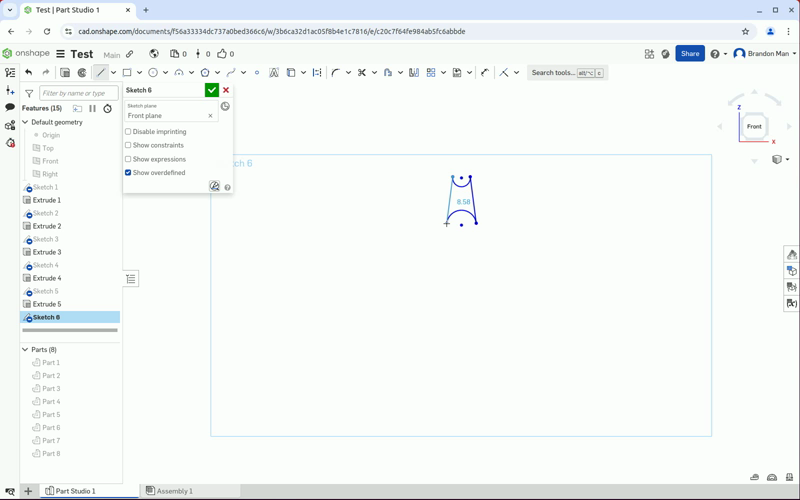
key(esc)
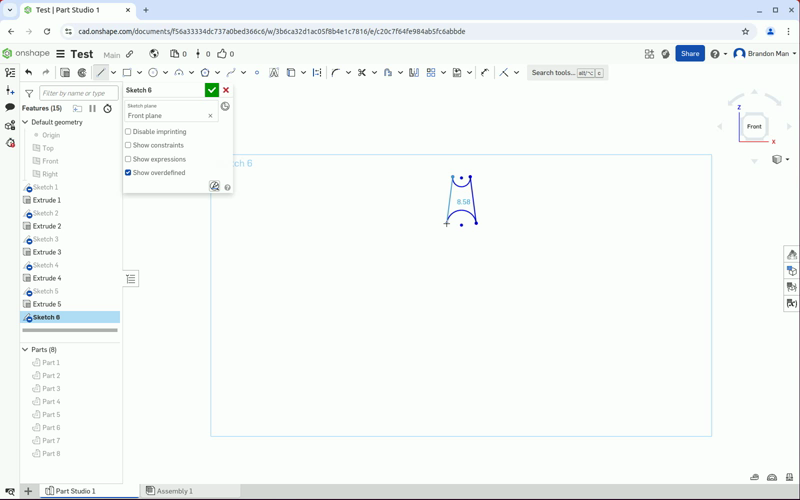
key(c)
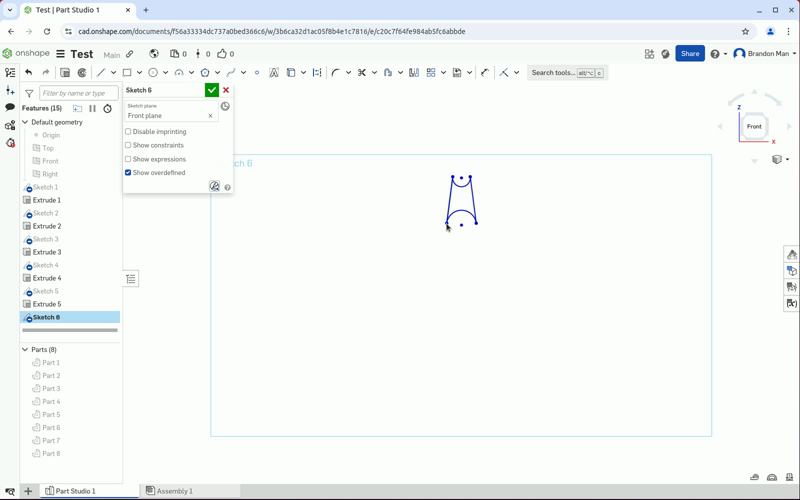
key_down(shift)
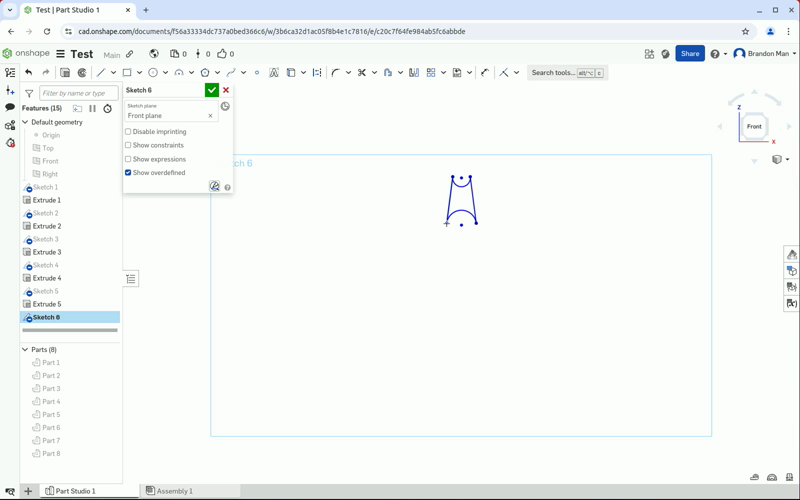
mouse_move(459, 191)
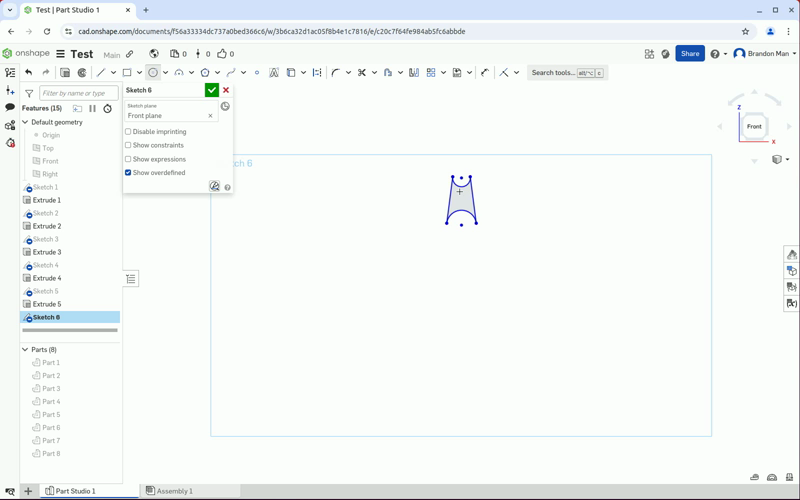
click(459, 191)
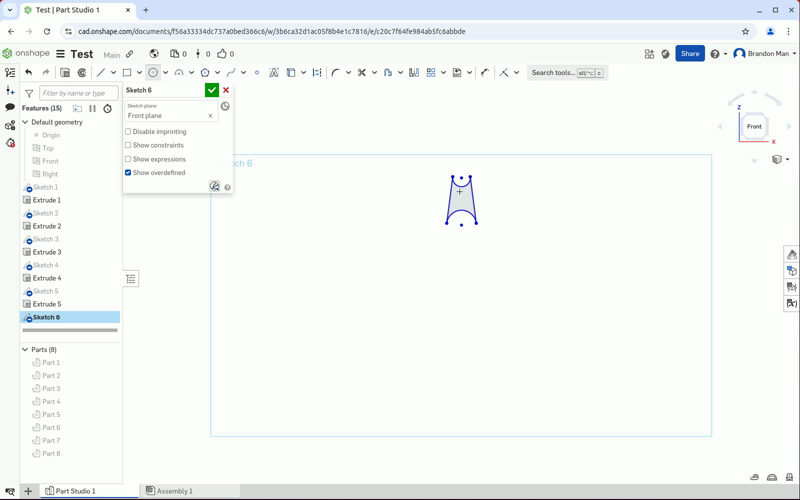
key_up(shift)
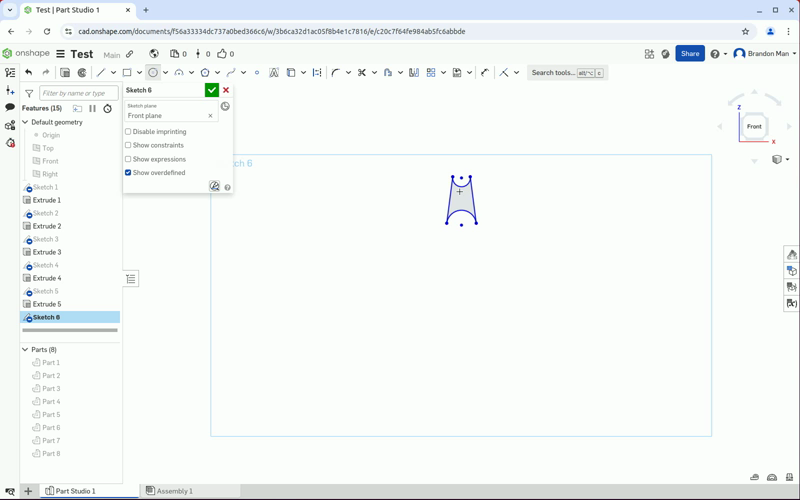
mouse_move(462, 191)
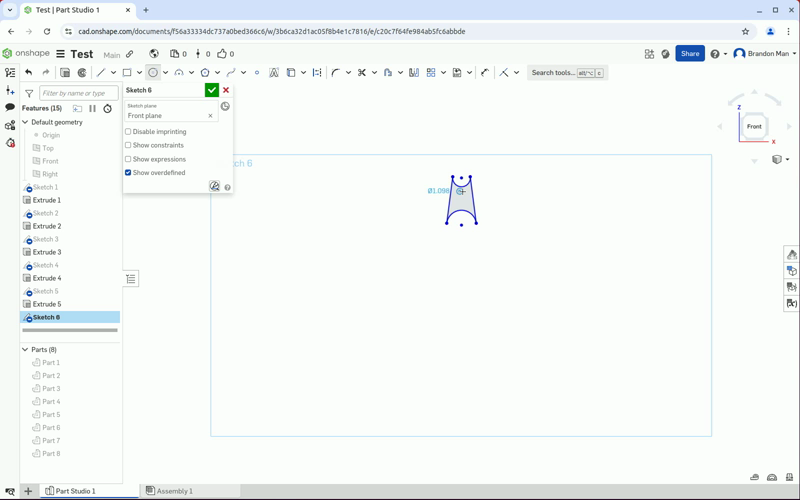
click(462, 191)
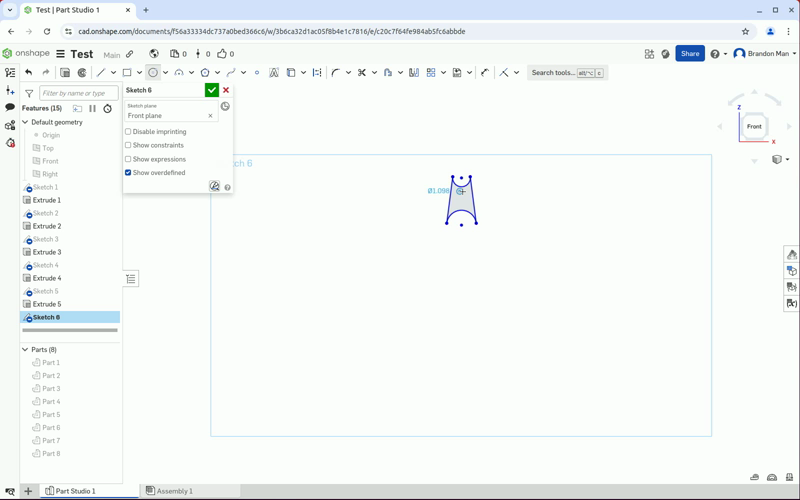
key(esc)
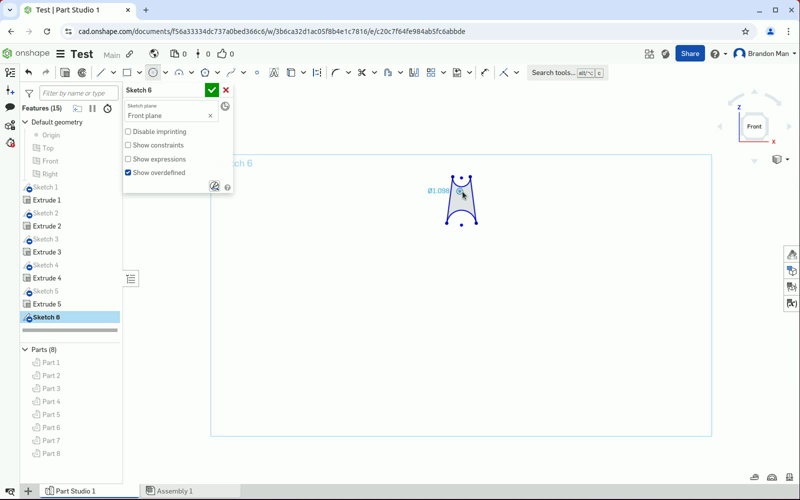
mouse_move(450, 196)
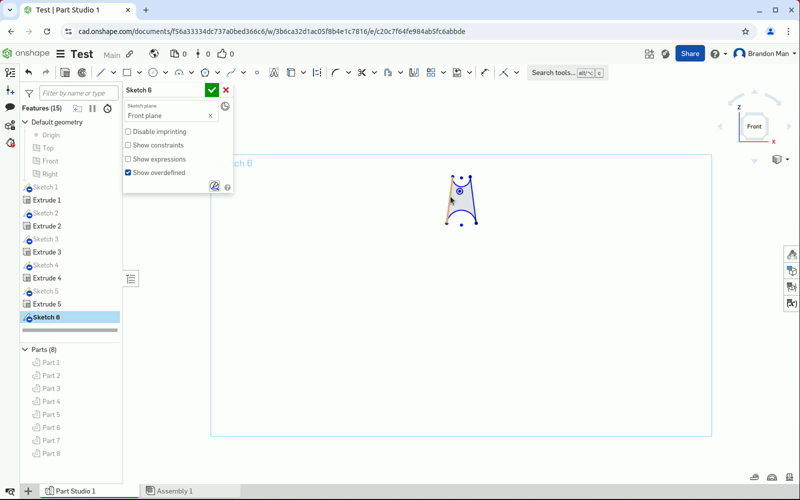
scroll(6)
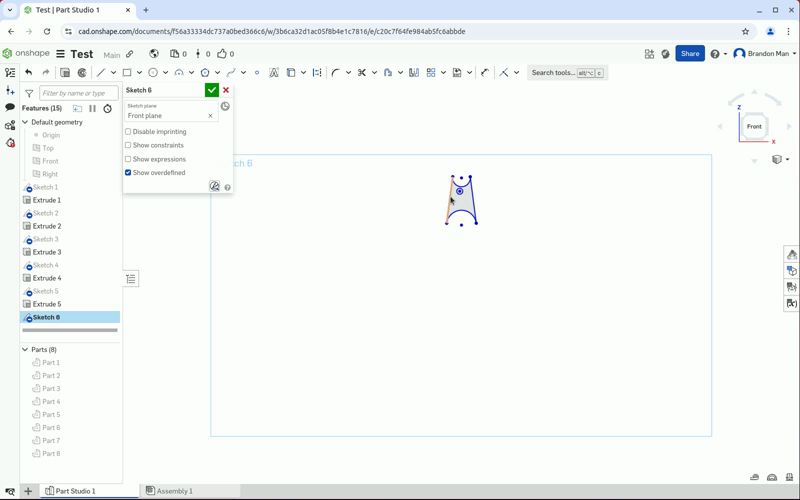
scroll(6)
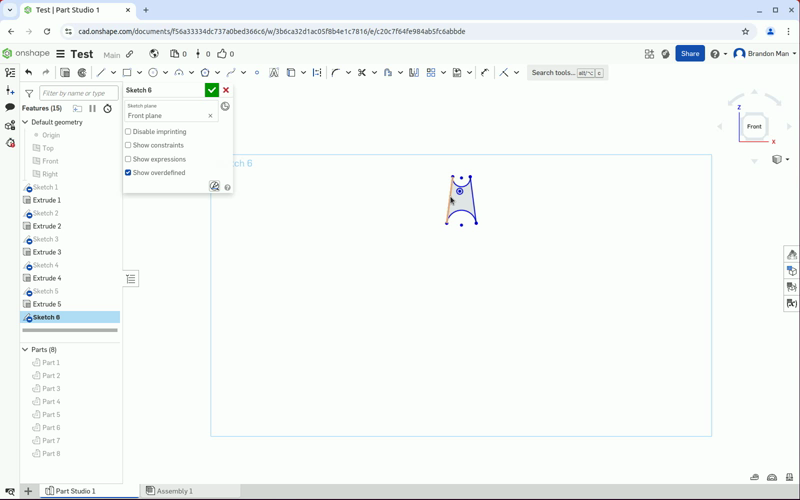
scroll(6)
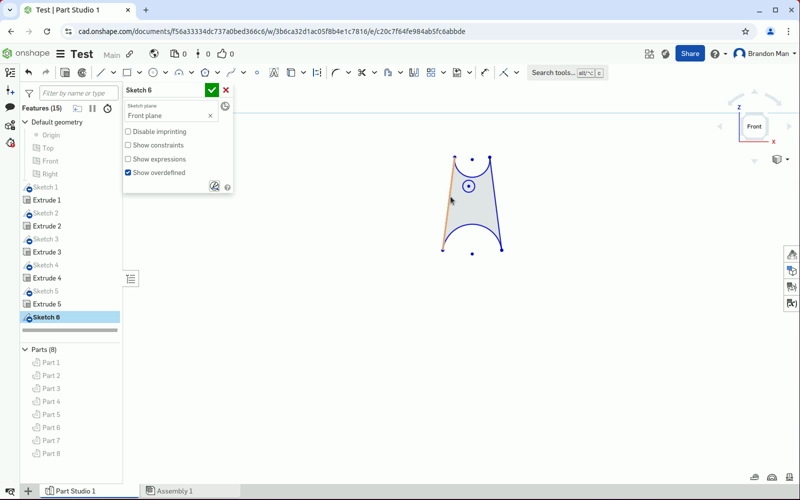
scroll(6)
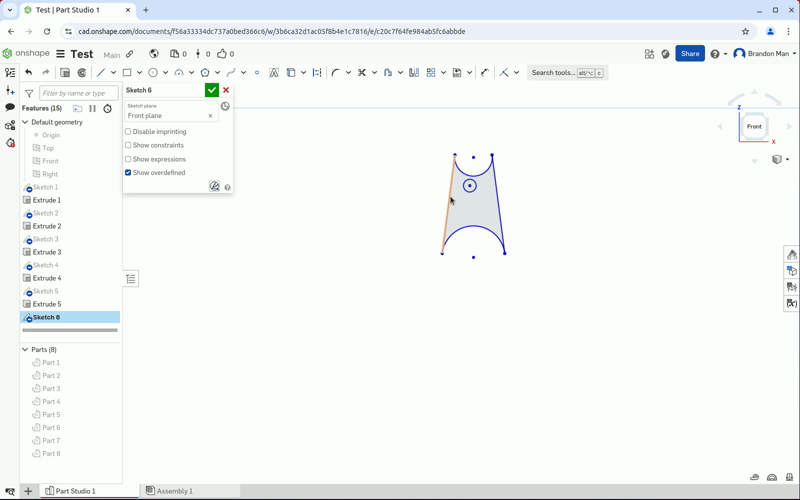
scroll(6)
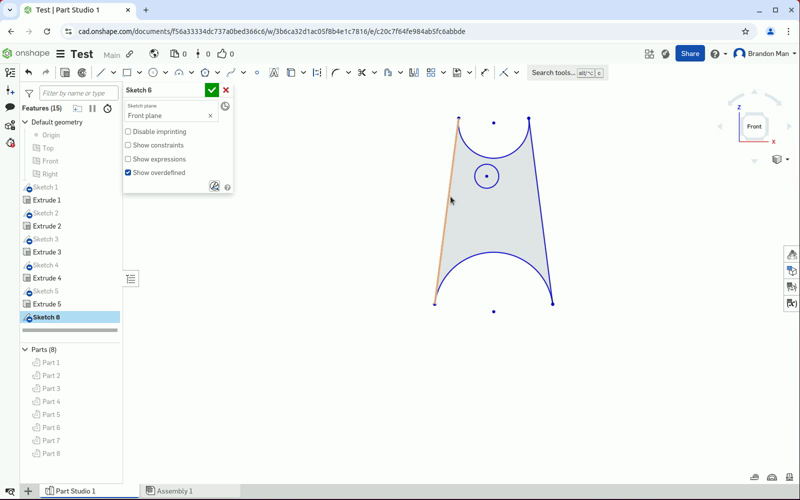
scroll(6)
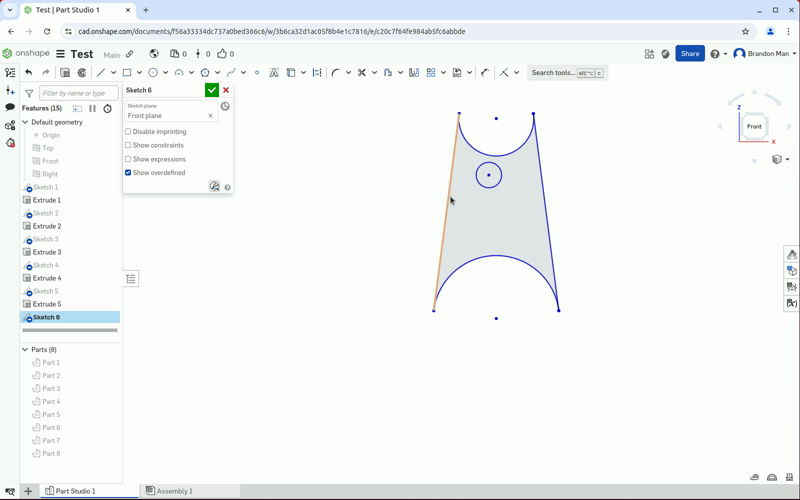
scroll(6)
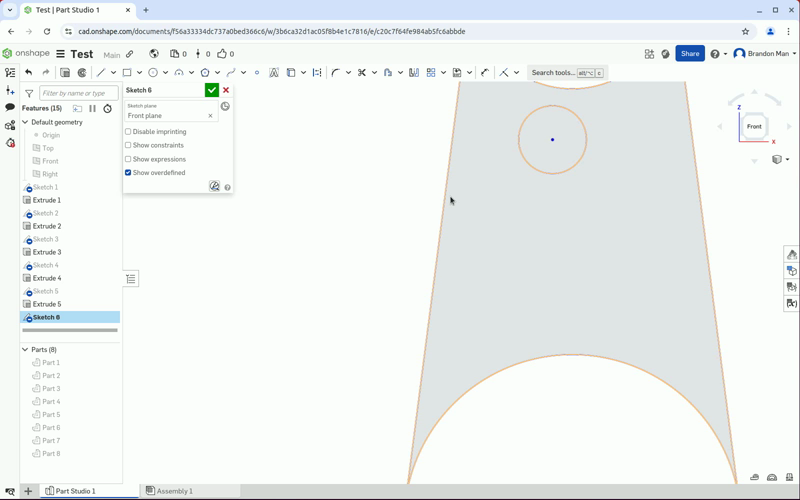
click(450, 196)
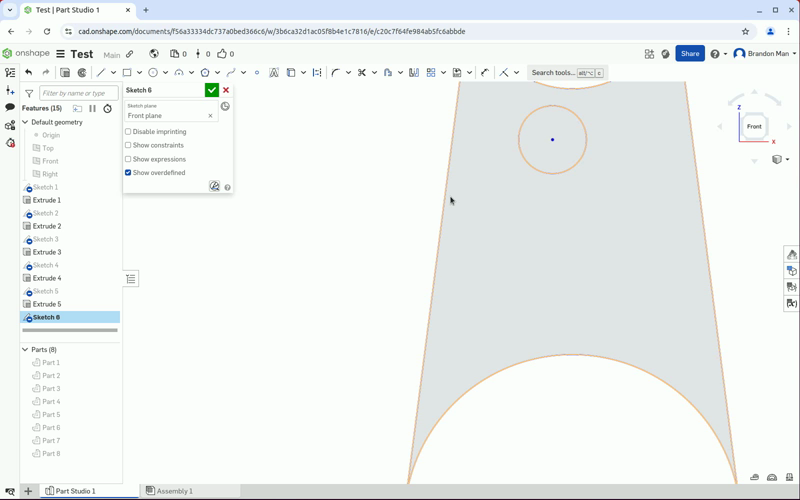
scroll(-6)
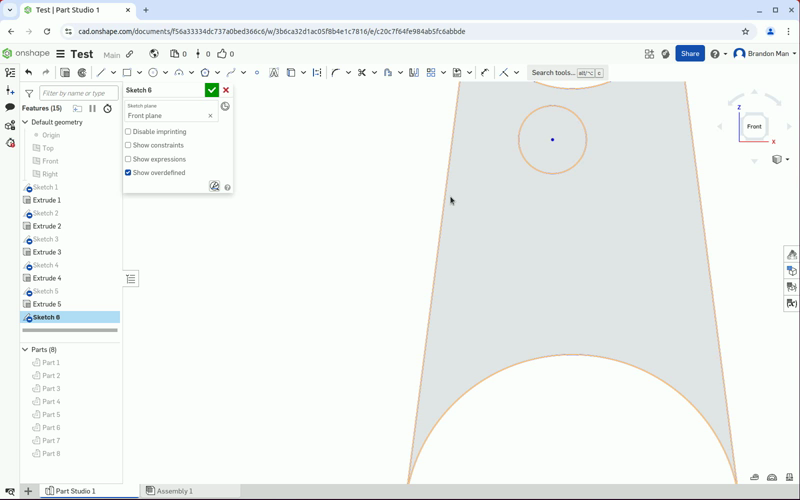
scroll(-6)
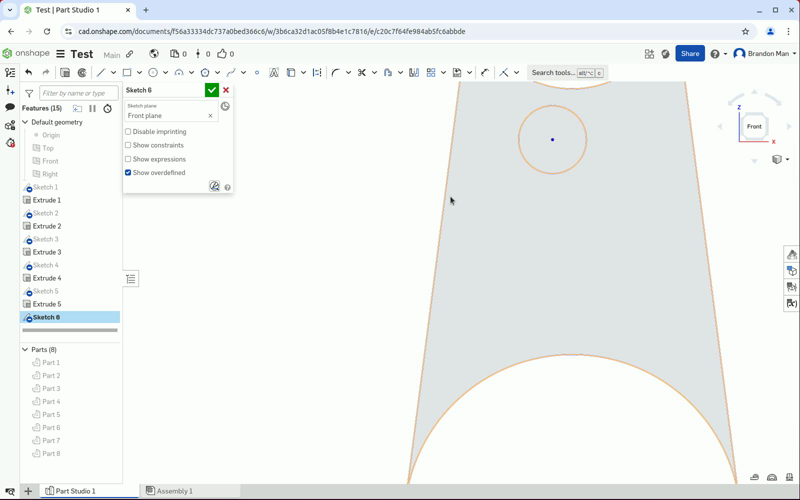
scroll(-6)
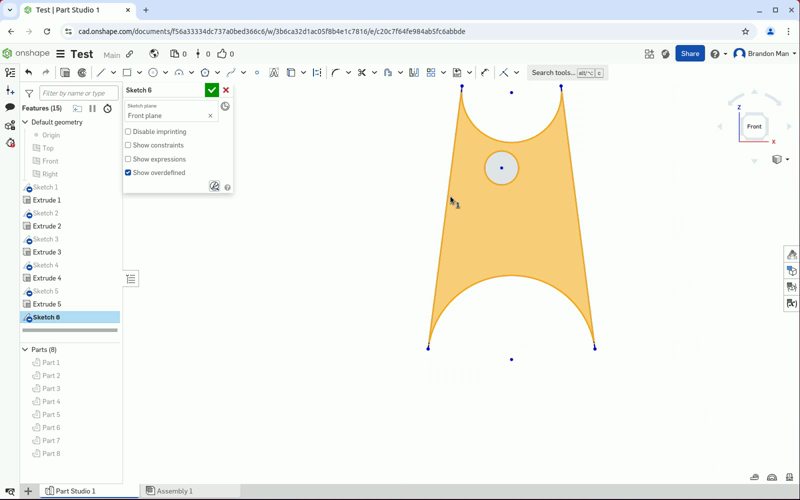
scroll(-6)
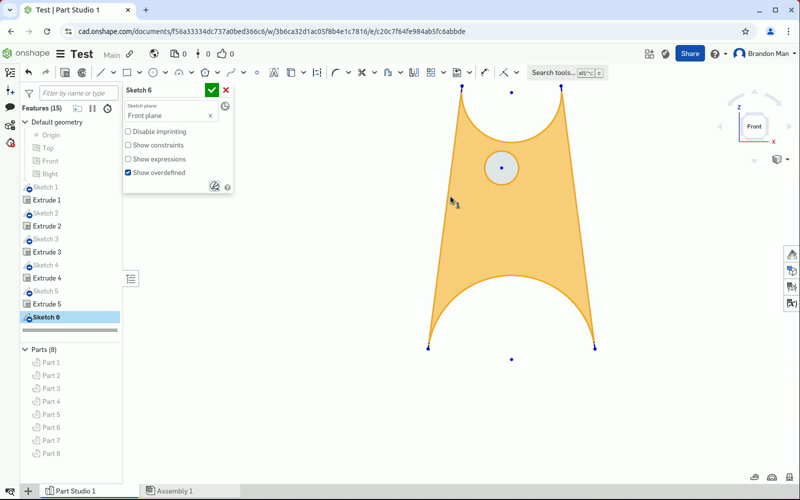
scroll(-6)
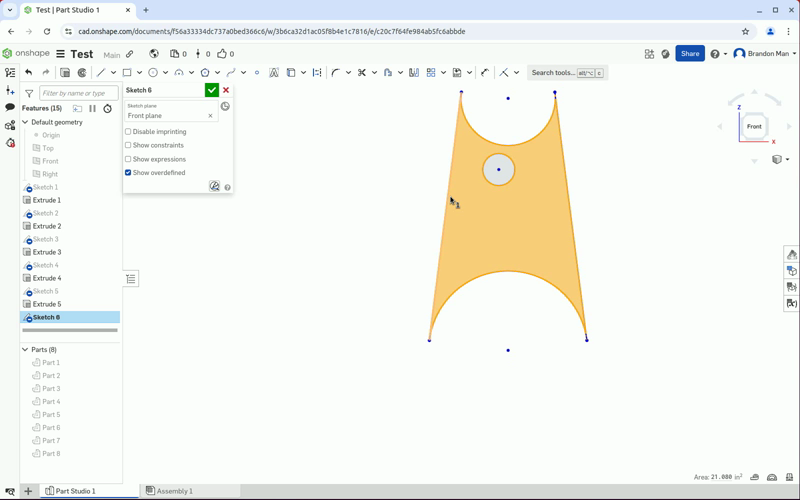
scroll(-6)
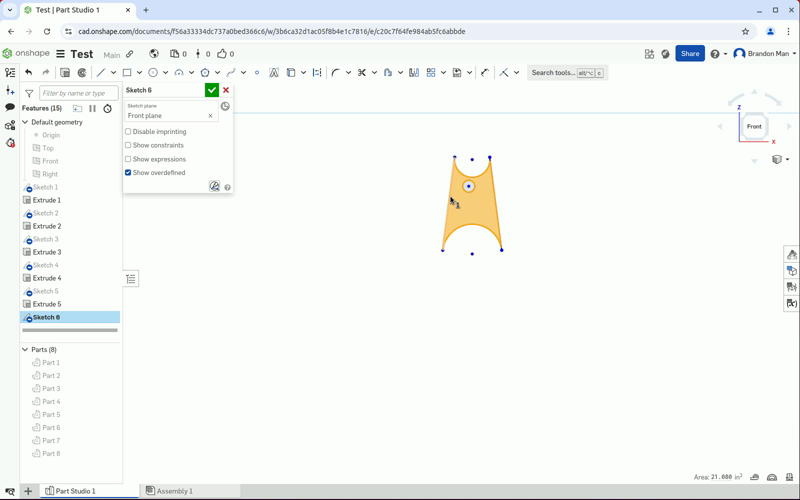
scroll(-6)
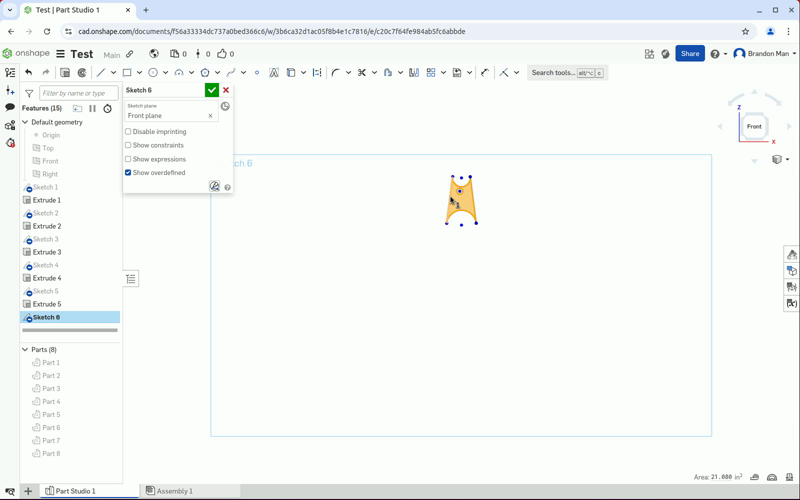
mouse_move(73, 352)
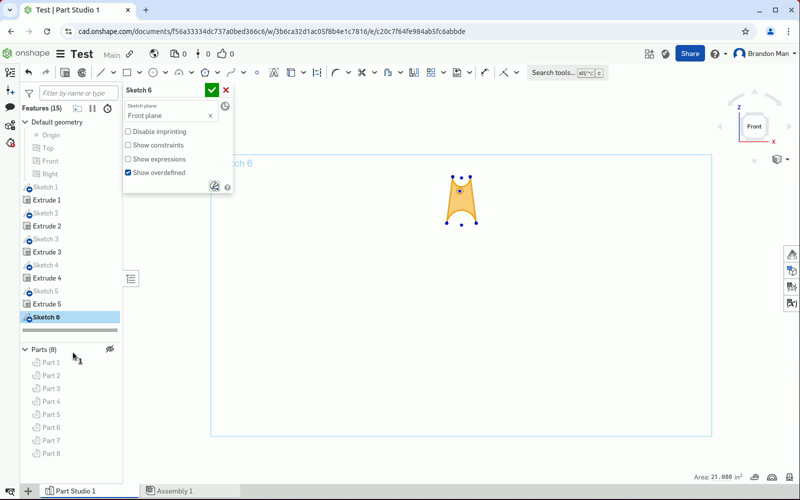
key(shift+y)
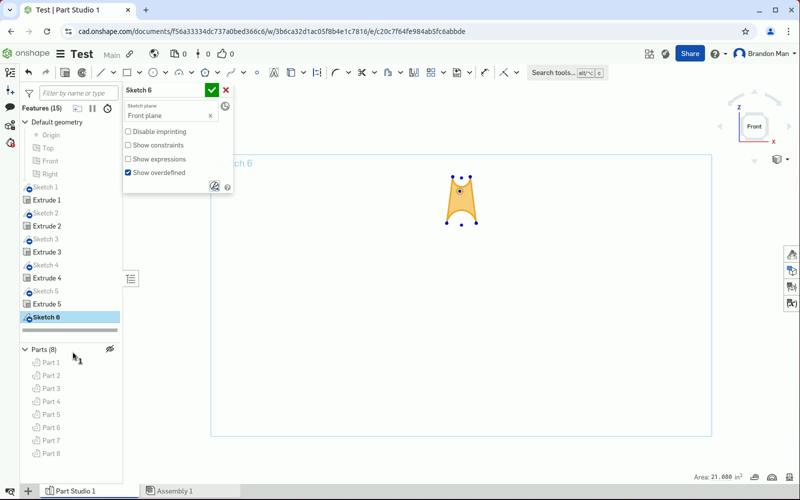
key(shift+e)
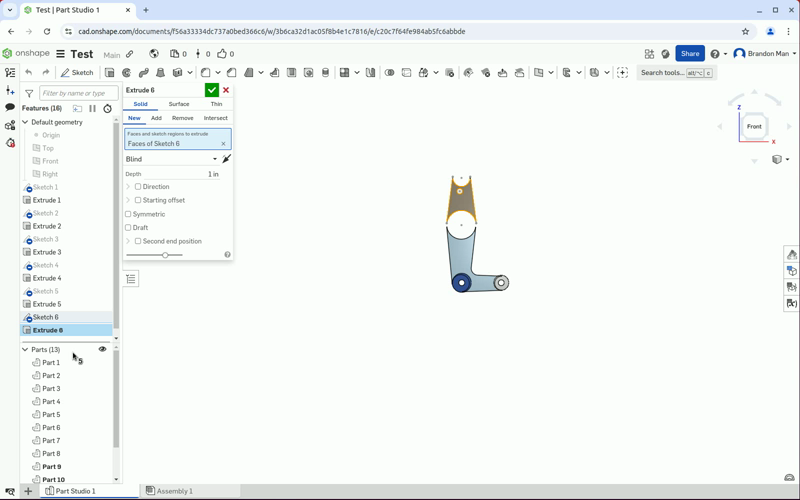
mouse_move(143, 106)
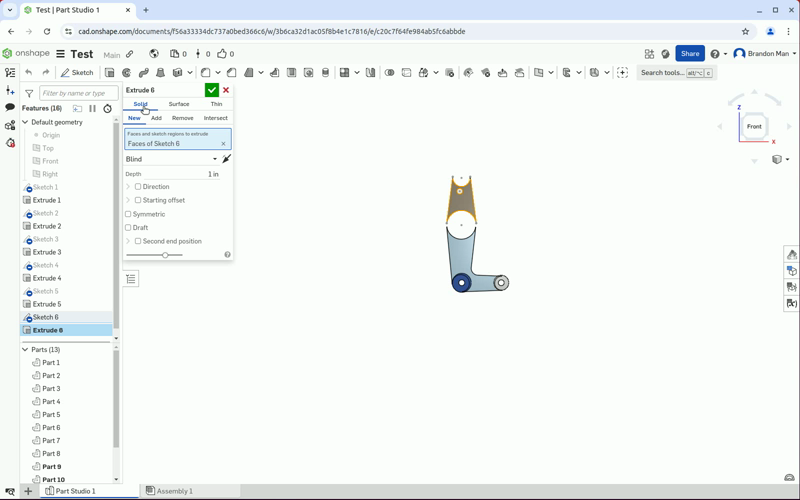
click(143, 106)
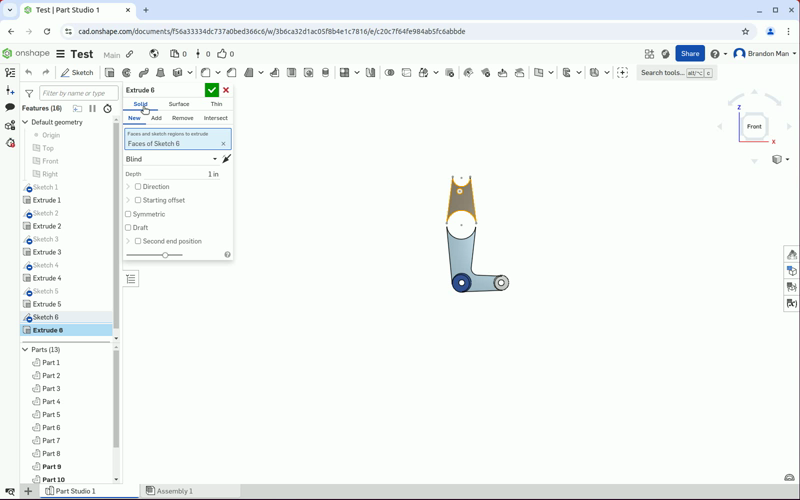
mouse_move(137, 120)
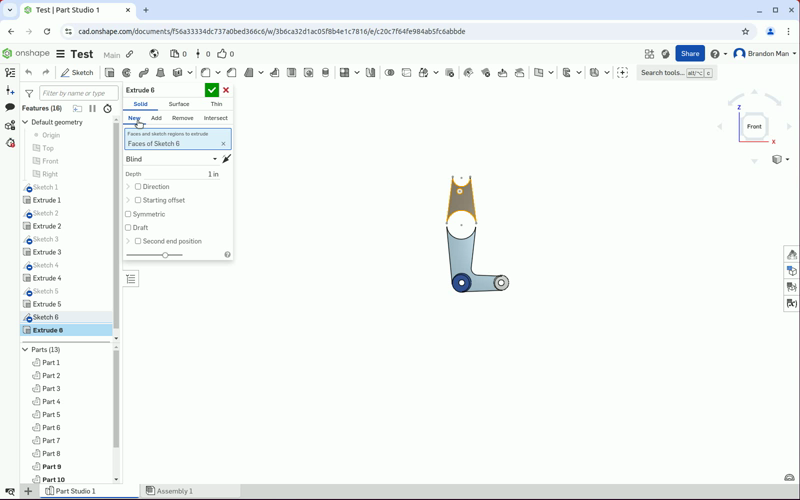
click(137, 120)
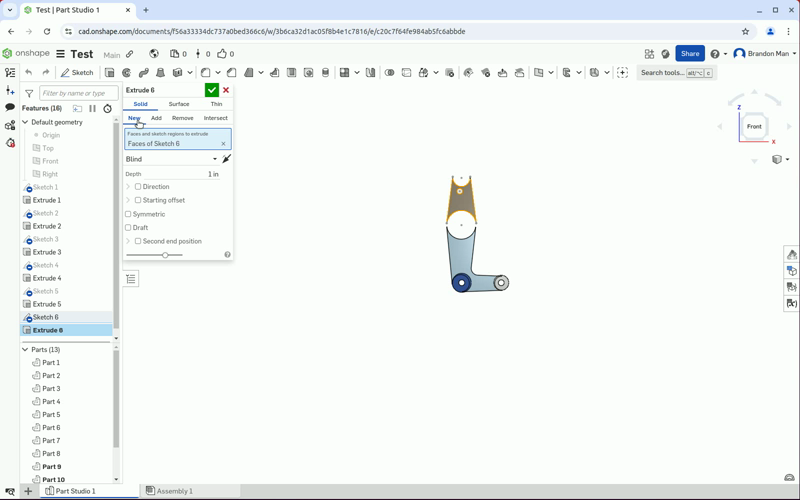
key(tab, 4)
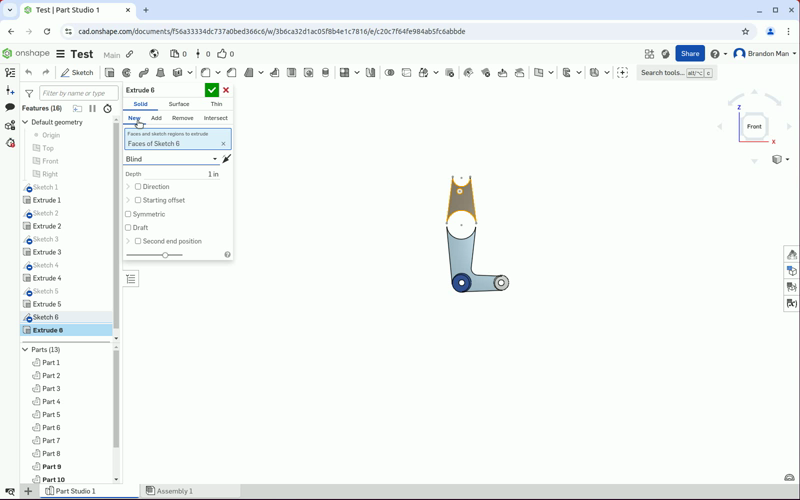
text(0.481)
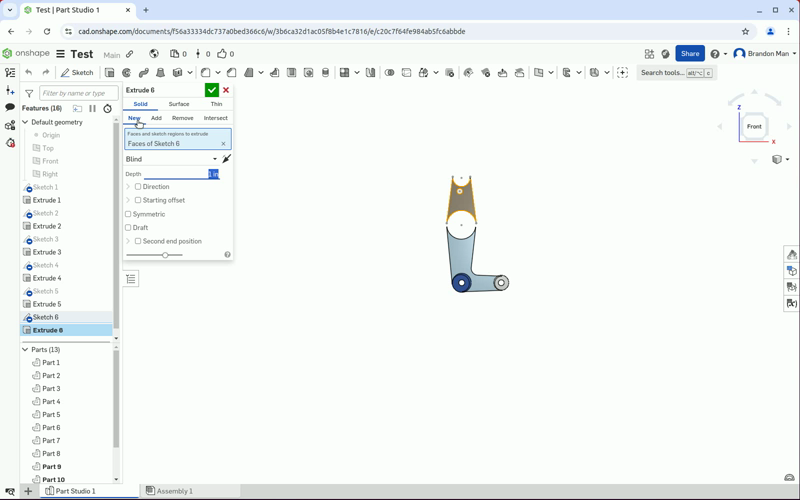
key(enter)
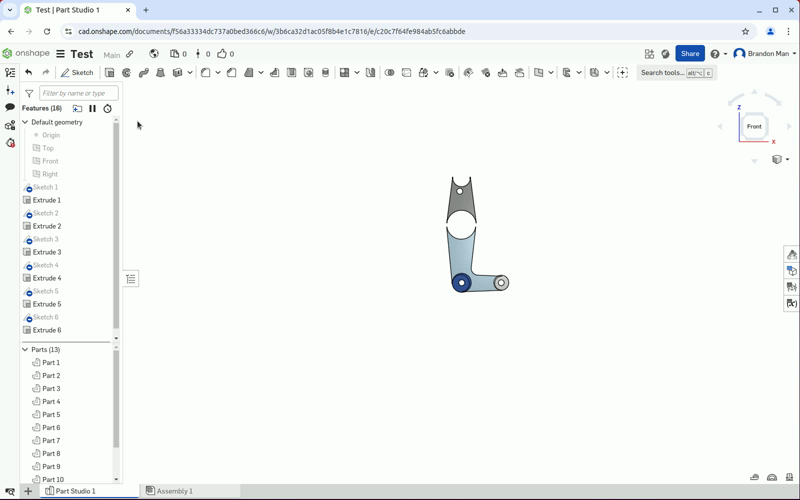
key(shift+h)
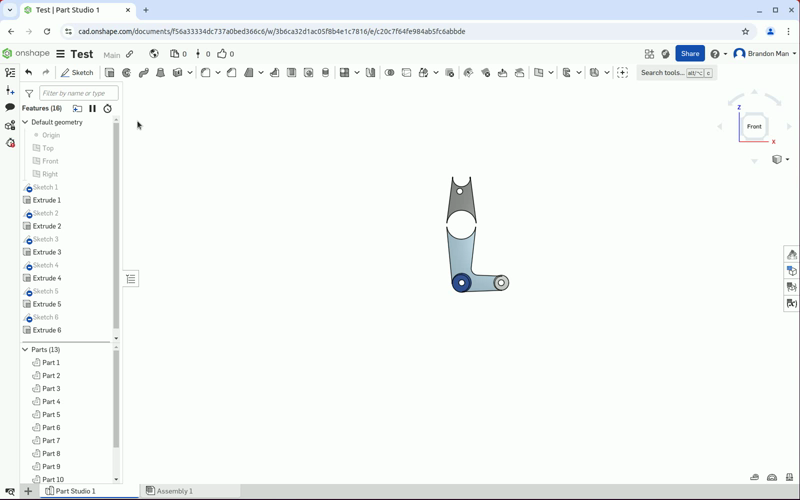
key(shift+h)
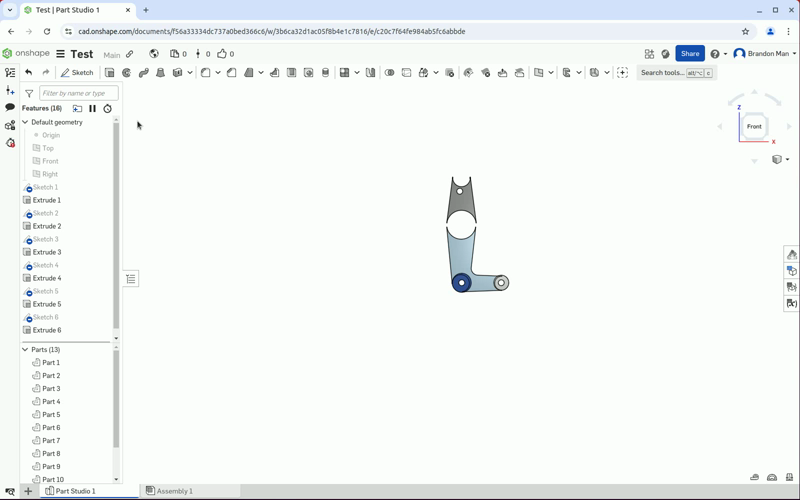
mouse_move(69, 189)
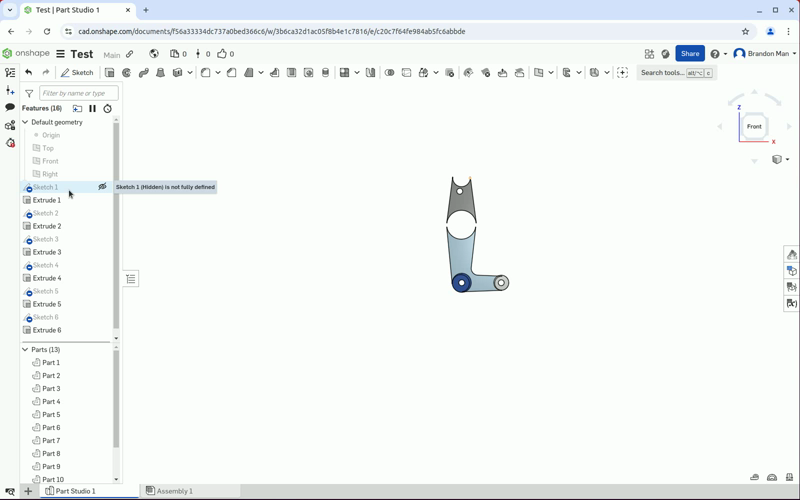
click(69, 189)
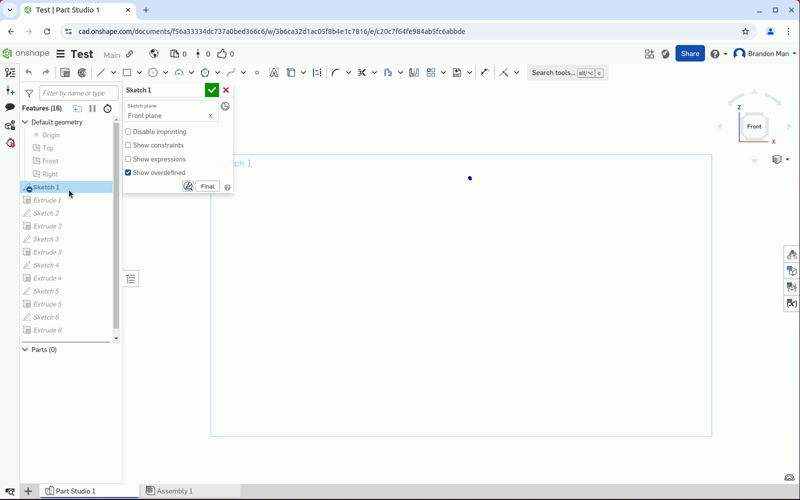
mouse_move(229, 92)
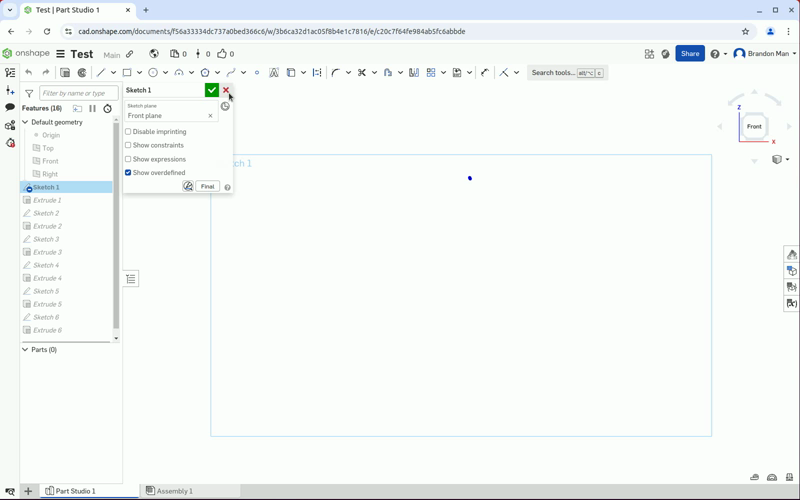
click(229, 92)
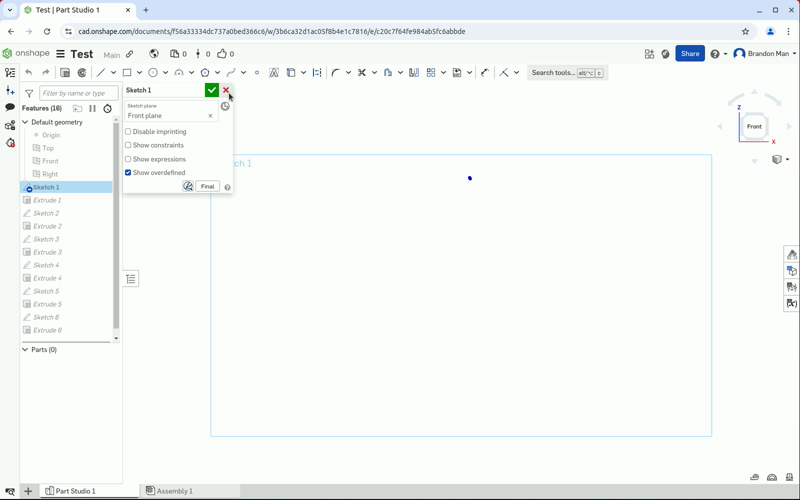
key(shift+s)
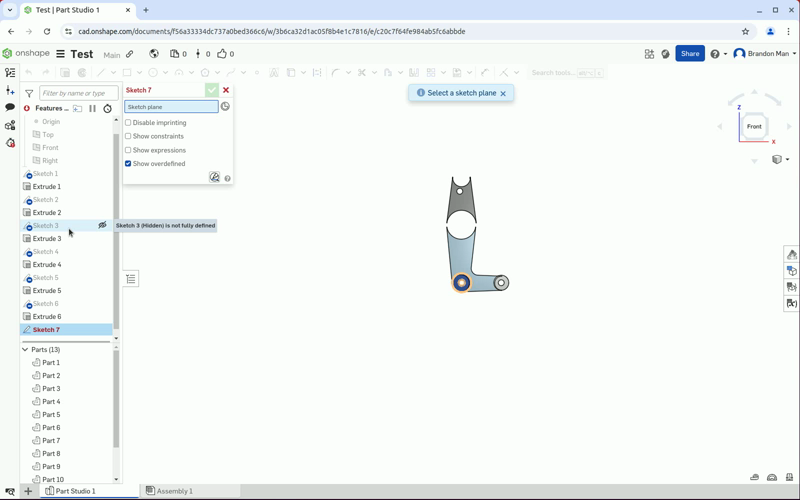
scroll(3)
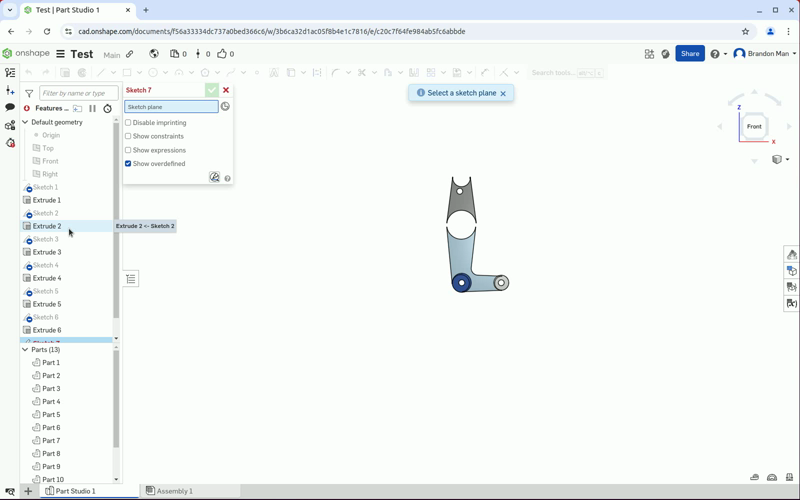
mouse_move(69, 163)
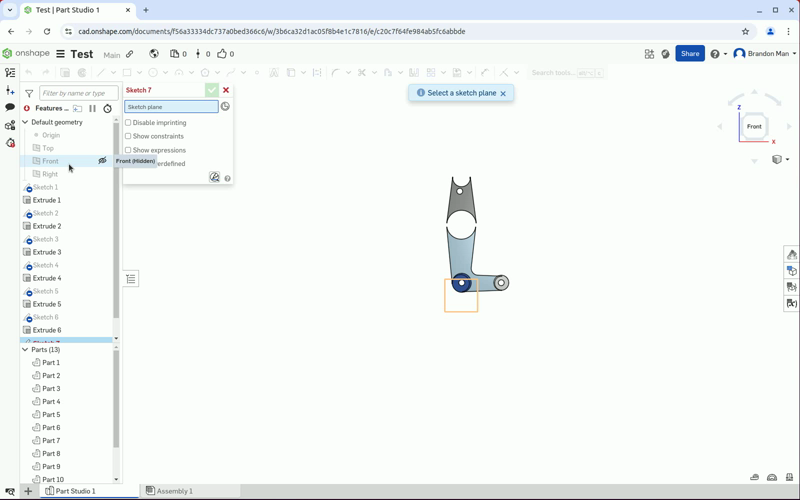
click(69, 163)
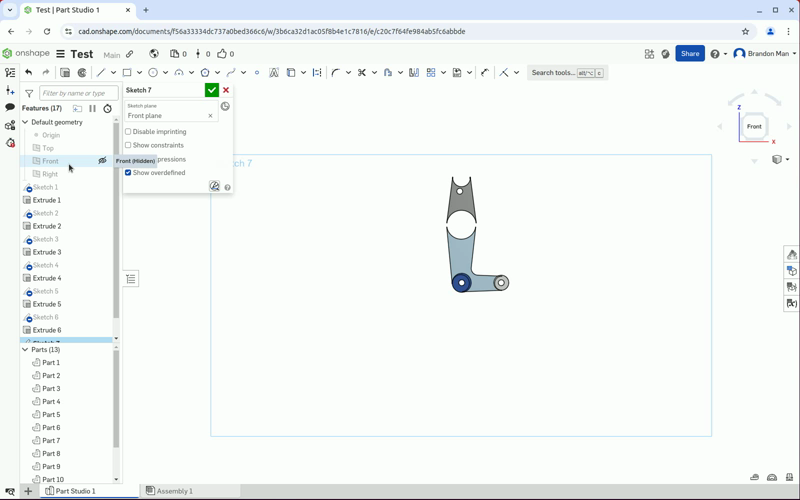
mouse_move(69, 352)
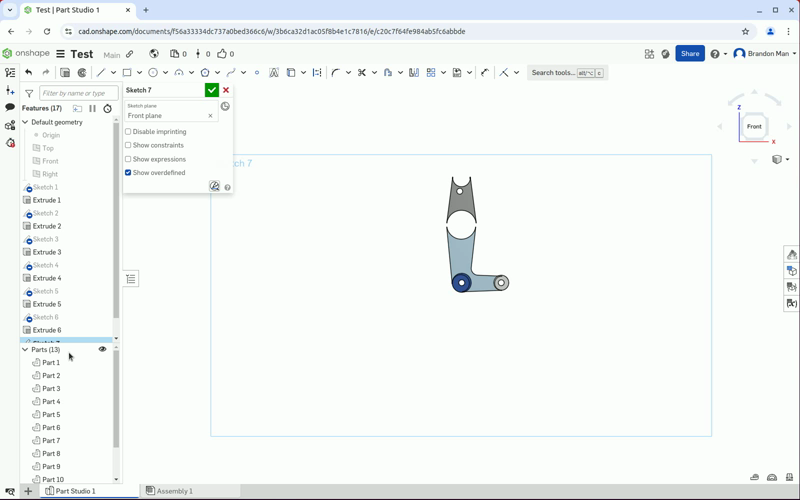
key(y)
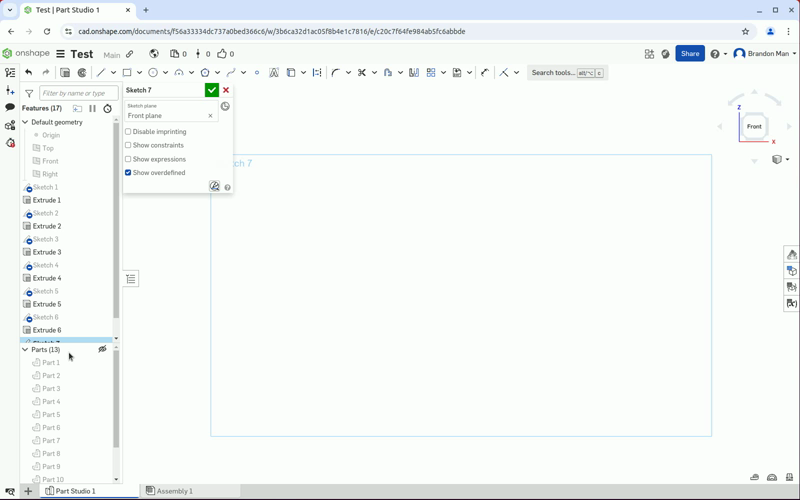
key(c)
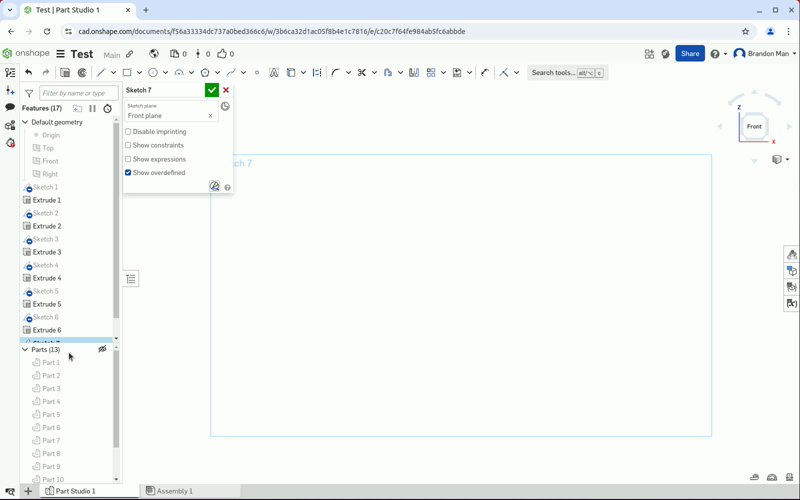
key_down(shift)
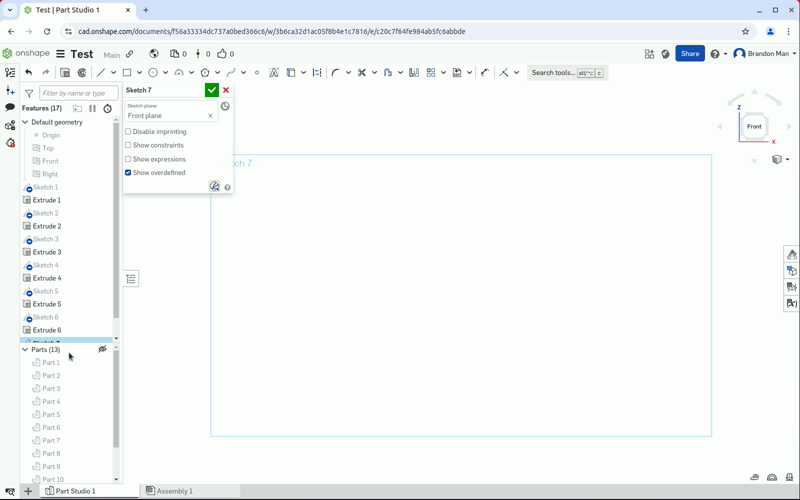
mouse_move(461, 225)
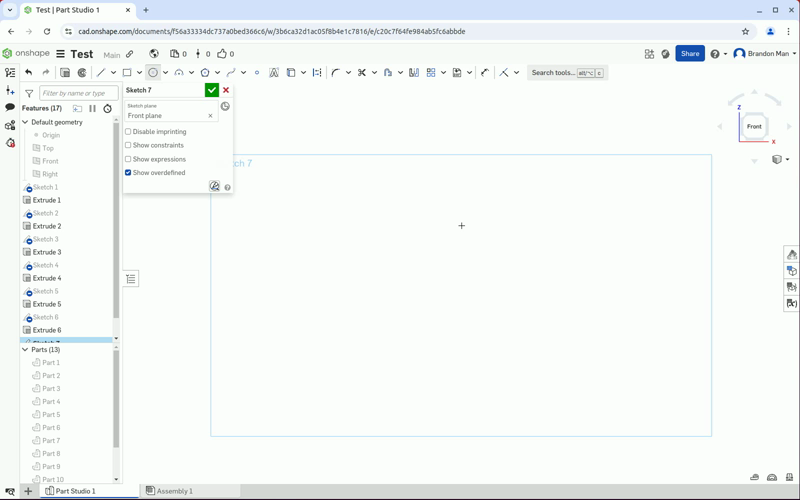
click(461, 225)
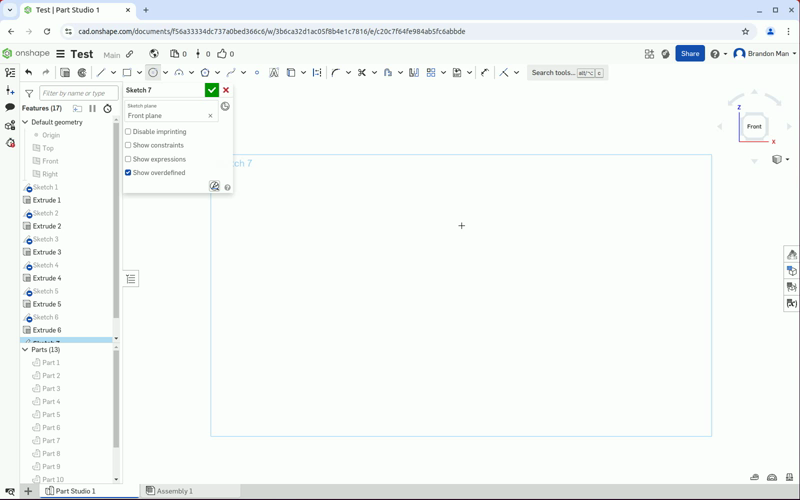
key_up(shift)
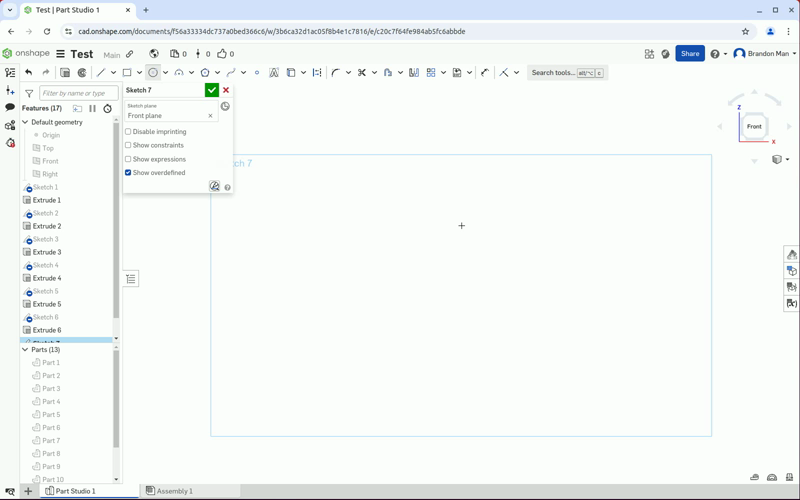
mouse_move(477, 225)
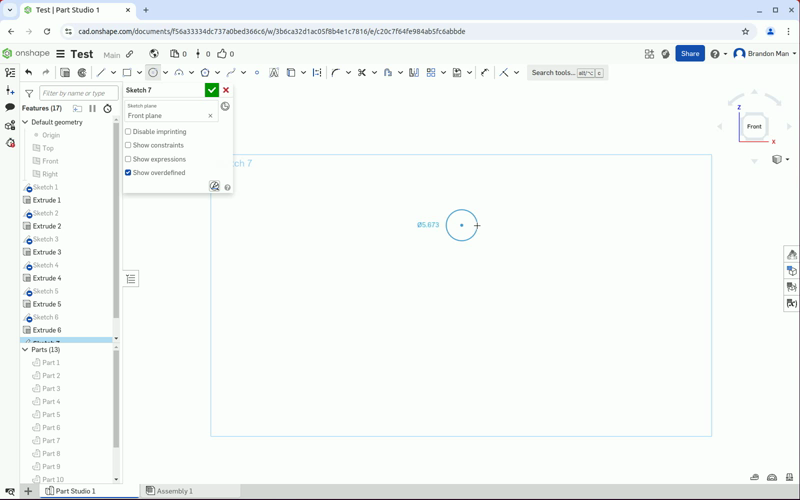
click(477, 225)
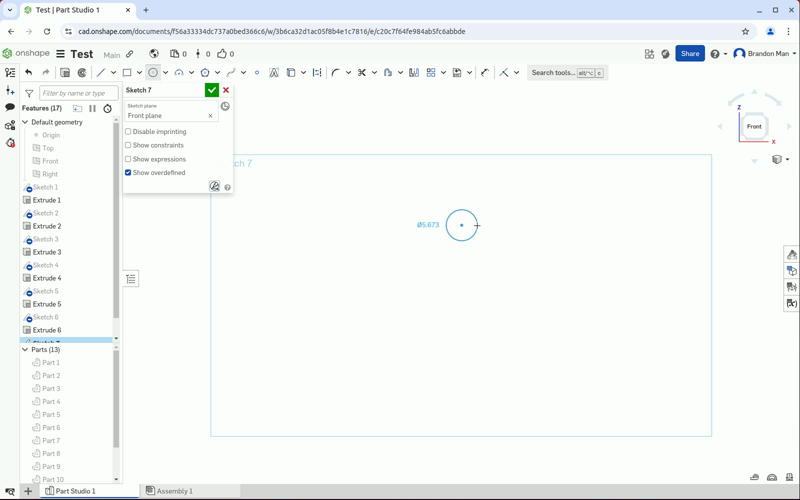
key(esc)
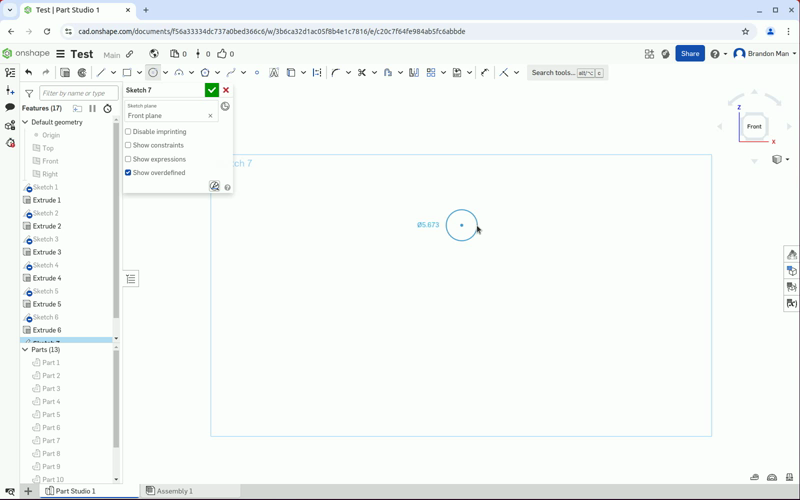
key(c)
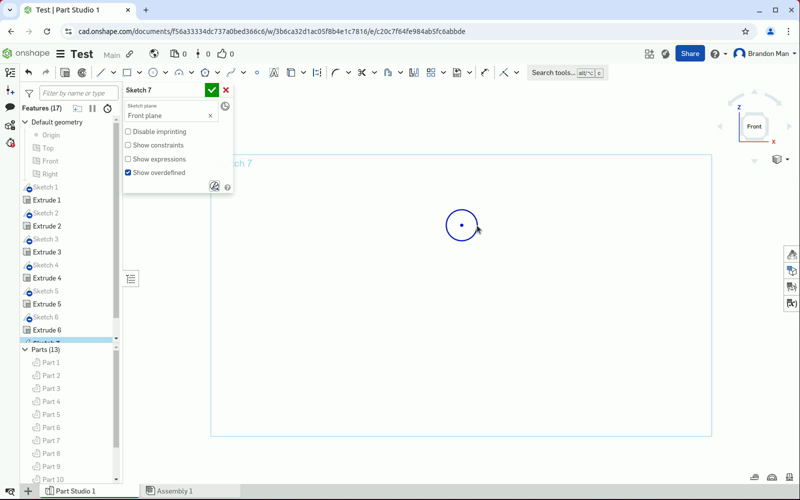
key_down(shift)
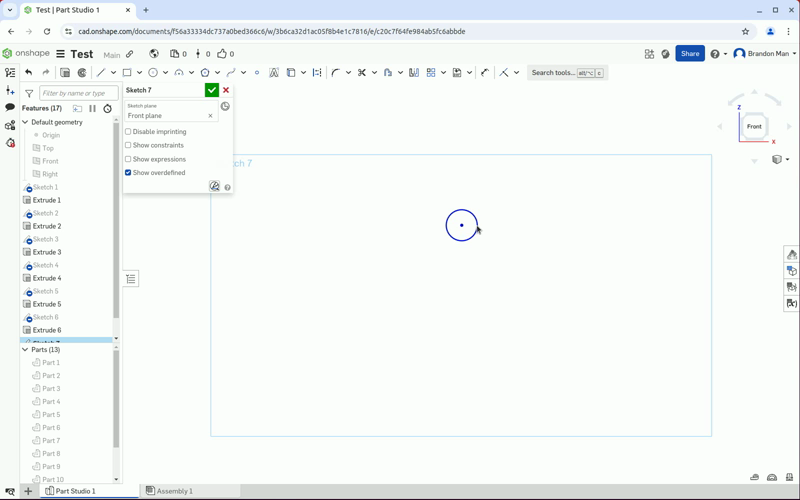
mouse_move(461, 225)
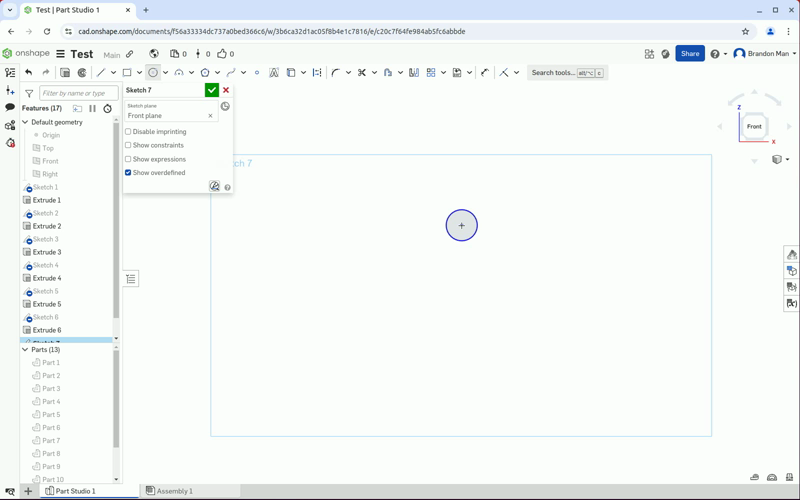
click(461, 225)
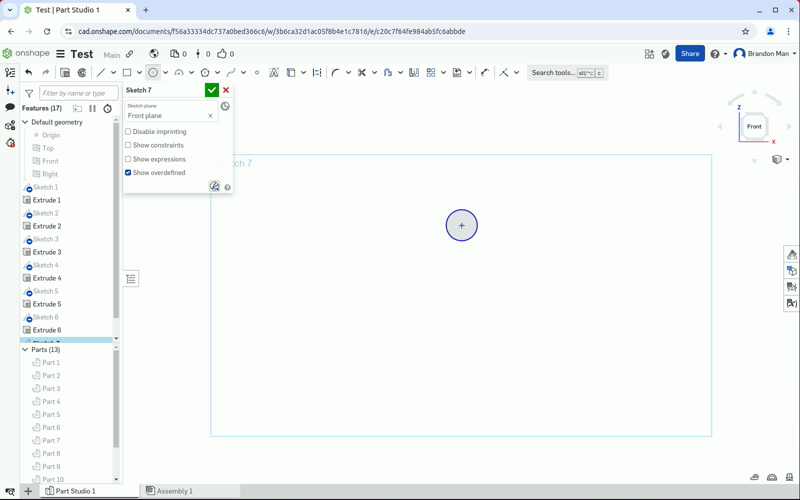
key_up(shift)
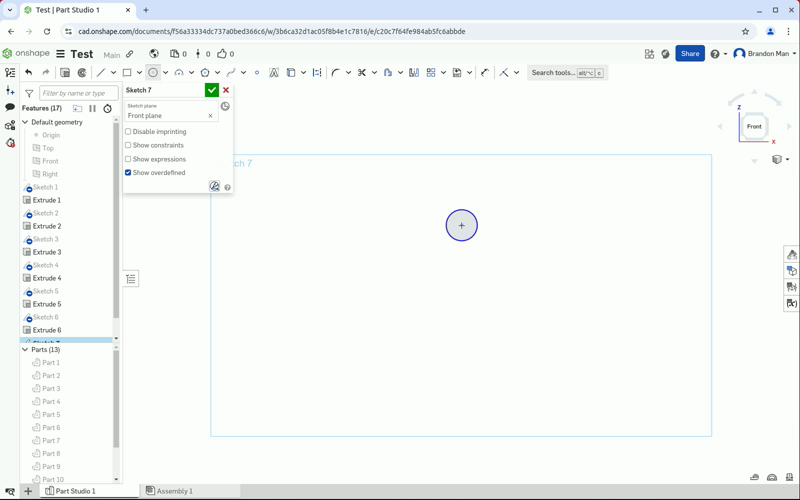
mouse_move(465, 225)
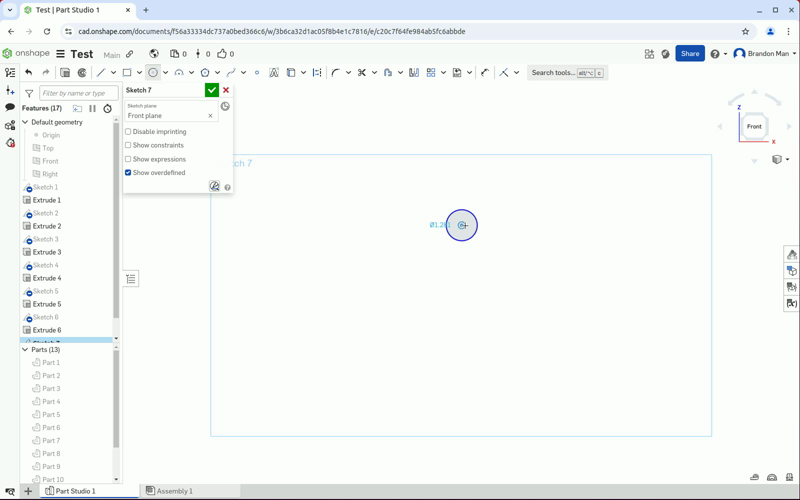
scroll(6)
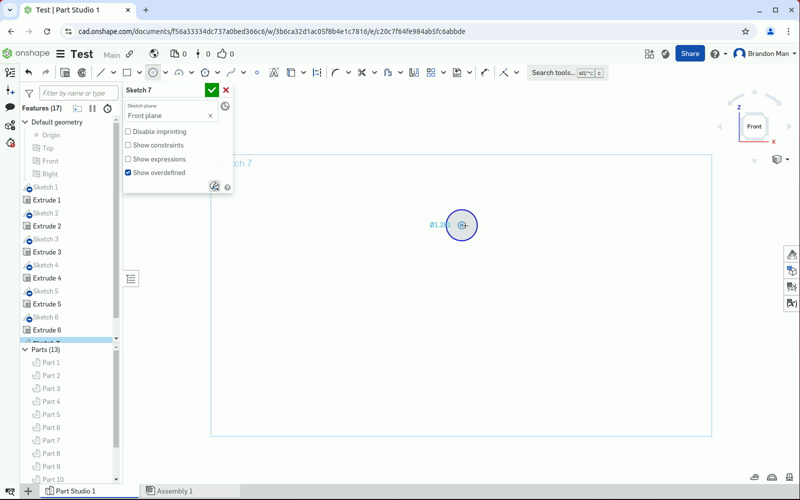
scroll(6)
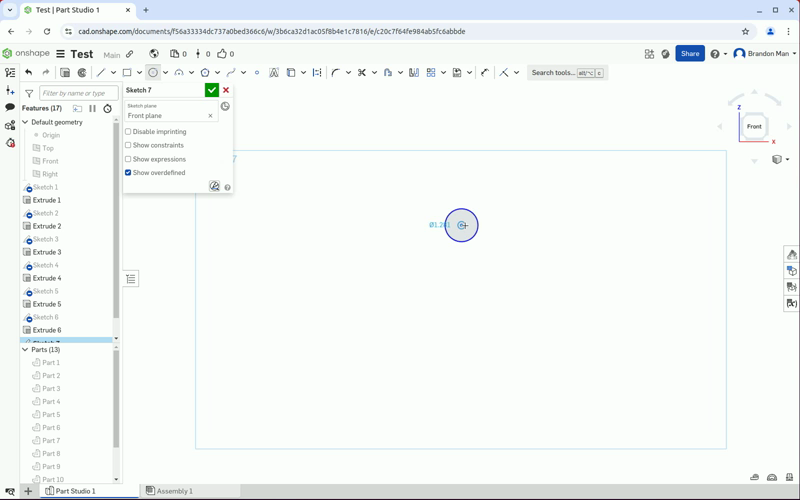
scroll(6)
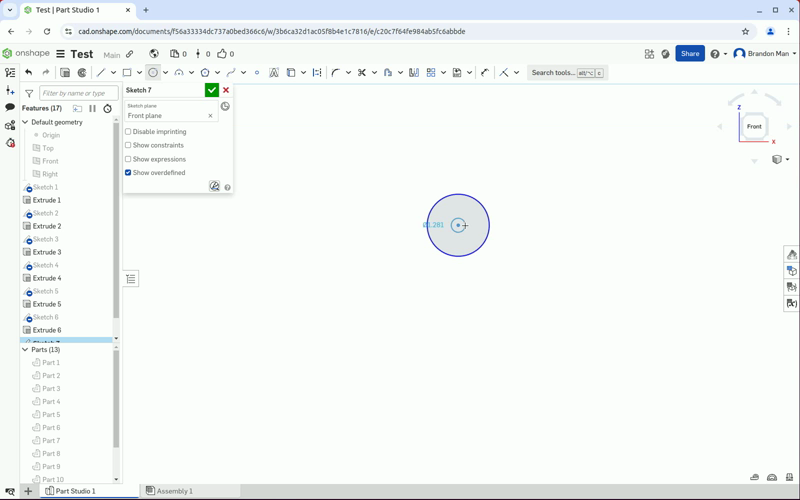
scroll(6)
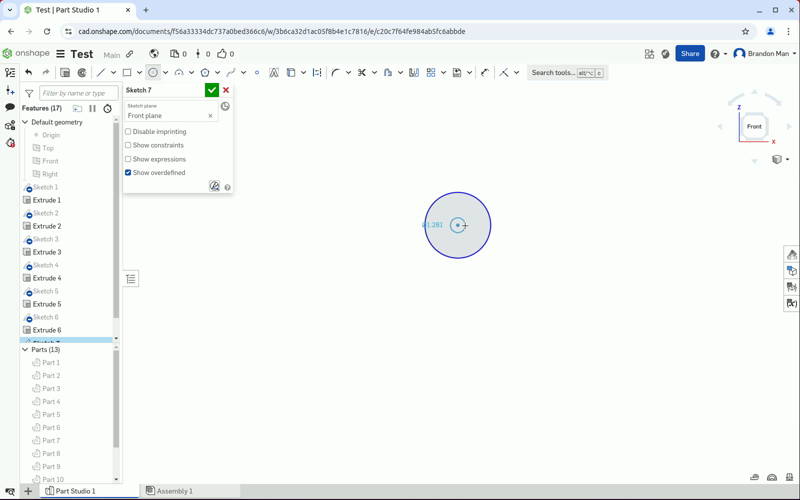
scroll(6)
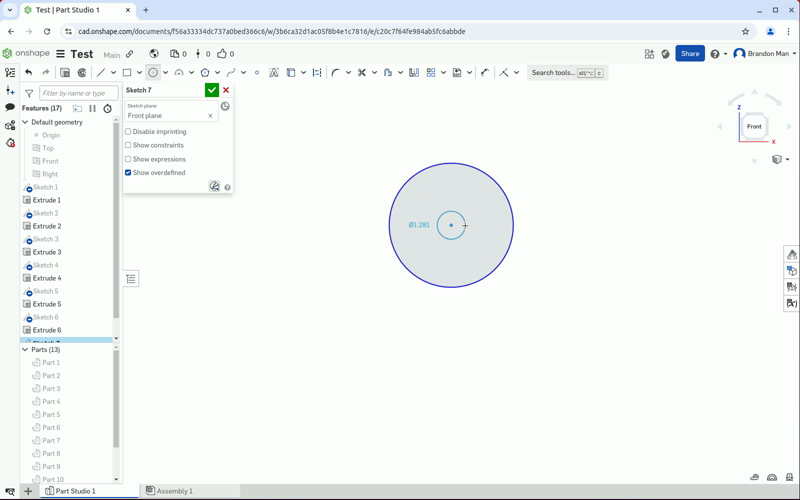
scroll(6)
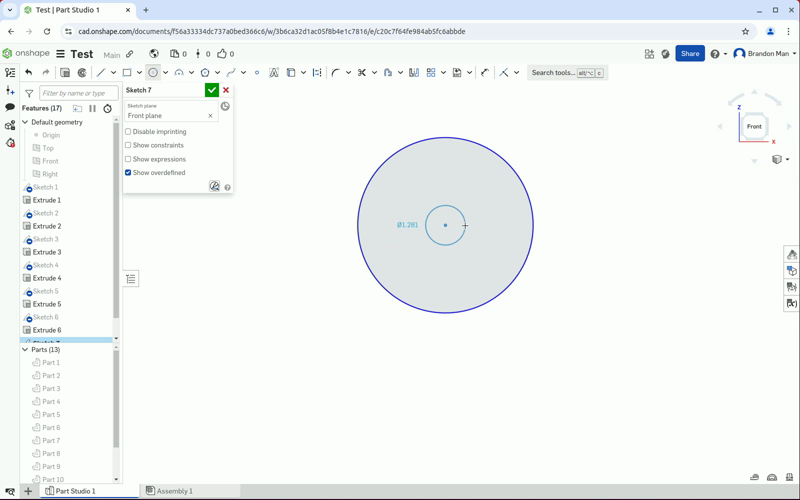
scroll(6)
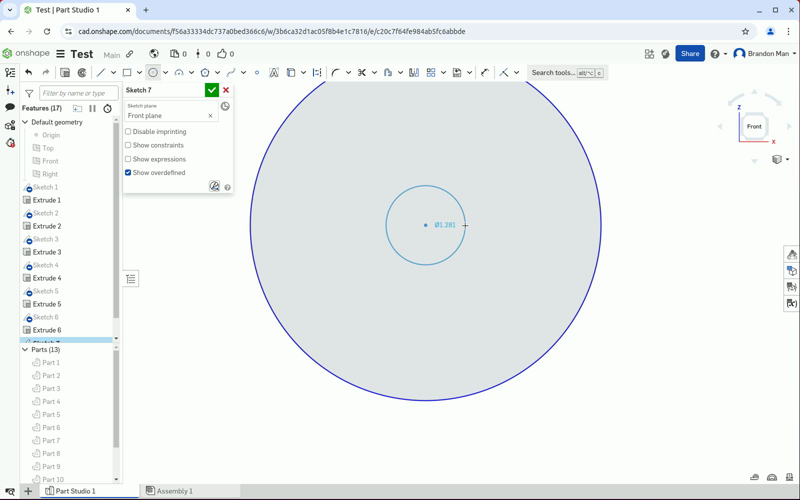
click(465, 225)
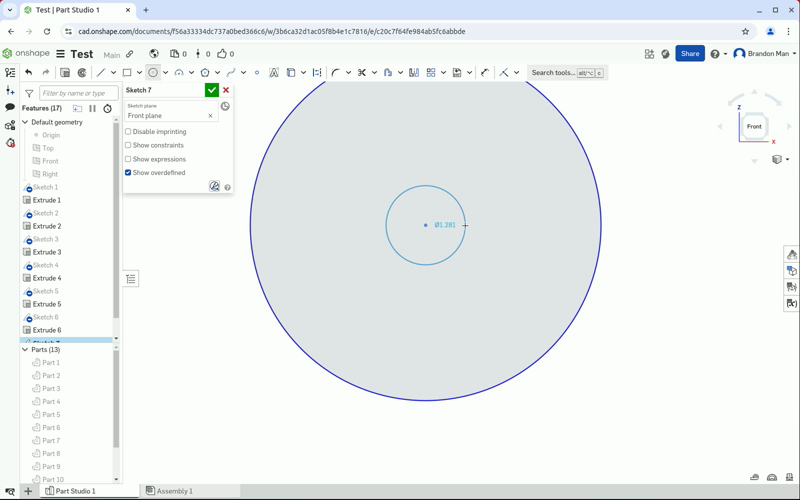
scroll(-6)
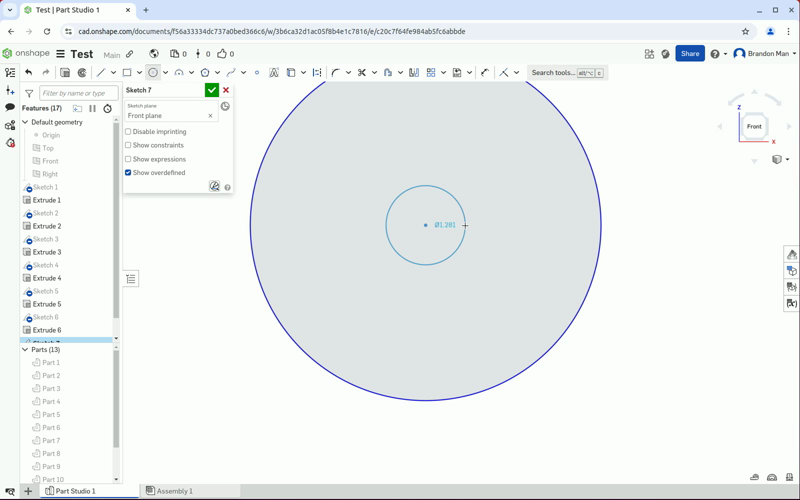
scroll(-6)
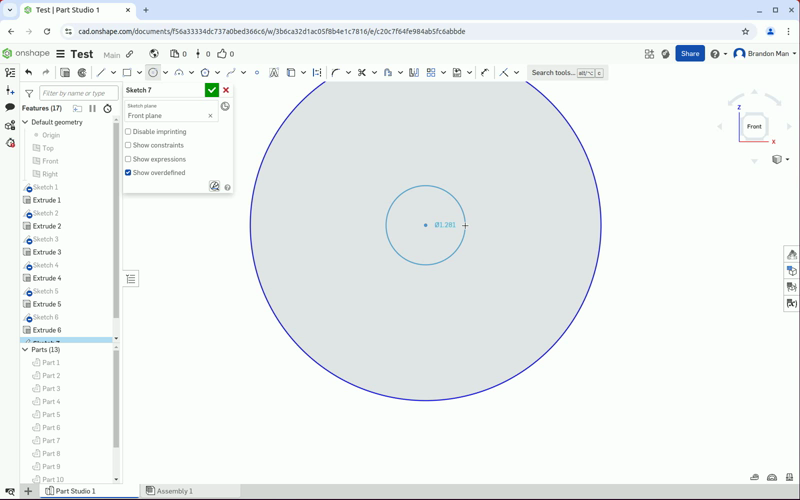
scroll(-6)
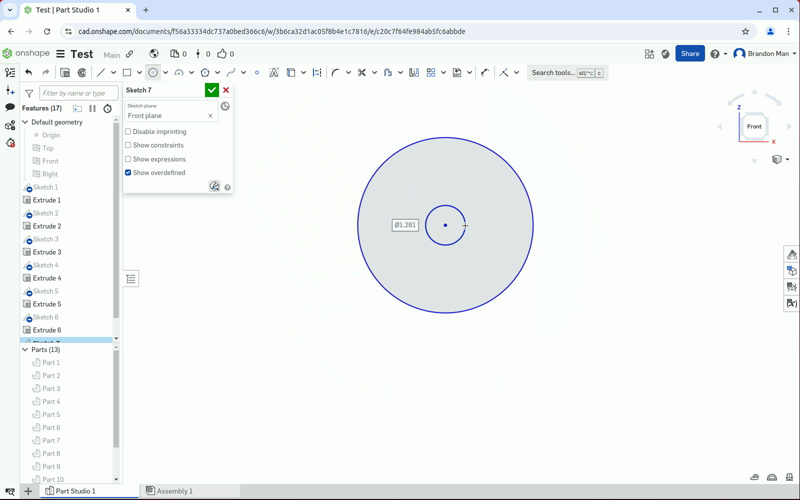
scroll(-6)
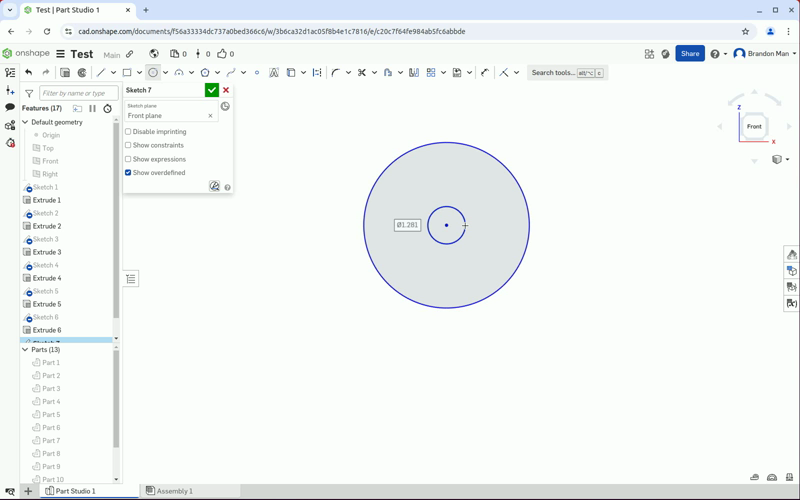
scroll(-6)
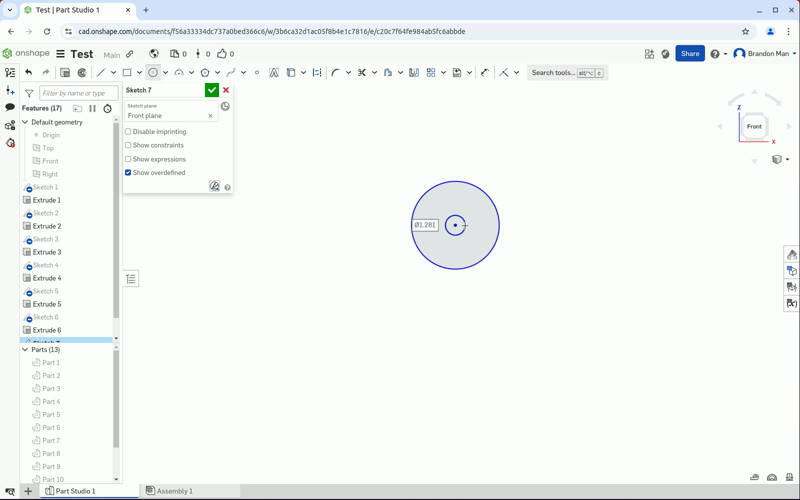
scroll(-6)
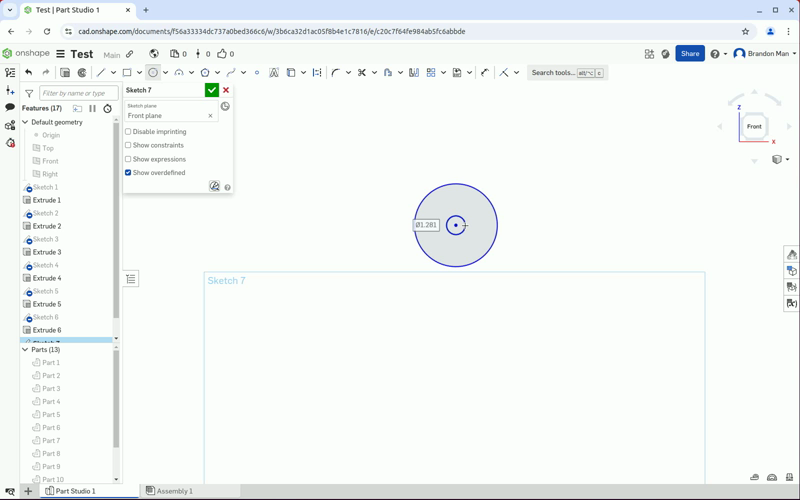
scroll(-6)
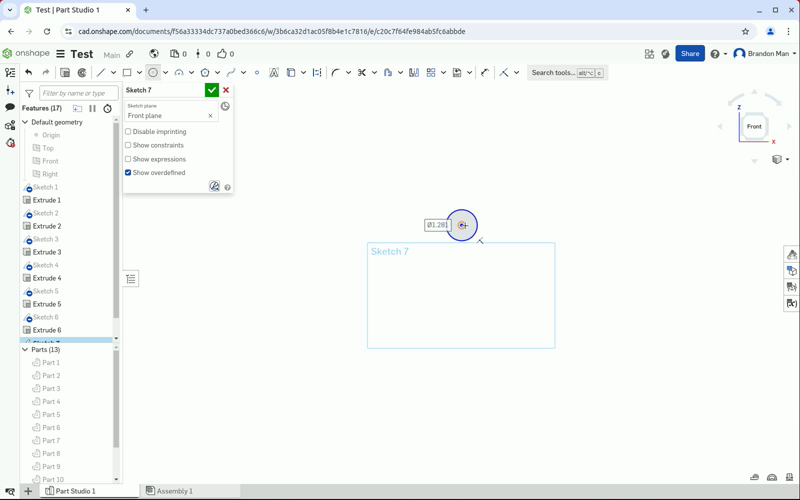
key(esc)
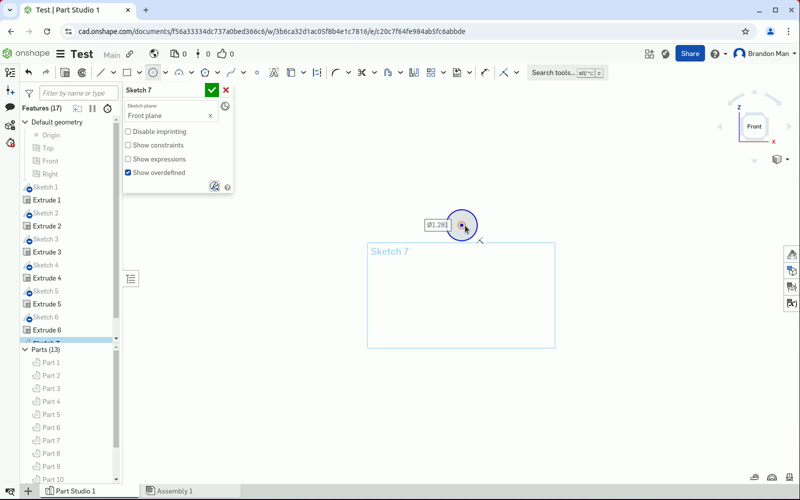
mouse_move(455, 213)
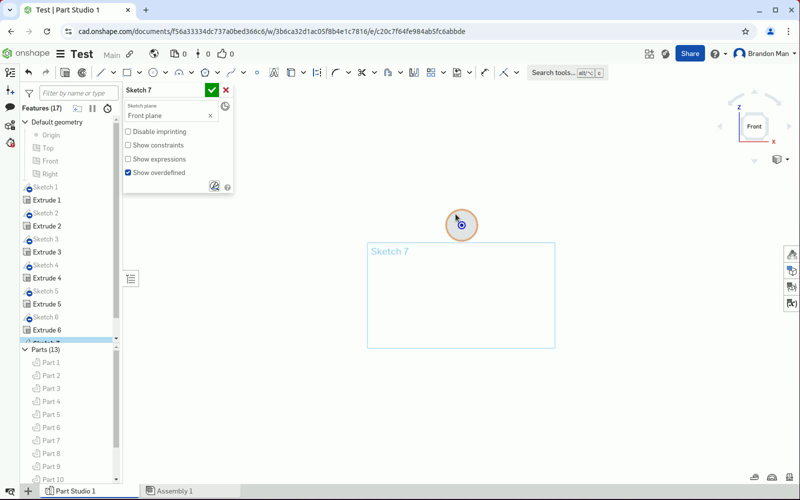
scroll(6)
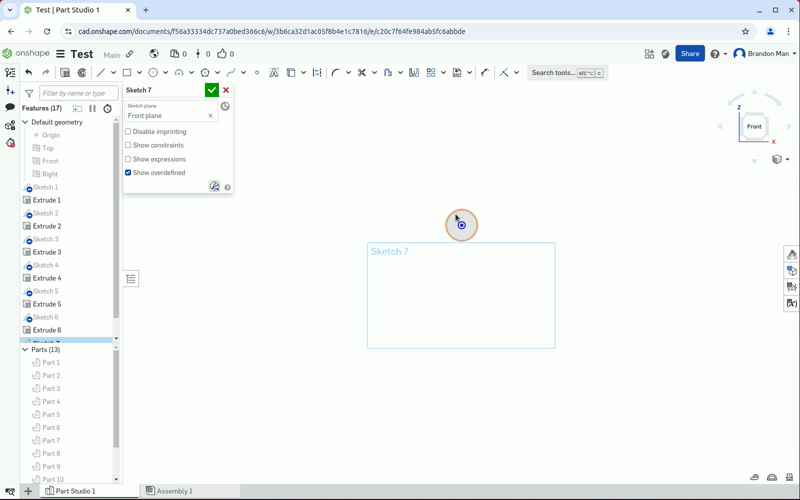
scroll(6)
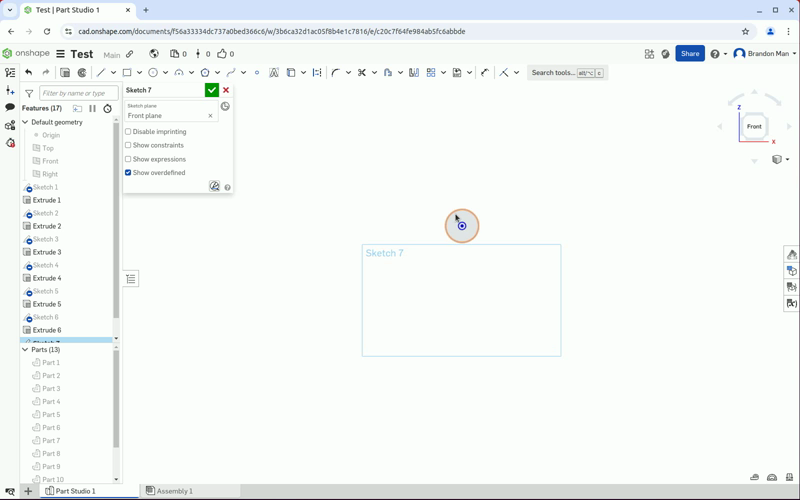
scroll(6)
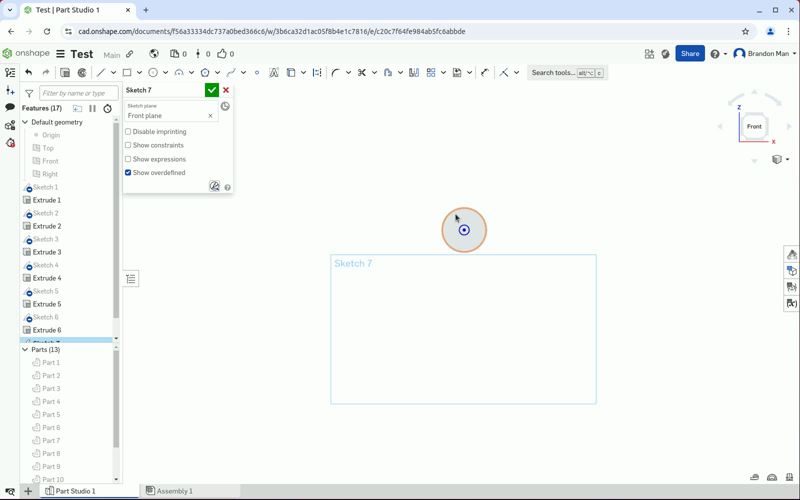
scroll(6)
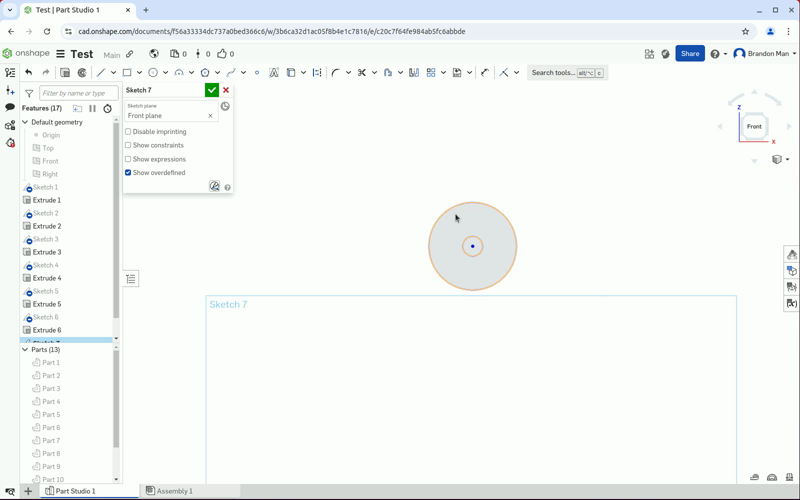
scroll(6)
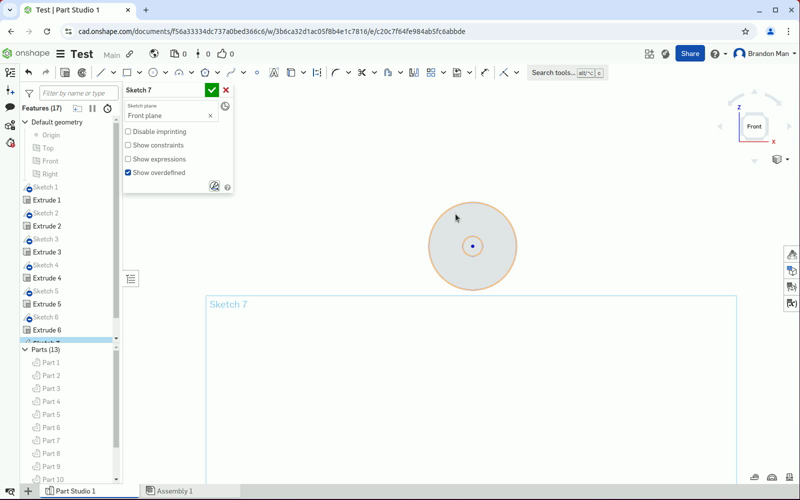
scroll(6)
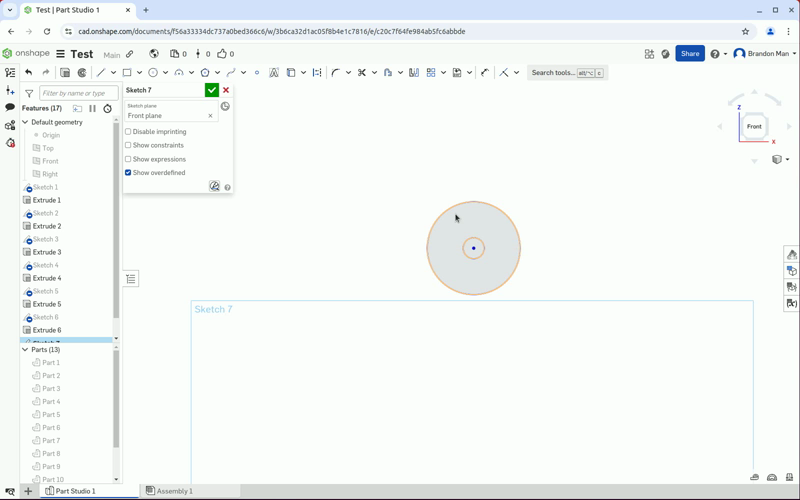
scroll(6)
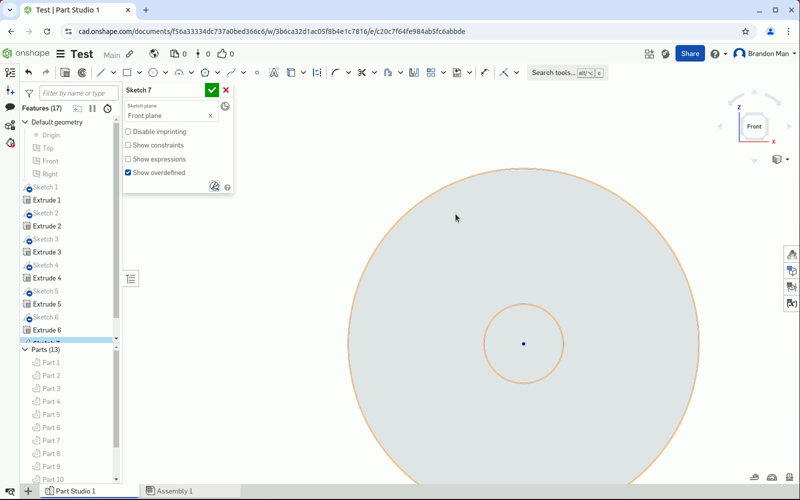
click(455, 213)
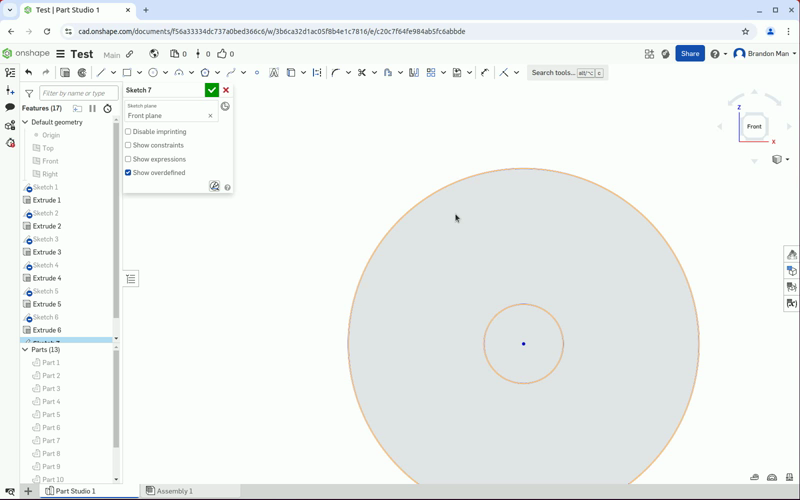
scroll(-6)
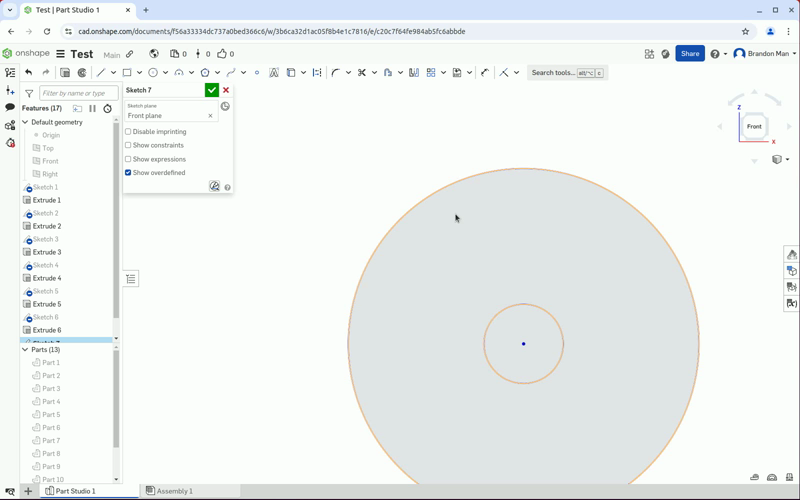
scroll(-6)
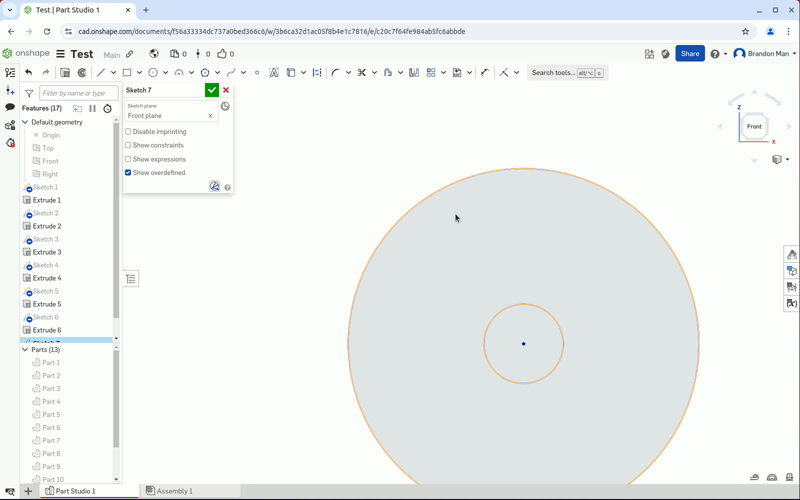
scroll(-6)
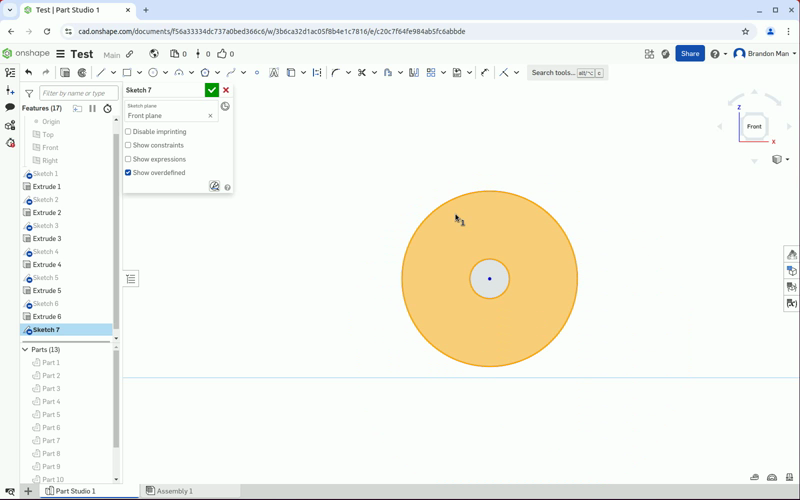
scroll(-6)
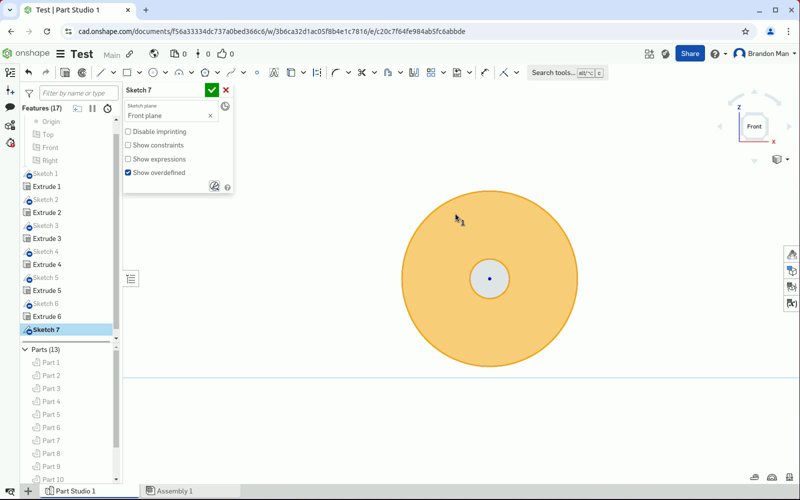
scroll(-6)
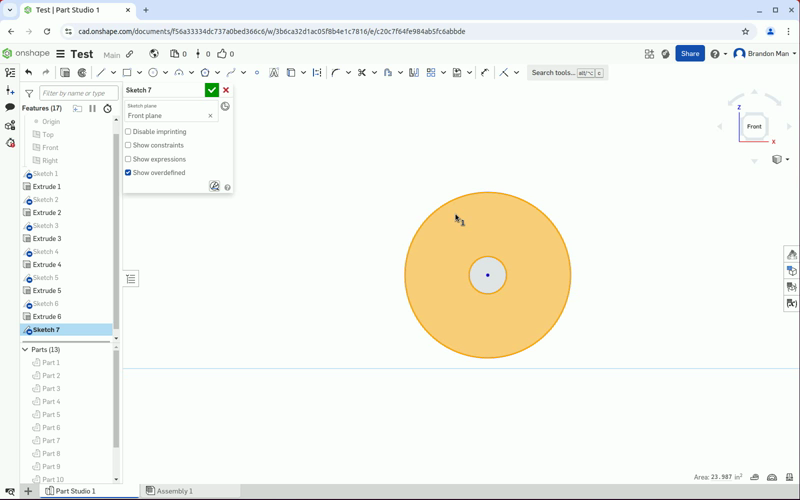
scroll(-6)
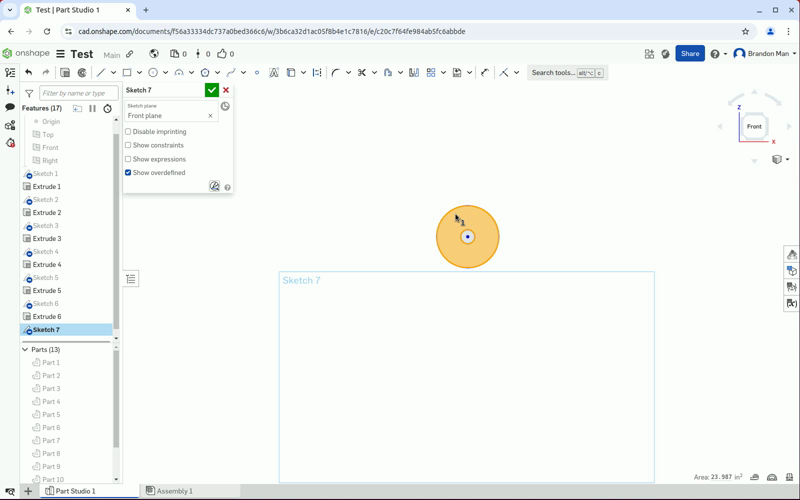
scroll(-6)
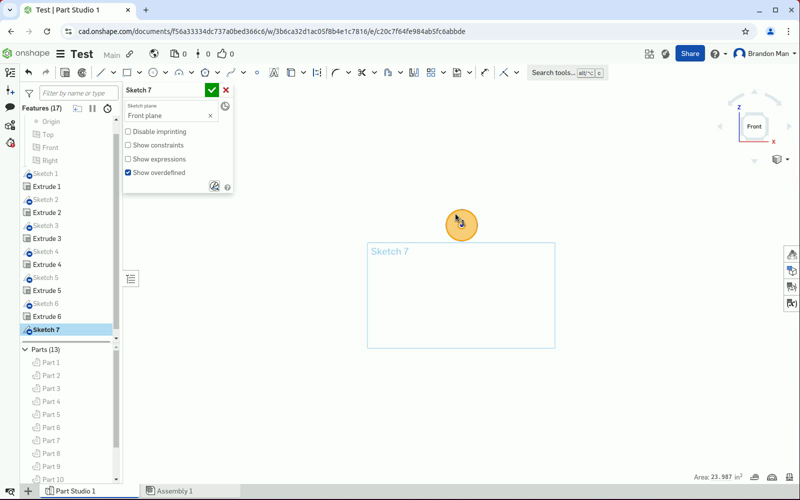
mouse_move(69, 352)
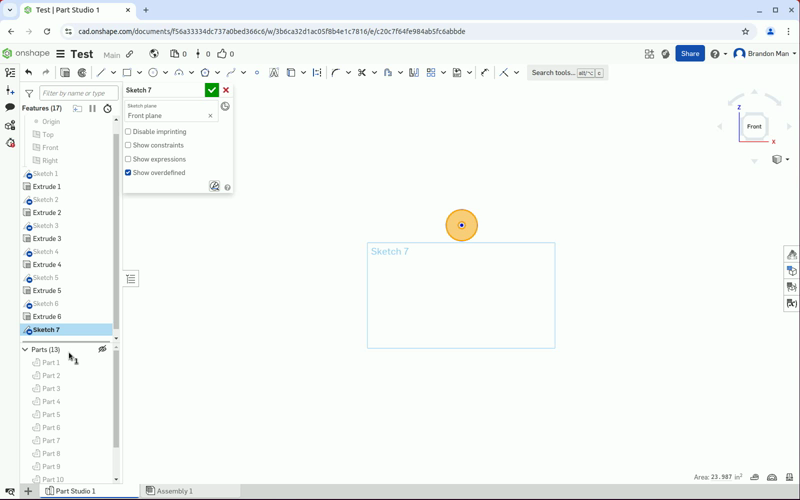
key(shift+y)
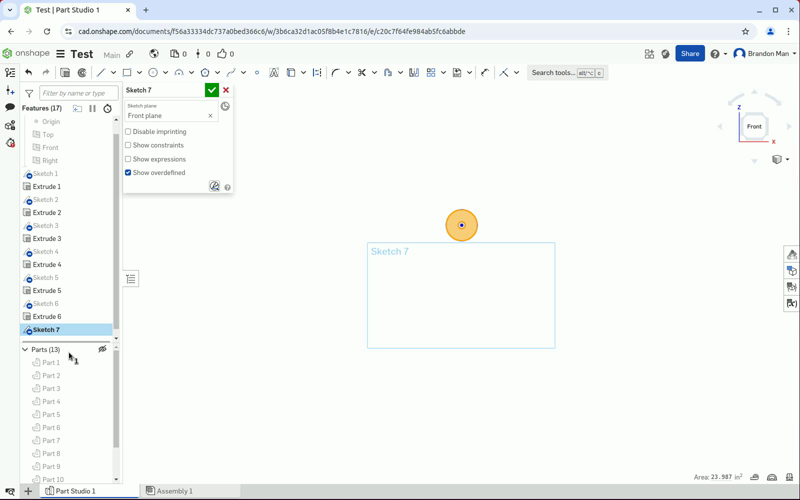
key(shift+e)
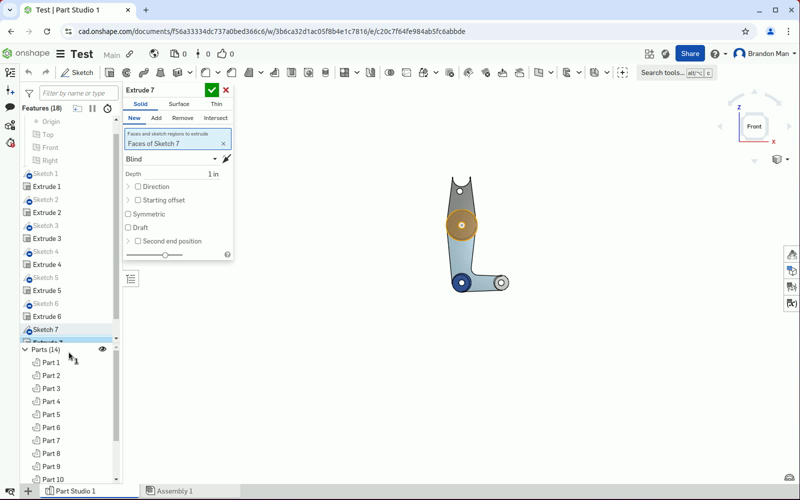
mouse_move(143, 106)
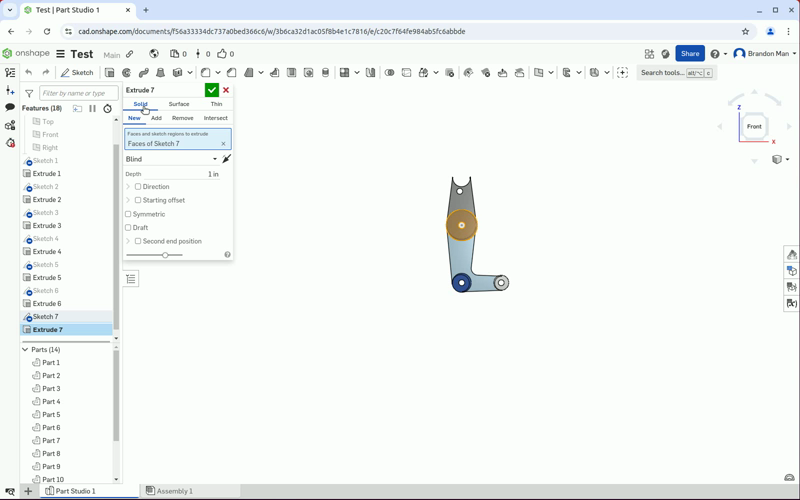
click(143, 106)
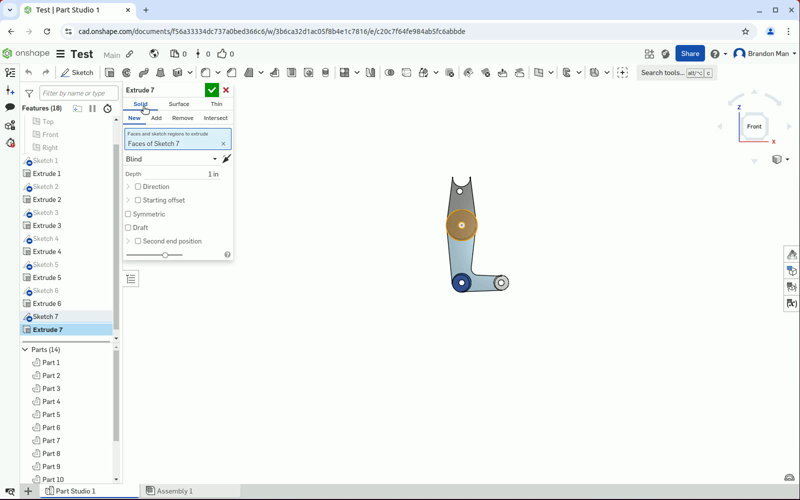
mouse_move(137, 120)
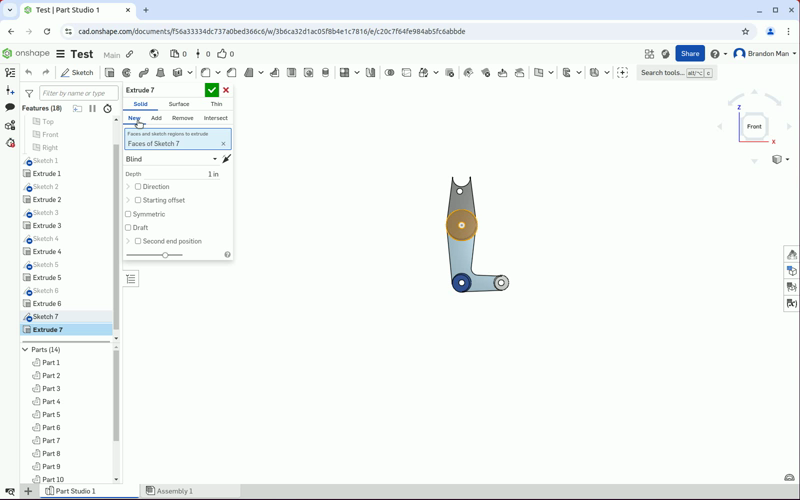
click(137, 120)
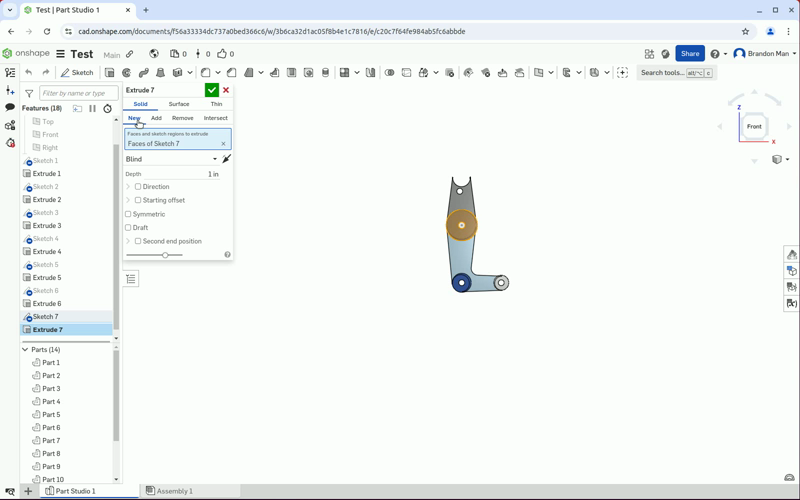
key(tab, 4)
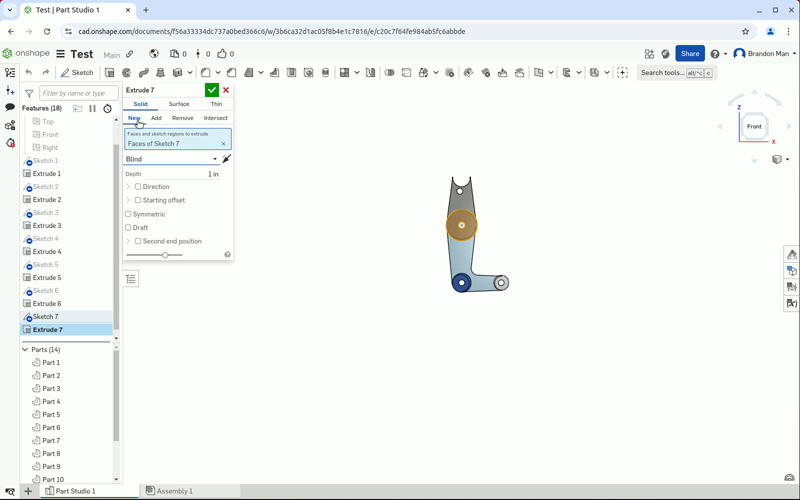
text(0.481)
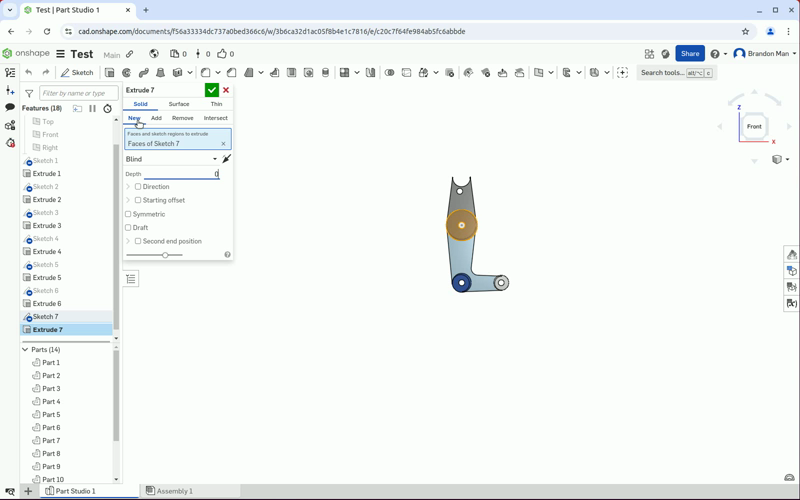
key(enter)
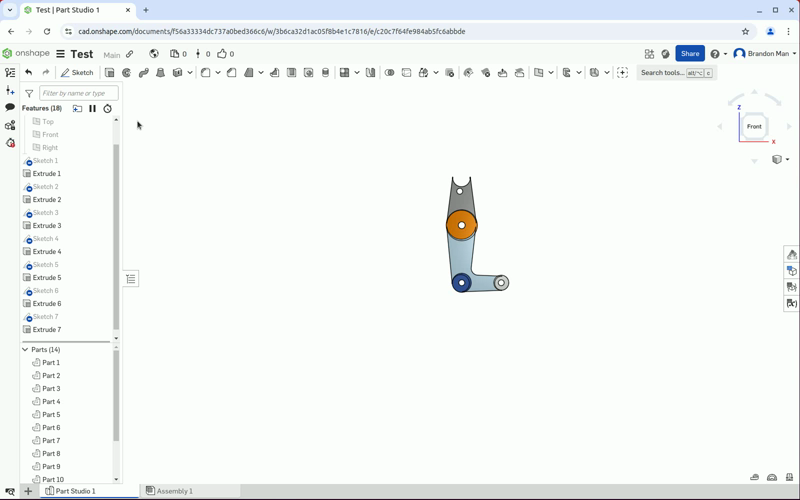
key(shift+h)
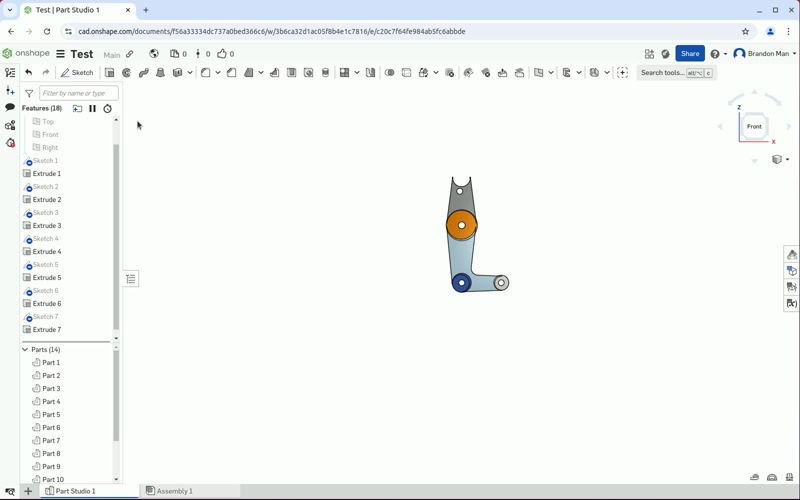
key(shift+h)
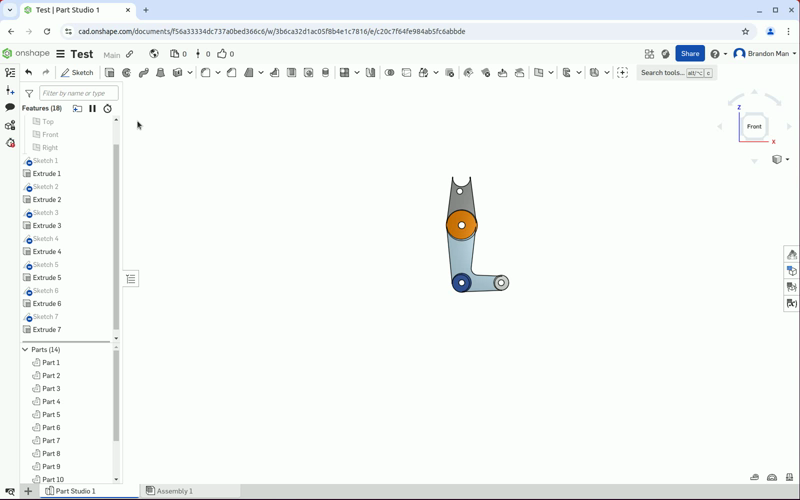
mouse_move(69, 163)
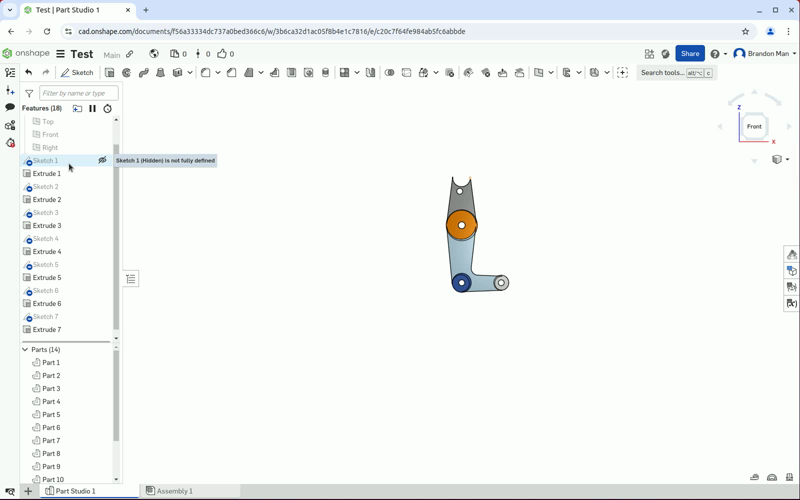
click(69, 163)
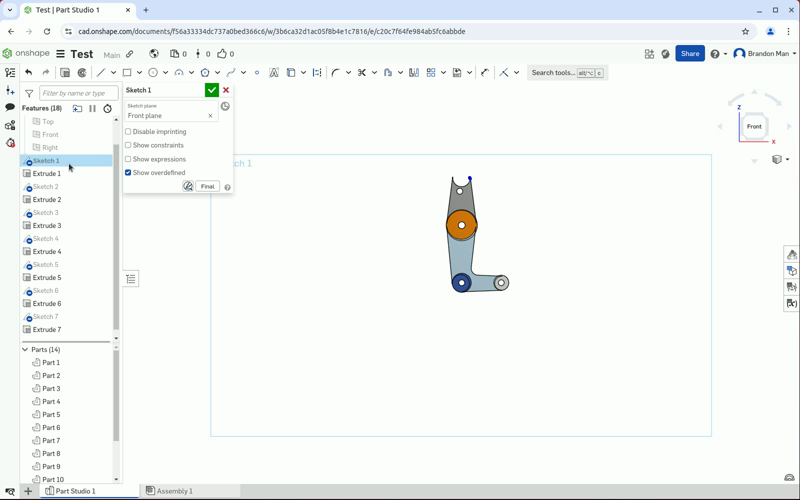
mouse_move(229, 92)
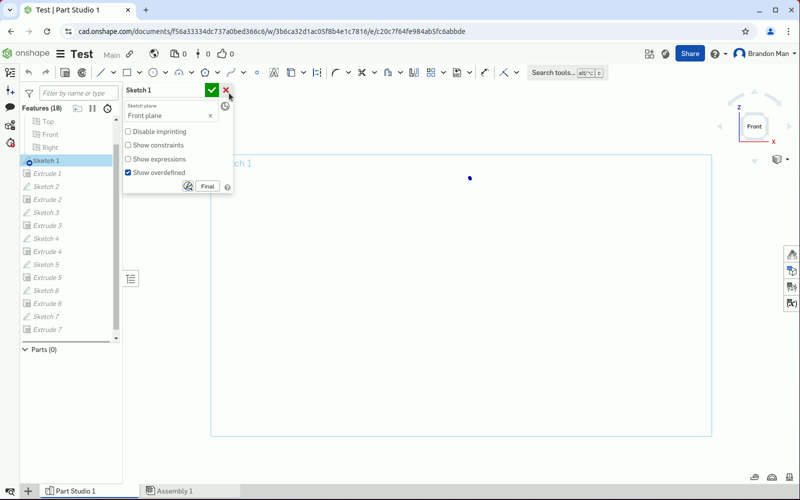
click(229, 92)
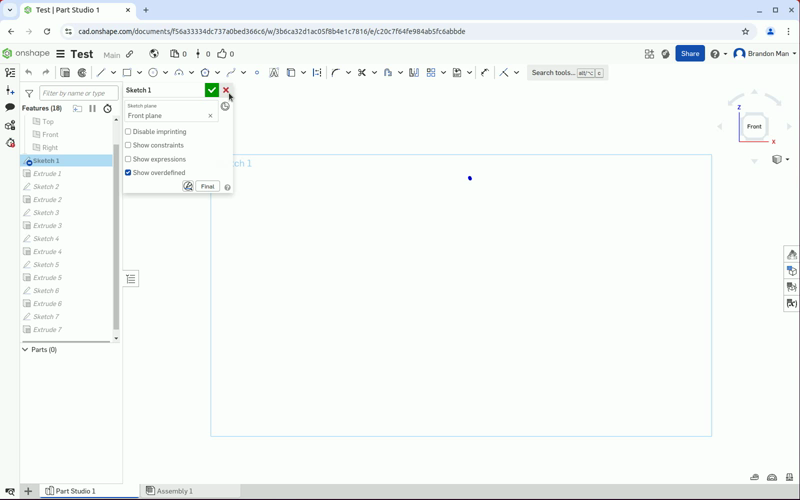
key(shift+s)
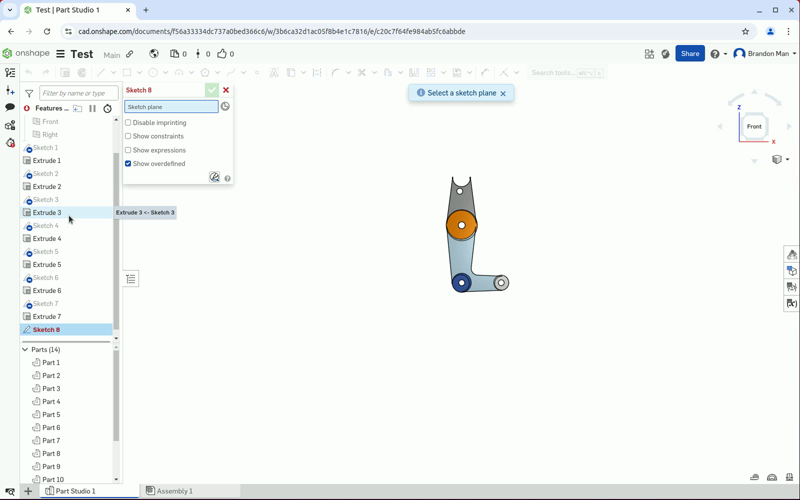
scroll(3)
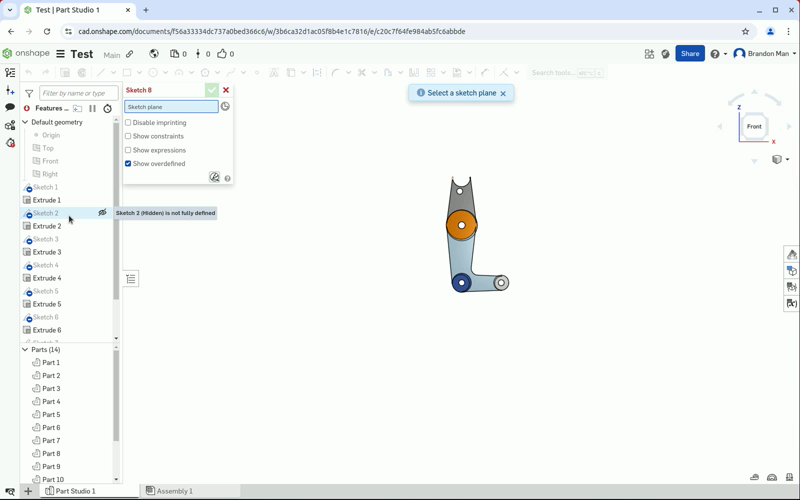
mouse_move(69, 163)
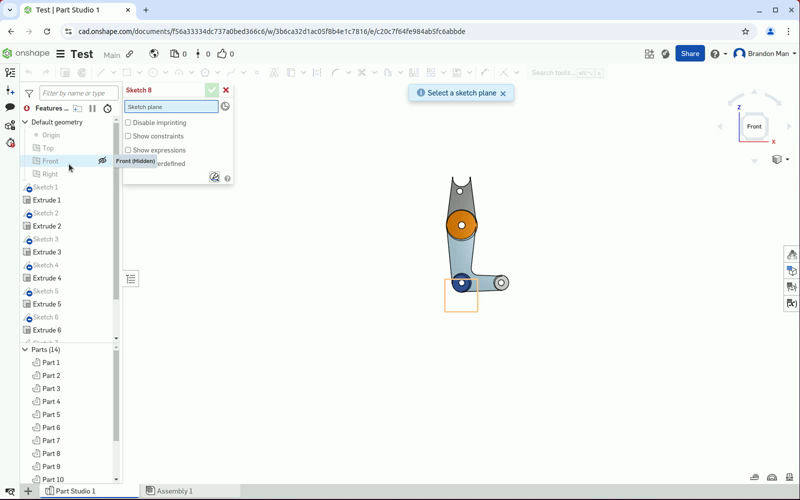
click(69, 163)
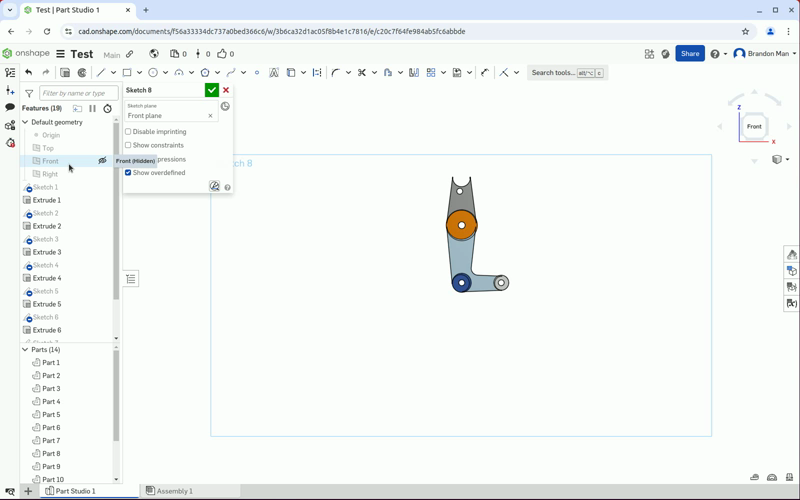
mouse_move(69, 352)
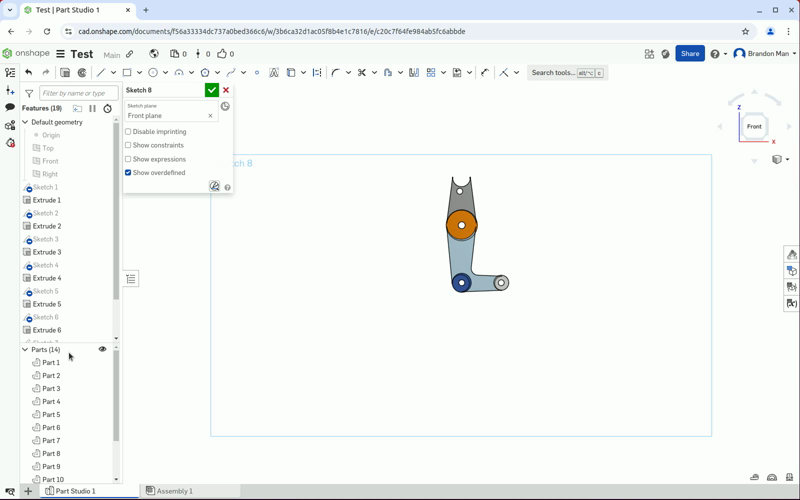
key(y)
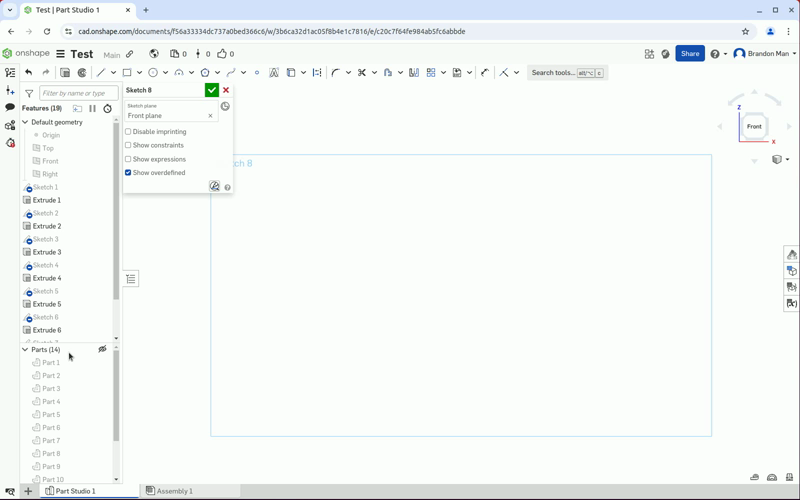
key(a)
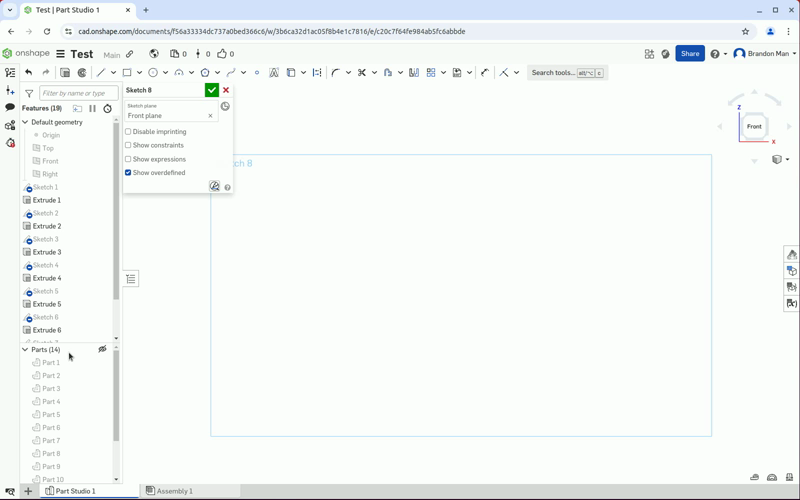
key_down(shift)
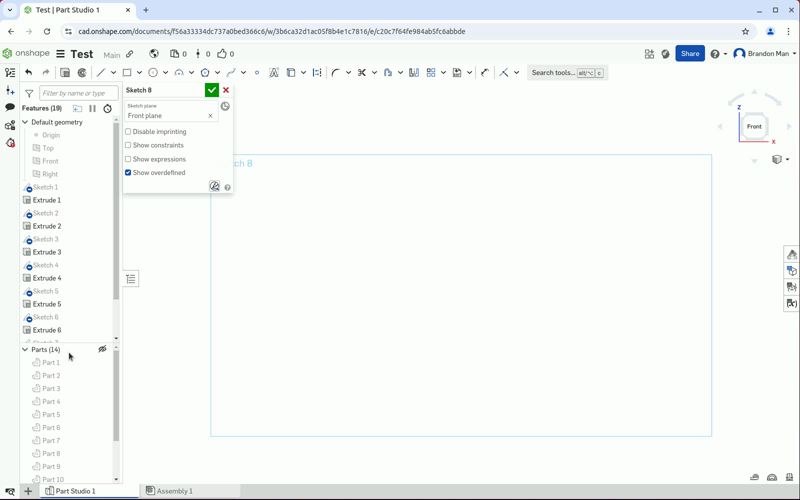
mouse_move(452, 178)
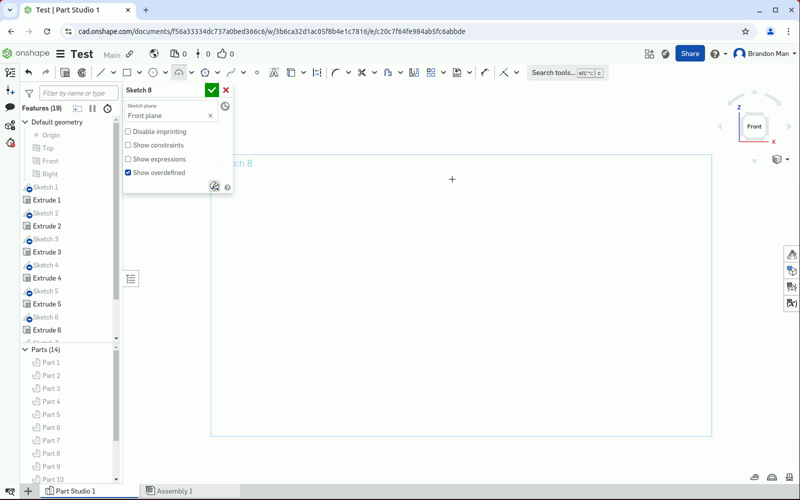
click(452, 178)
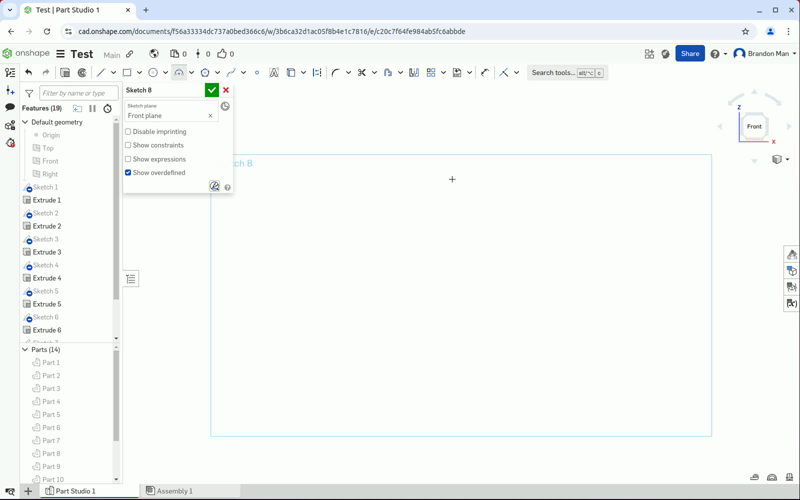
key_up(shift)
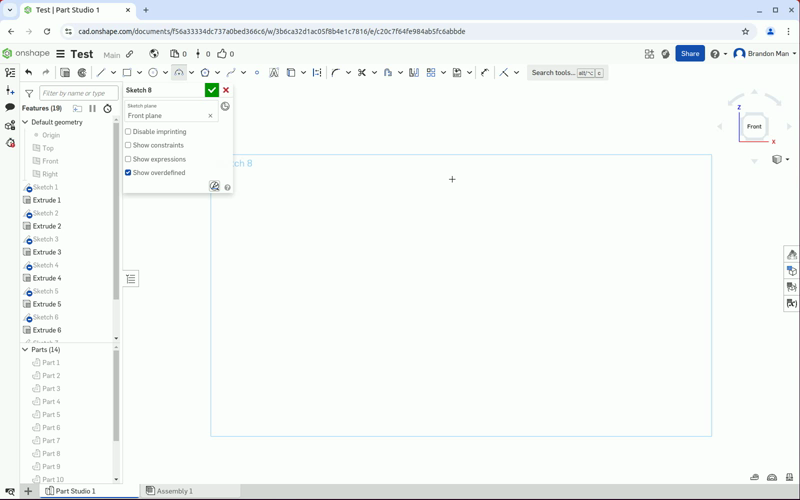
key_down(shift)
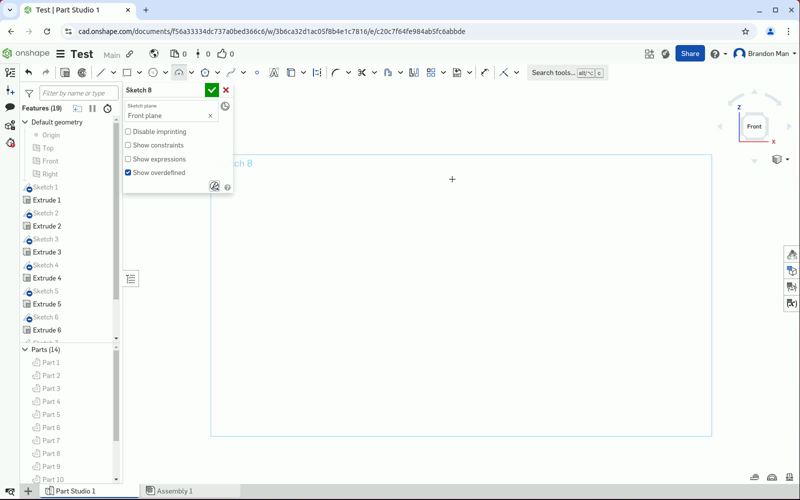
mouse_move(470, 178)
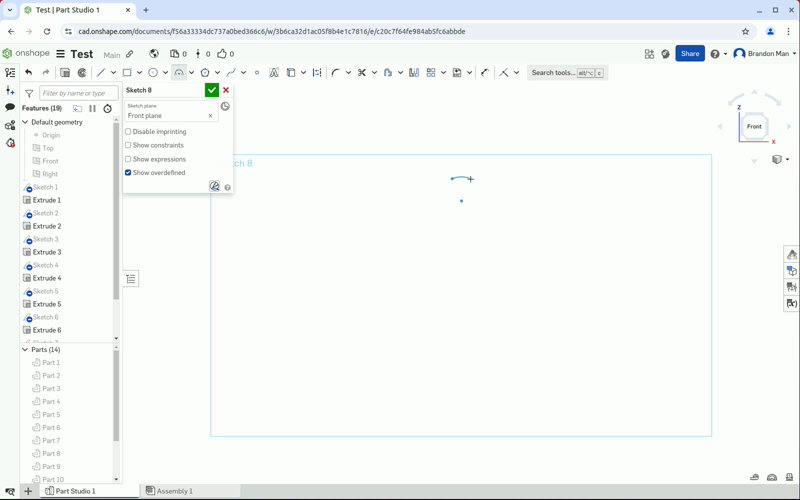
click(470, 178)
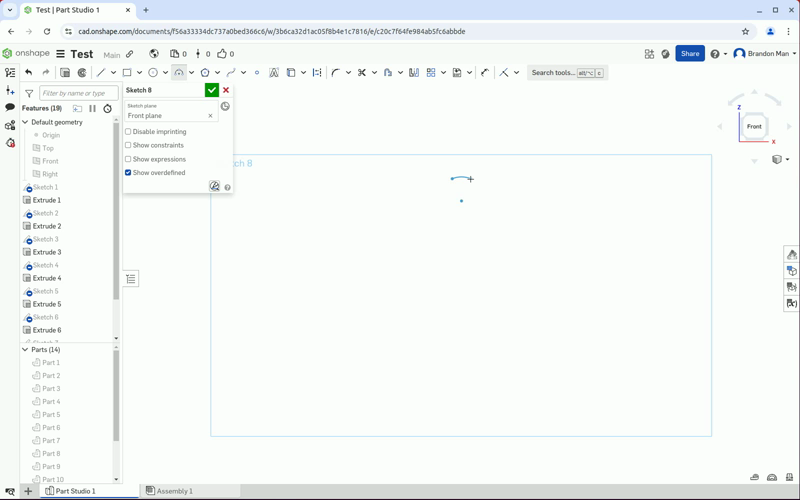
mouse_move(461, 189)
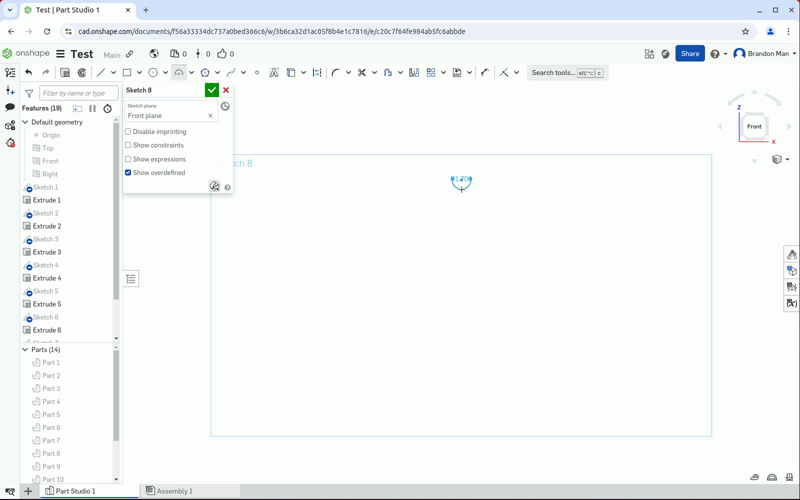
click(461, 189)
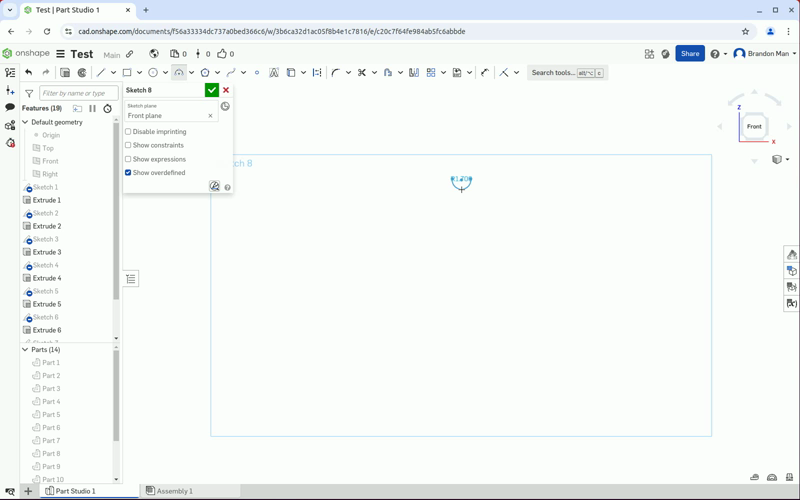
key_up(shift)
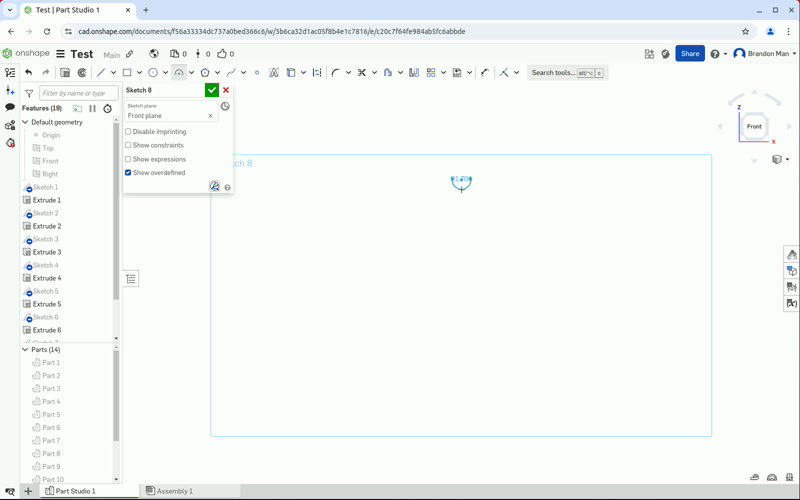
key(esc)
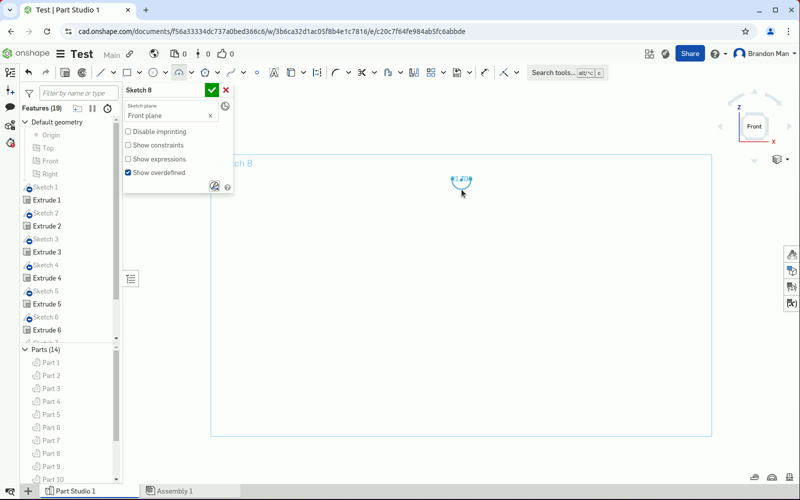
key(l)
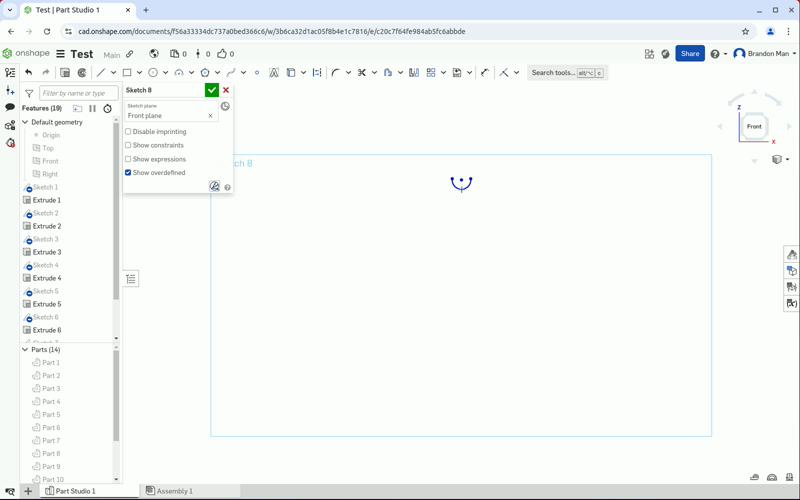
mouse_move(470, 178)
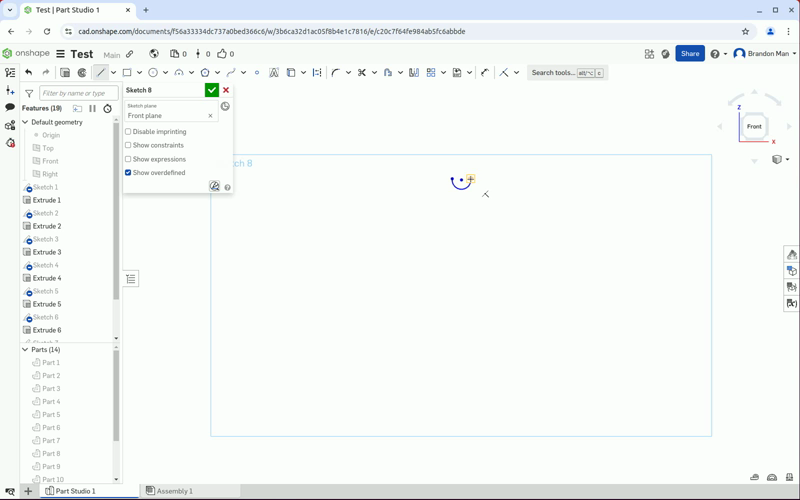
click(470, 178)
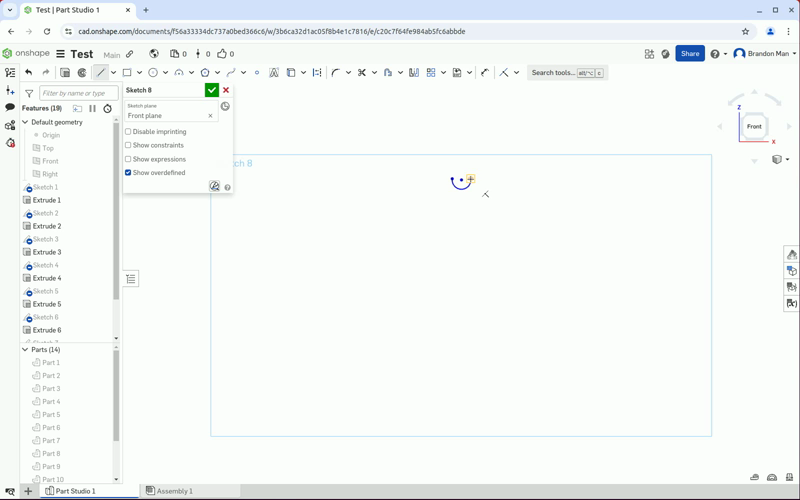
key_down(shift)
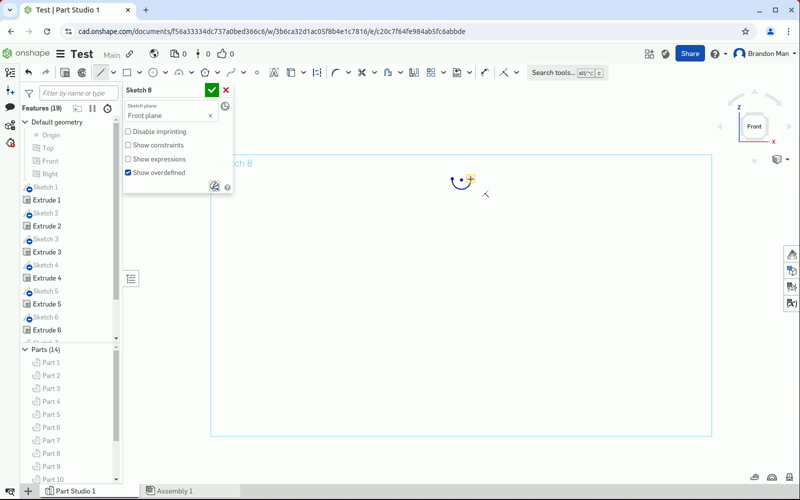
mouse_move(501, 178)
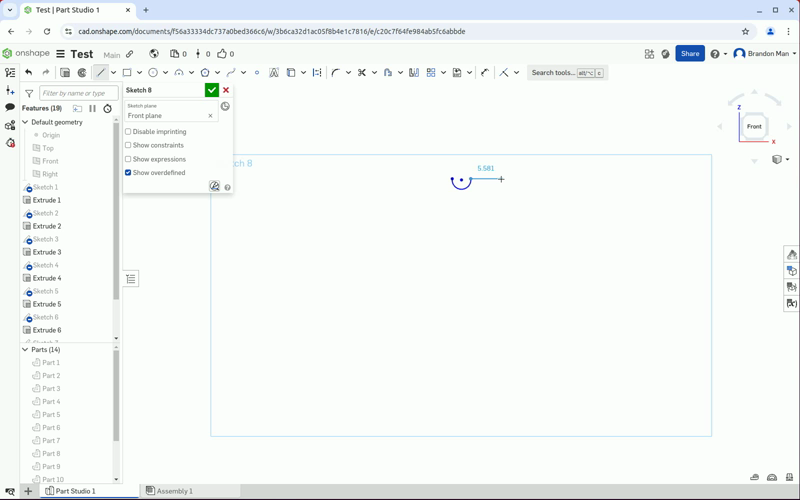
mouse_move(470, 178)
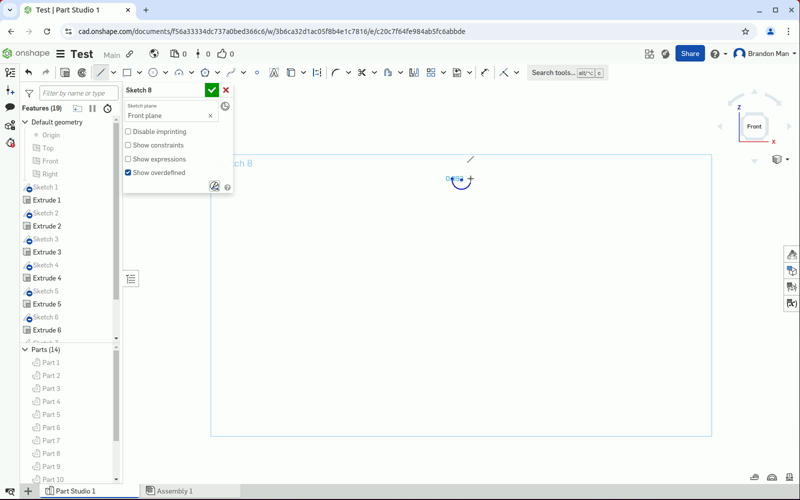
scroll(6)
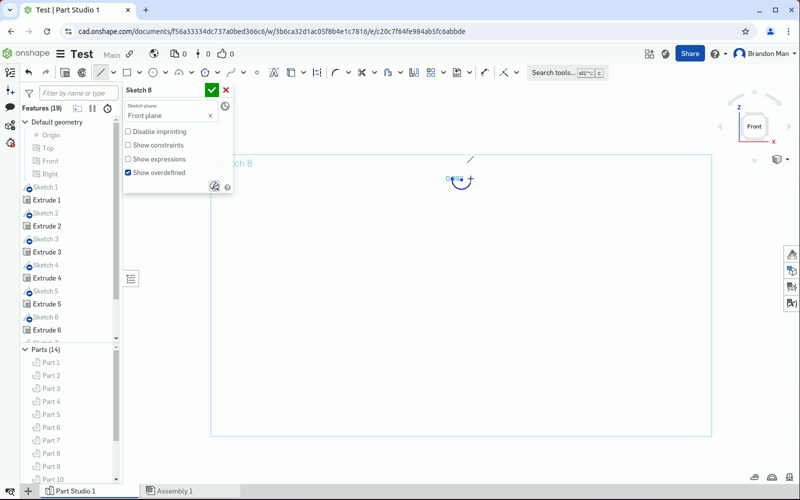
scroll(6)
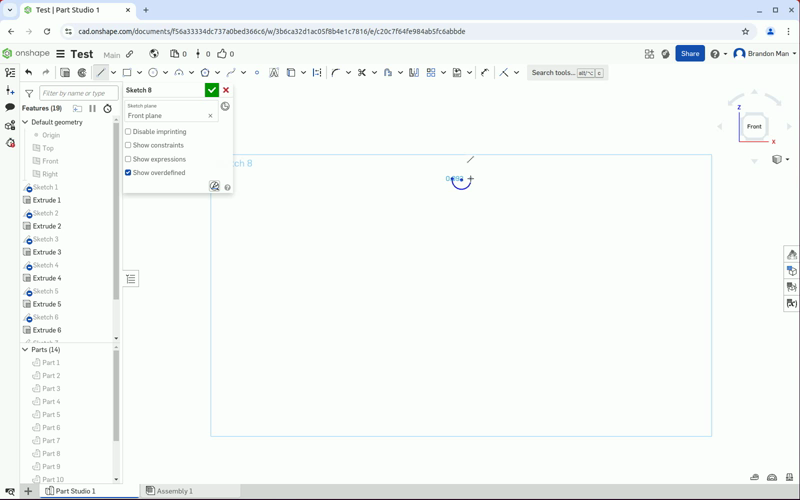
scroll(6)
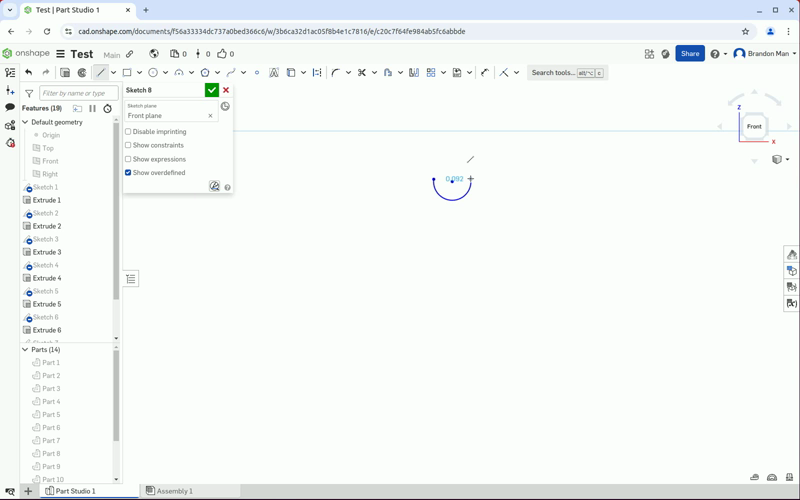
scroll(6)
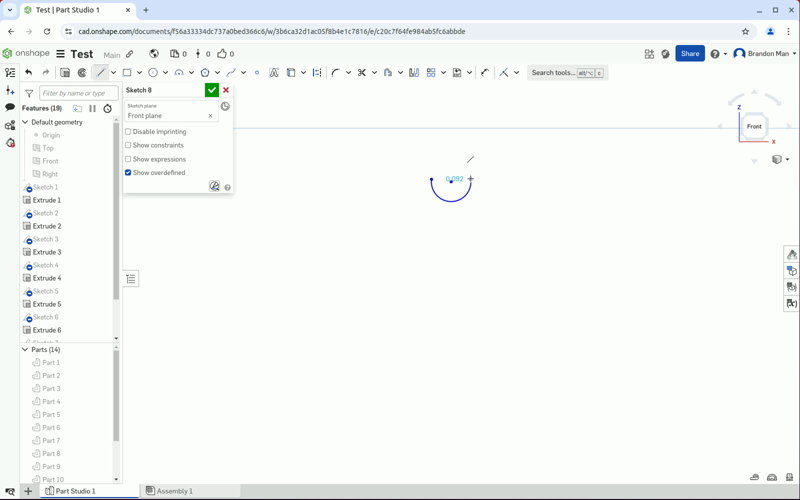
scroll(6)
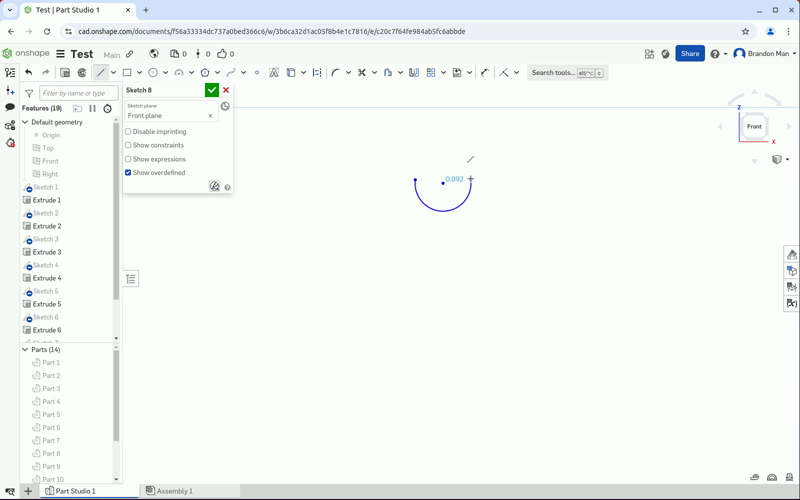
scroll(6)
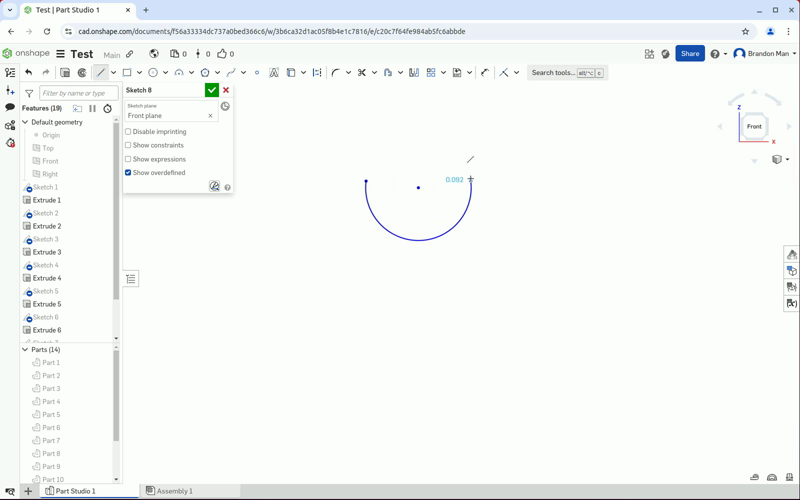
scroll(6)
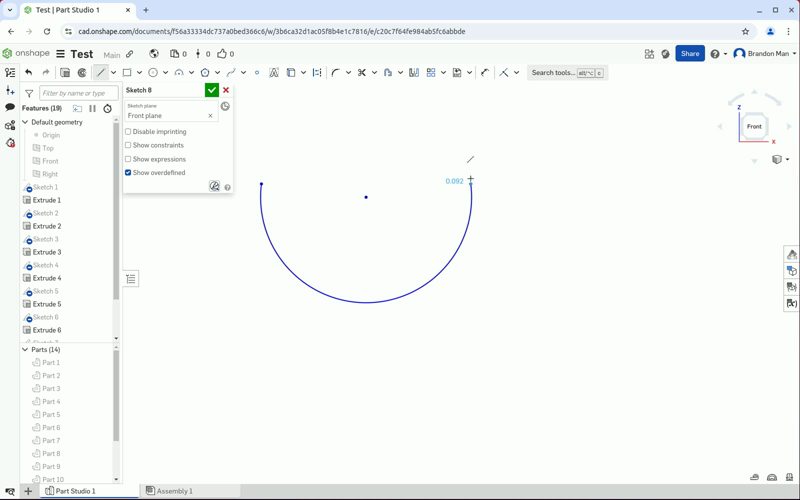
click(470, 178)
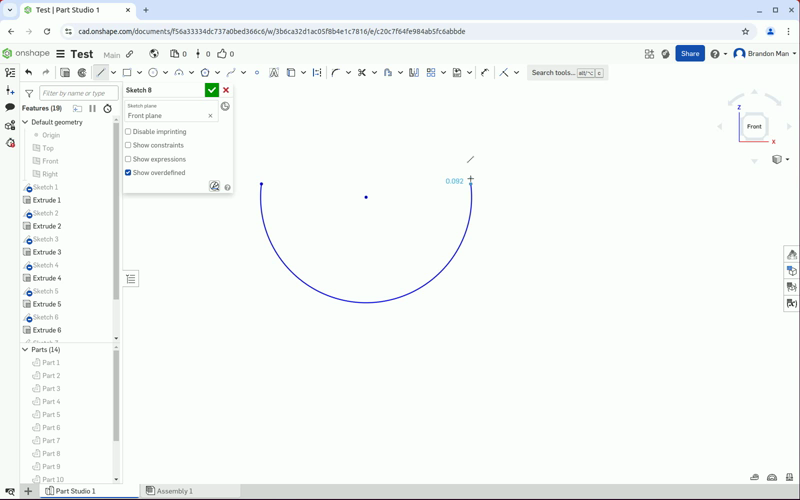
scroll(-6)
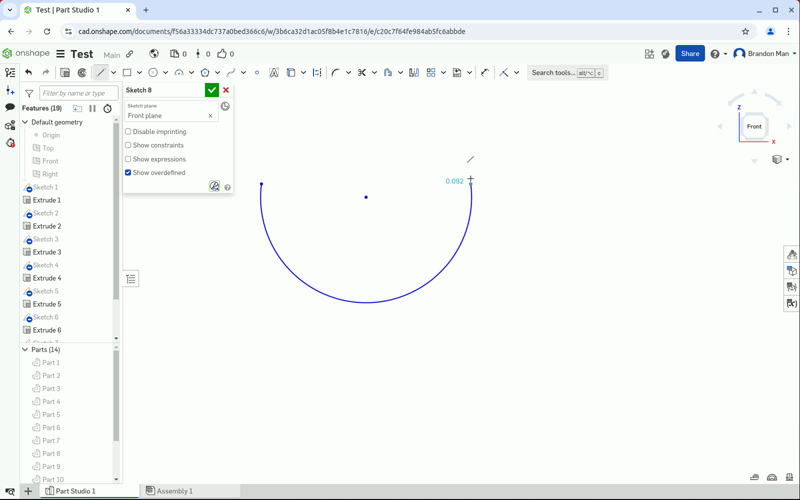
scroll(-6)
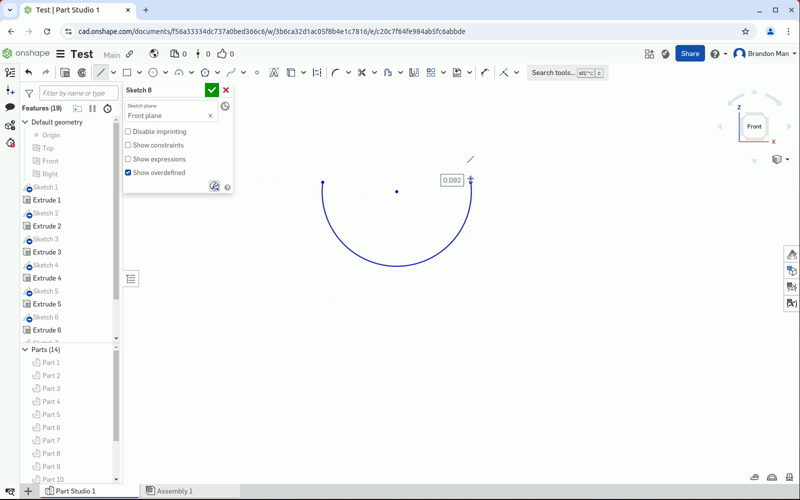
scroll(-6)
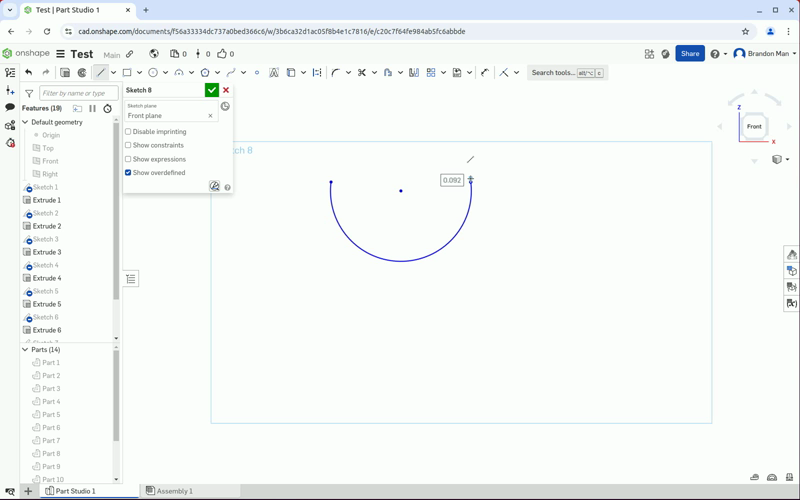
scroll(-6)
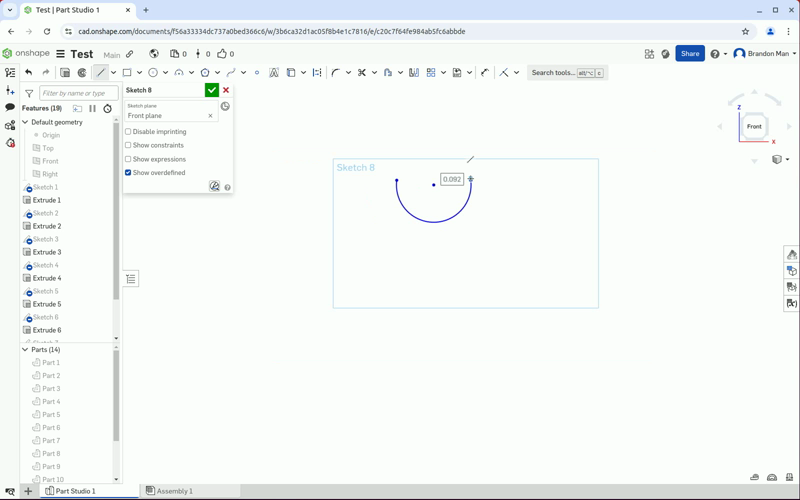
scroll(-6)
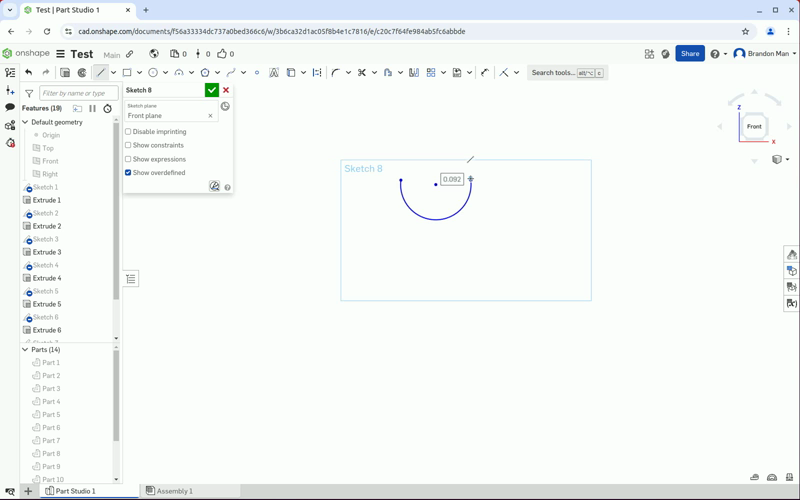
scroll(-6)
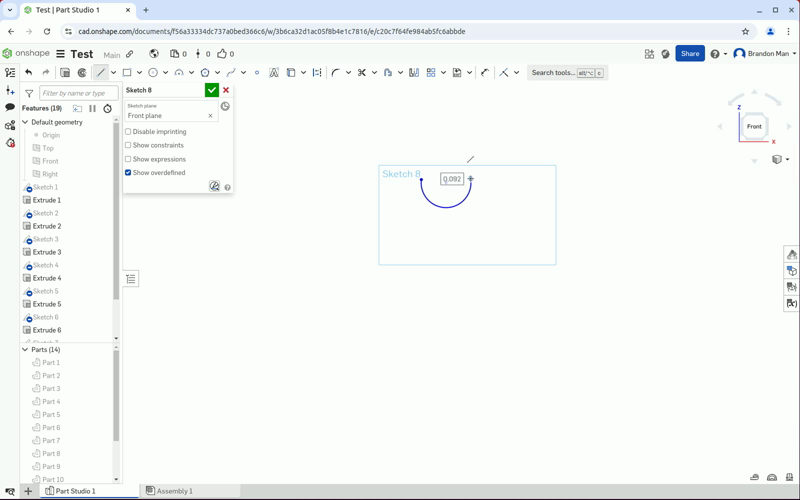
scroll(-6)
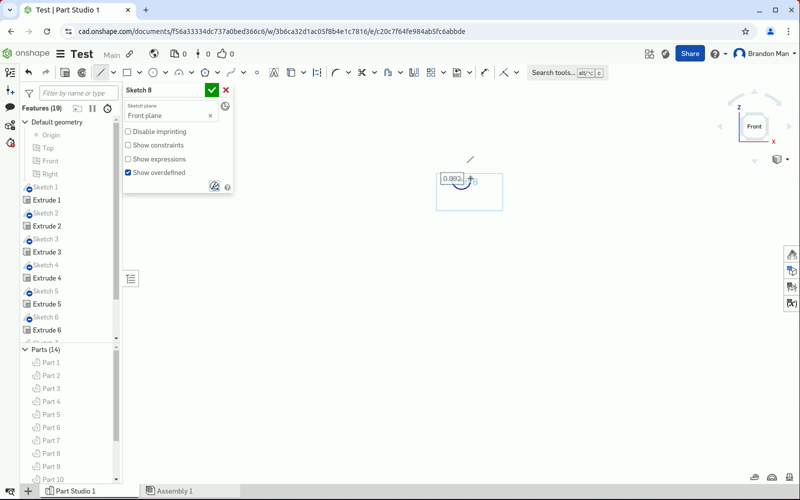
key_up(shift)
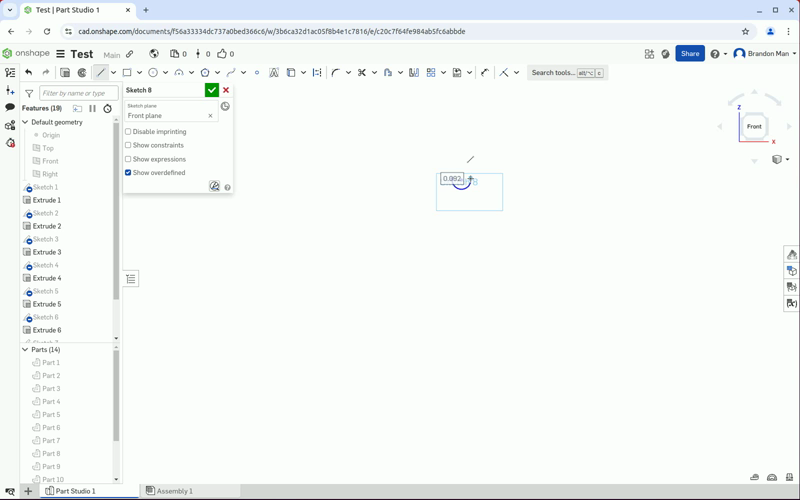
key(esc)
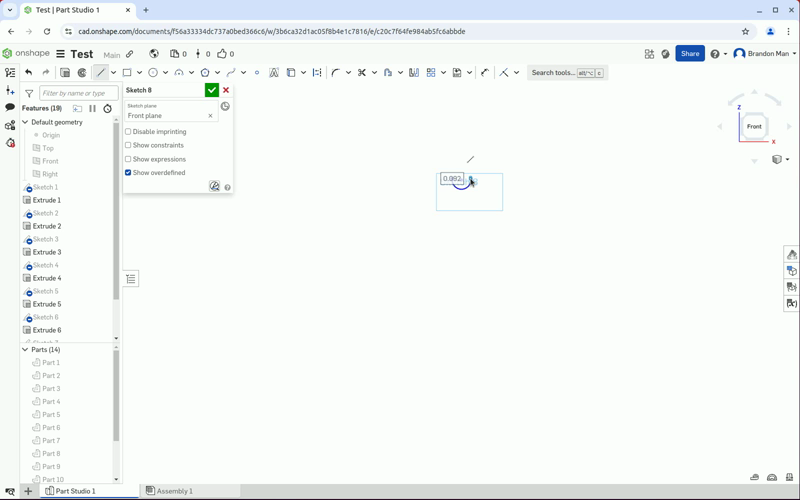
key(a)
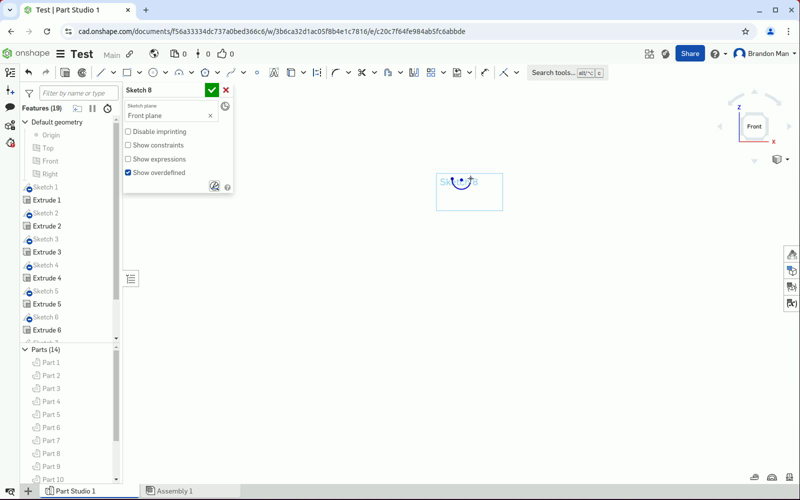
mouse_move(470, 178)
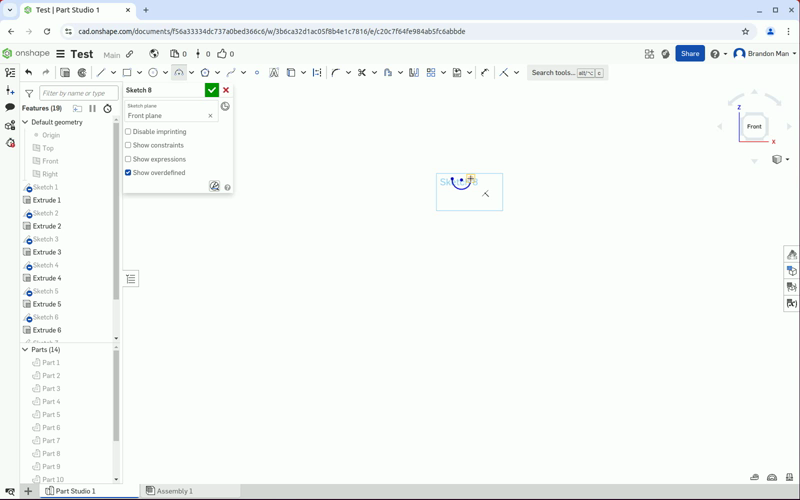
scroll(6)
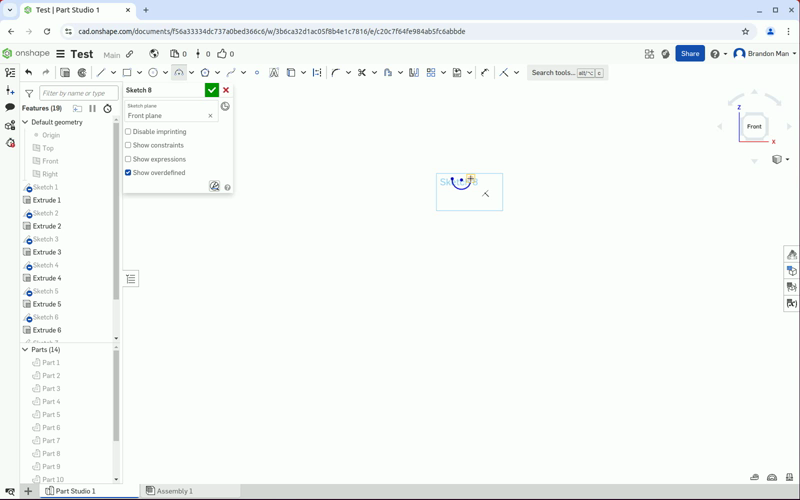
scroll(6)
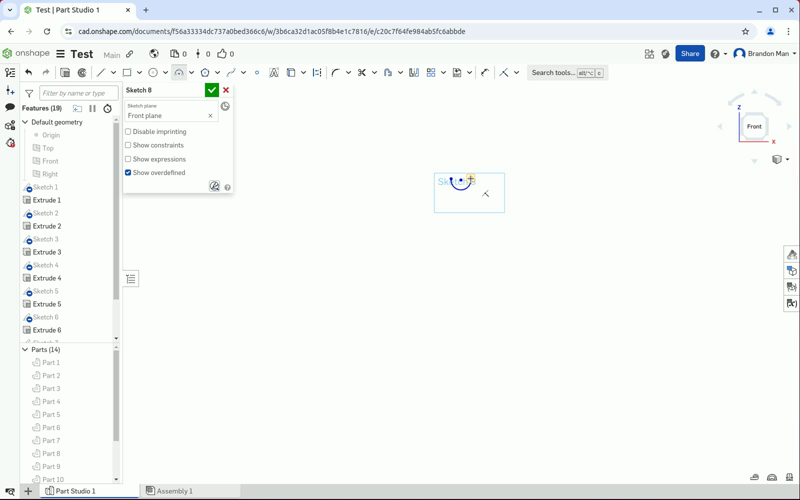
scroll(6)
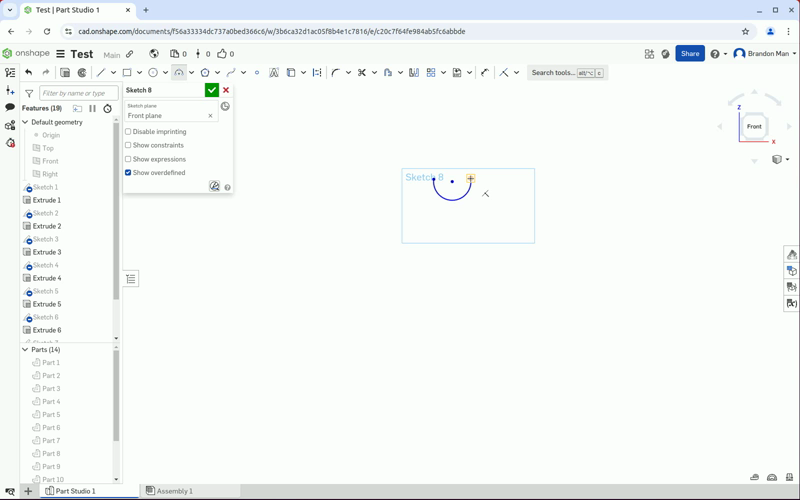
scroll(6)
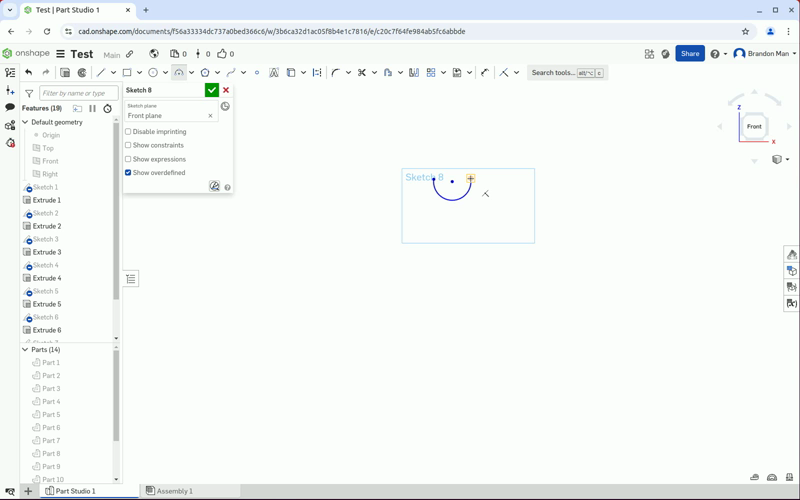
scroll(6)
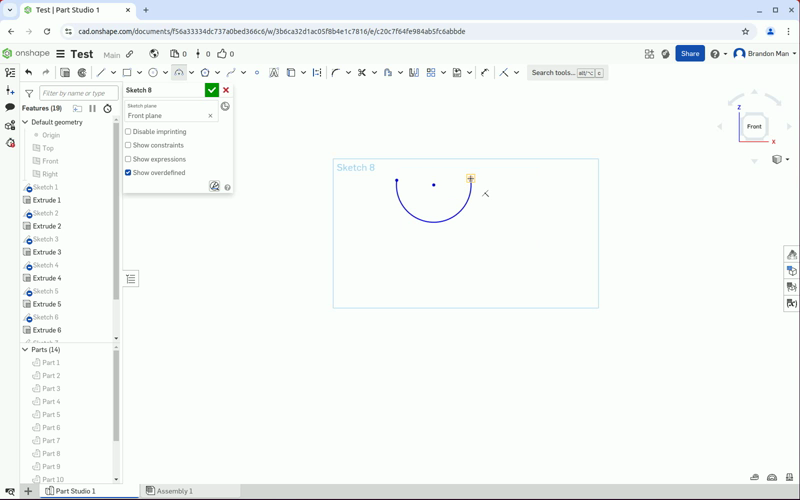
scroll(6)
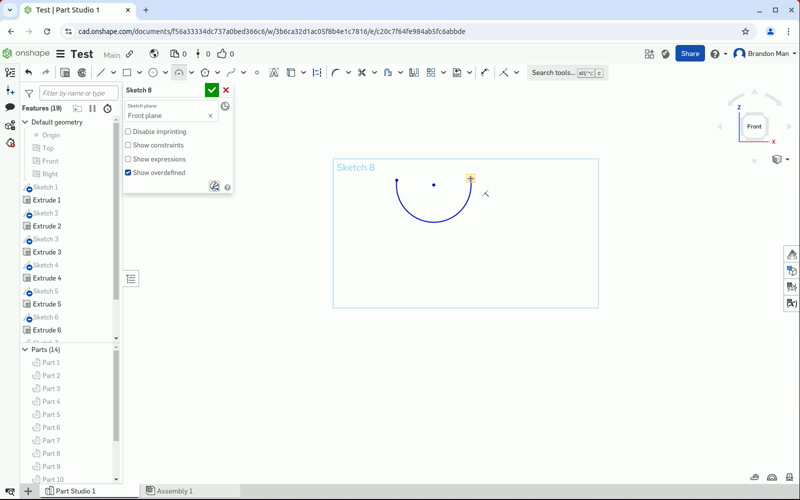
scroll(6)
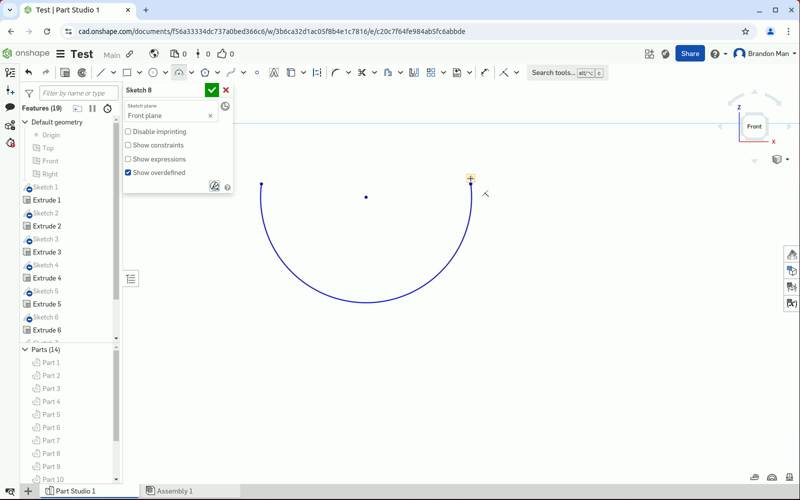
click(470, 178)
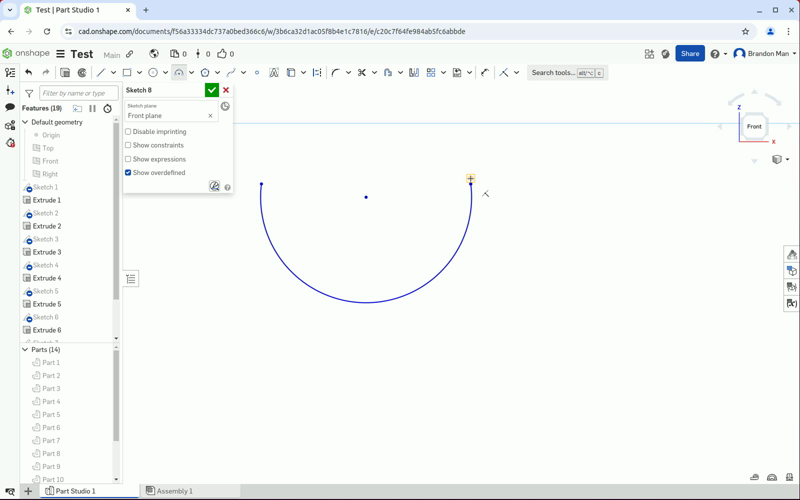
scroll(-6)
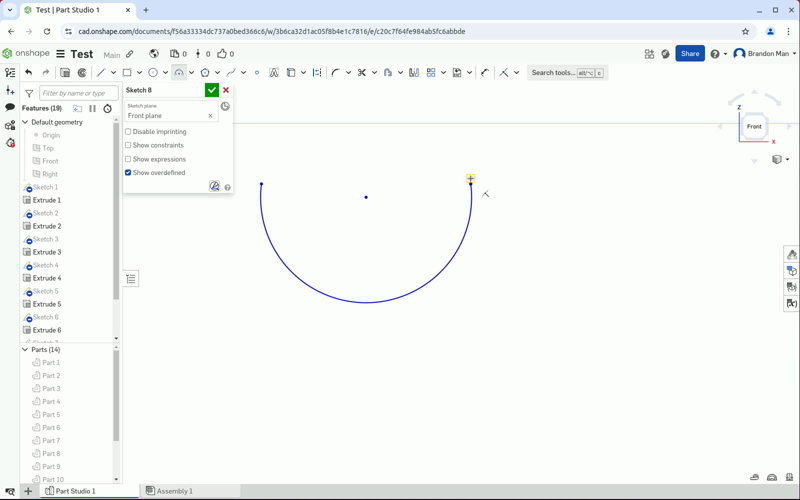
scroll(-6)
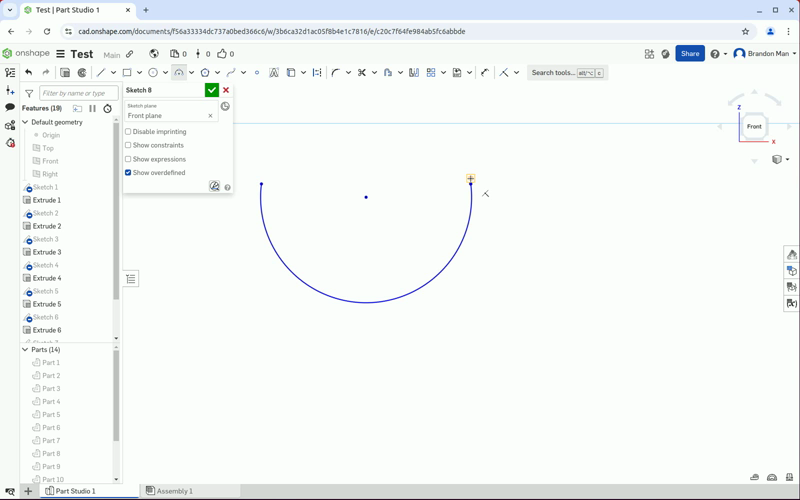
scroll(-6)
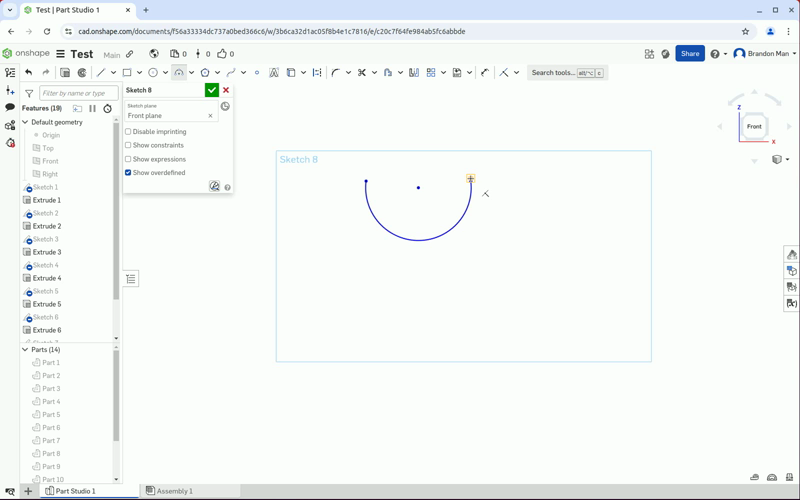
scroll(-6)
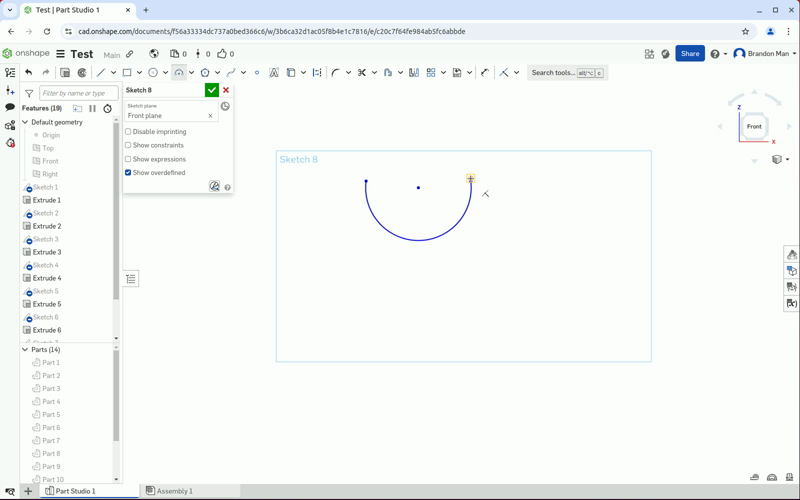
scroll(-6)
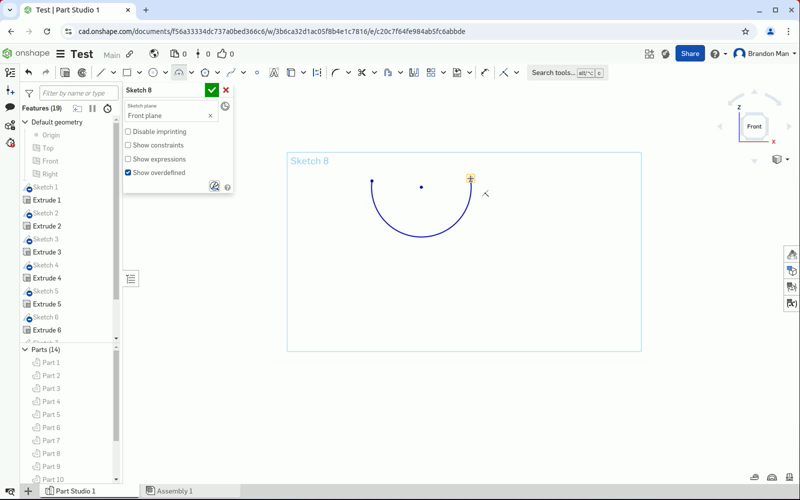
scroll(-6)
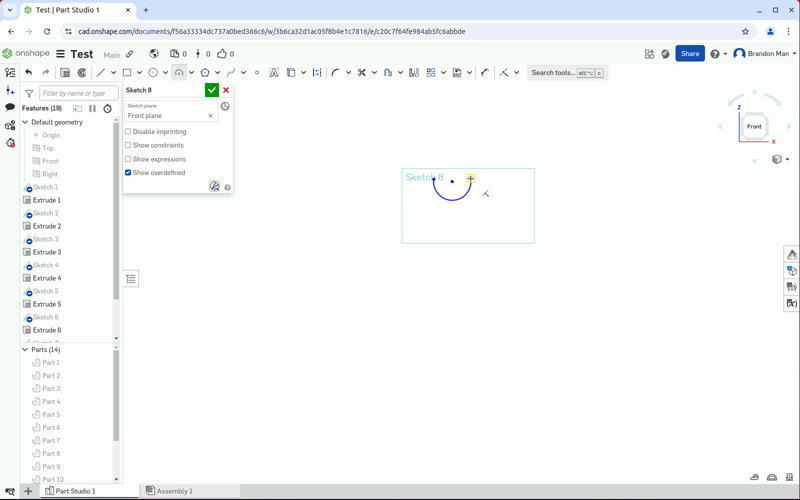
scroll(-6)
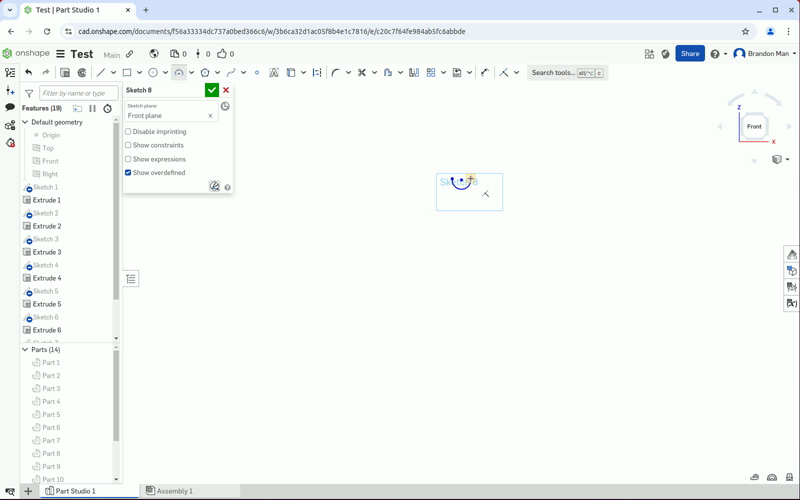
key_down(shift)
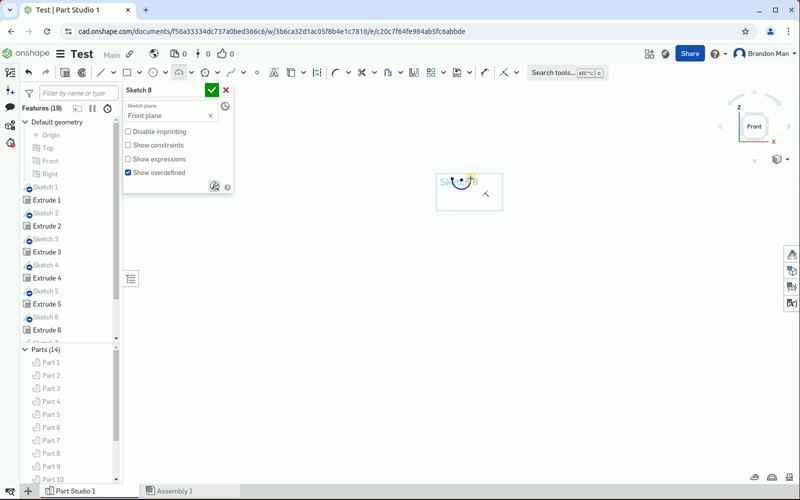
mouse_move(452, 178)
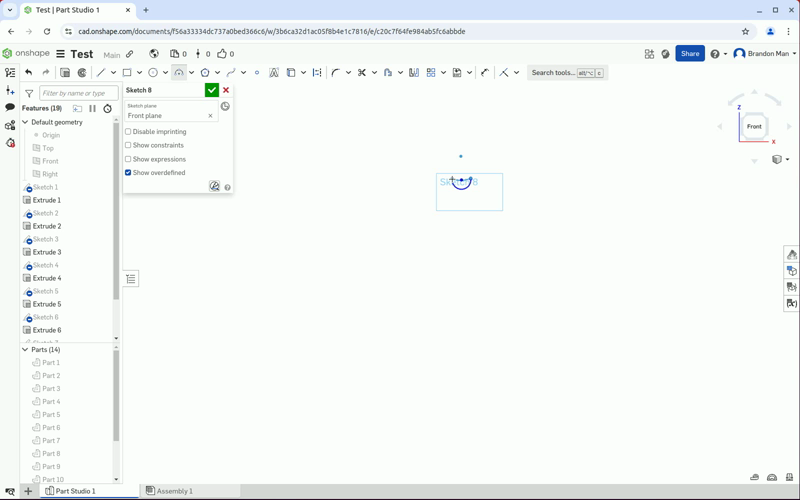
click(452, 178)
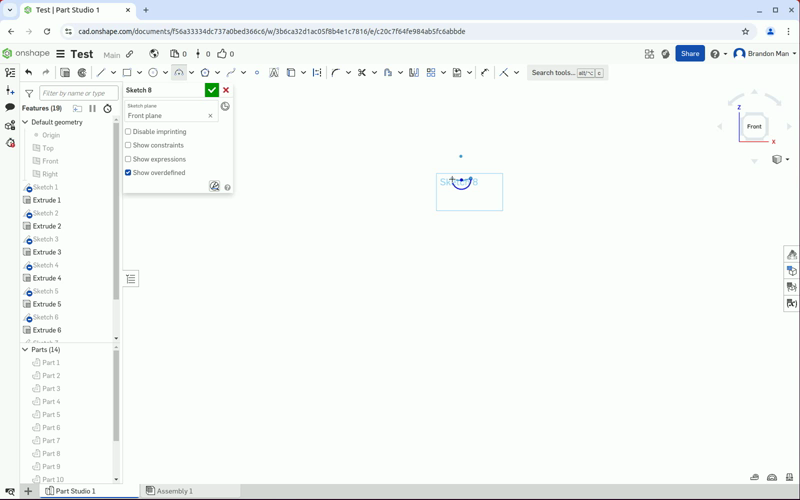
mouse_move(461, 170)
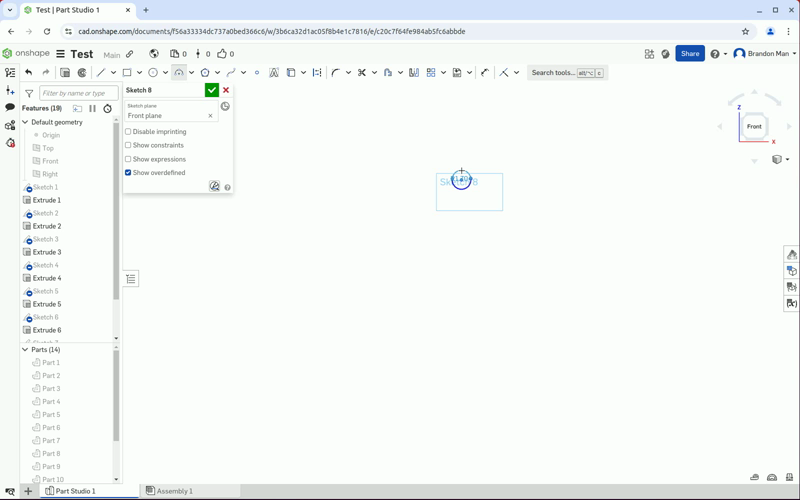
click(461, 170)
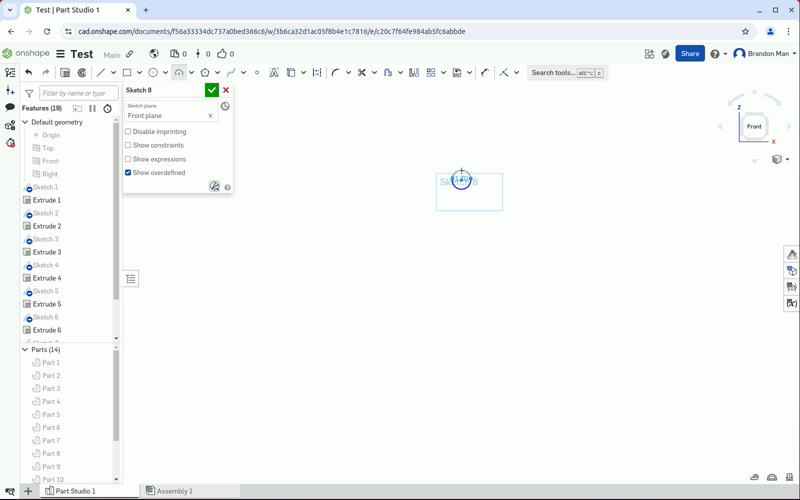
key_up(shift)
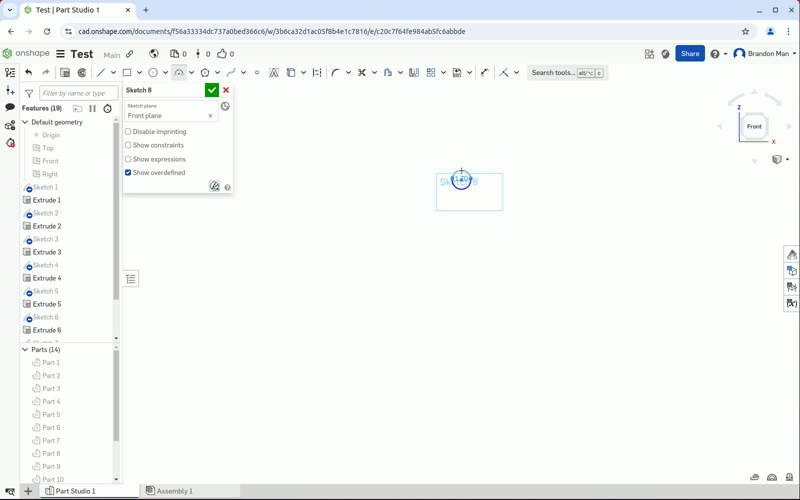
key(esc)
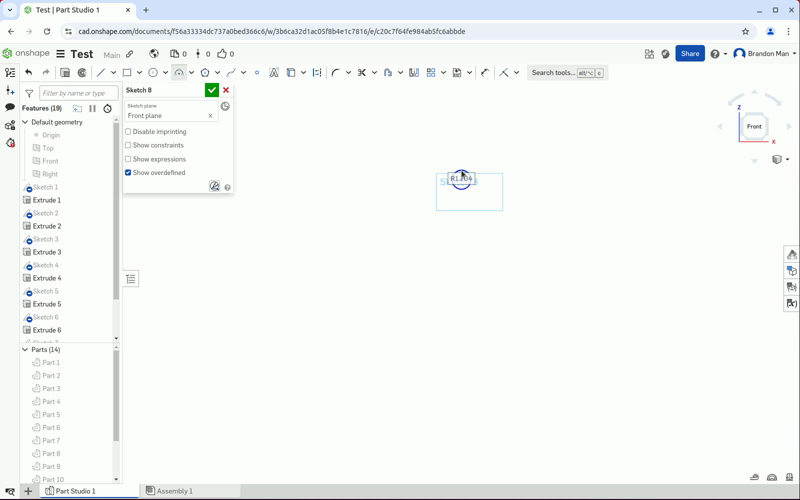
key(l)
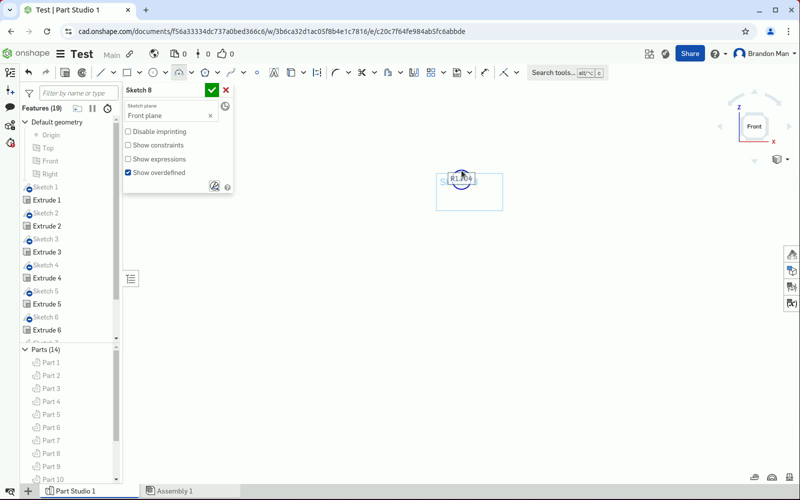
mouse_move(452, 178)
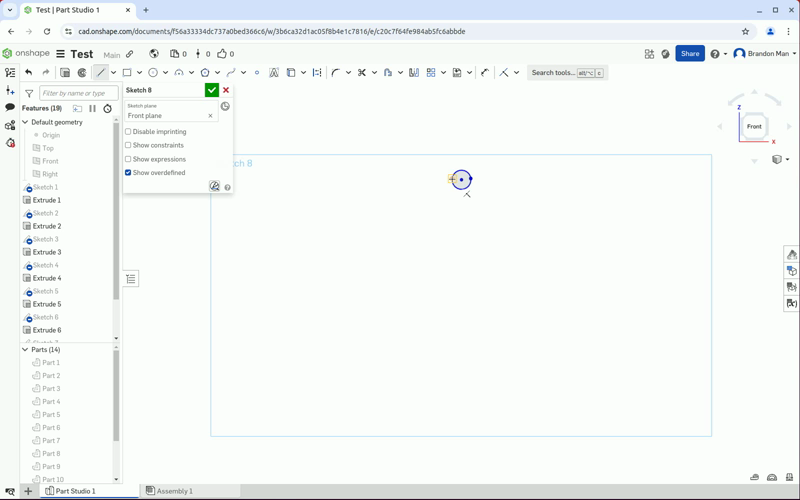
click(452, 178)
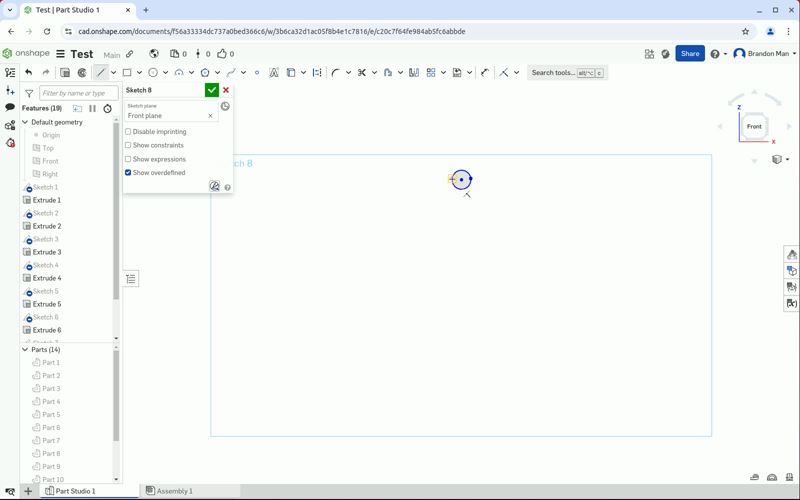
key(esc)
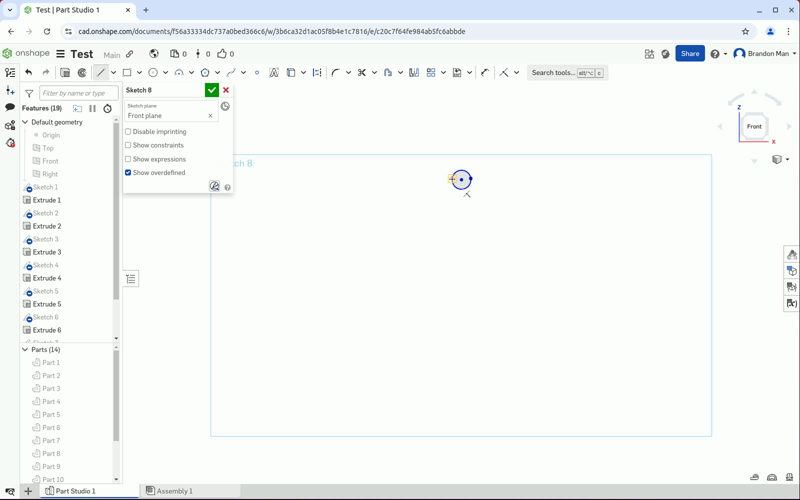
key(c)
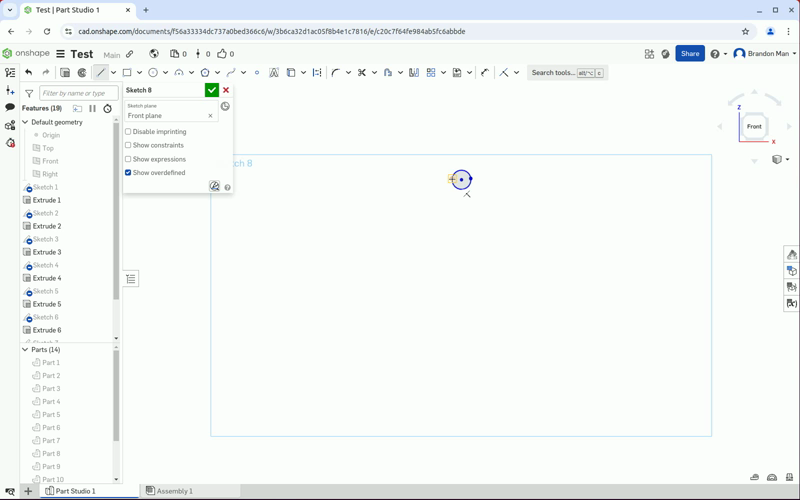
key_down(shift)
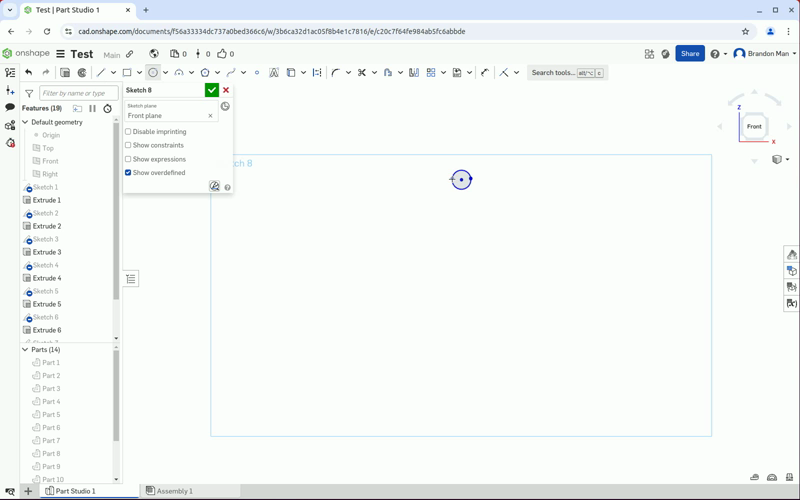
mouse_move(461, 179)
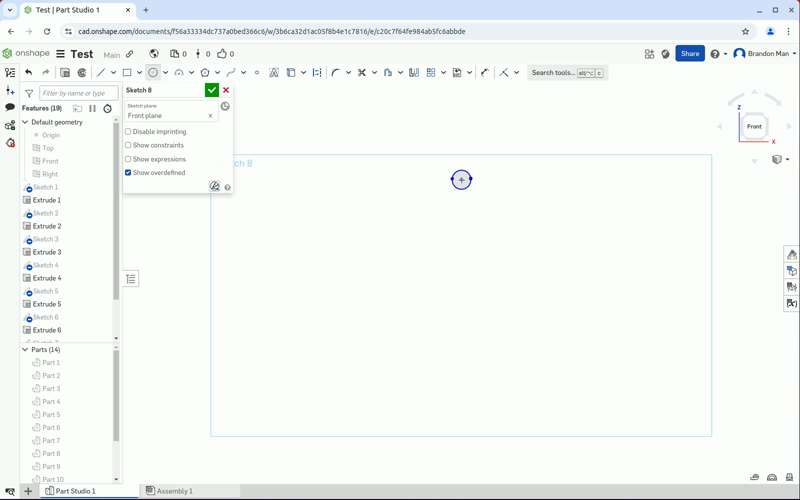
click(461, 179)
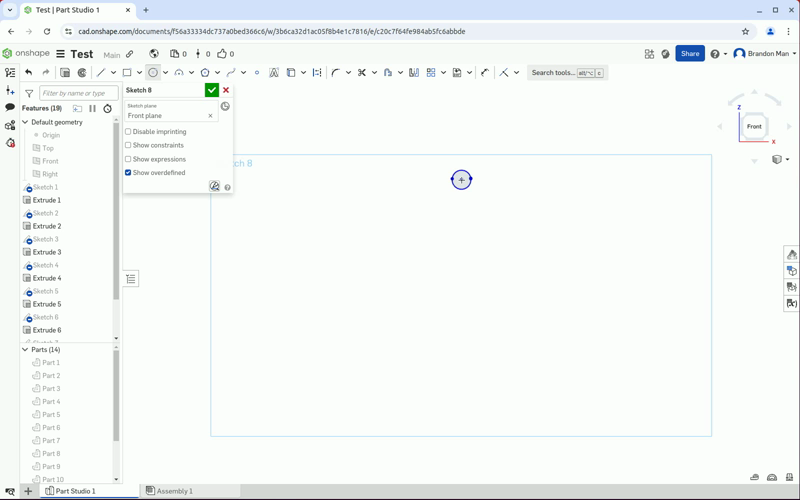
key_up(shift)
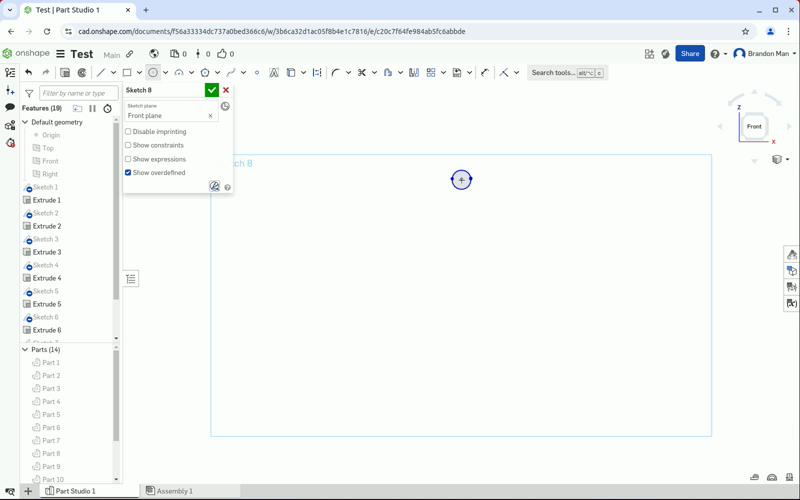
mouse_move(464, 179)
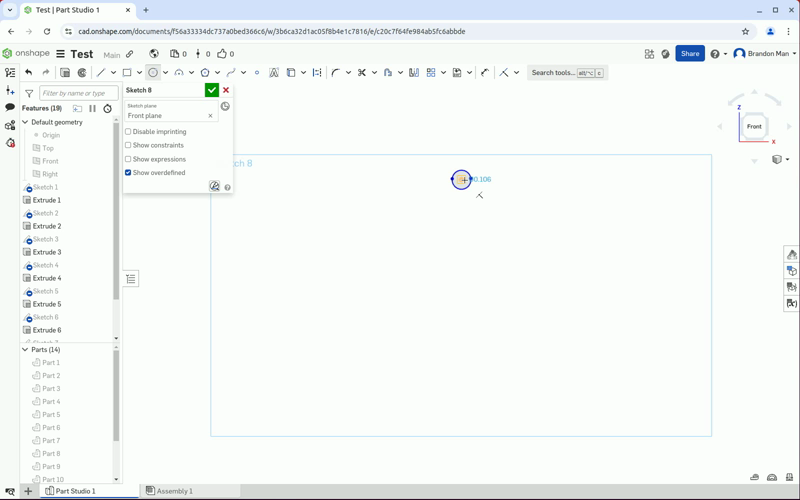
scroll(6)
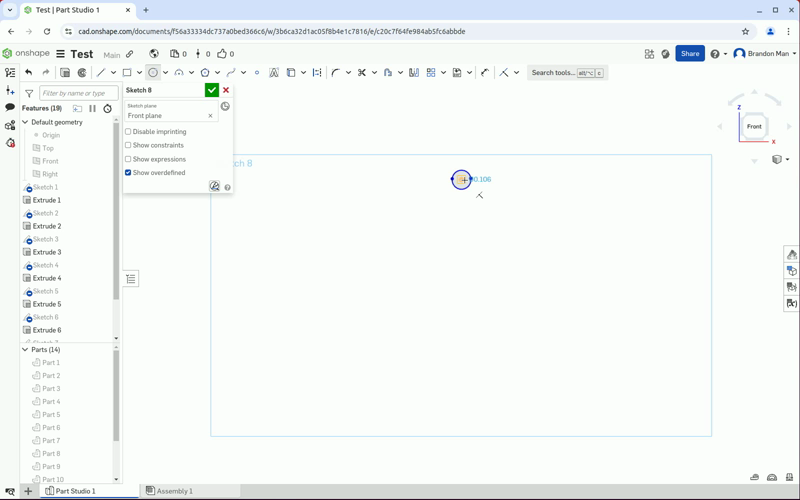
scroll(6)
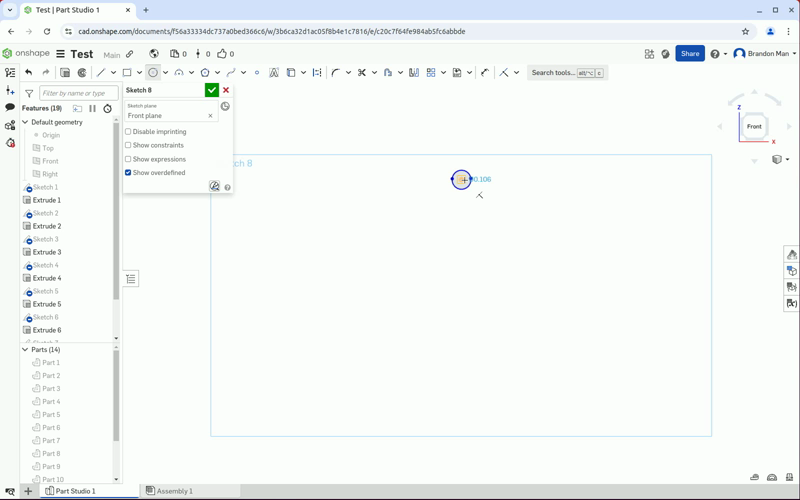
scroll(6)
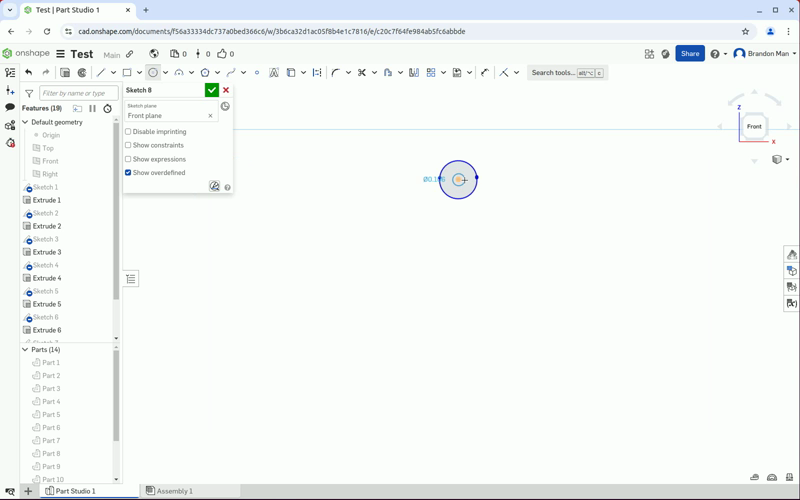
scroll(6)
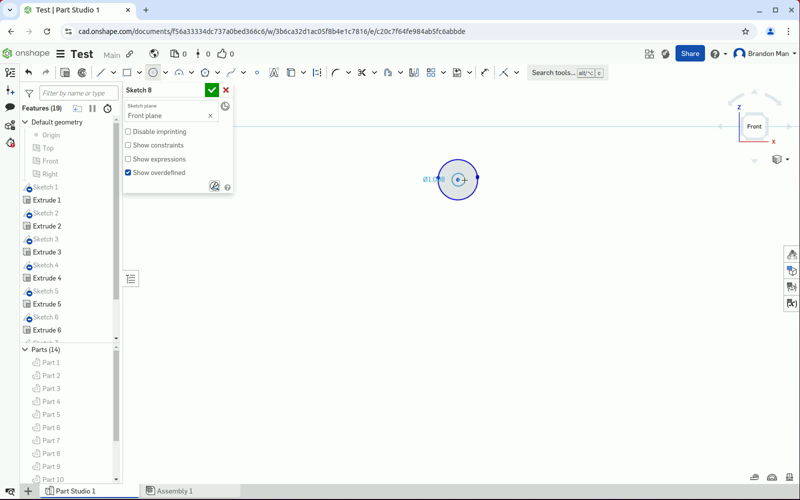
scroll(6)
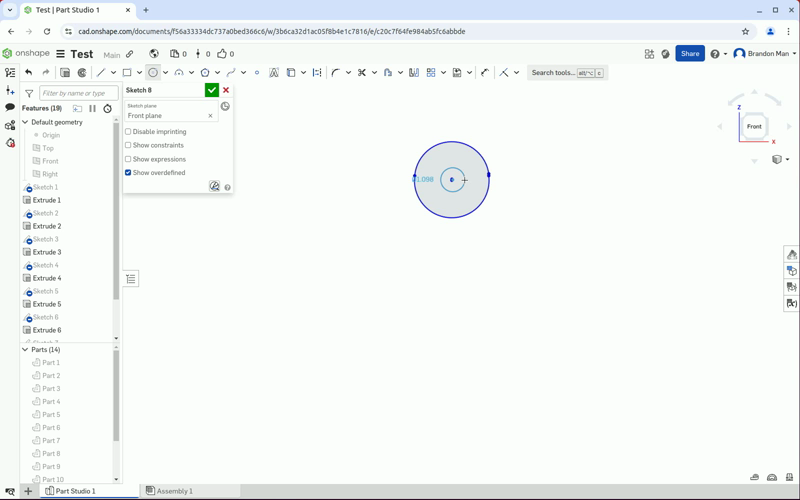
scroll(6)
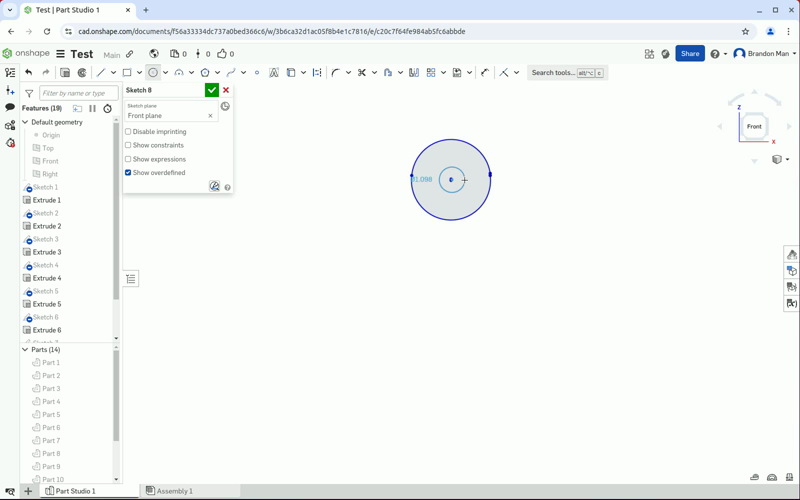
scroll(6)
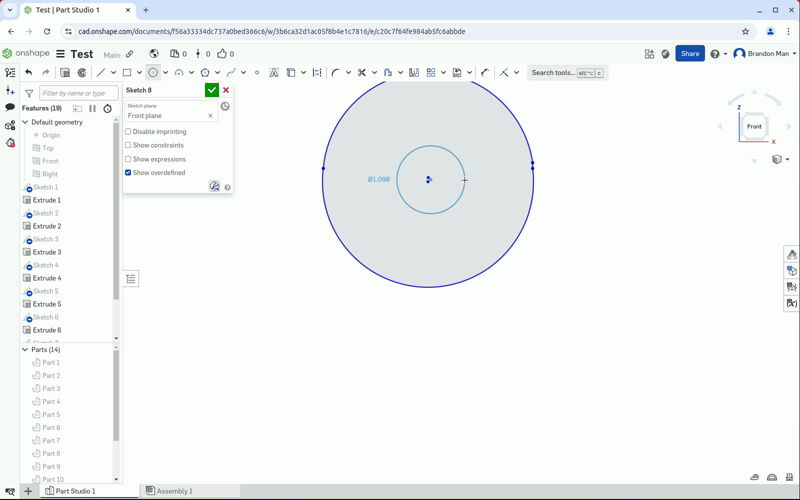
click(464, 179)
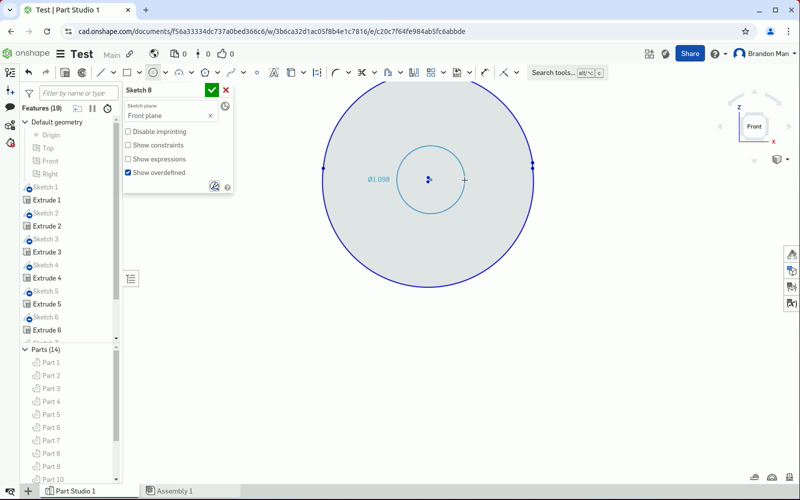
scroll(-6)
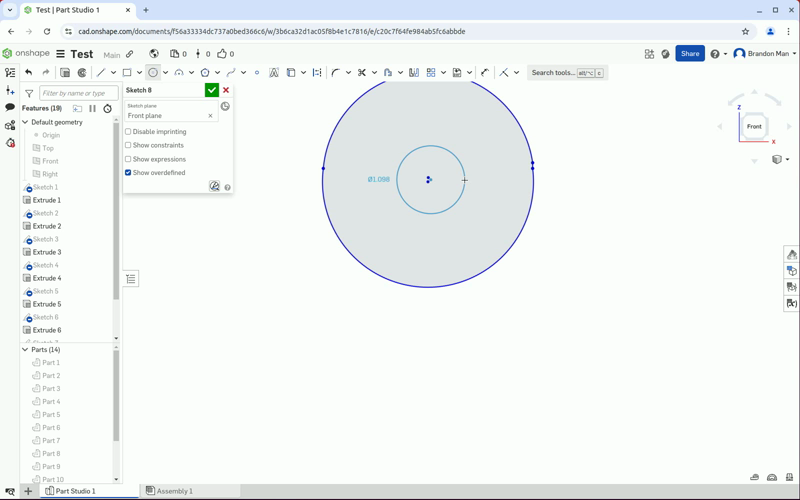
scroll(-6)
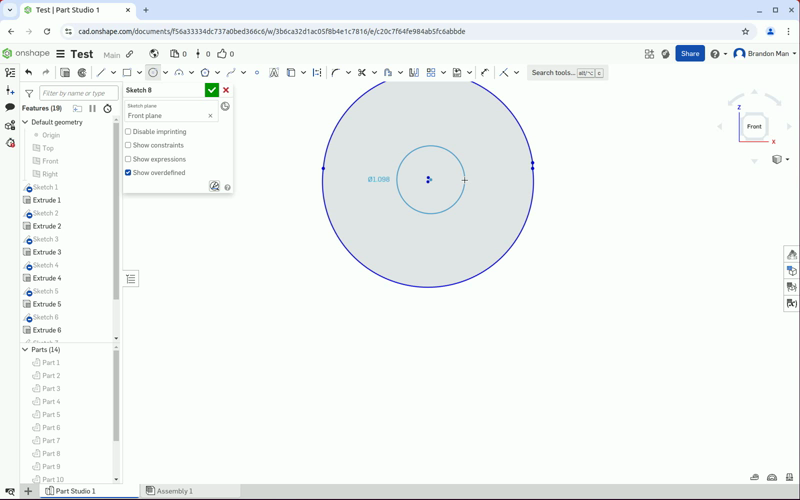
scroll(-6)
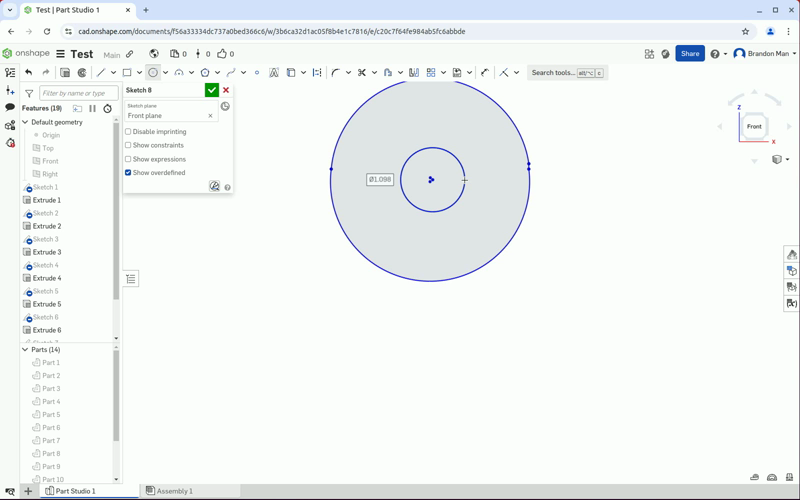
scroll(-6)
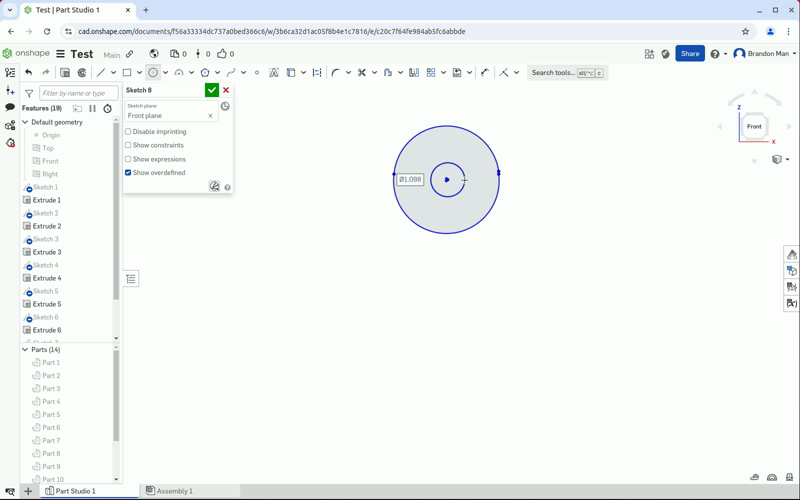
scroll(-6)
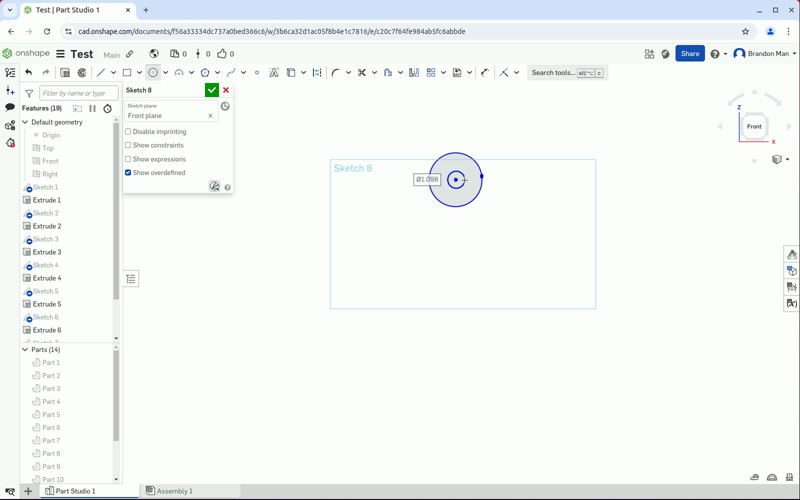
scroll(-6)
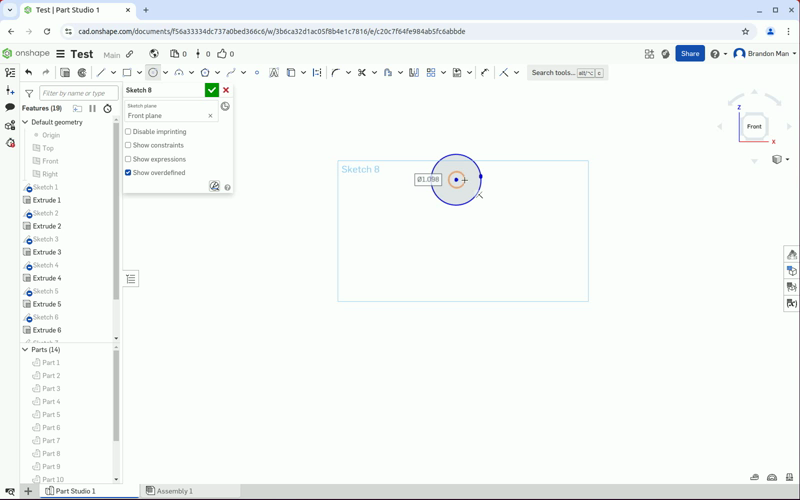
scroll(-6)
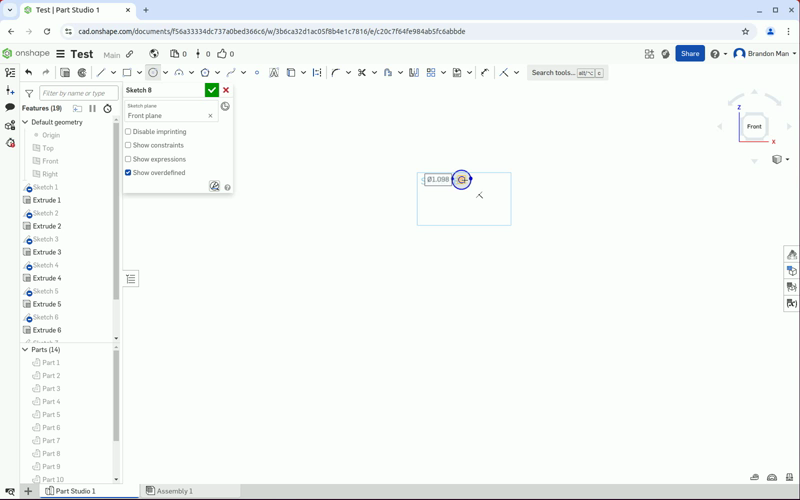
key(esc)
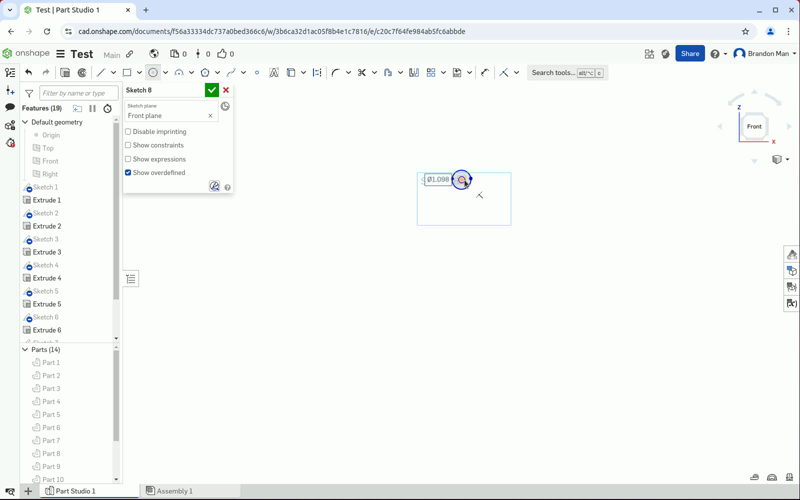
mouse_move(456, 178)
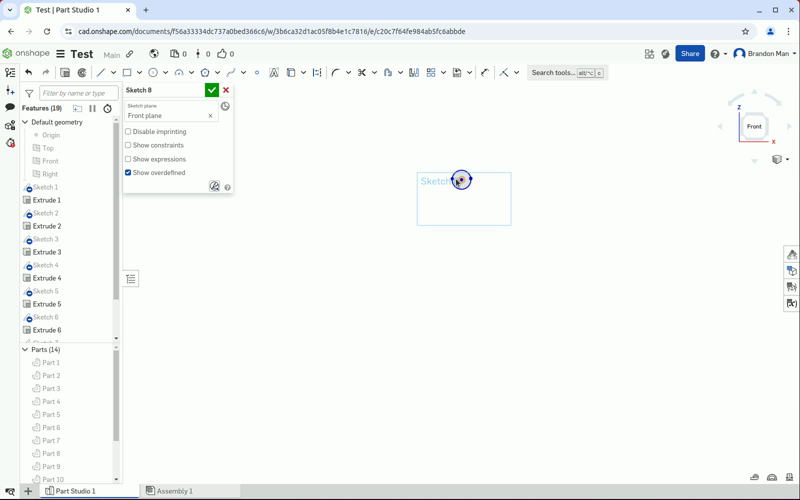
scroll(6)
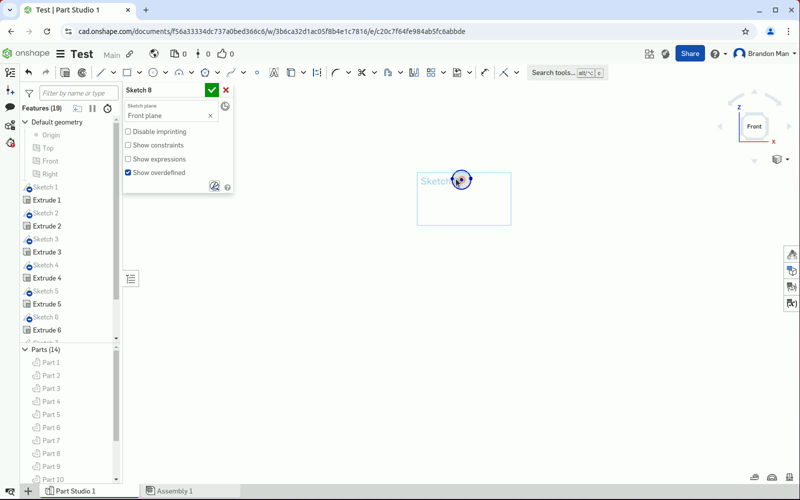
scroll(6)
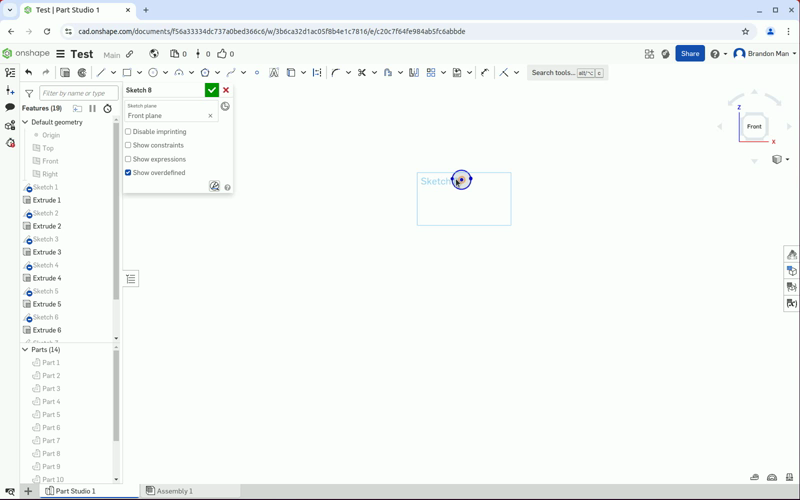
scroll(6)
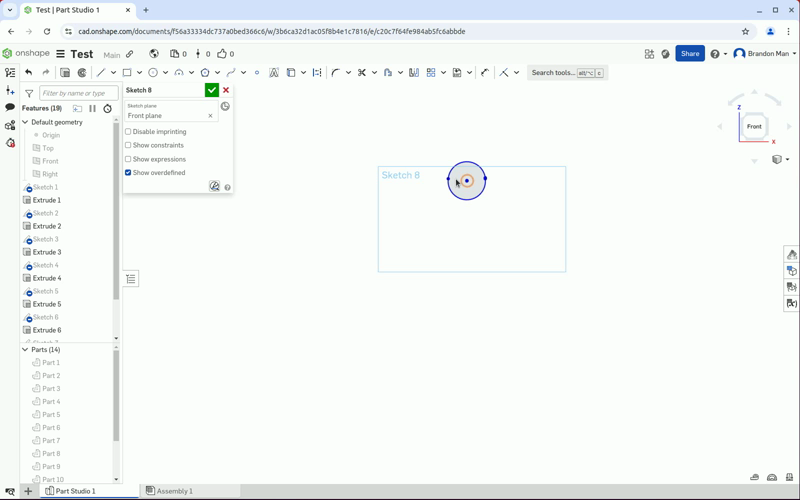
scroll(6)
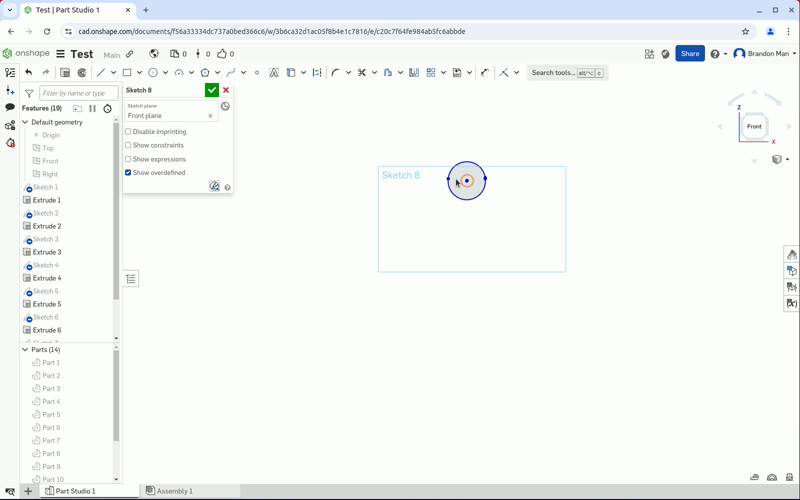
scroll(6)
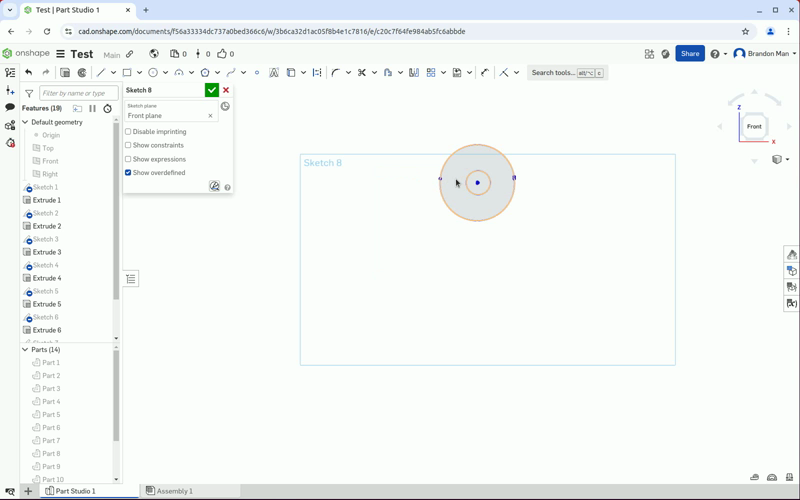
scroll(6)
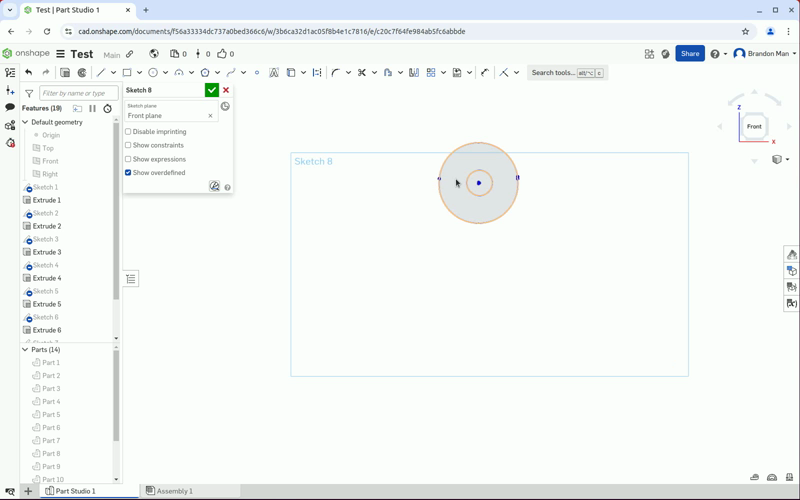
scroll(6)
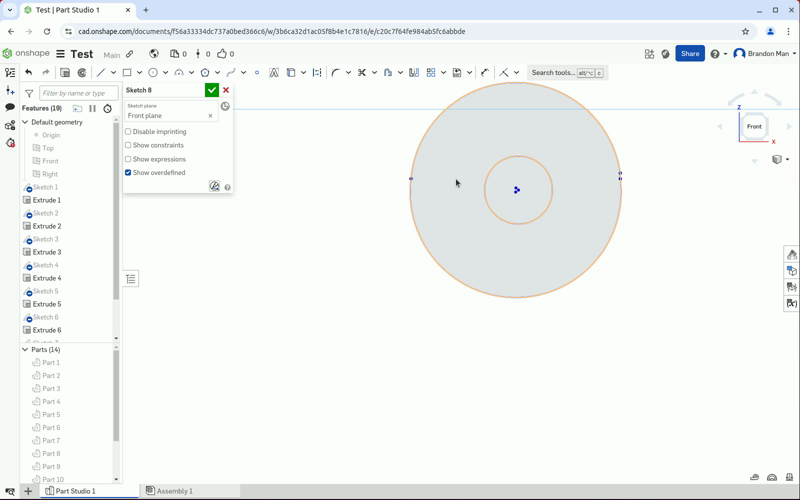
click(456, 178)
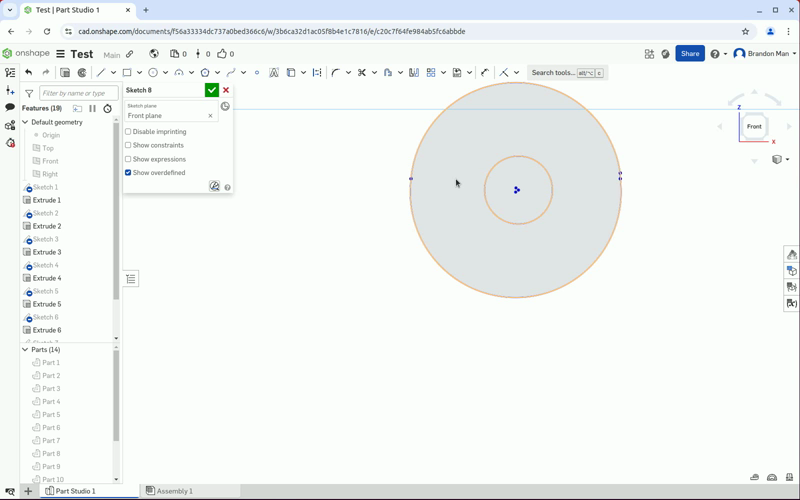
scroll(-6)
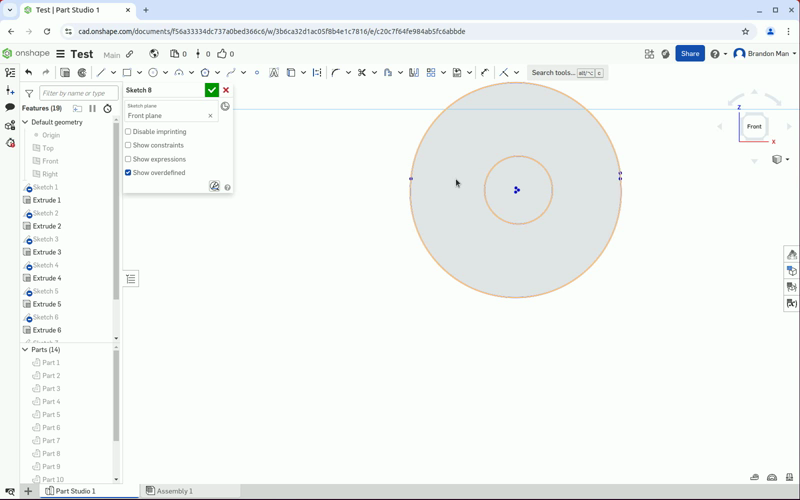
scroll(-6)
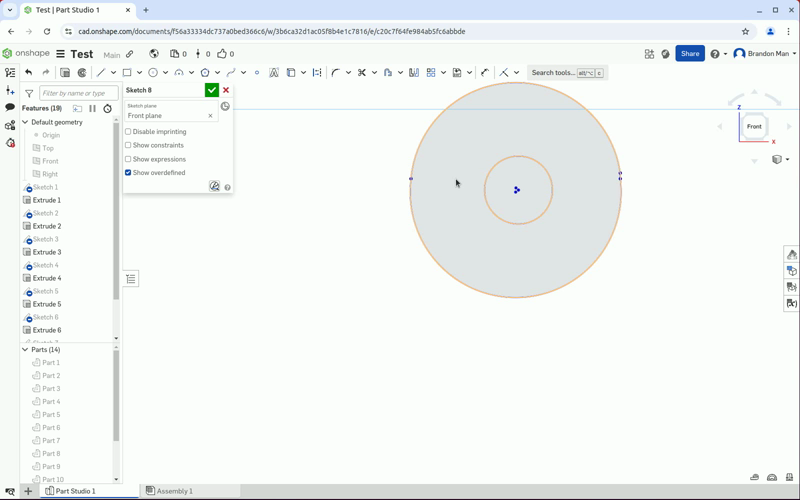
scroll(-6)
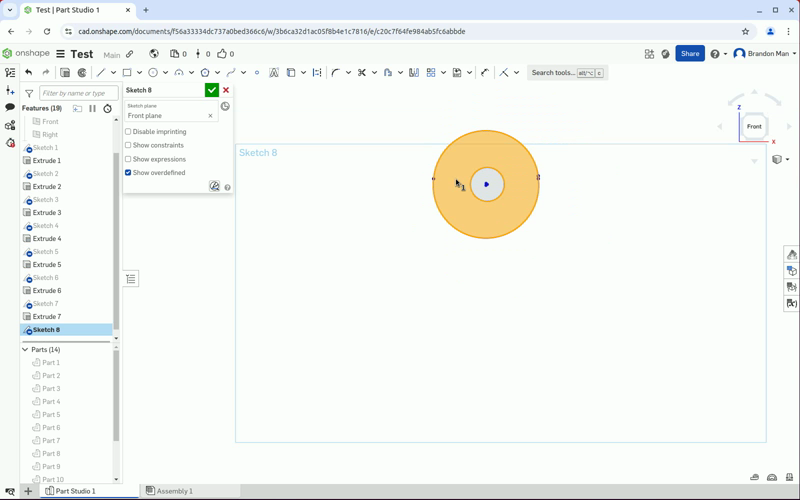
scroll(-6)
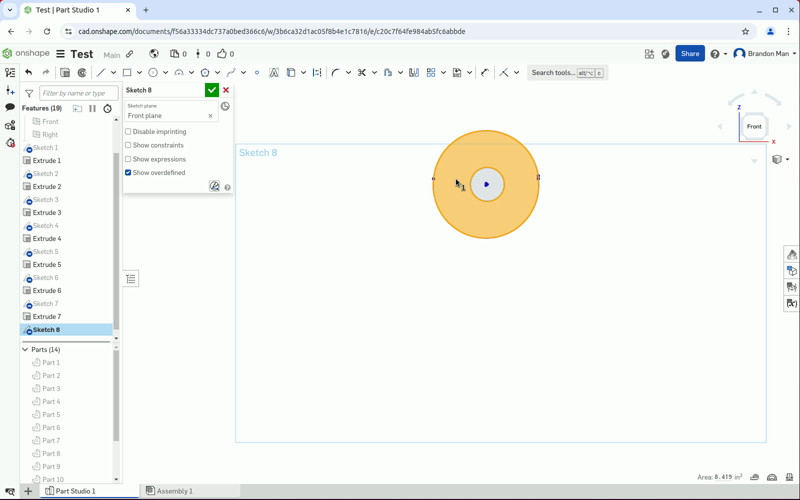
scroll(-6)
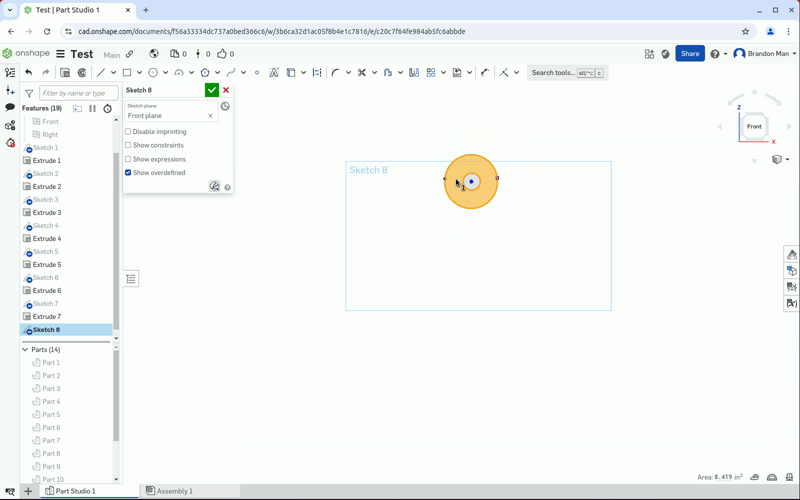
scroll(-6)
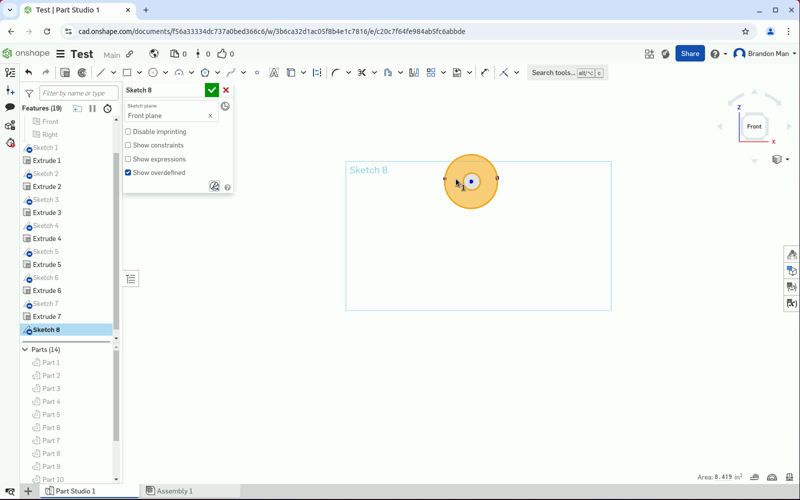
scroll(-6)
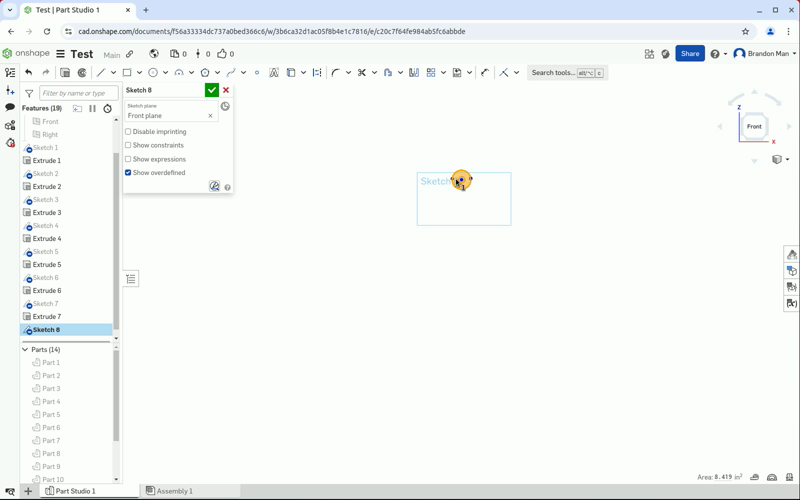
mouse_move(69, 352)
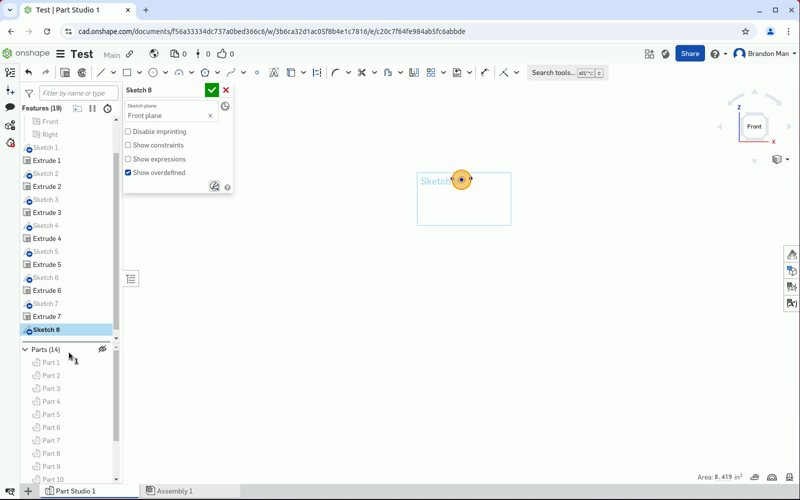
key(shift+y)
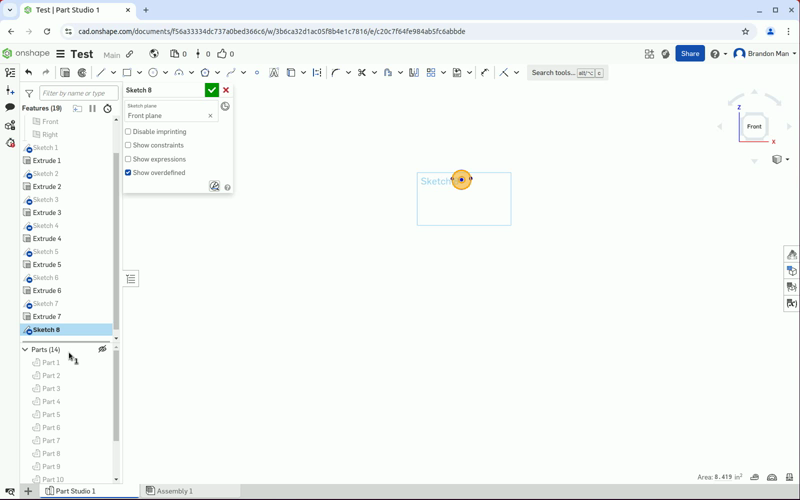
key(shift+e)
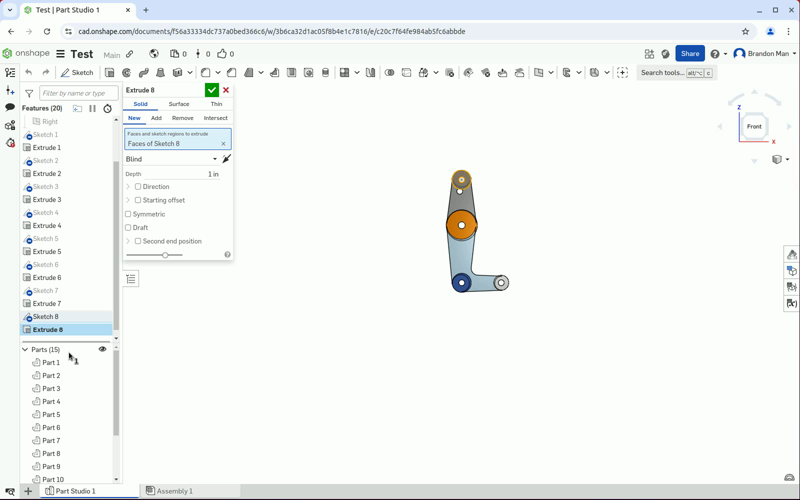
mouse_move(143, 106)
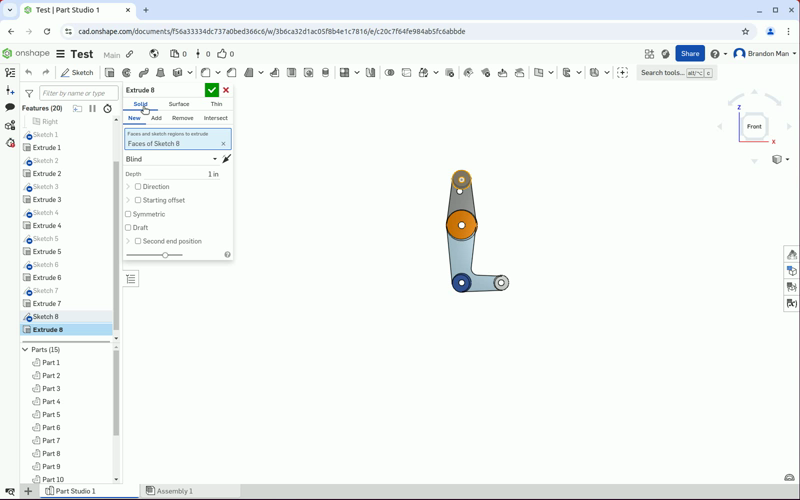
click(143, 106)
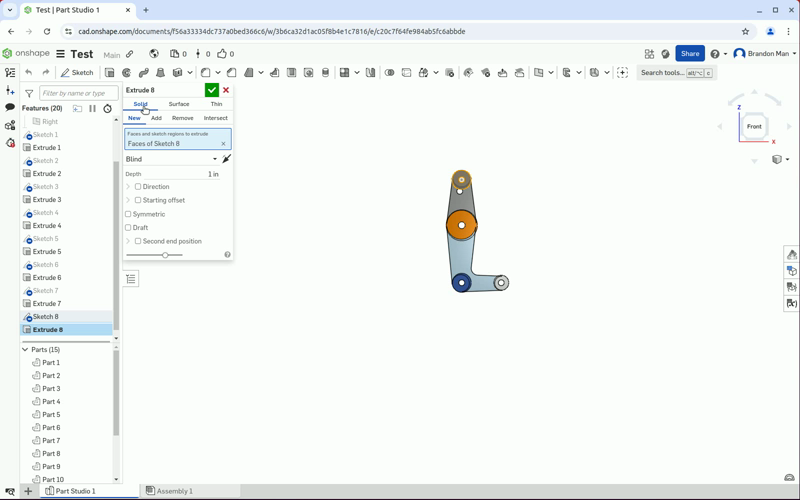
mouse_move(137, 120)
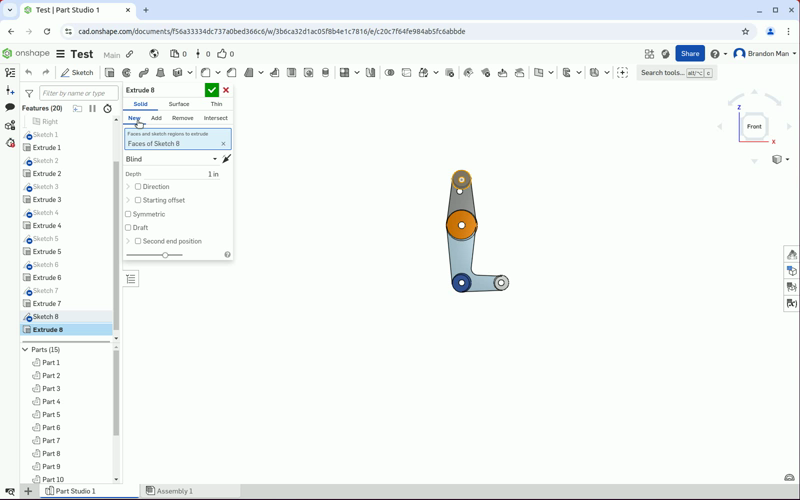
click(137, 120)
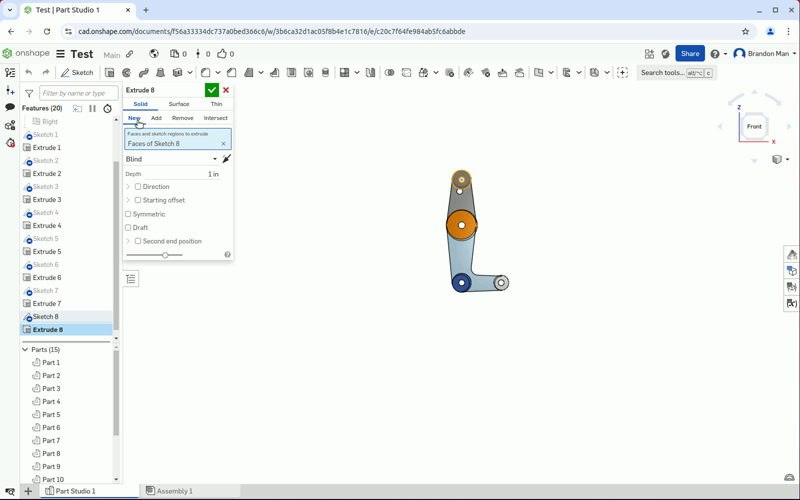
key(tab, 4)
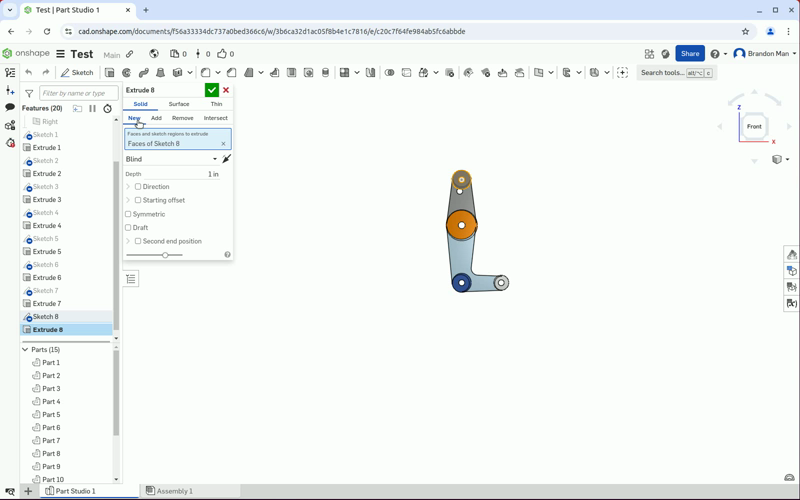
text(0.481)
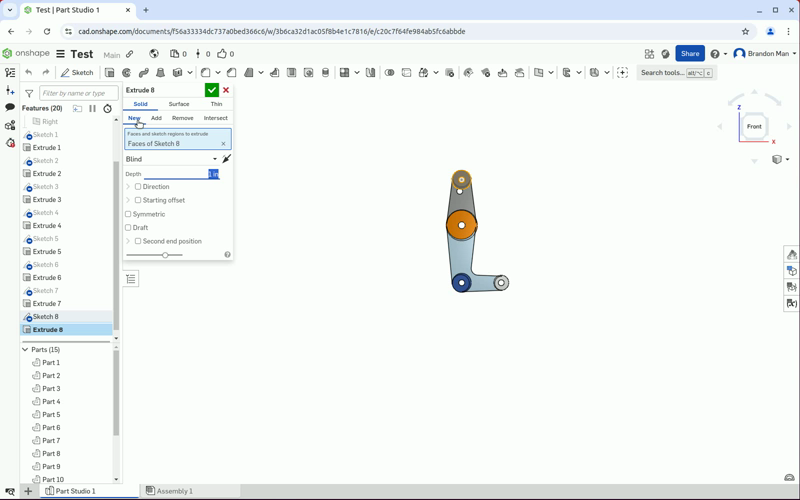
key(enter)
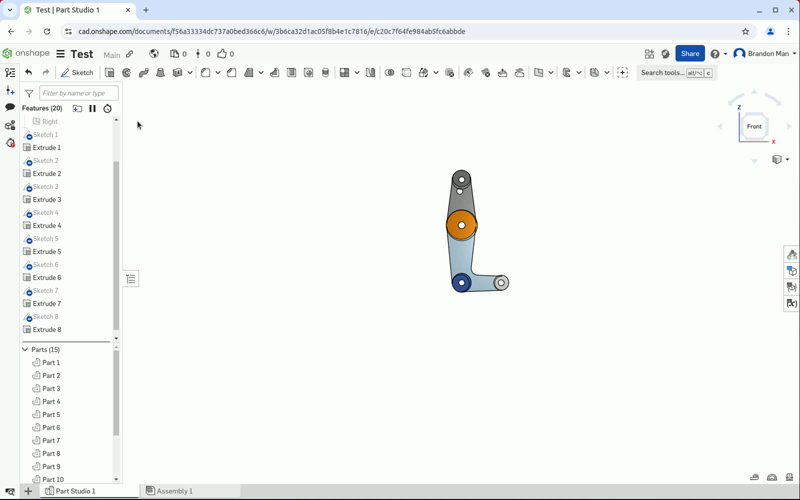
key(shift+h)
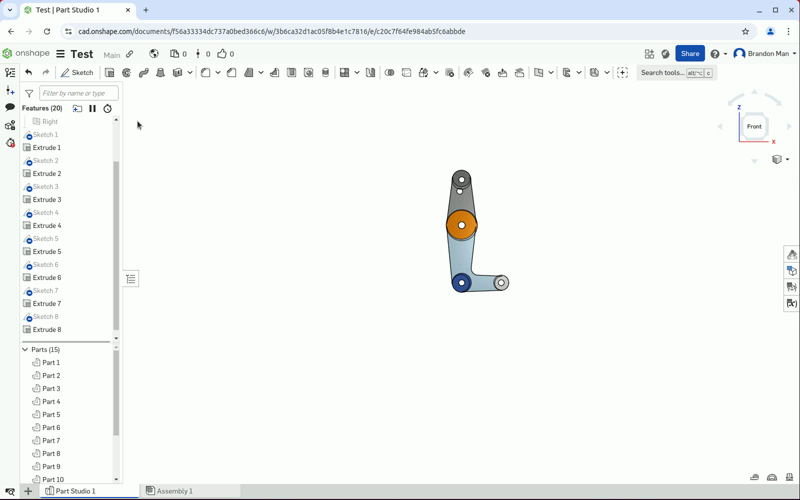
key(shift+h)
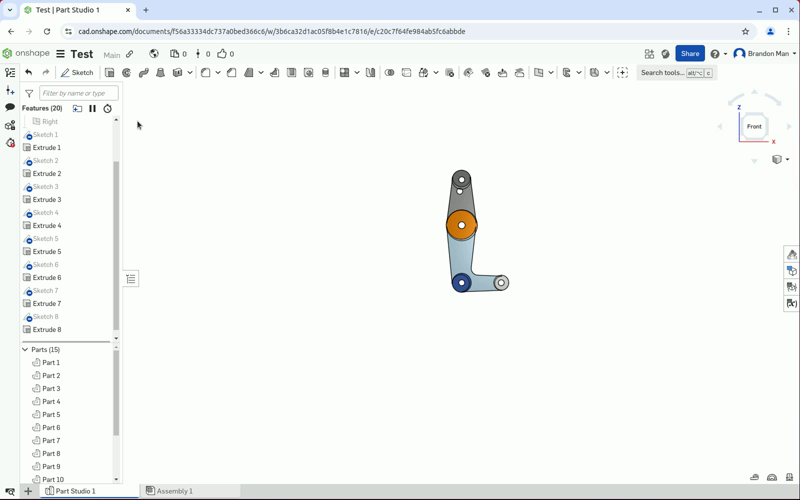
key(shift+7)
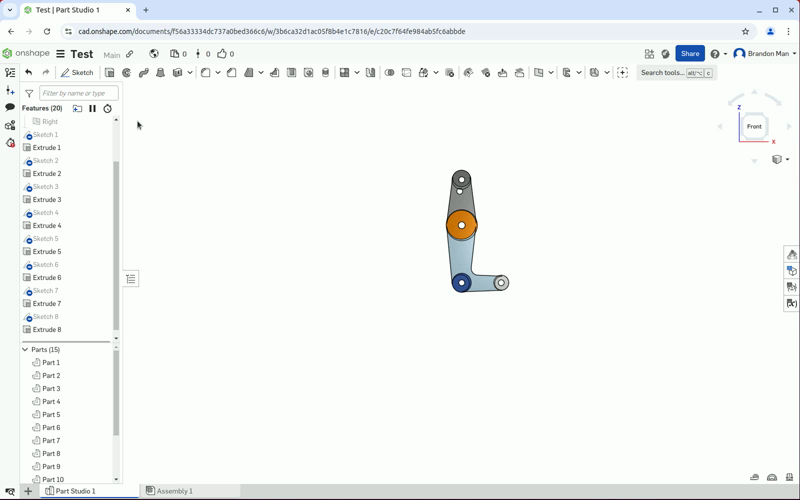
key(left, 2)
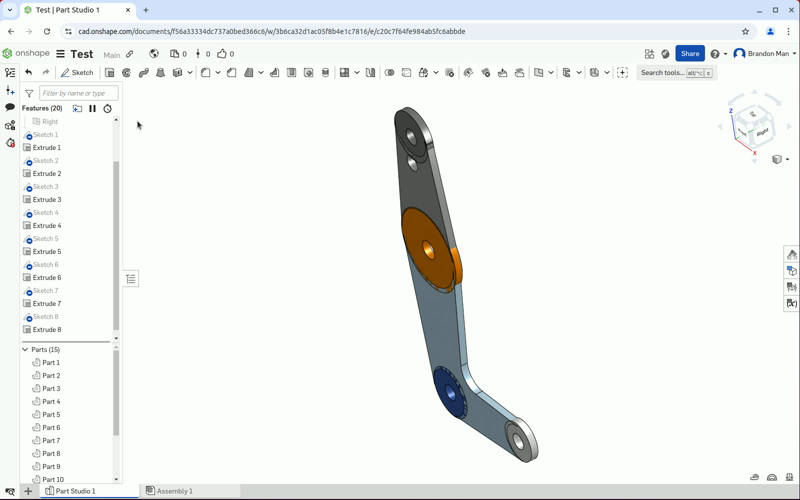
key(down, 2)
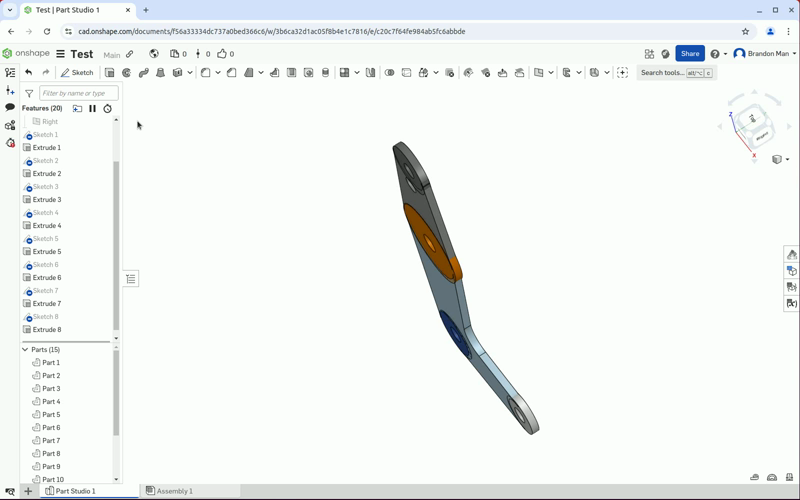
key(up, 2)
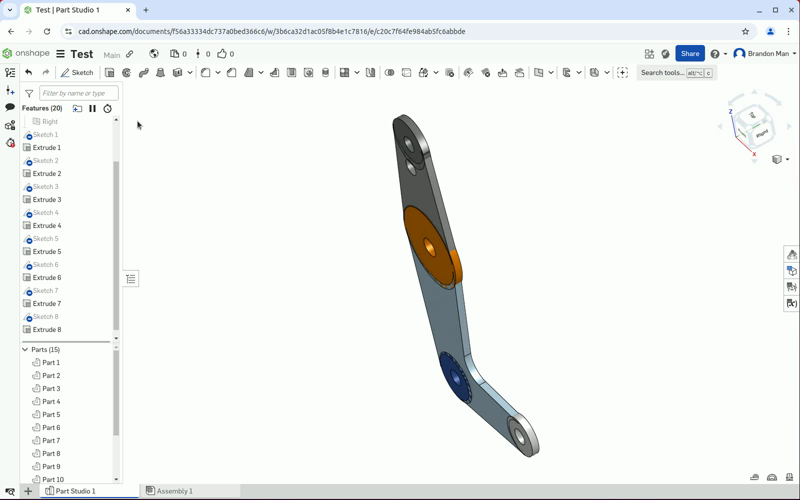
key(right, 2)
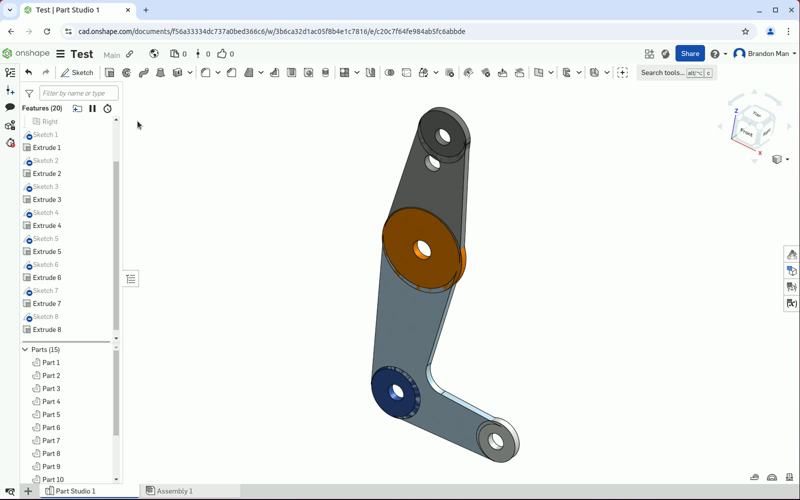
mouse_move(69, 137)
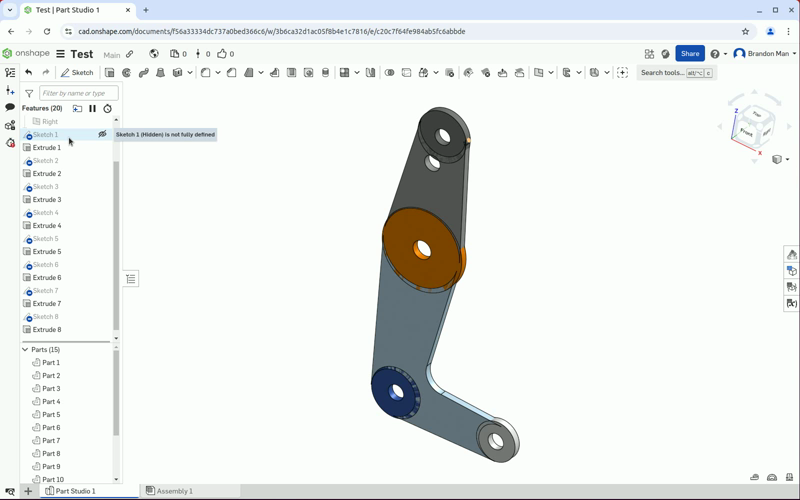
click(69, 137)